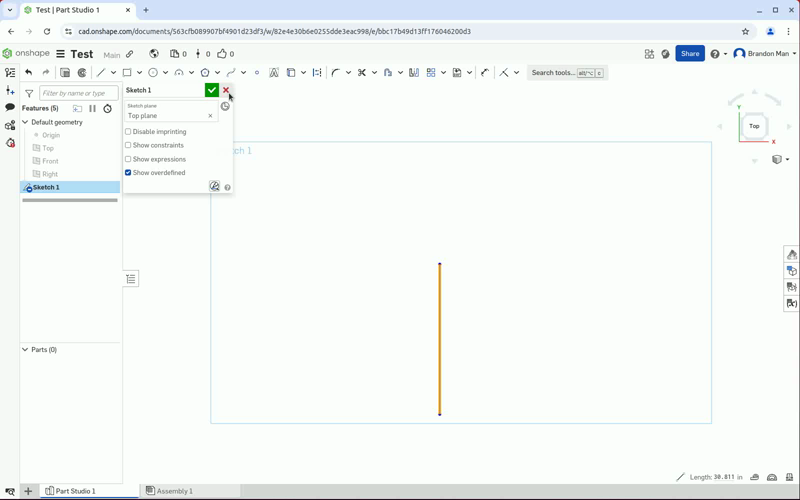
key(shift+h)
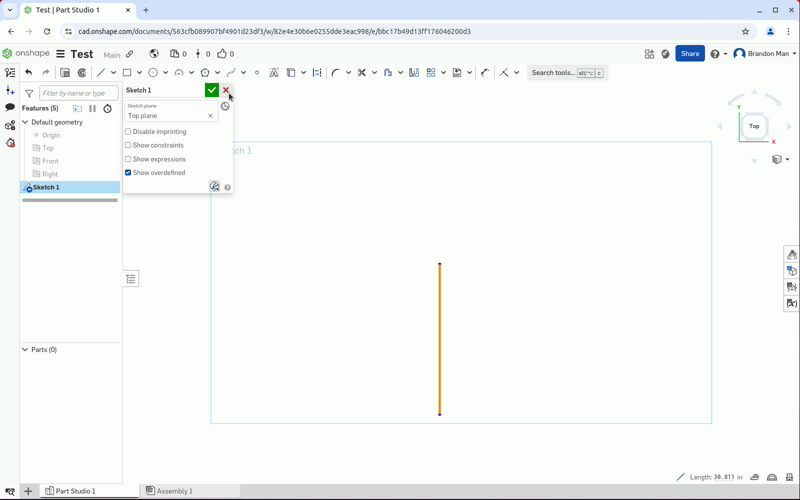
key(shift+s)
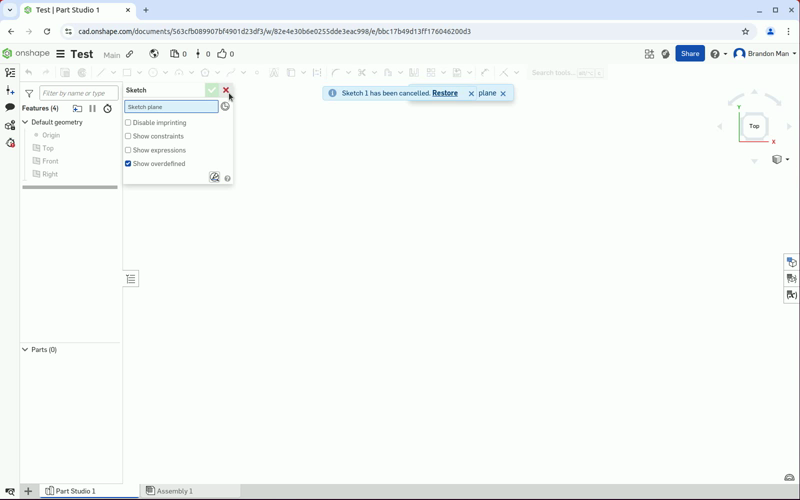
mouse_move(73, 150)
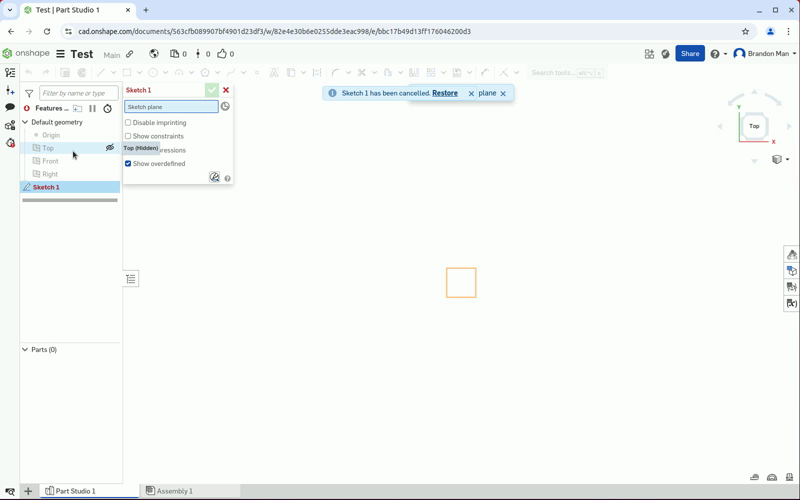
click(73, 150)
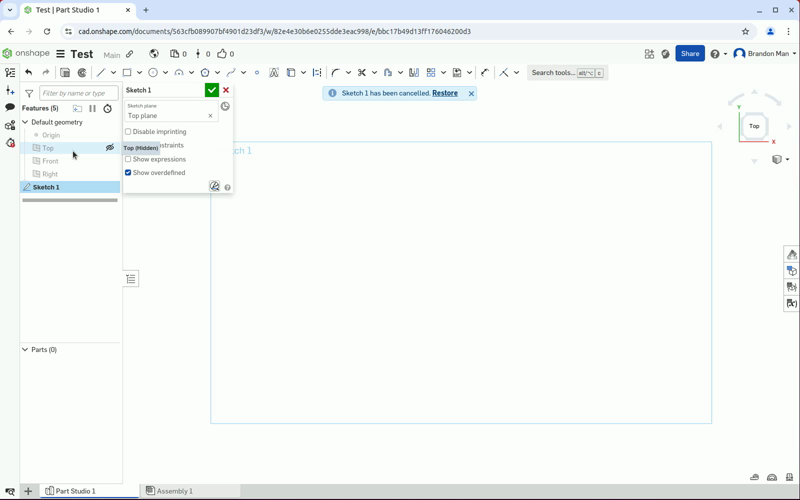
mouse_move(73, 352)
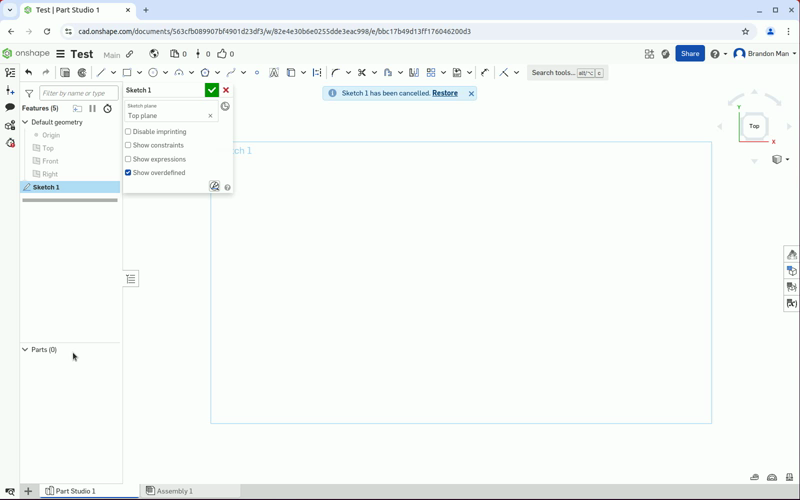
key(y)
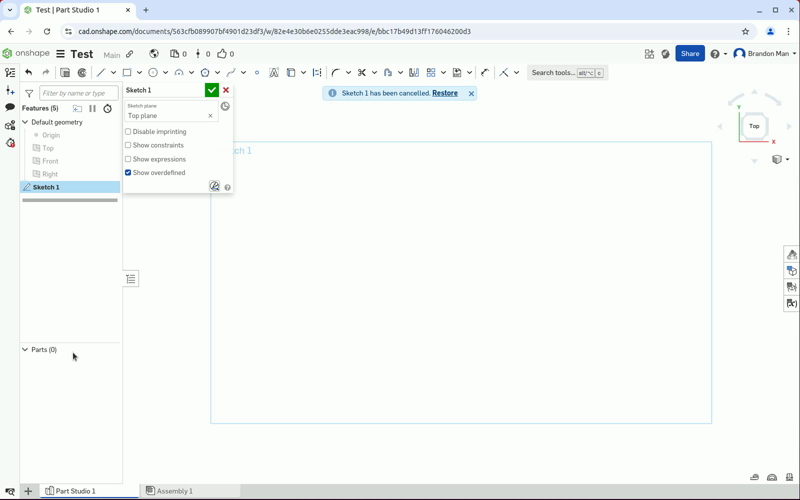
key(l)
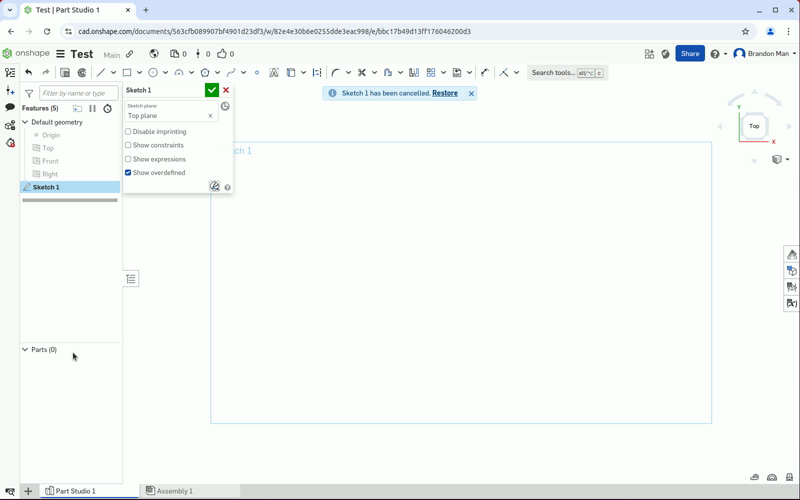
key_down(shift)
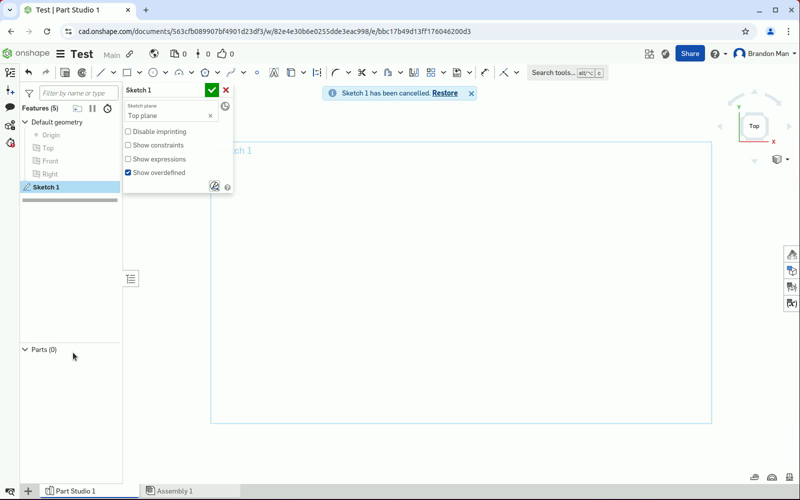
mouse_move(348, 325)
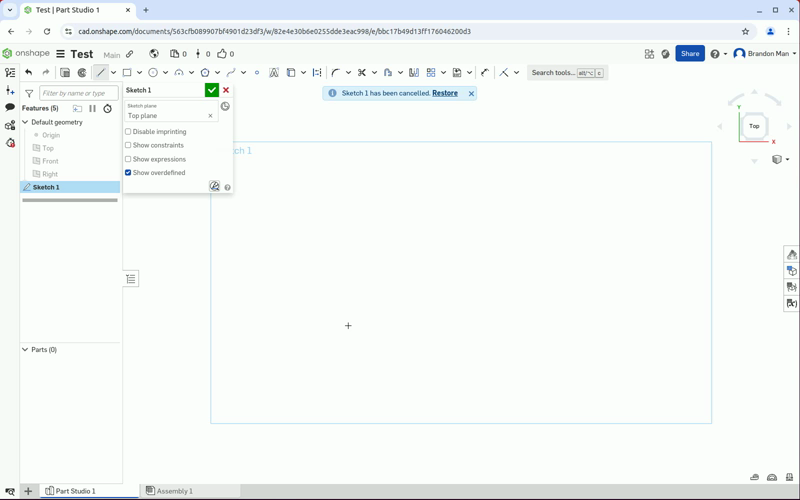
click(348, 325)
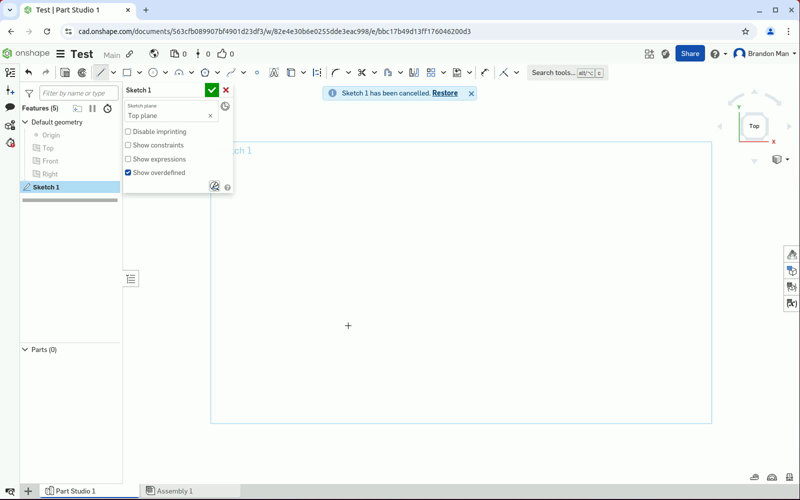
key_up(shift)
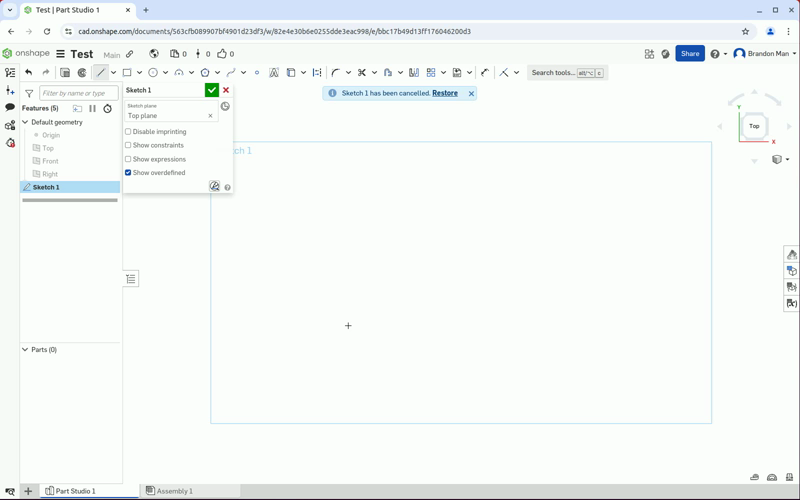
key_down(shift)
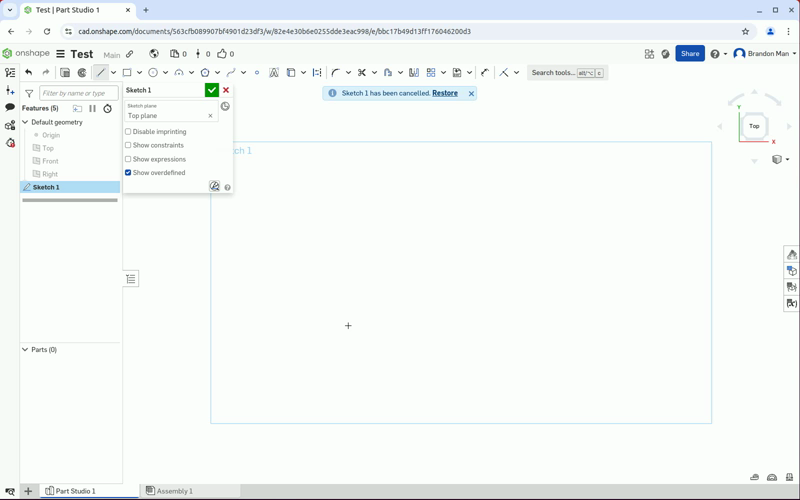
mouse_move(454, 325)
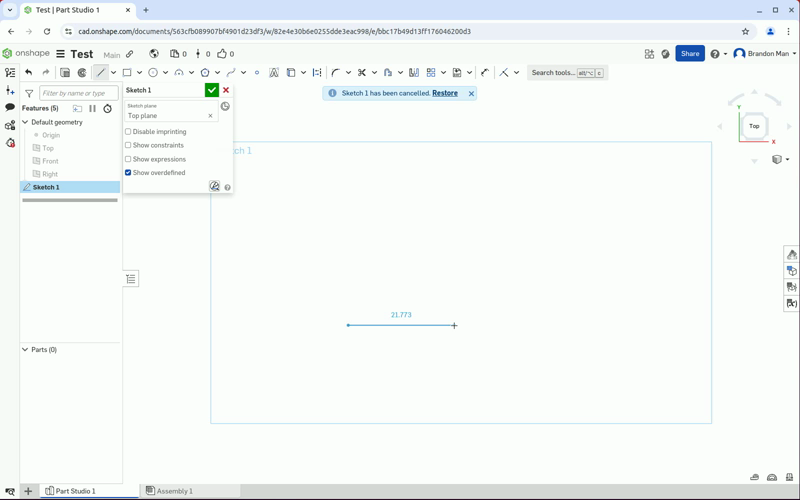
click(454, 325)
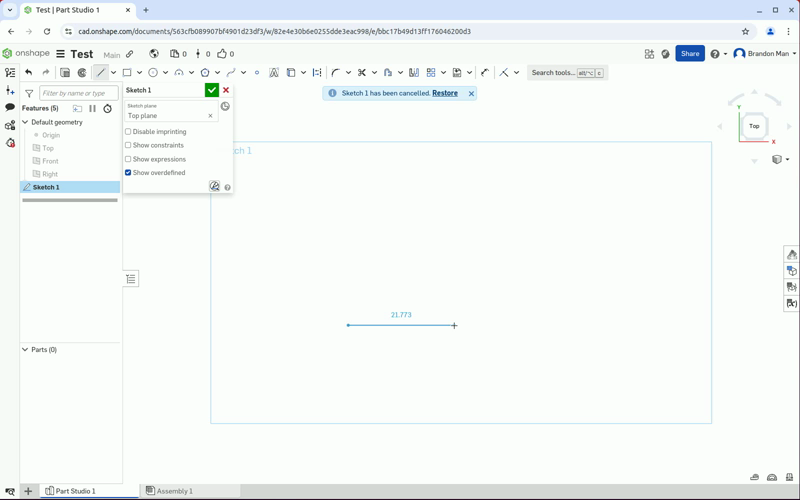
key_up(shift)
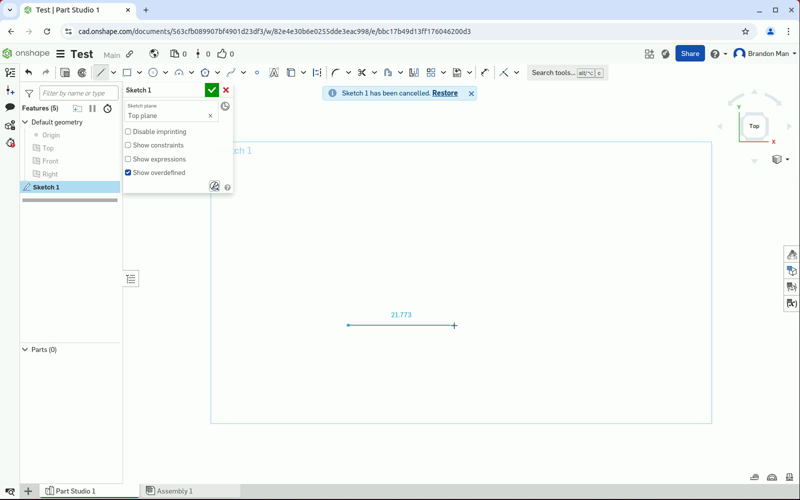
key(esc)
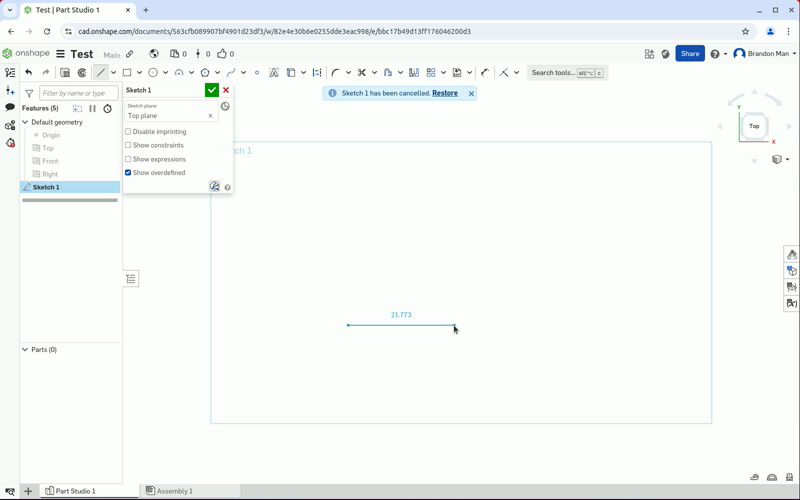
key(a)
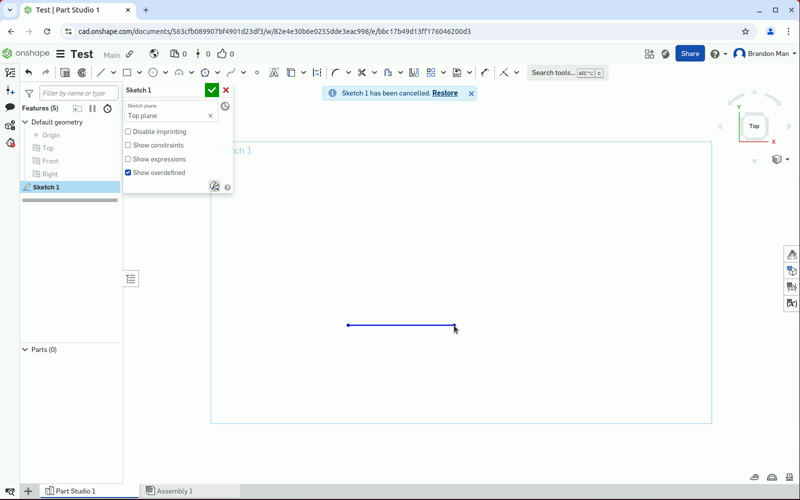
mouse_move(454, 325)
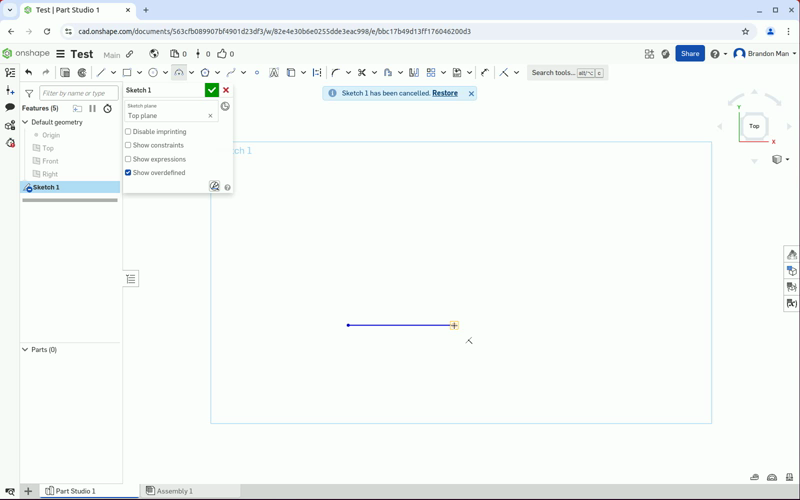
click(454, 325)
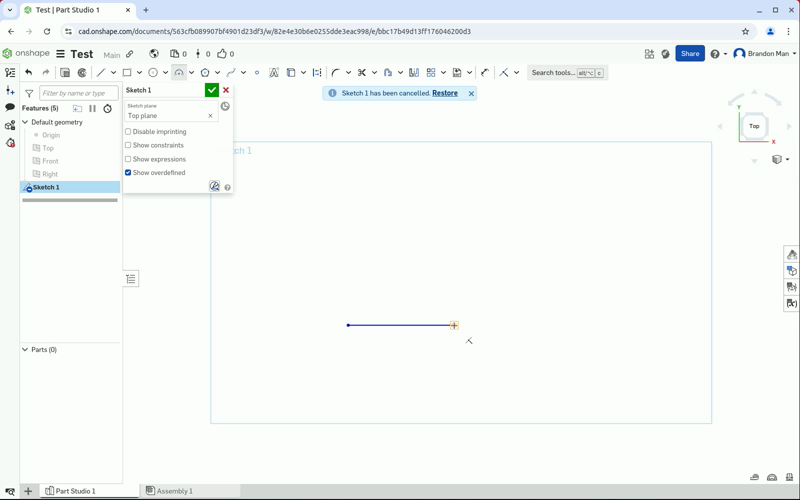
key_down(shift)
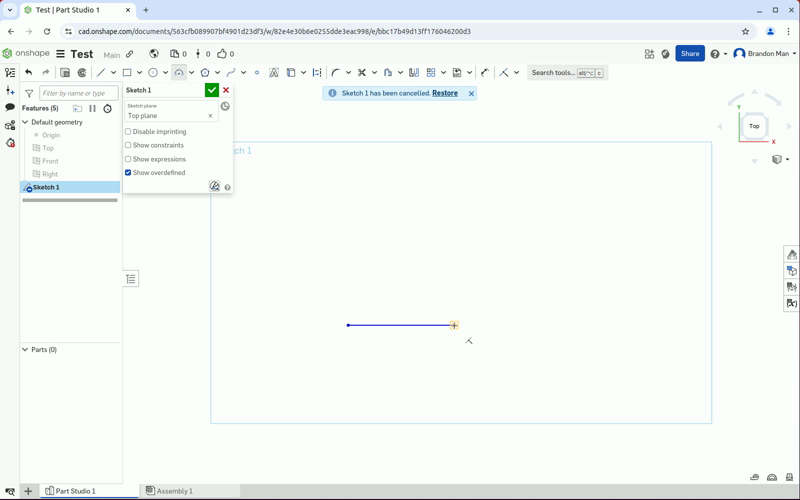
mouse_move(480, 325)
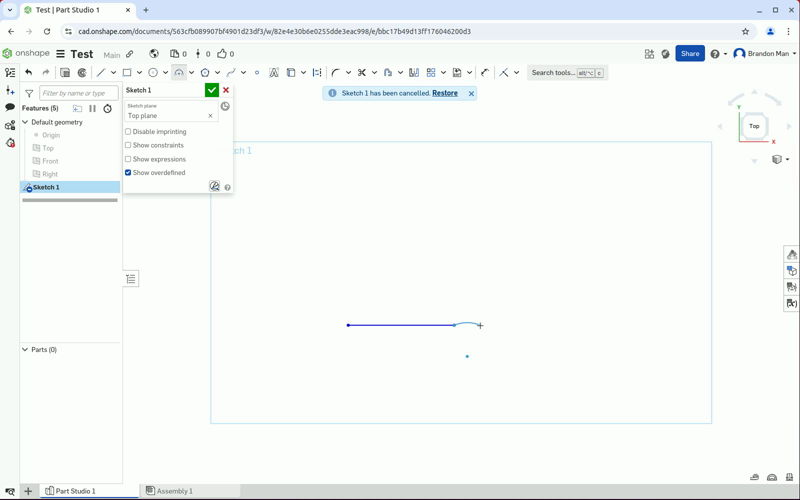
click(480, 325)
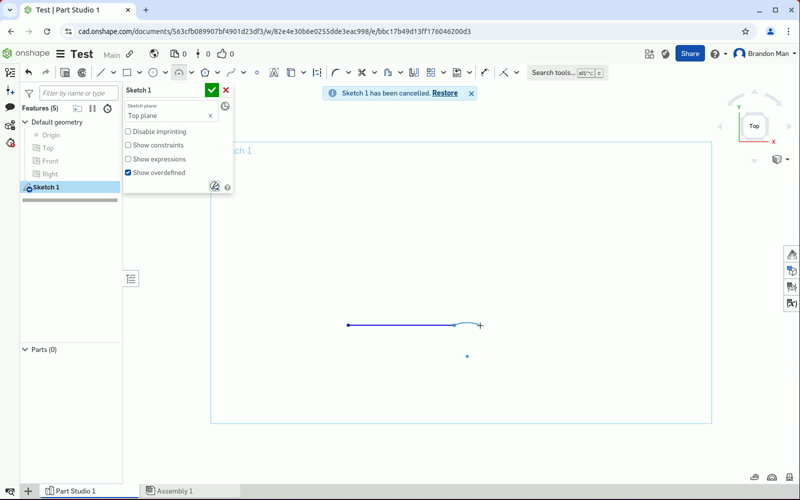
mouse_move(467, 312)
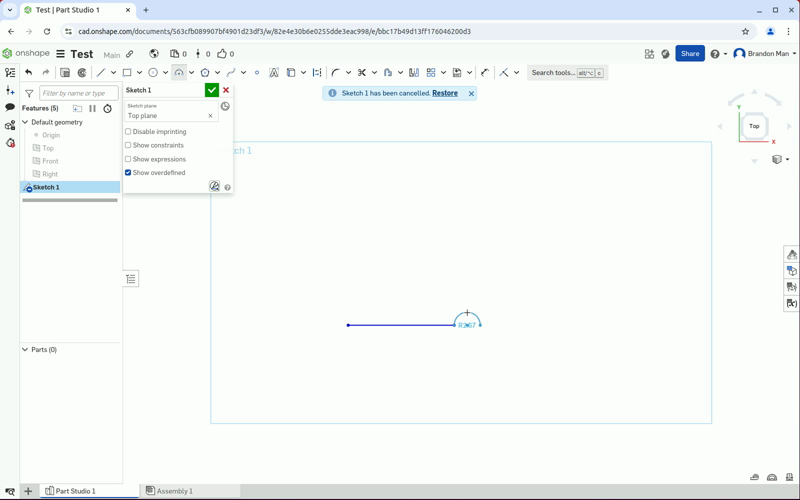
click(467, 312)
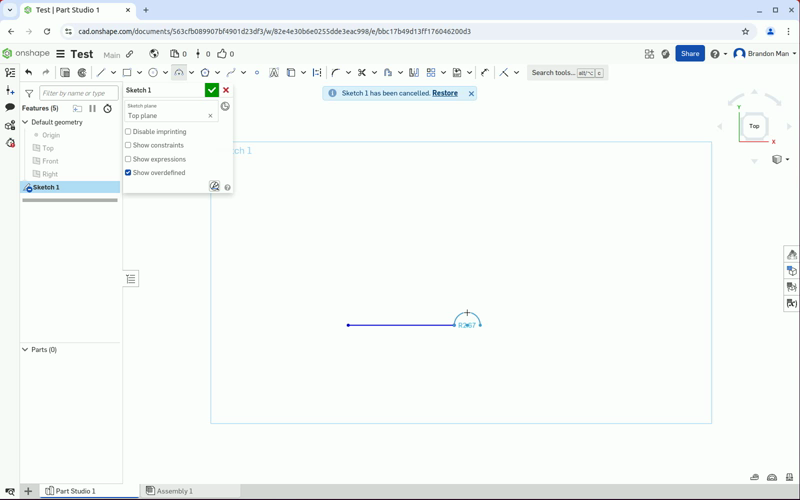
key_up(shift)
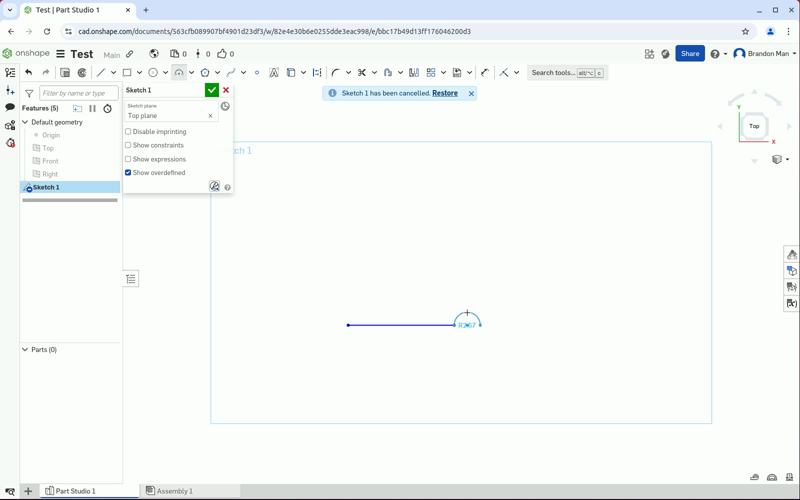
key(esc)
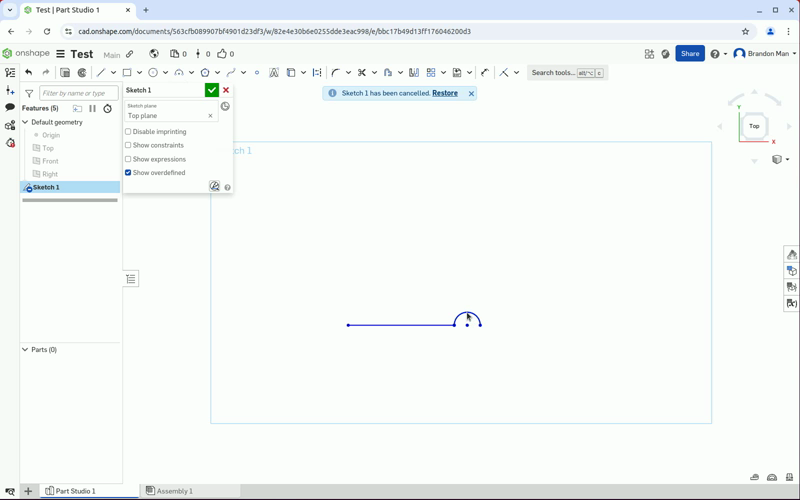
key(l)
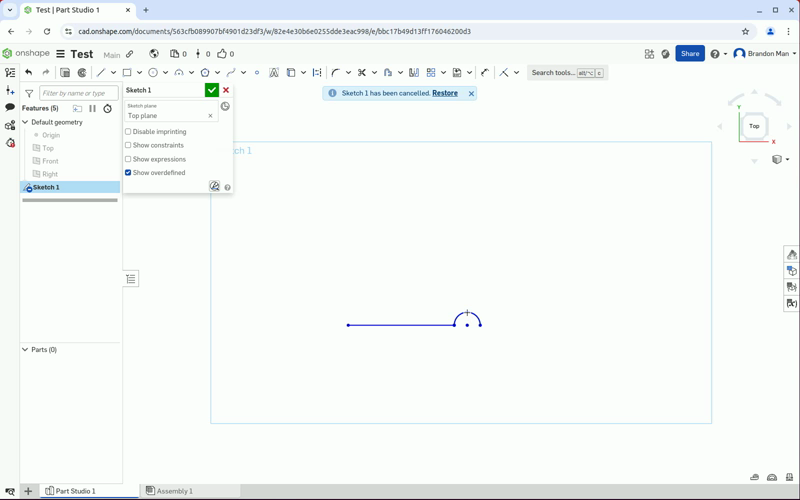
mouse_move(480, 325)
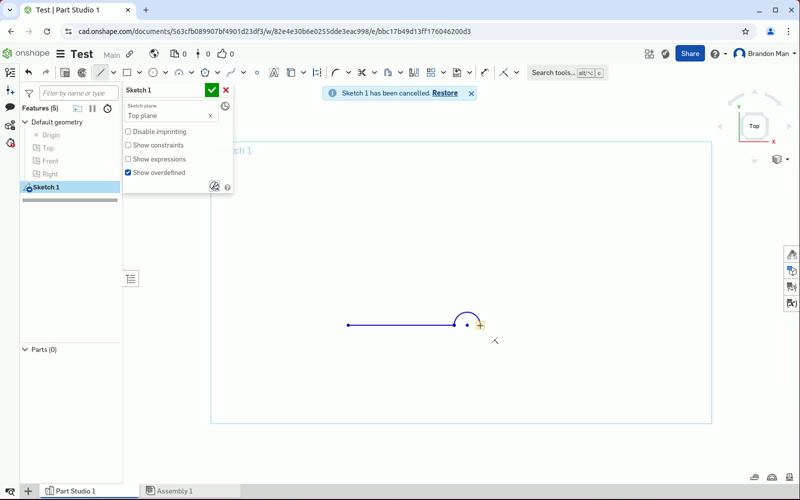
click(480, 325)
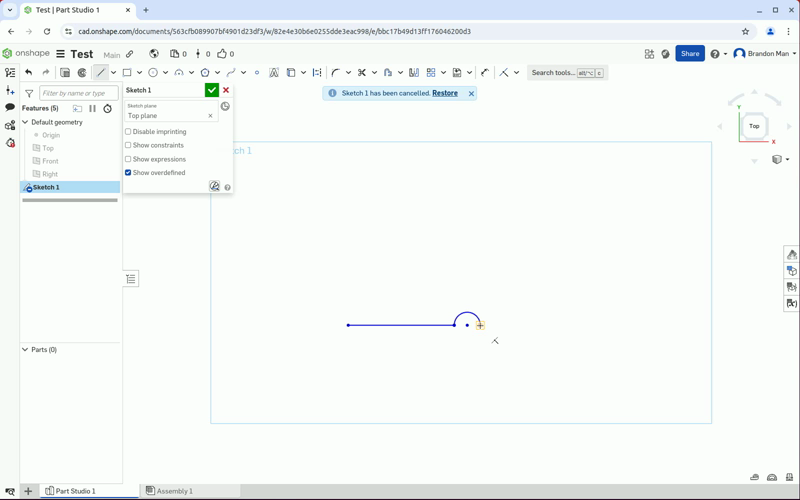
key_down(shift)
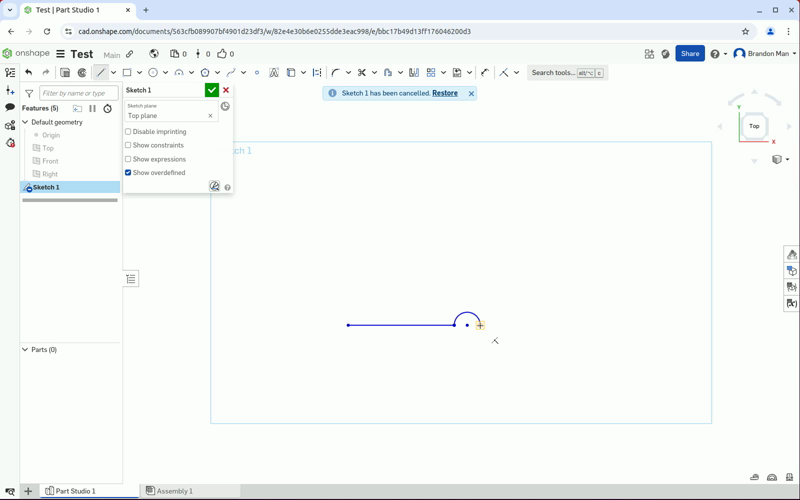
mouse_move(510, 325)
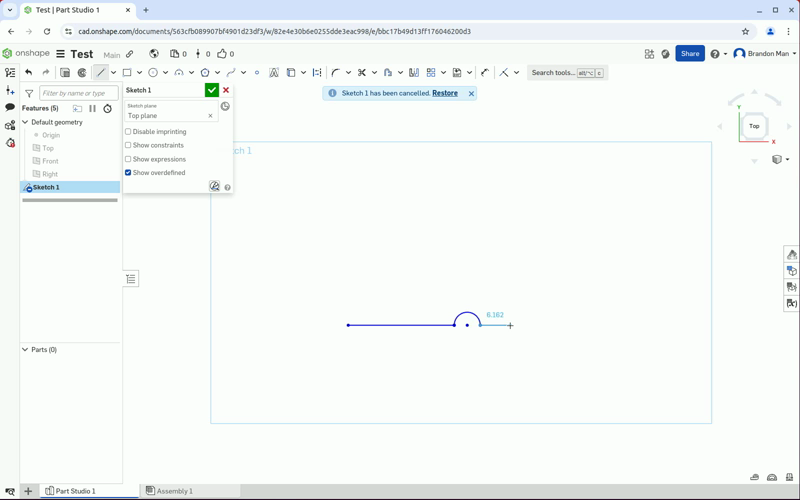
mouse_move(534, 325)
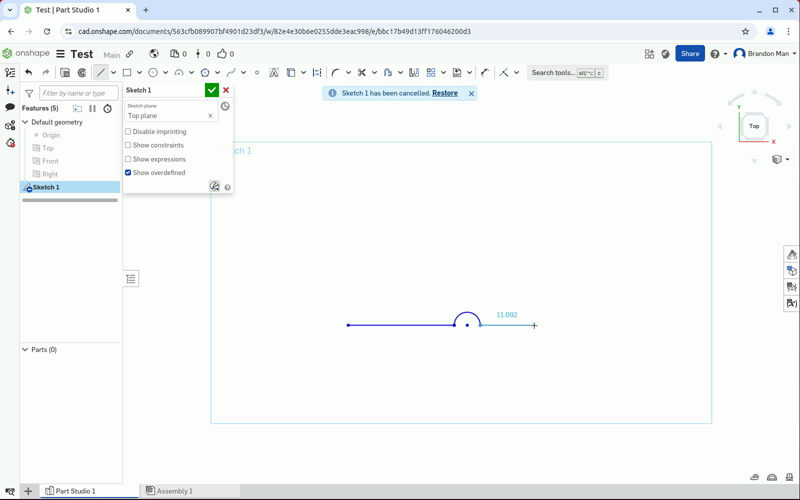
click(534, 325)
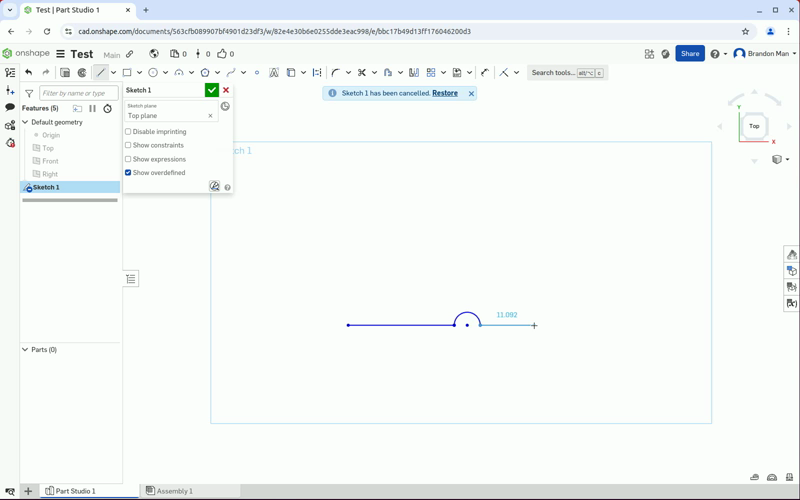
key_up(shift)
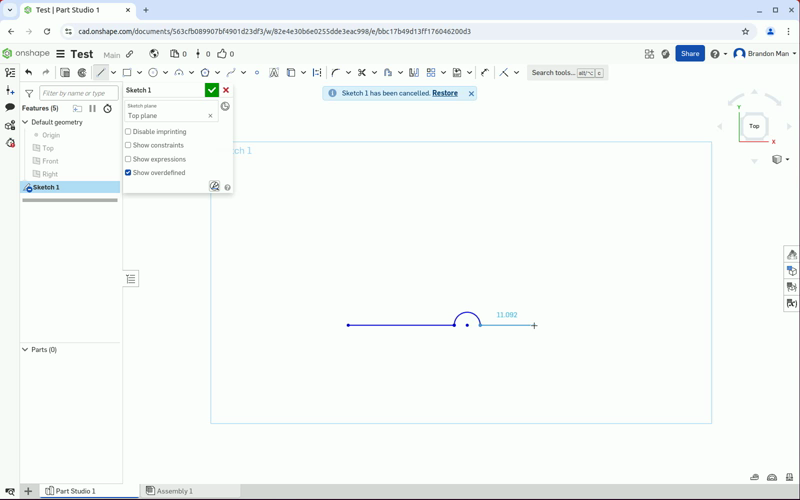
key(esc)
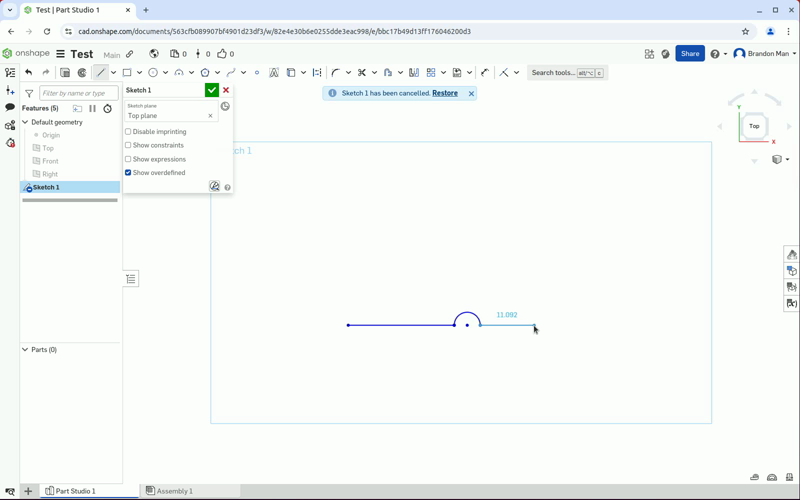
key(a)
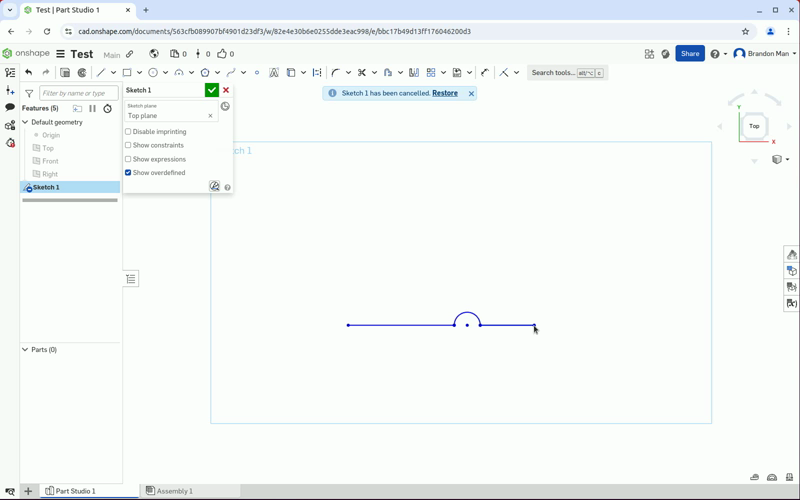
mouse_move(534, 325)
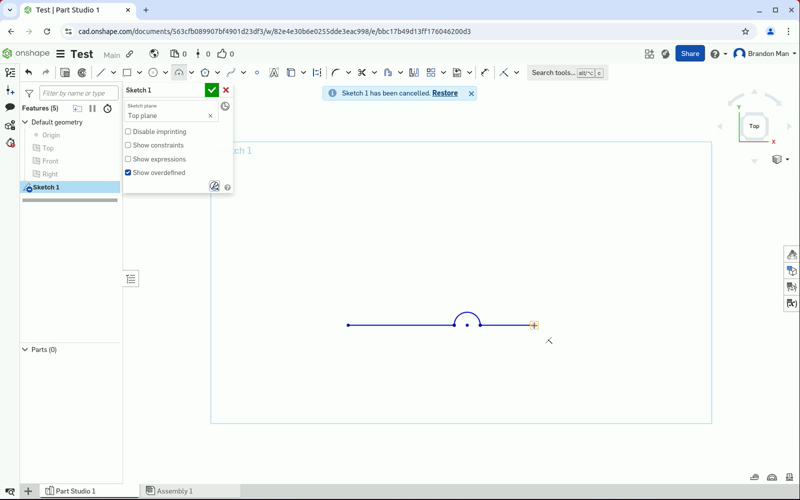
click(534, 325)
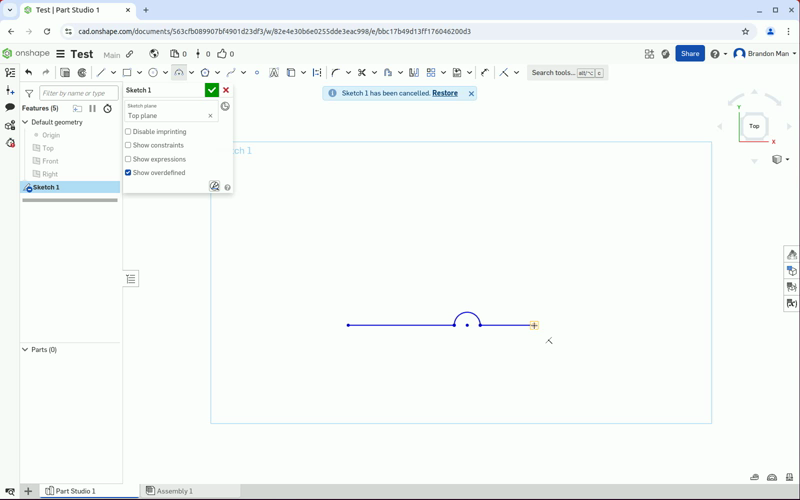
key_down(shift)
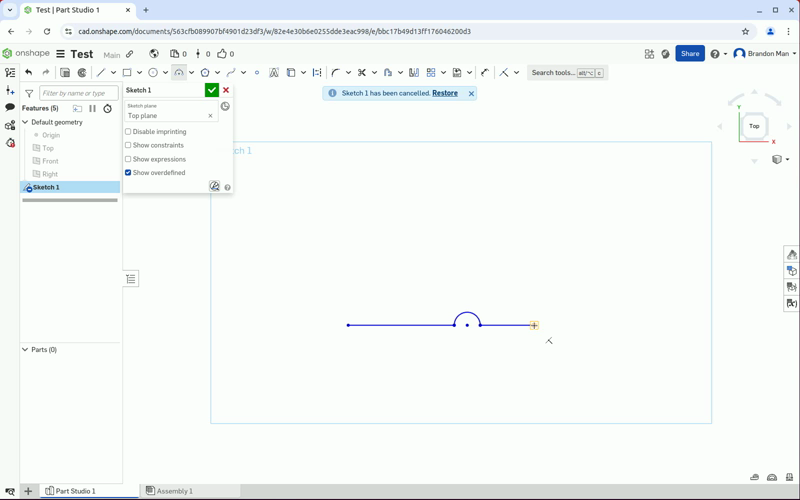
mouse_move(546, 325)
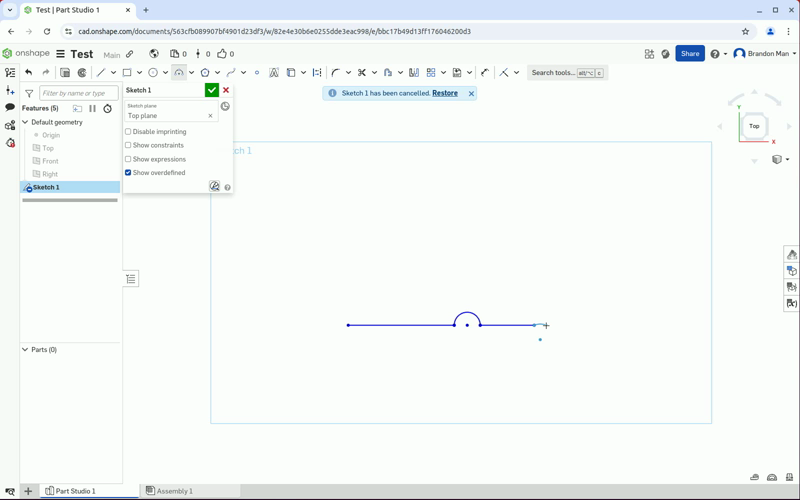
click(546, 325)
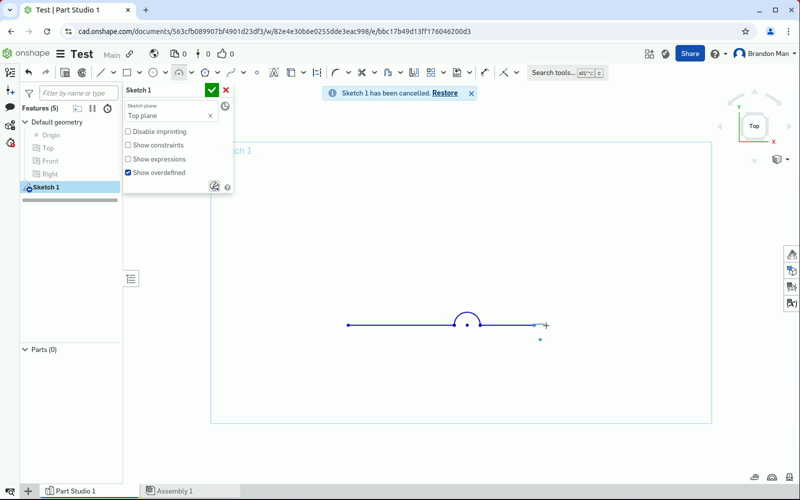
mouse_move(540, 323)
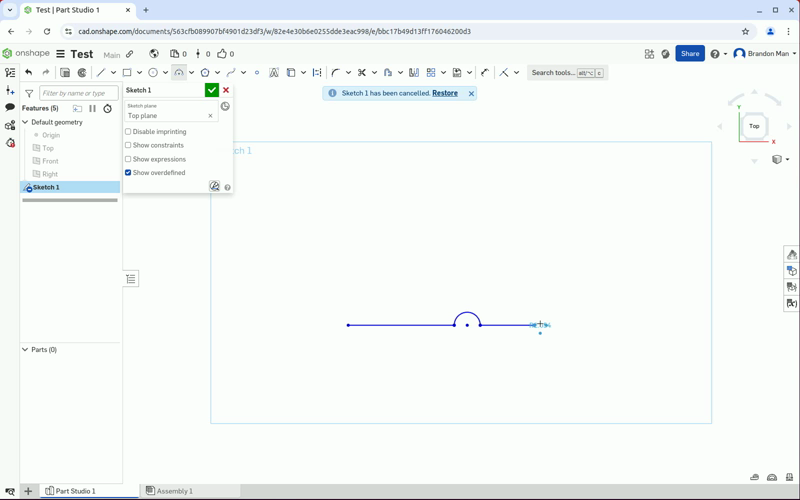
click(540, 323)
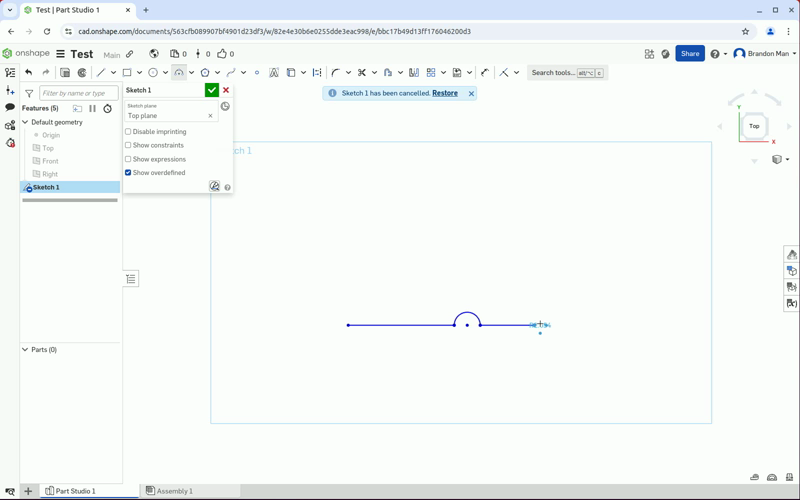
key_up(shift)
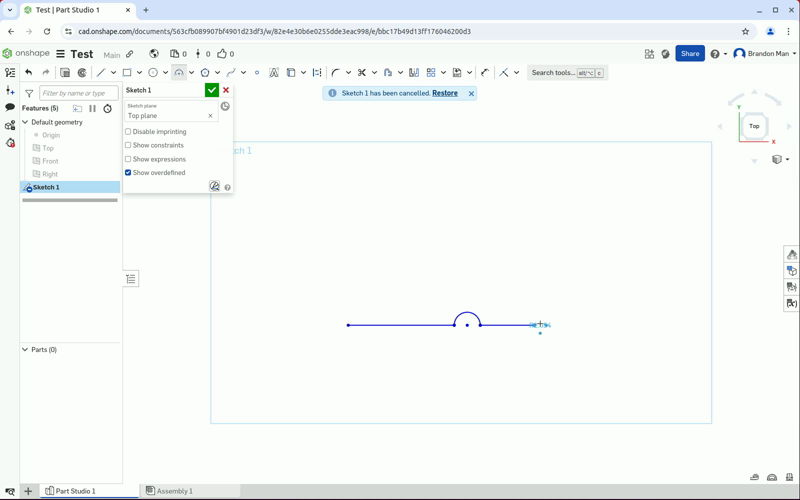
key(esc)
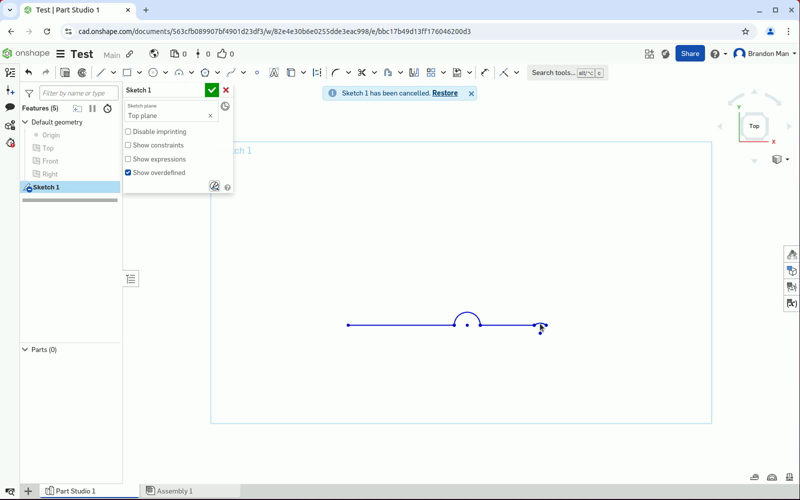
key(l)
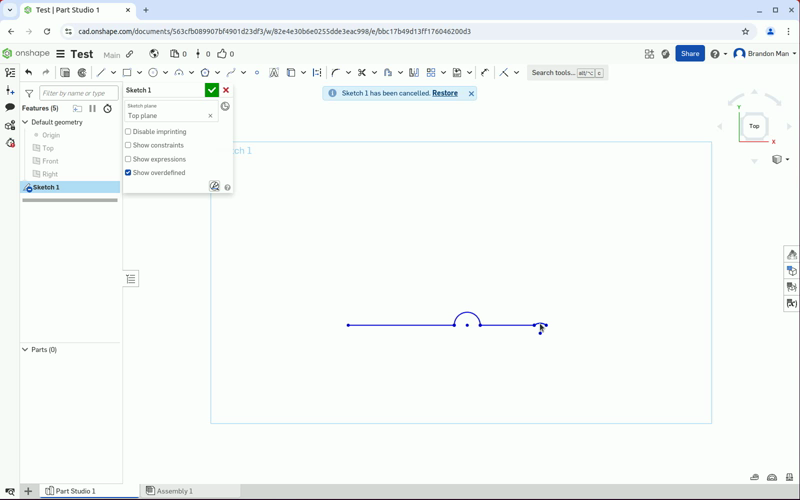
mouse_move(546, 325)
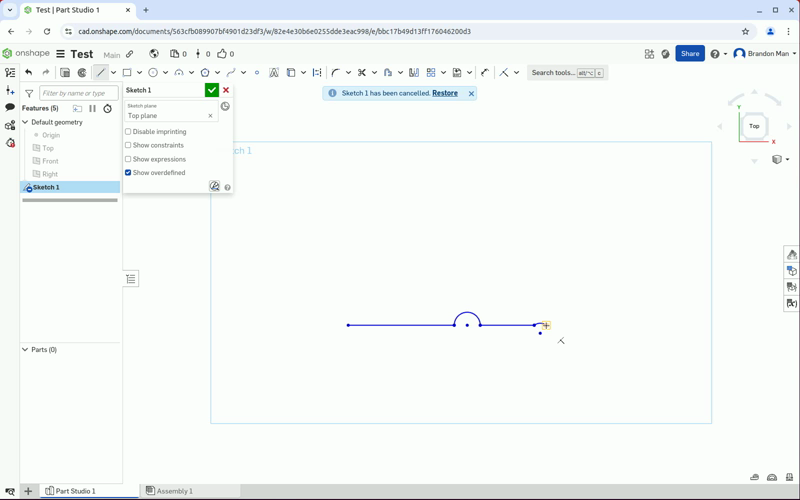
click(546, 325)
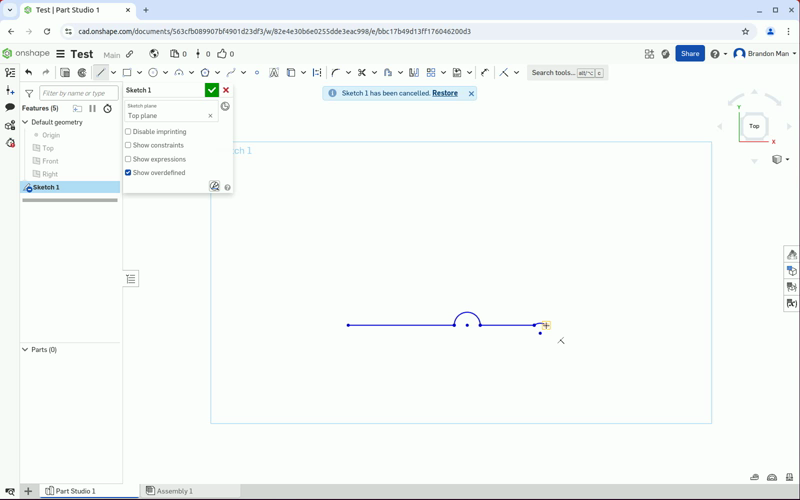
key_down(shift)
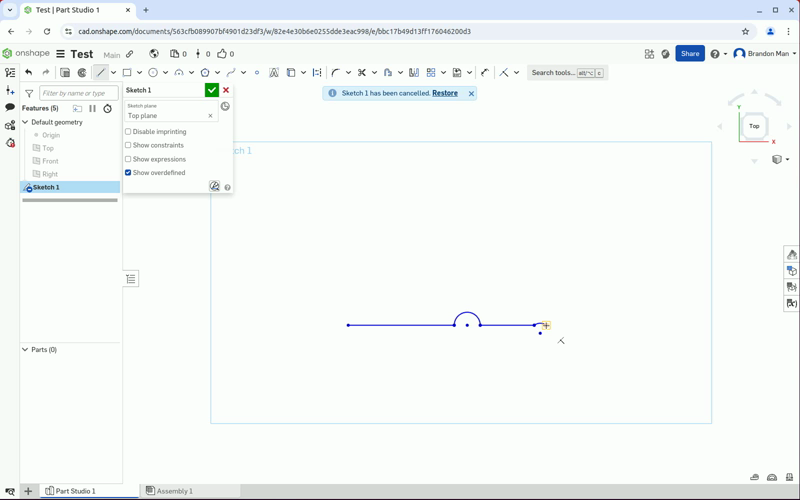
mouse_move(576, 325)
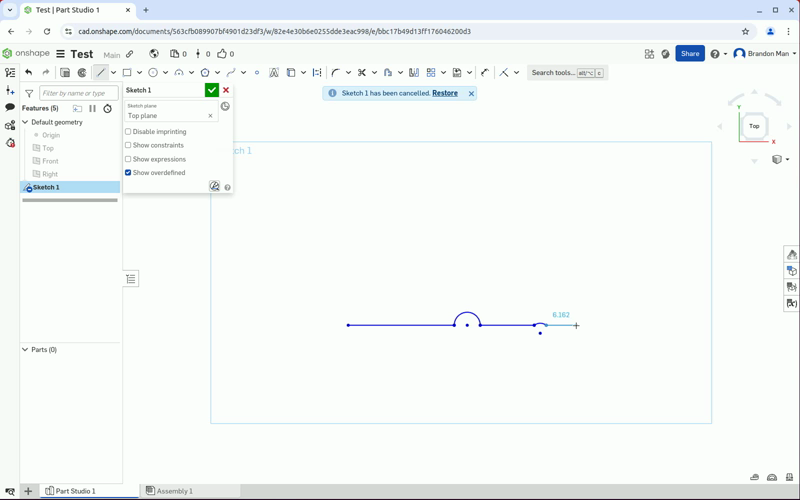
mouse_move(572, 325)
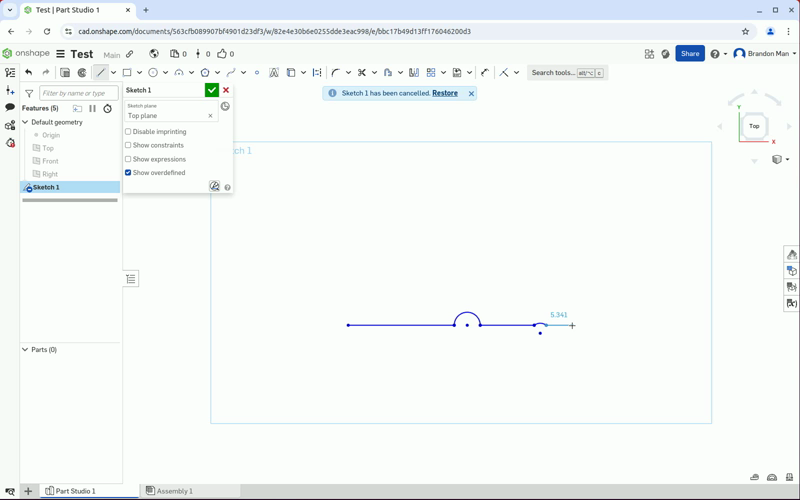
click(572, 325)
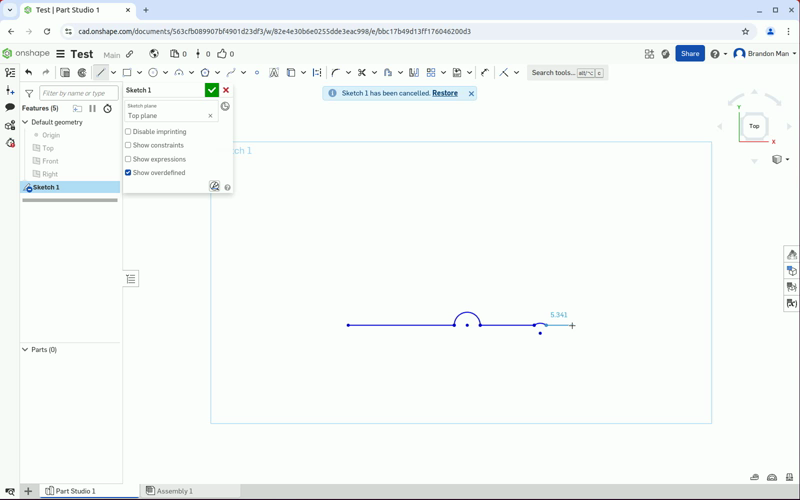
key_up(shift)
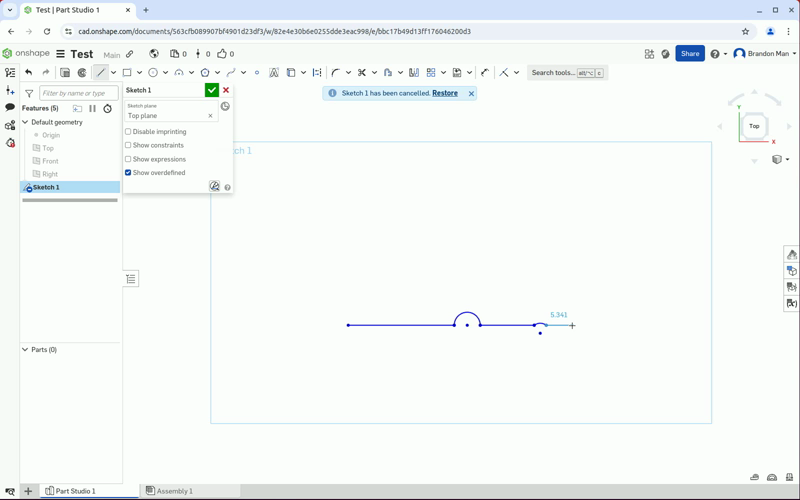
key_down(shift)
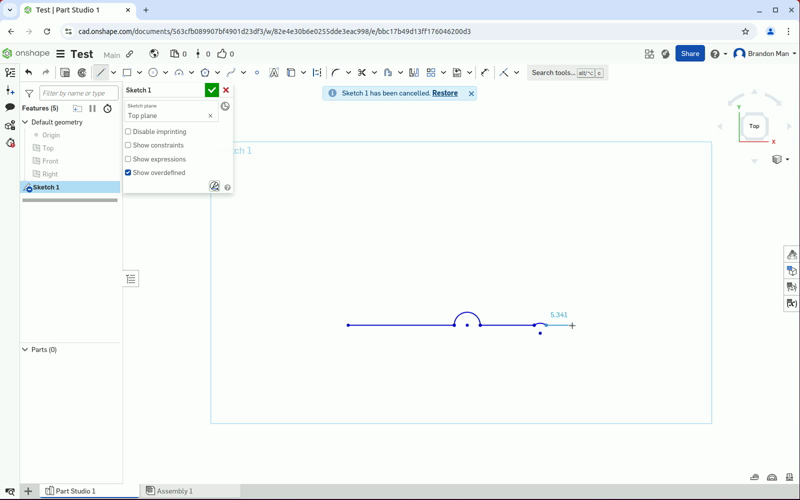
mouse_move(572, 240)
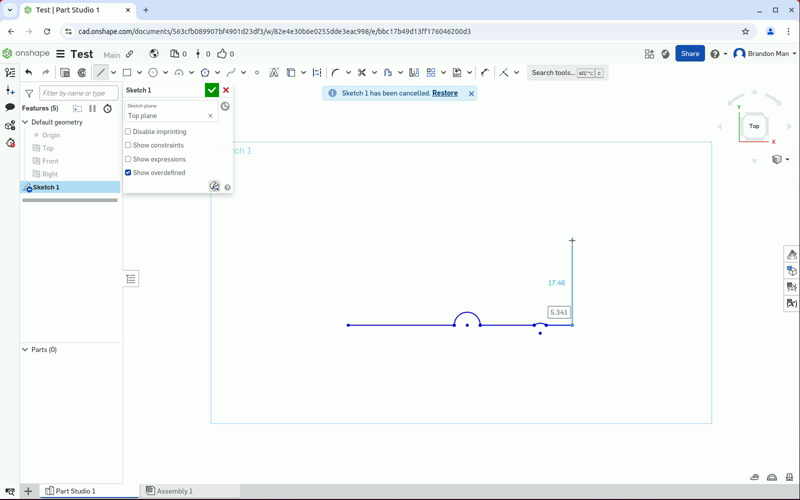
click(572, 240)
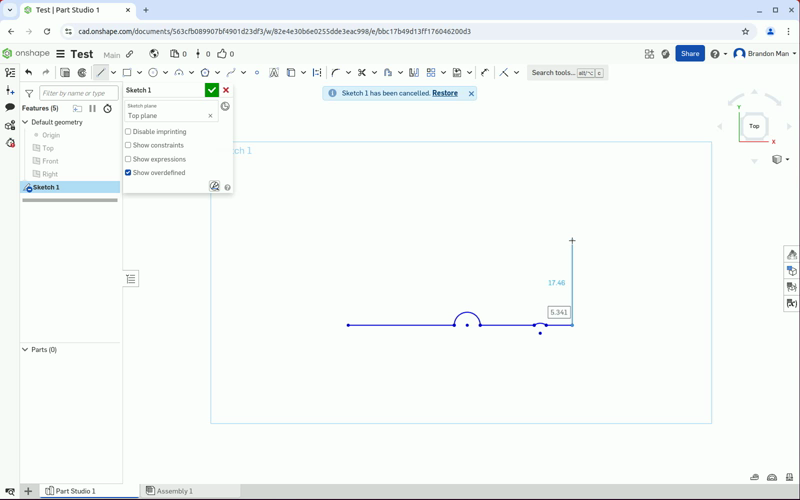
key_up(shift)
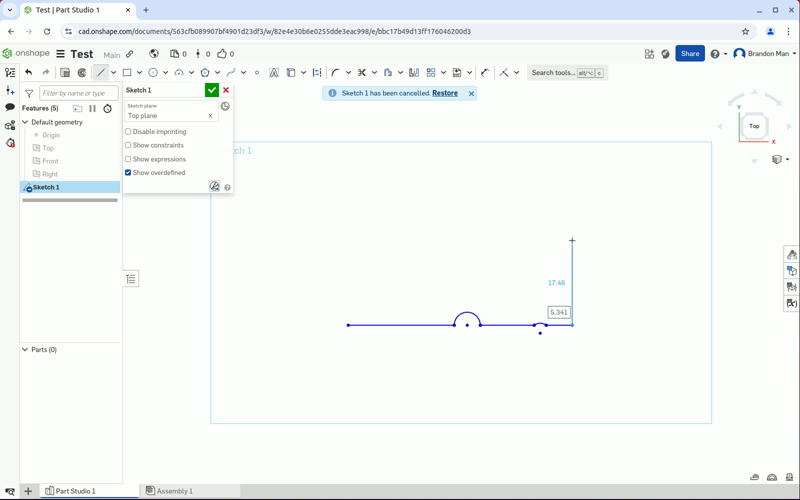
key_down(shift)
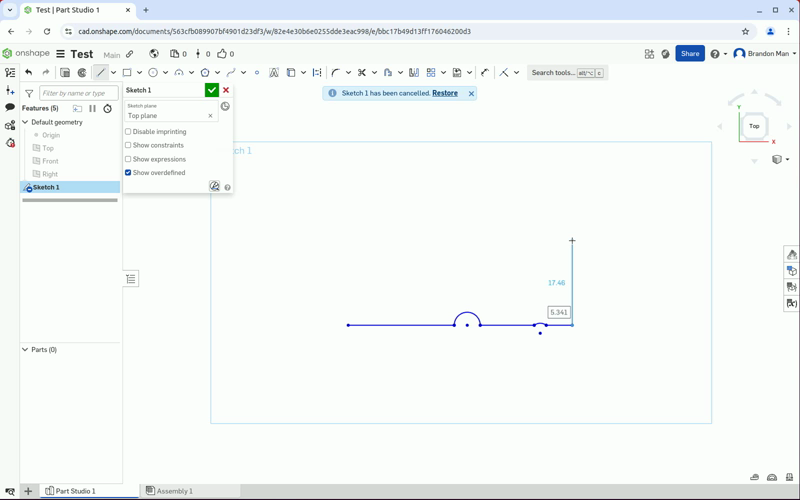
mouse_move(348, 240)
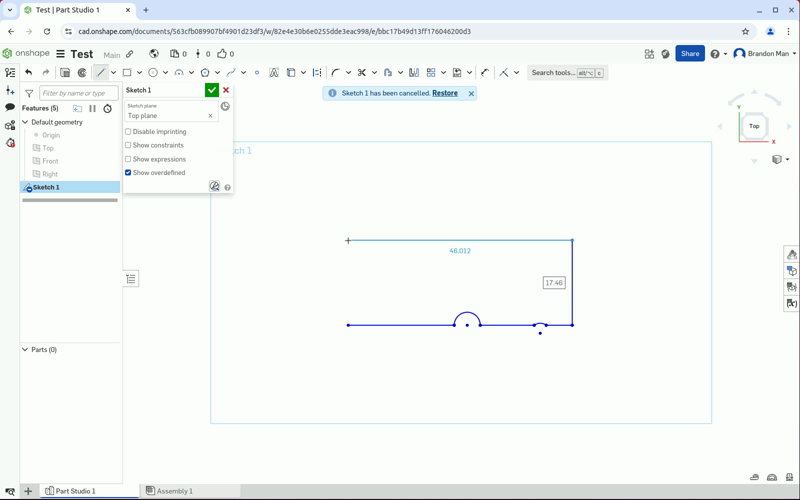
click(348, 240)
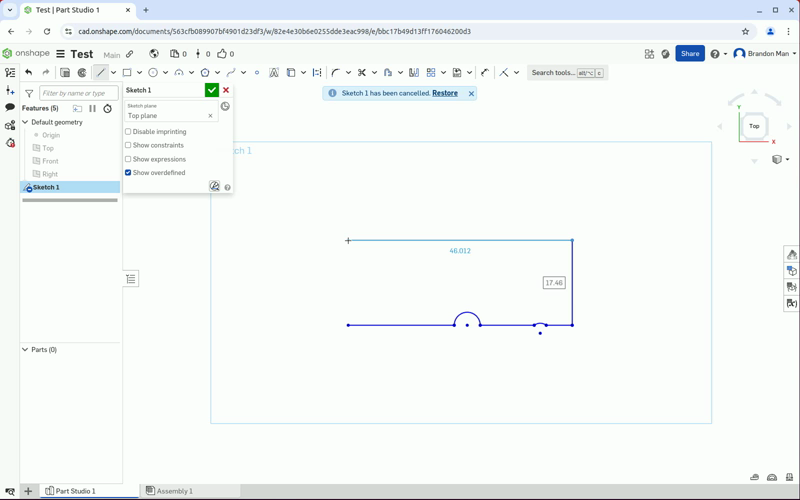
key_up(shift)
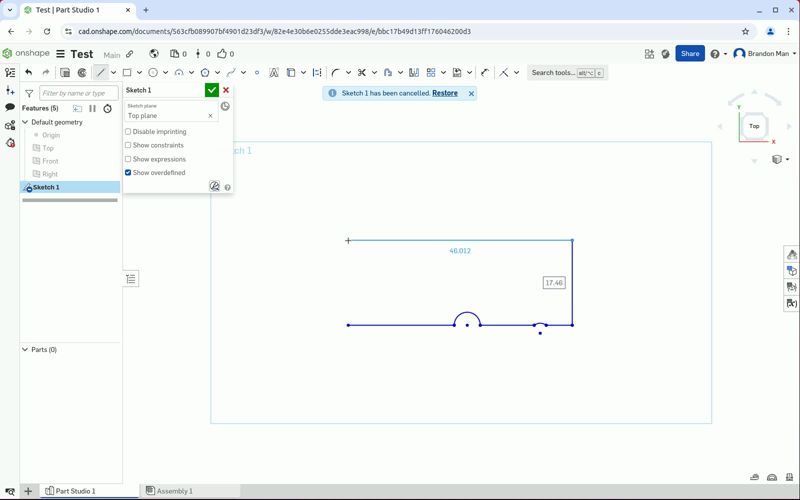
key_down(shift)
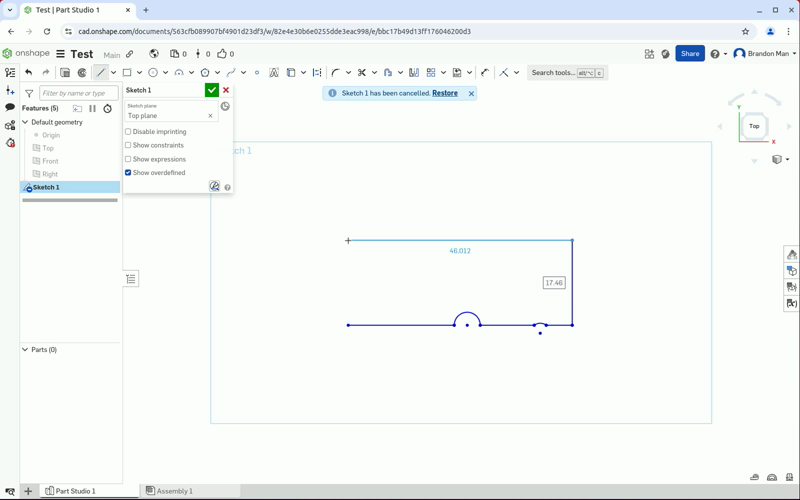
mouse_move(348, 325)
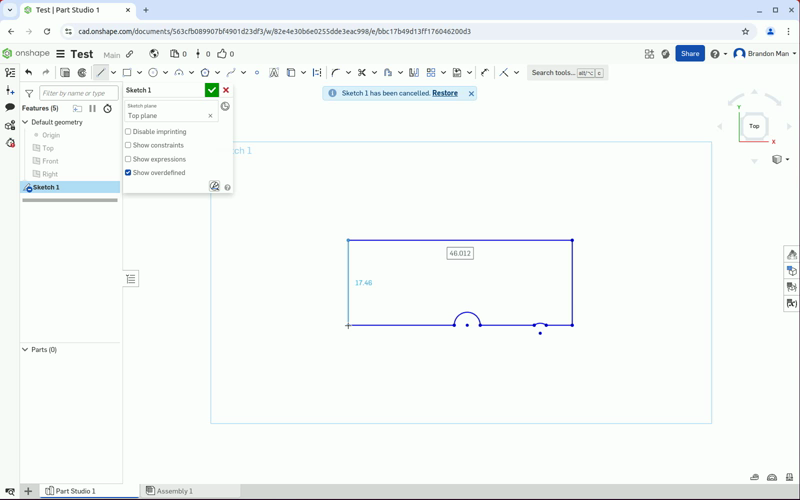
key_up(shift)
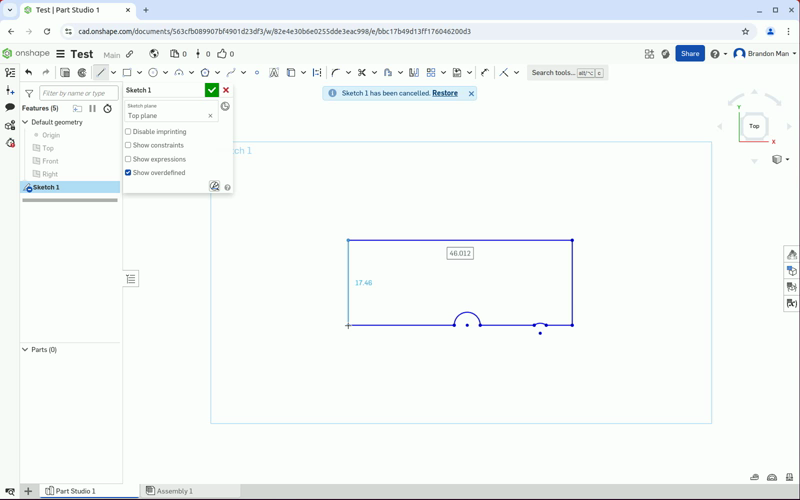
click(348, 325)
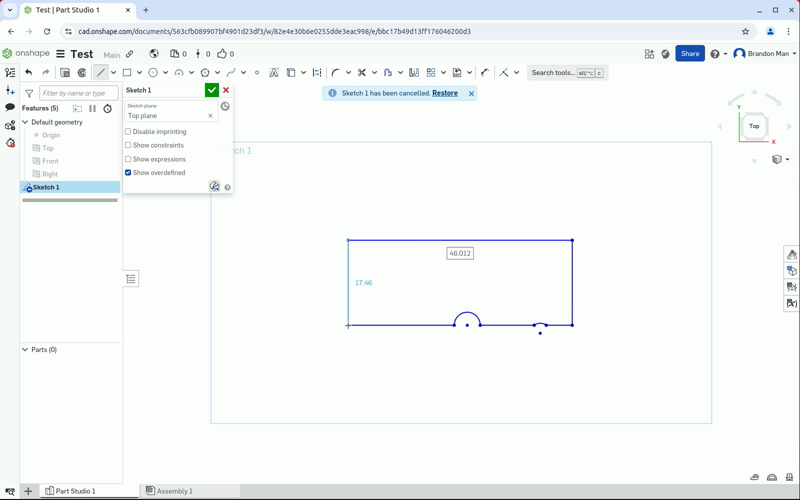
key(esc)
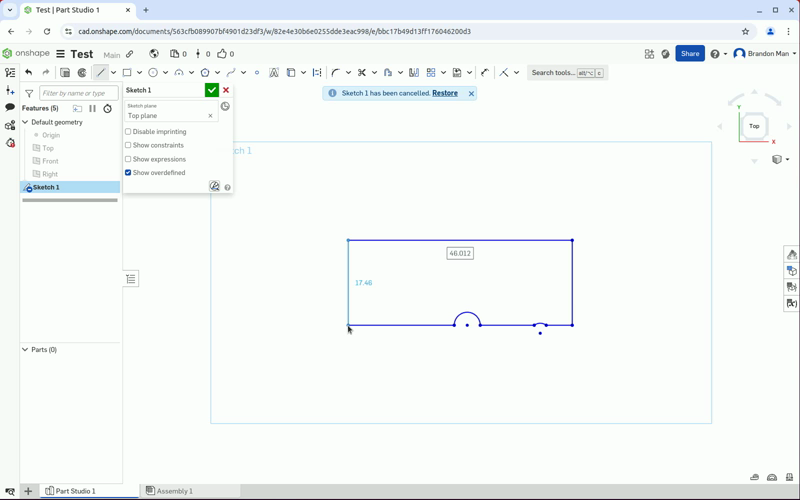
key(l)
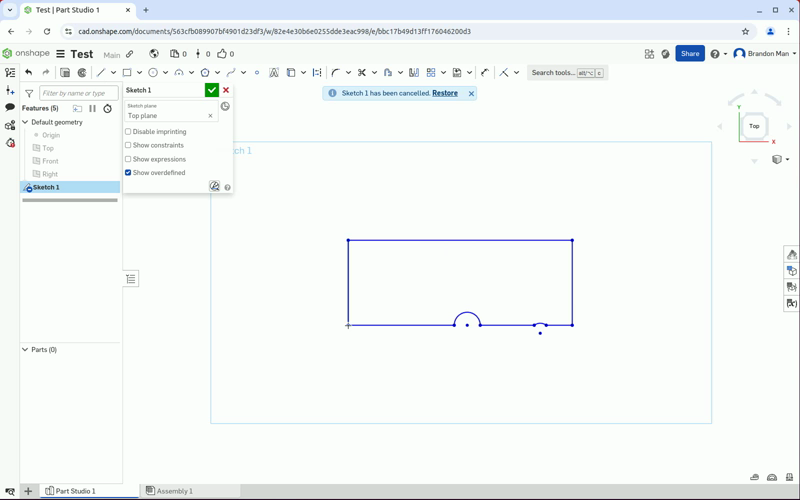
key_down(shift)
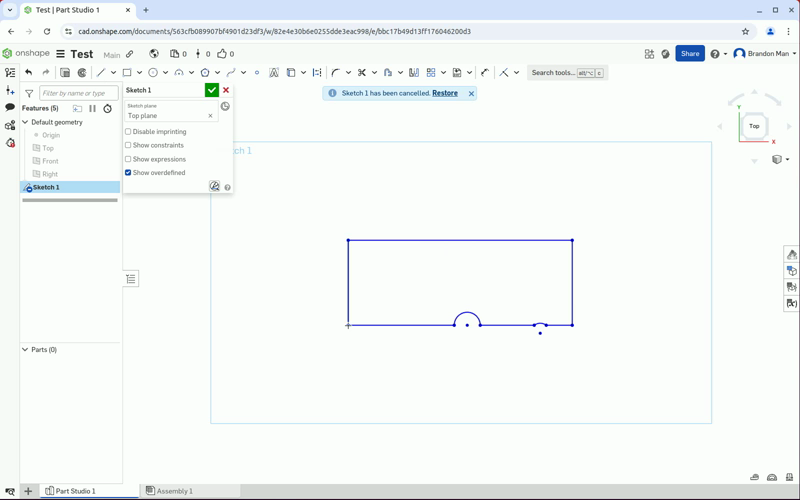
mouse_move(357, 285)
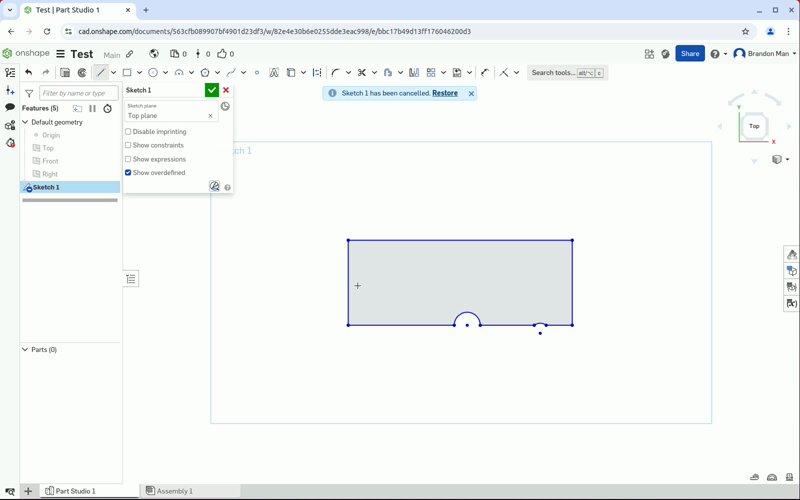
click(357, 285)
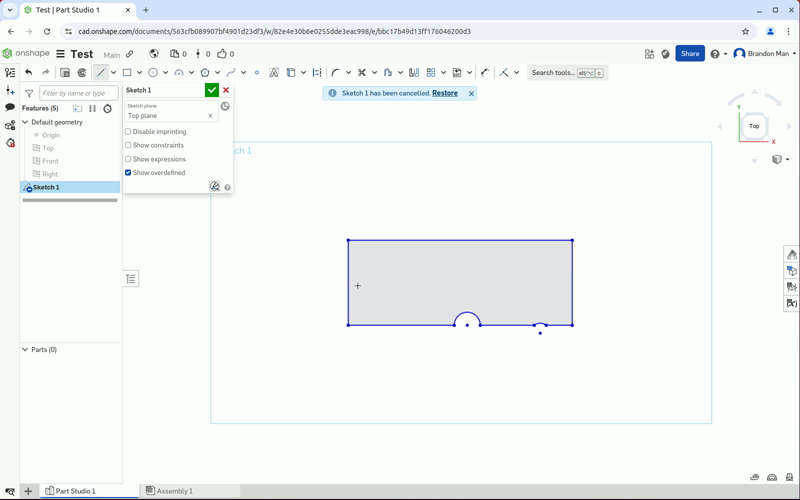
key_up(shift)
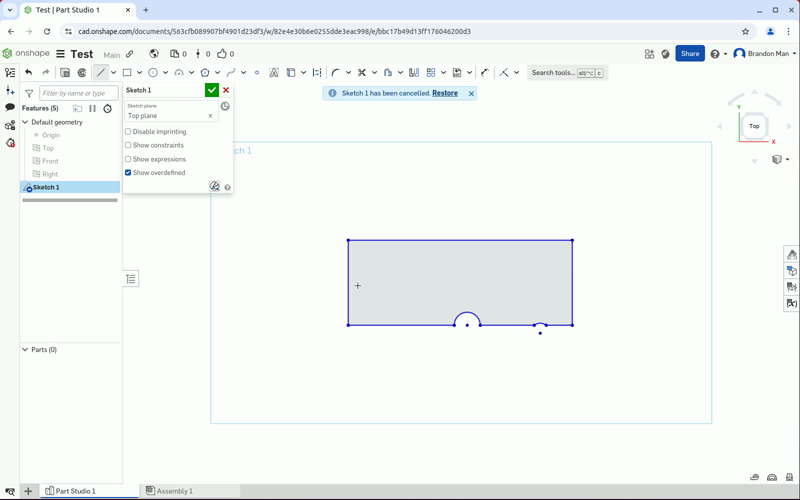
key_down(shift)
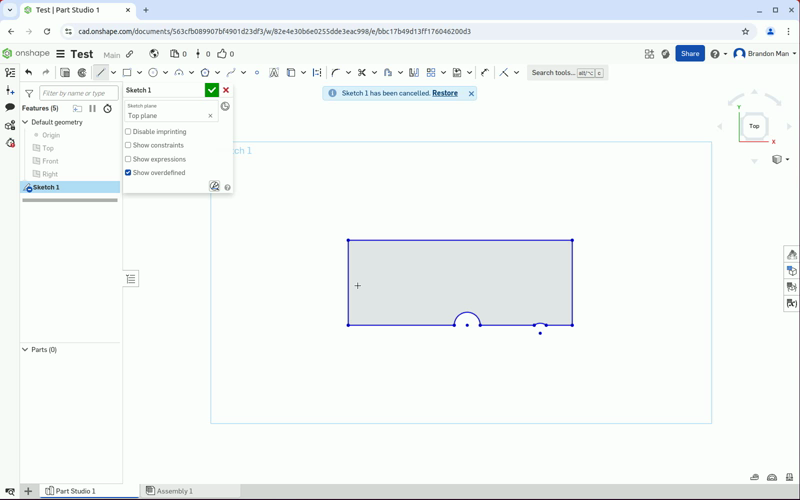
mouse_move(387, 285)
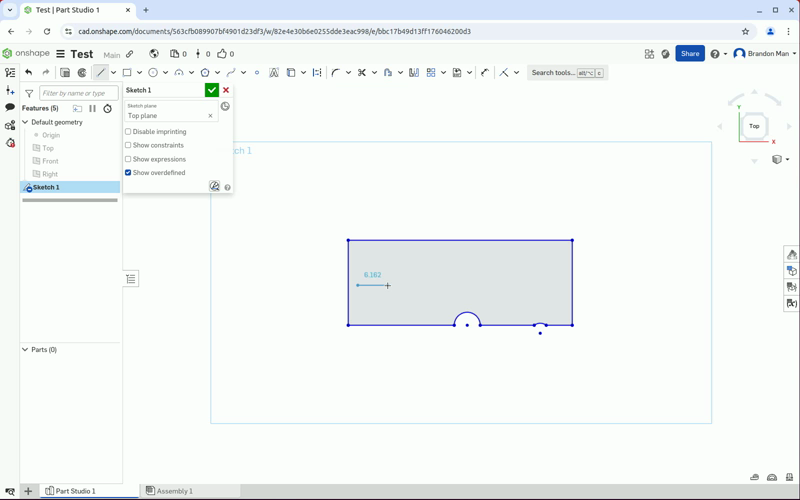
mouse_move(359, 296)
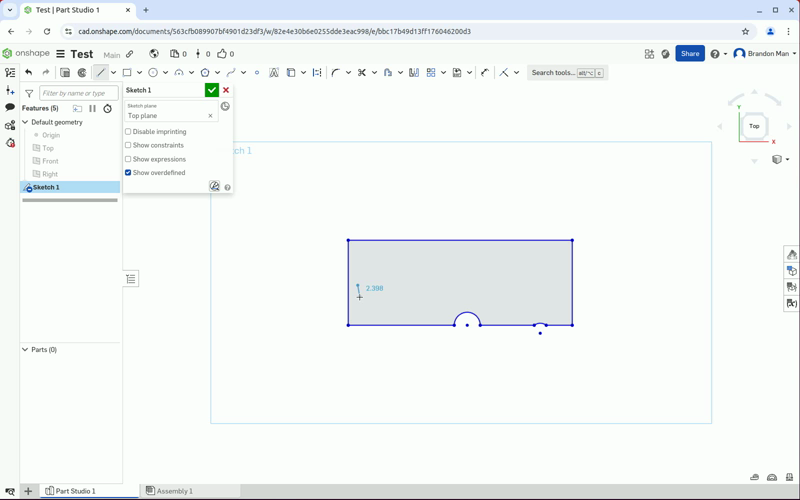
click(359, 296)
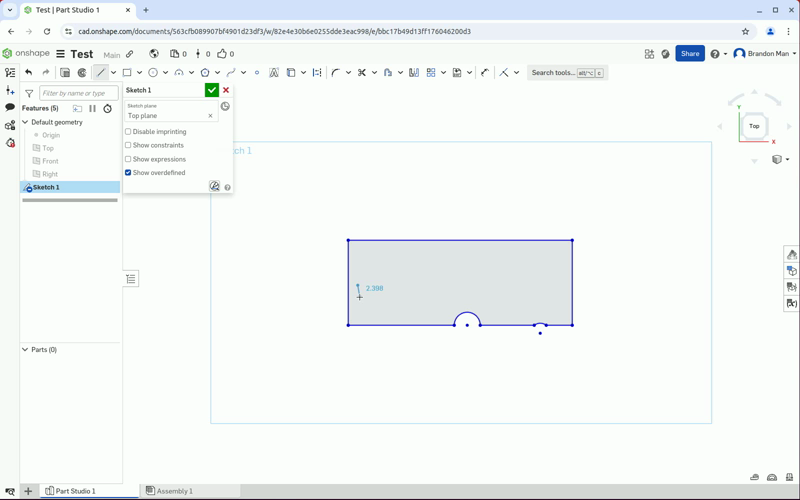
key_up(shift)
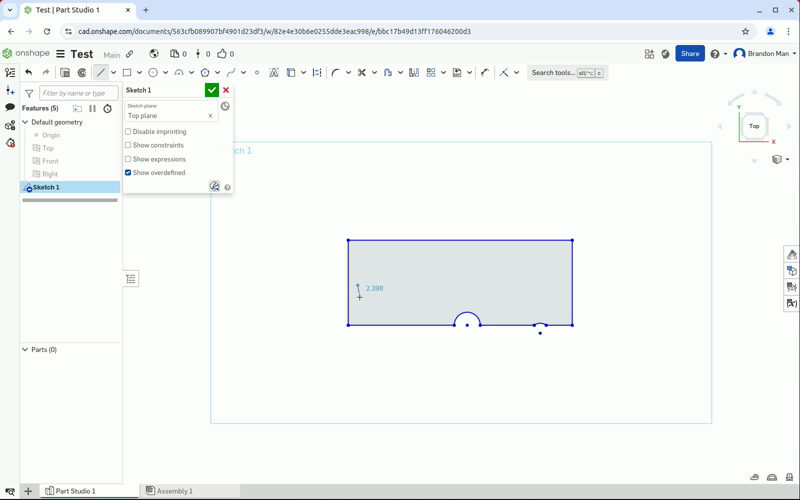
key(esc)
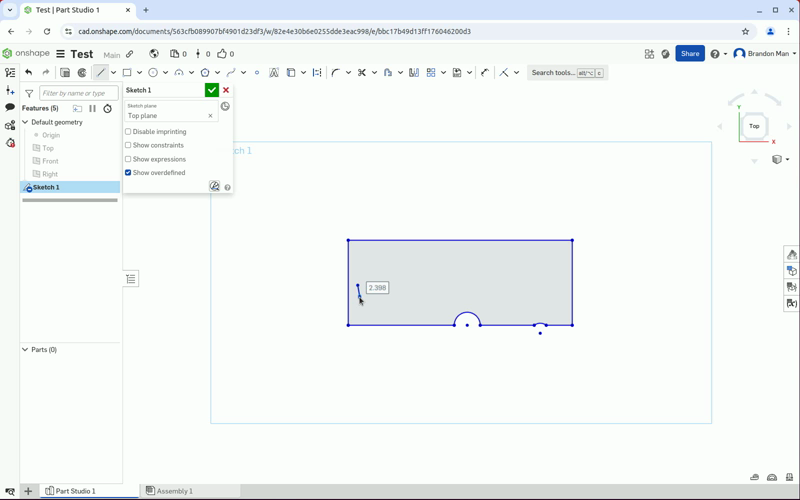
key(a)
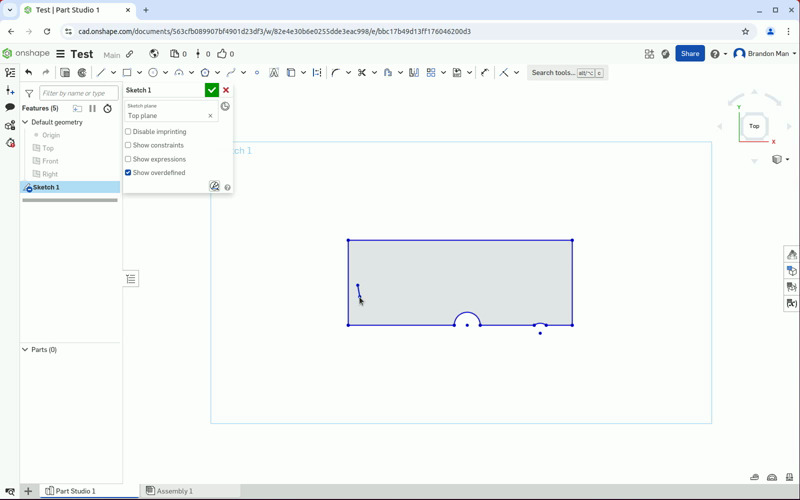
mouse_move(359, 296)
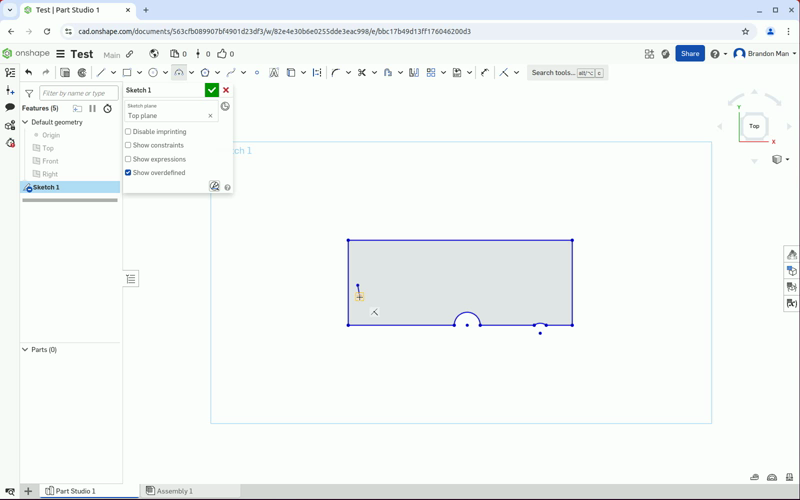
click(359, 296)
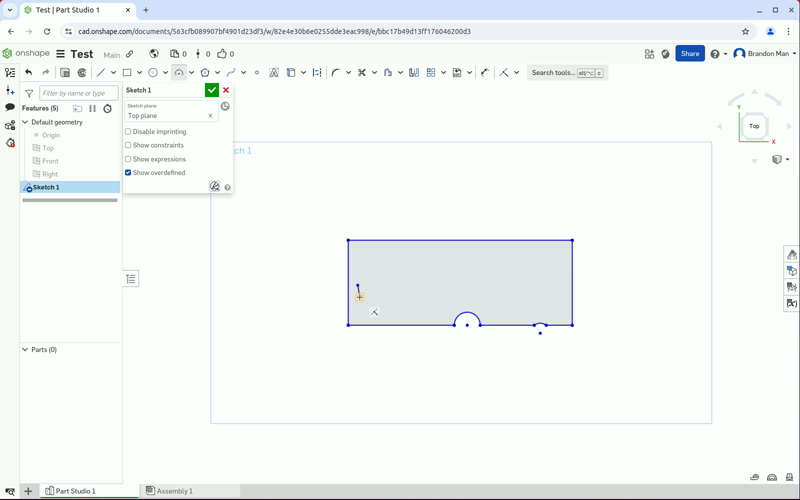
key_down(shift)
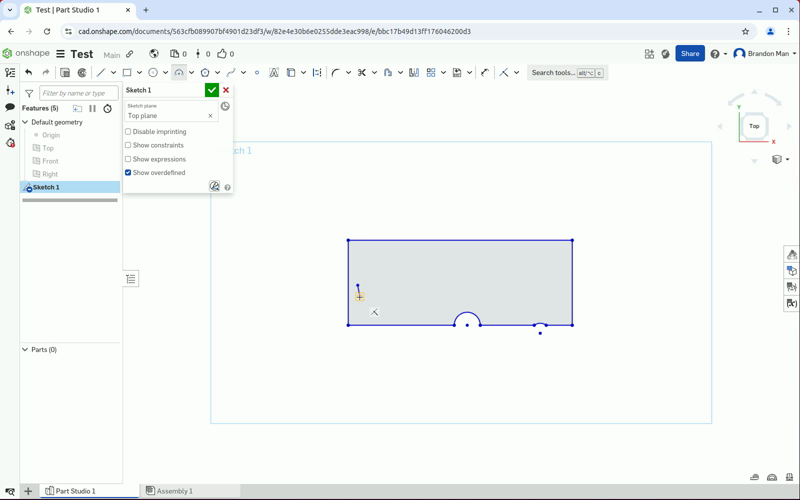
mouse_move(367, 294)
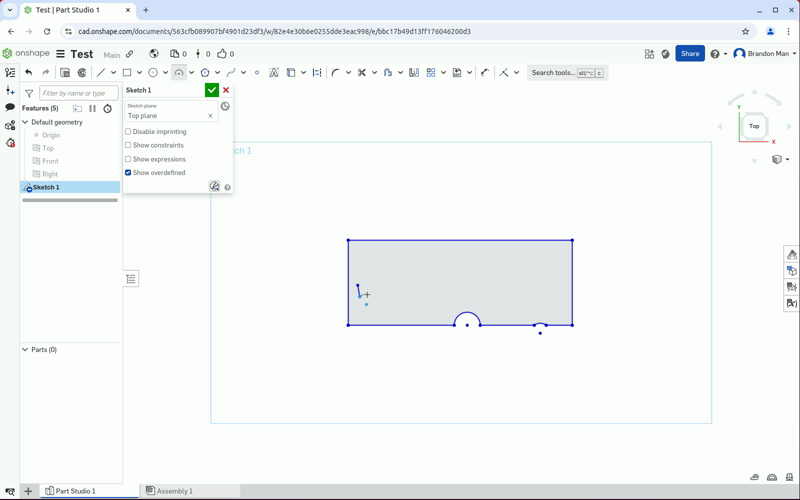
click(367, 294)
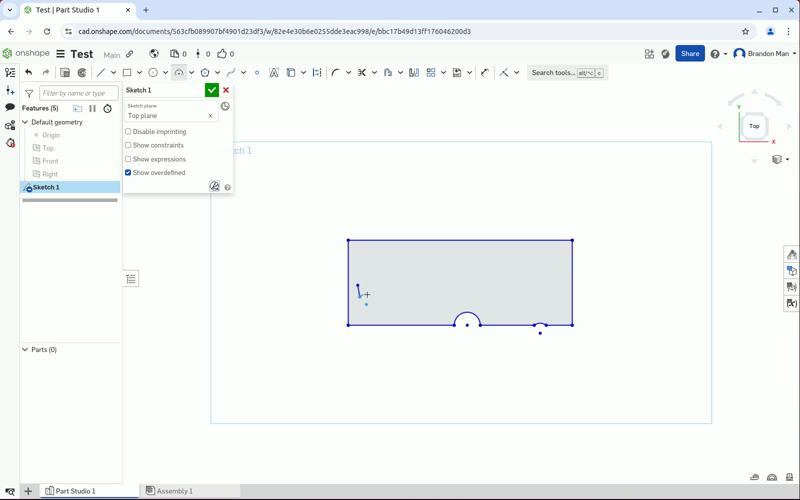
mouse_move(364, 299)
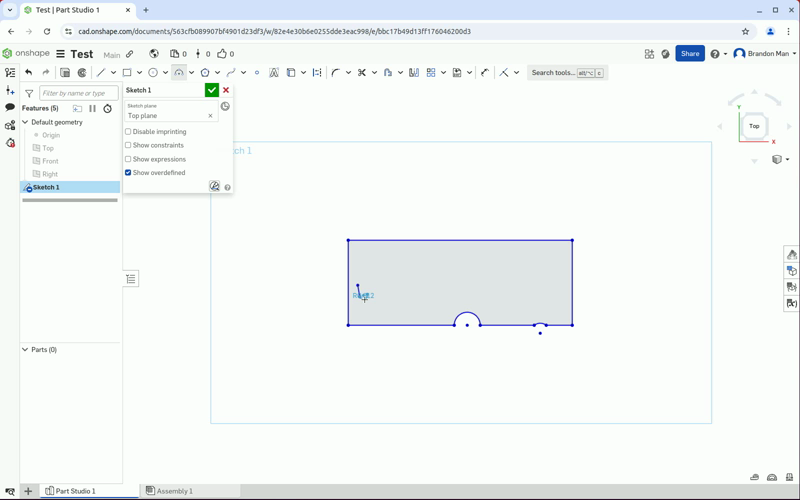
click(364, 299)
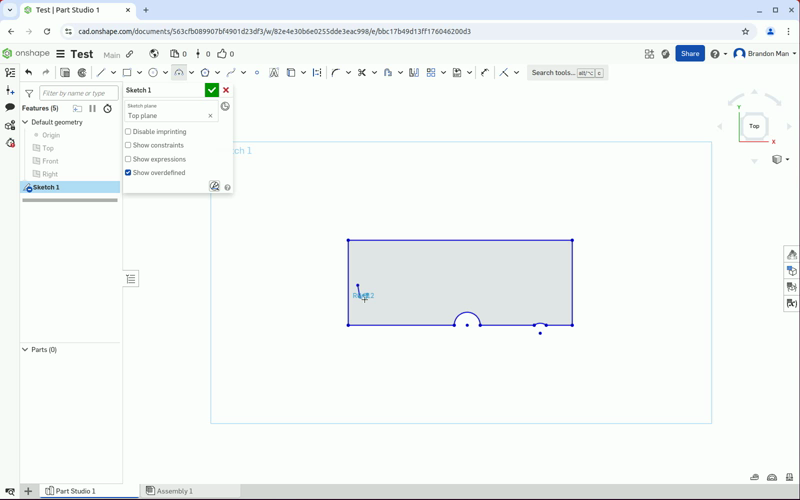
key_up(shift)
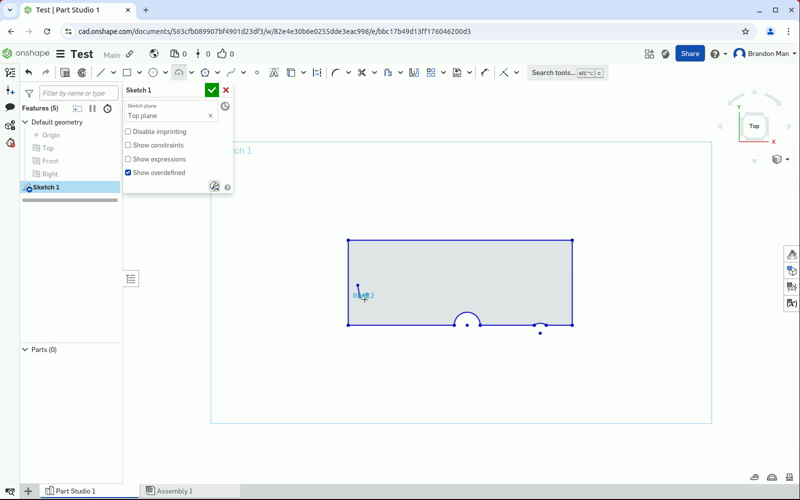
key(esc)
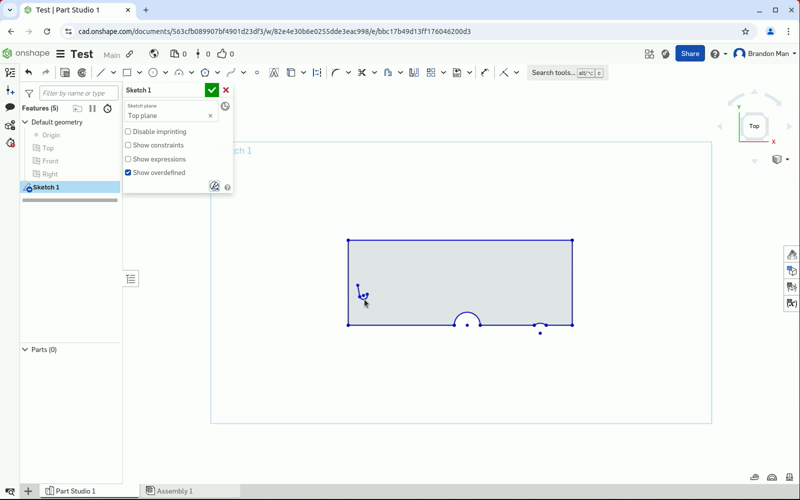
key(l)
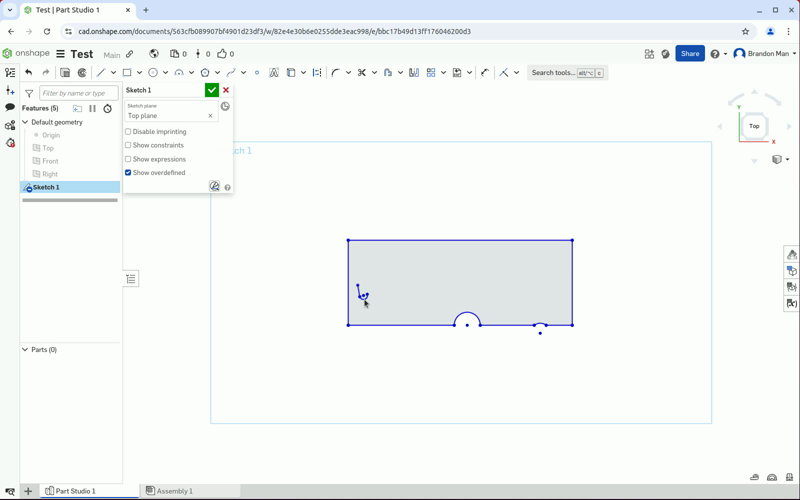
mouse_move(367, 294)
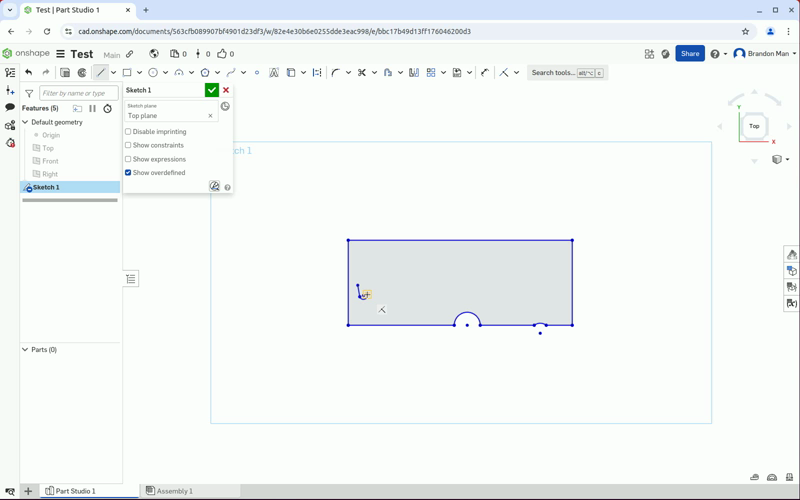
scroll(6)
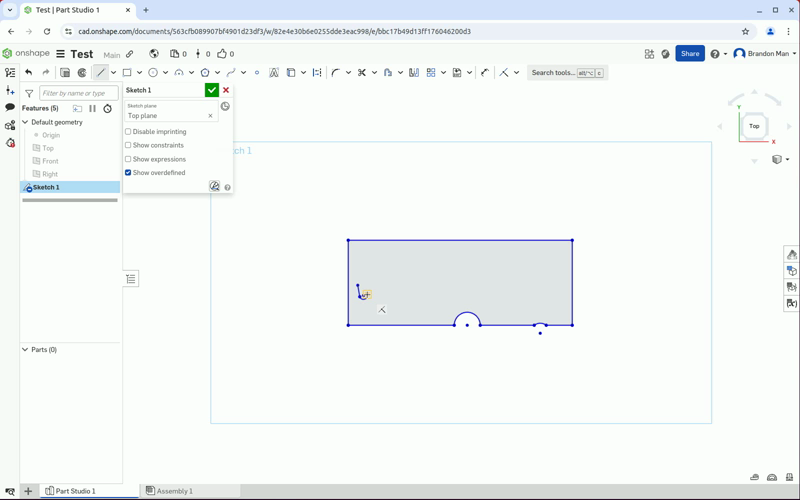
scroll(6)
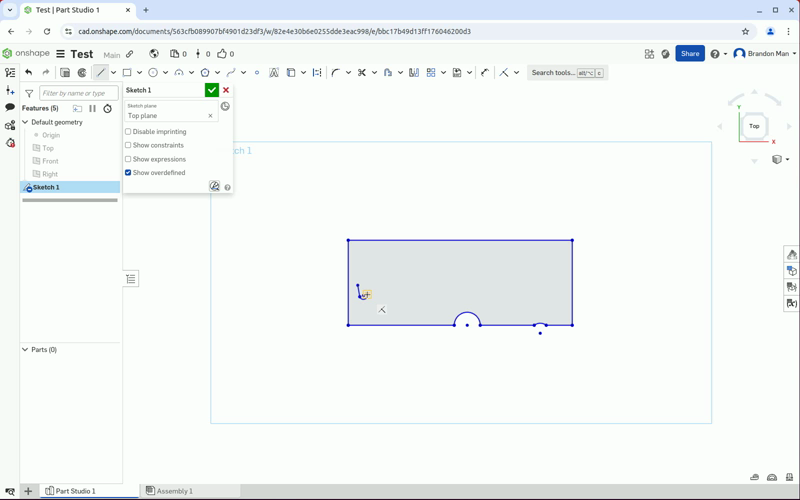
scroll(6)
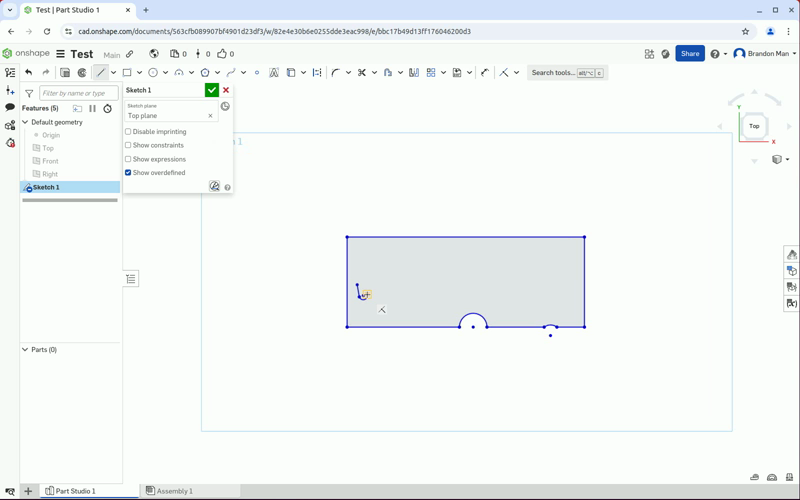
scroll(6)
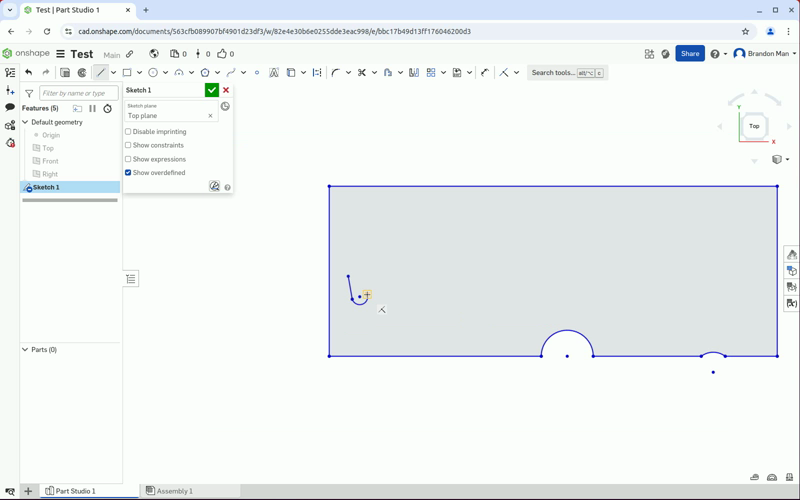
scroll(6)
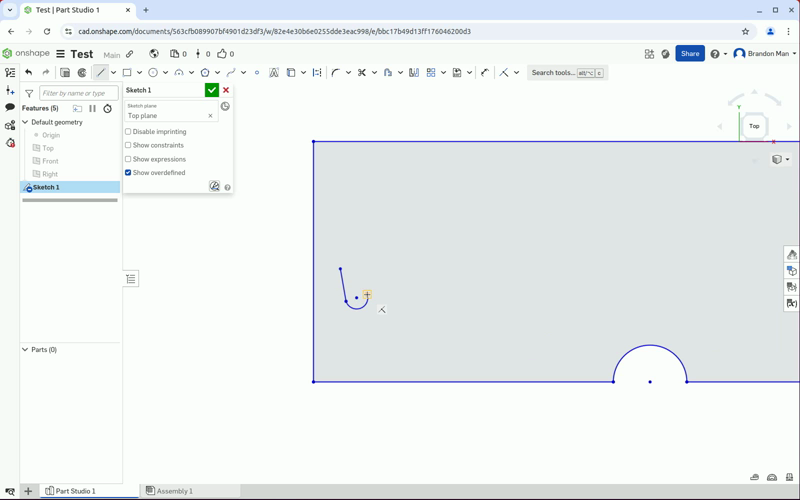
scroll(6)
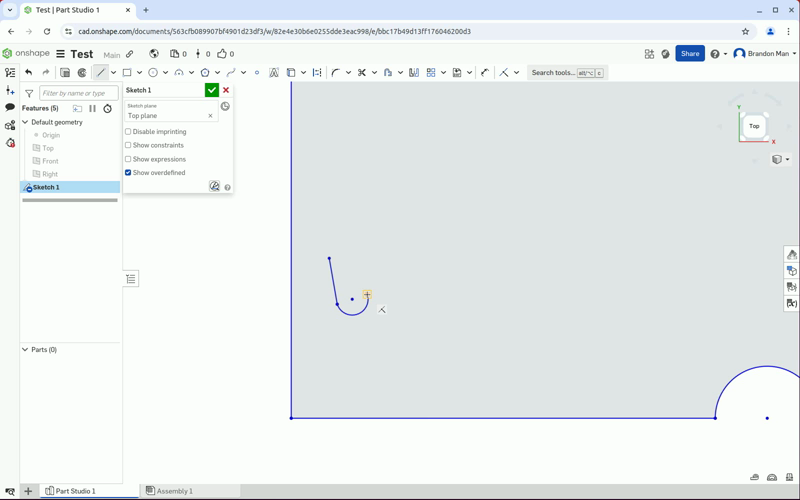
scroll(6)
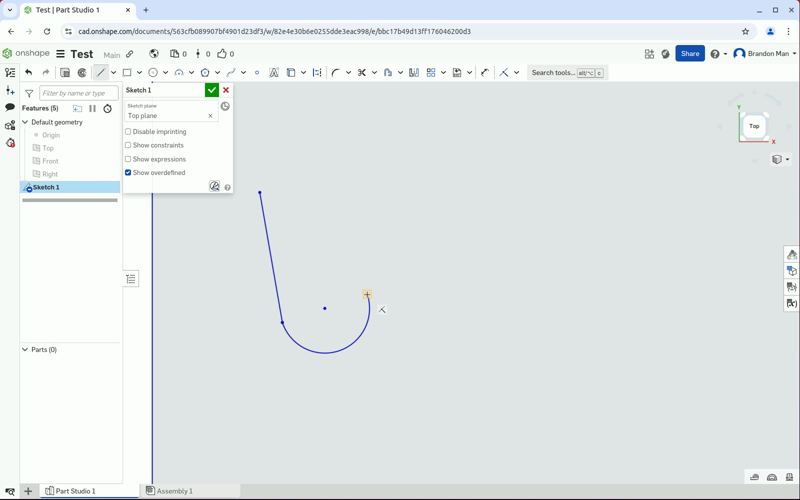
click(367, 294)
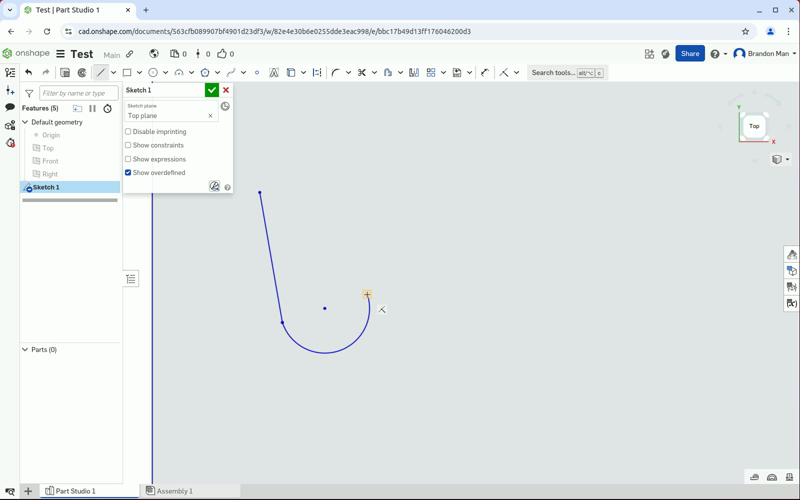
scroll(-6)
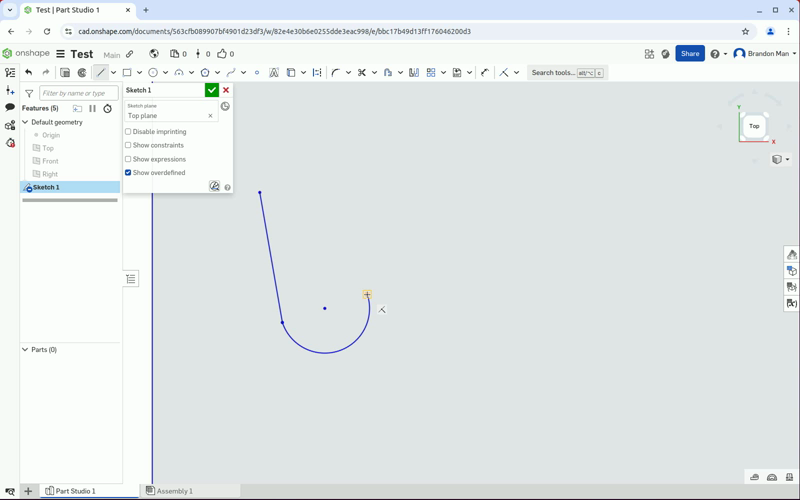
scroll(-6)
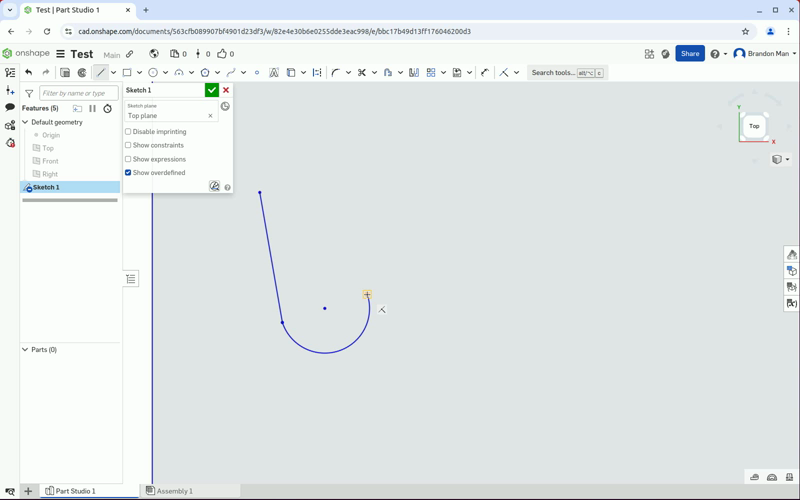
scroll(-6)
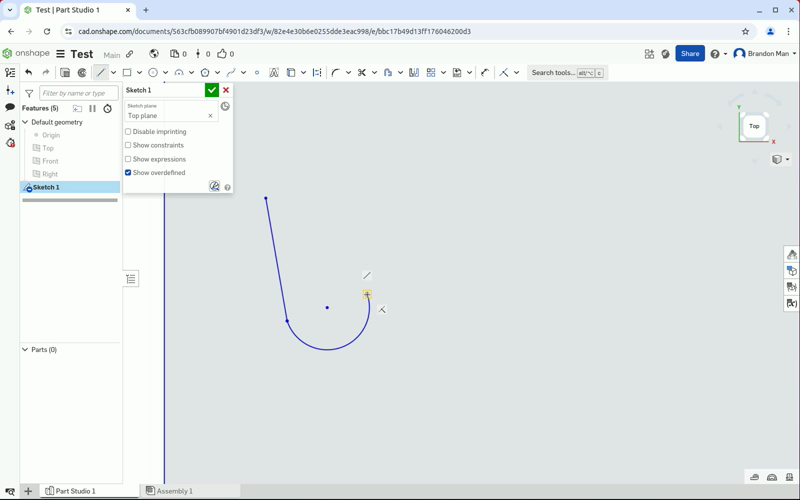
scroll(-6)
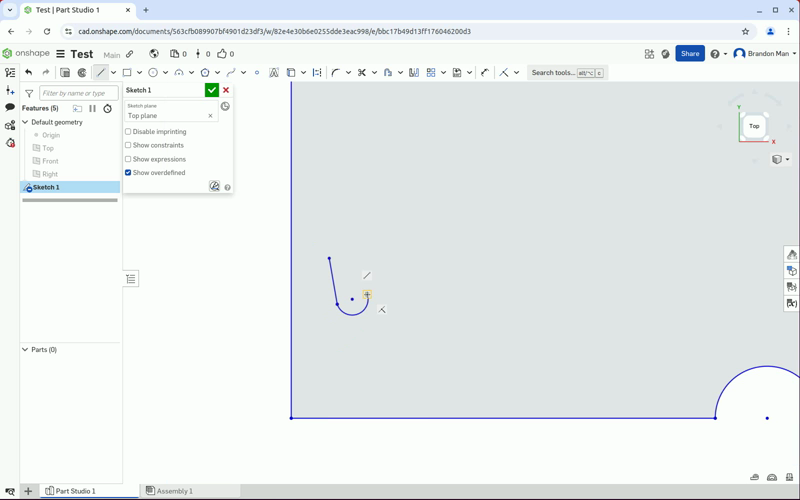
scroll(-6)
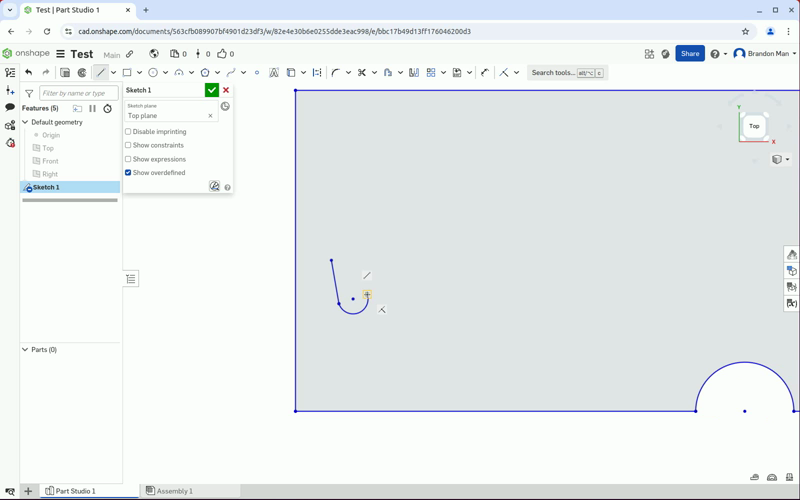
scroll(-6)
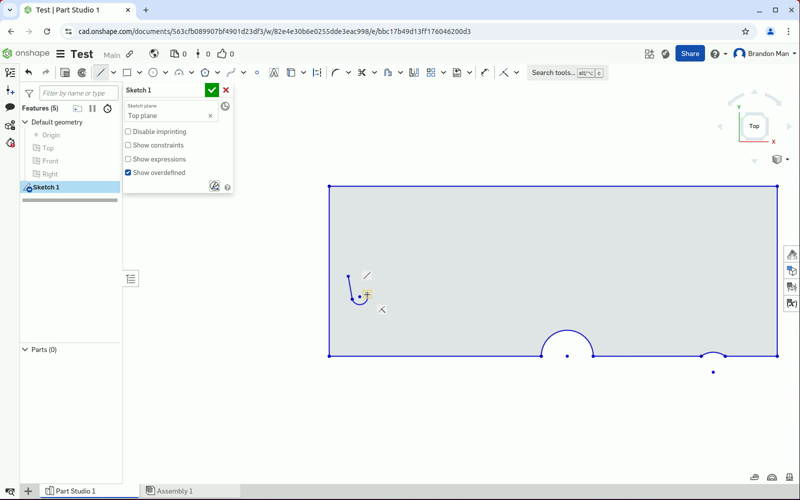
scroll(-6)
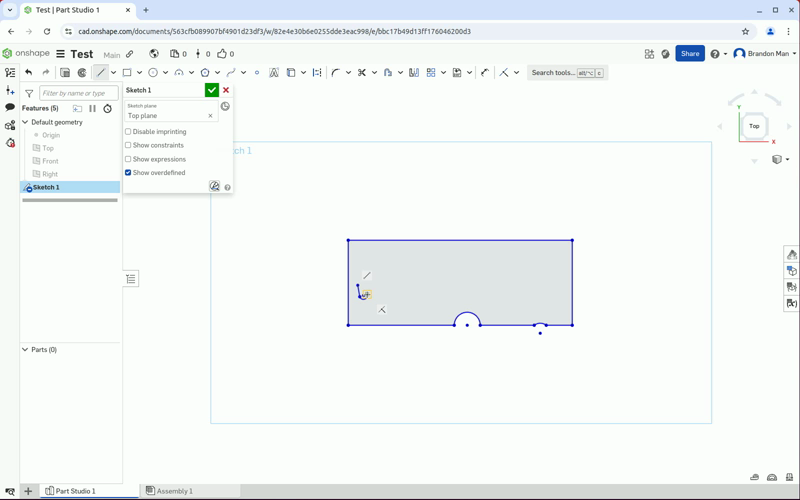
key_down(shift)
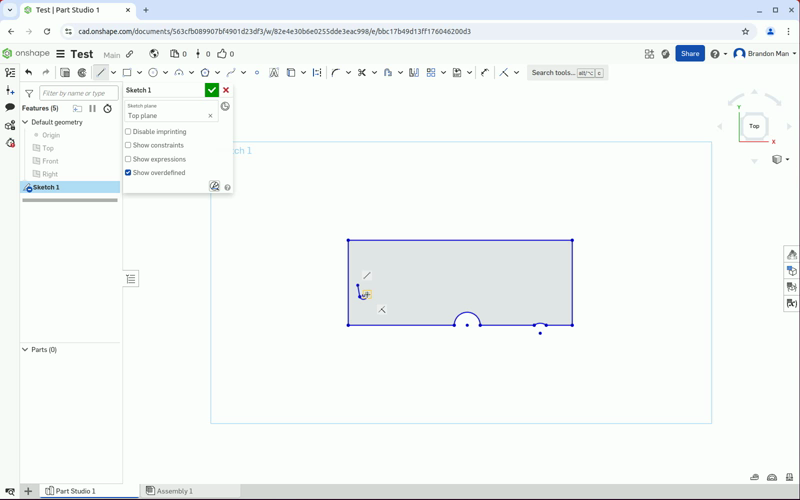
mouse_move(397, 294)
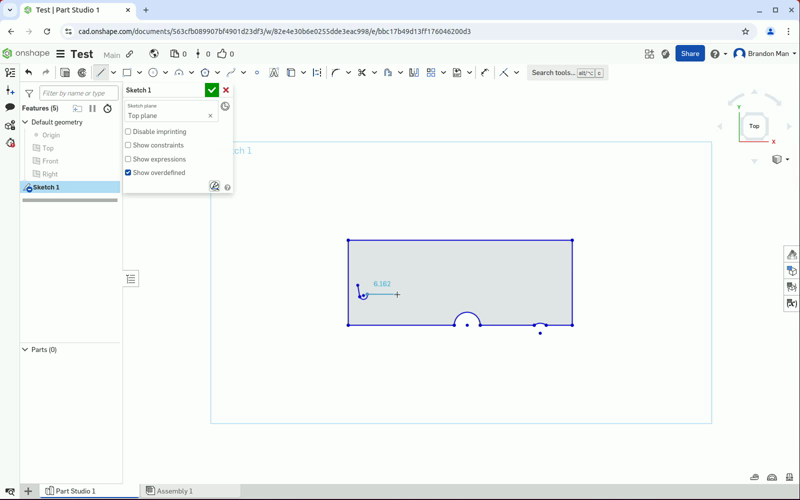
mouse_move(362, 282)
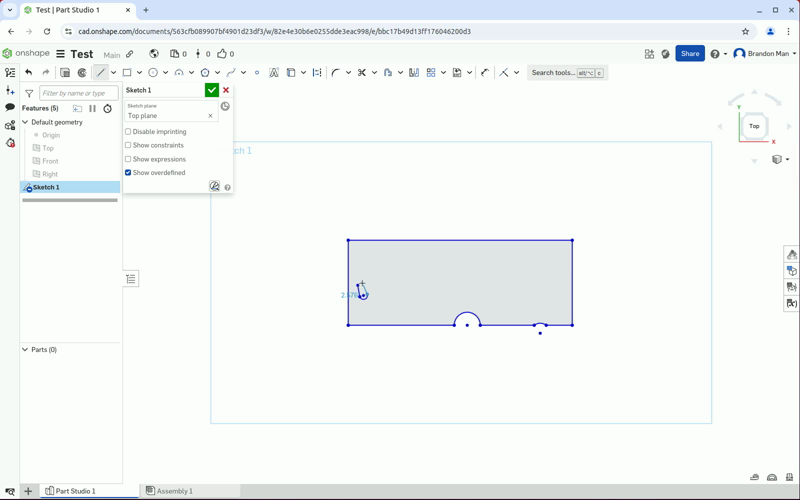
click(362, 282)
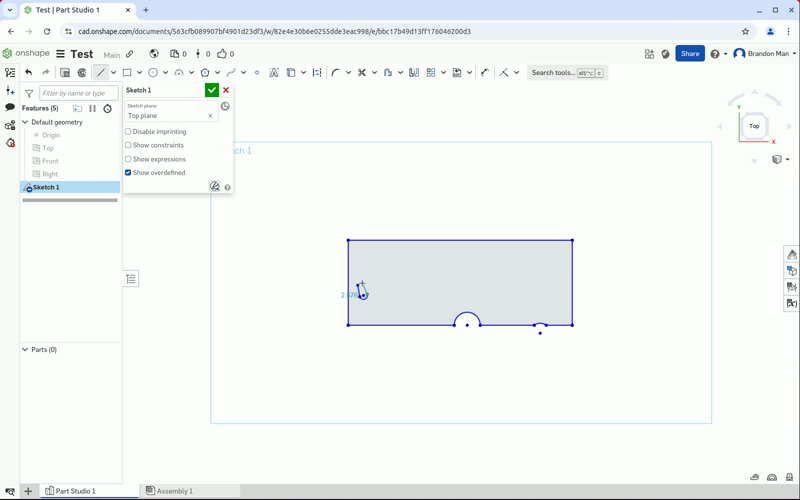
key_up(shift)
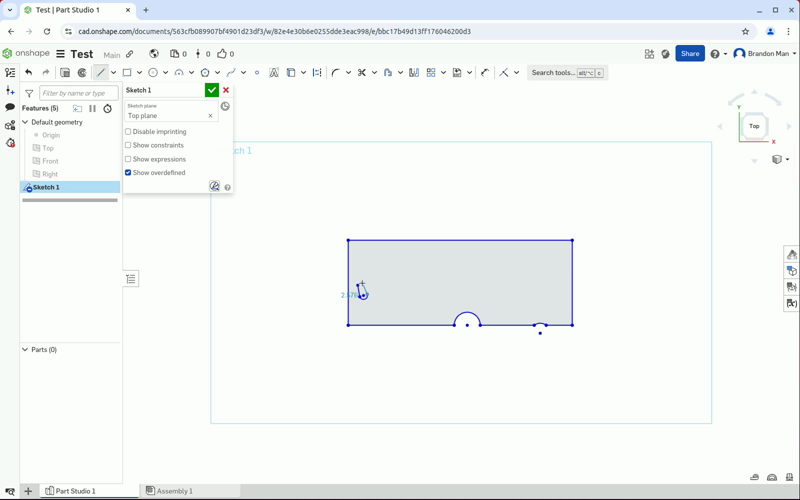
key(esc)
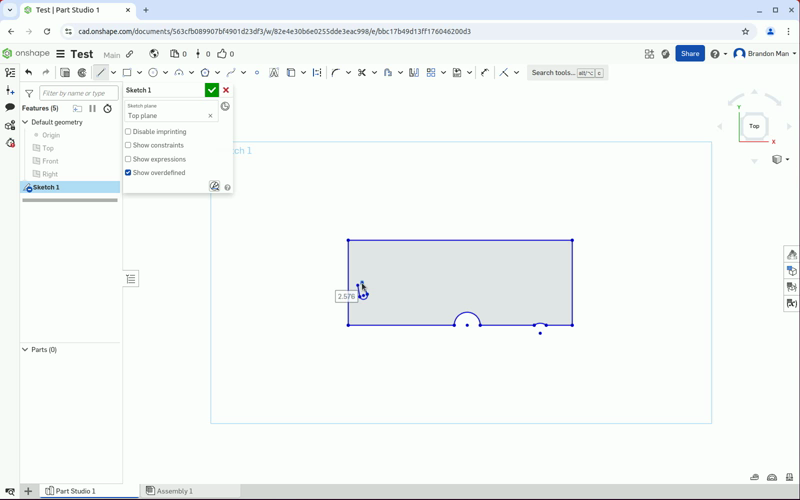
key(a)
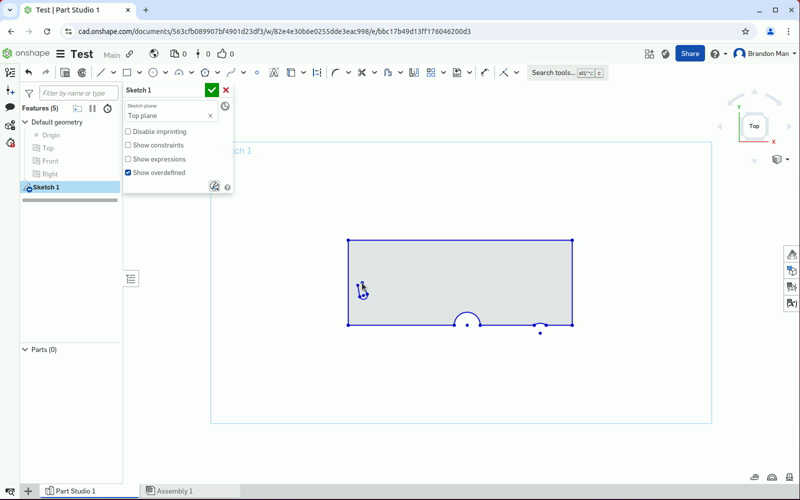
mouse_move(362, 282)
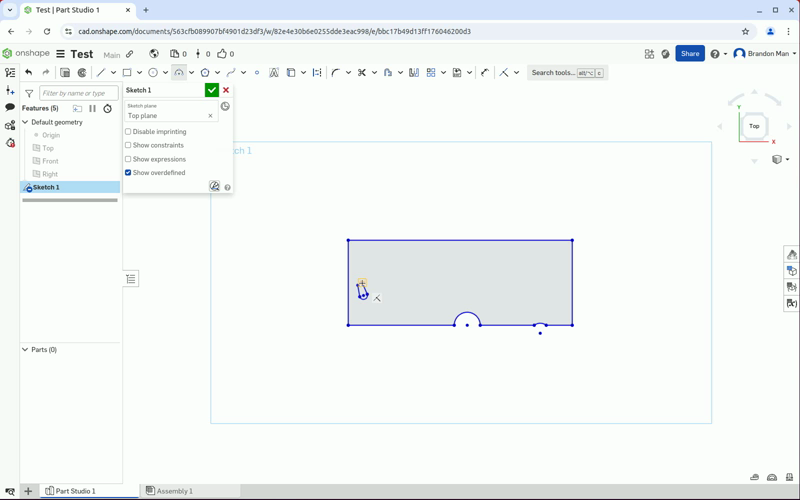
click(362, 282)
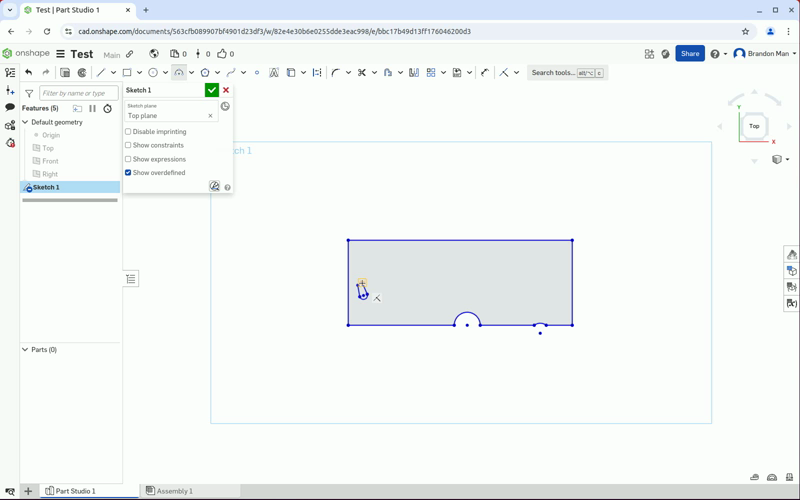
mouse_move(357, 285)
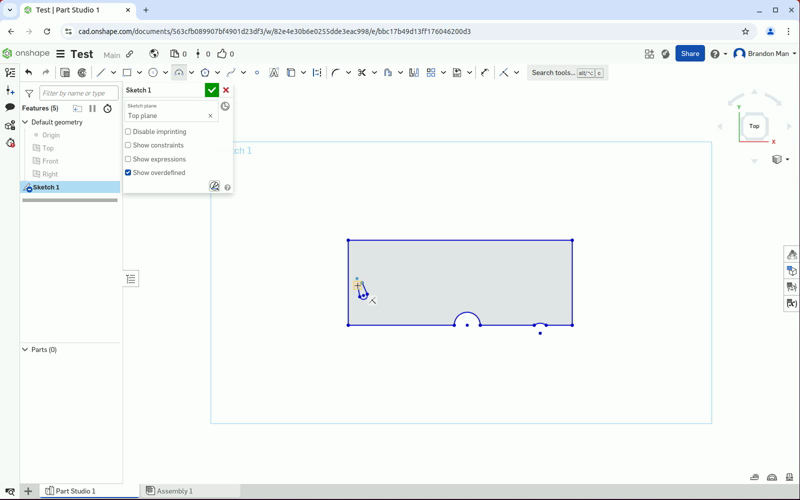
scroll(6)
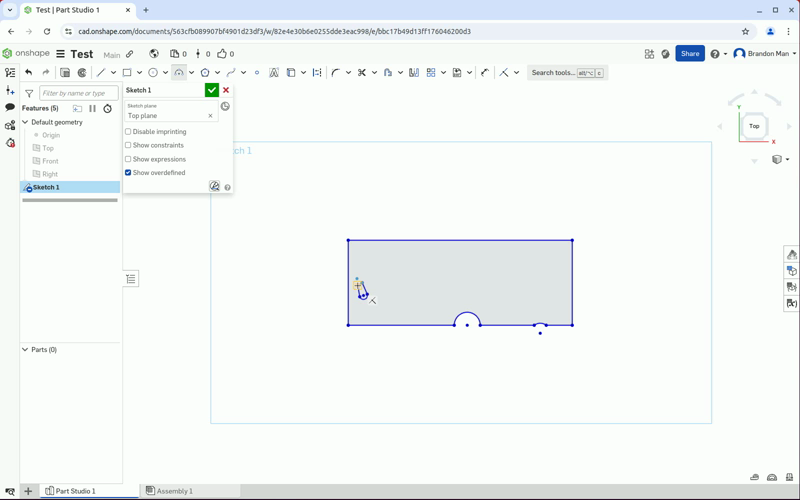
scroll(6)
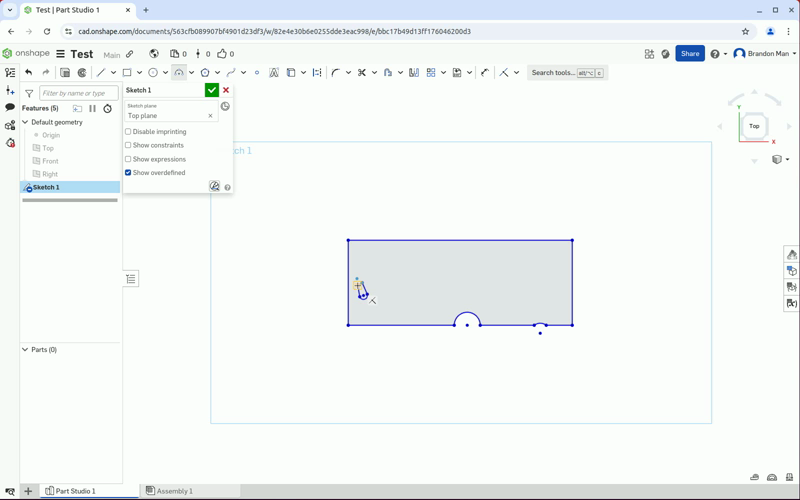
scroll(6)
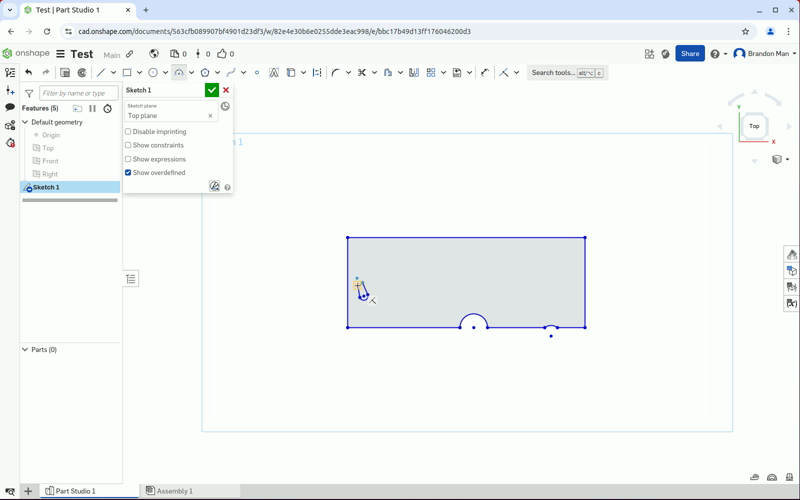
scroll(6)
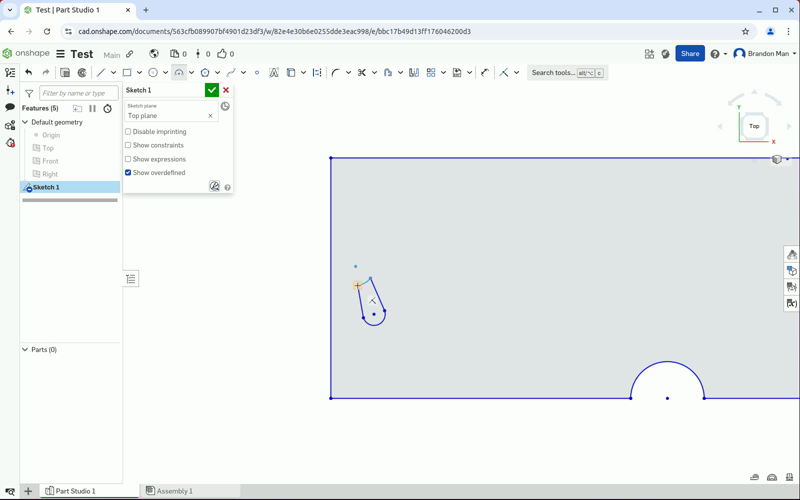
scroll(6)
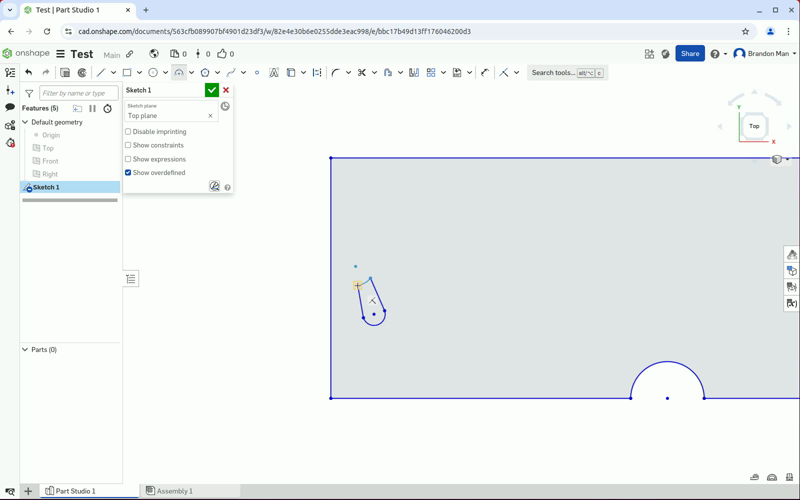
scroll(6)
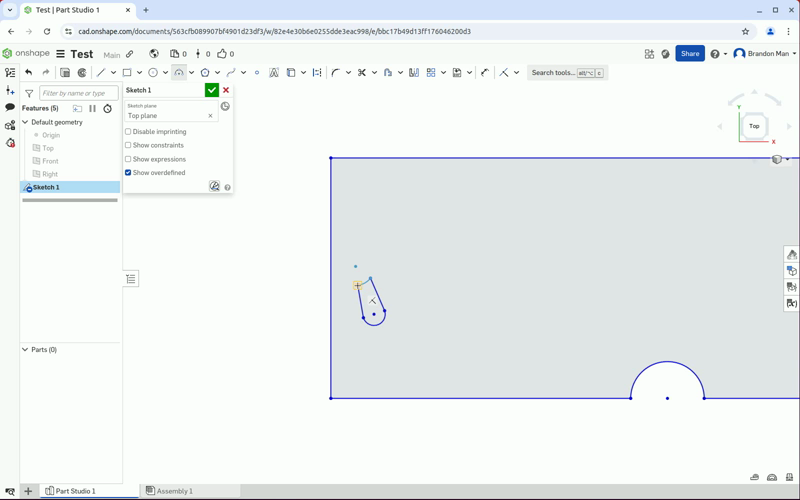
scroll(6)
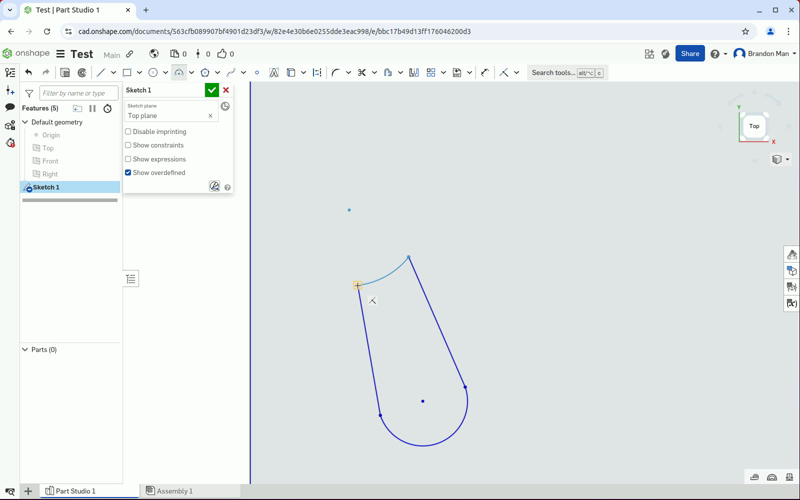
click(357, 285)
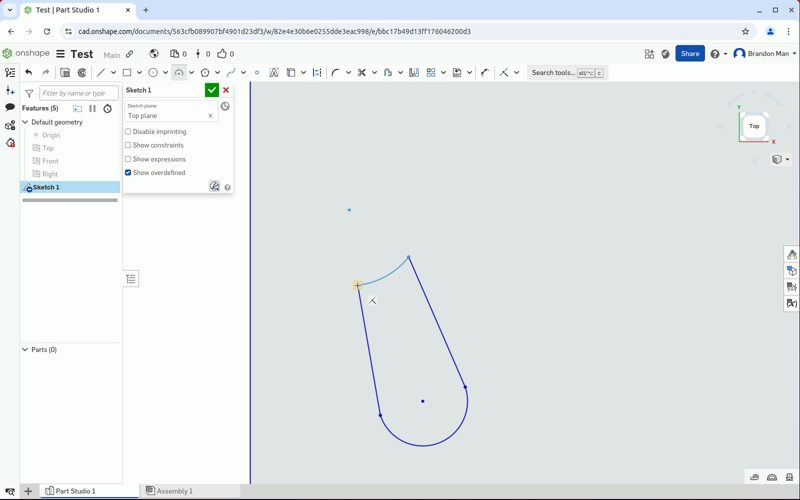
scroll(-6)
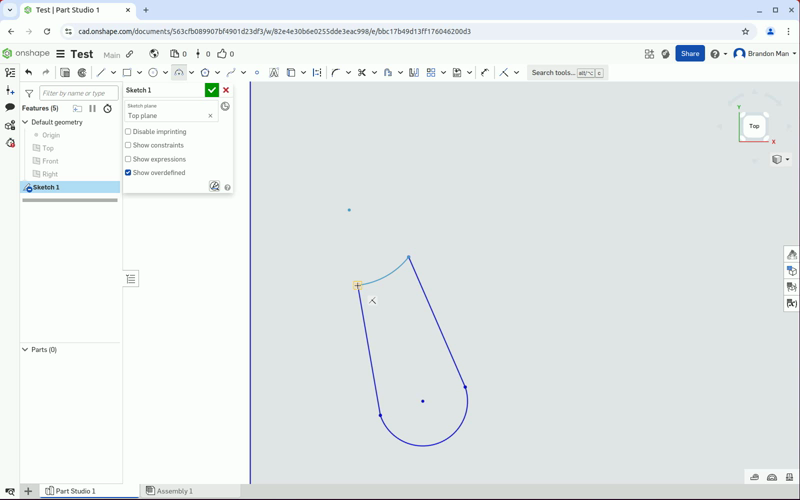
scroll(-6)
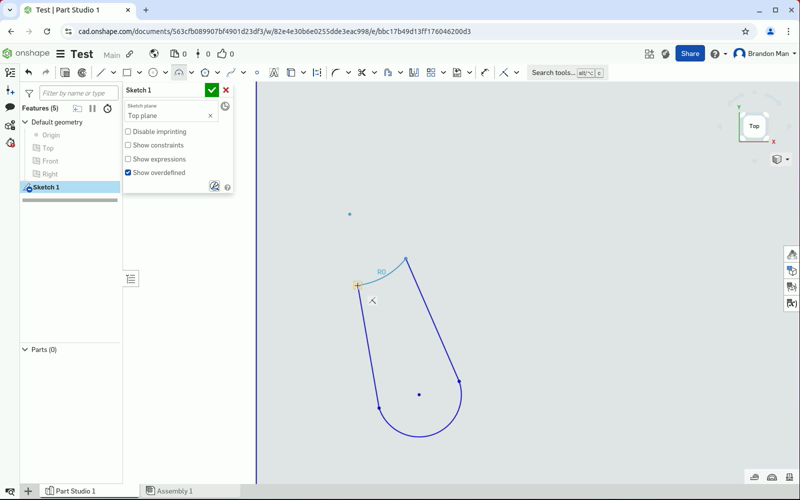
scroll(-6)
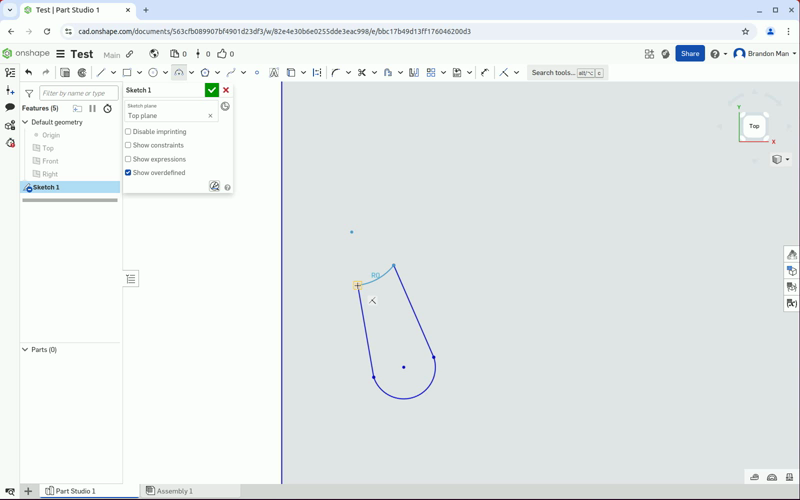
scroll(-6)
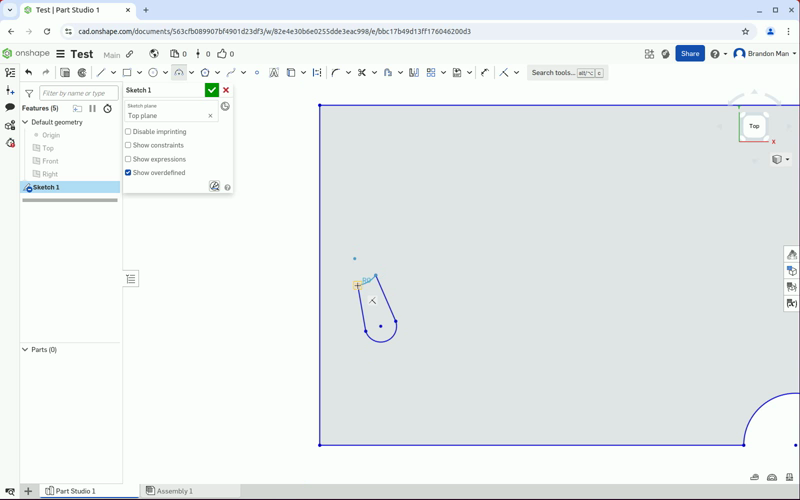
scroll(-6)
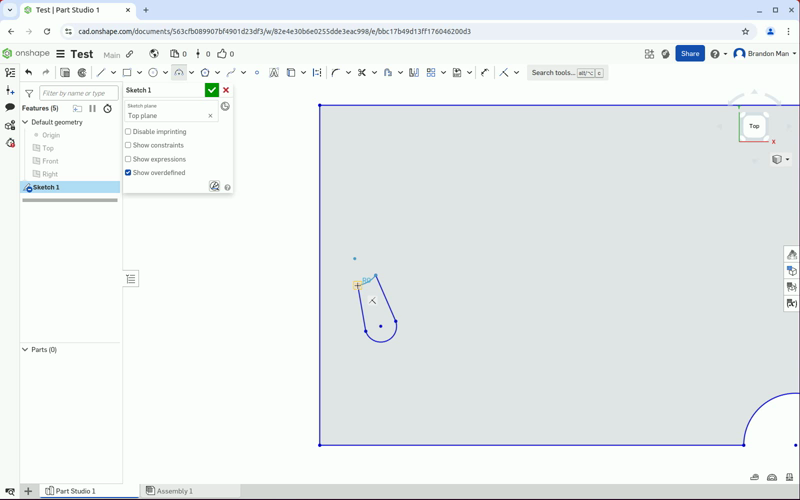
scroll(-6)
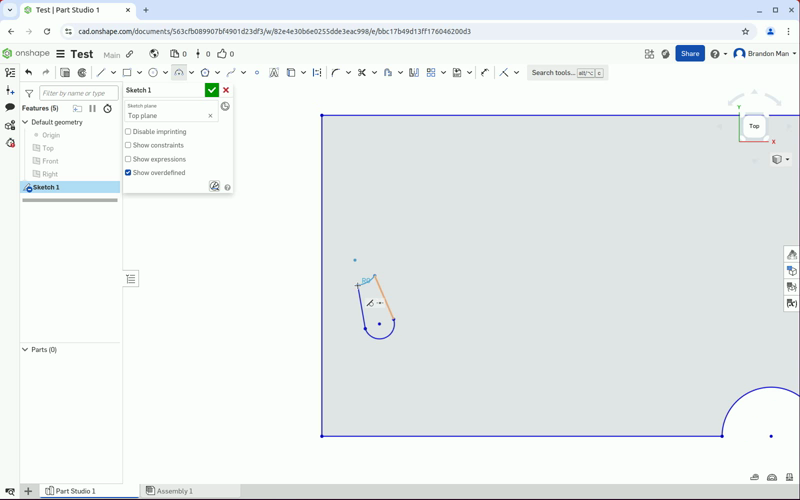
scroll(-6)
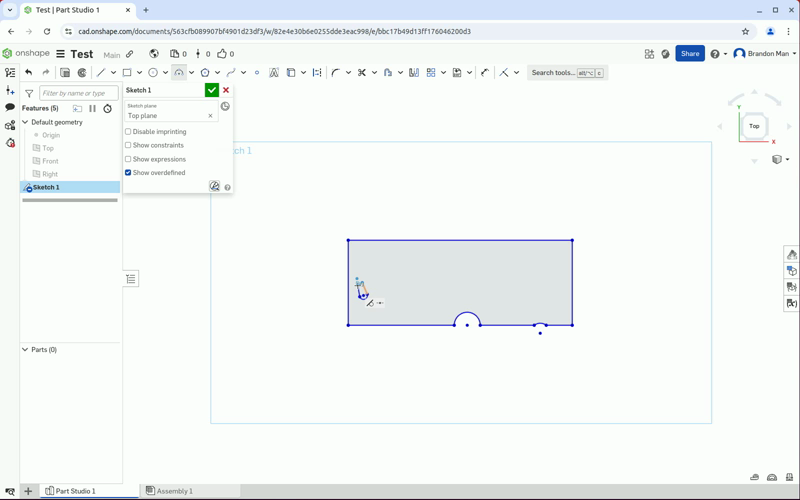
key_down(shift)
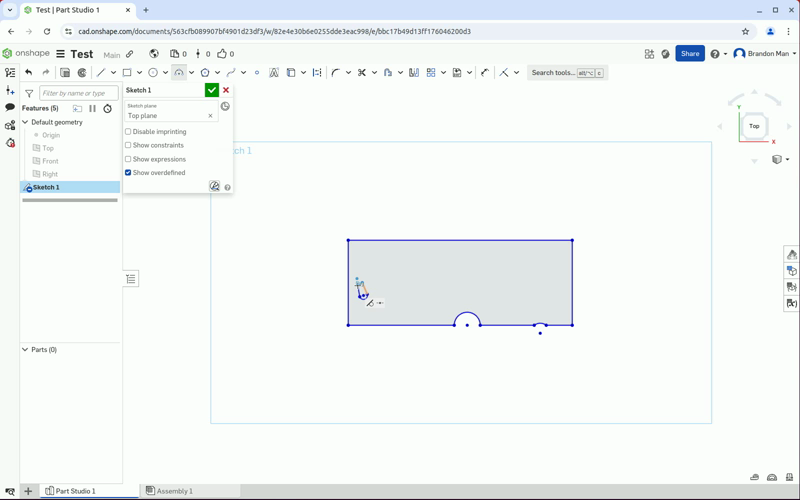
mouse_move(358, 281)
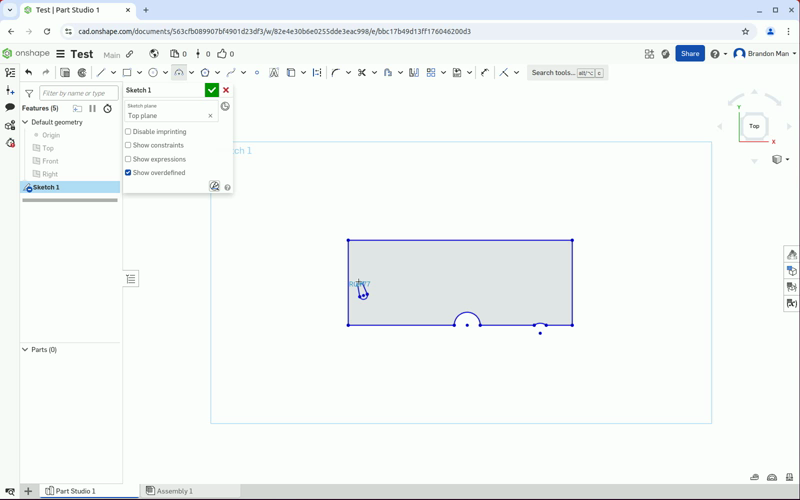
scroll(6)
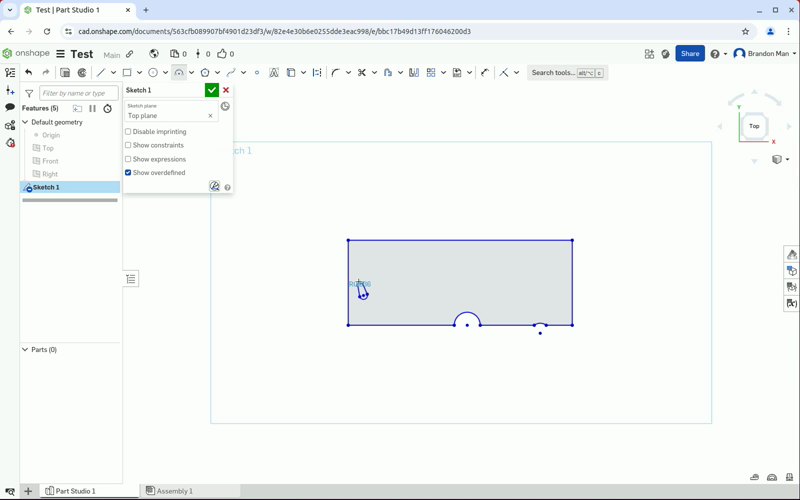
scroll(6)
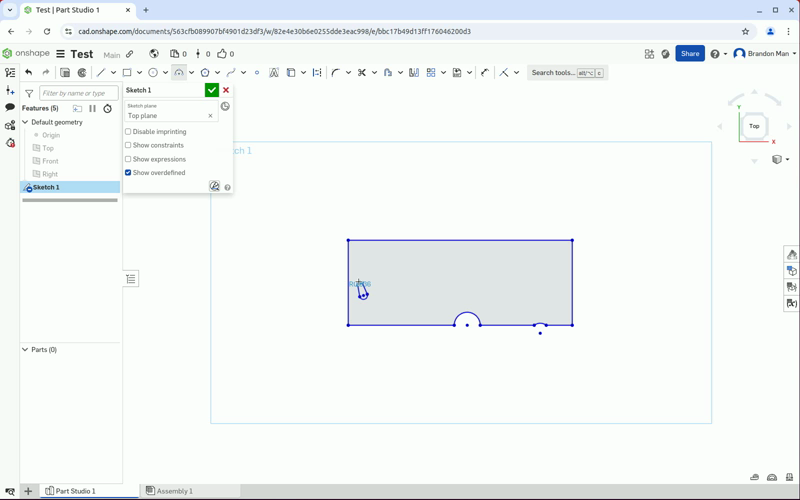
scroll(6)
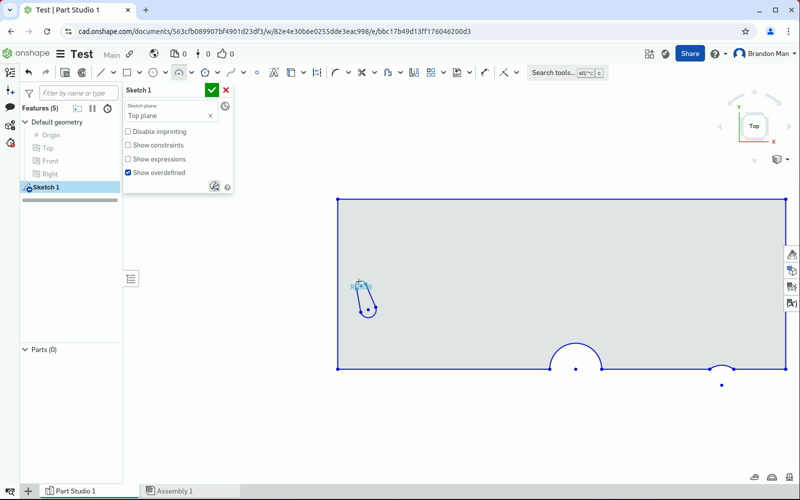
scroll(6)
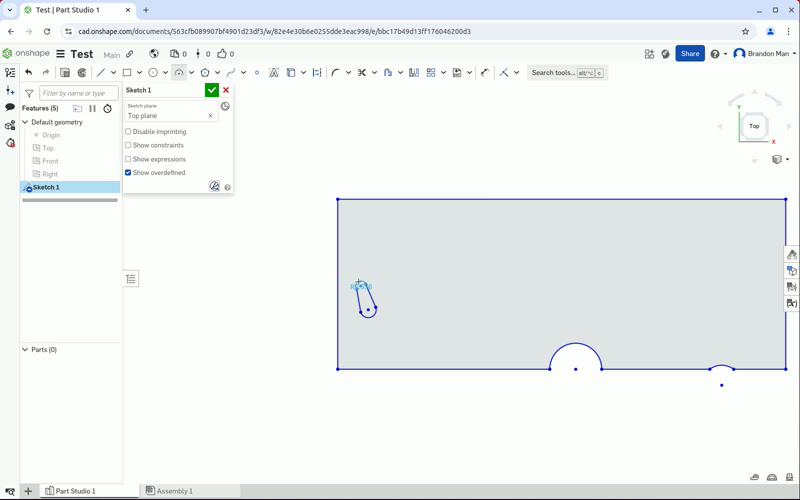
scroll(6)
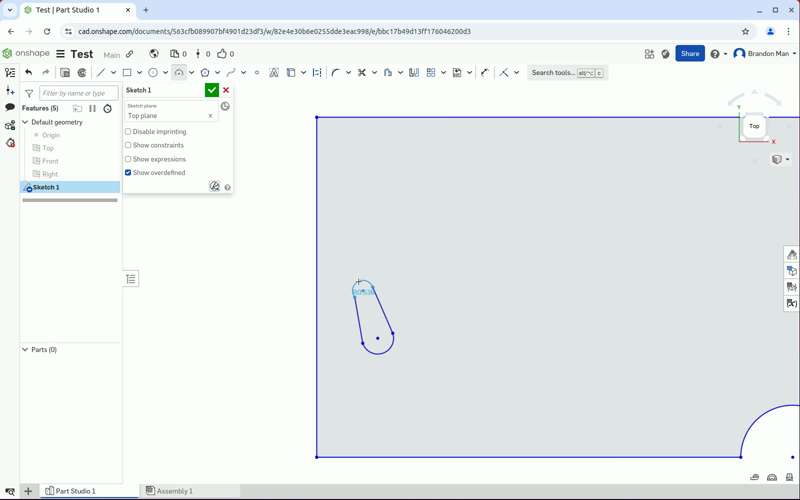
scroll(6)
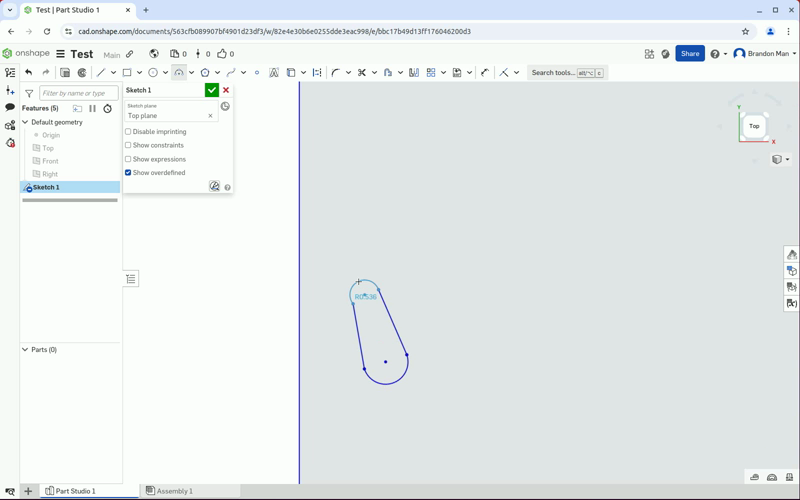
scroll(6)
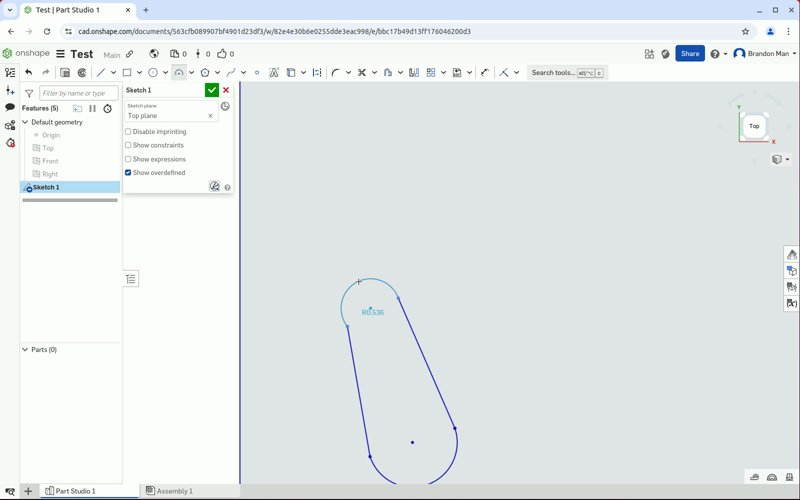
click(358, 281)
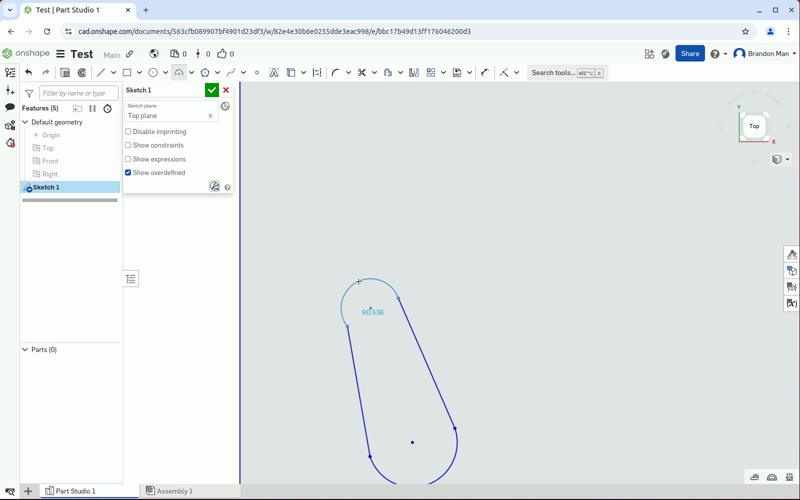
scroll(-6)
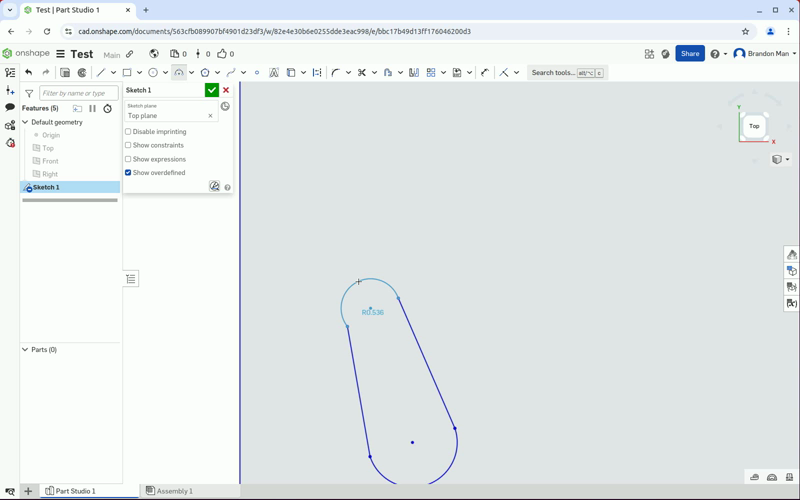
scroll(-6)
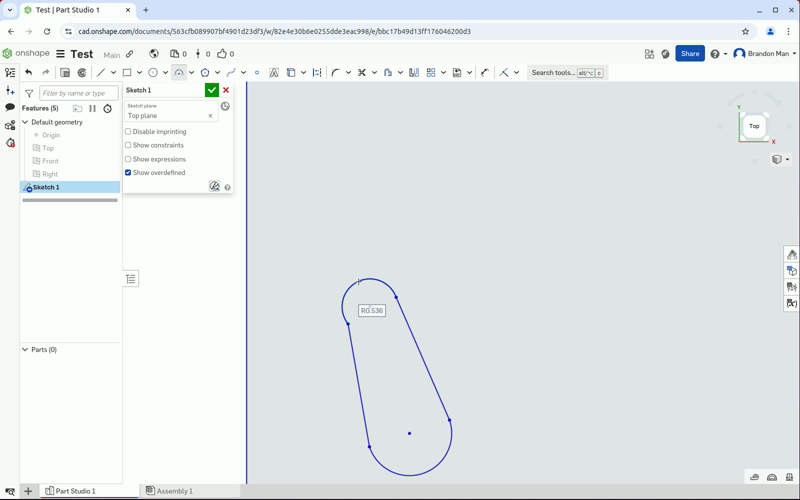
scroll(-6)
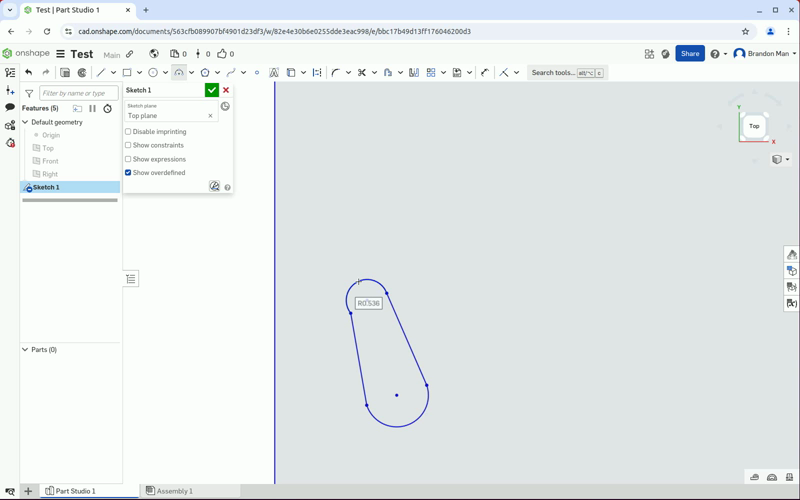
scroll(-6)
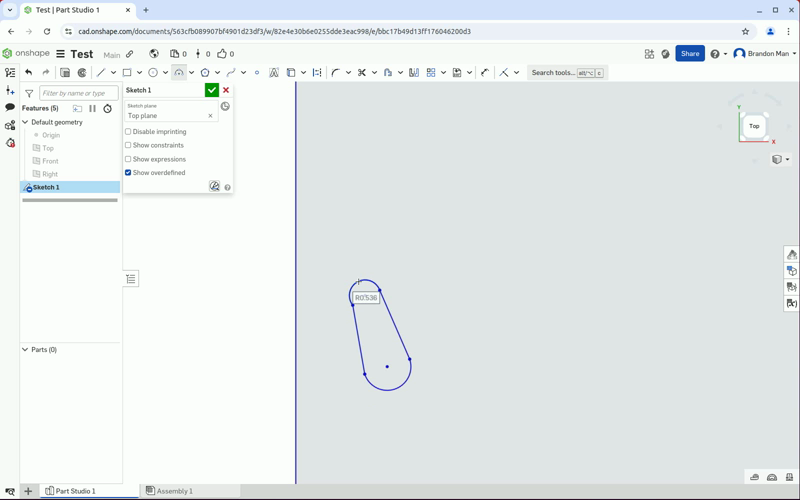
scroll(-6)
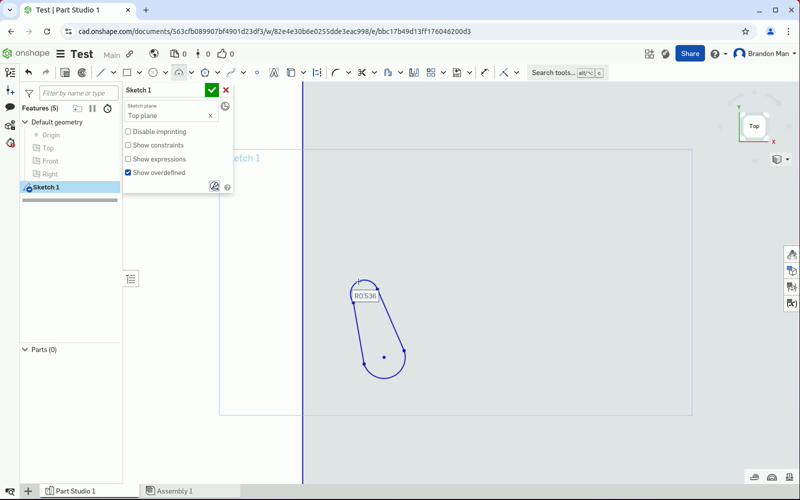
scroll(-6)
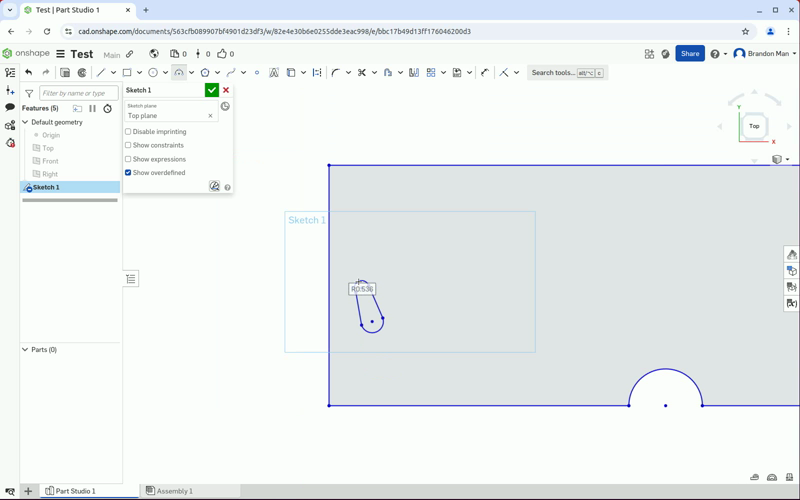
scroll(-6)
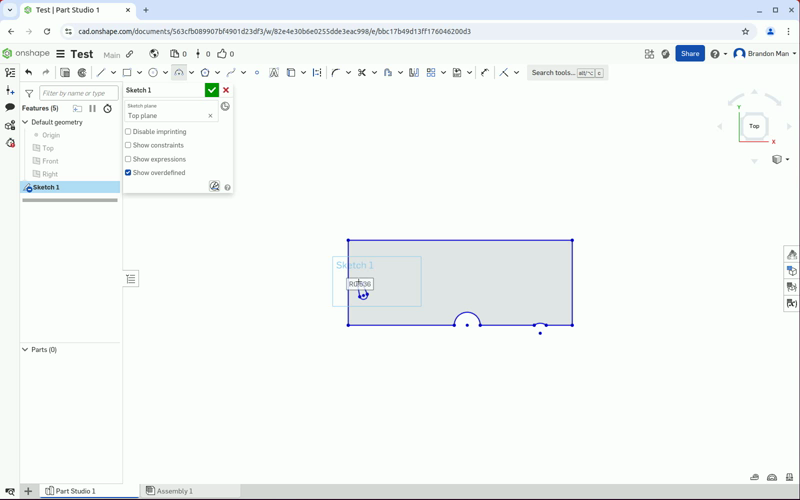
key_up(shift)
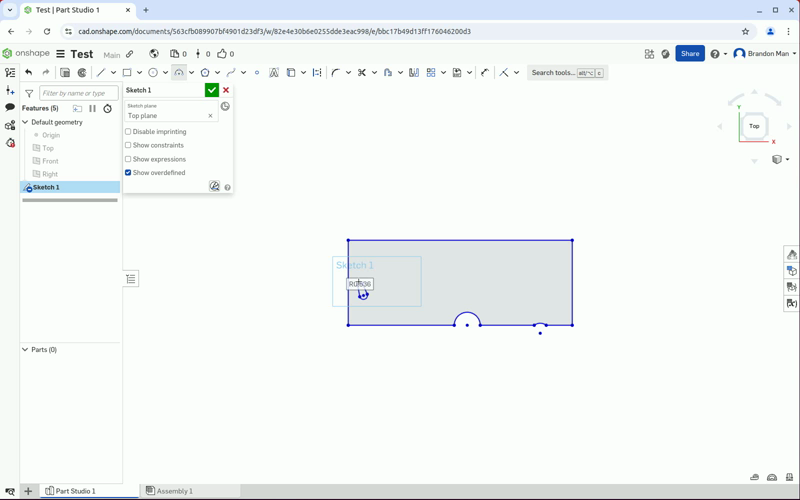
key(esc)
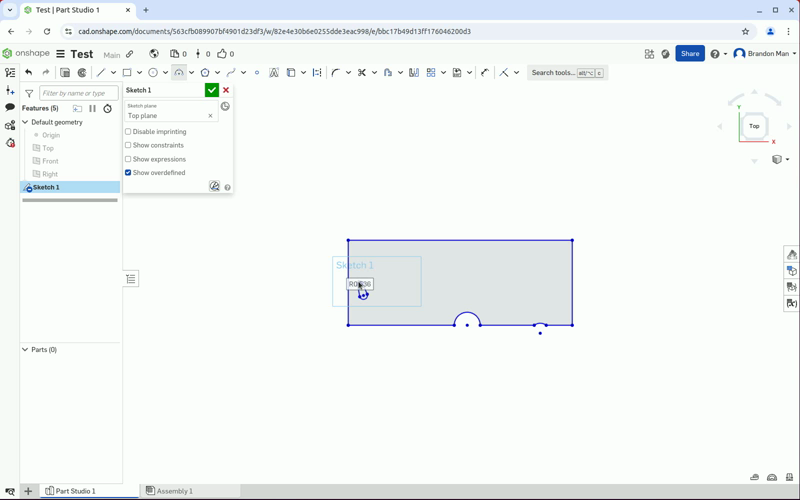
key(l)
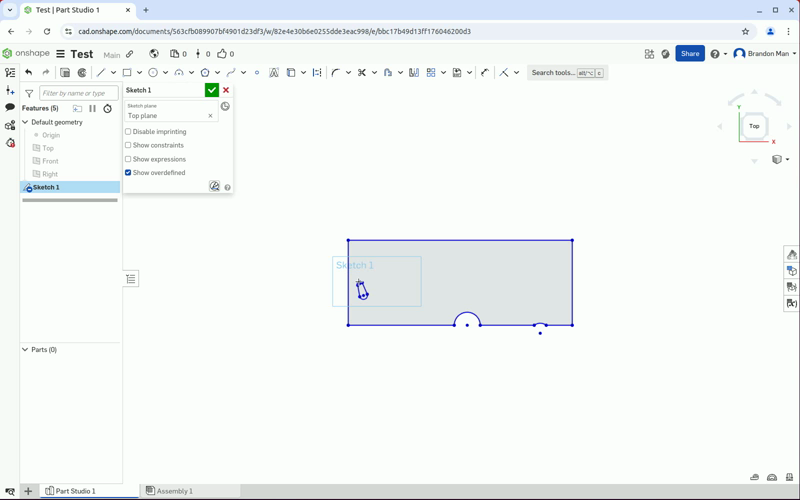
key_down(shift)
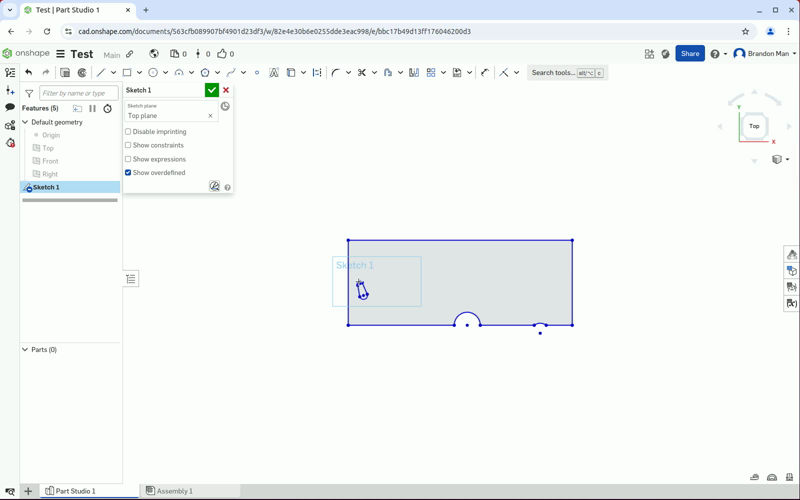
mouse_move(484, 320)
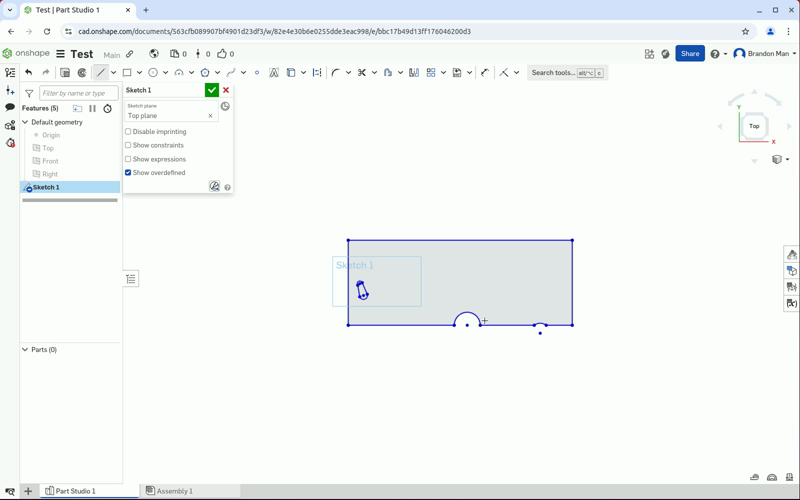
click(484, 320)
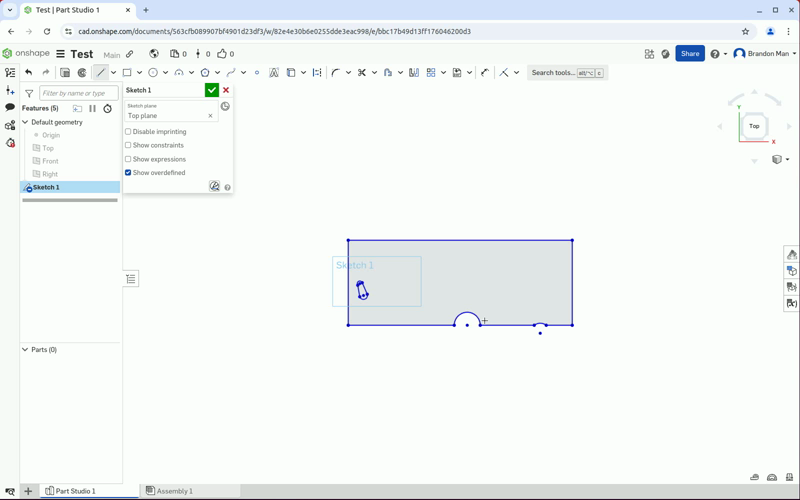
key_up(shift)
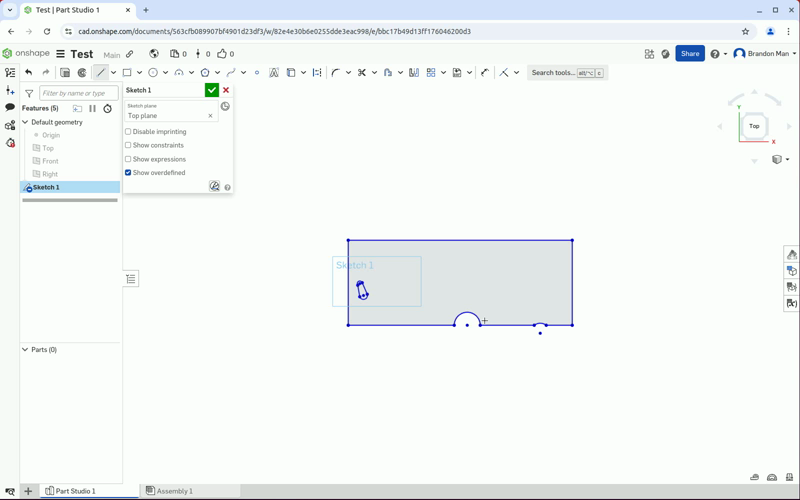
key_down(shift)
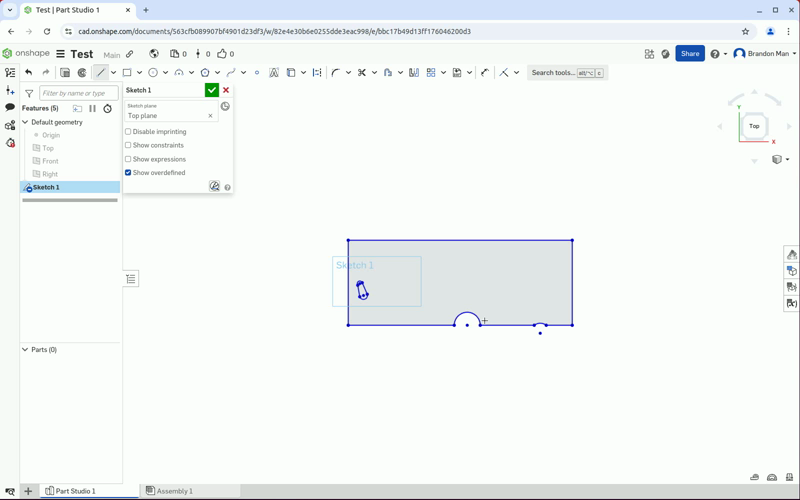
mouse_move(514, 320)
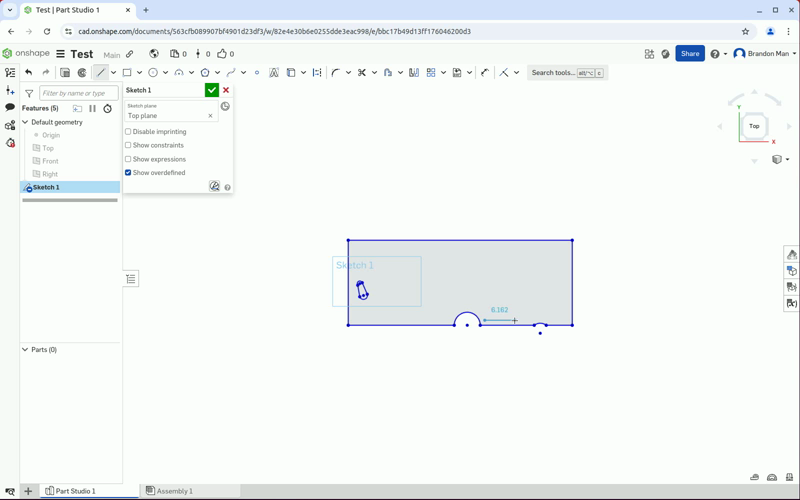
mouse_move(496, 320)
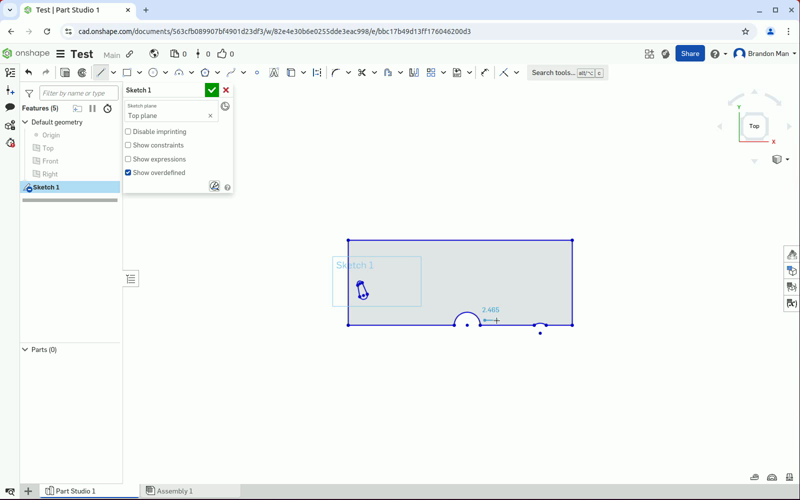
click(496, 320)
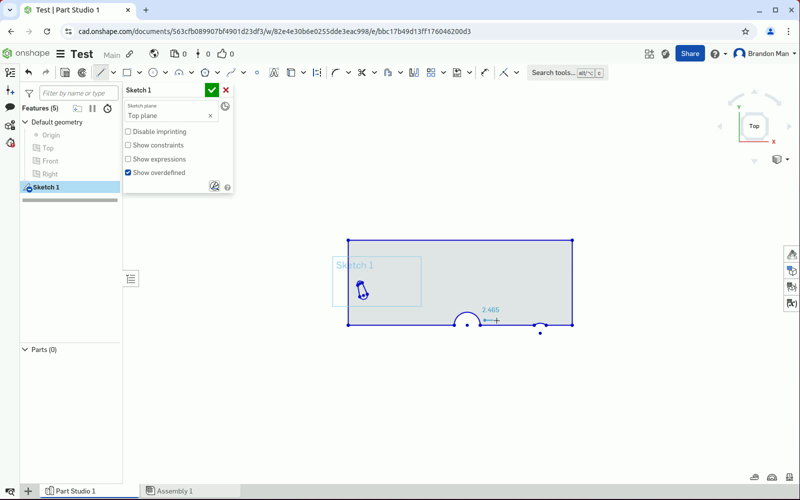
key_up(shift)
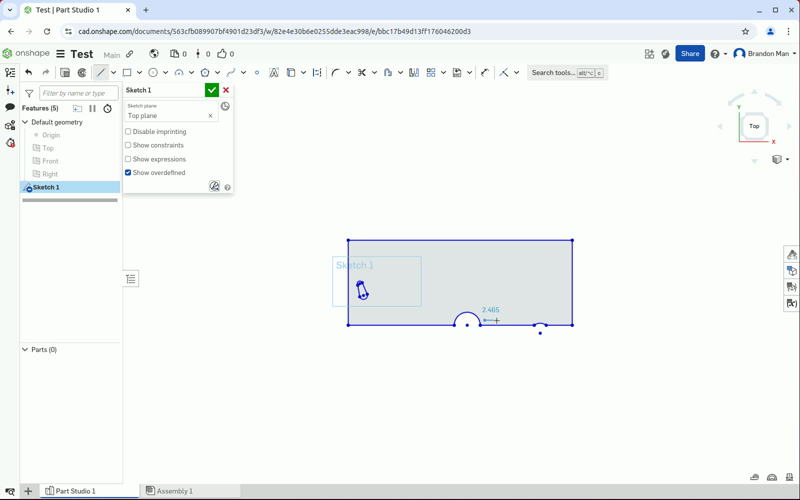
key(esc)
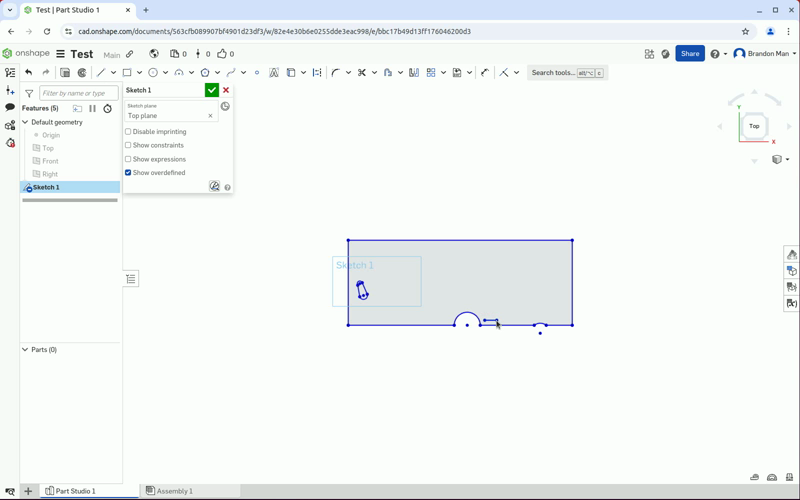
key(a)
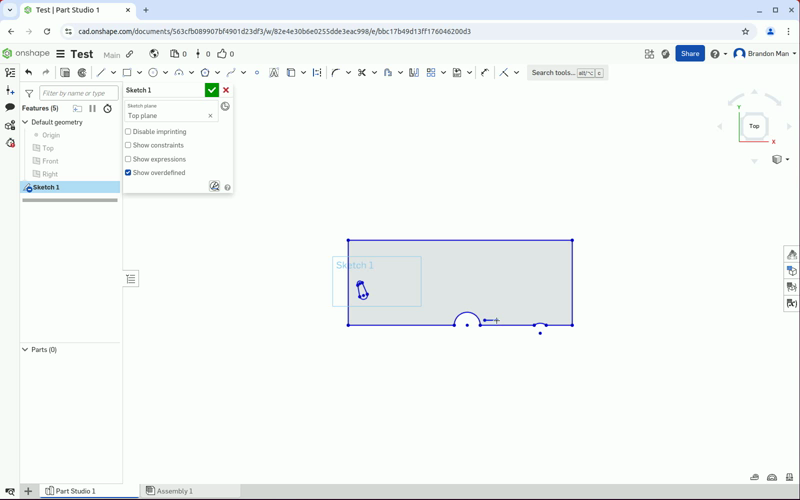
mouse_move(496, 320)
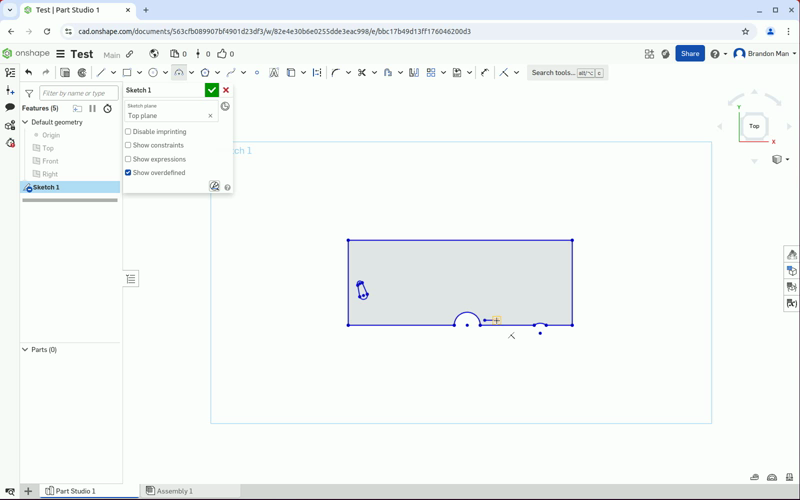
click(496, 320)
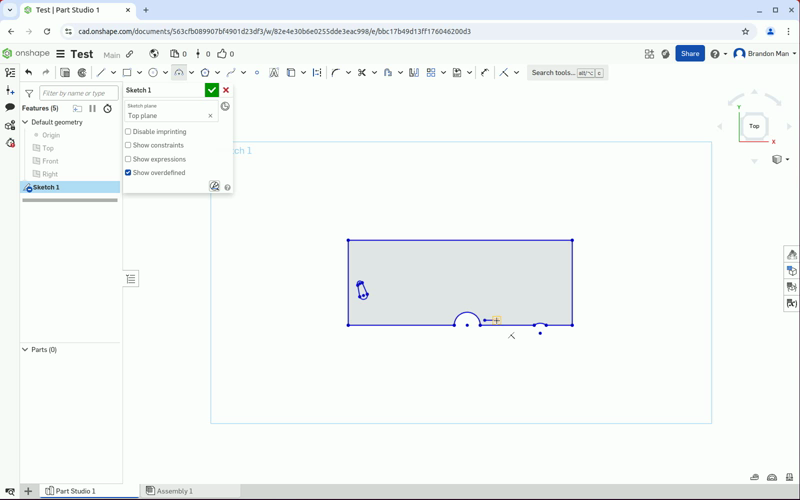
key_down(shift)
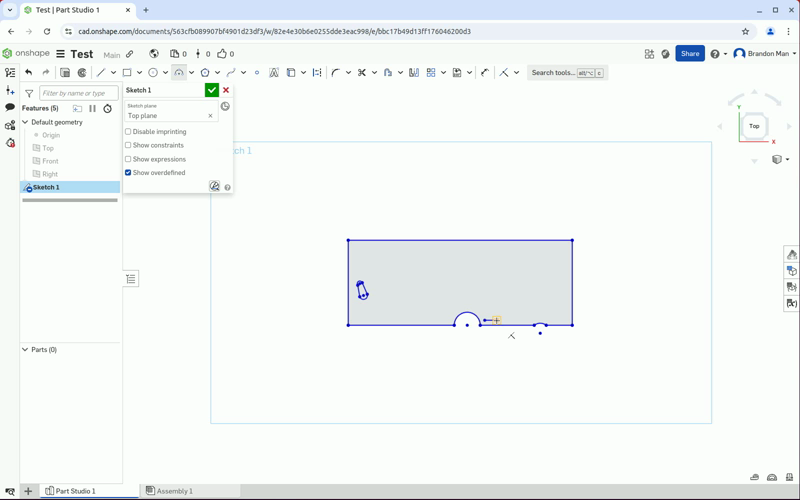
mouse_move(496, 313)
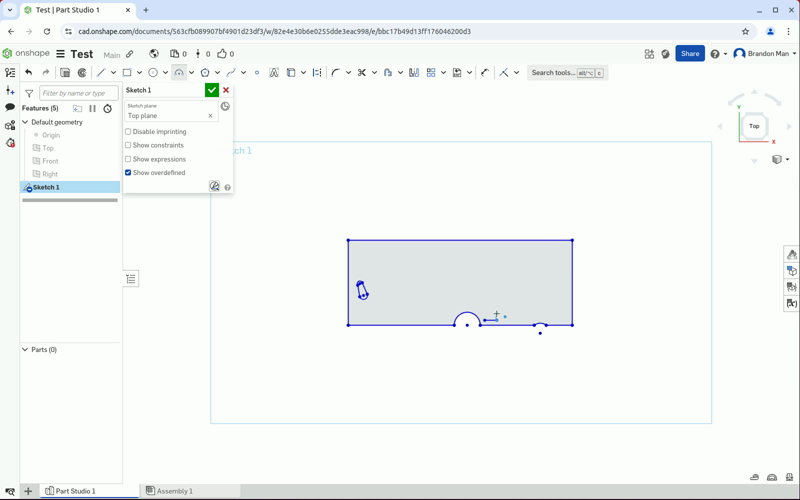
scroll(6)
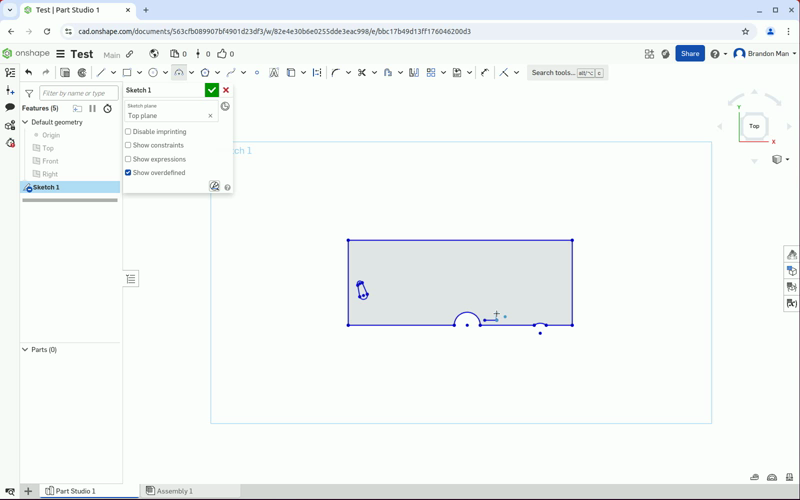
scroll(6)
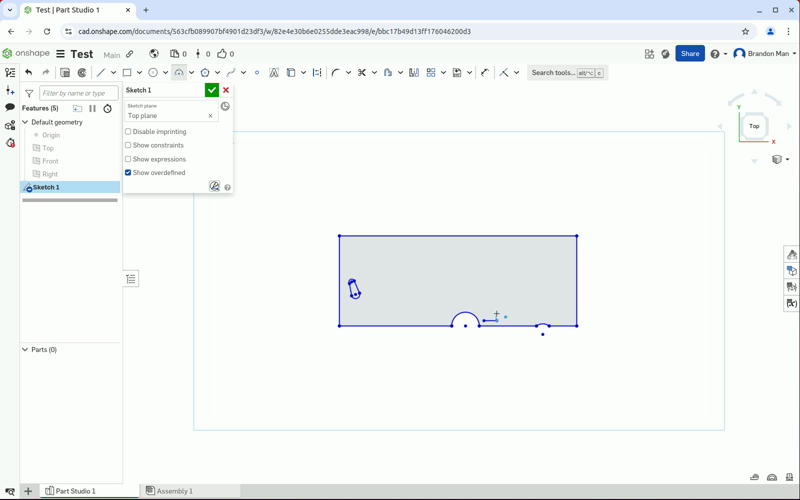
scroll(6)
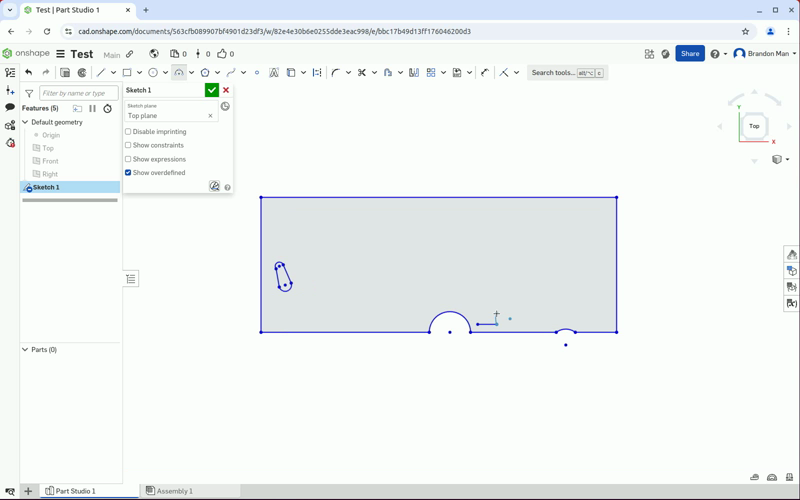
scroll(6)
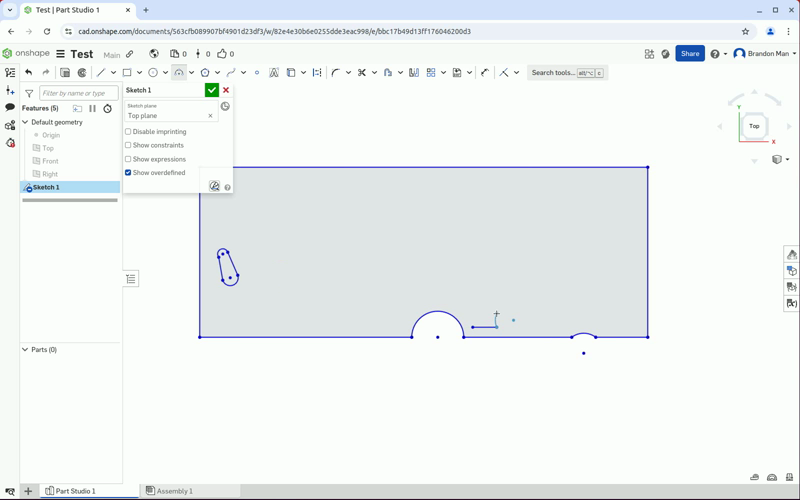
scroll(6)
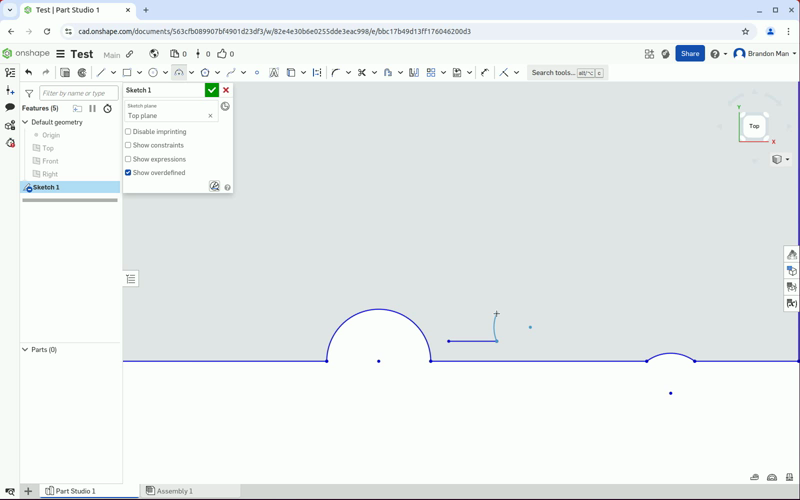
scroll(6)
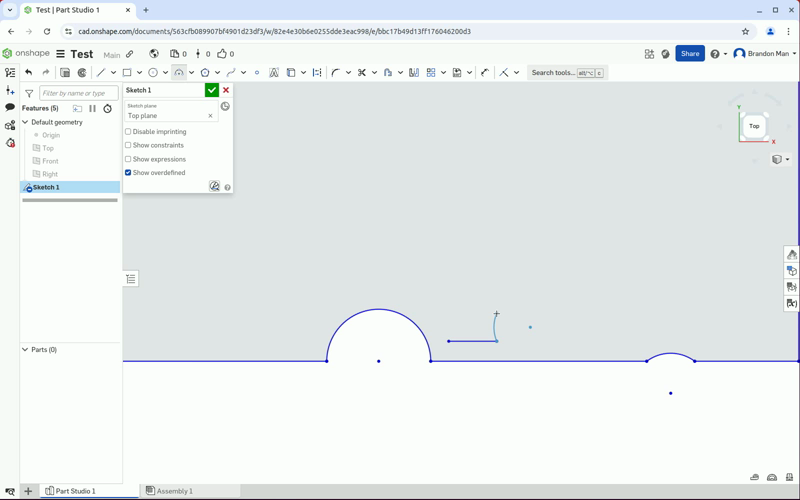
scroll(6)
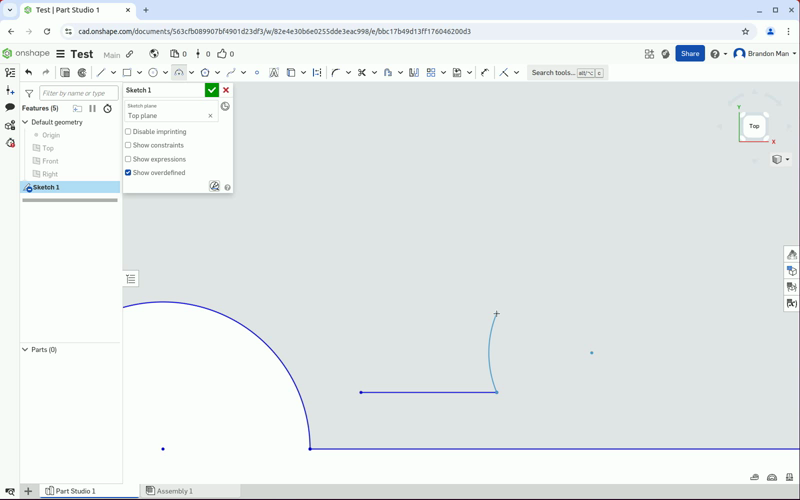
click(496, 313)
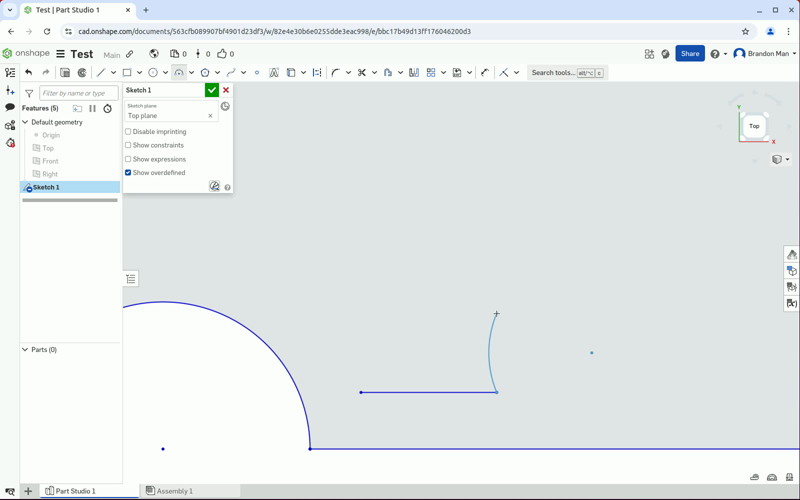
scroll(-6)
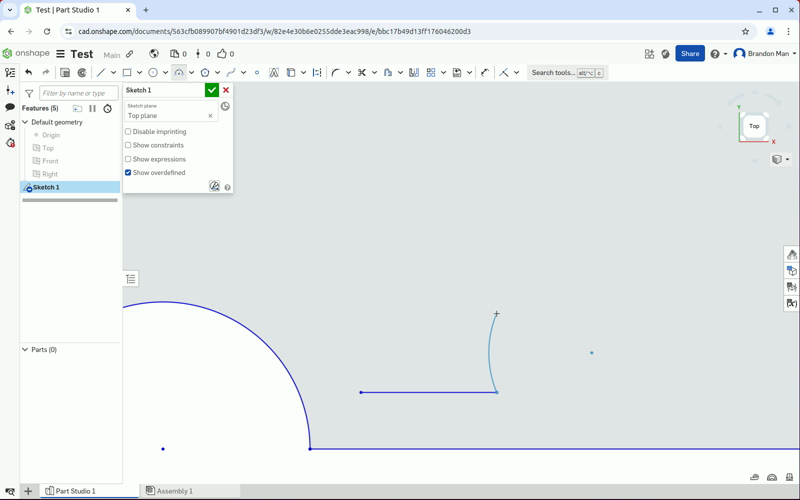
scroll(-6)
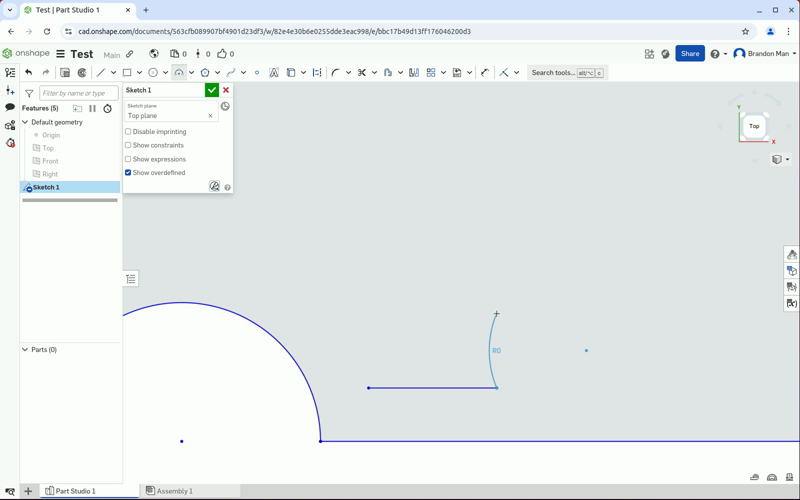
scroll(-6)
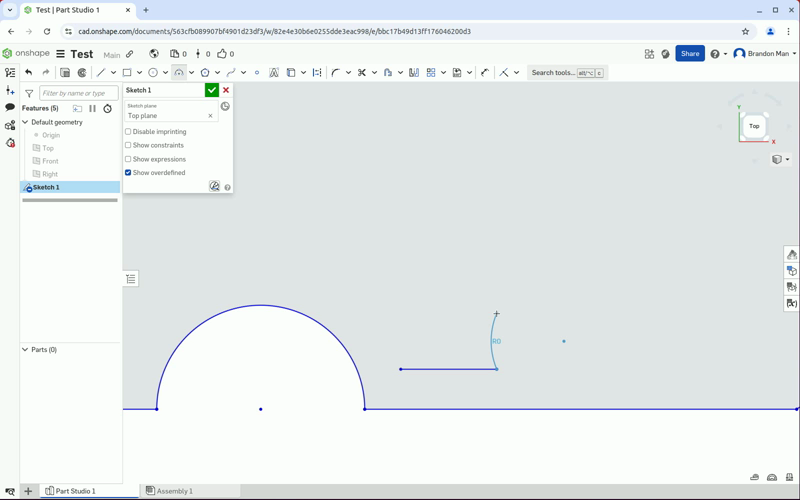
scroll(-6)
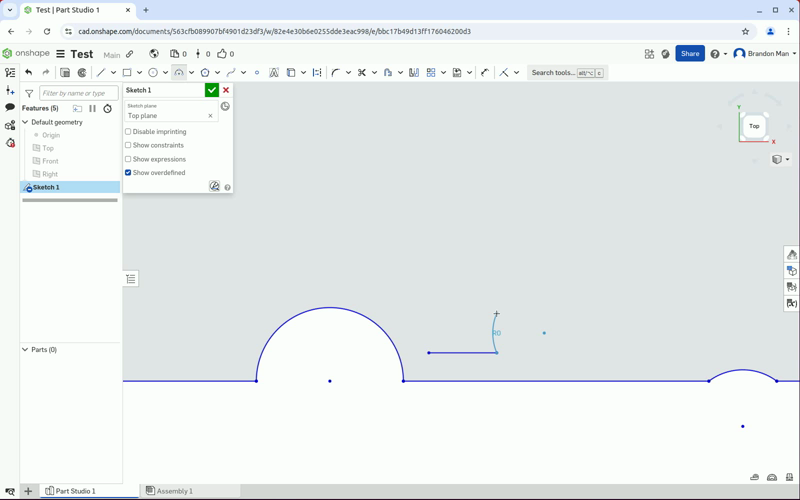
scroll(-6)
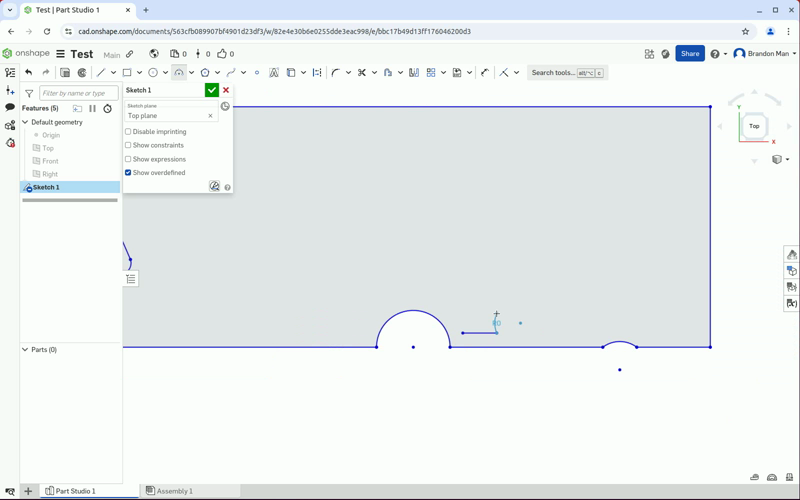
scroll(-6)
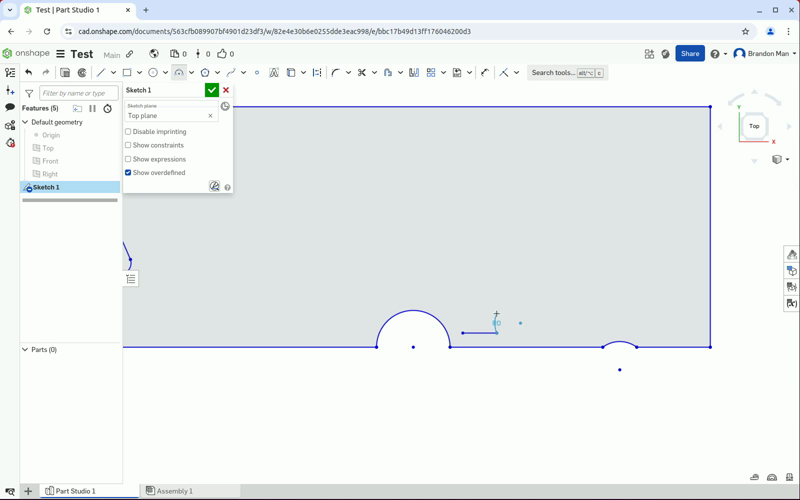
scroll(-6)
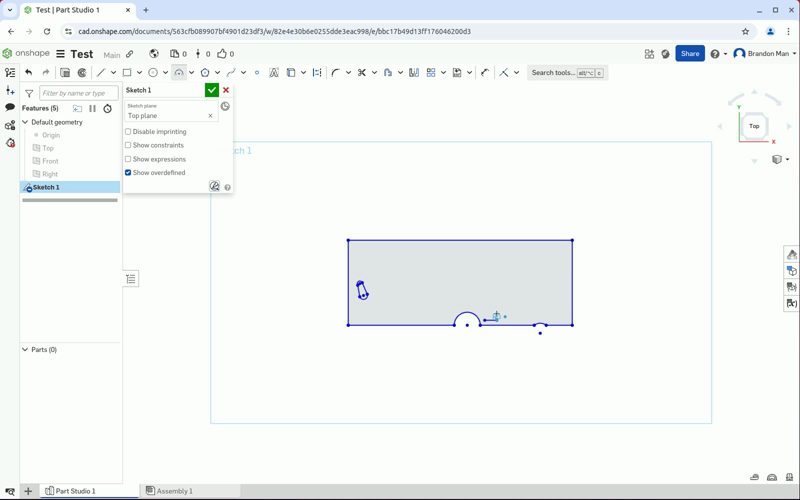
mouse_move(500, 316)
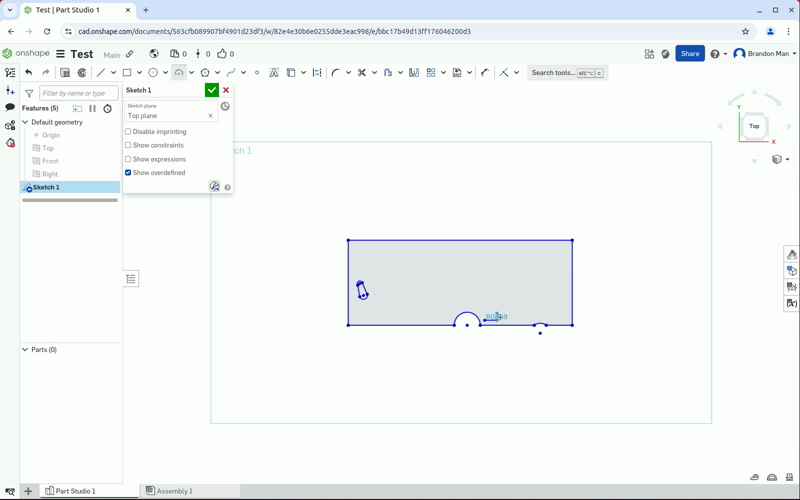
scroll(6)
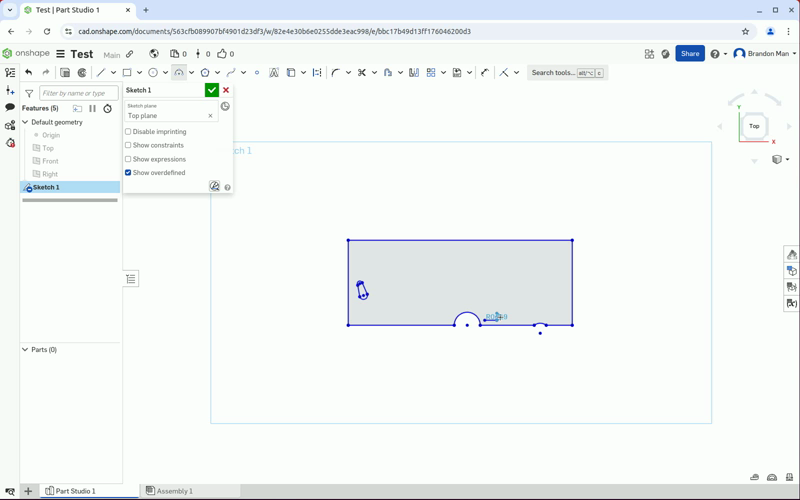
scroll(6)
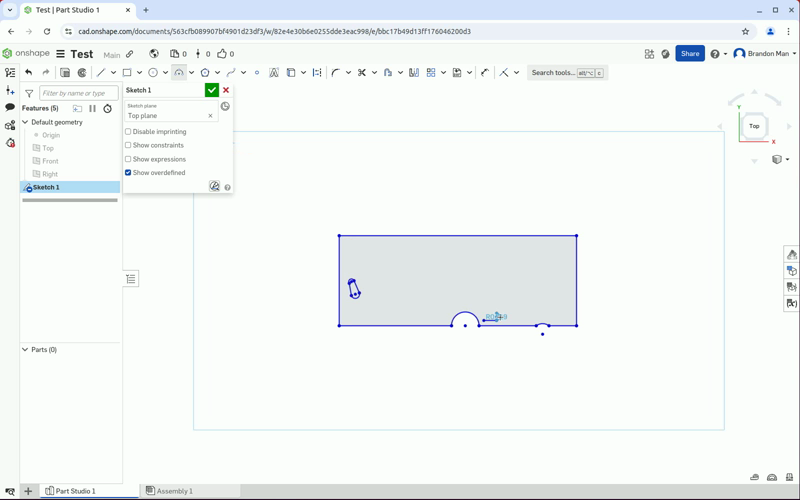
scroll(6)
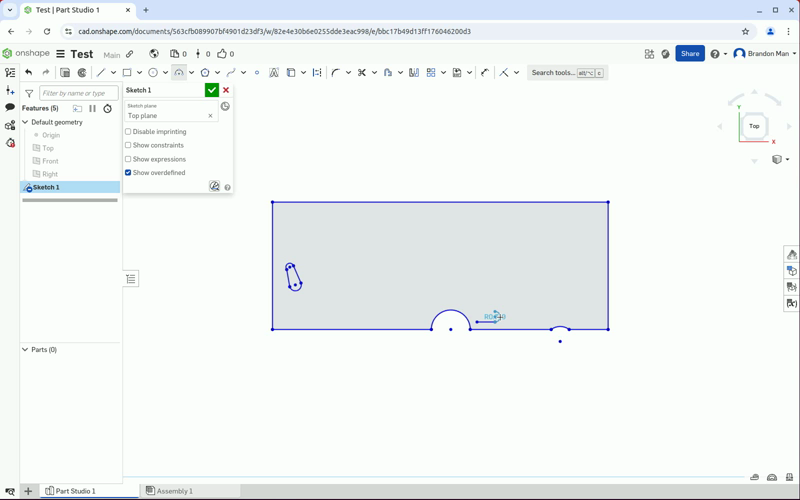
scroll(6)
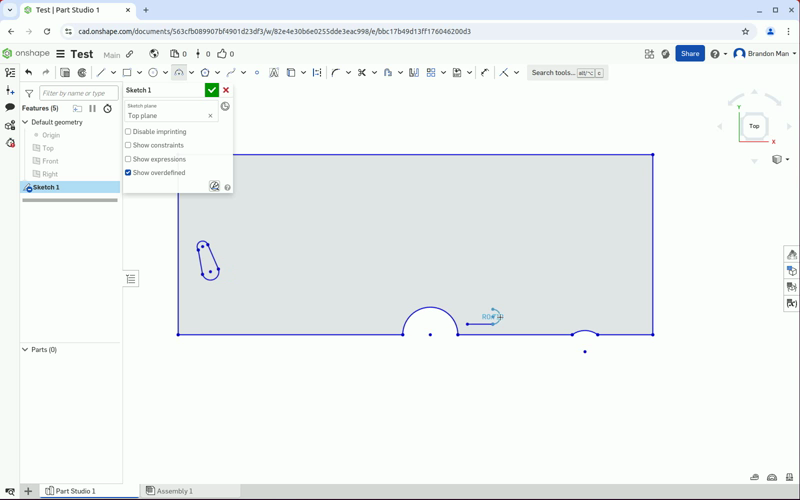
scroll(6)
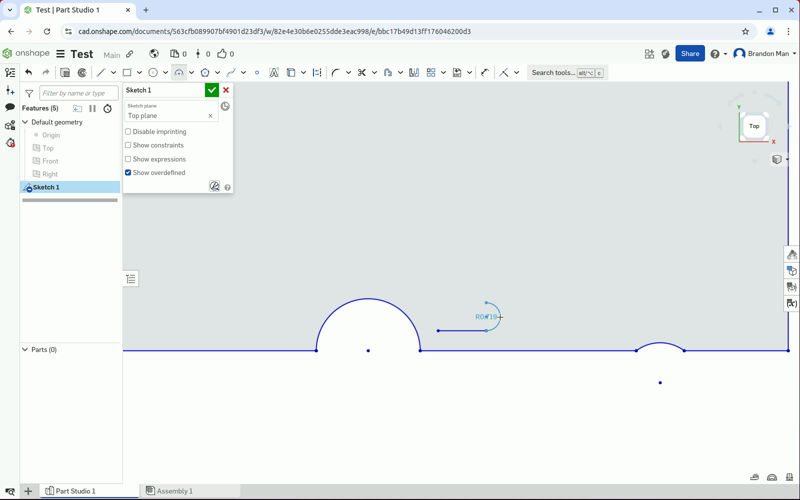
scroll(6)
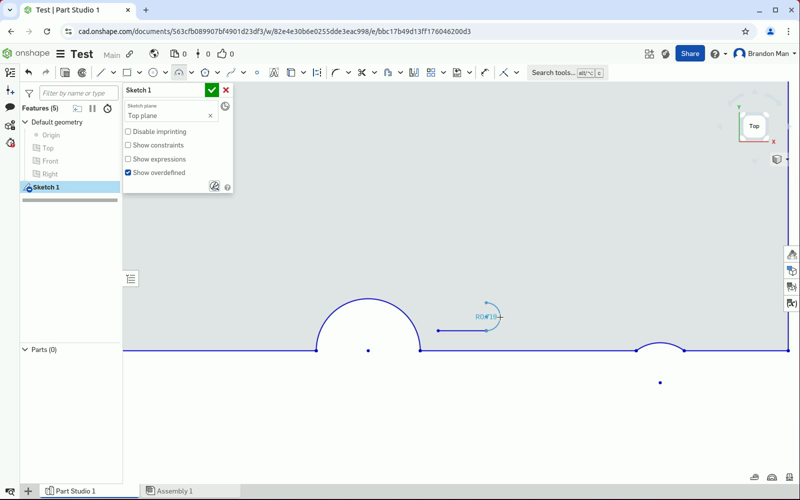
scroll(6)
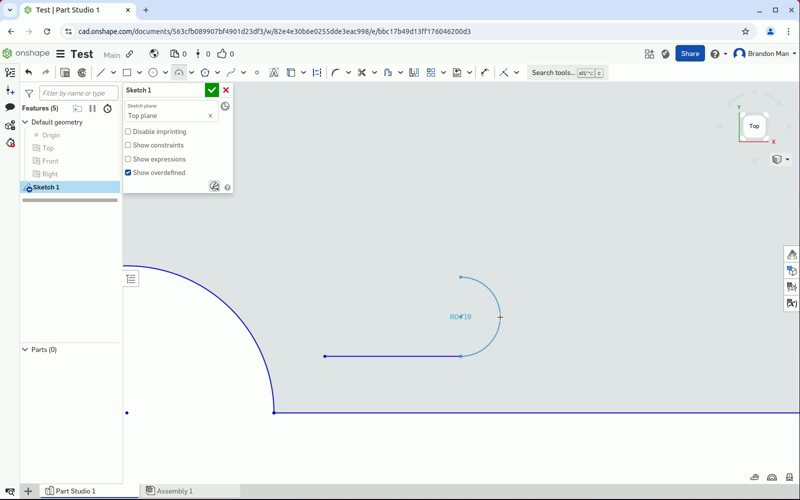
click(500, 316)
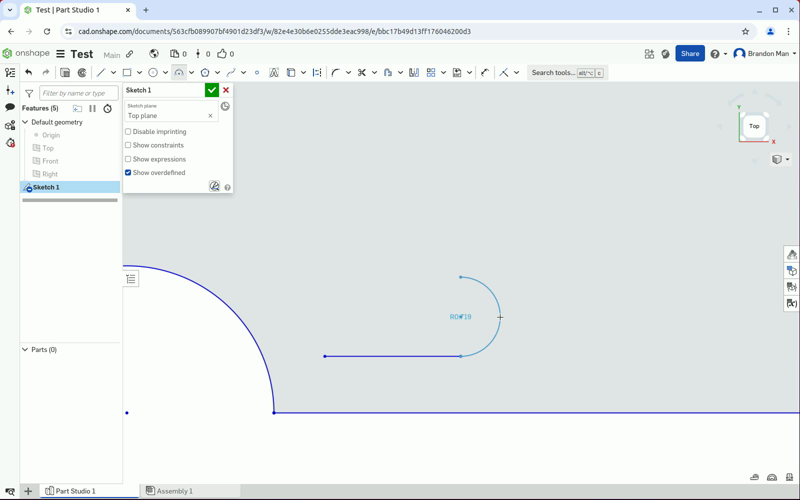
scroll(-6)
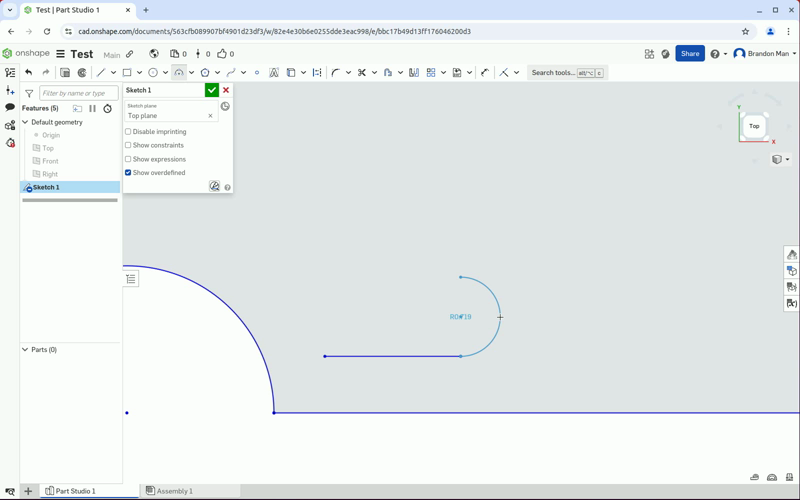
scroll(-6)
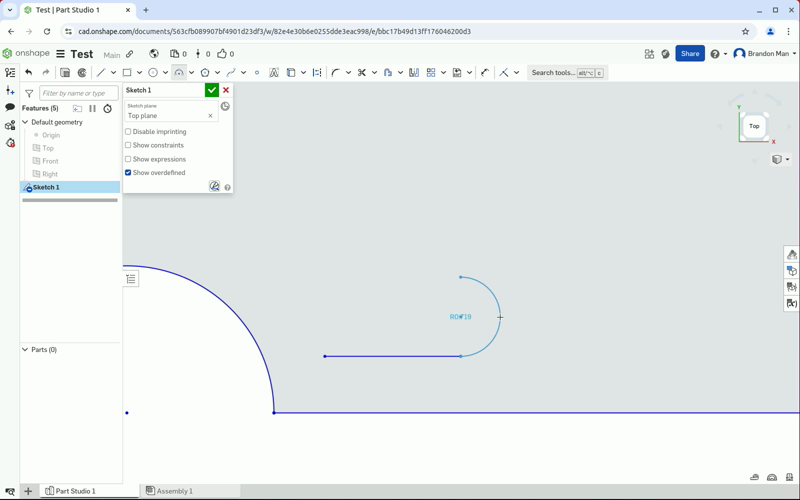
scroll(-6)
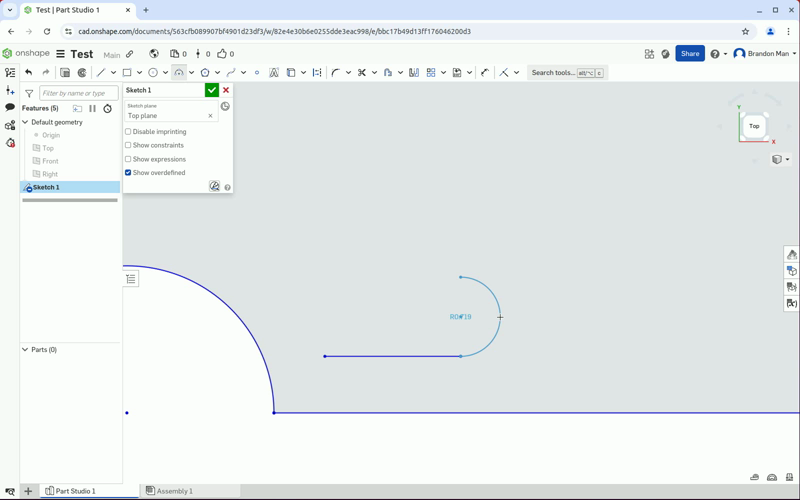
scroll(-6)
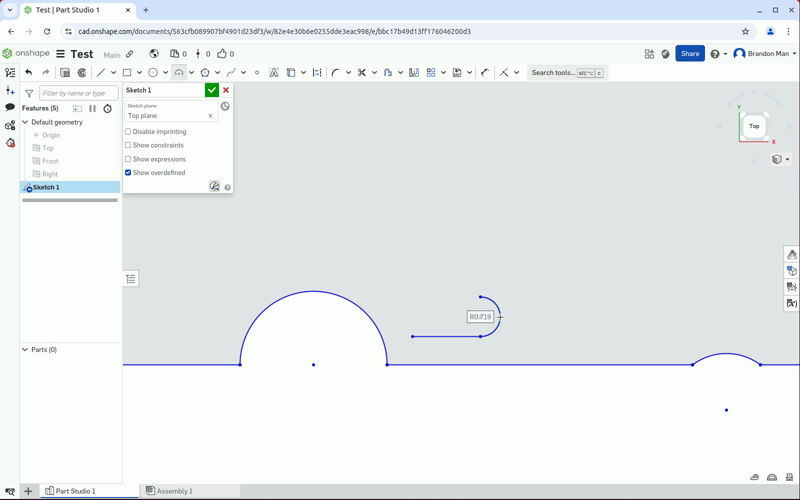
scroll(-6)
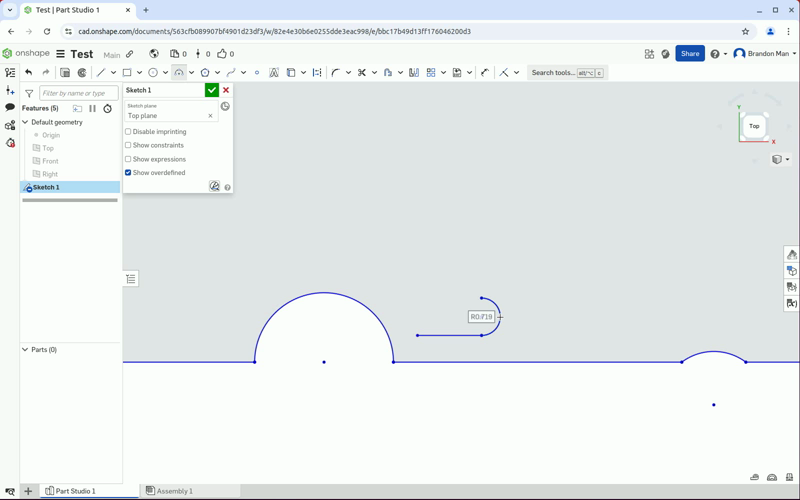
scroll(-6)
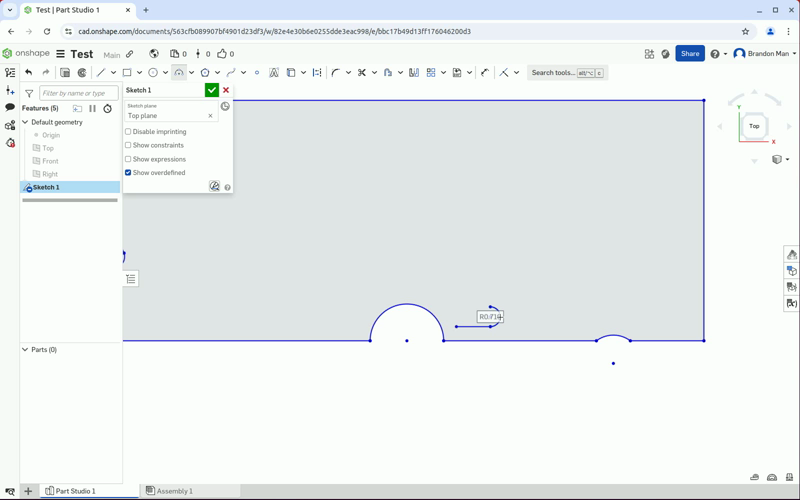
scroll(-6)
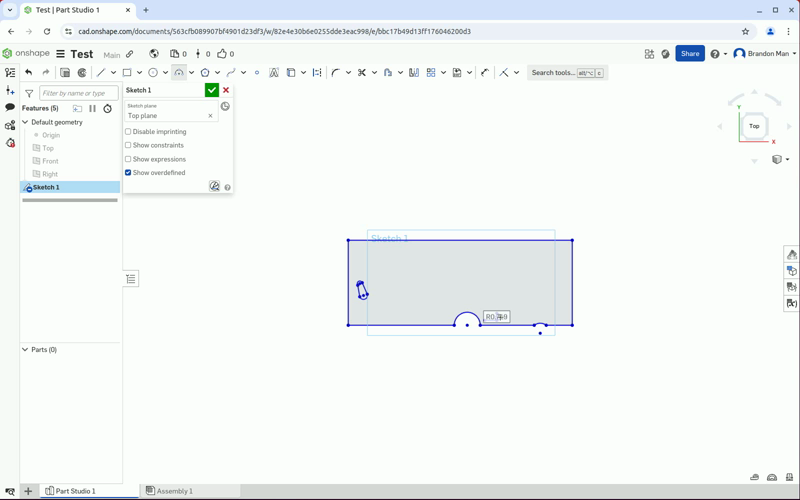
key_up(shift)
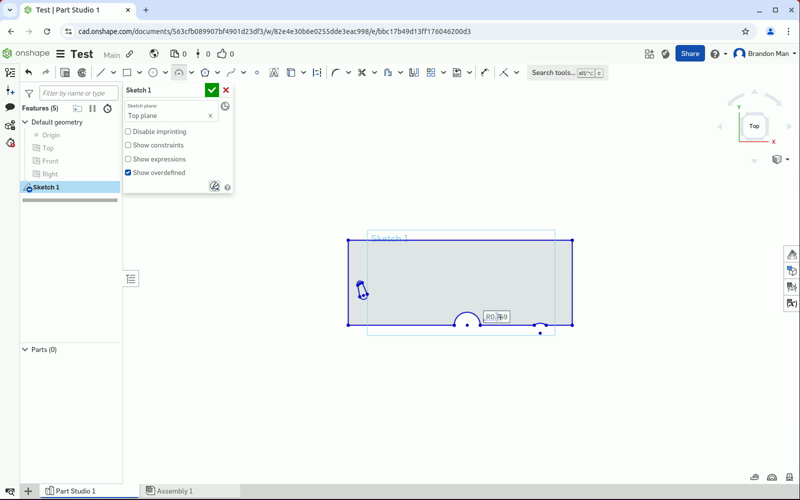
key(esc)
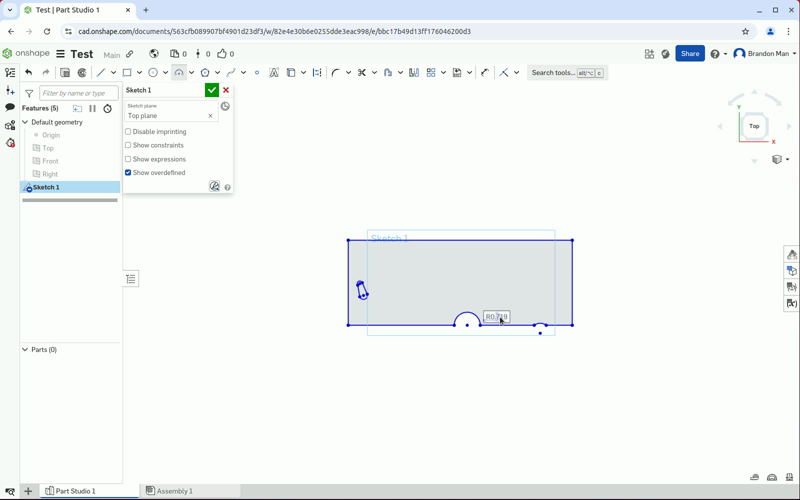
key(l)
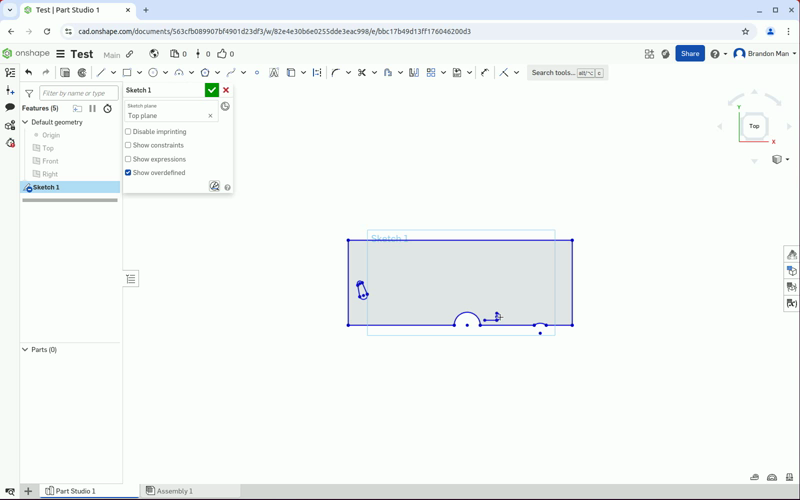
mouse_move(496, 313)
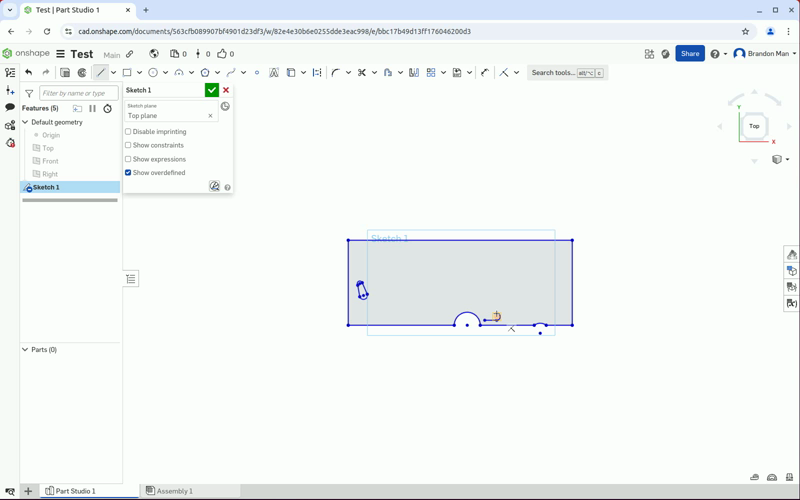
scroll(6)
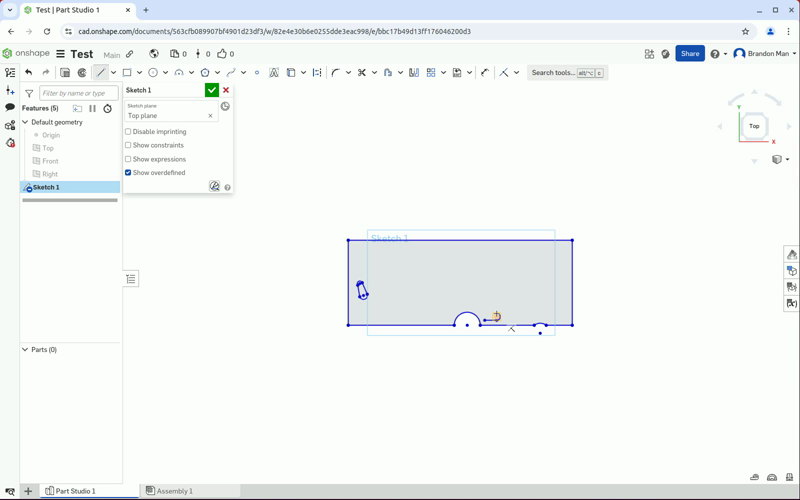
scroll(6)
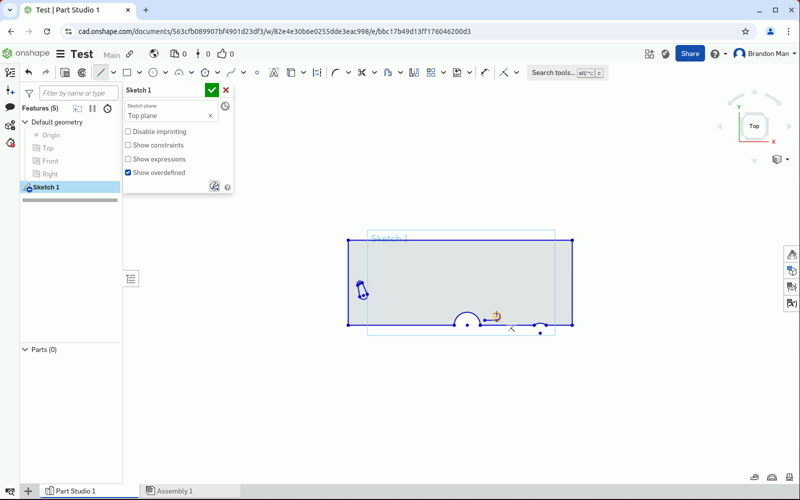
scroll(6)
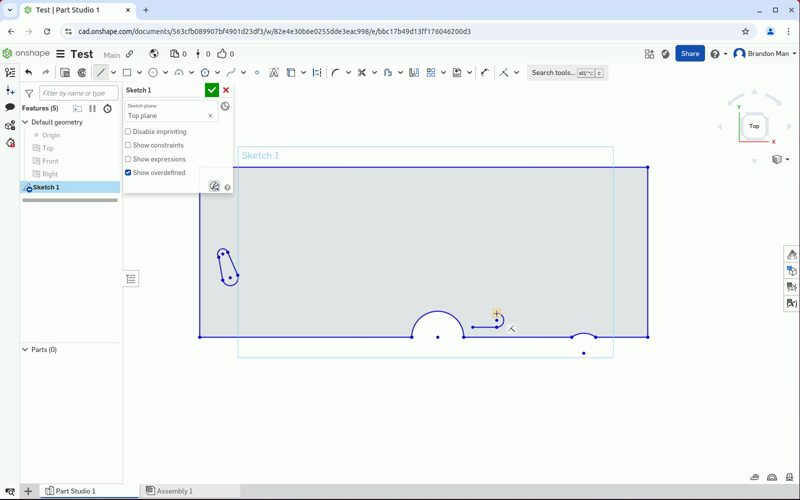
scroll(6)
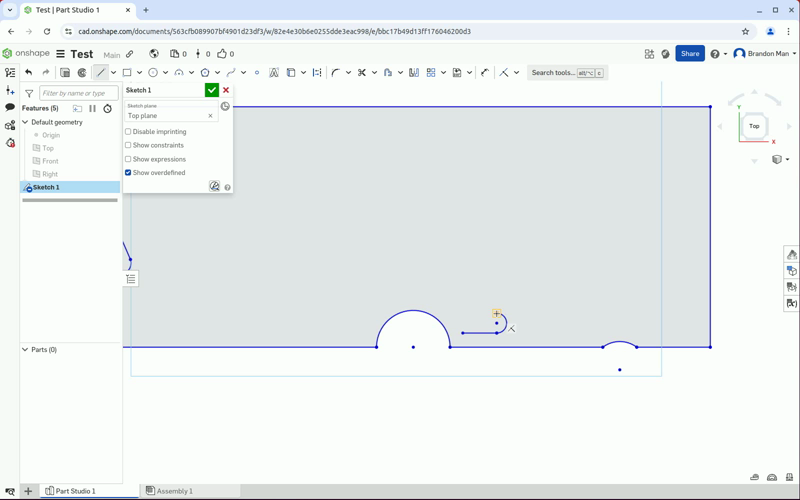
scroll(6)
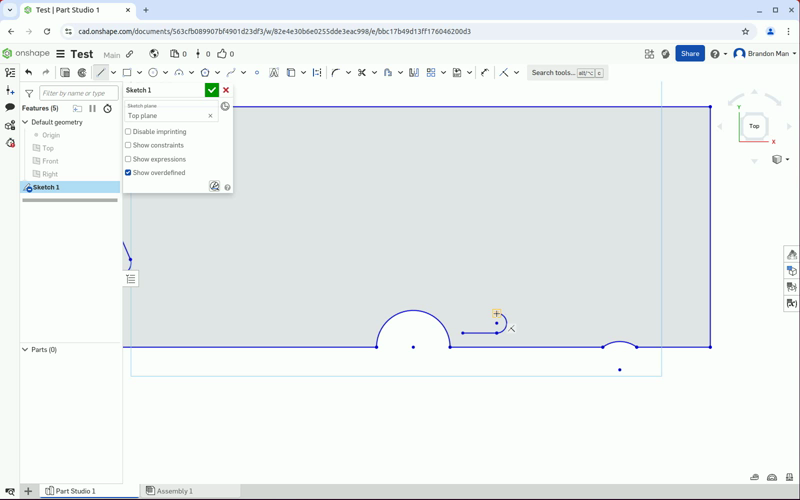
scroll(6)
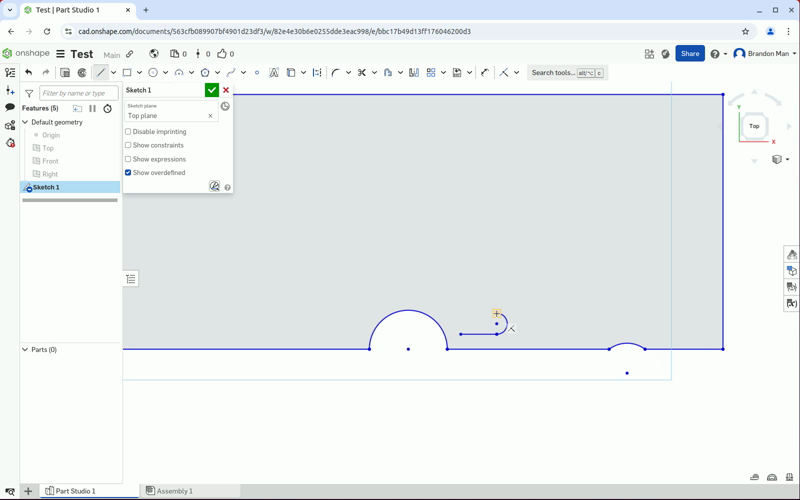
scroll(6)
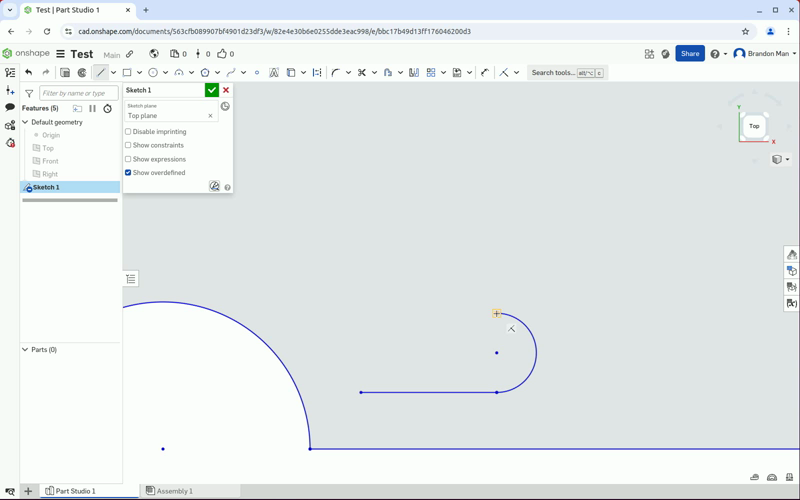
click(496, 313)
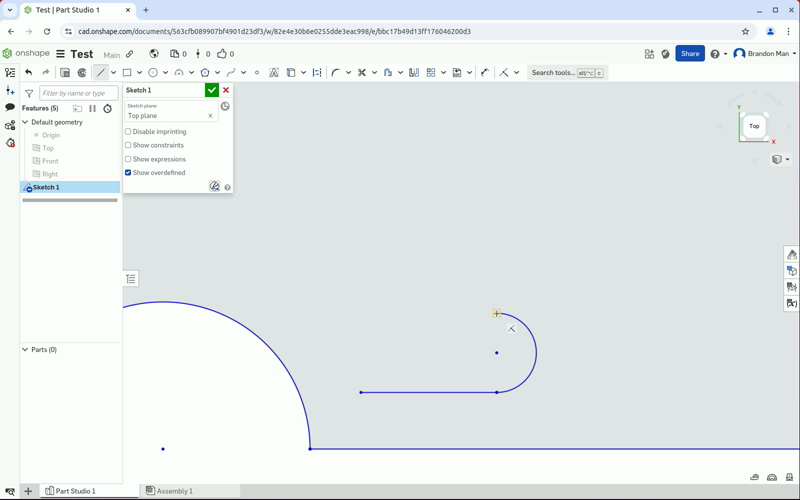
scroll(-6)
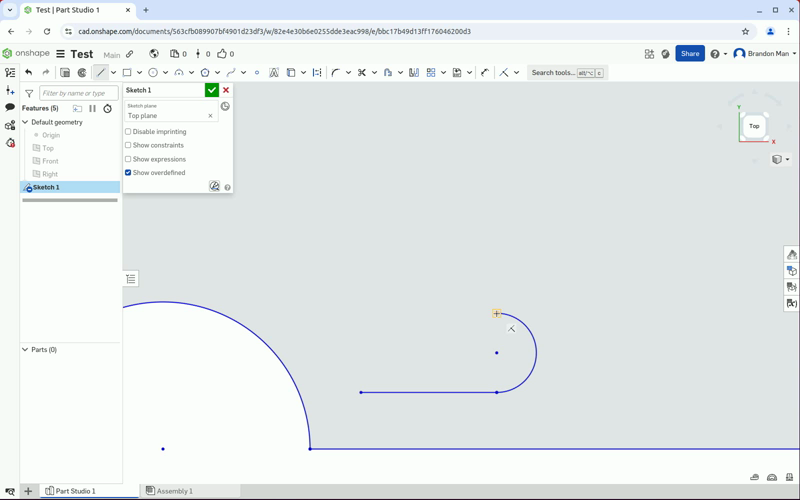
scroll(-6)
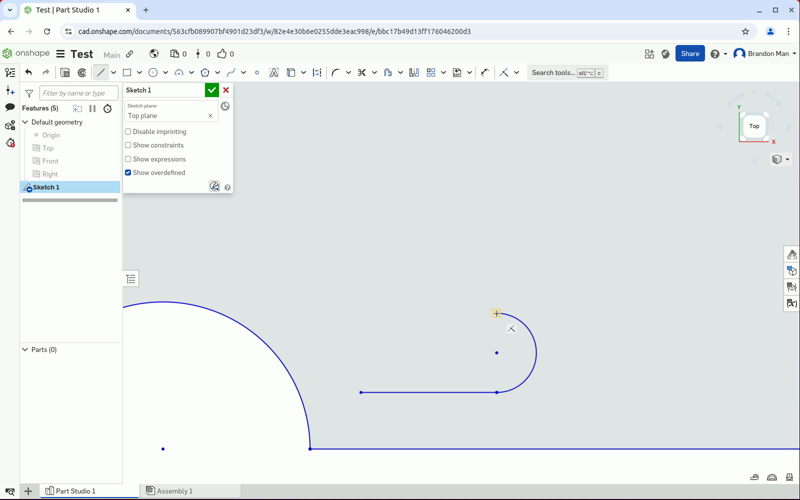
scroll(-6)
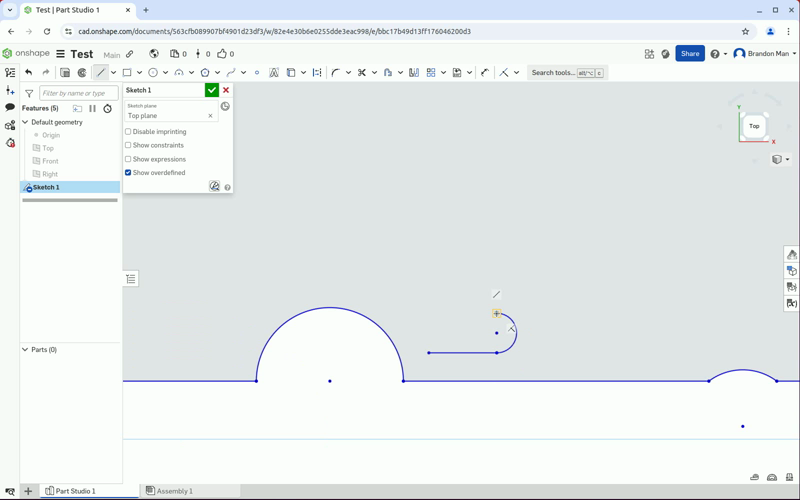
scroll(-6)
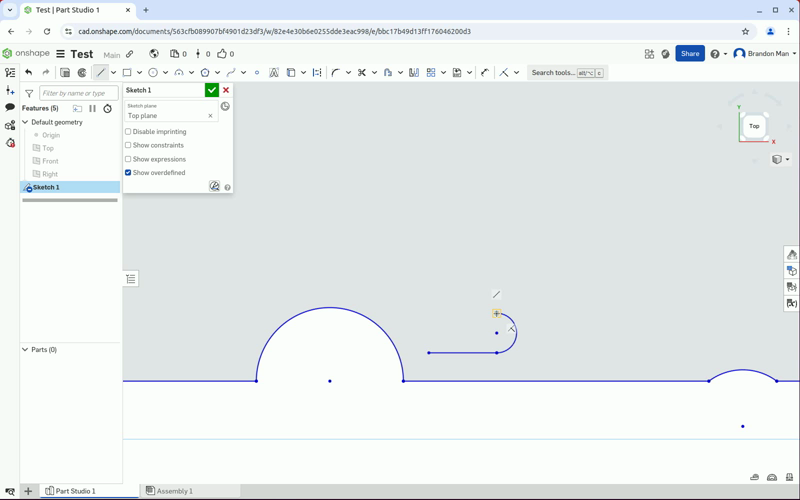
scroll(-6)
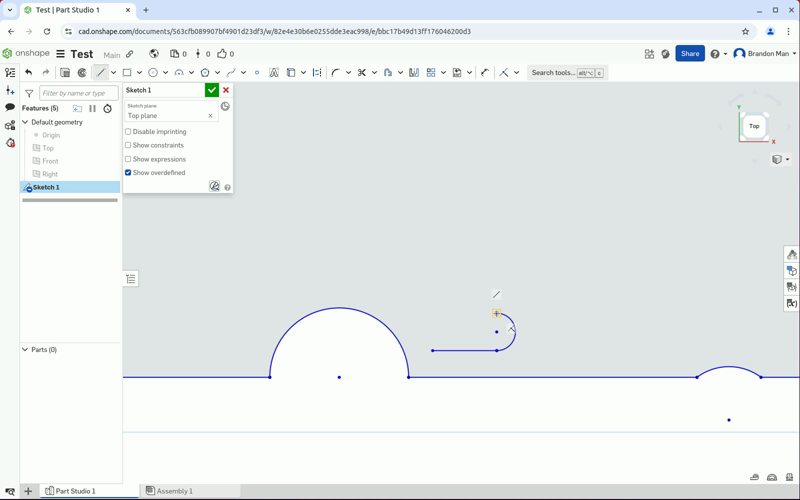
scroll(-6)
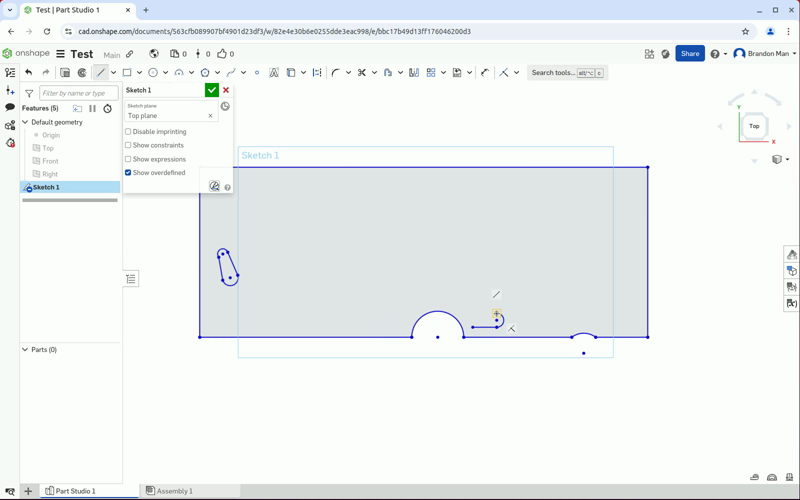
scroll(-6)
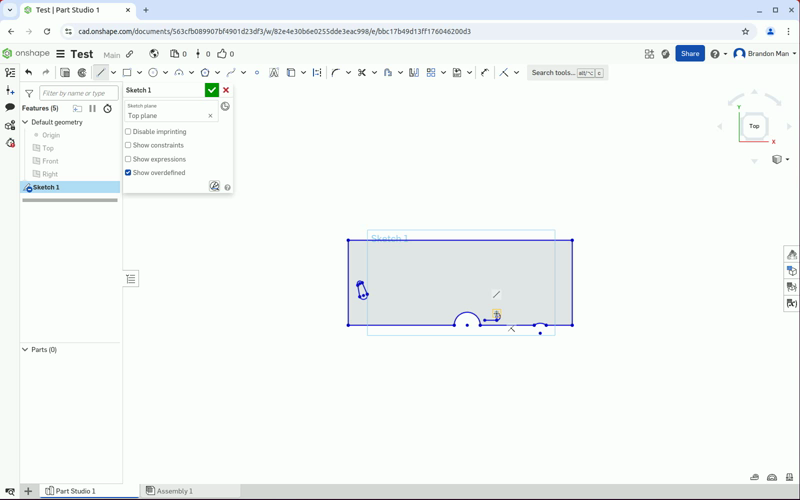
key_down(shift)
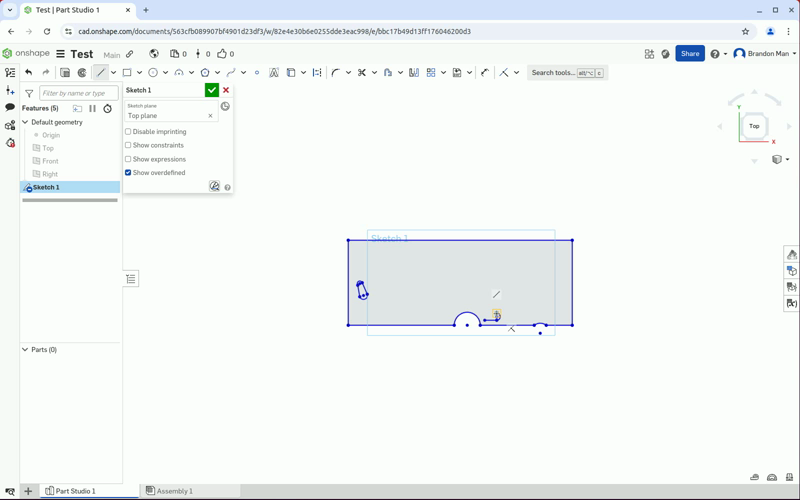
mouse_move(526, 313)
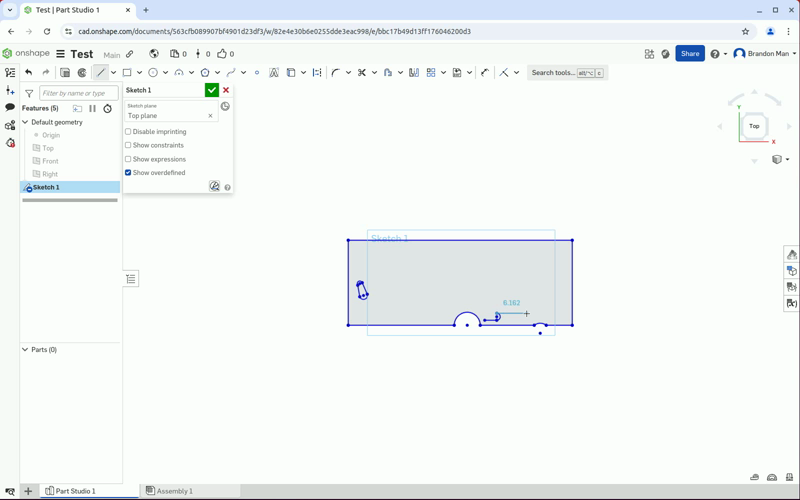
mouse_move(484, 313)
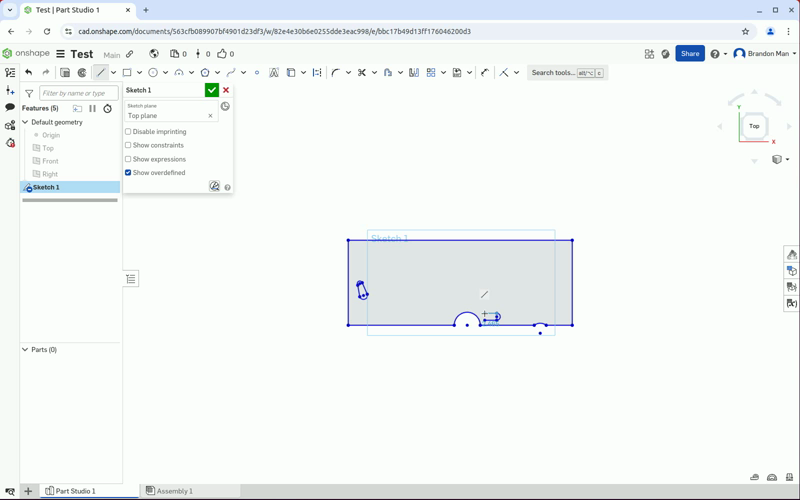
click(484, 313)
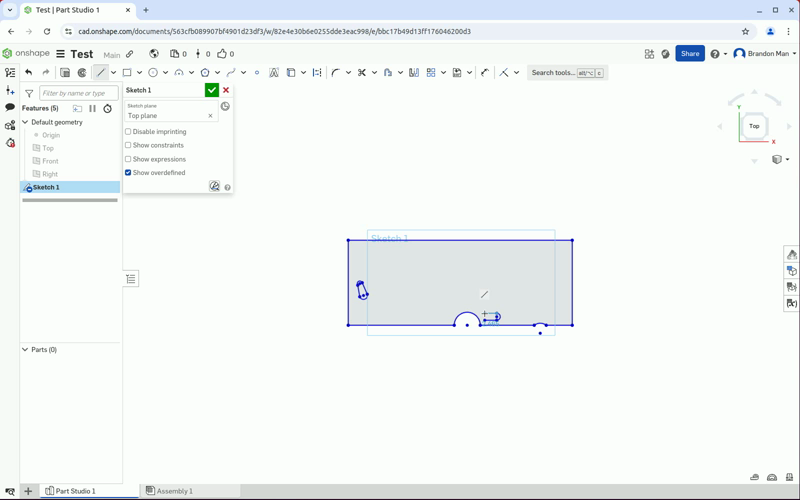
key_up(shift)
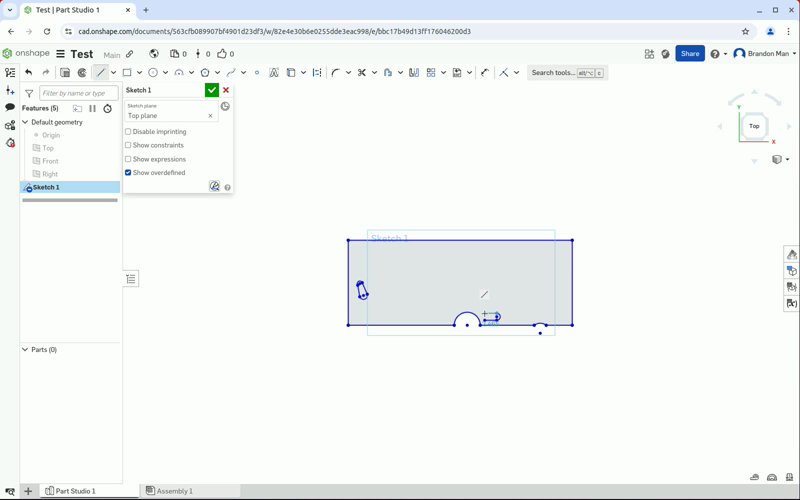
key(esc)
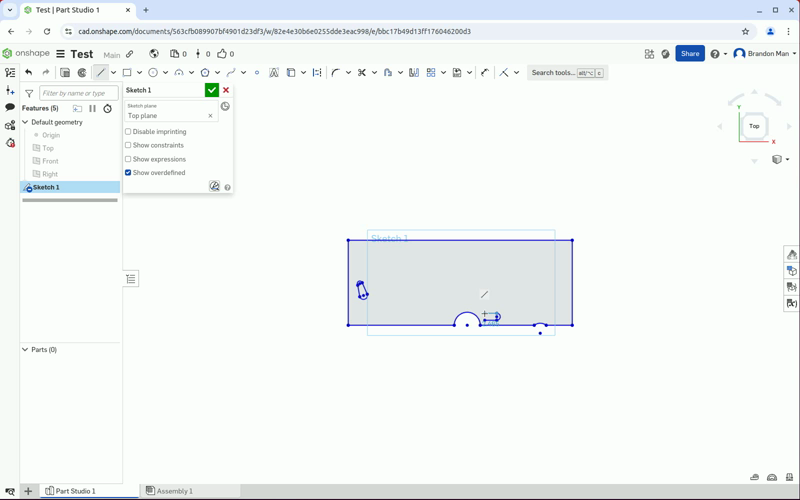
key(a)
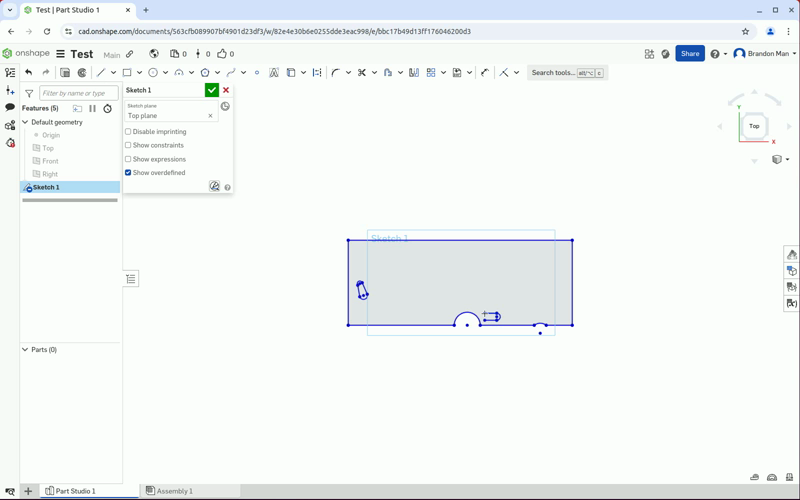
mouse_move(484, 313)
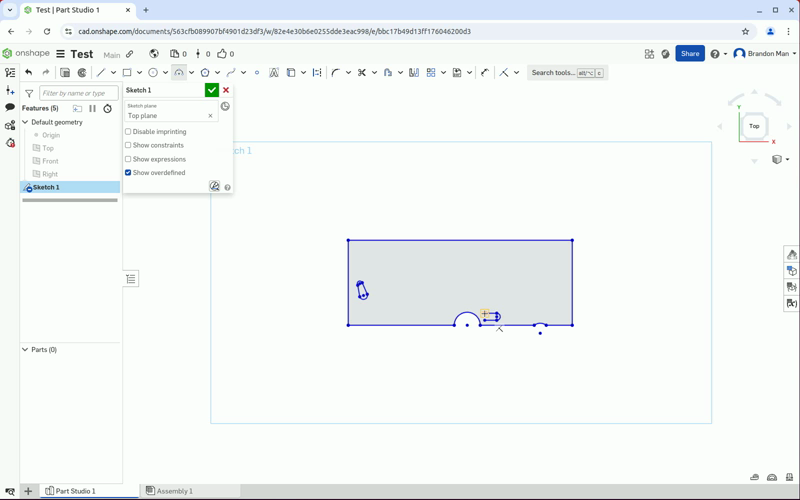
click(484, 313)
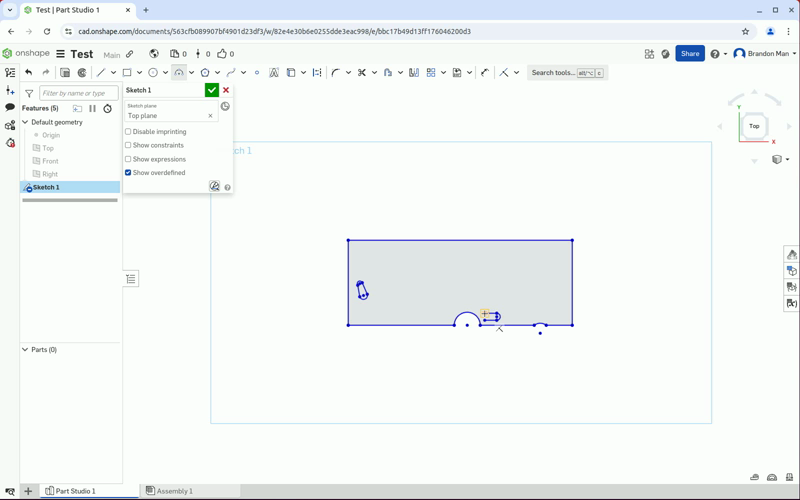
mouse_move(484, 320)
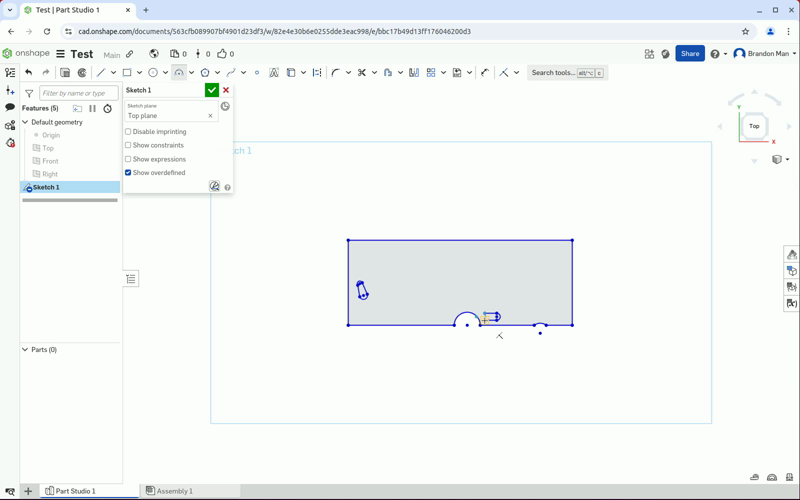
scroll(6)
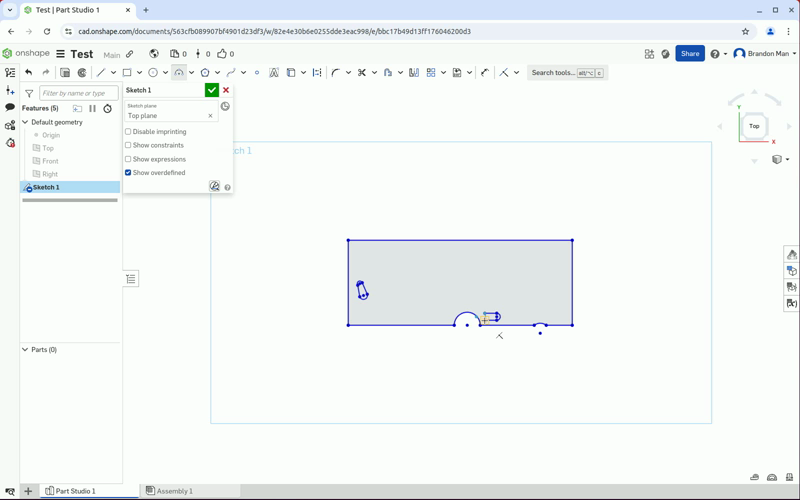
scroll(6)
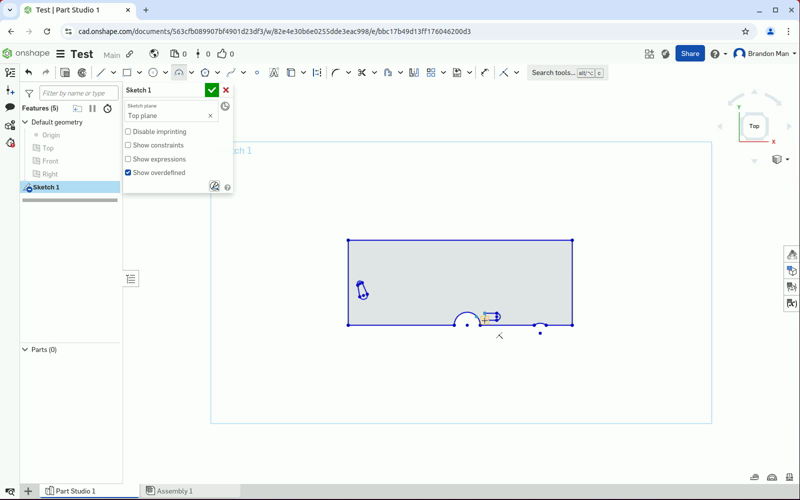
scroll(6)
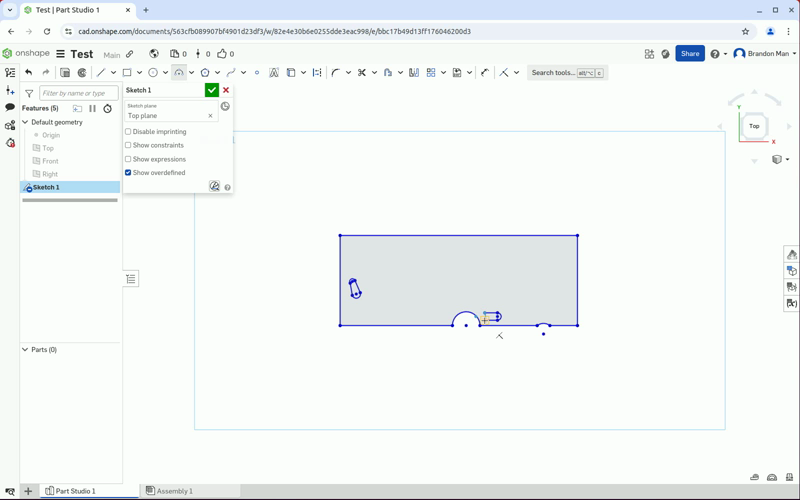
scroll(6)
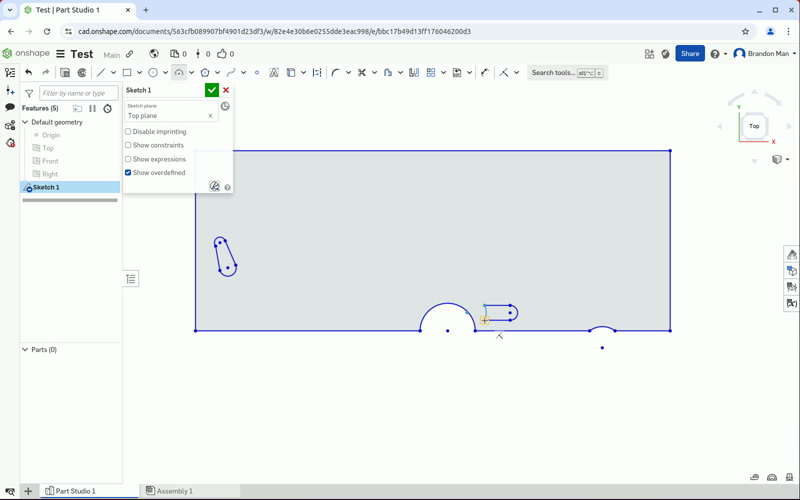
scroll(6)
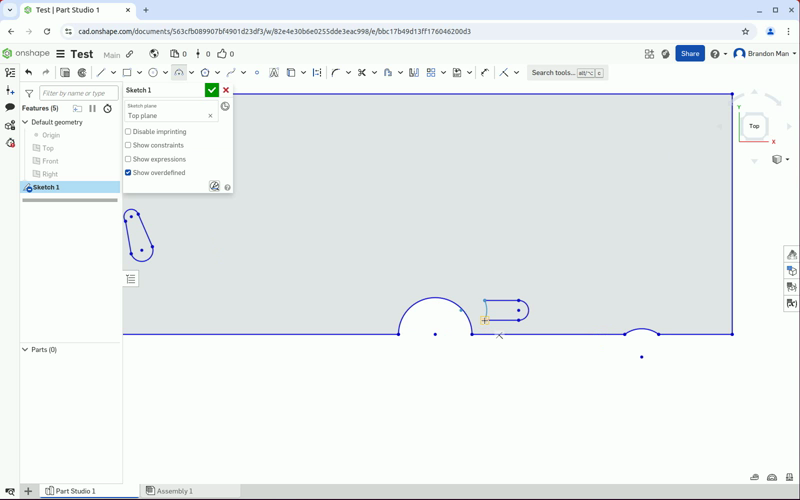
scroll(6)
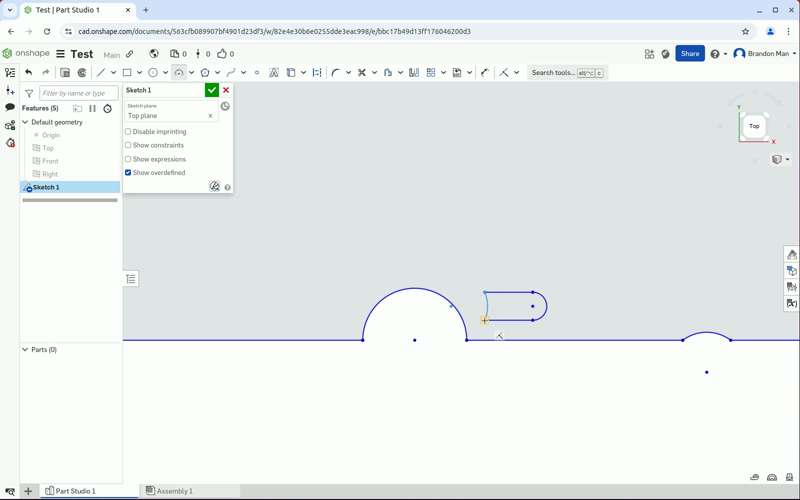
scroll(6)
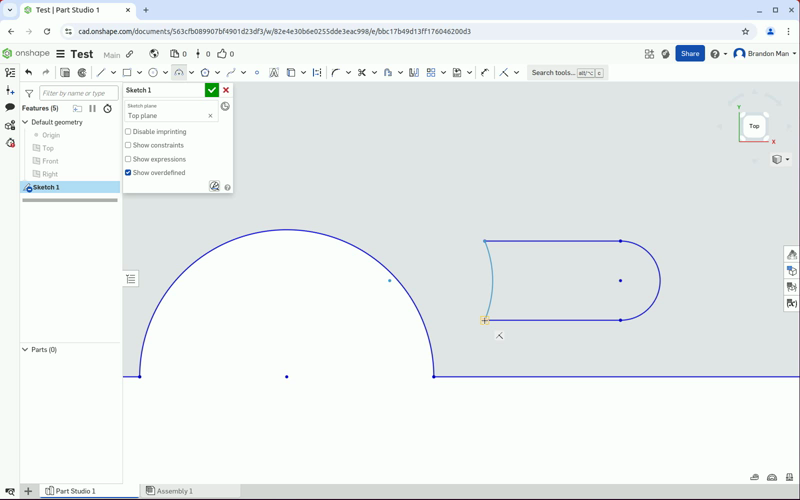
click(484, 320)
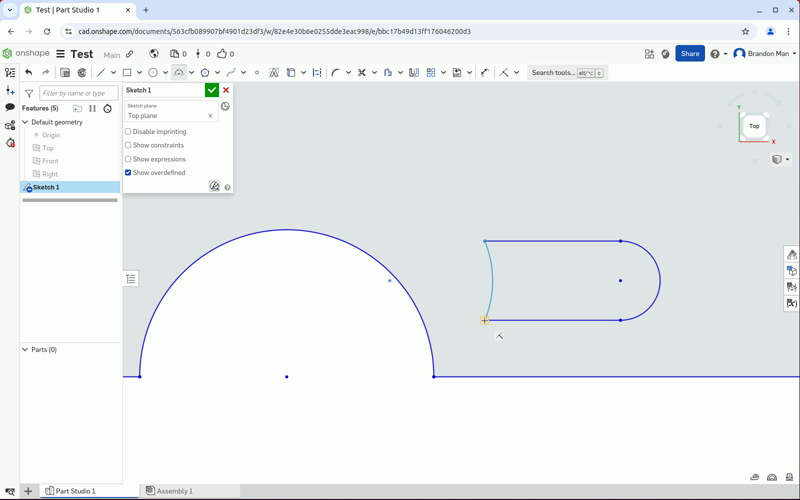
scroll(-6)
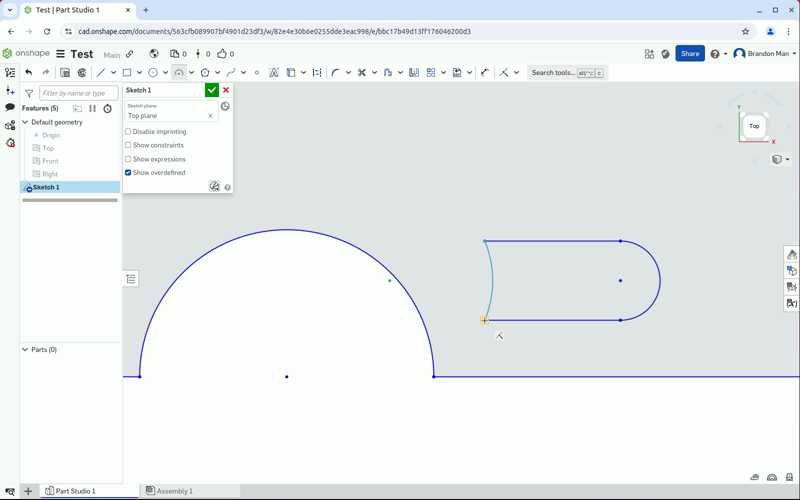
scroll(-6)
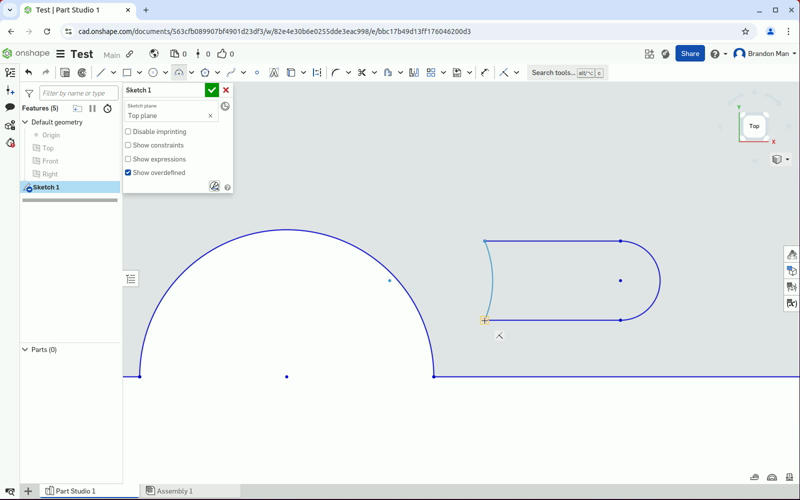
scroll(-6)
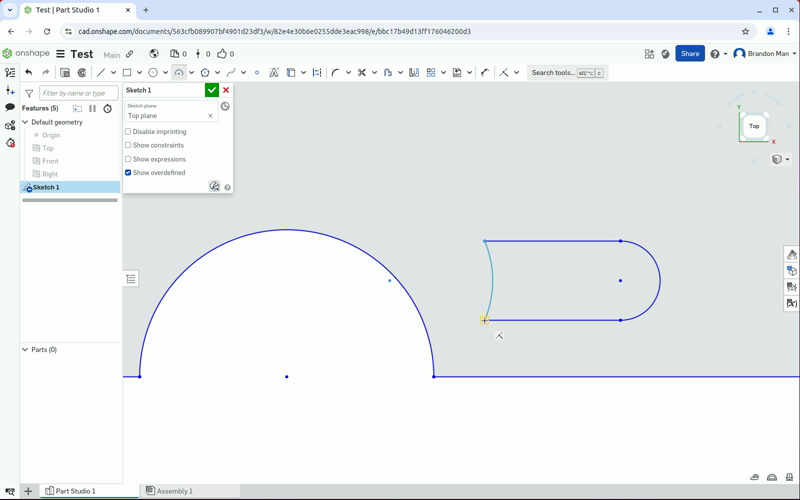
scroll(-6)
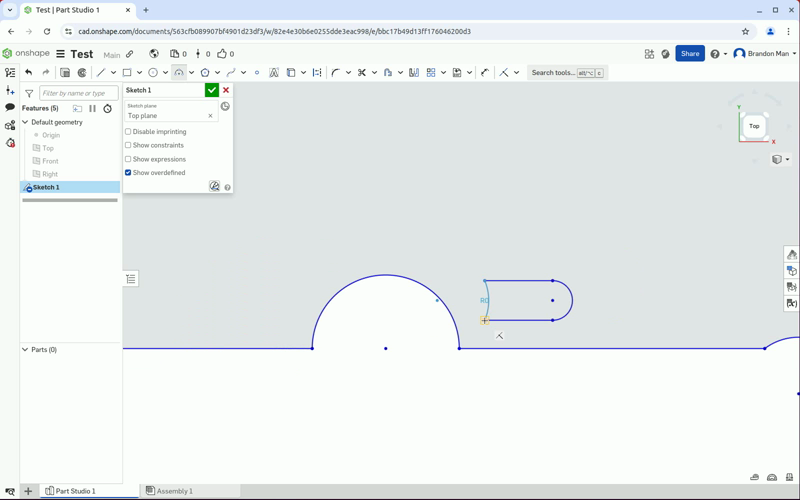
scroll(-6)
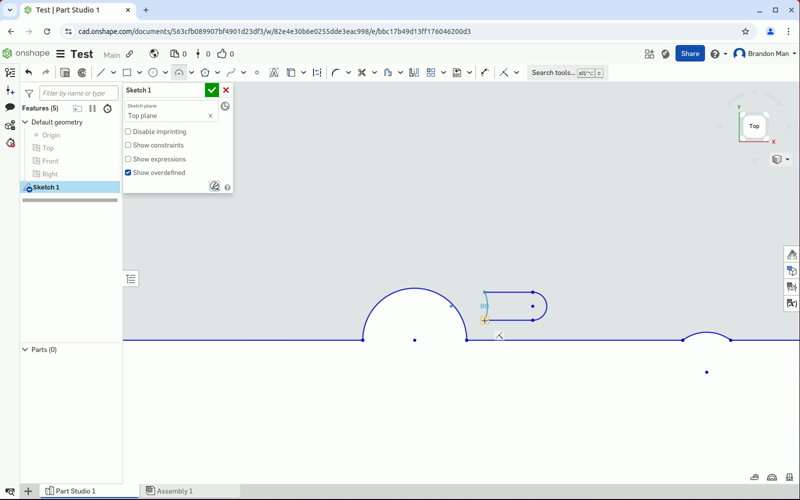
scroll(-6)
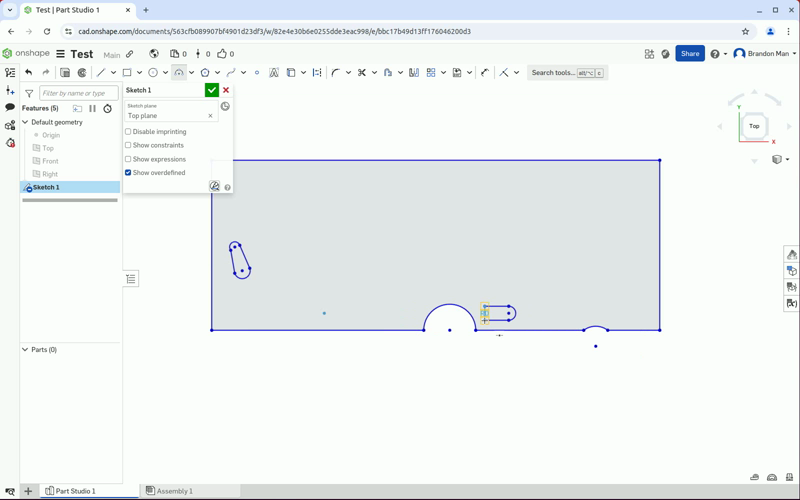
scroll(-6)
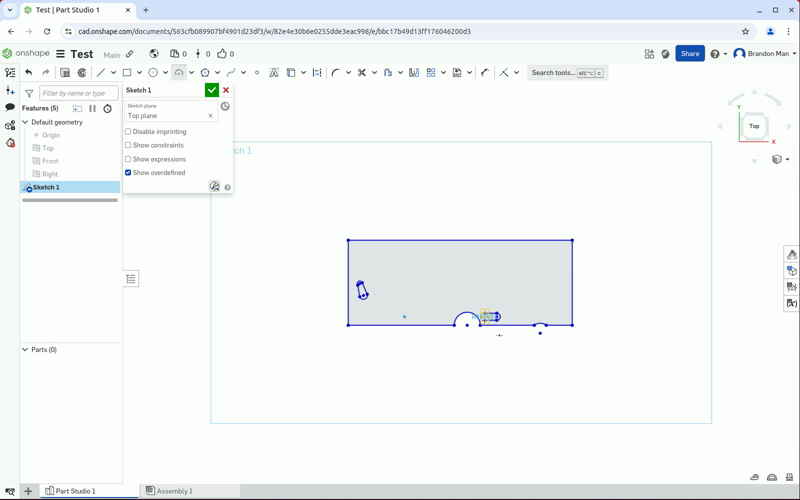
key_down(shift)
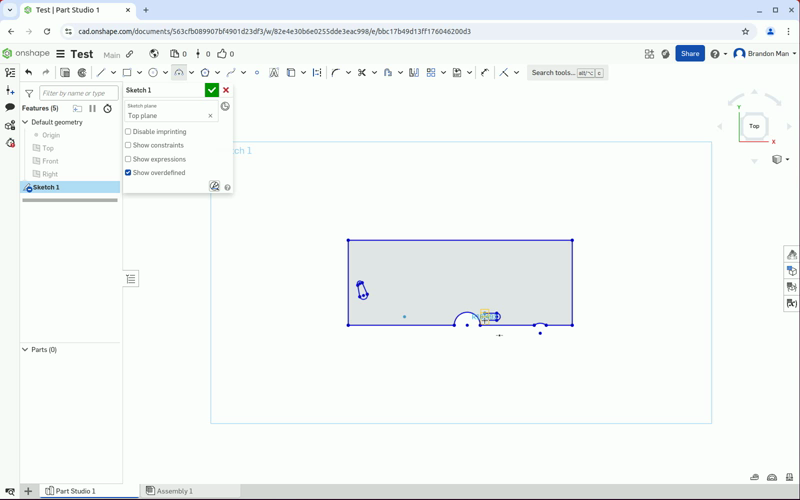
mouse_move(481, 316)
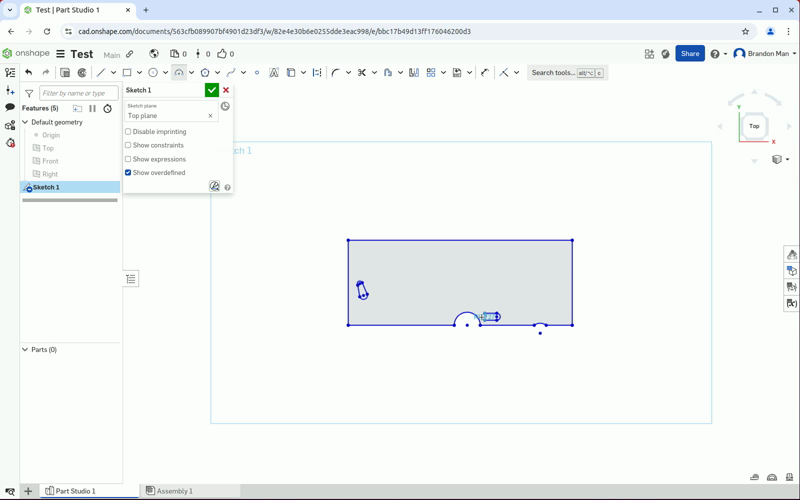
scroll(6)
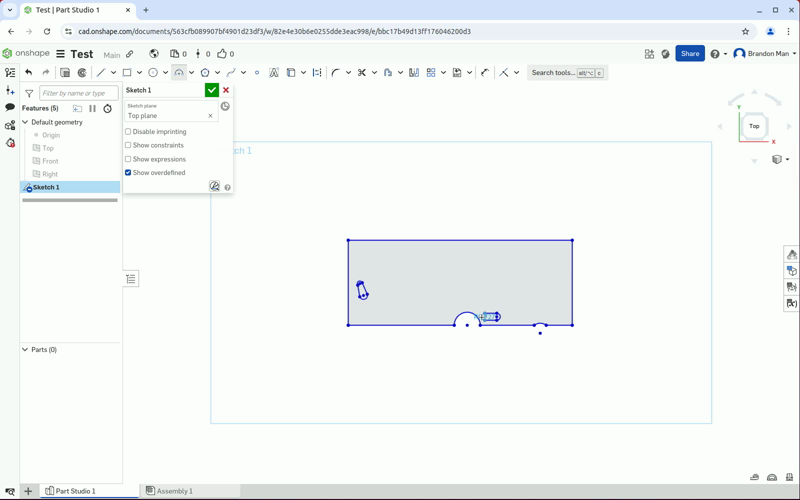
scroll(6)
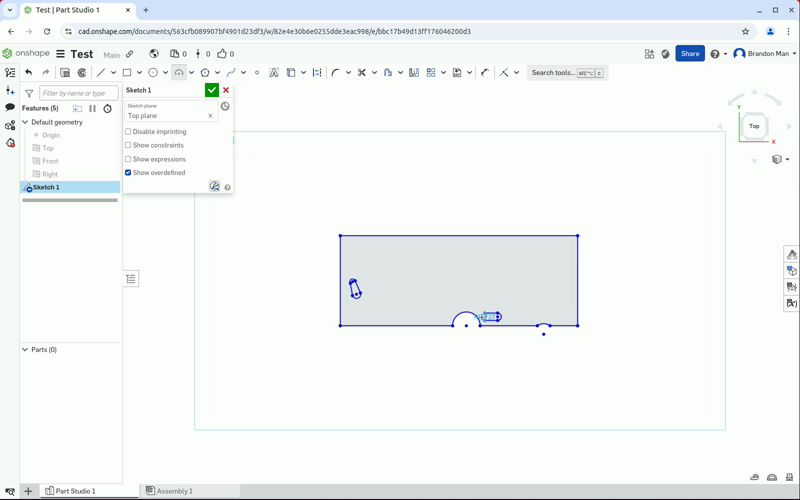
scroll(6)
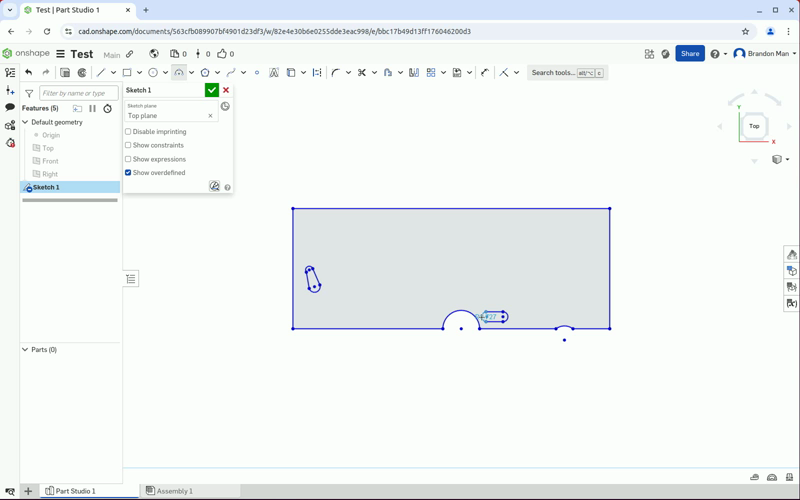
scroll(6)
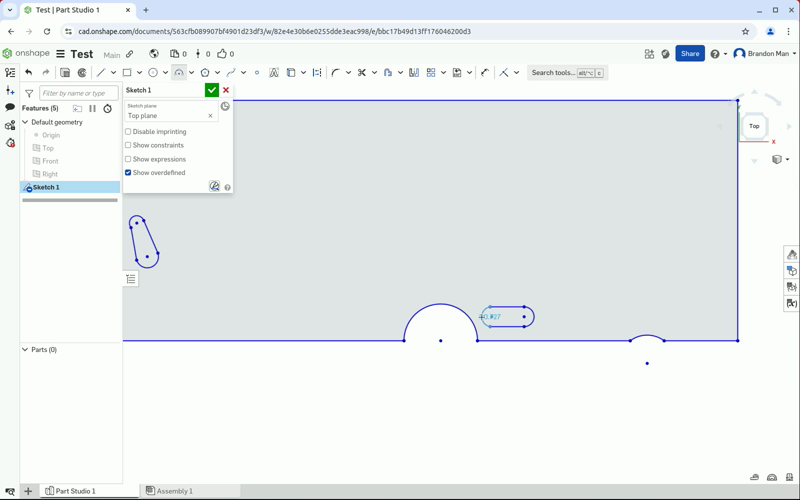
scroll(6)
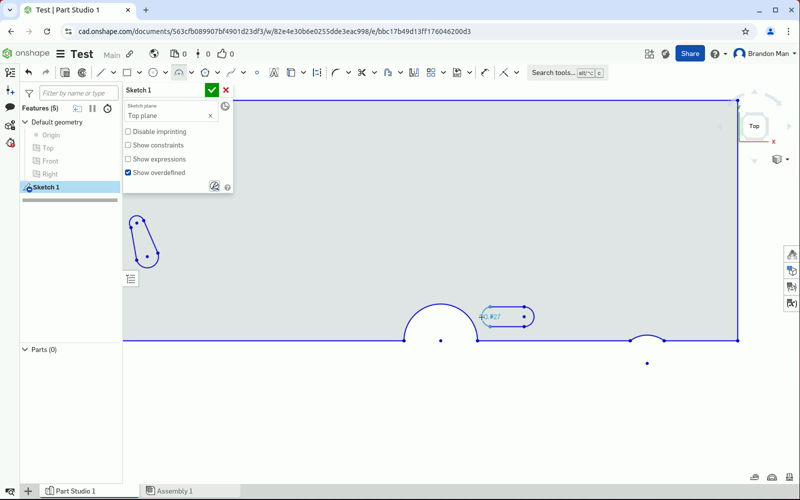
scroll(6)
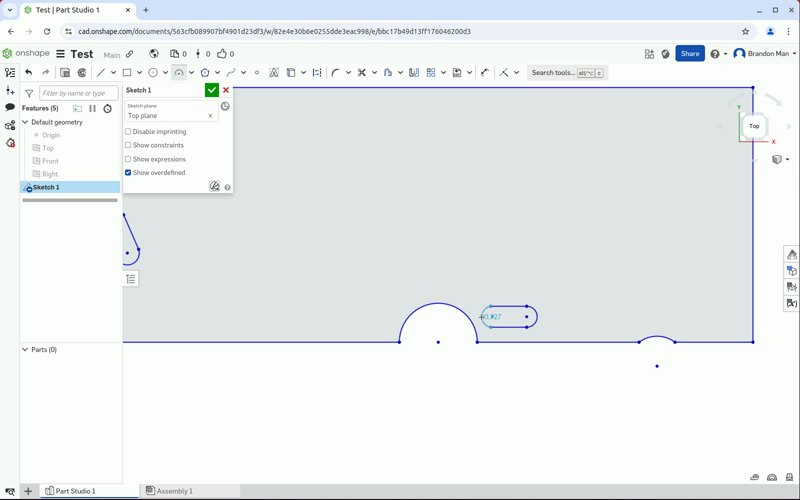
scroll(6)
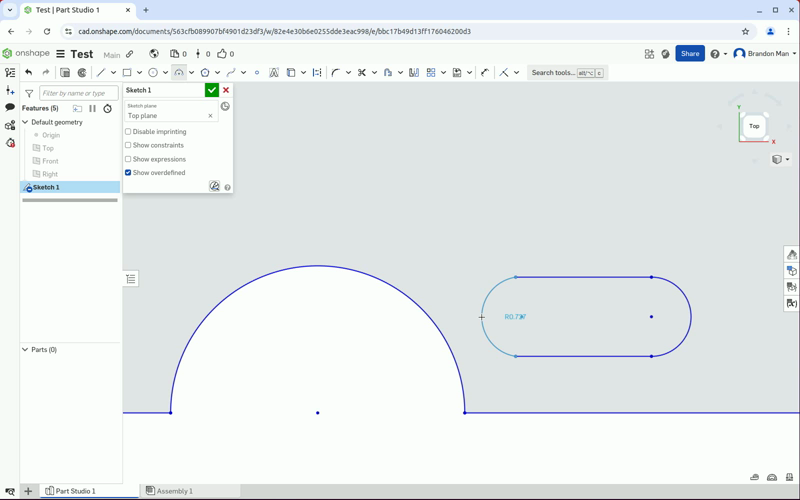
click(481, 316)
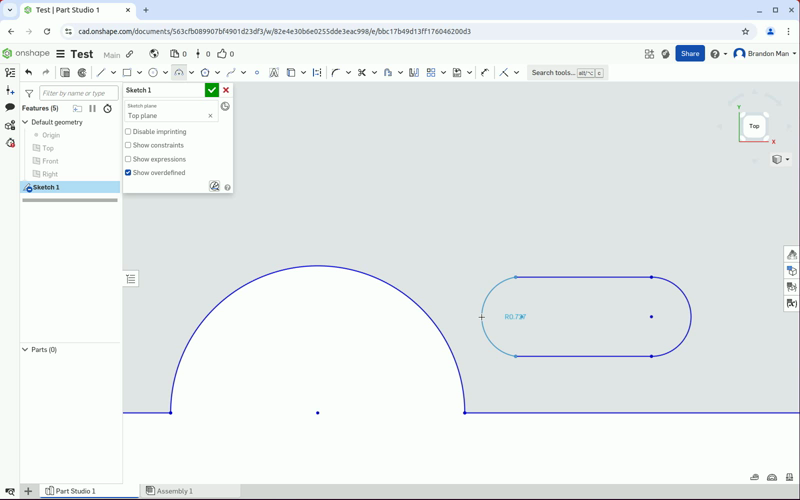
scroll(-6)
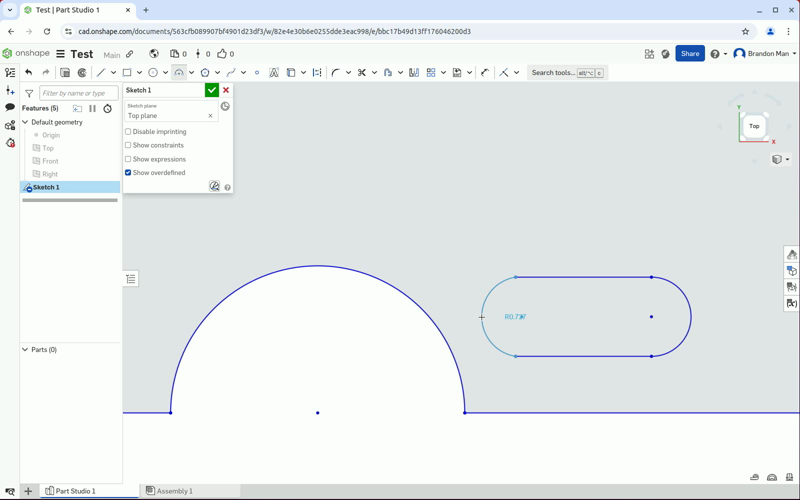
scroll(-6)
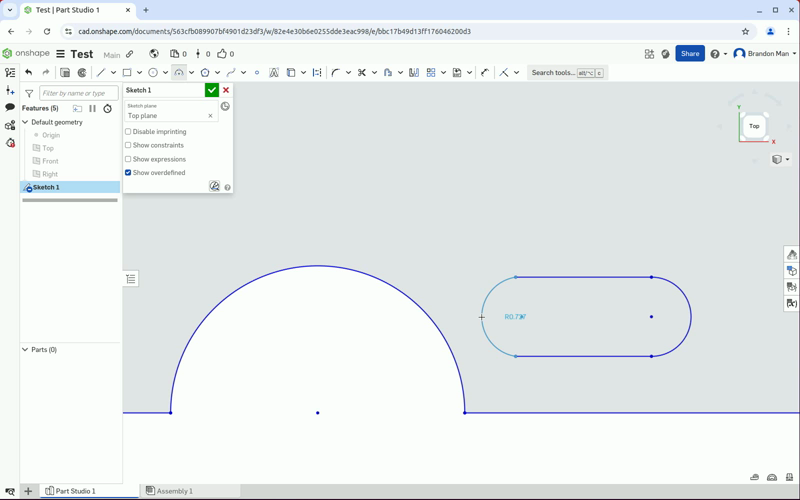
scroll(-6)
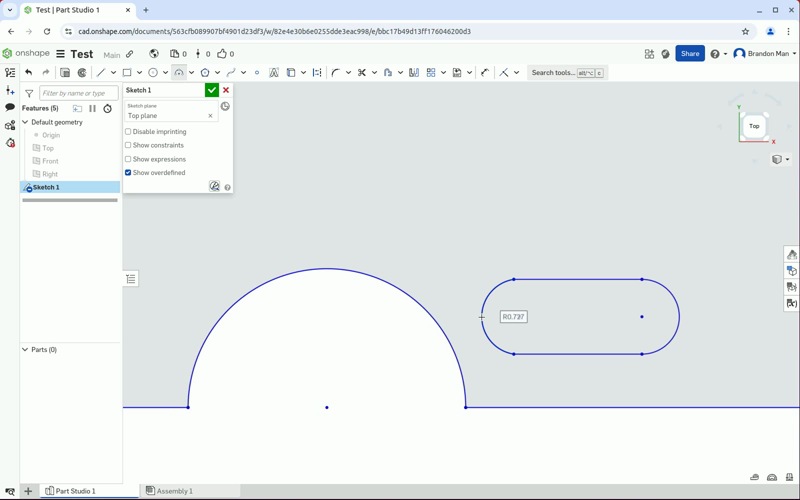
scroll(-6)
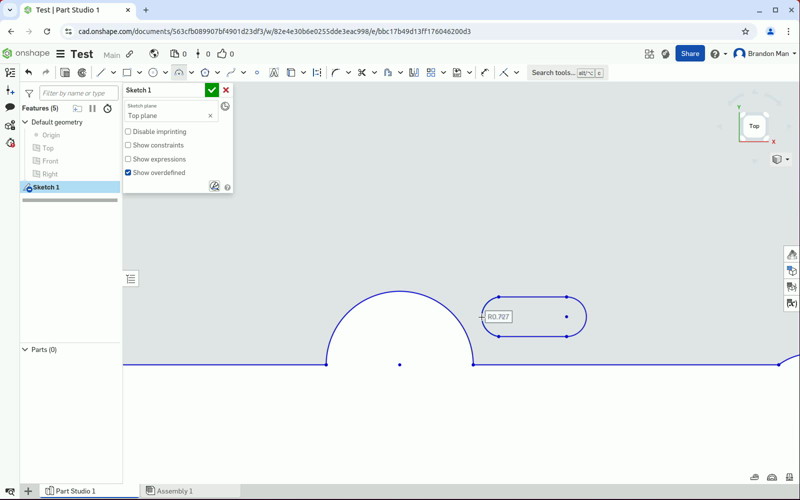
scroll(-6)
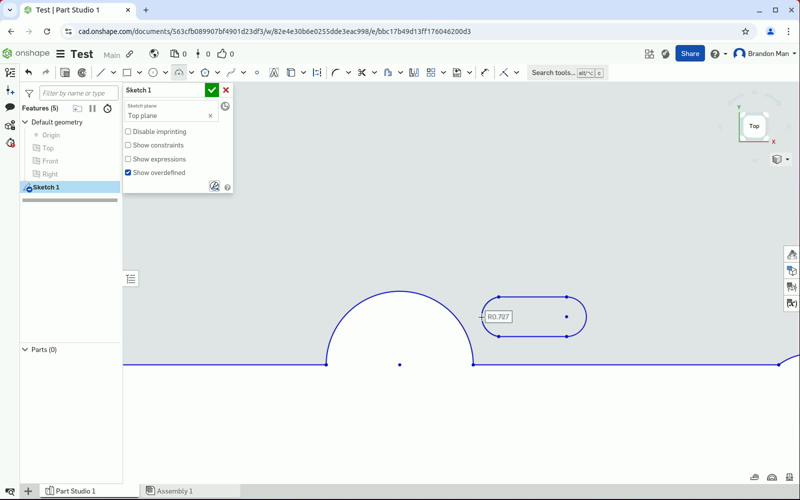
scroll(-6)
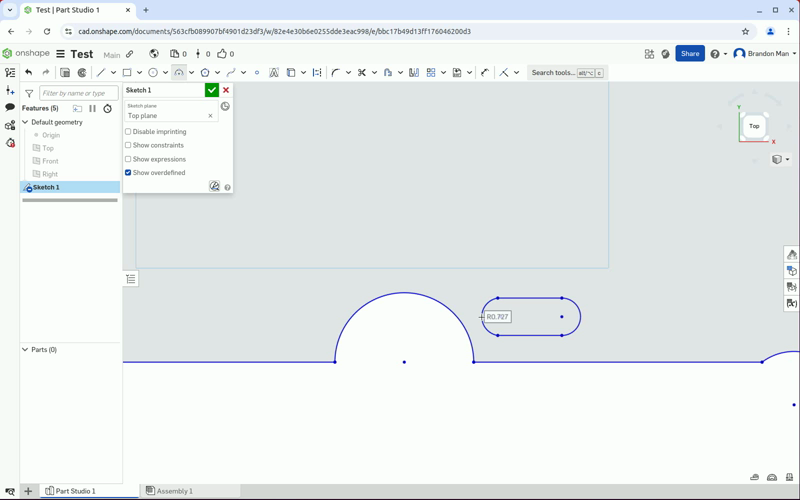
scroll(-6)
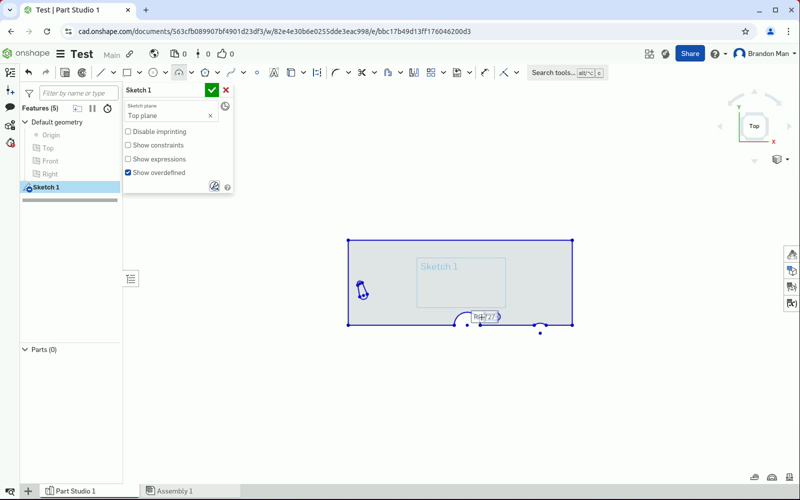
key_up(shift)
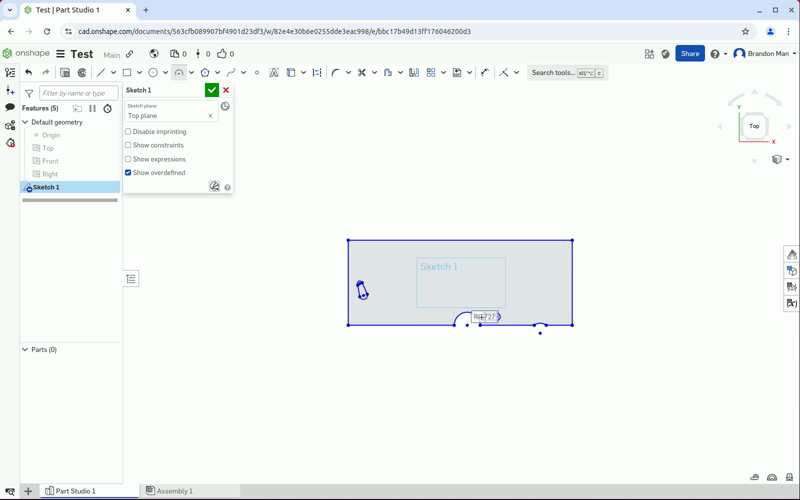
key(esc)
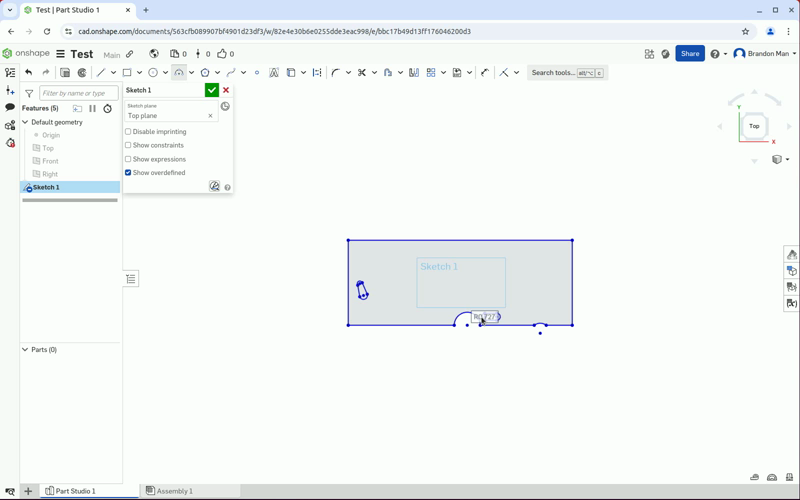
key(l)
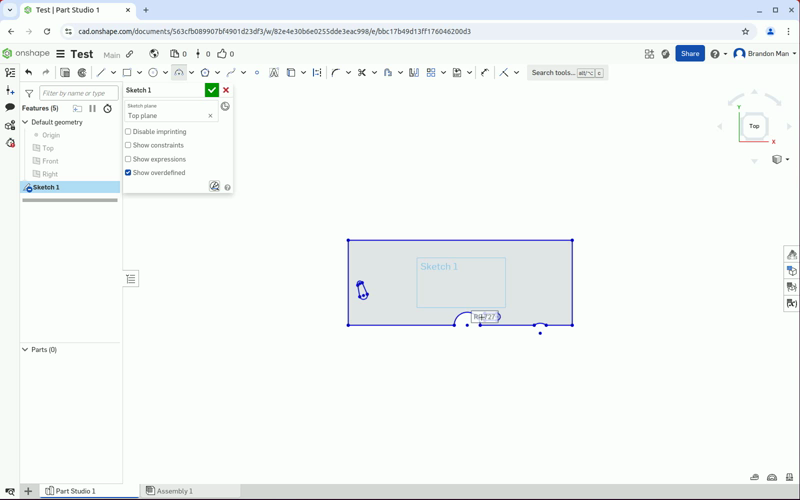
key_down(shift)
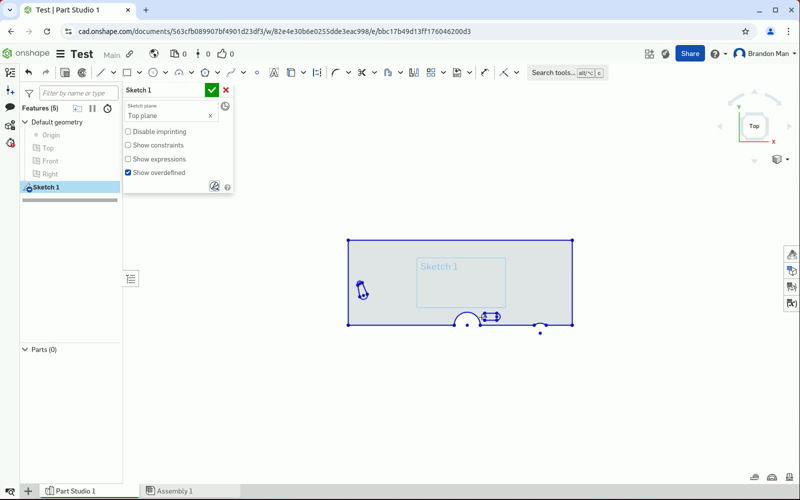
mouse_move(548, 294)
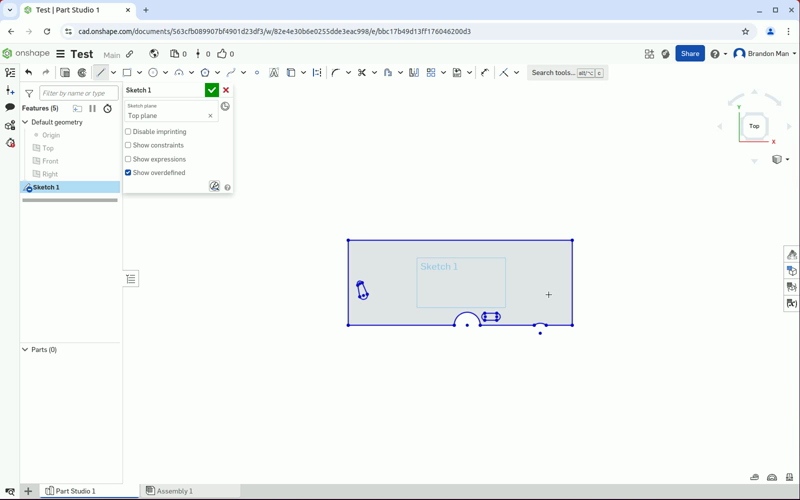
click(548, 294)
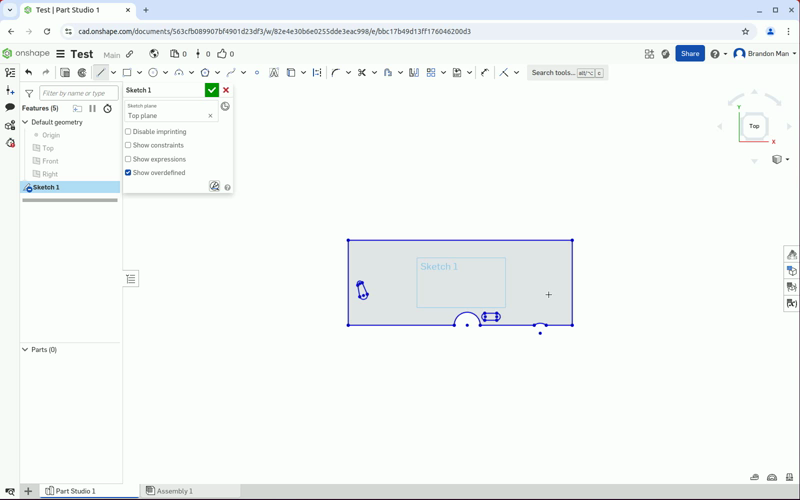
key_up(shift)
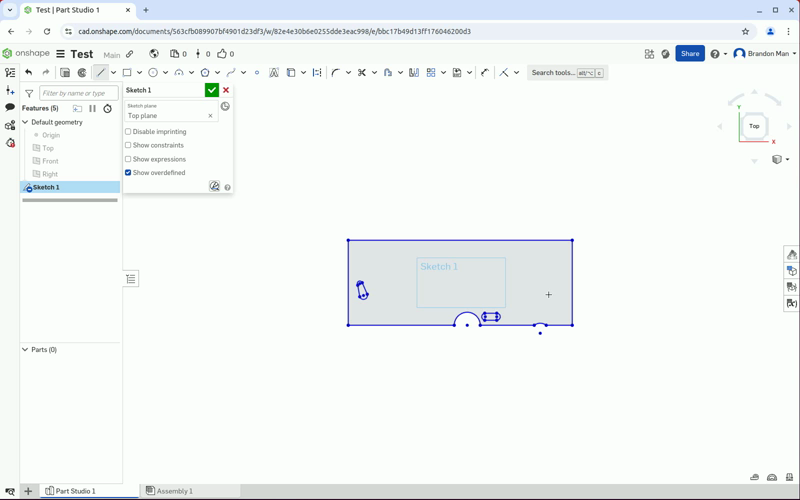
key_down(shift)
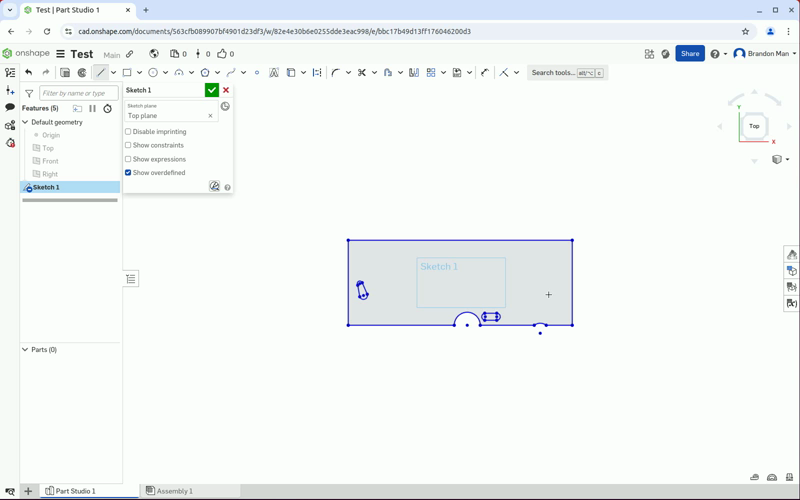
mouse_move(578, 294)
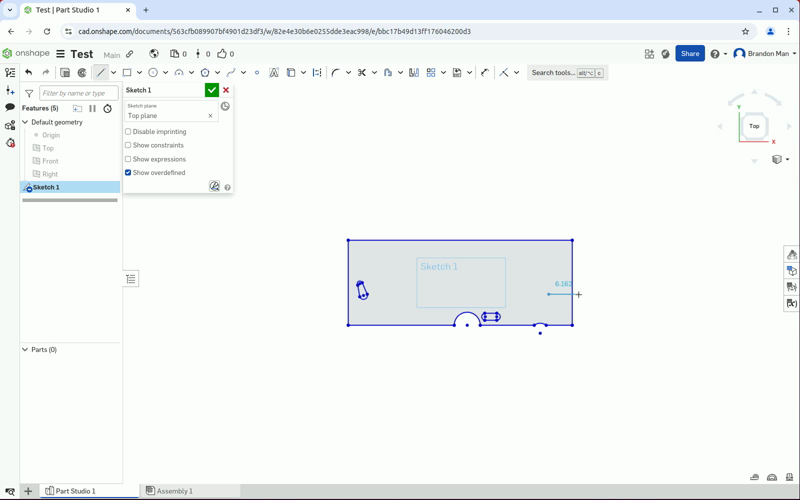
mouse_move(550, 306)
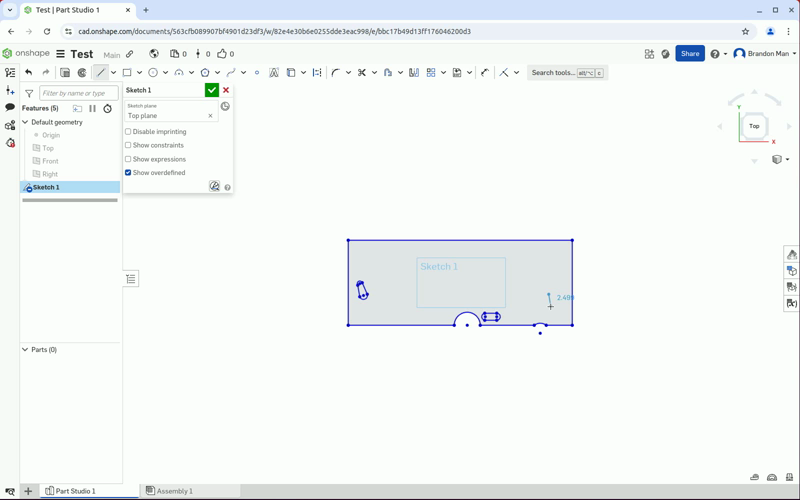
click(550, 306)
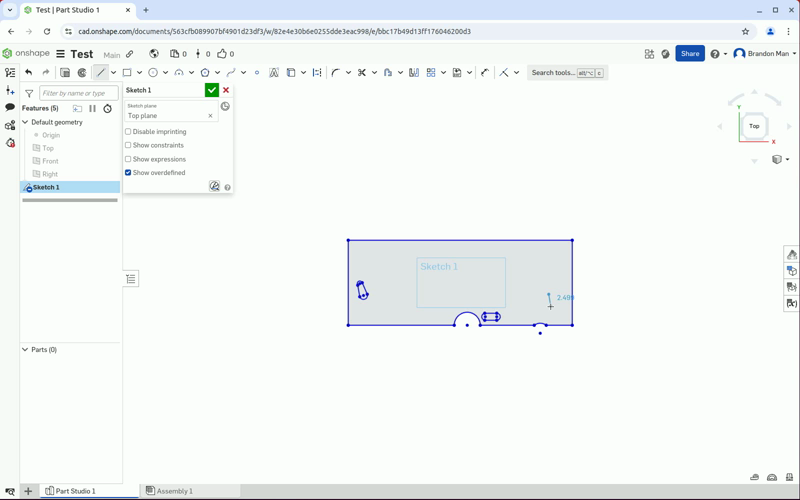
key_up(shift)
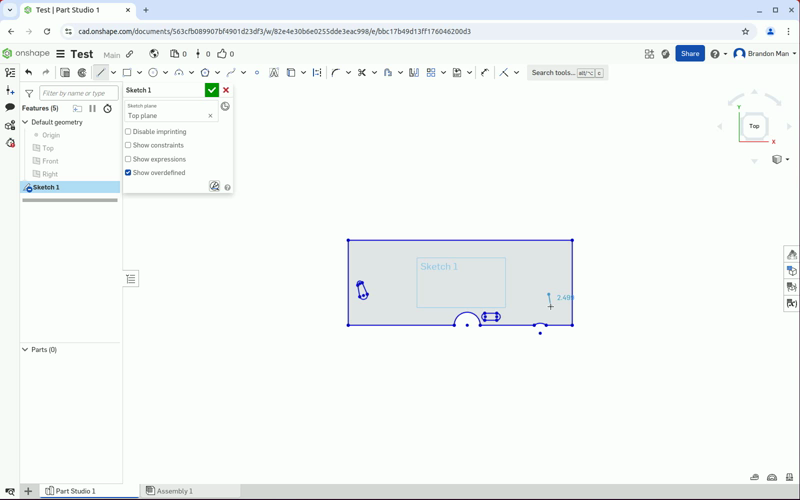
key(esc)
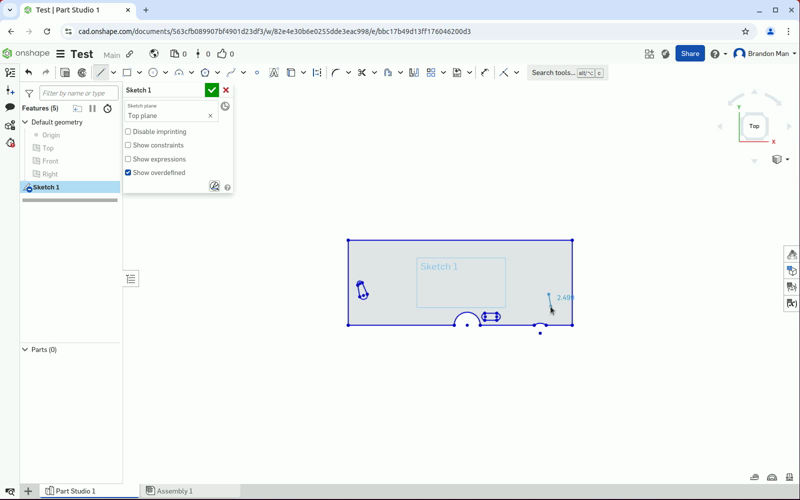
key(a)
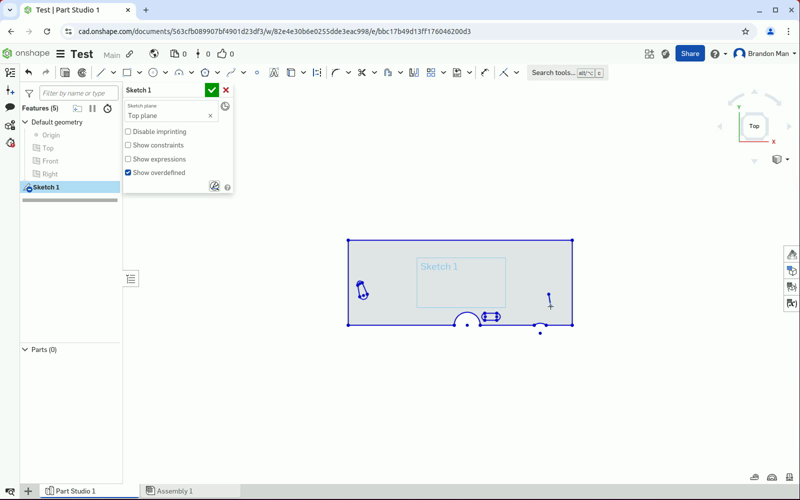
mouse_move(550, 306)
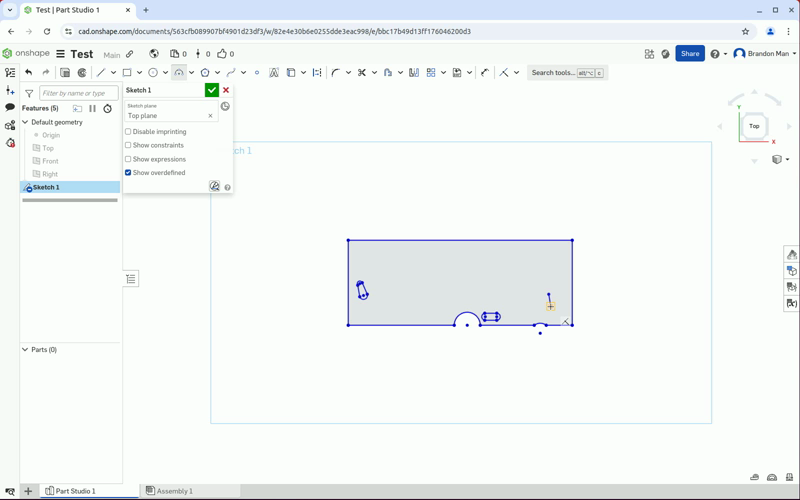
click(550, 306)
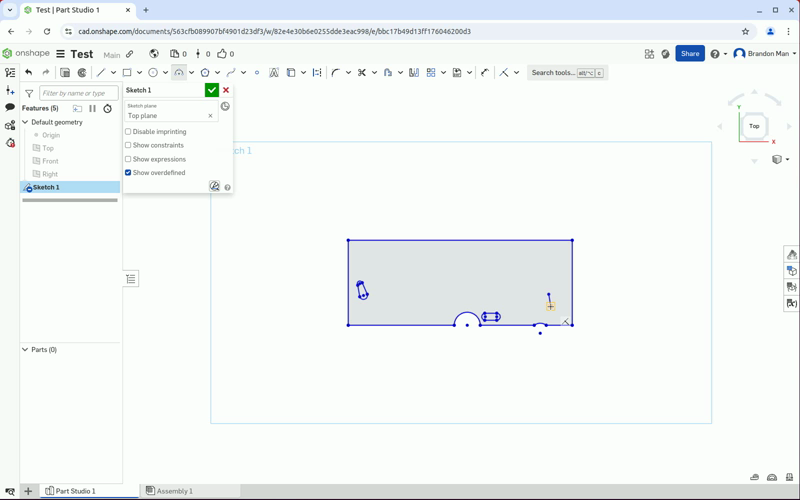
key_down(shift)
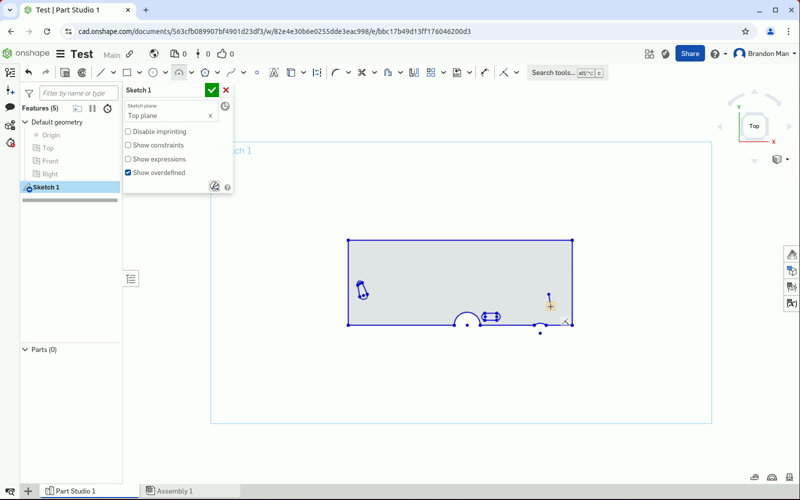
mouse_move(558, 303)
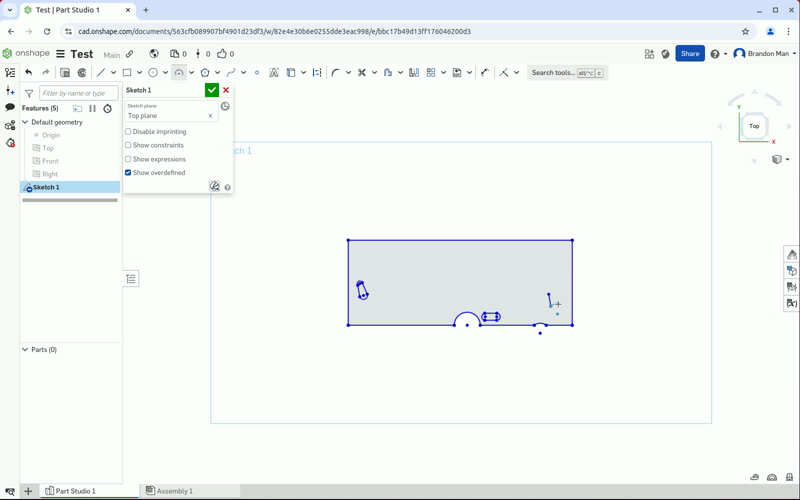
click(558, 303)
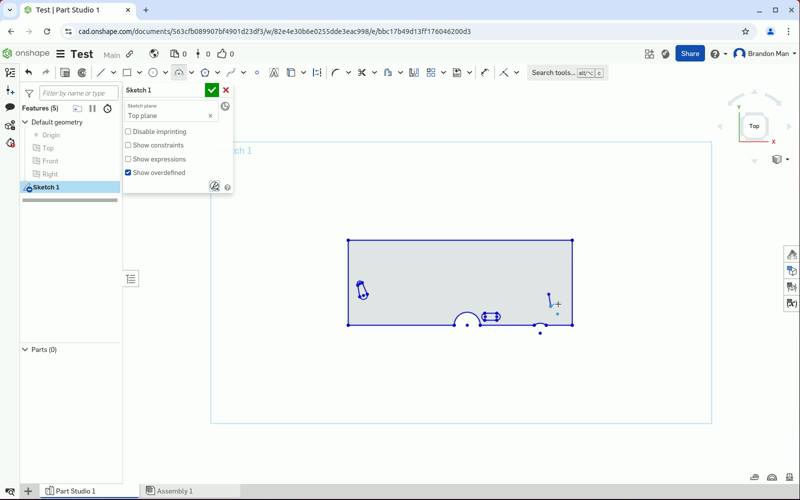
mouse_move(555, 308)
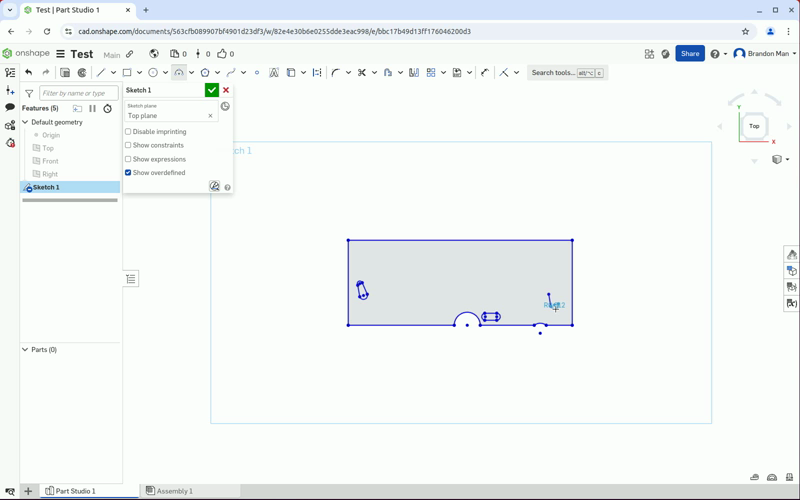
click(555, 308)
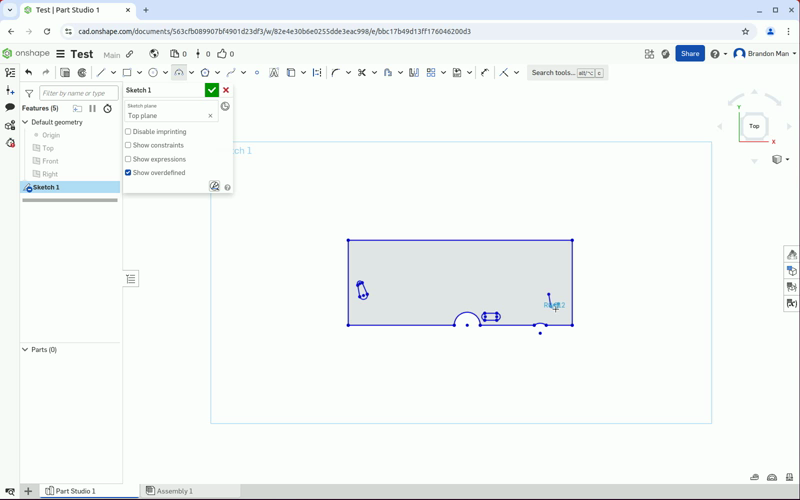
key_up(shift)
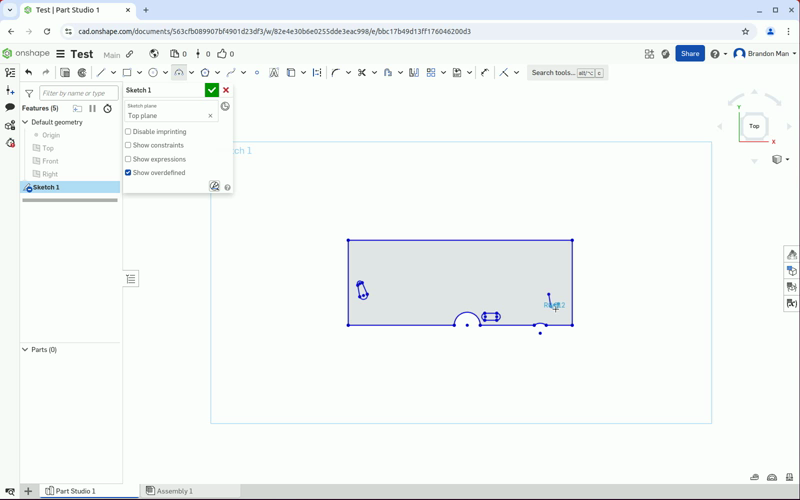
key(esc)
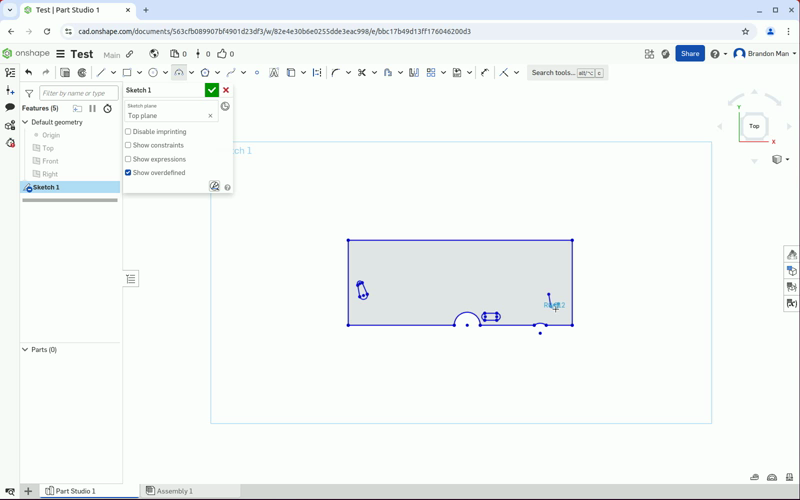
key(l)
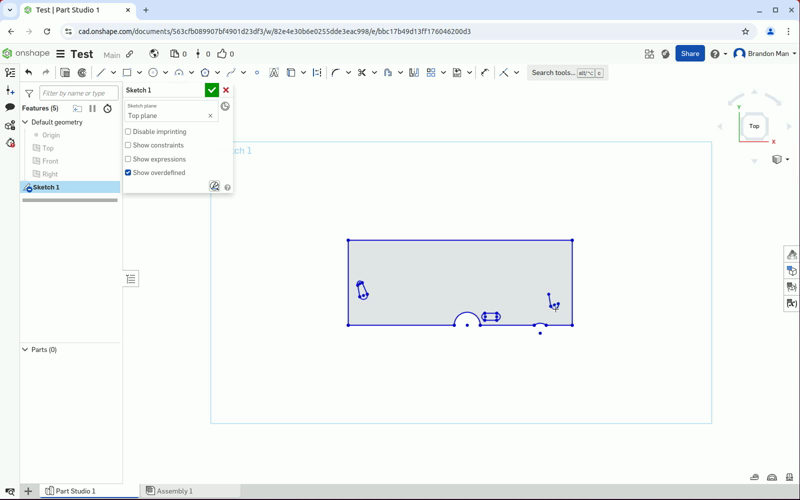
mouse_move(558, 303)
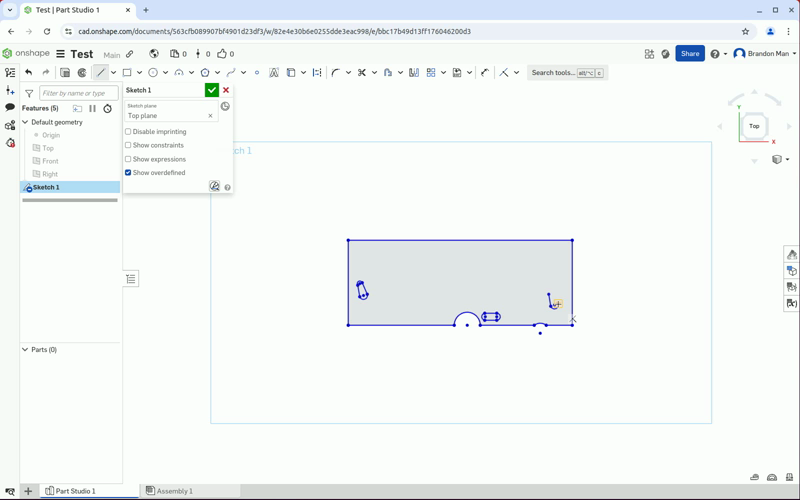
scroll(6)
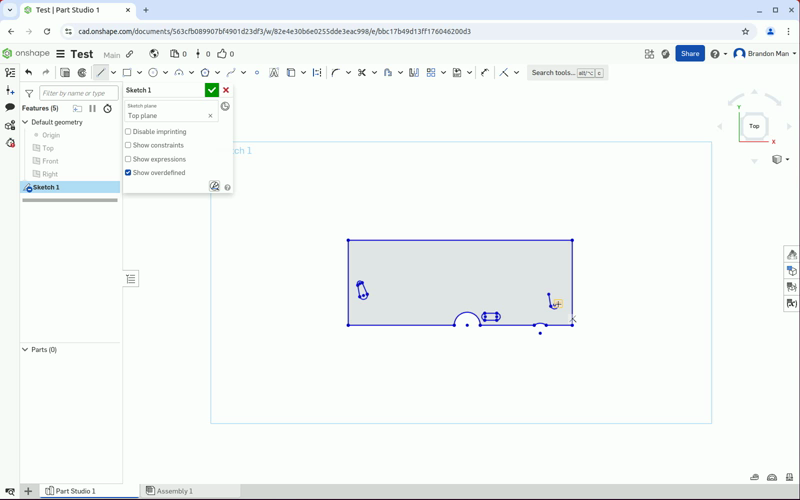
scroll(6)
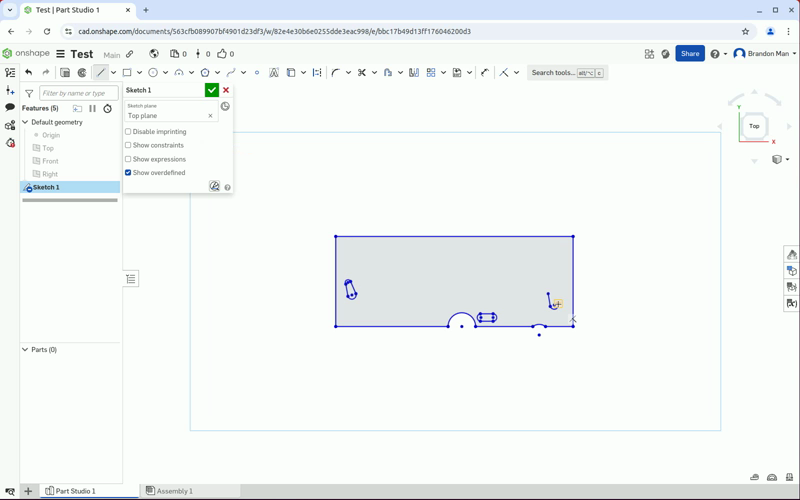
scroll(6)
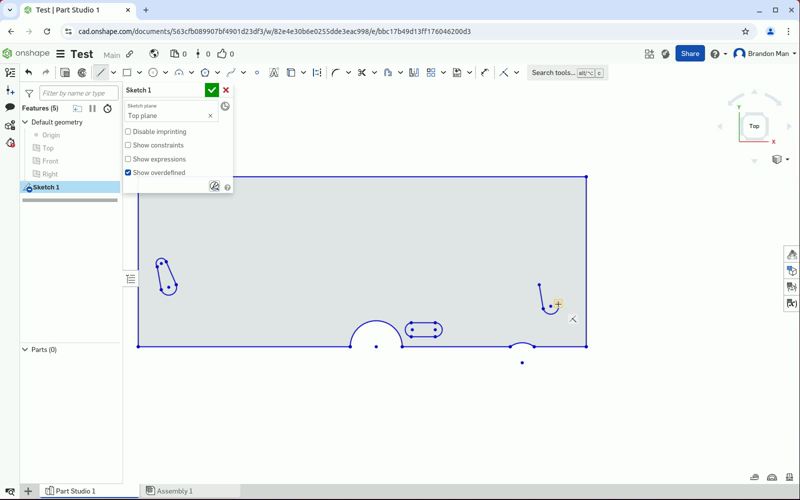
scroll(6)
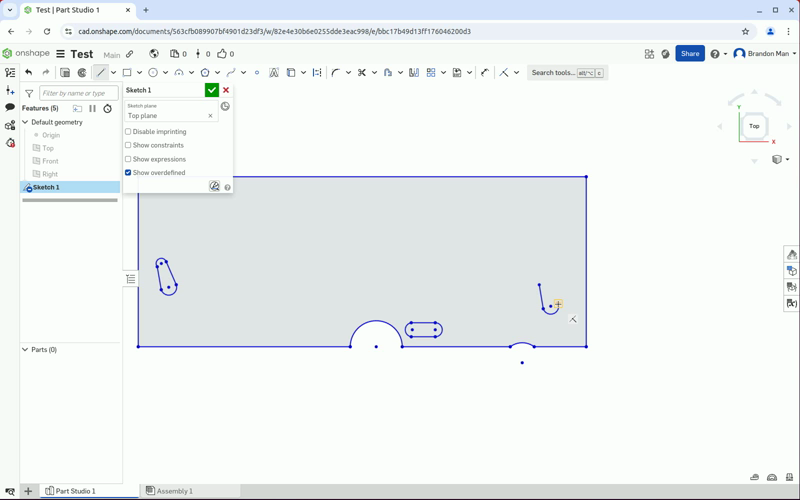
scroll(6)
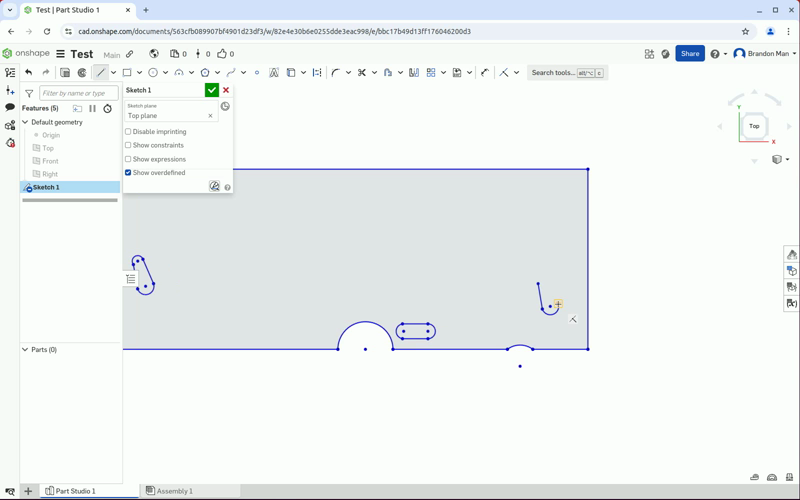
scroll(6)
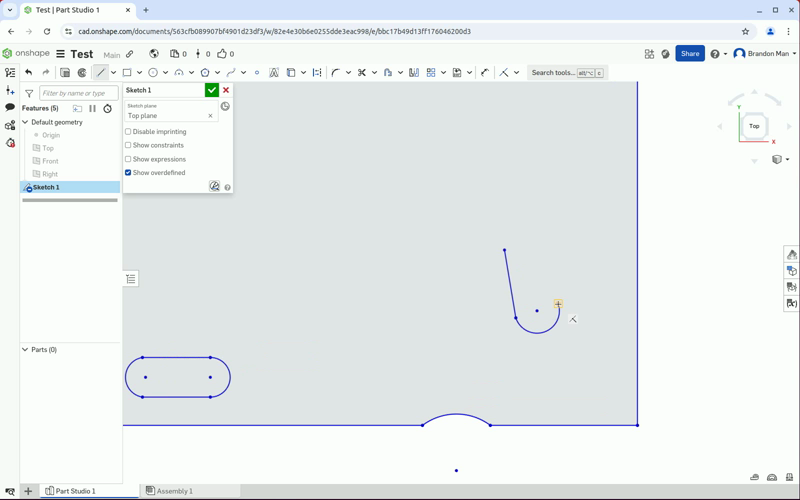
scroll(6)
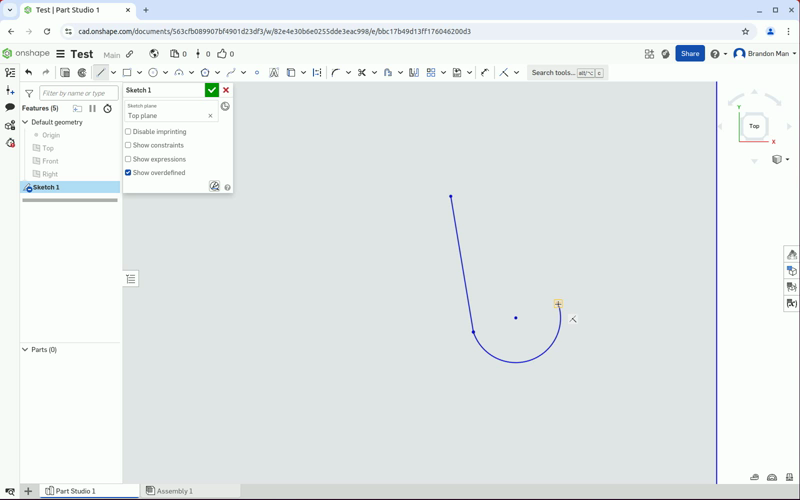
click(558, 303)
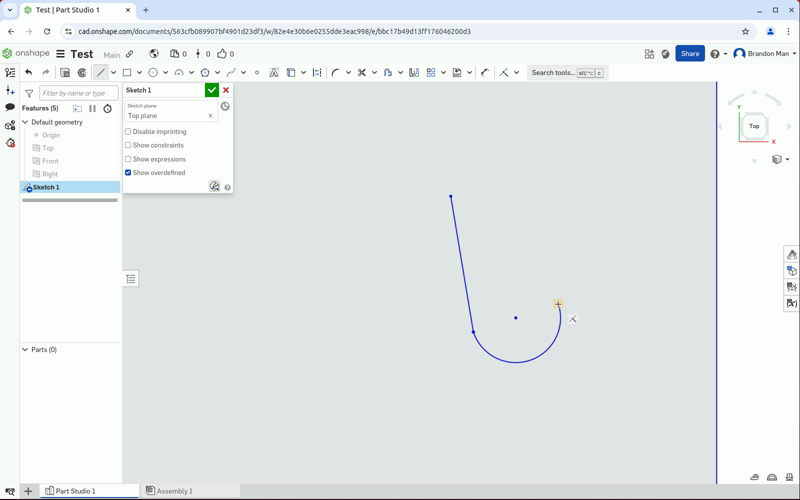
scroll(-6)
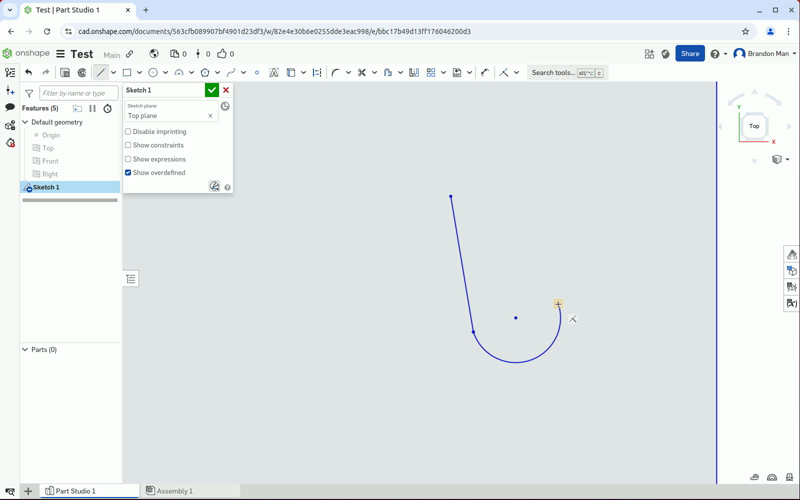
scroll(-6)
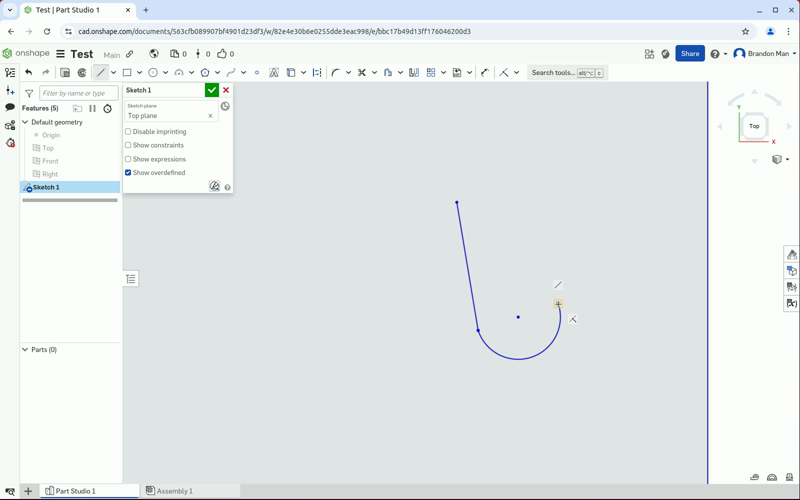
scroll(-6)
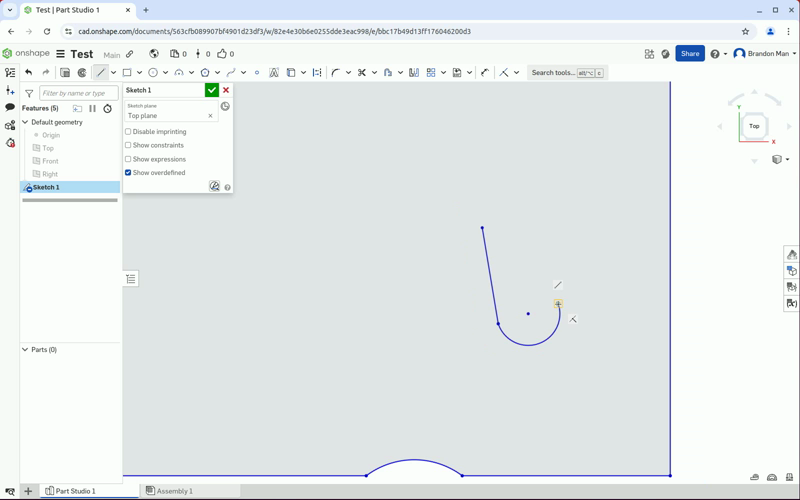
scroll(-6)
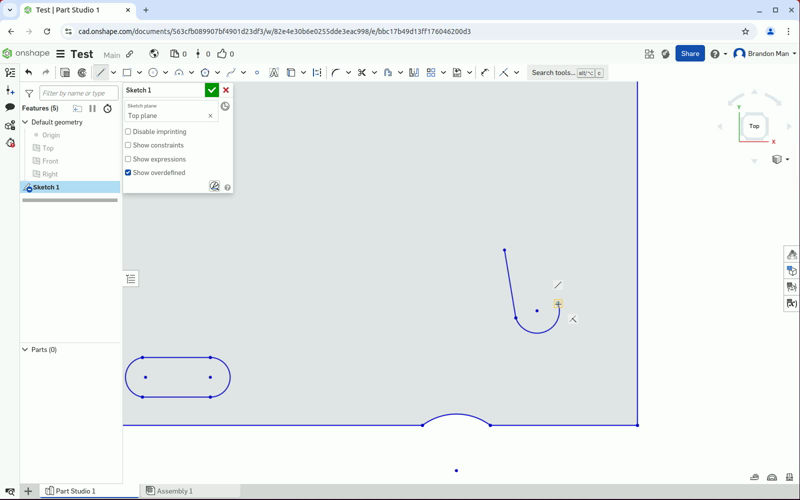
scroll(-6)
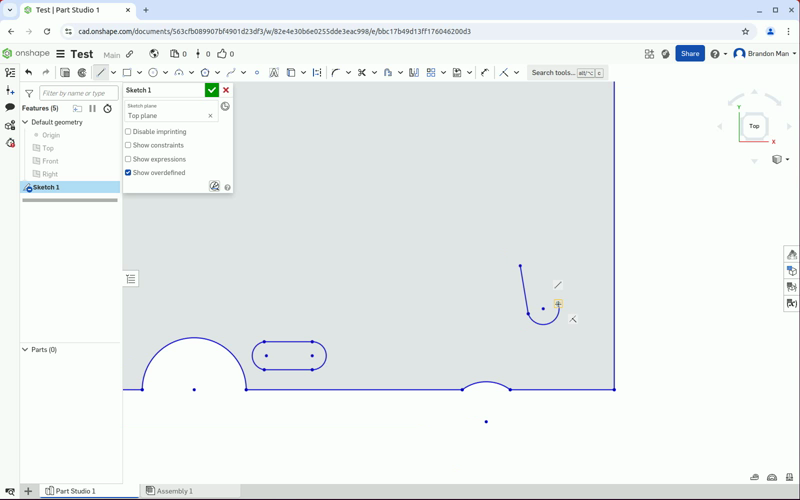
scroll(-6)
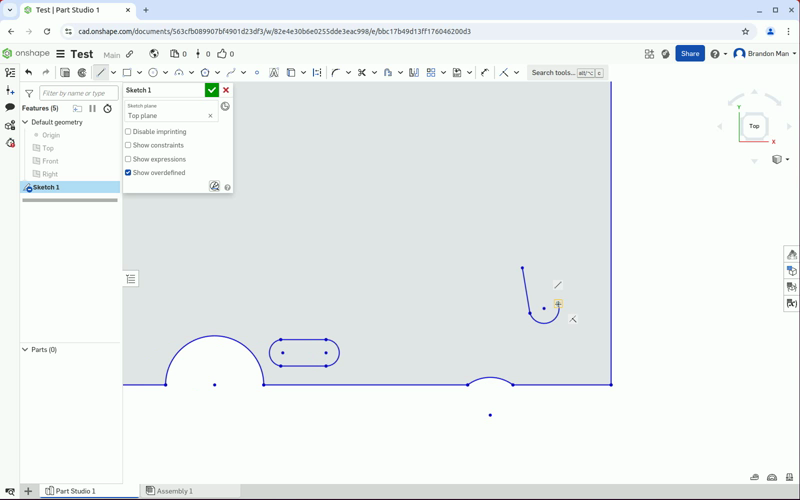
scroll(-6)
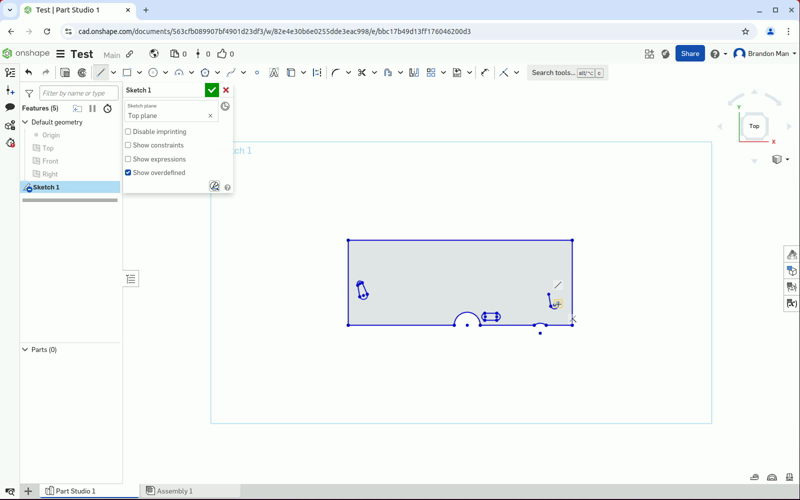
key_down(shift)
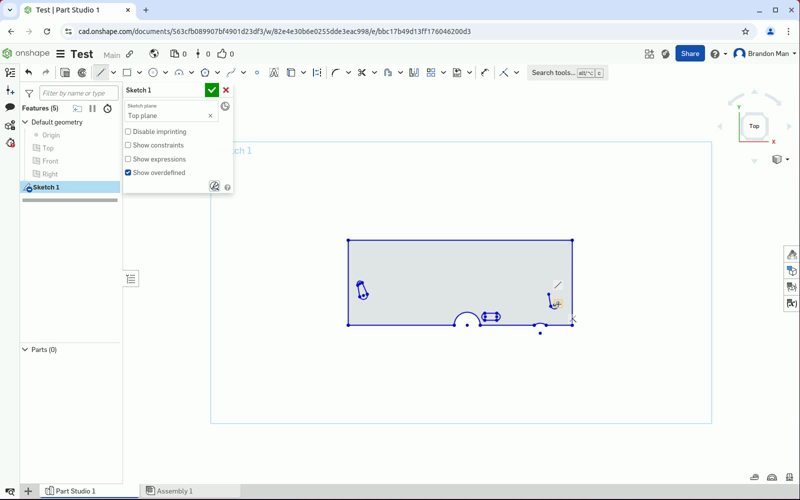
mouse_move(588, 303)
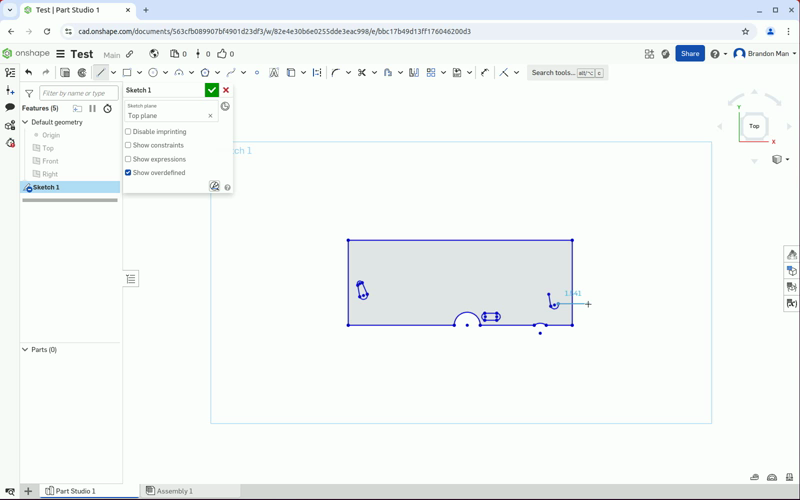
mouse_move(555, 292)
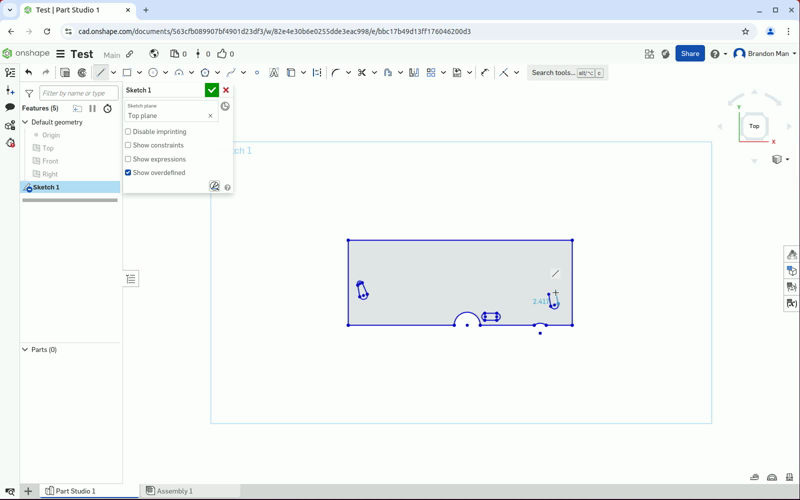
click(555, 292)
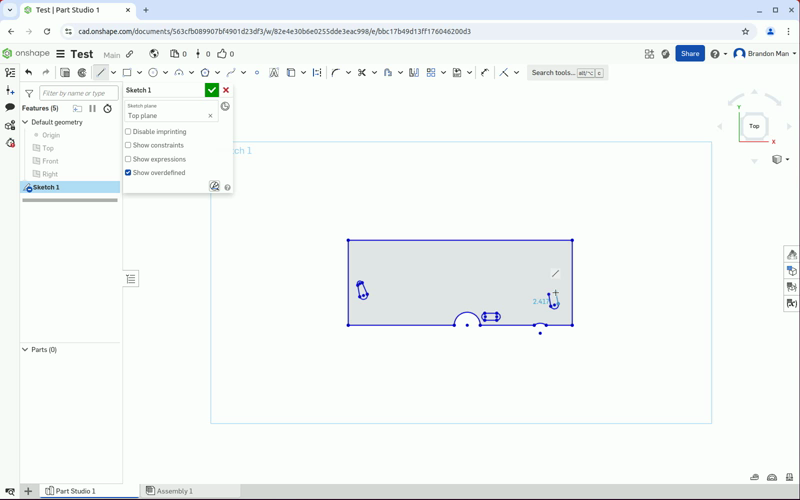
key_up(shift)
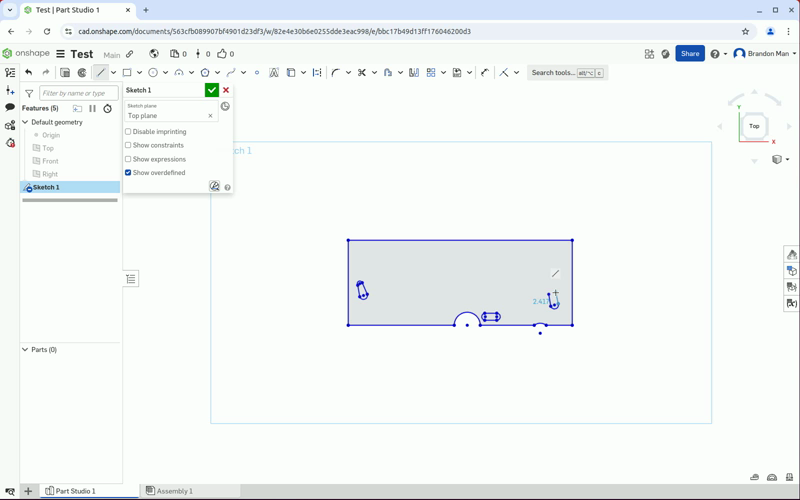
key(esc)
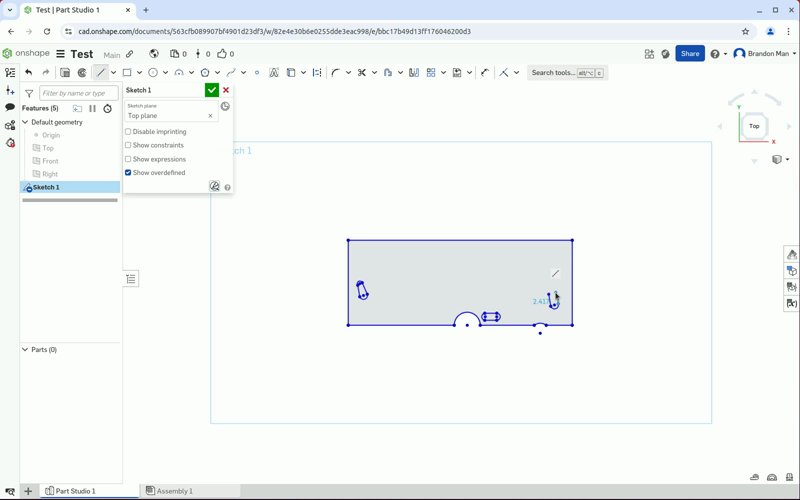
key(a)
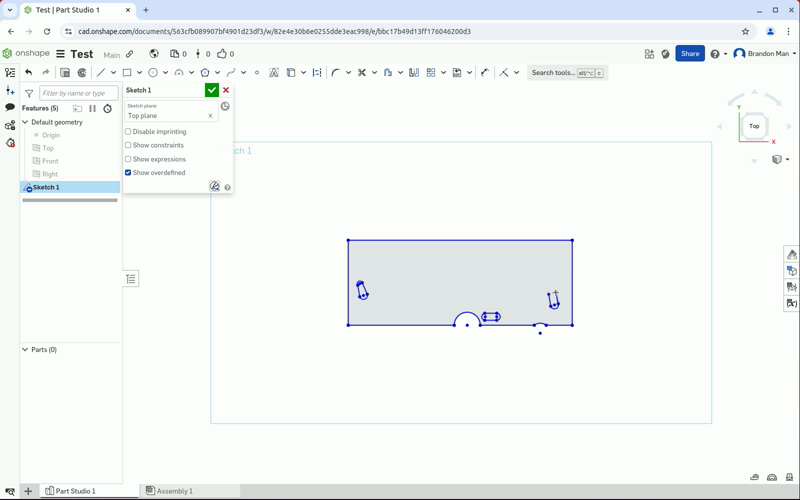
mouse_move(555, 292)
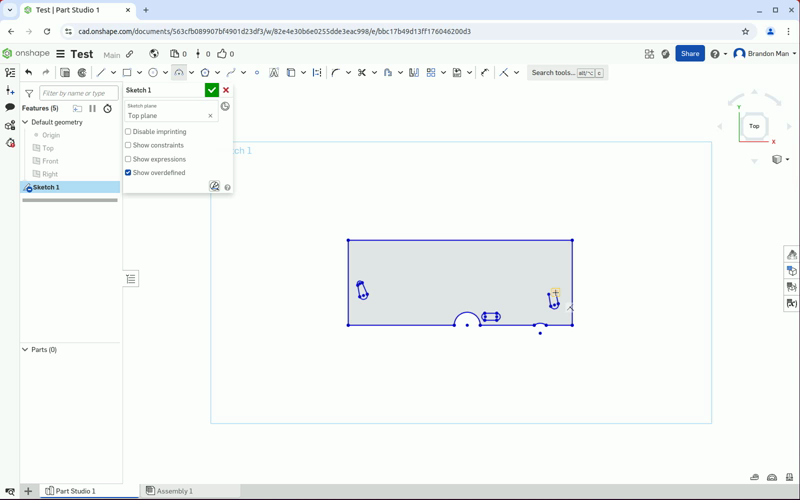
click(555, 292)
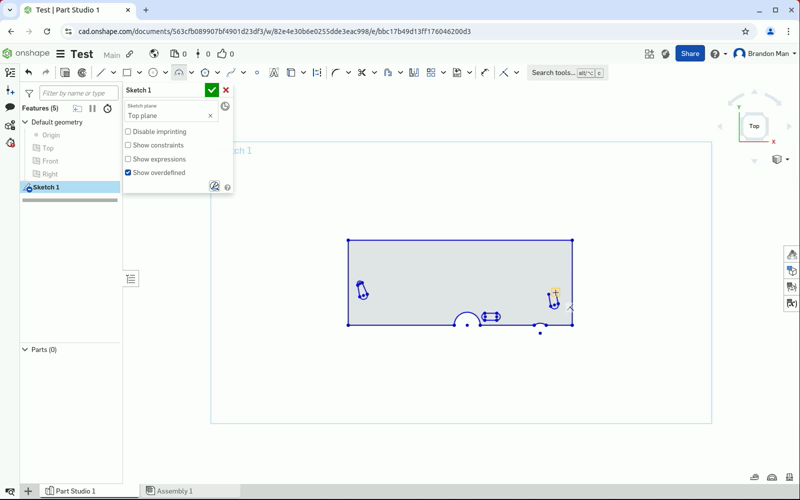
mouse_move(548, 294)
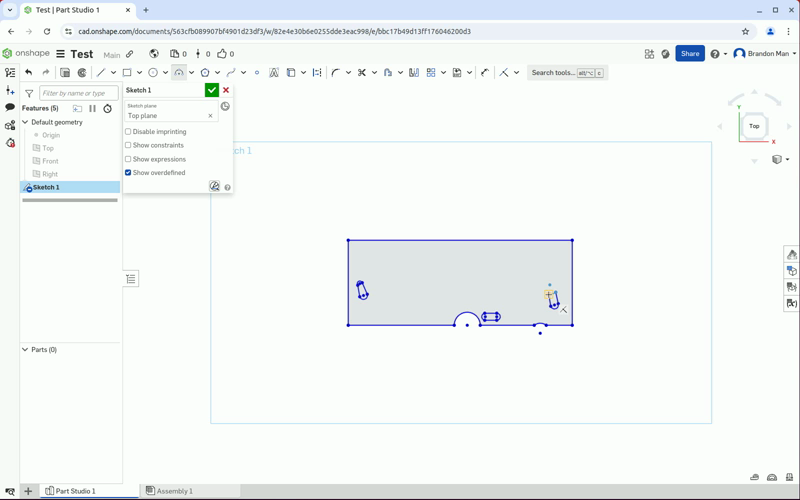
scroll(6)
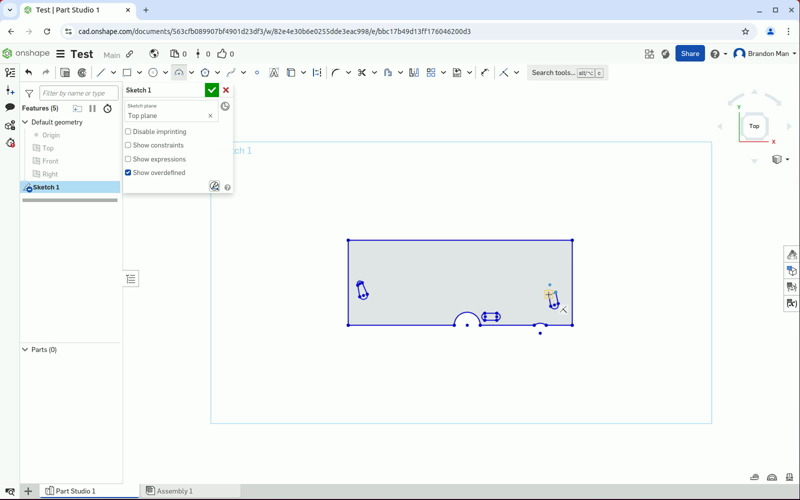
scroll(6)
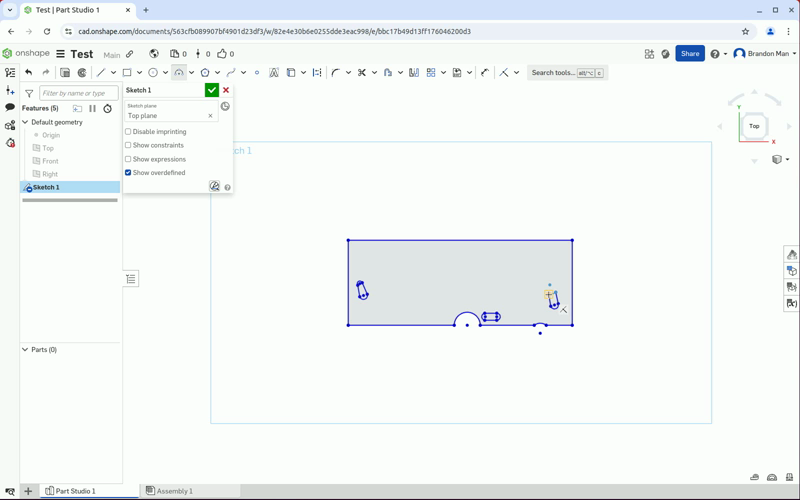
scroll(6)
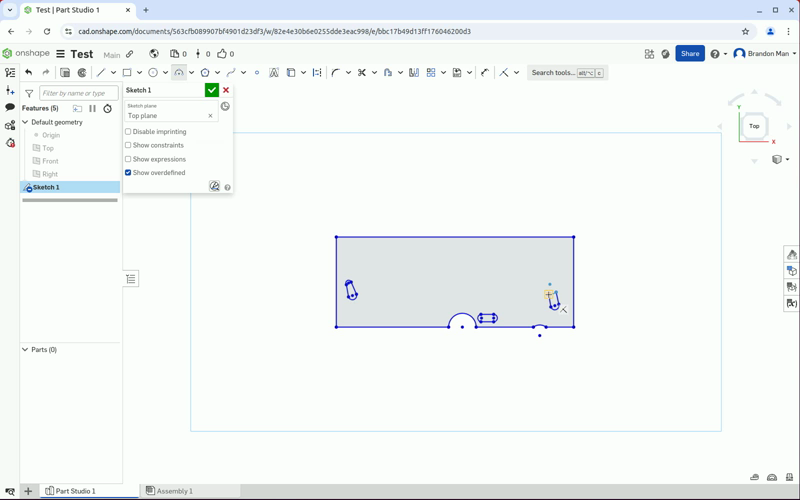
scroll(6)
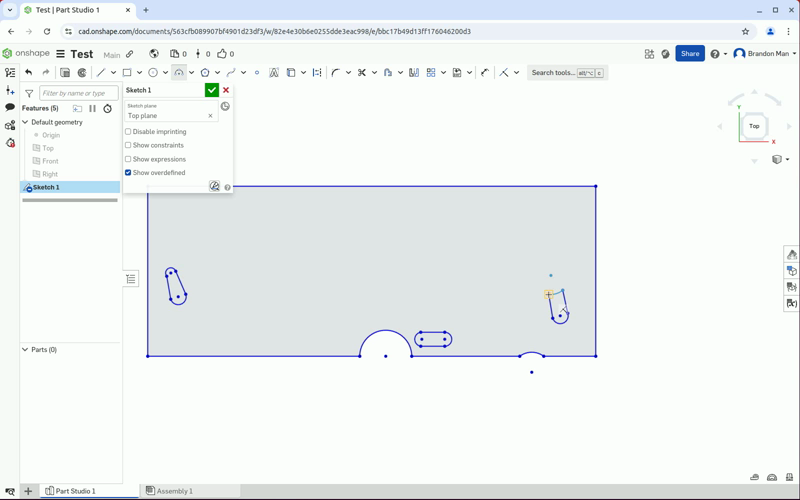
scroll(6)
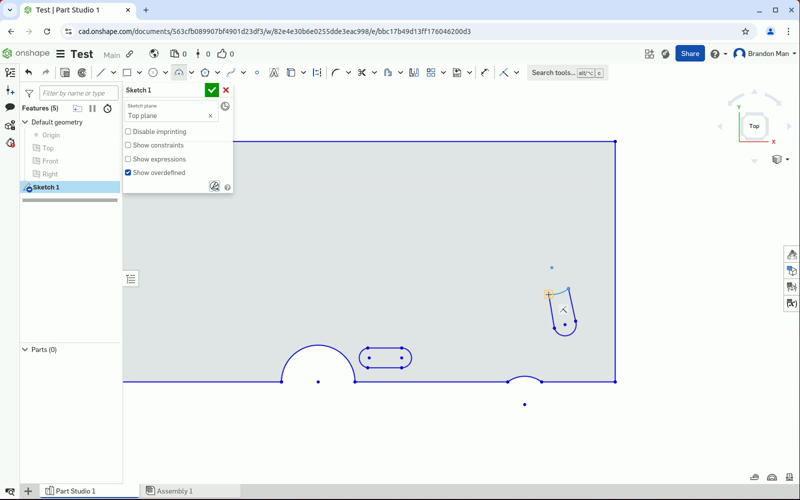
scroll(6)
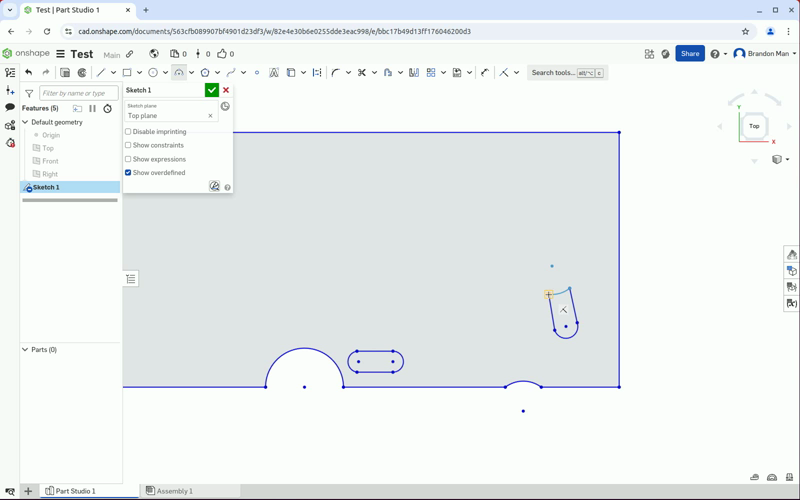
scroll(6)
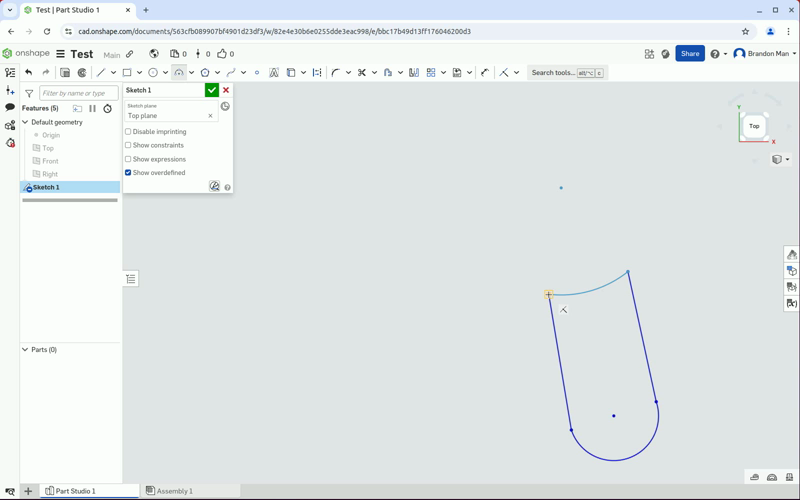
click(548, 294)
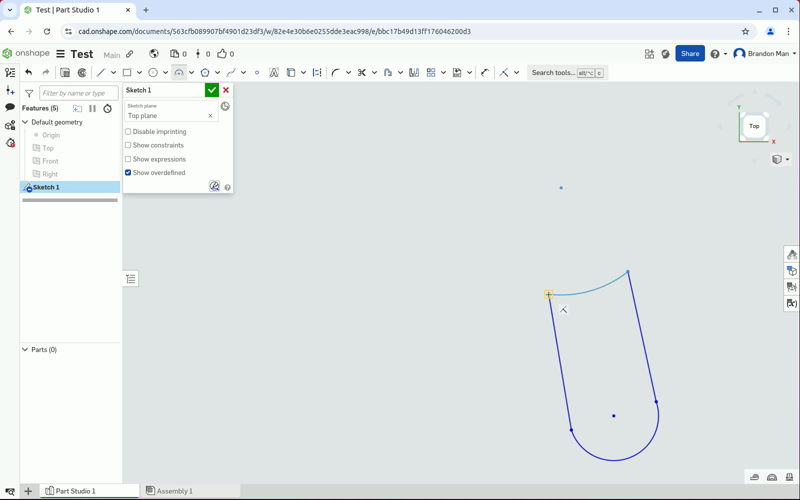
scroll(-6)
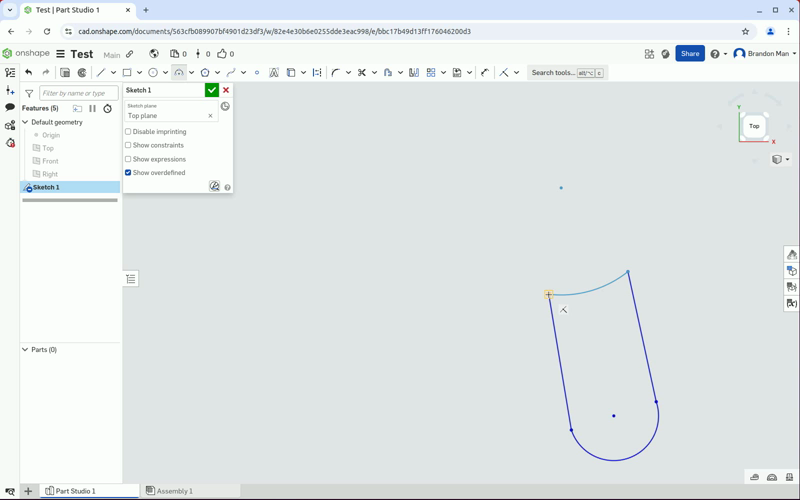
scroll(-6)
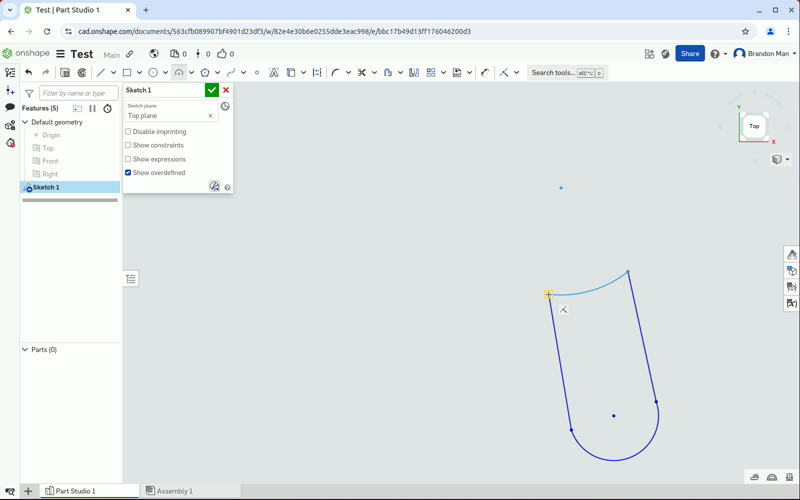
scroll(-6)
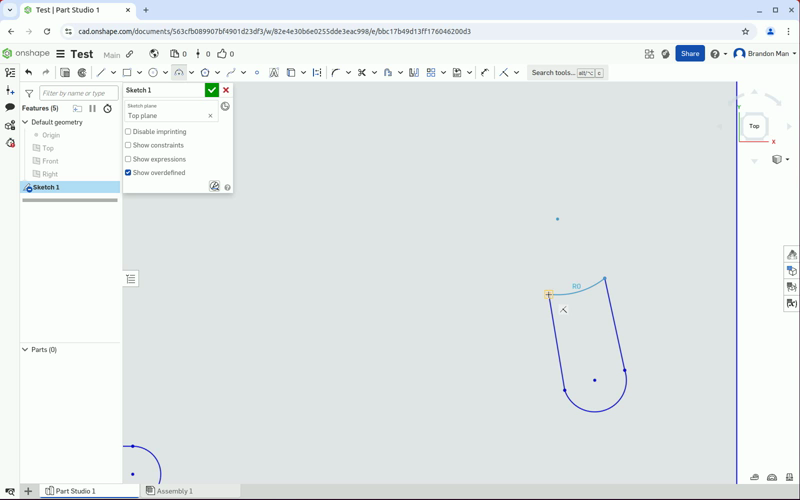
scroll(-6)
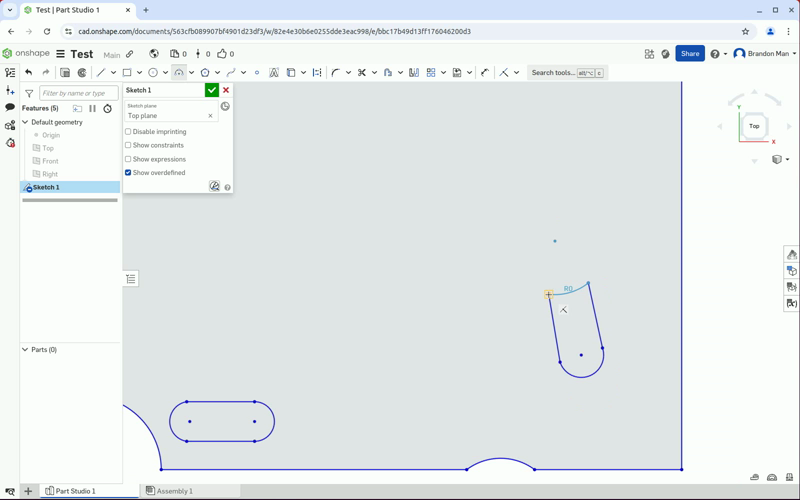
scroll(-6)
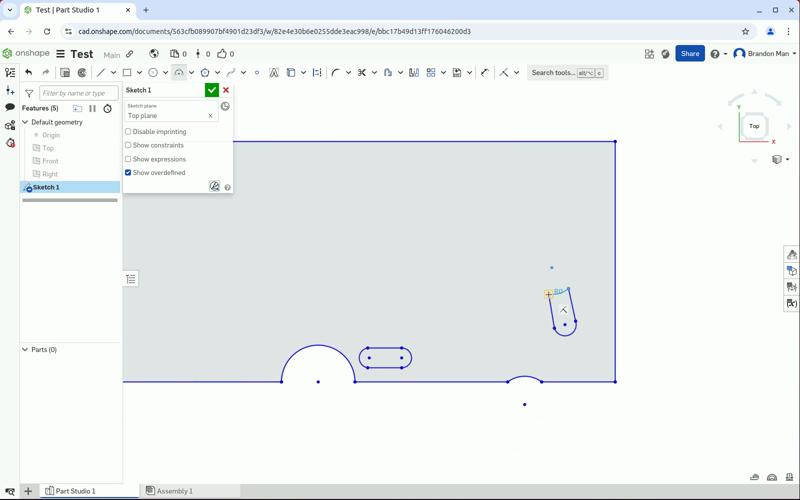
scroll(-6)
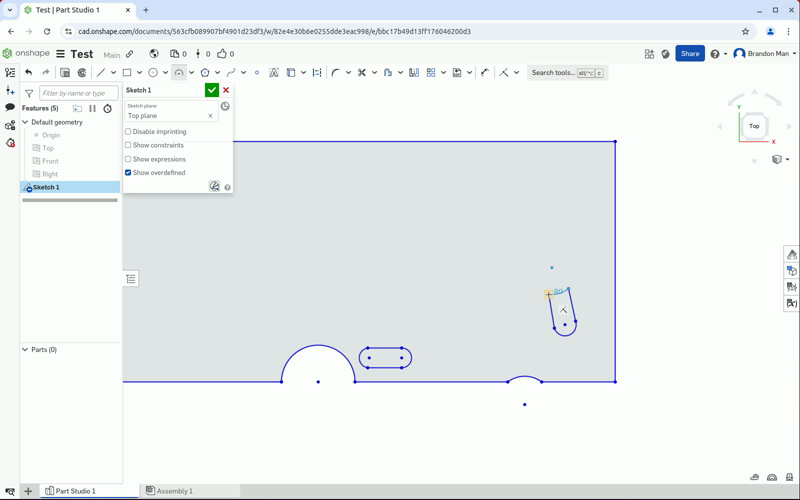
scroll(-6)
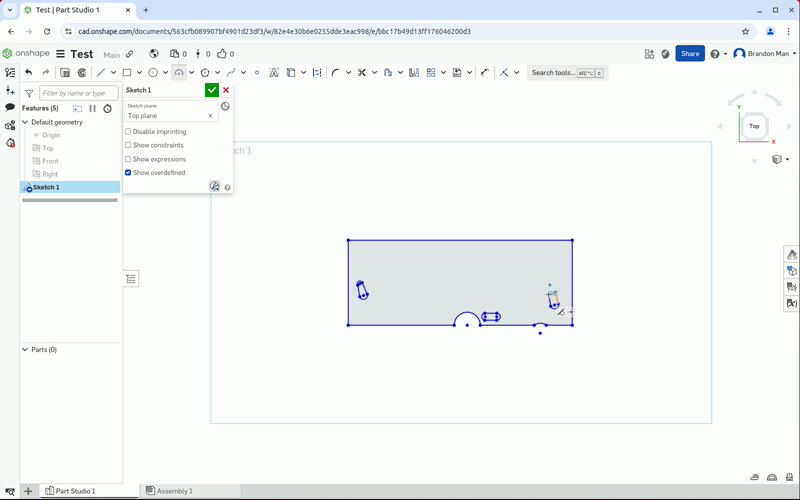
key_down(shift)
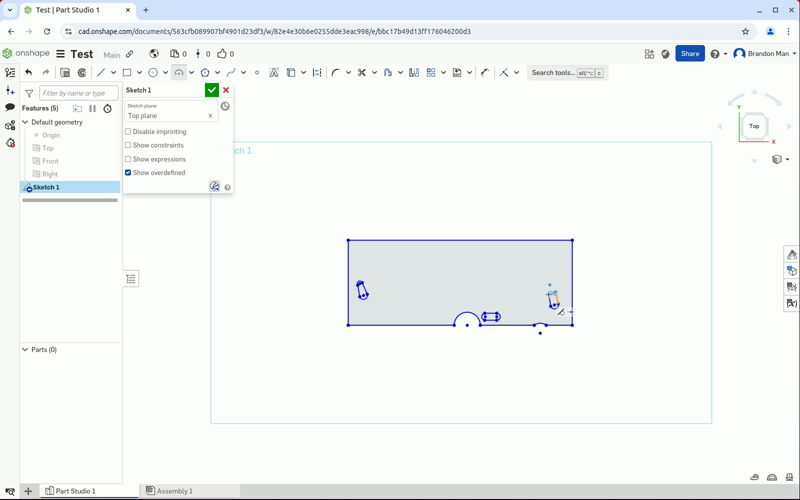
mouse_move(550, 289)
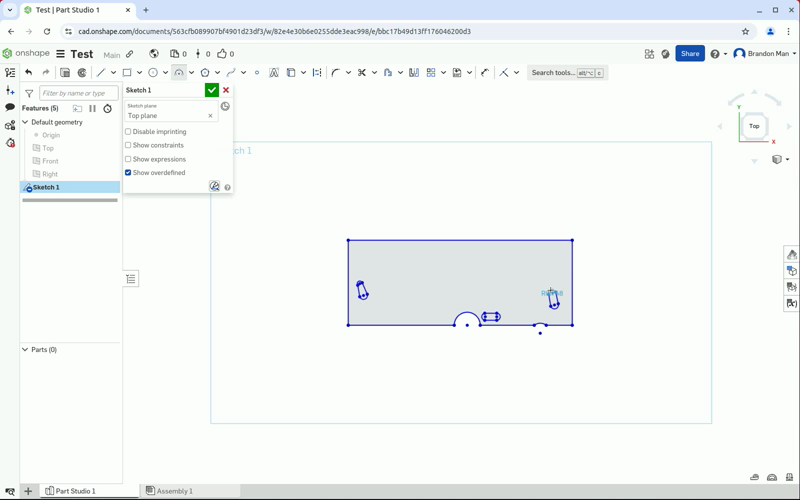
scroll(6)
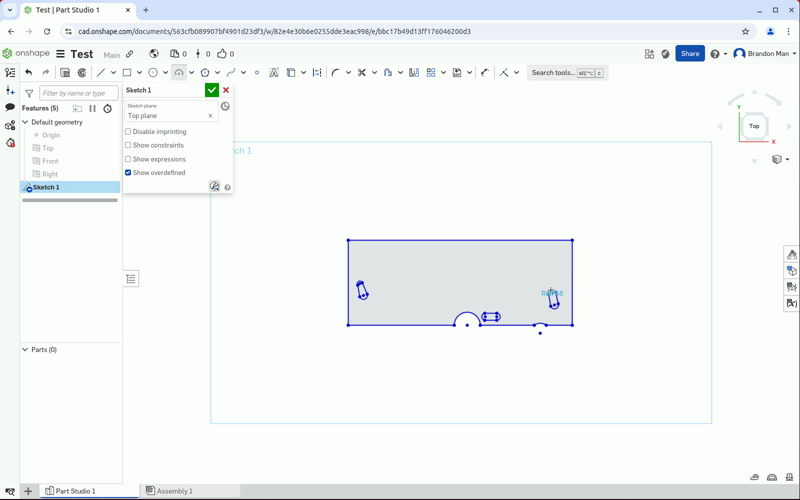
scroll(6)
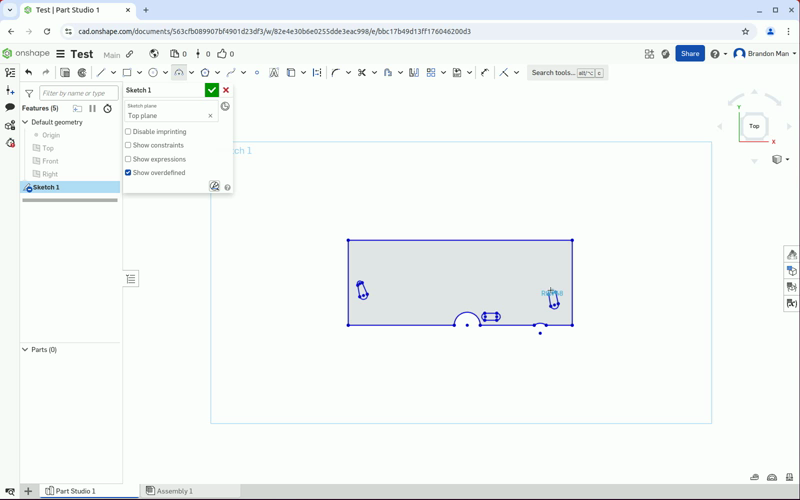
scroll(6)
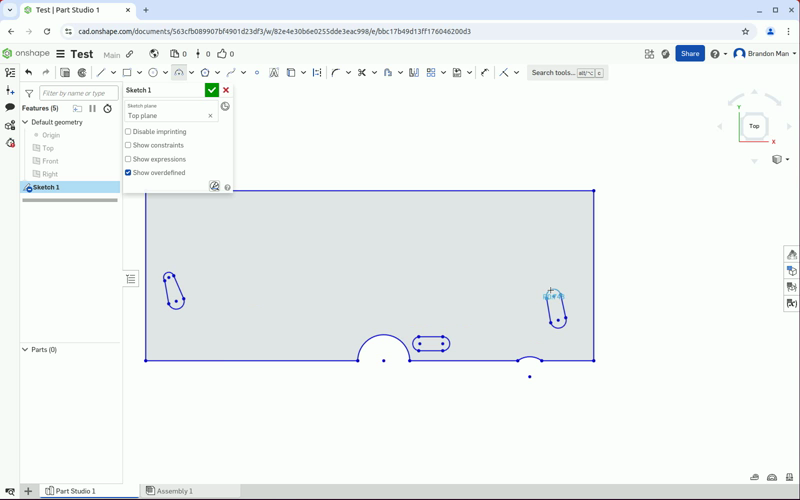
scroll(6)
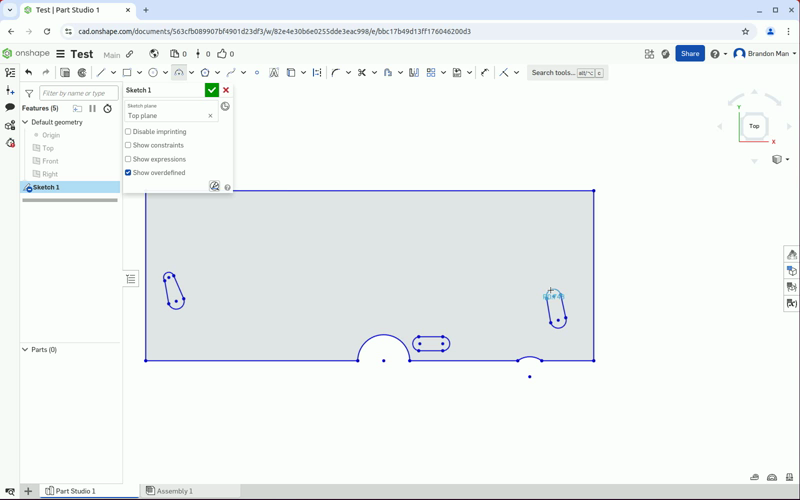
scroll(6)
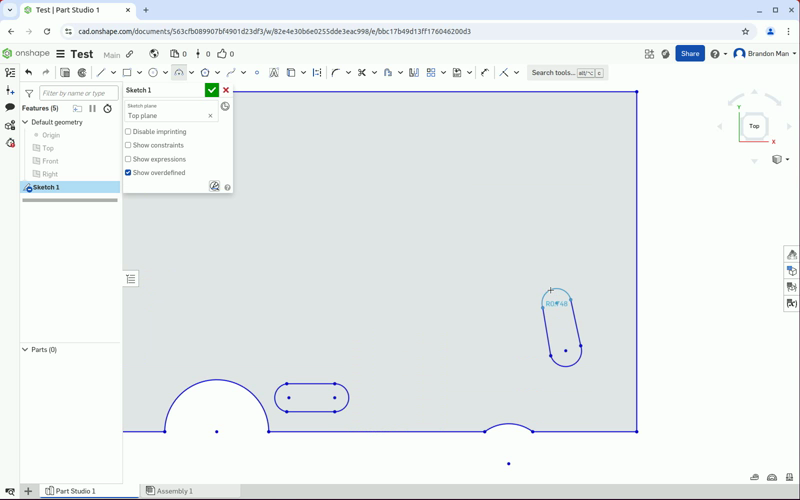
scroll(6)
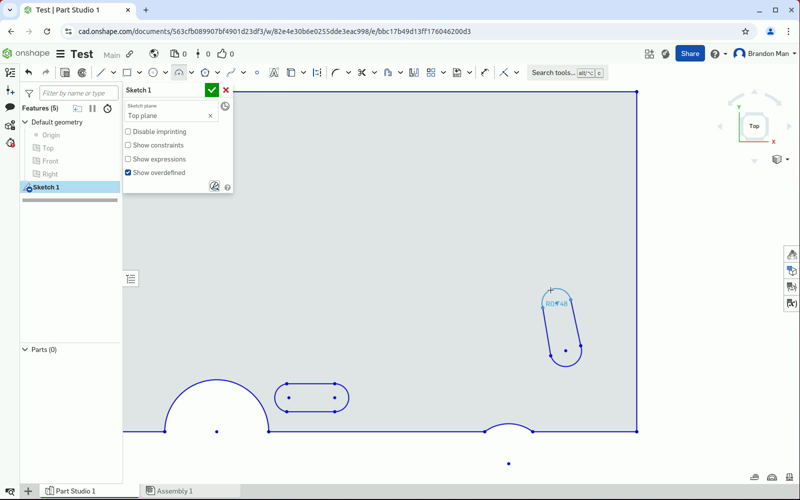
scroll(6)
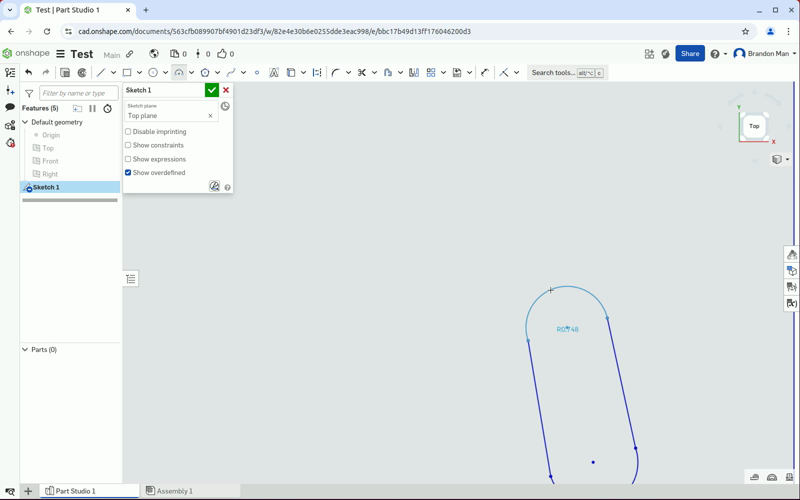
click(550, 289)
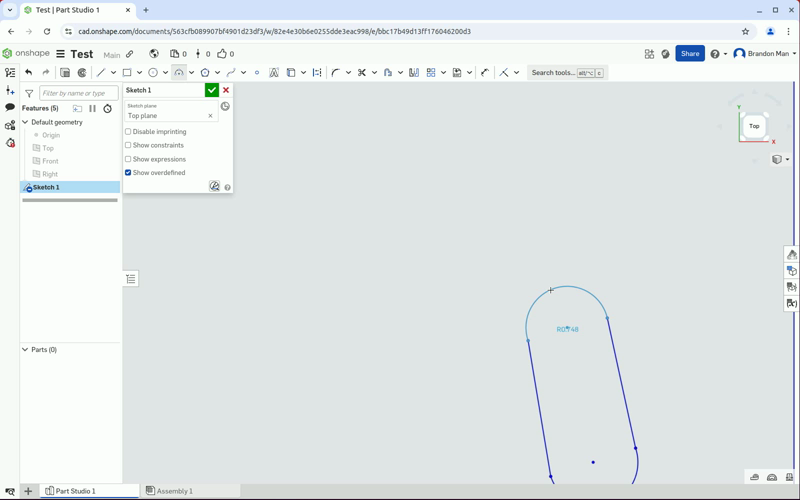
scroll(-6)
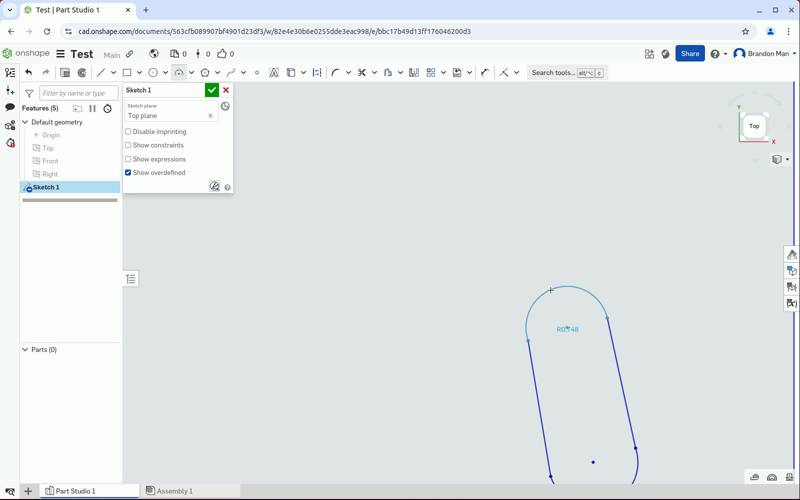
scroll(-6)
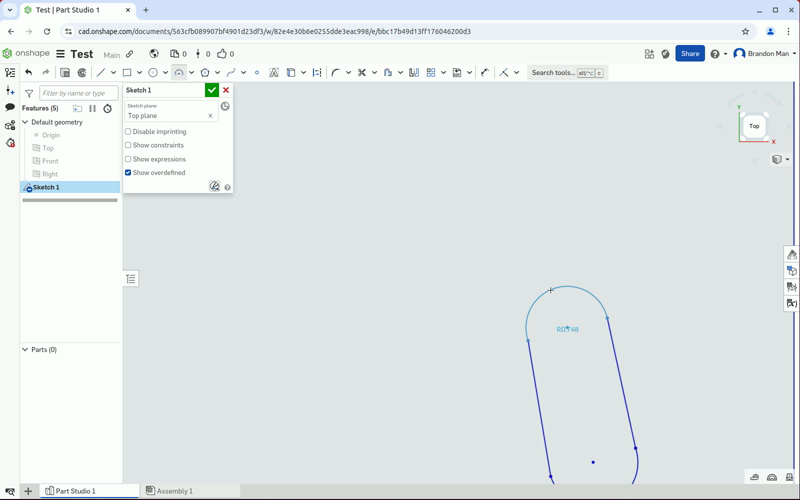
scroll(-6)
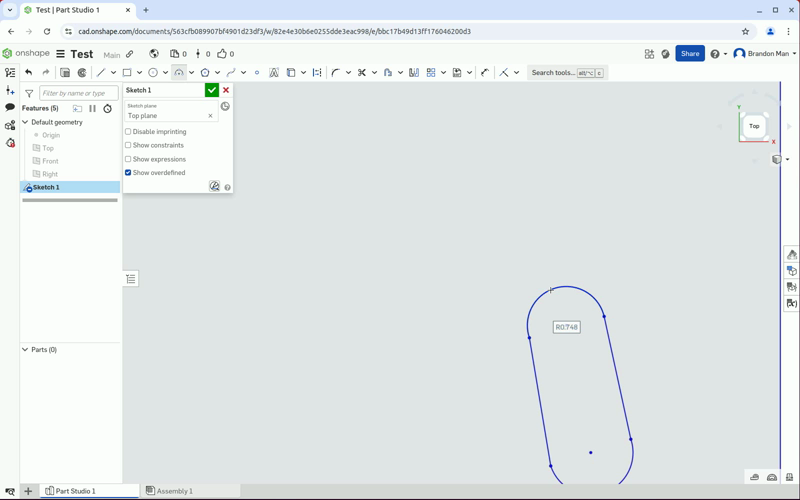
scroll(-6)
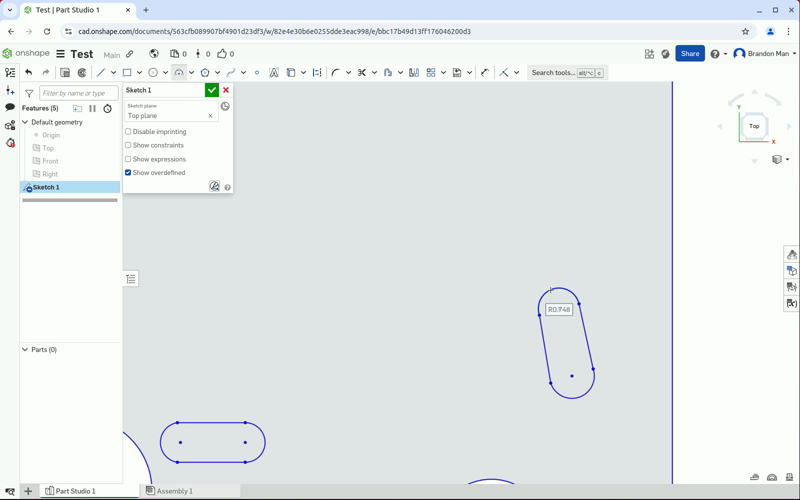
scroll(-6)
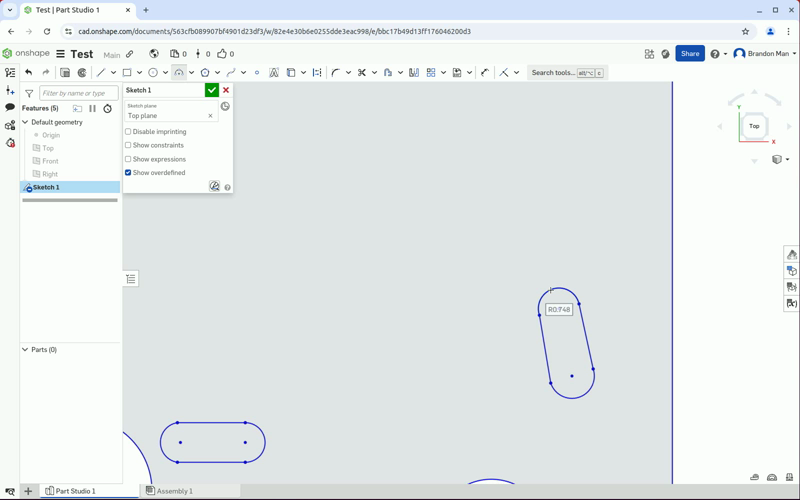
scroll(-6)
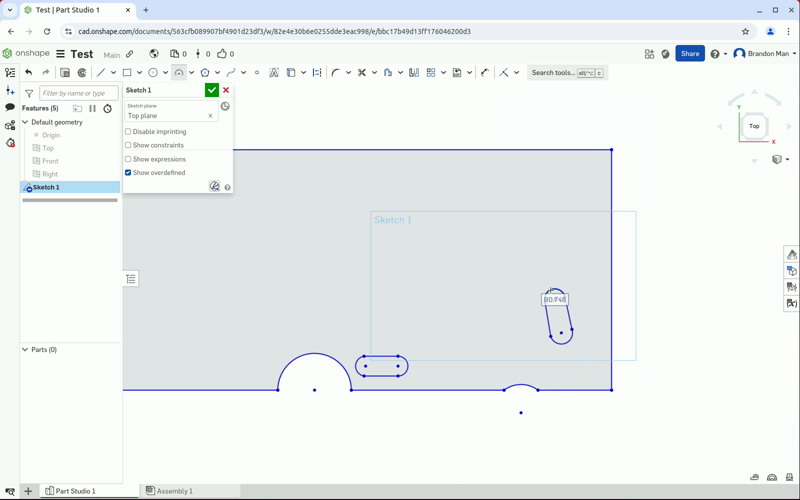
scroll(-6)
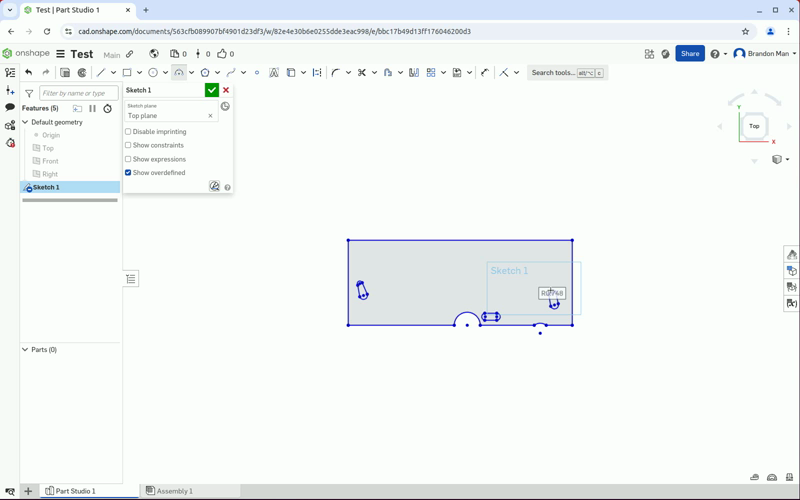
key_up(shift)
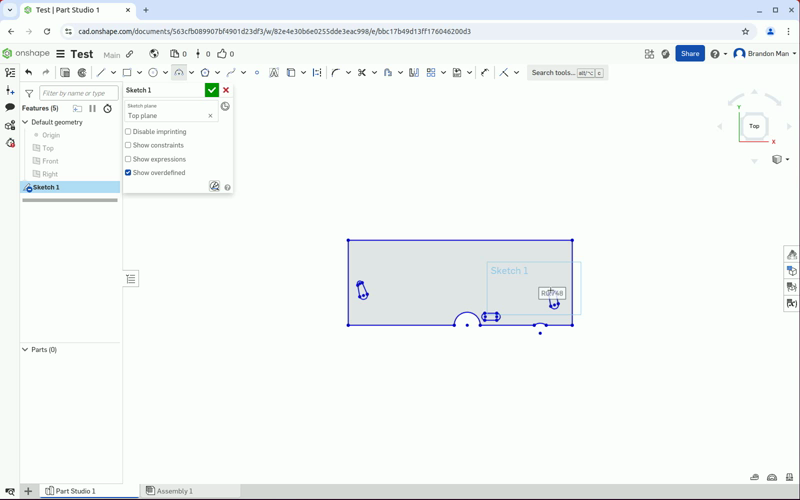
key(esc)
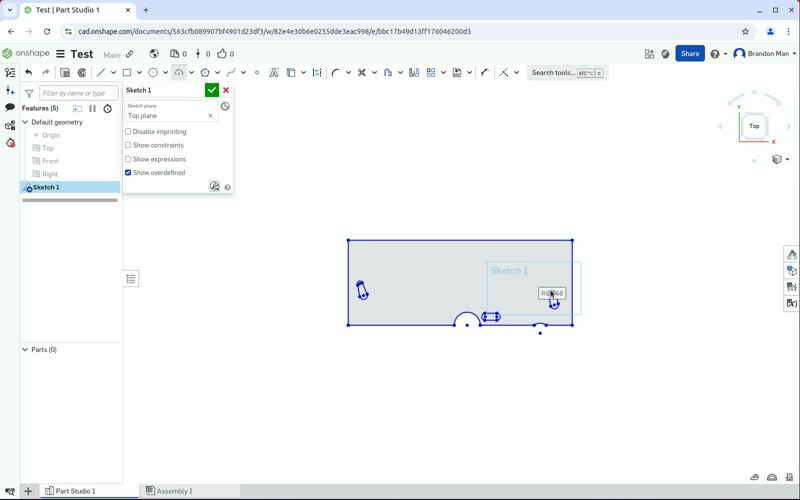
mouse_move(531, 264)
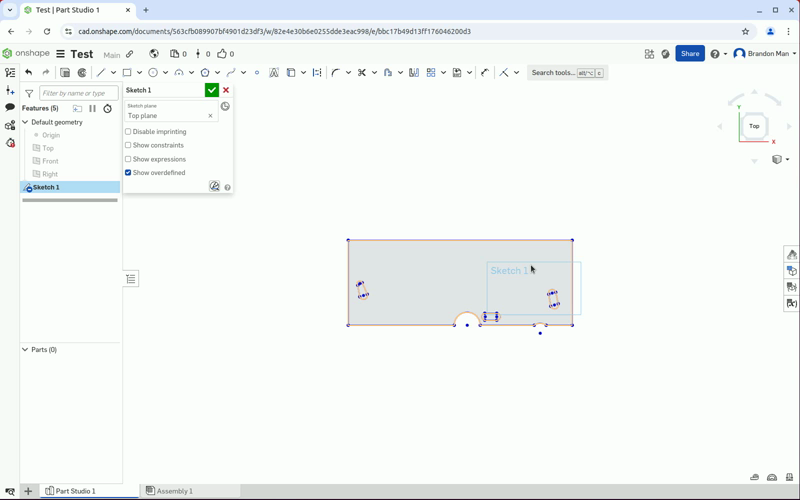
click(531, 264)
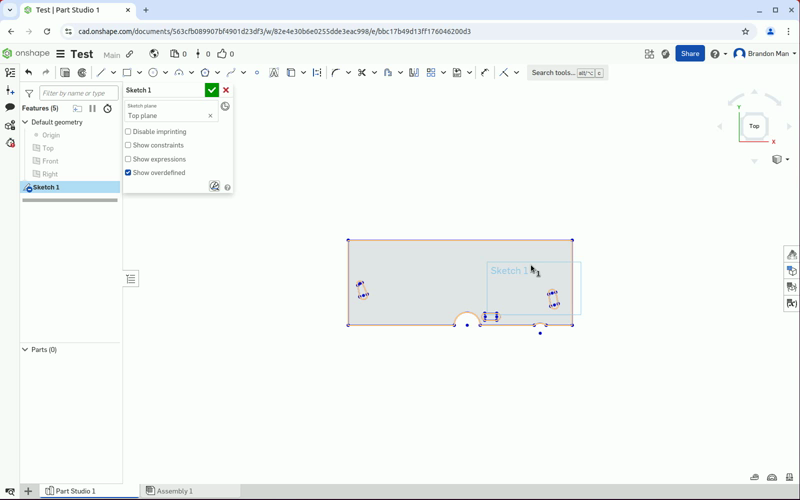
mouse_move(73, 352)
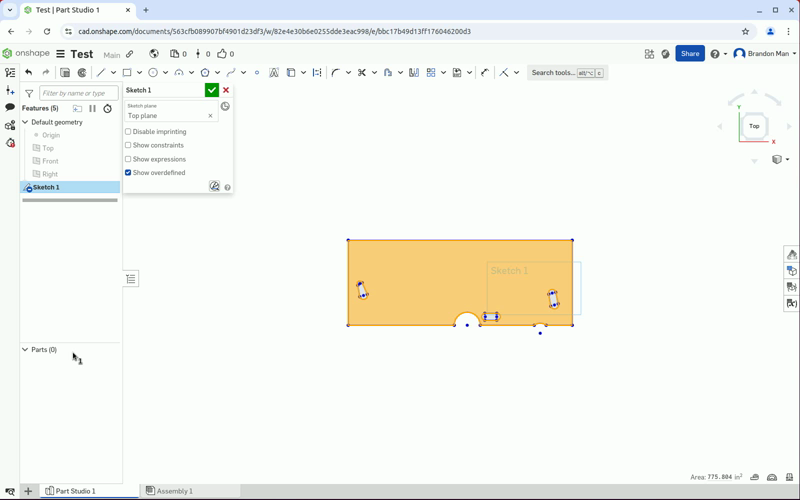
key(shift+y)
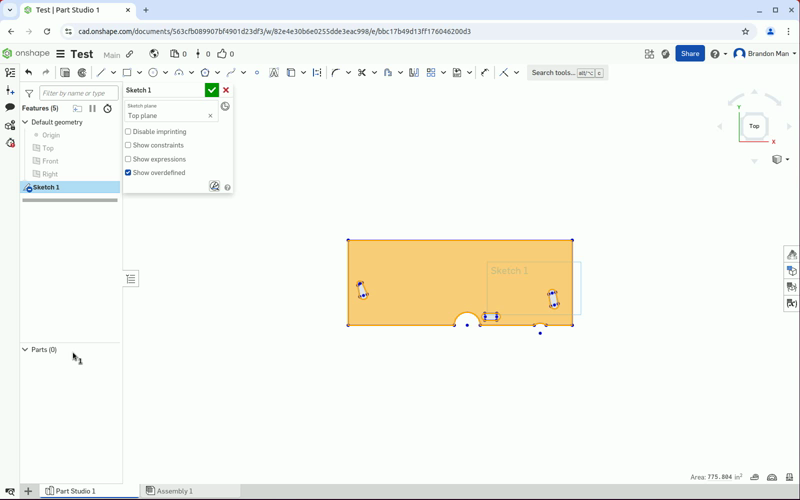
key(shift+e)
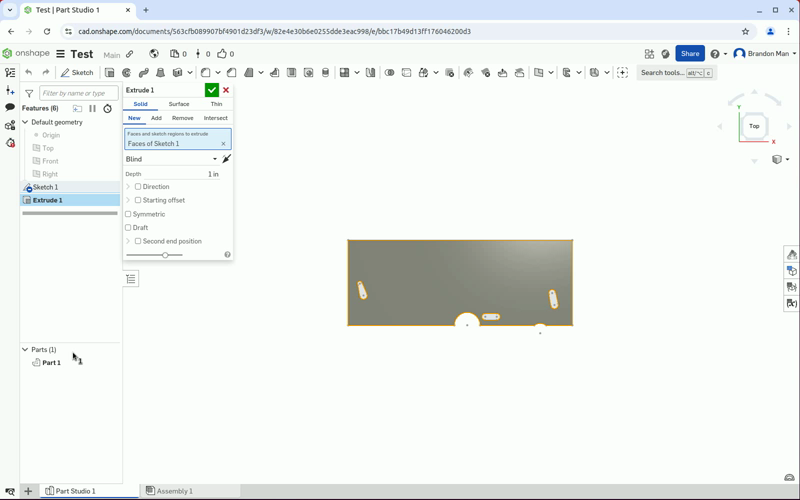
mouse_move(143, 106)
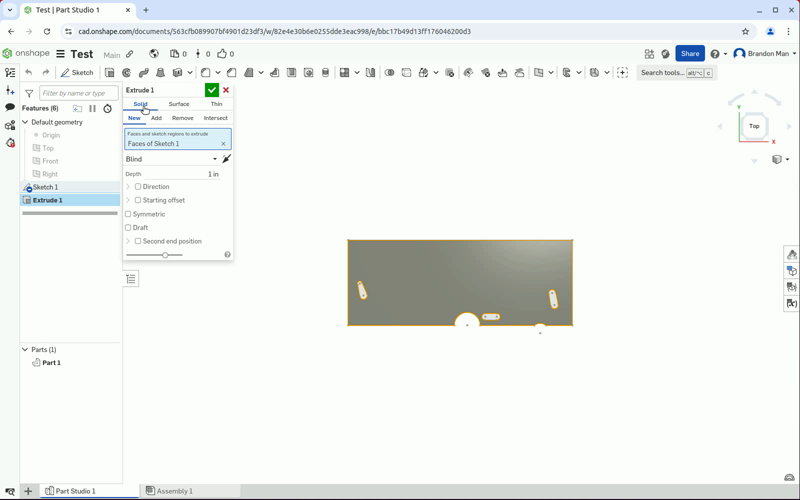
click(143, 106)
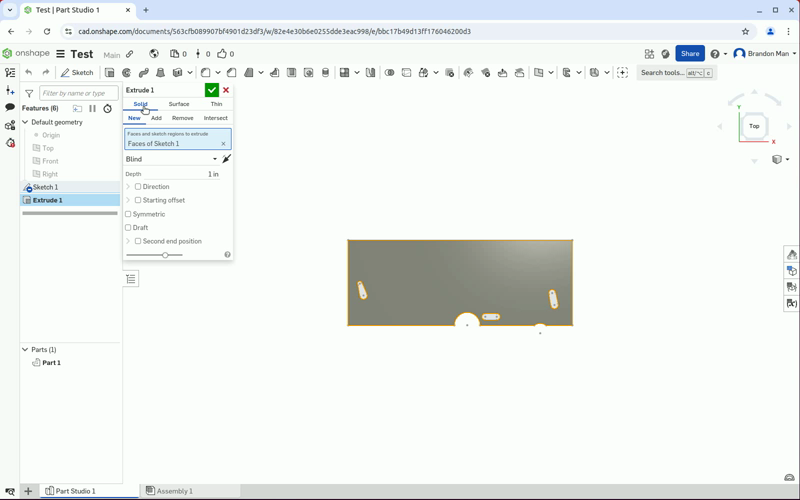
mouse_move(137, 120)
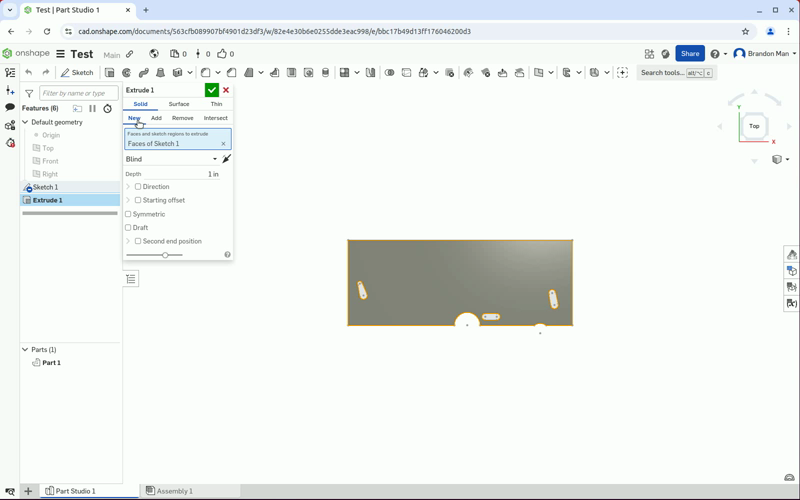
click(137, 120)
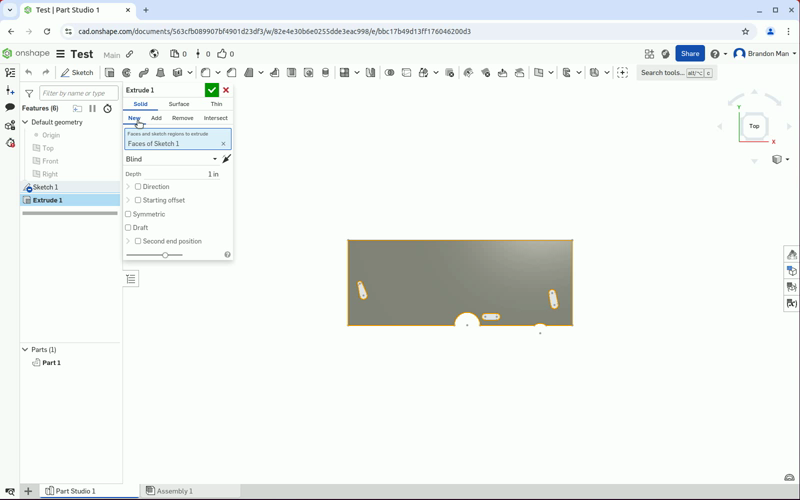
key(tab, 4)
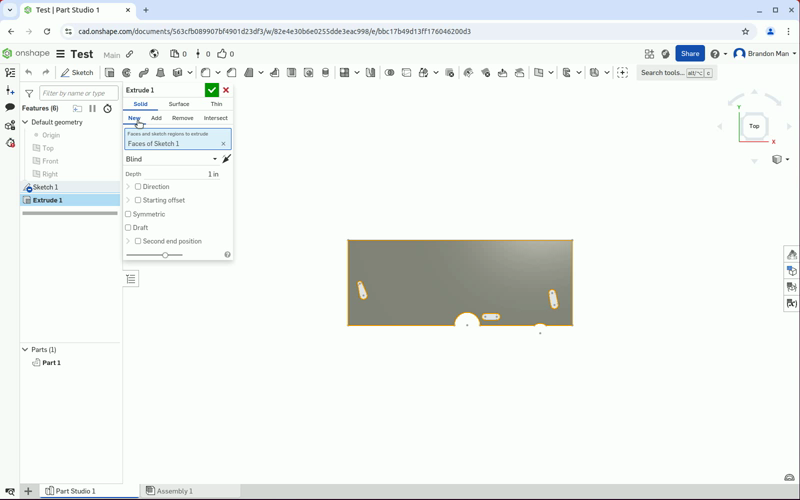
text(1.444)
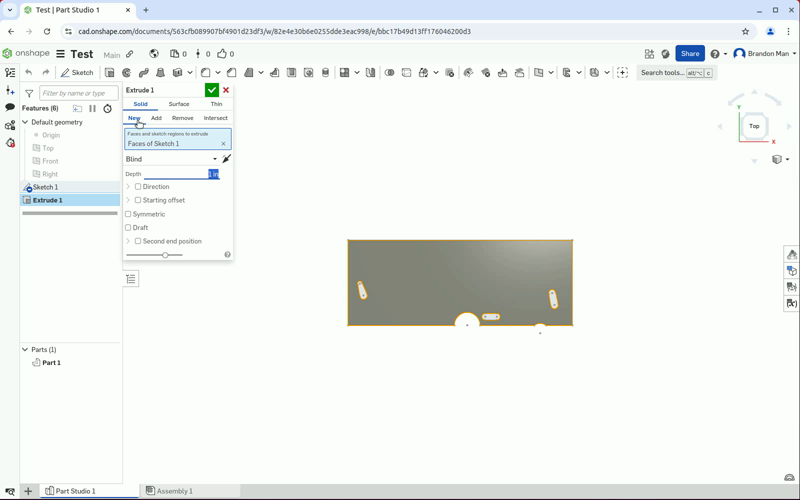
key(enter)
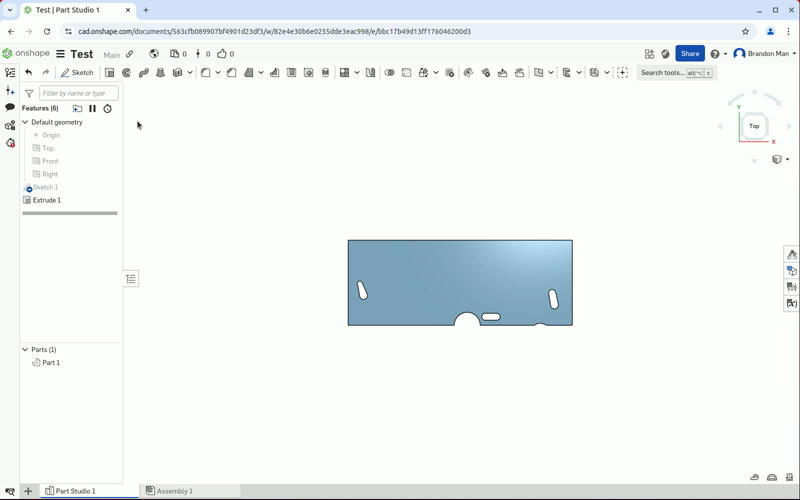
key(shift+h)
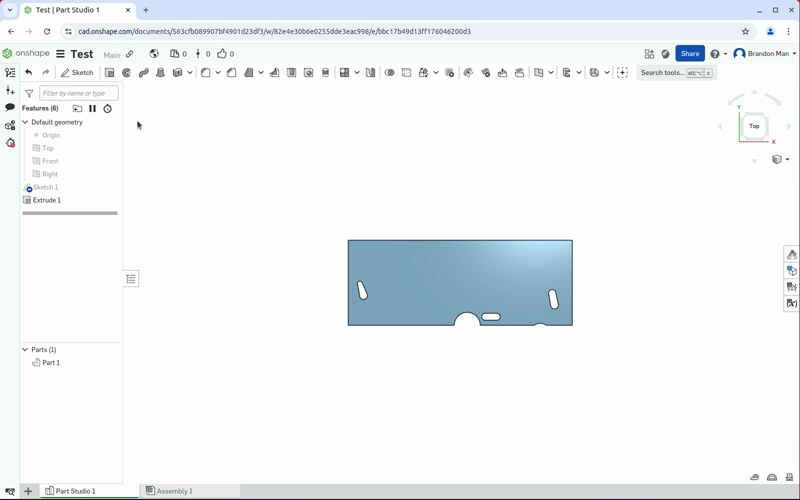
key(shift+h)
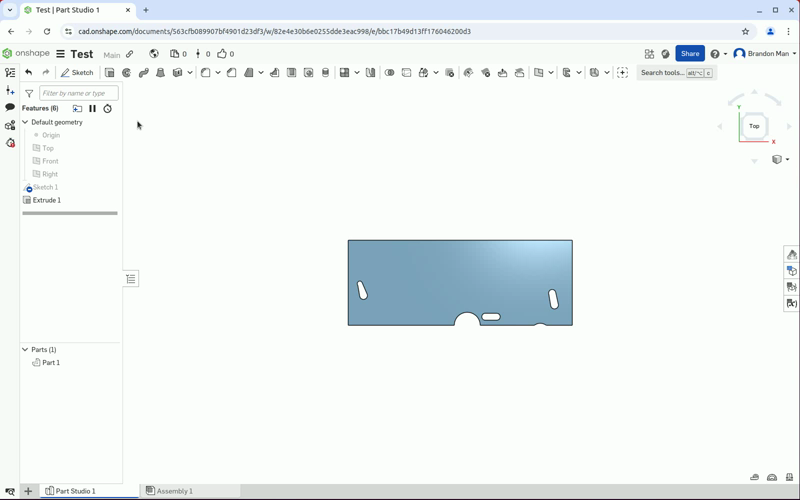
mouse_move(73, 189)
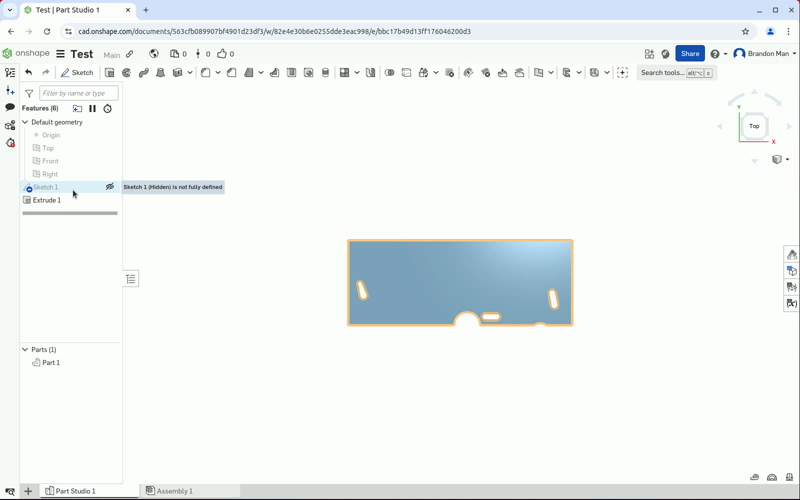
click(73, 189)
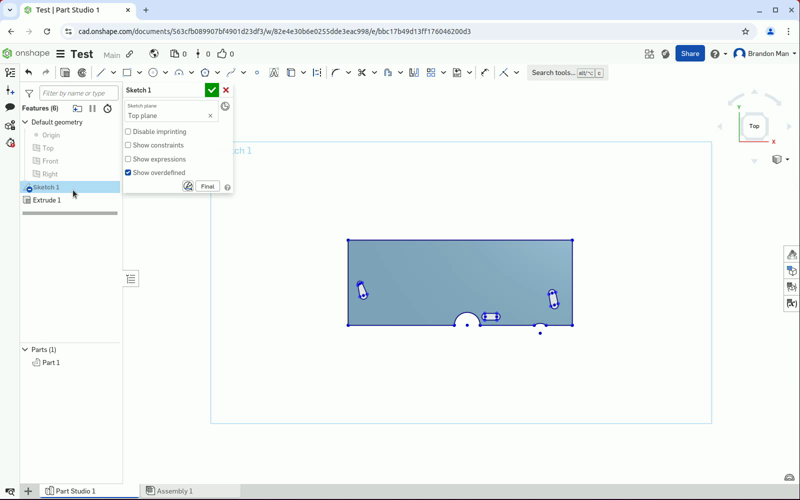
mouse_move(229, 92)
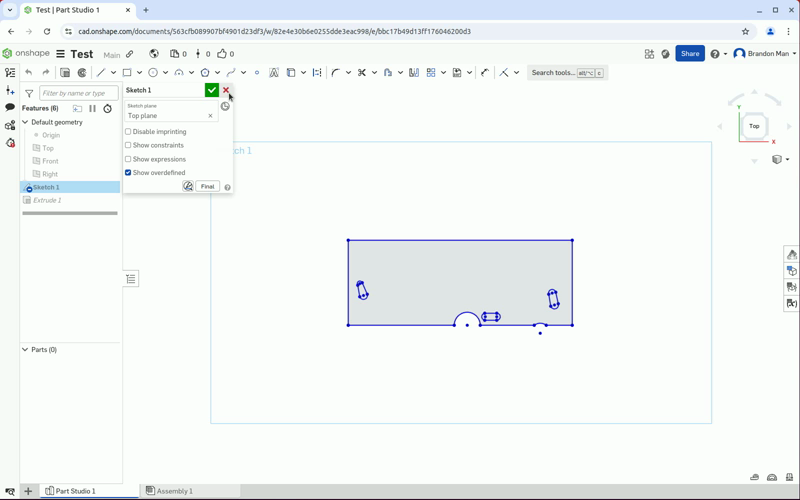
click(229, 92)
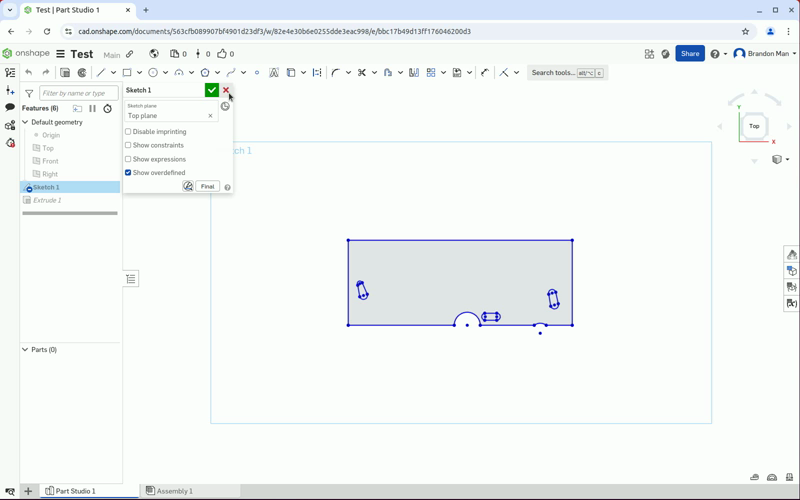
key(shift+s)
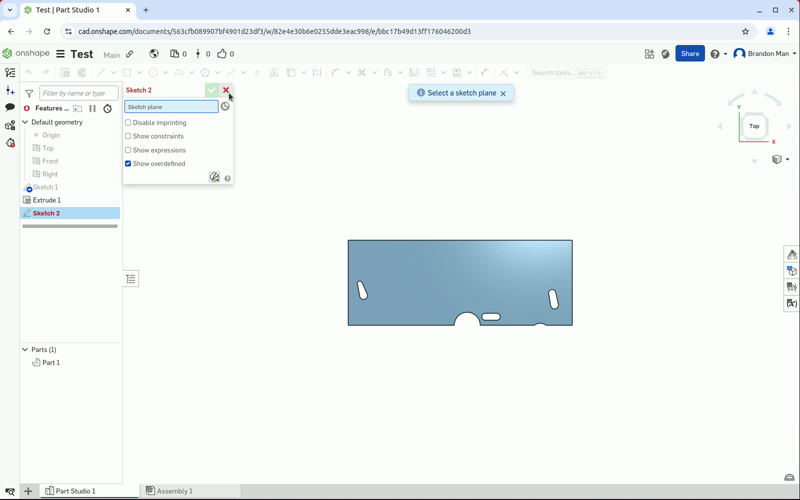
mouse_move(73, 150)
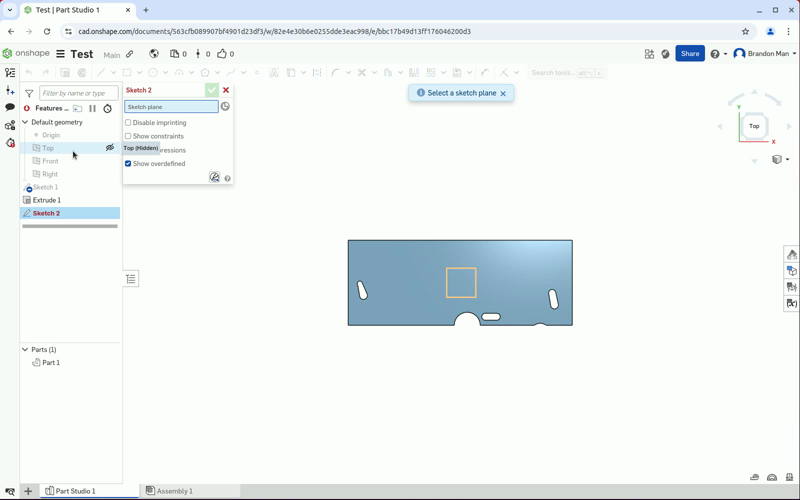
click(73, 150)
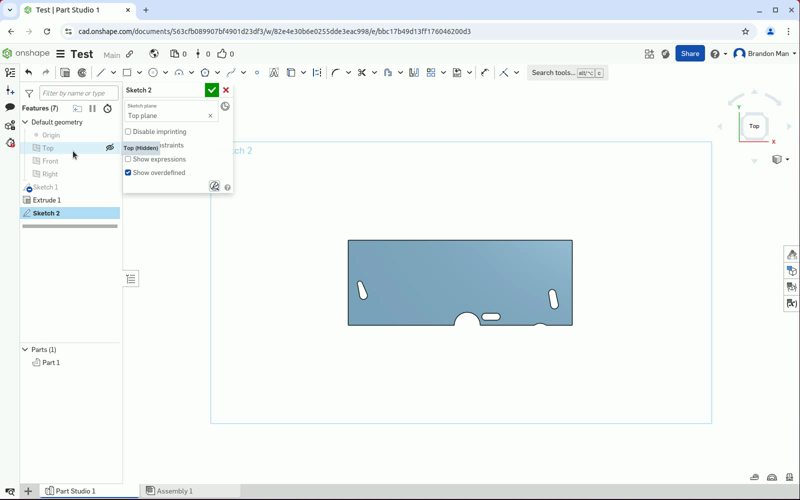
mouse_move(73, 352)
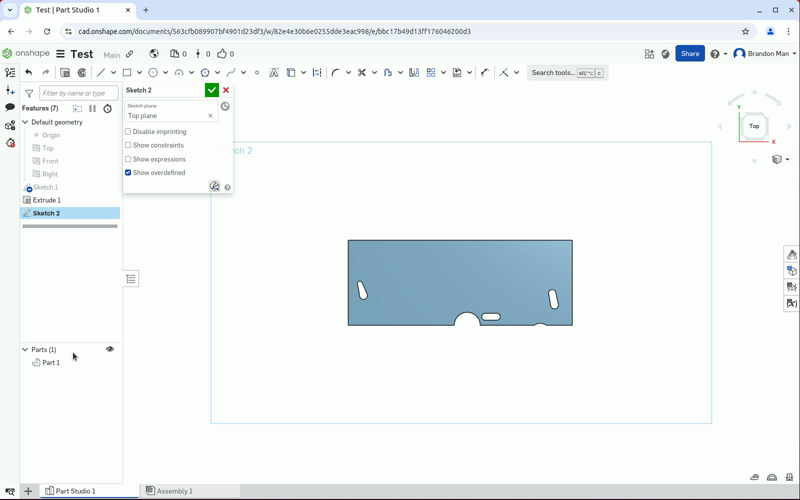
key(y)
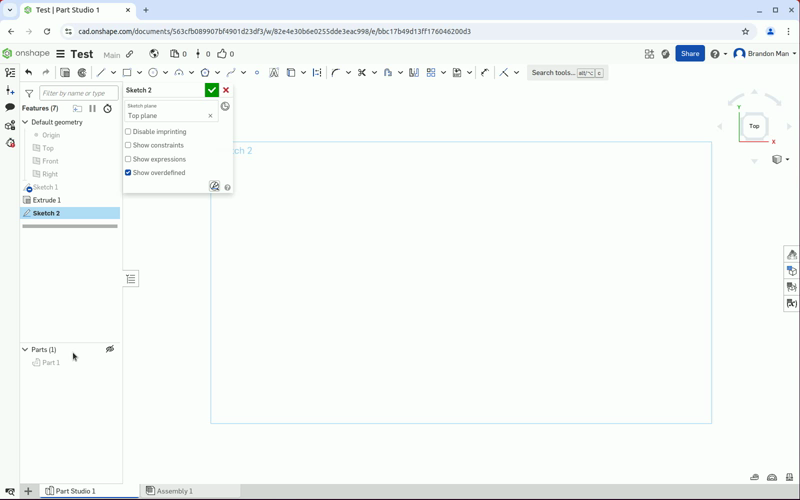
key(l)
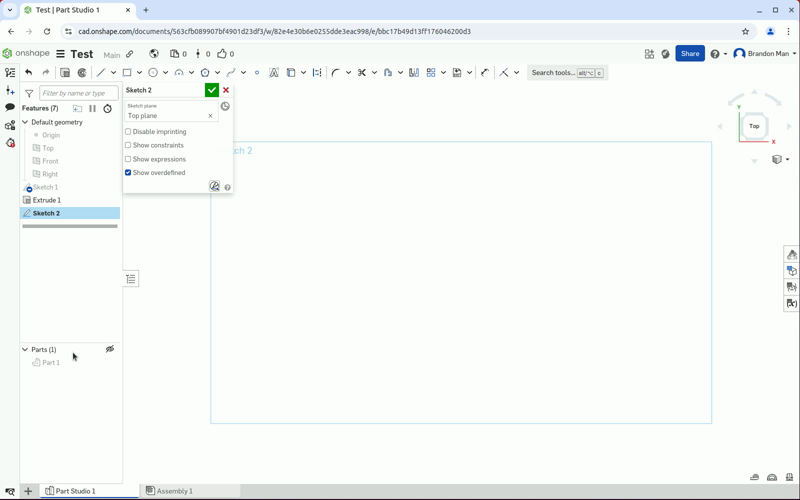
key_down(shift)
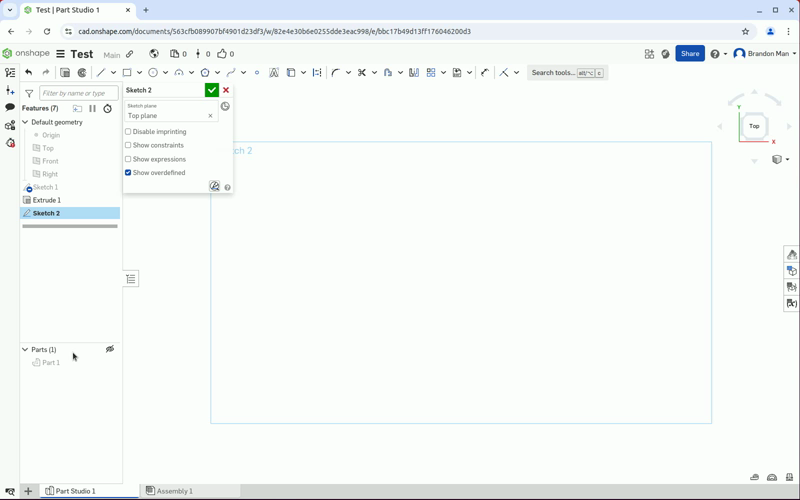
mouse_move(348, 325)
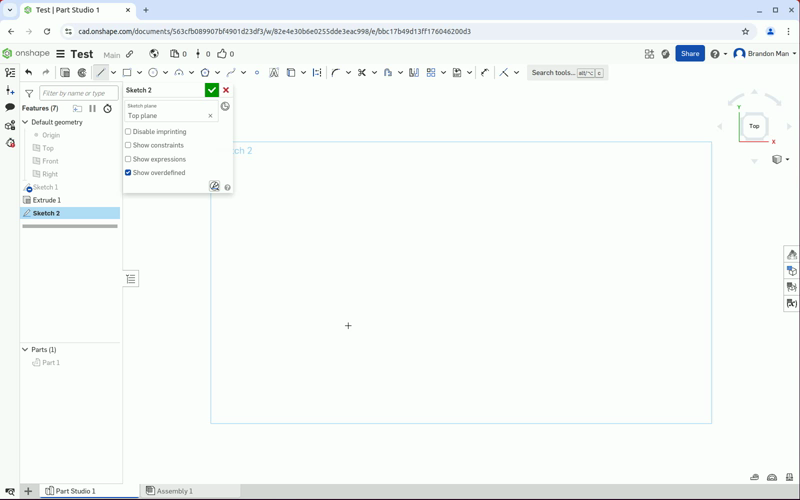
click(348, 325)
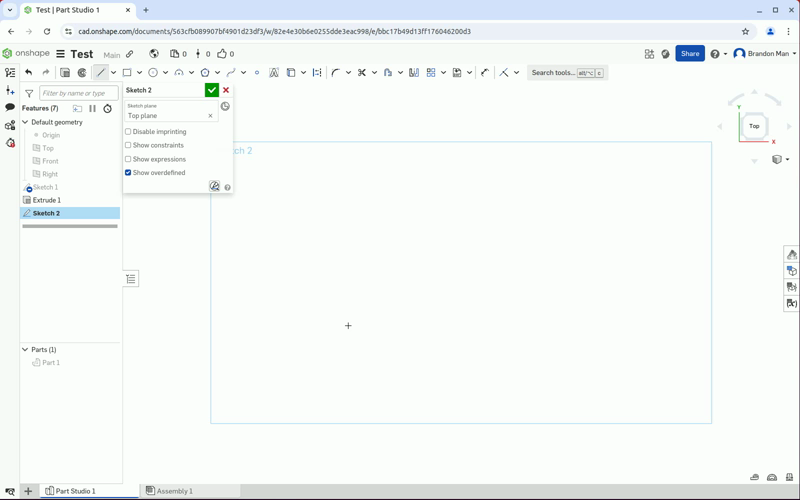
key_up(shift)
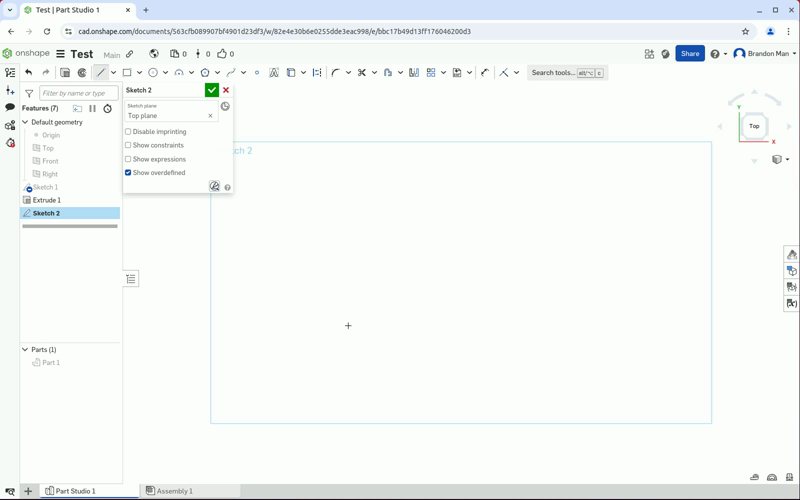
key_down(shift)
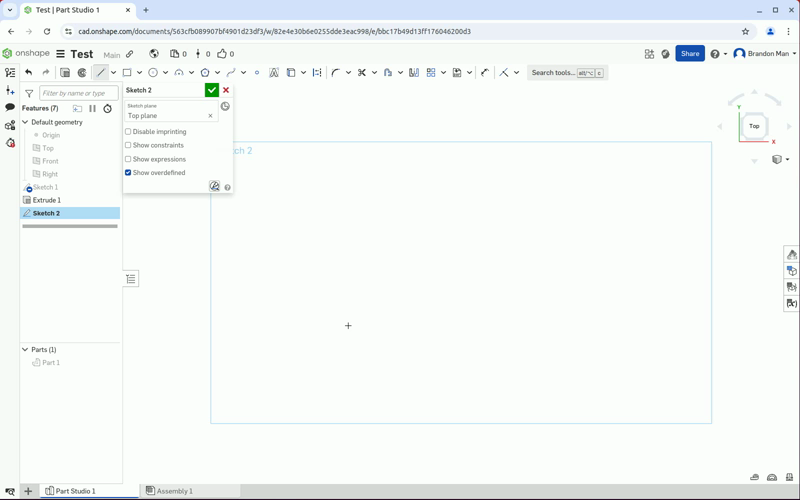
mouse_move(454, 325)
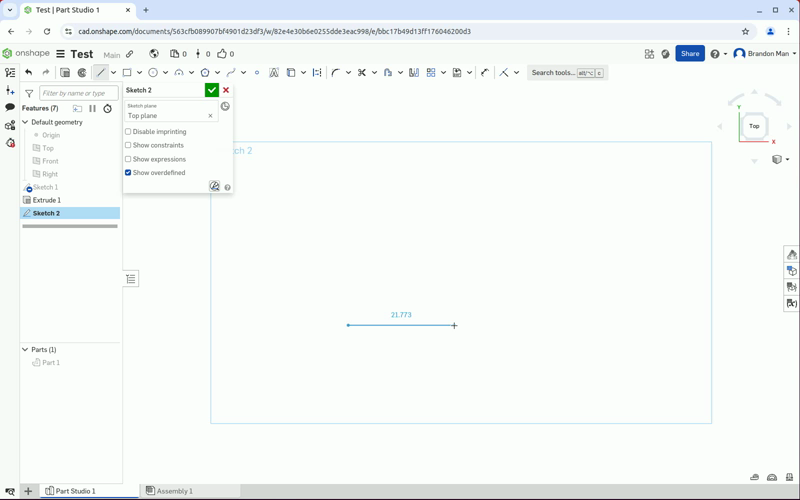
click(454, 325)
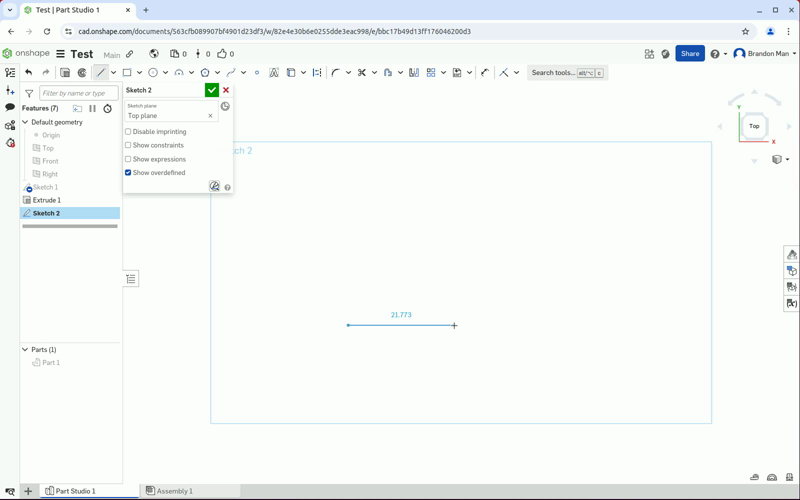
key_up(shift)
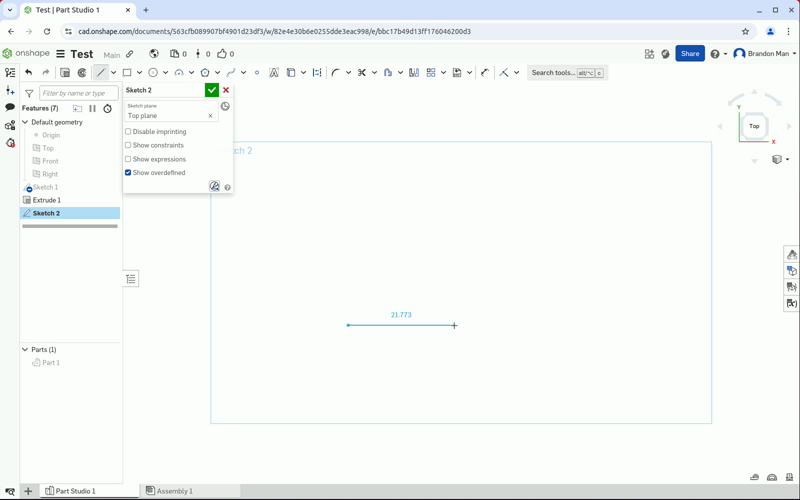
key(esc)
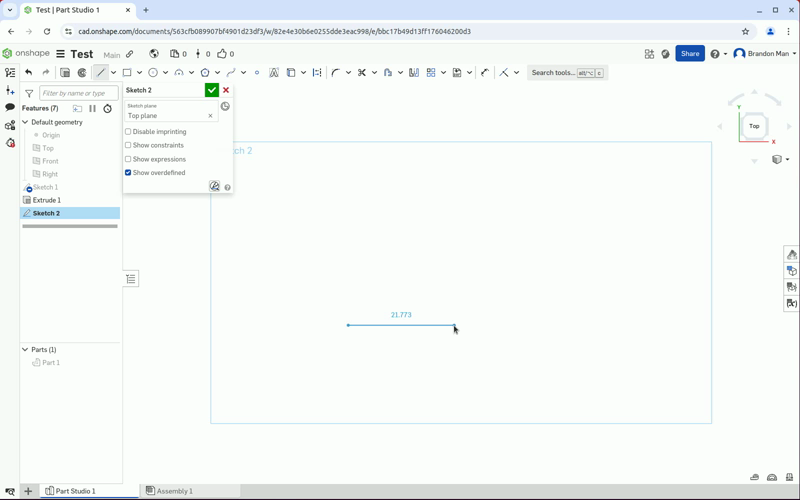
key(a)
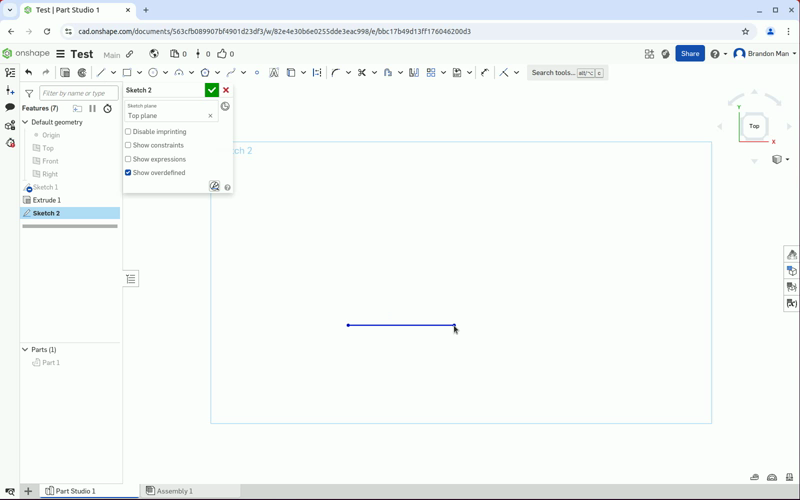
mouse_move(454, 325)
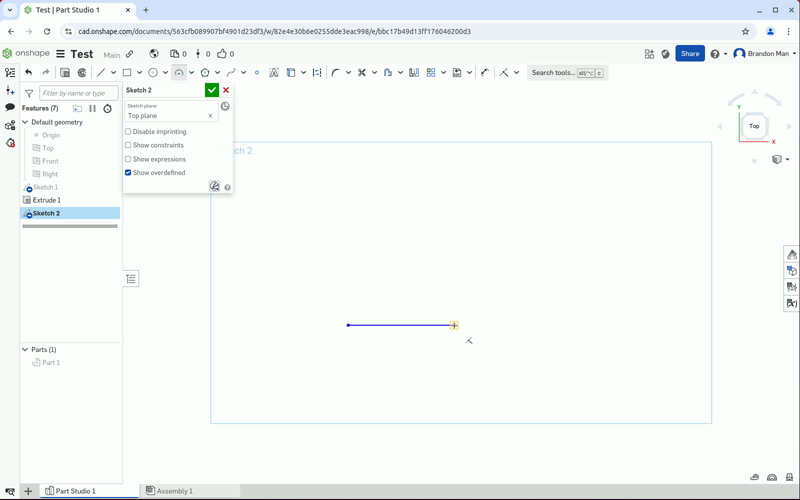
click(454, 325)
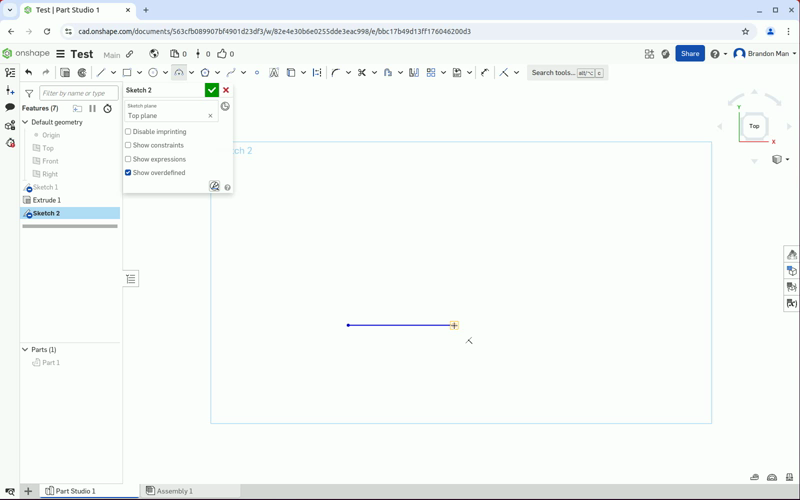
key_down(shift)
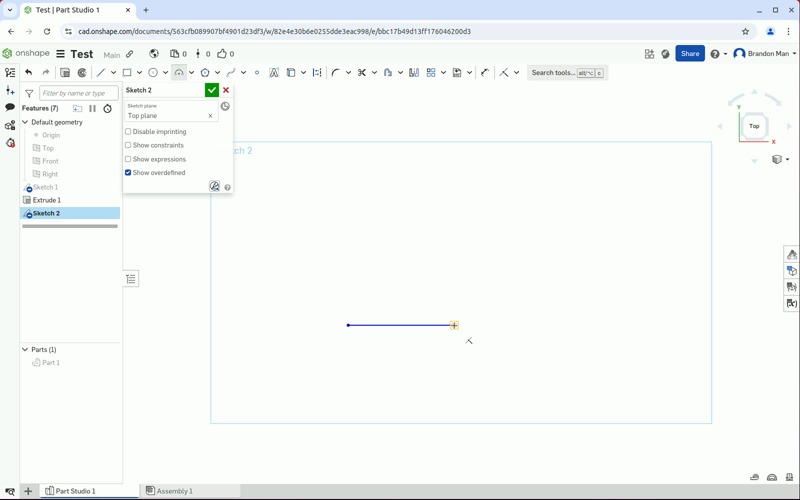
mouse_move(480, 325)
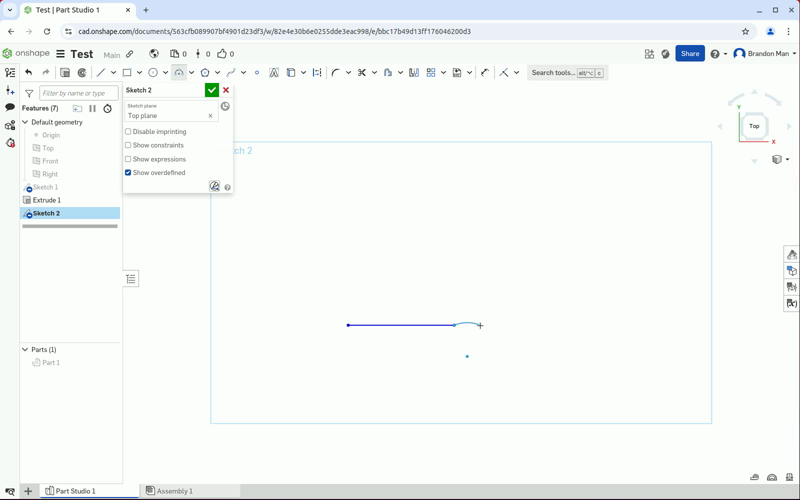
click(480, 325)
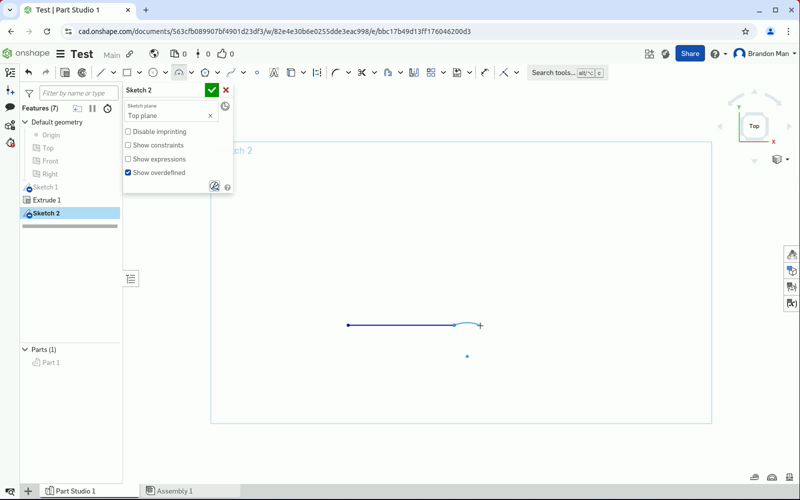
mouse_move(467, 312)
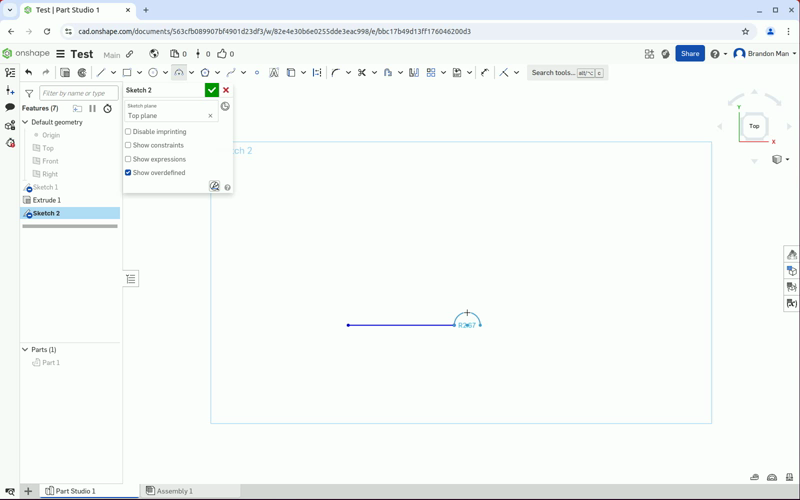
click(467, 312)
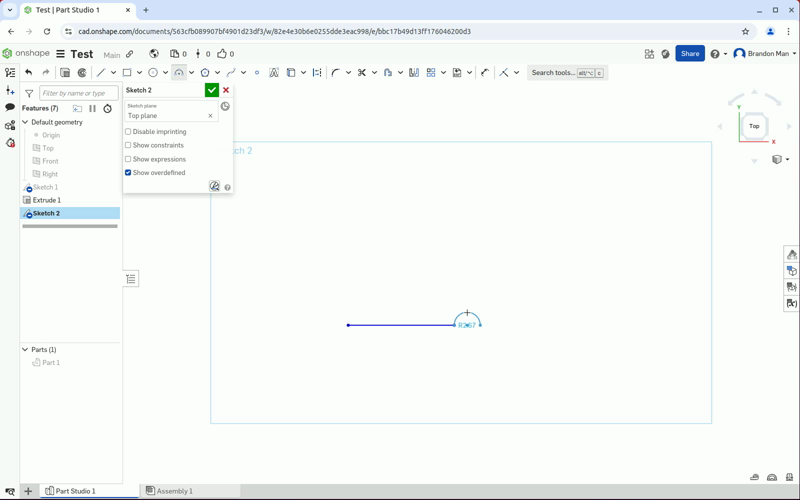
key_up(shift)
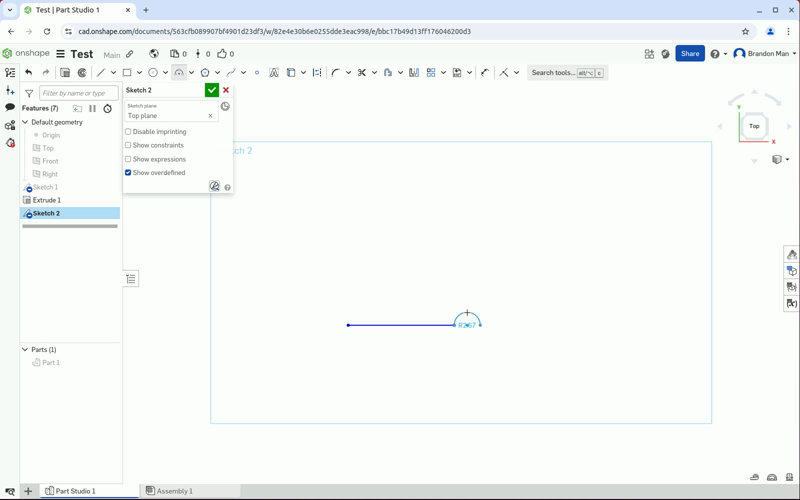
key(esc)
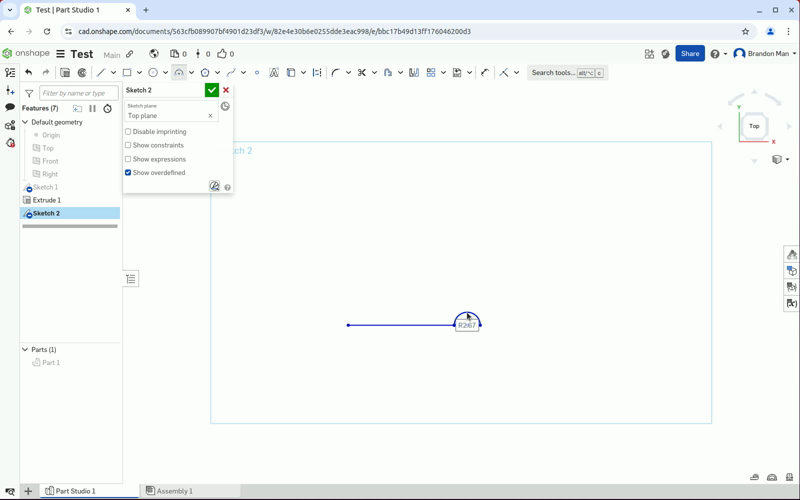
key(l)
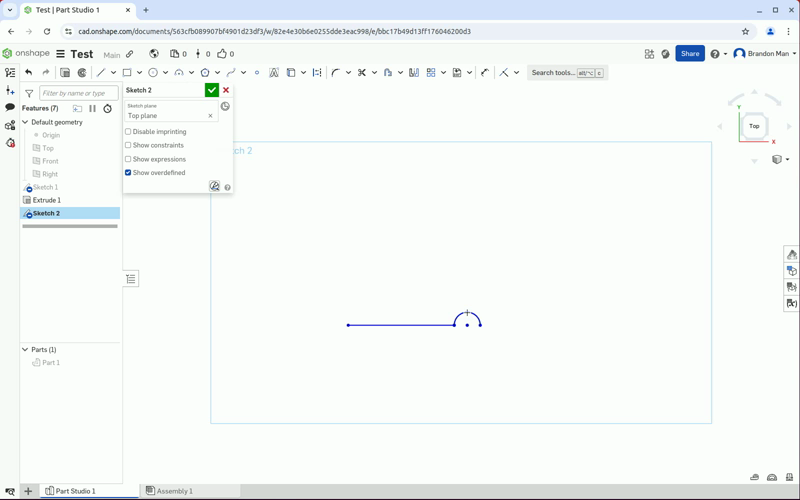
mouse_move(480, 325)
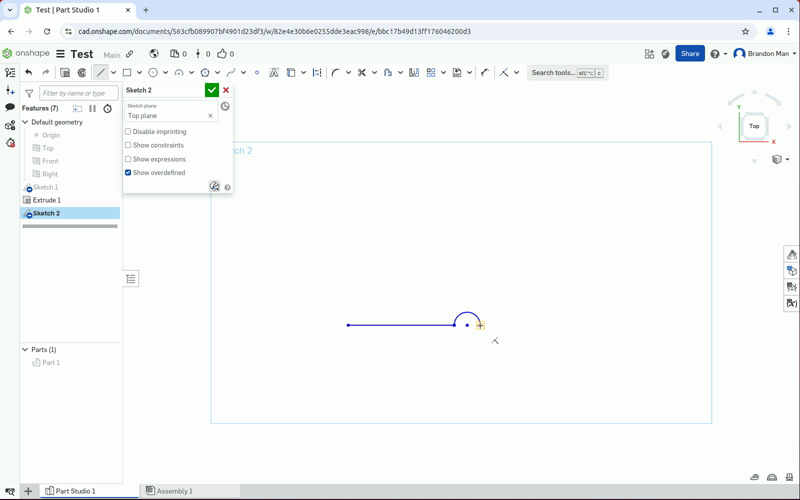
click(480, 325)
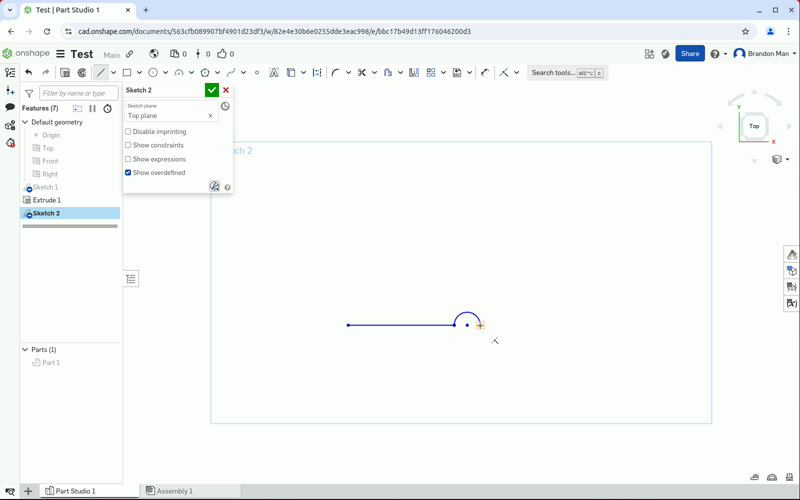
key_down(shift)
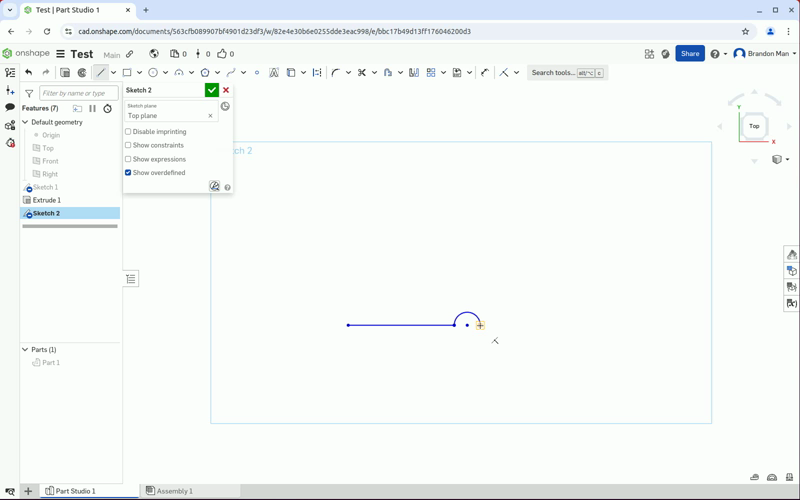
mouse_move(510, 325)
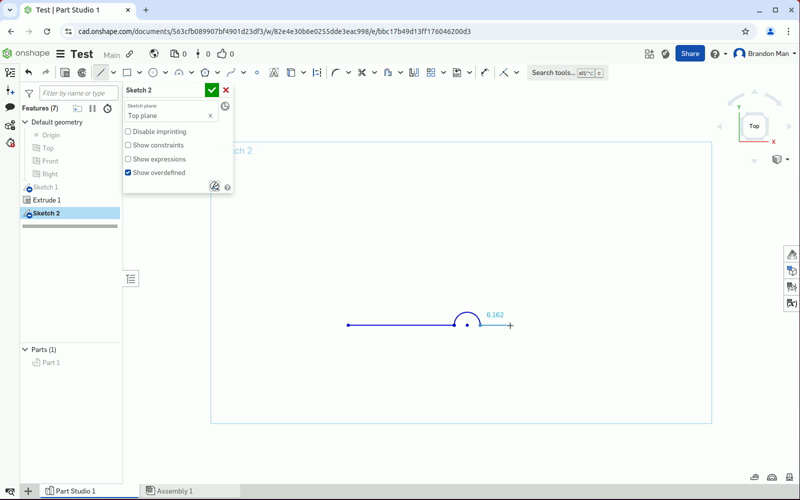
mouse_move(534, 325)
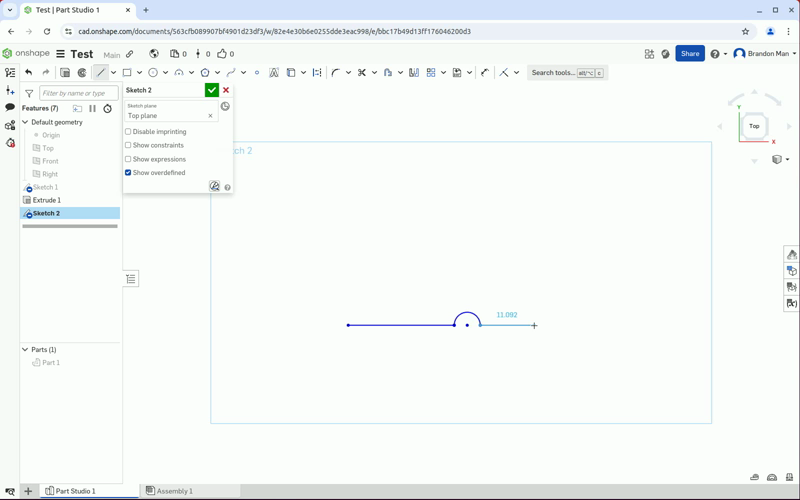
click(534, 325)
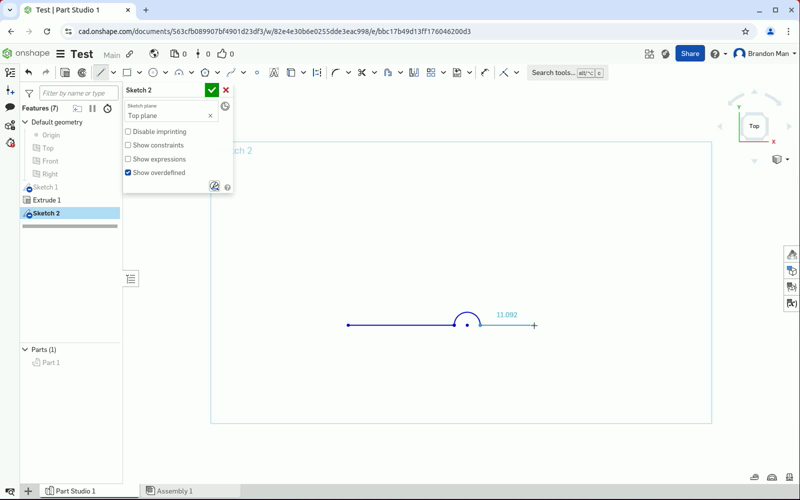
key_up(shift)
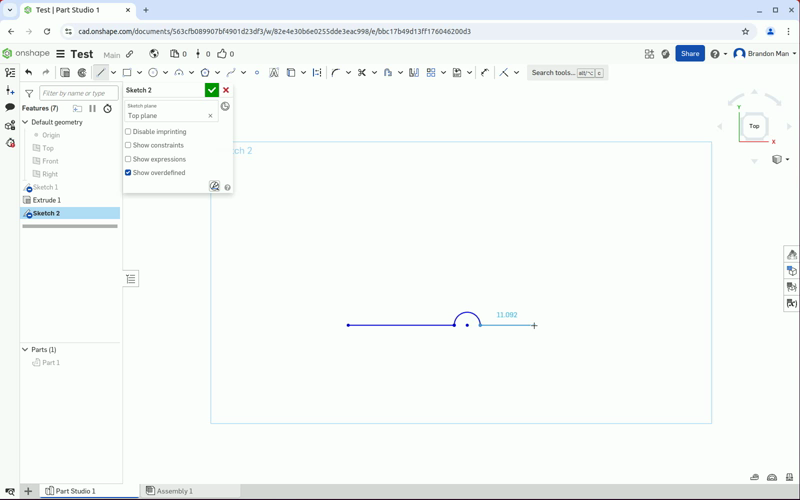
key(esc)
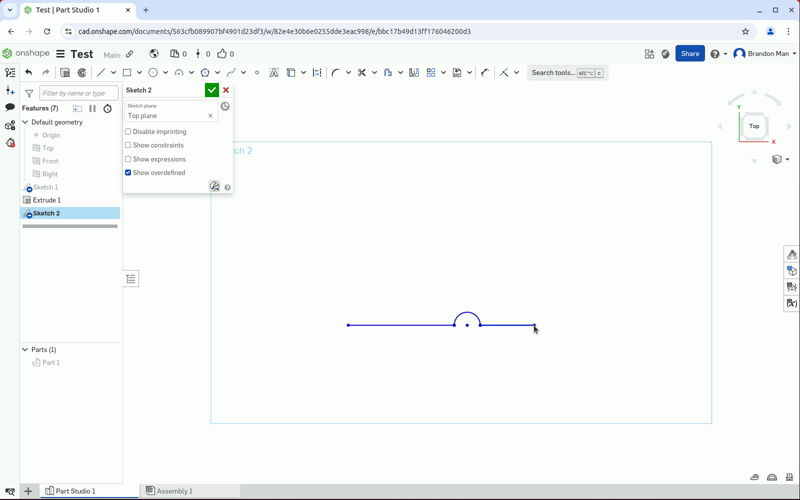
key(a)
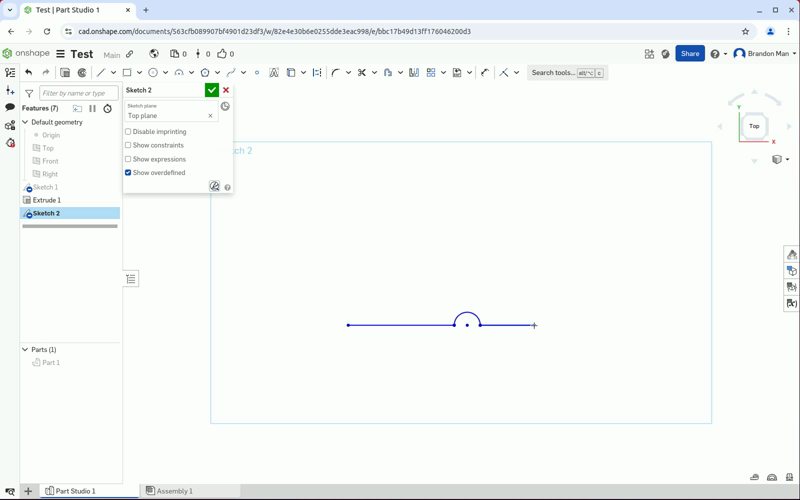
mouse_move(534, 325)
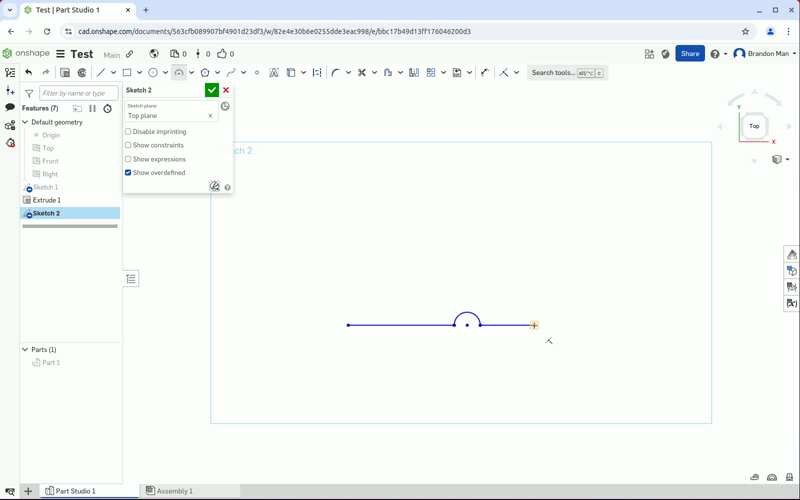
click(534, 325)
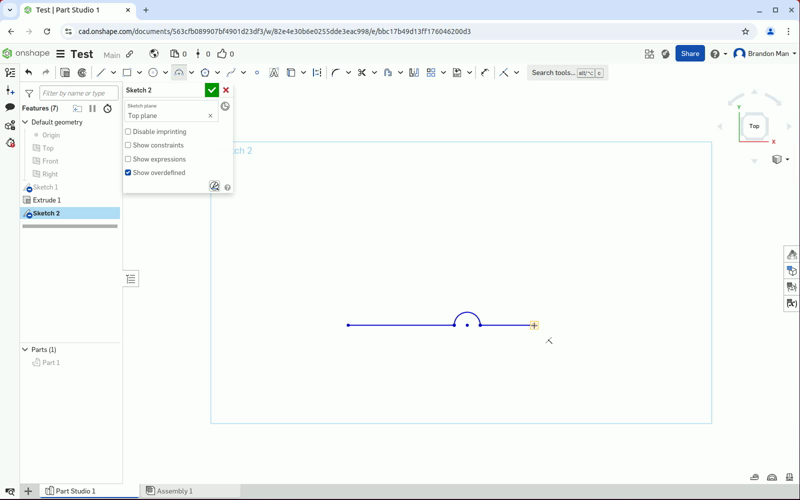
key_down(shift)
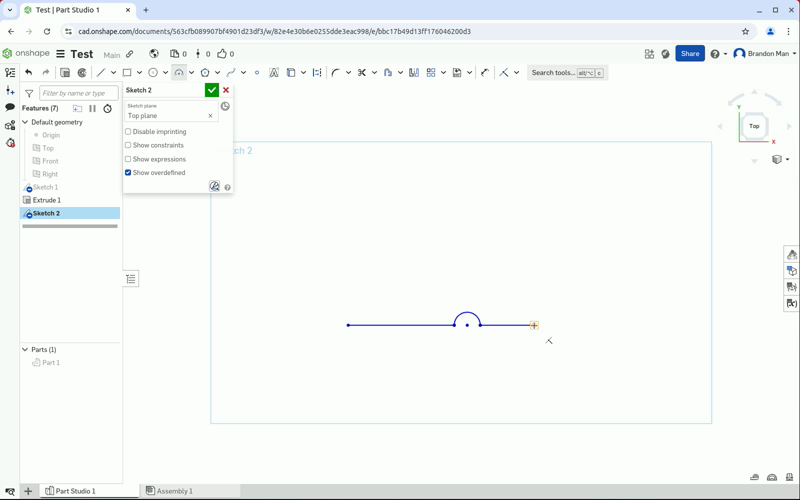
mouse_move(546, 325)
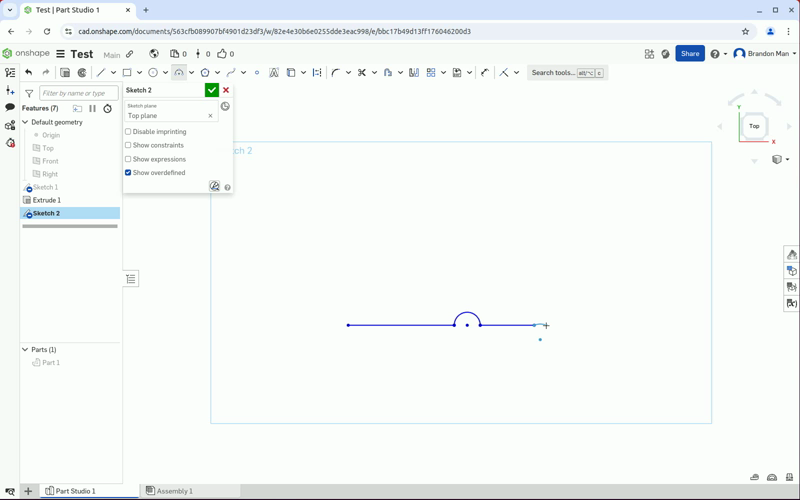
click(546, 325)
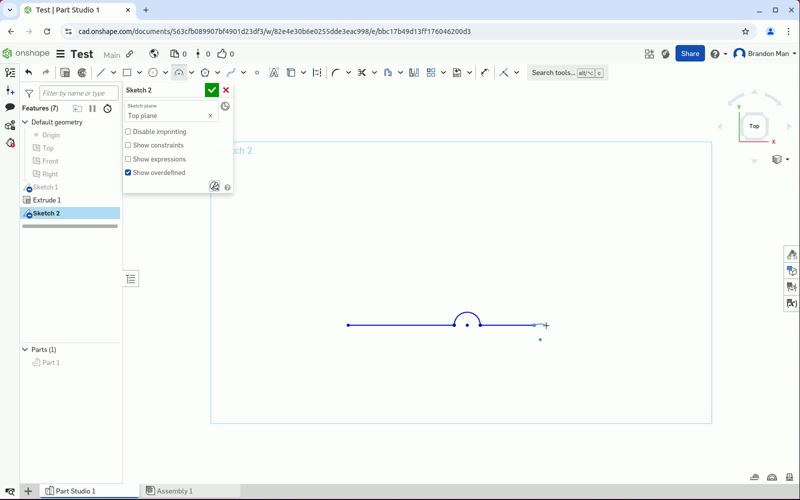
mouse_move(540, 323)
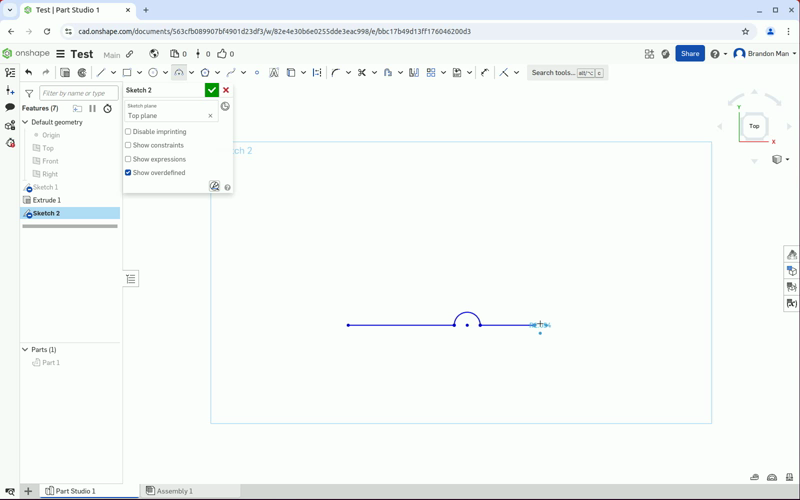
click(540, 323)
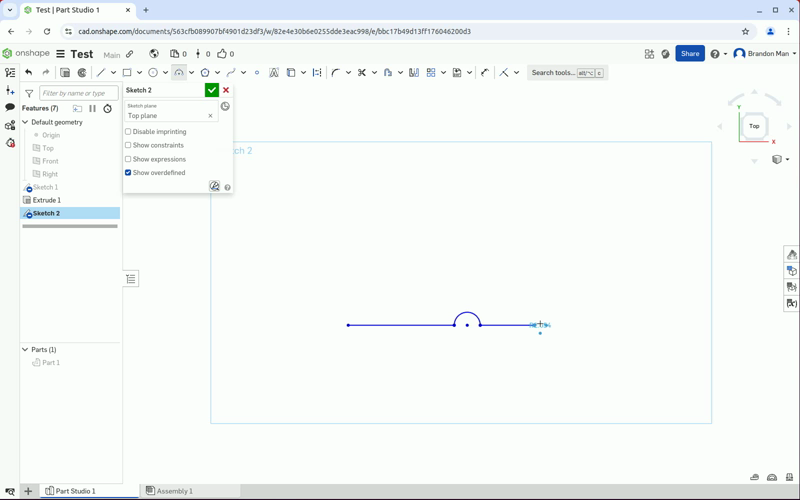
key_up(shift)
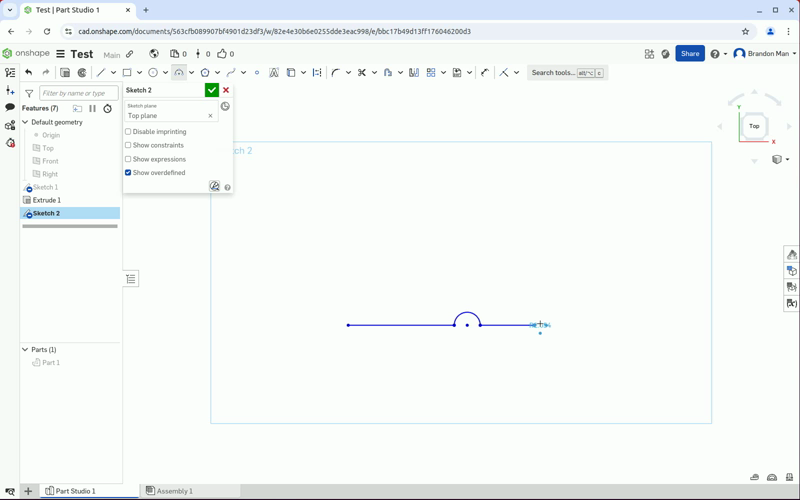
key(esc)
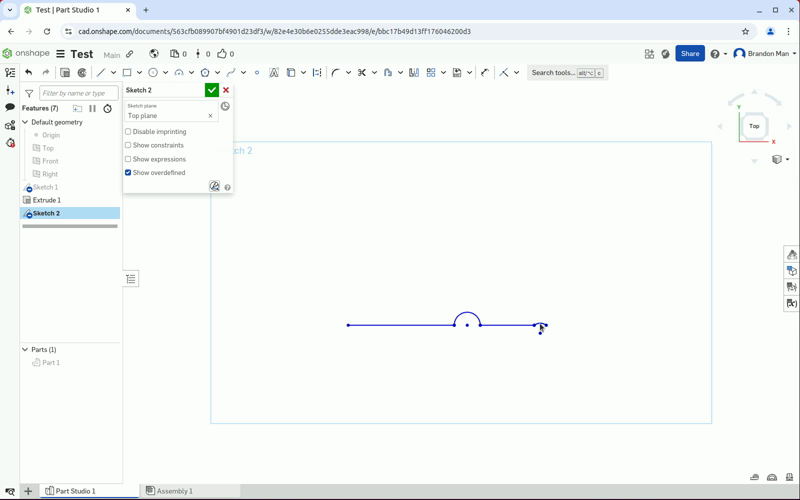
key(l)
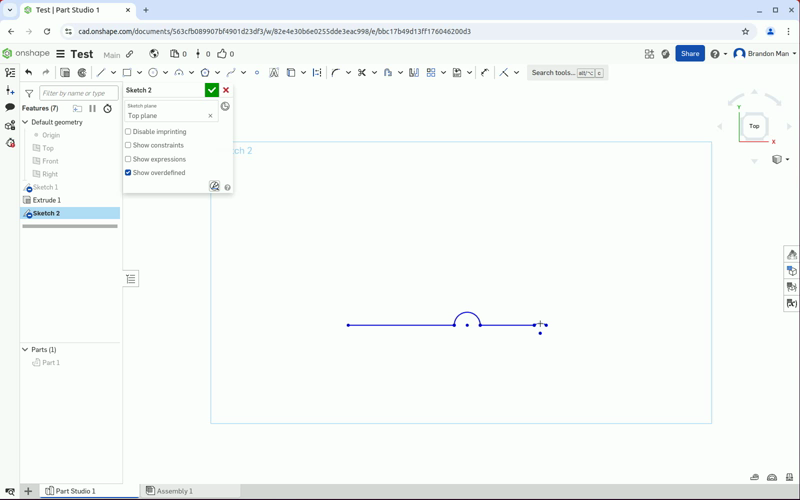
mouse_move(546, 325)
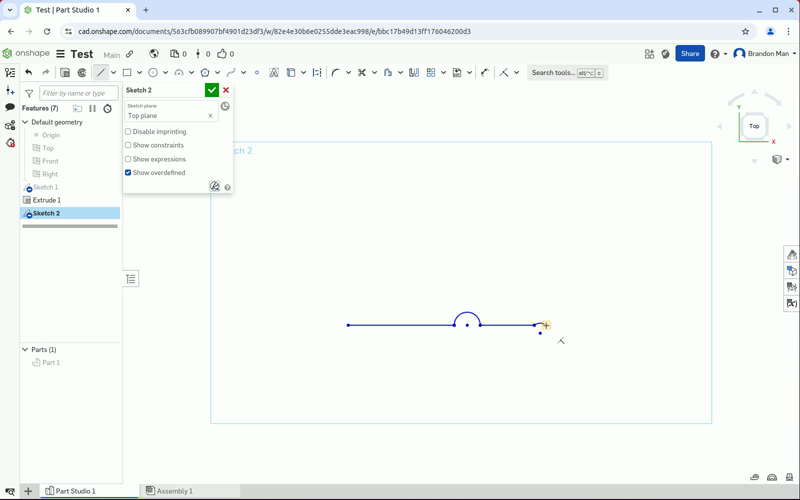
click(546, 325)
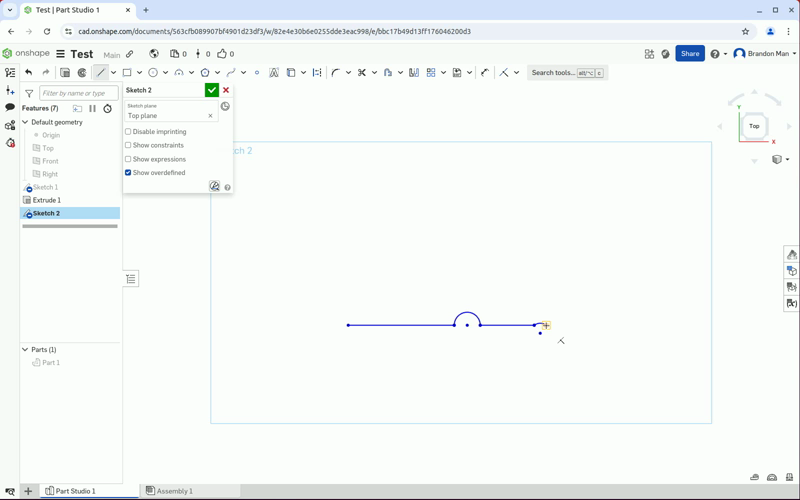
key_down(shift)
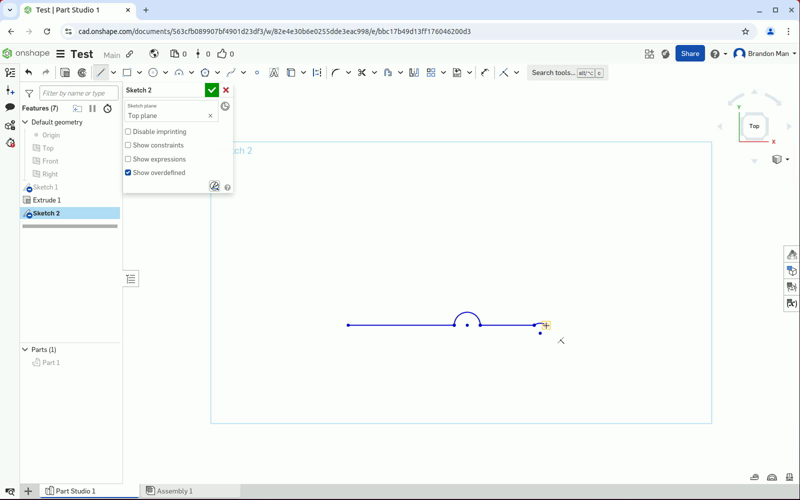
mouse_move(576, 325)
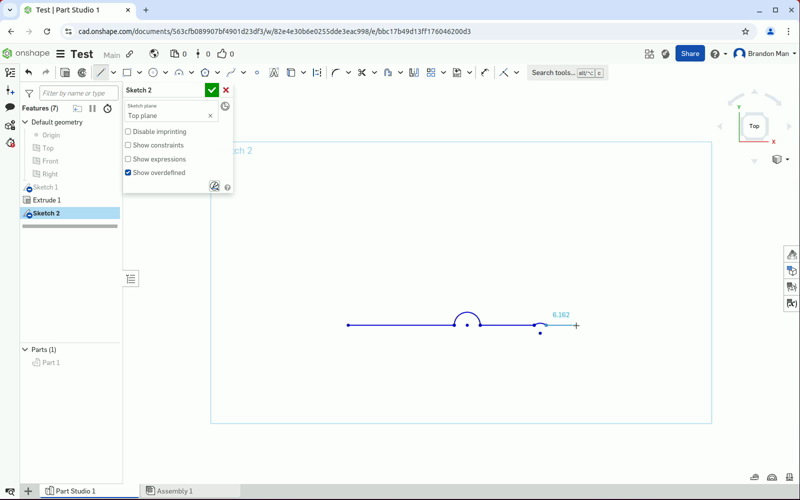
mouse_move(572, 325)
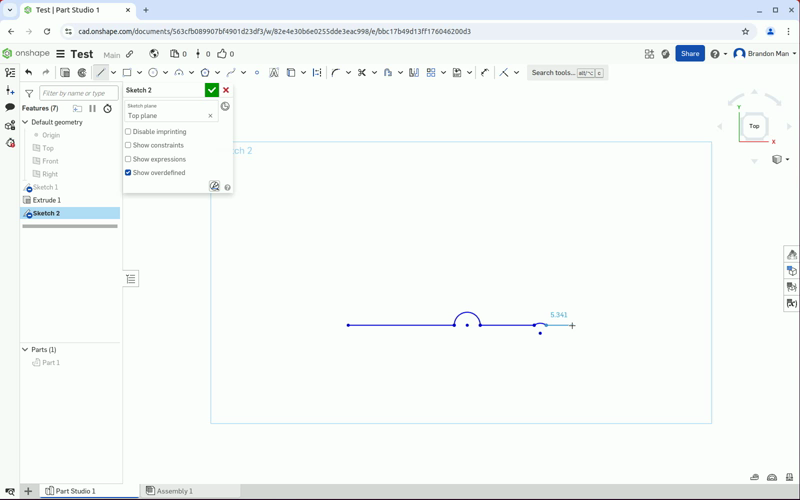
click(572, 325)
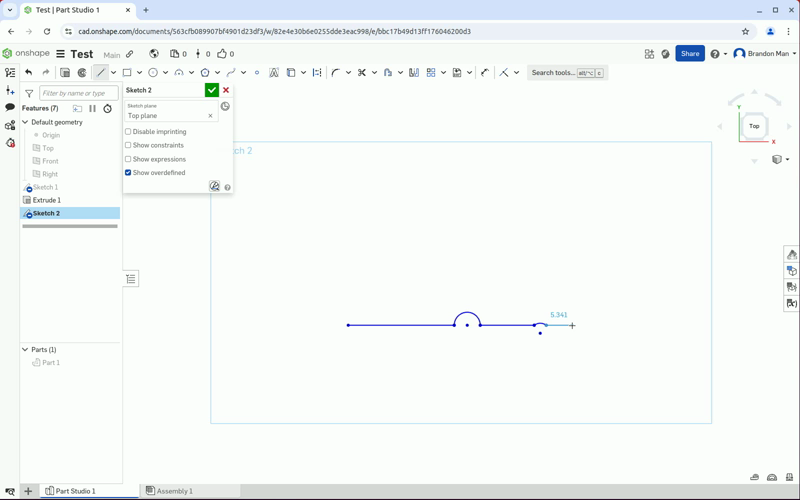
key_up(shift)
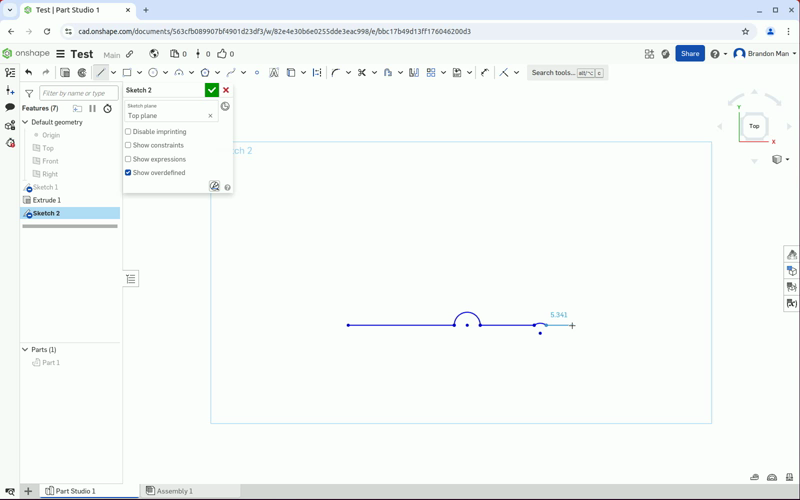
key_down(shift)
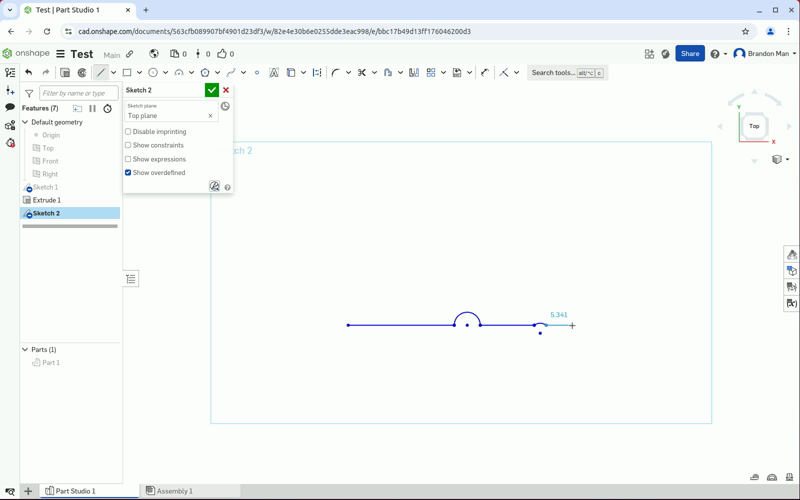
mouse_move(572, 240)
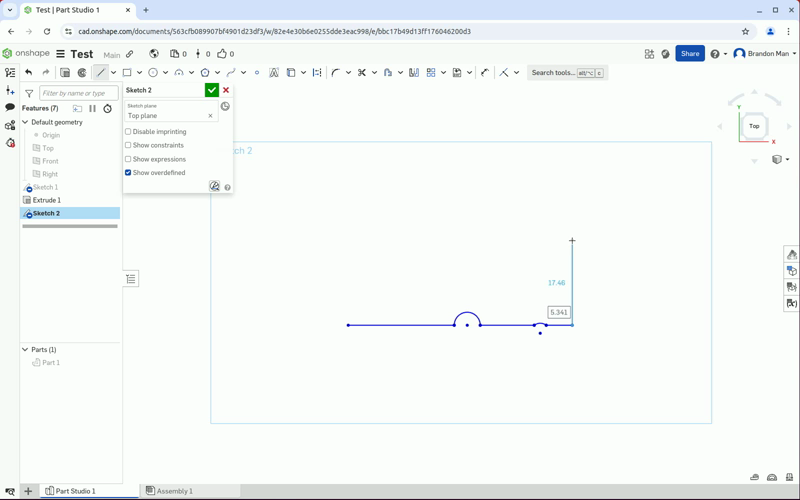
click(572, 240)
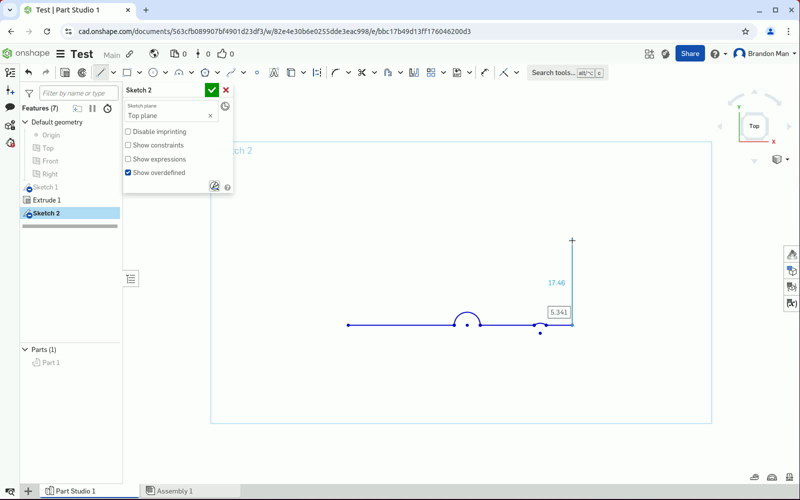
key_up(shift)
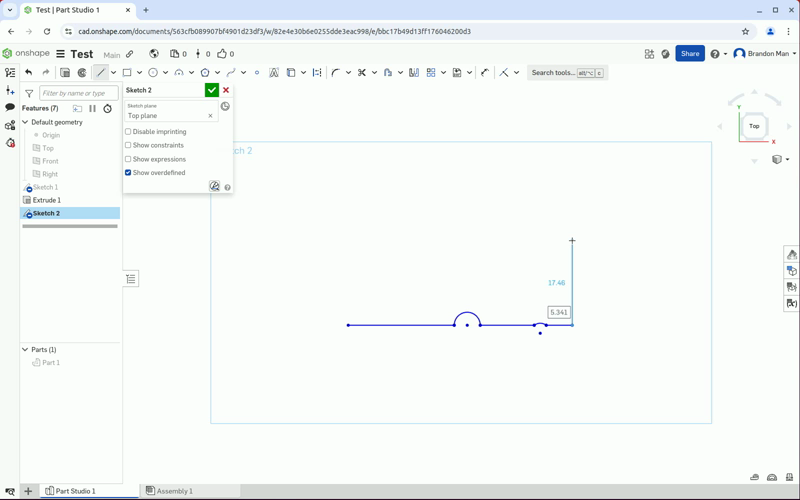
key_down(shift)
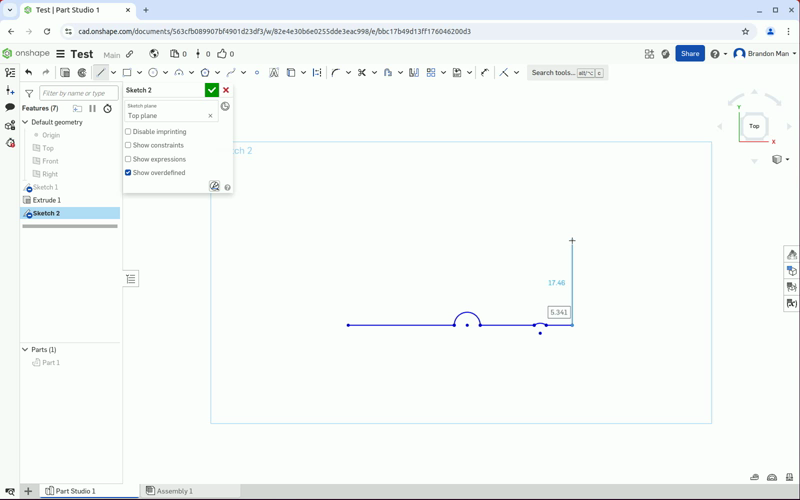
mouse_move(348, 240)
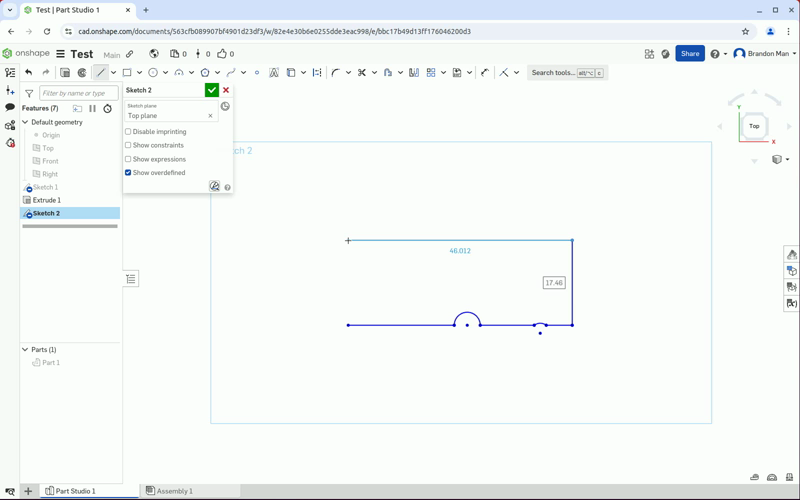
click(348, 240)
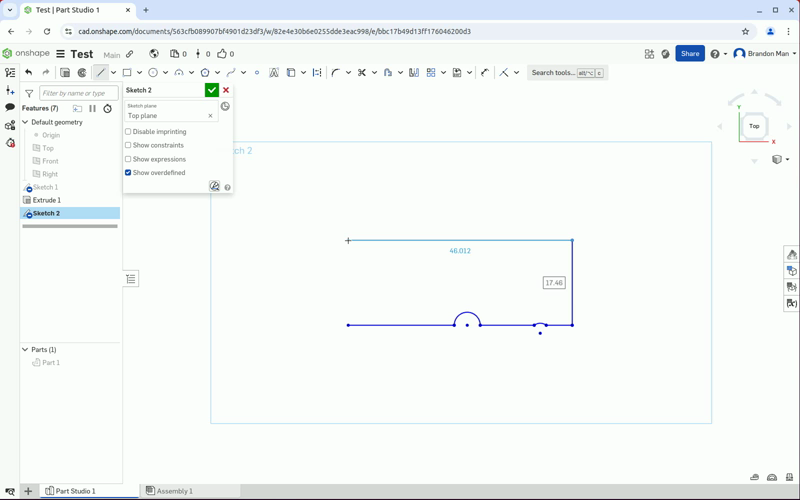
key_up(shift)
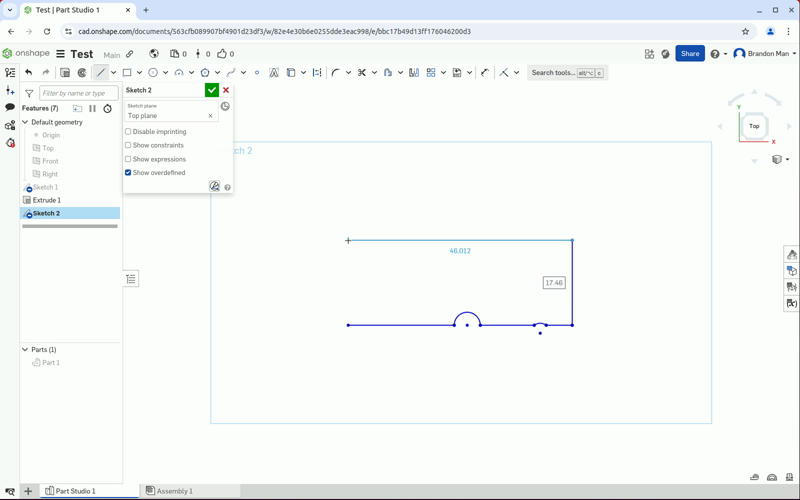
key_down(shift)
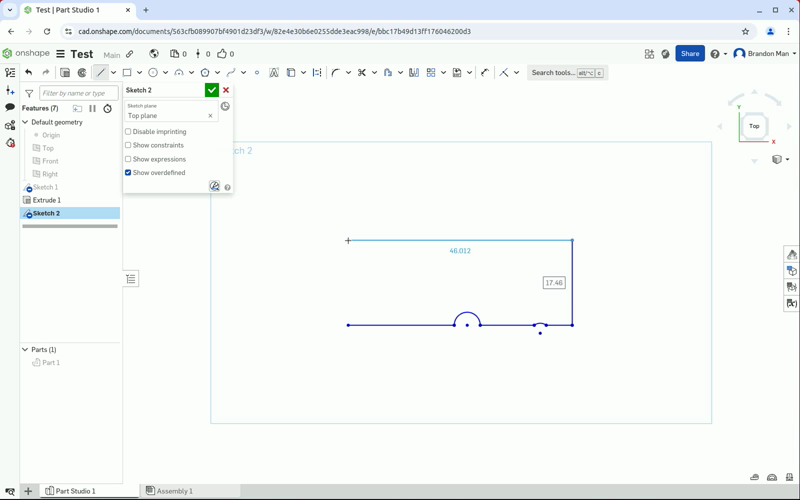
mouse_move(348, 325)
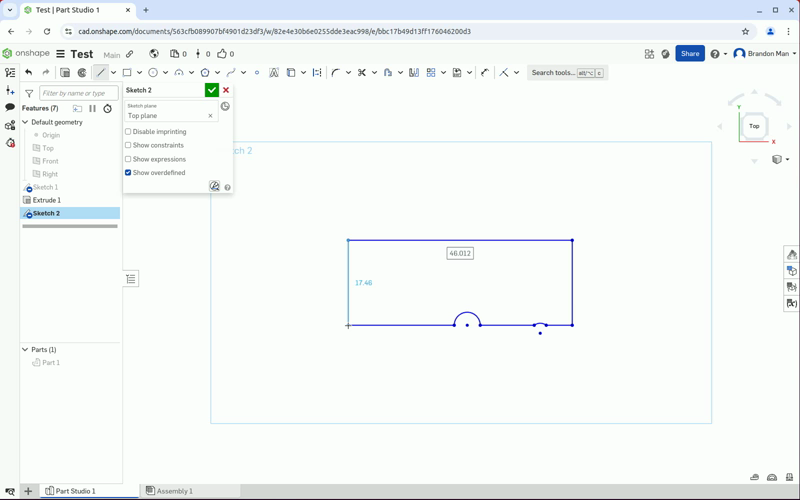
key_up(shift)
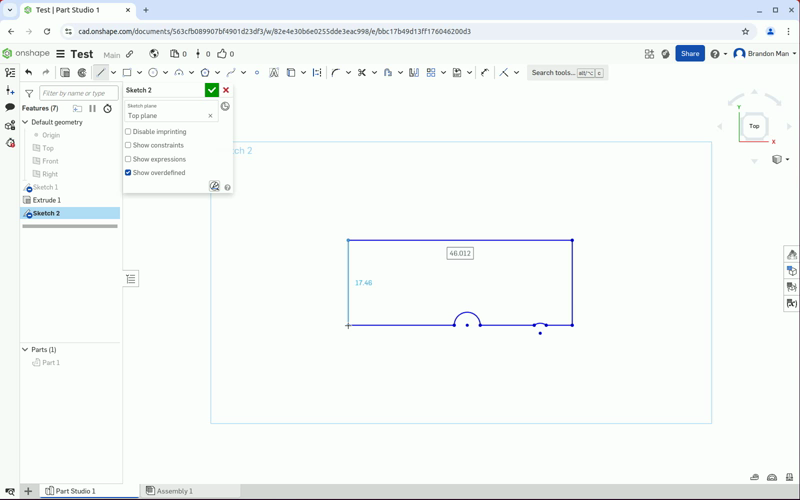
click(348, 325)
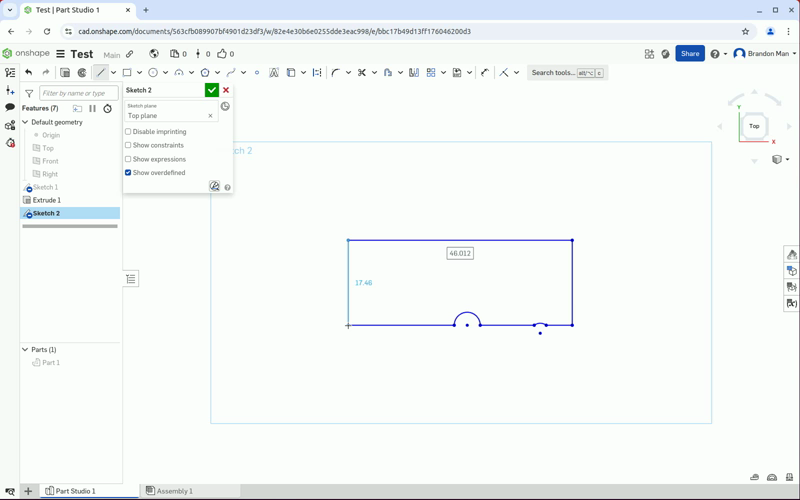
key(esc)
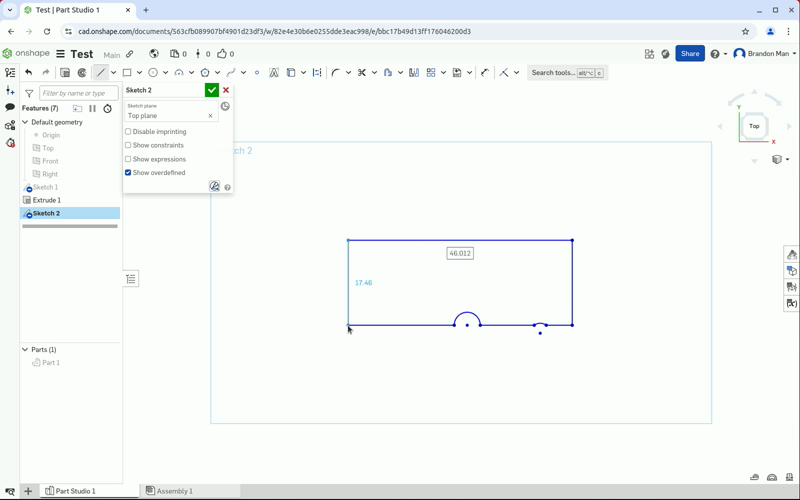
key(l)
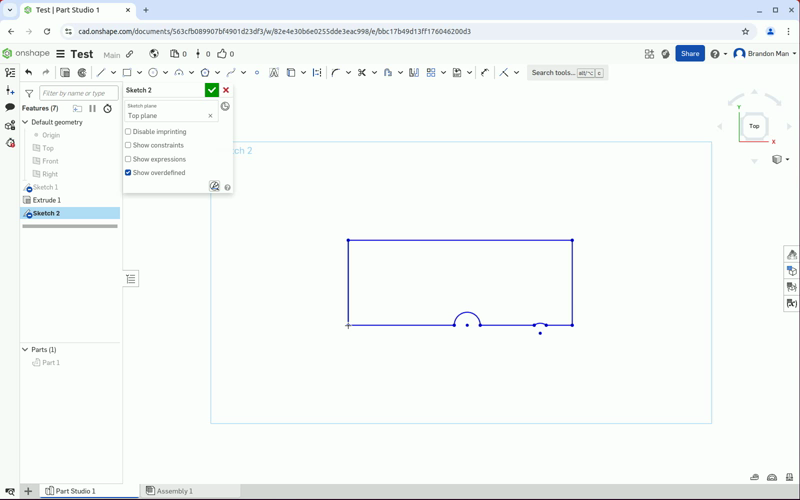
key_down(shift)
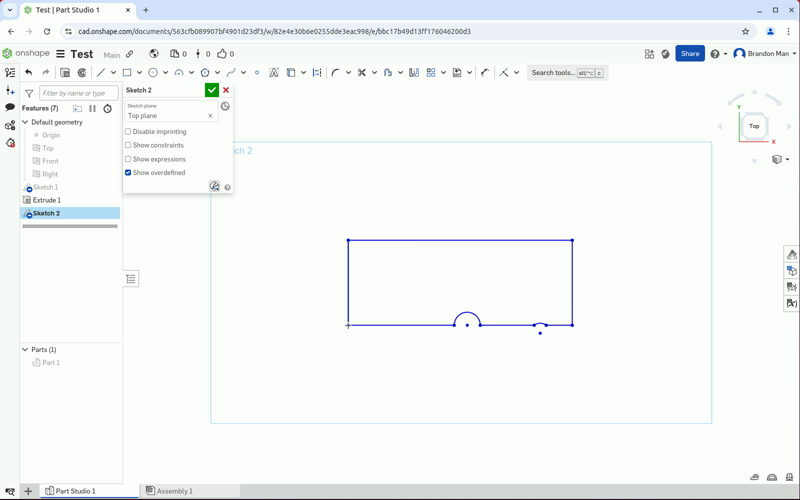
mouse_move(357, 285)
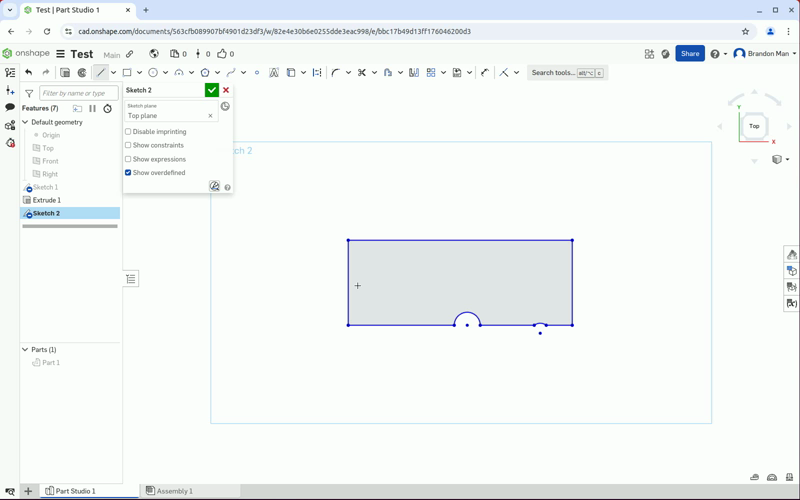
click(357, 285)
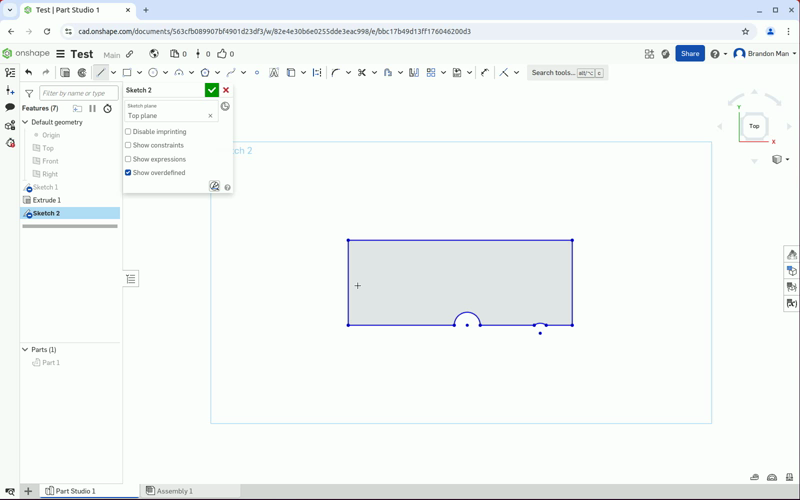
key_up(shift)
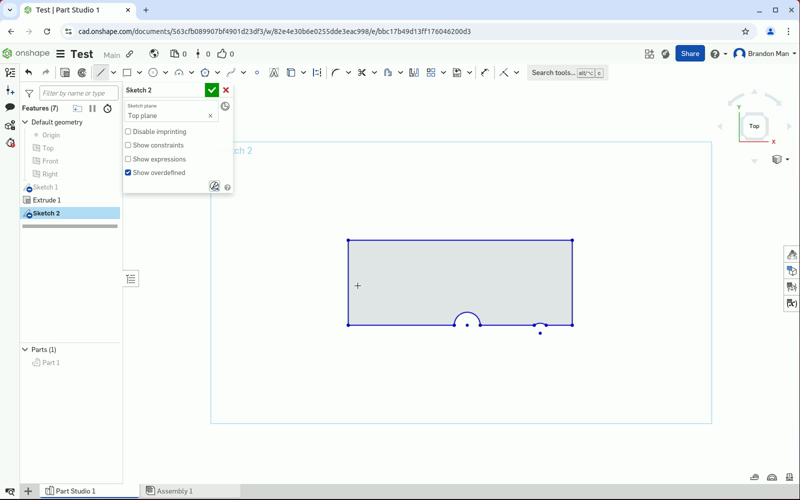
key_down(shift)
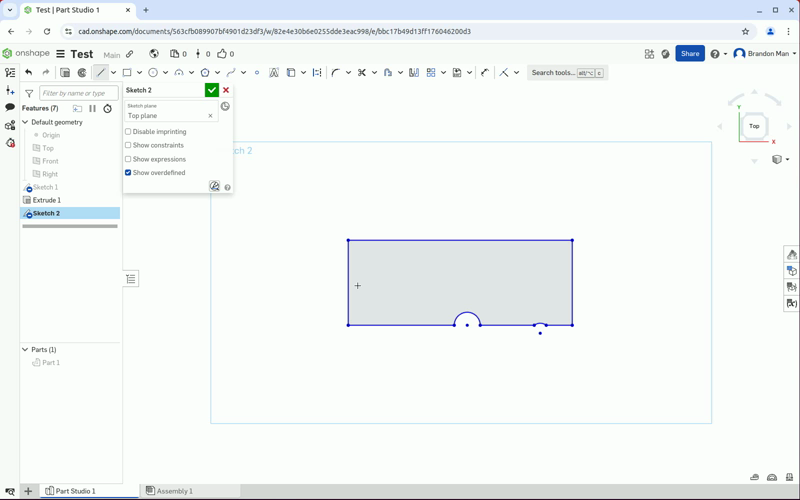
mouse_move(387, 285)
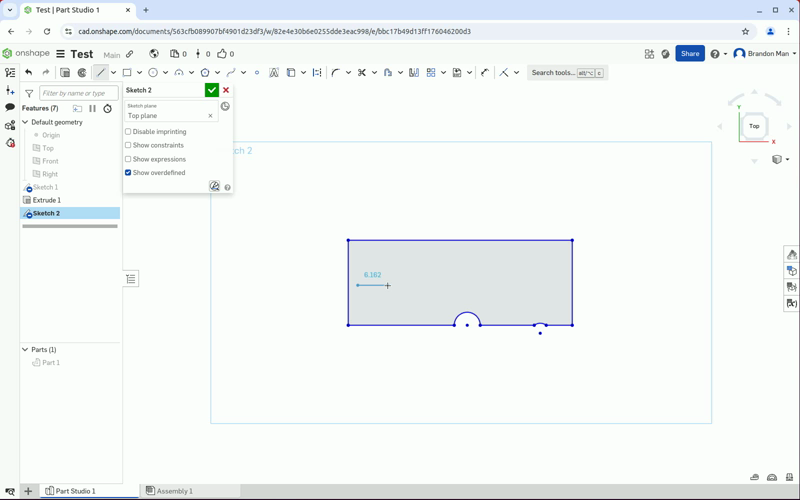
mouse_move(359, 296)
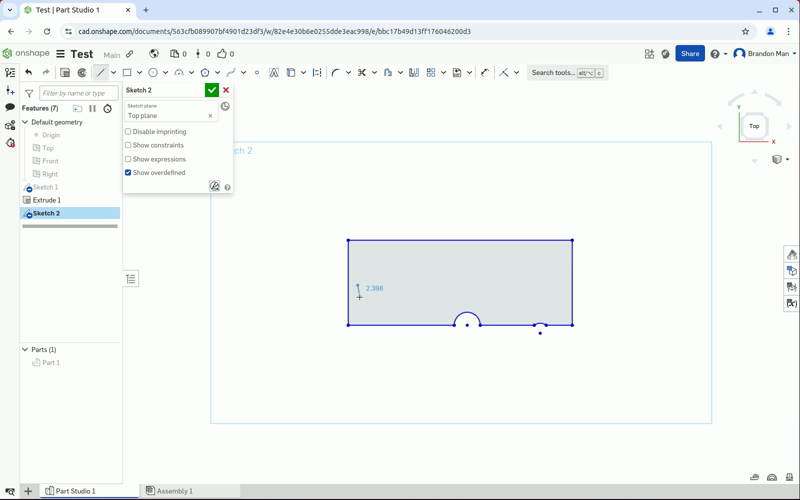
click(359, 296)
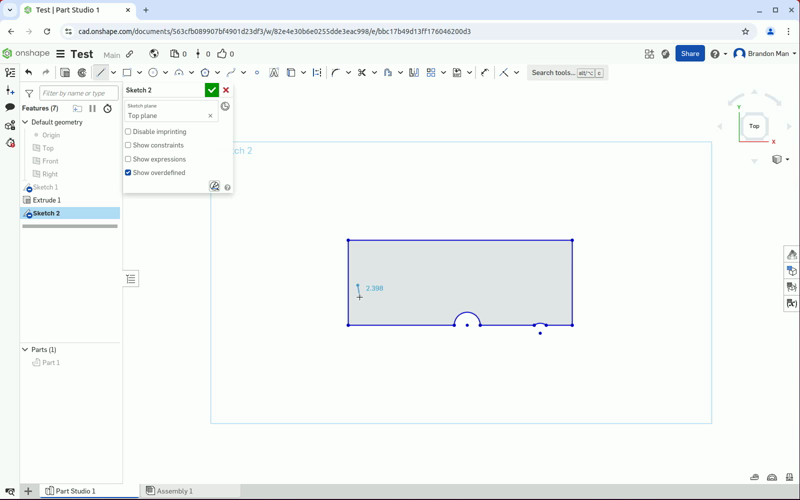
key_up(shift)
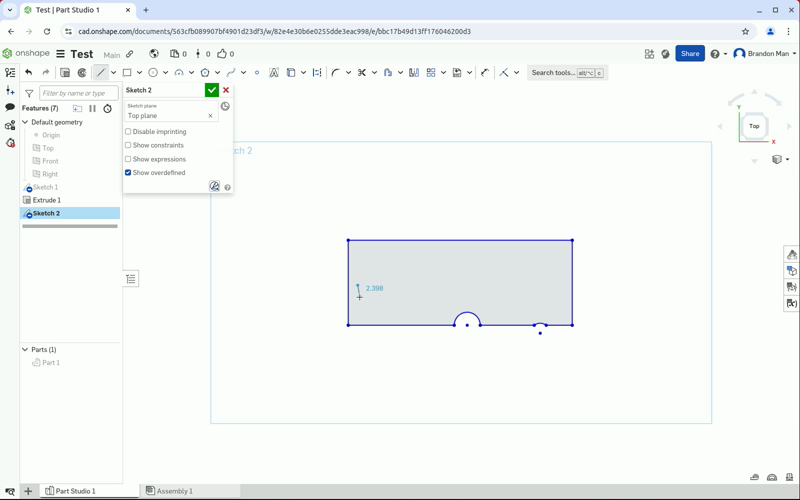
key(esc)
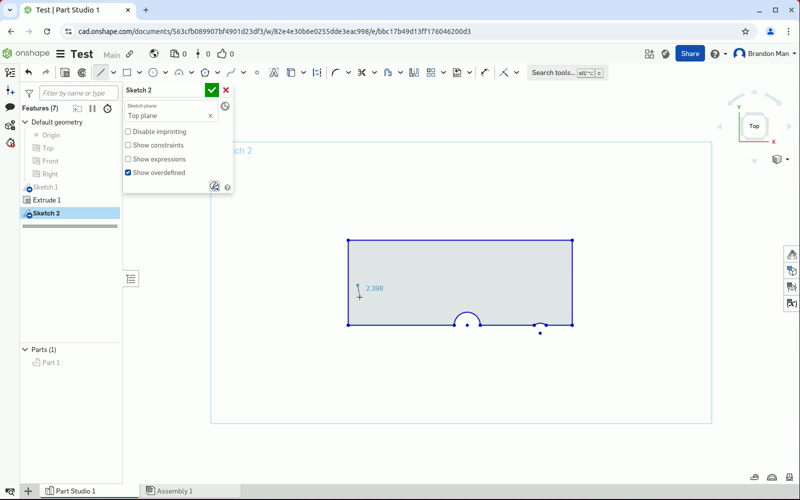
key(a)
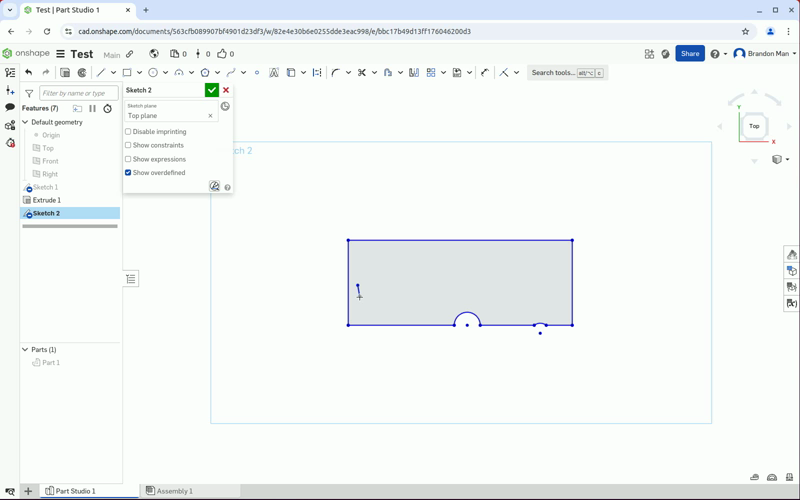
mouse_move(359, 296)
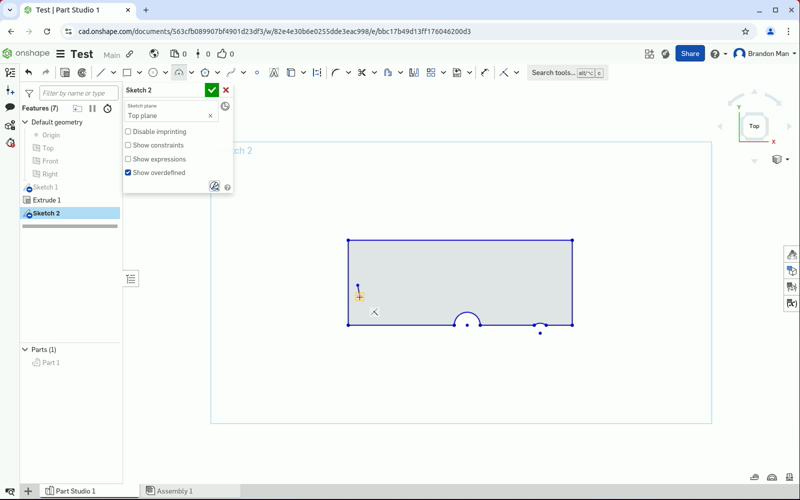
click(359, 296)
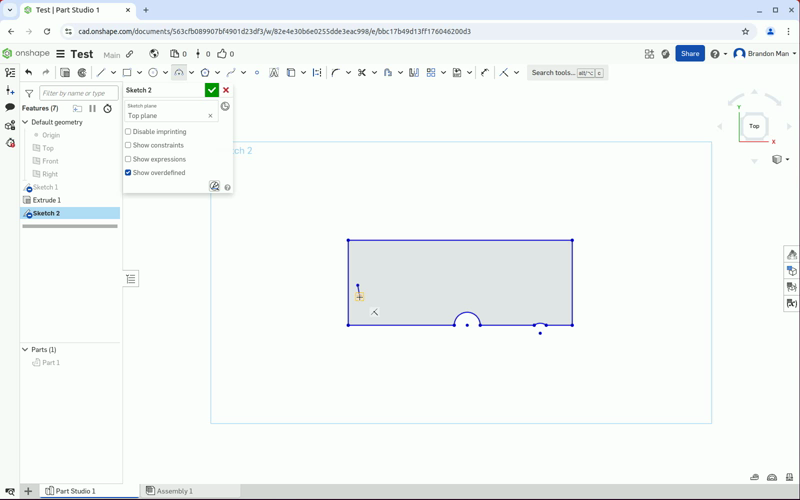
key_down(shift)
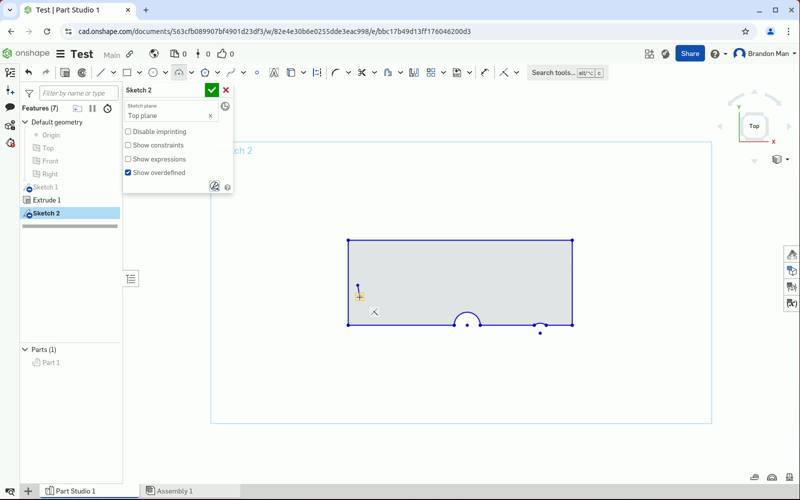
mouse_move(367, 294)
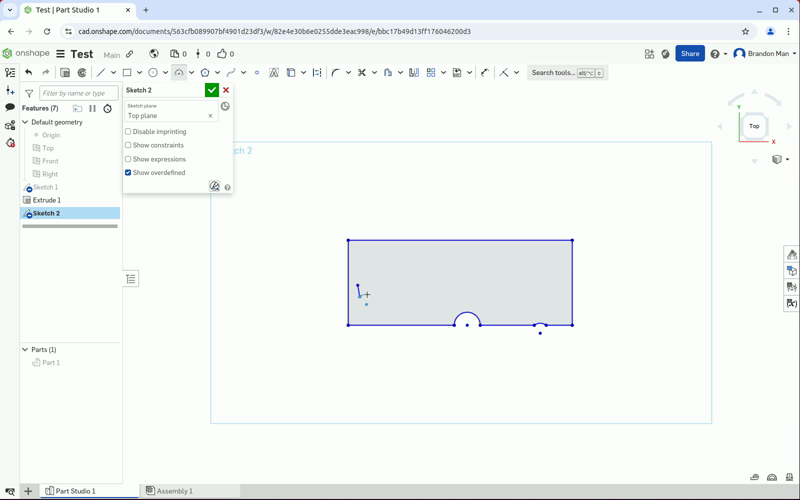
click(367, 294)
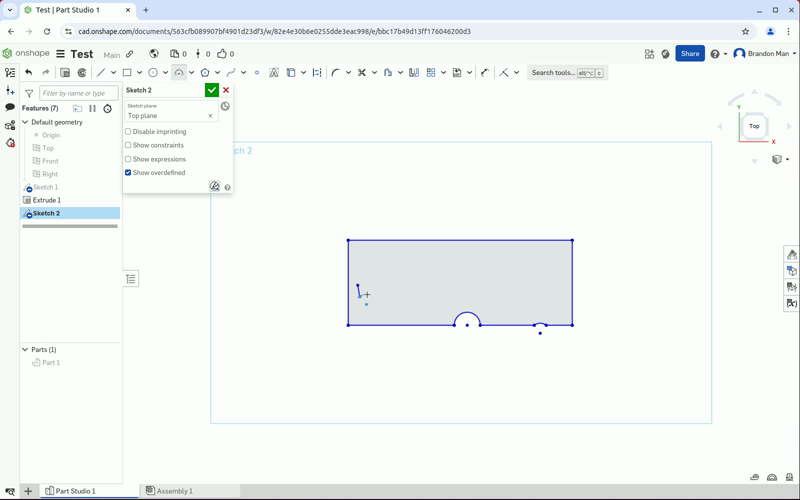
mouse_move(364, 299)
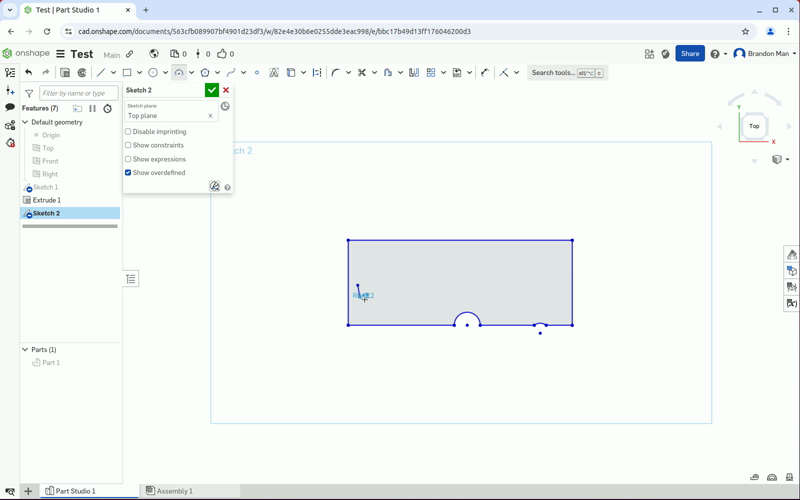
click(364, 299)
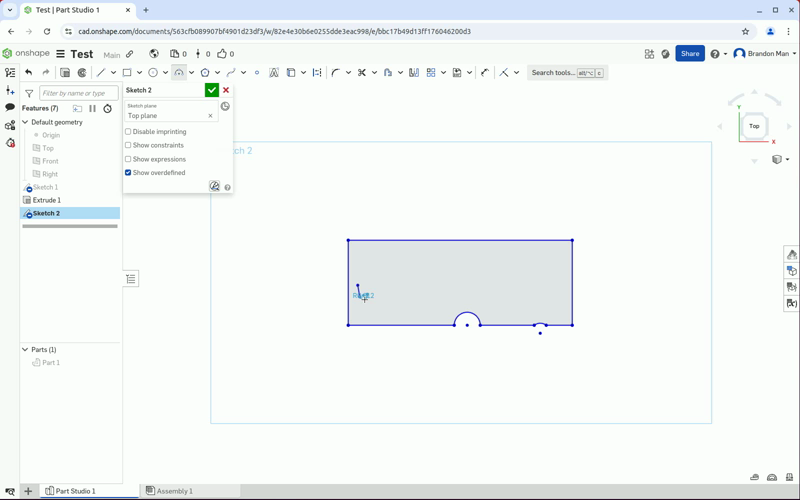
key_up(shift)
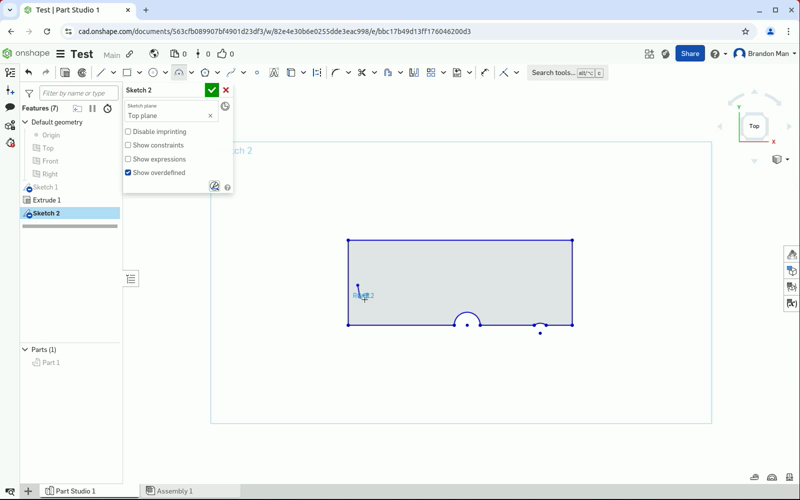
key(esc)
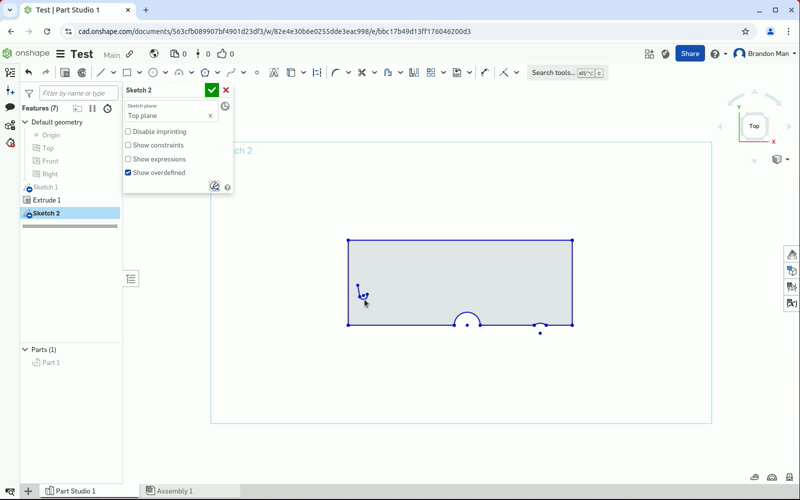
key(l)
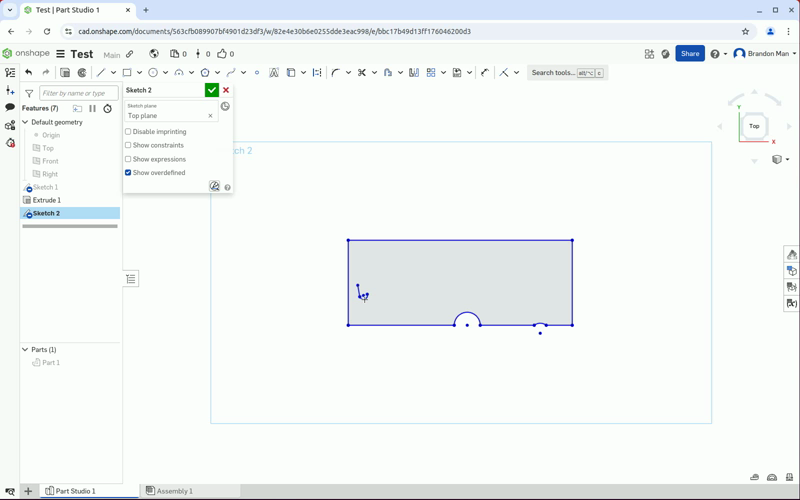
mouse_move(367, 294)
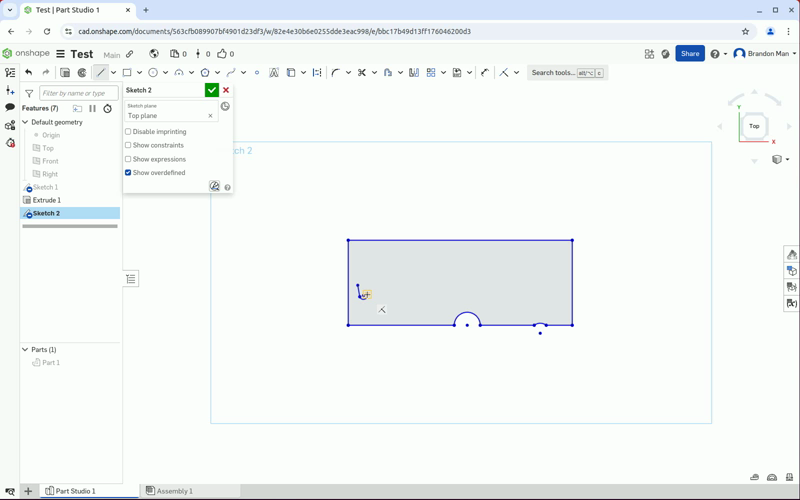
scroll(6)
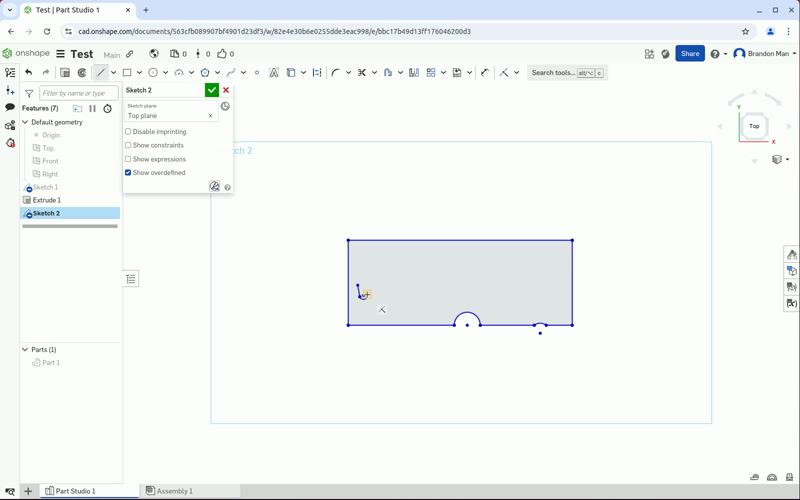
scroll(6)
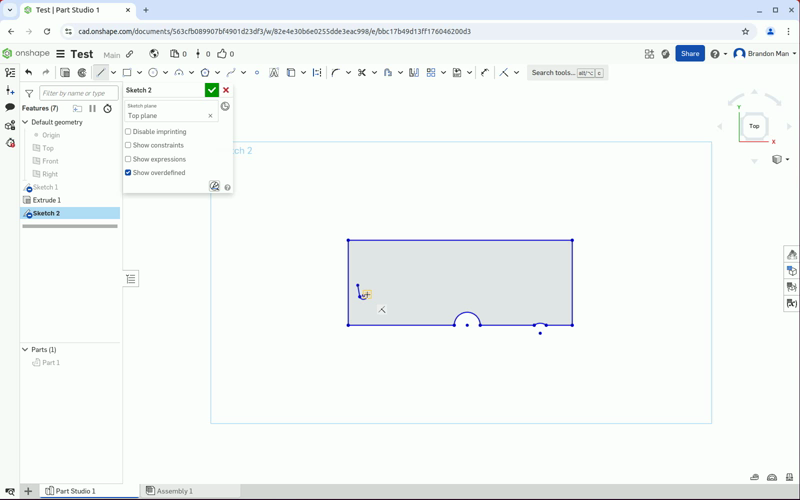
scroll(6)
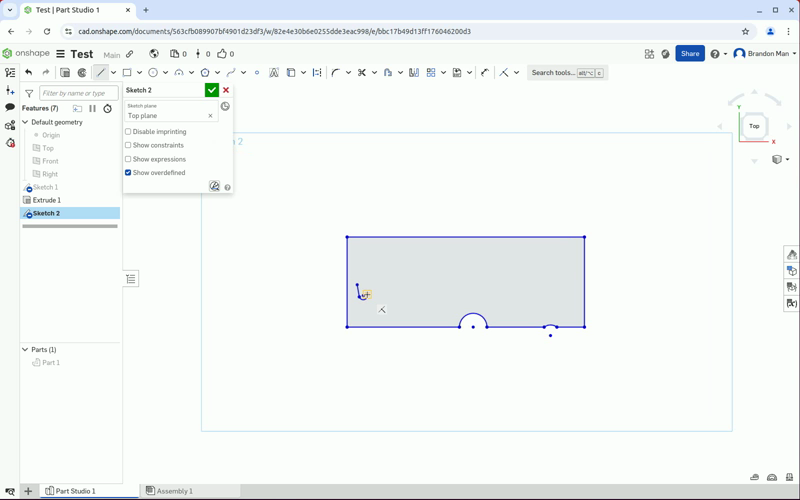
scroll(6)
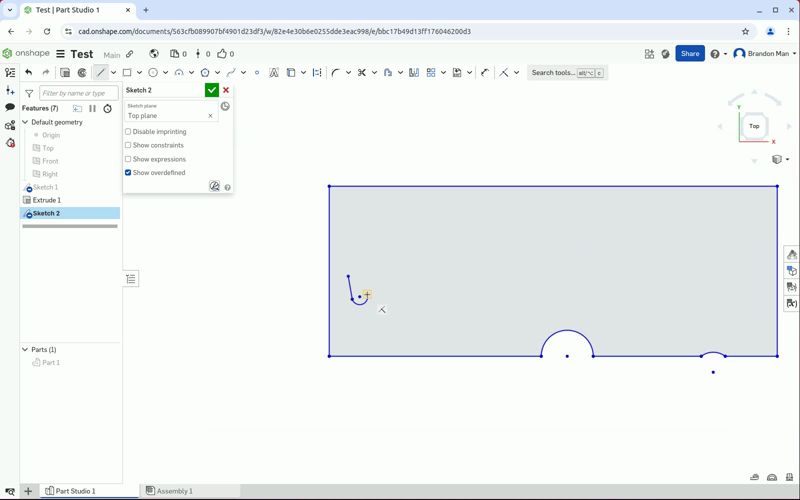
scroll(6)
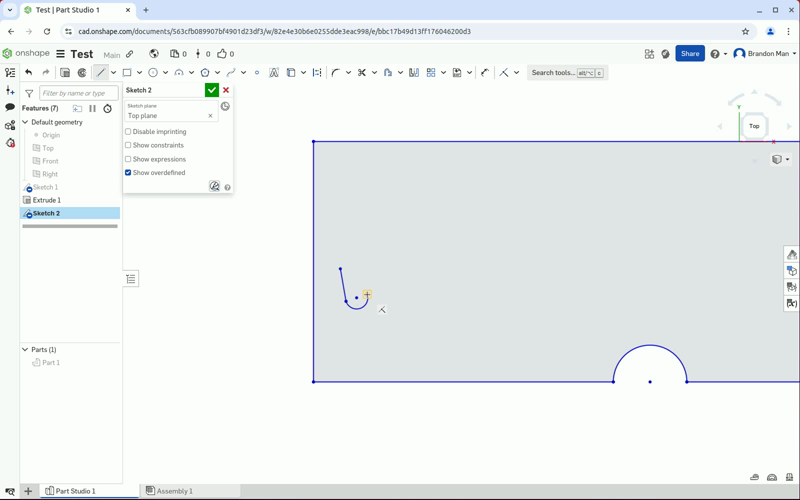
scroll(6)
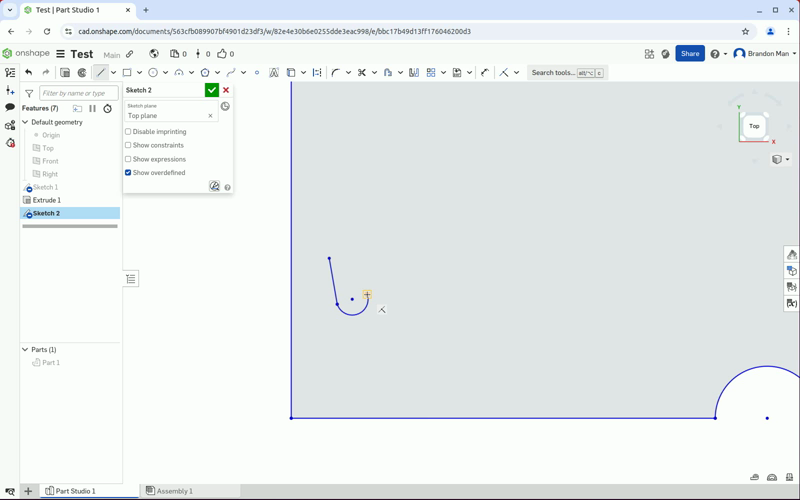
scroll(6)
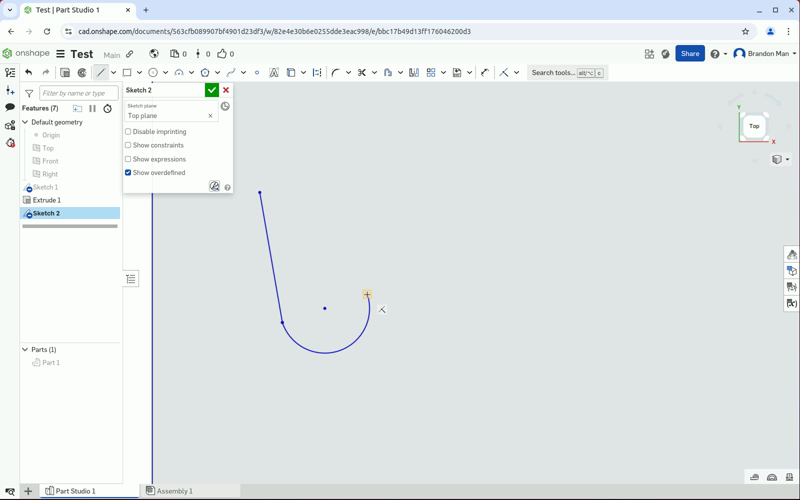
click(367, 294)
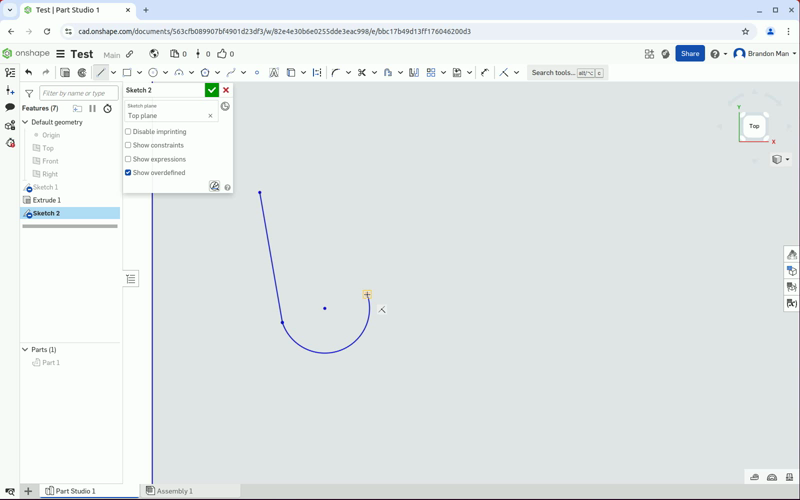
scroll(-6)
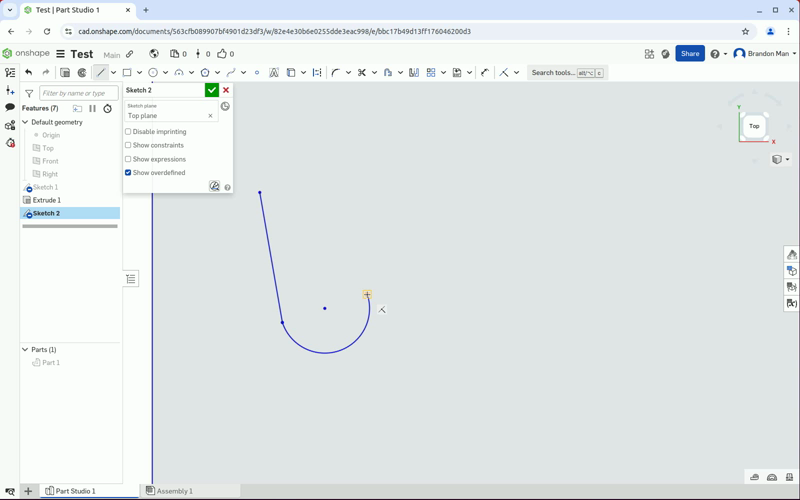
scroll(-6)
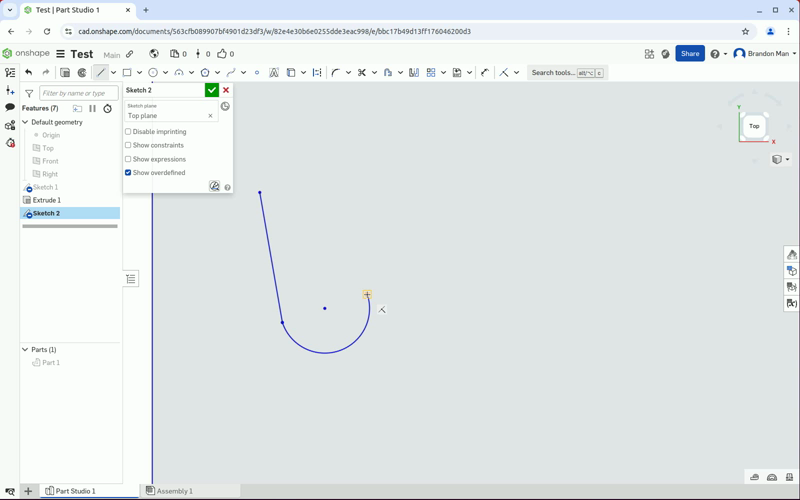
scroll(-6)
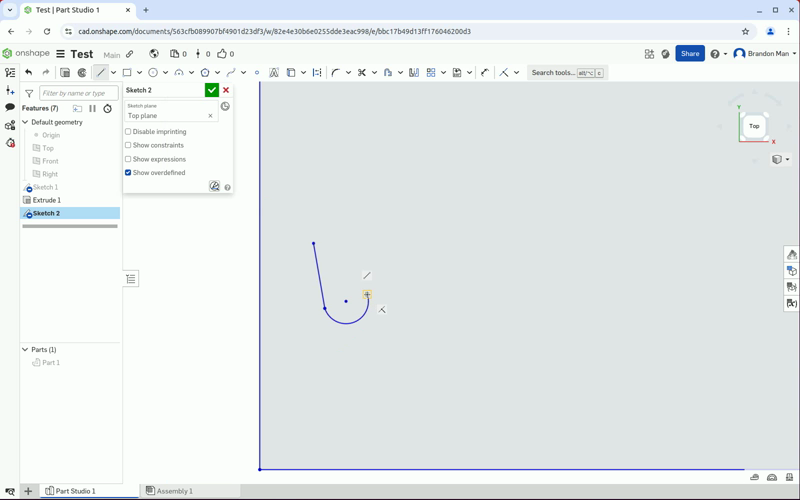
scroll(-6)
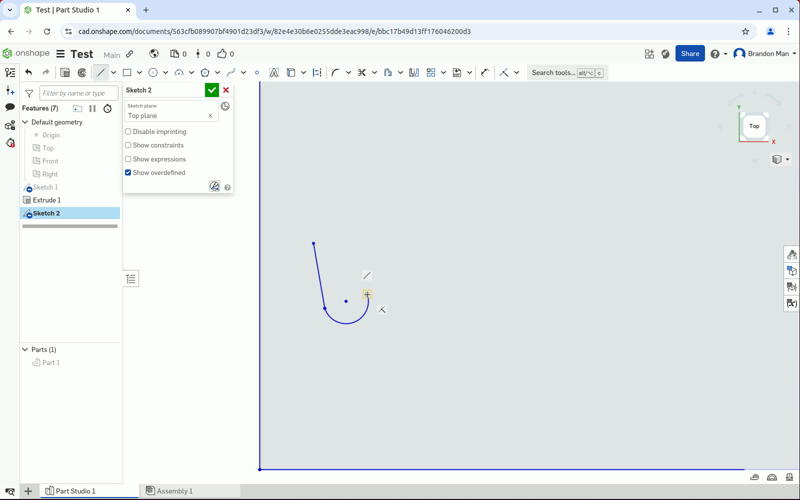
scroll(-6)
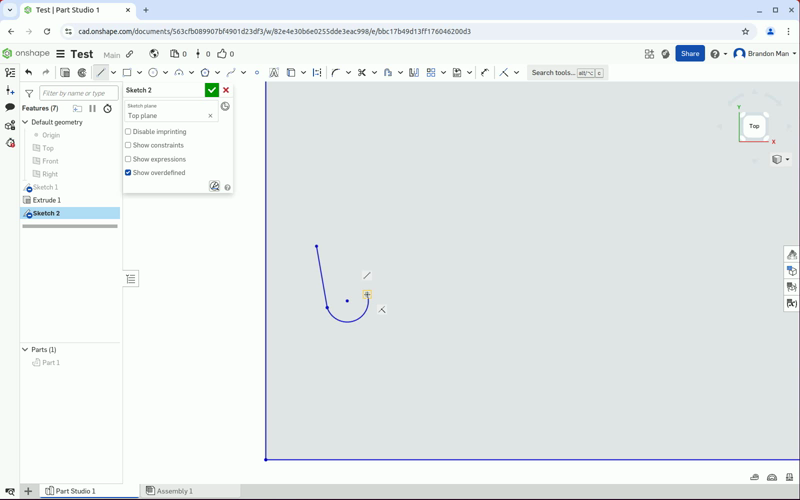
scroll(-6)
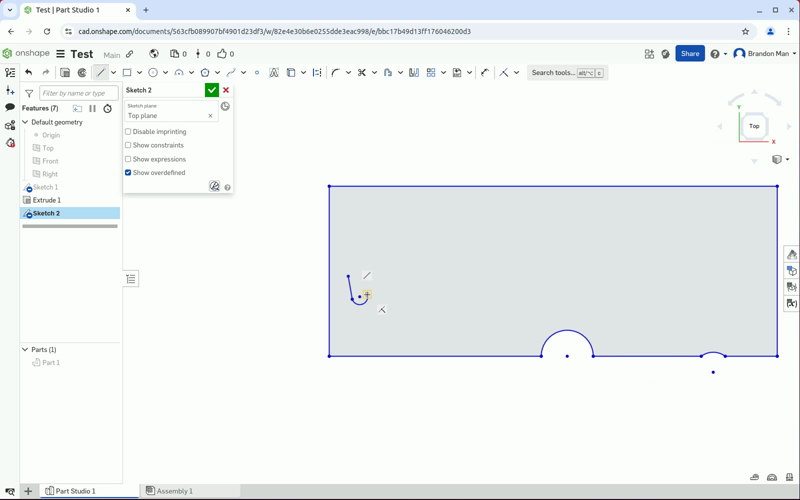
scroll(-6)
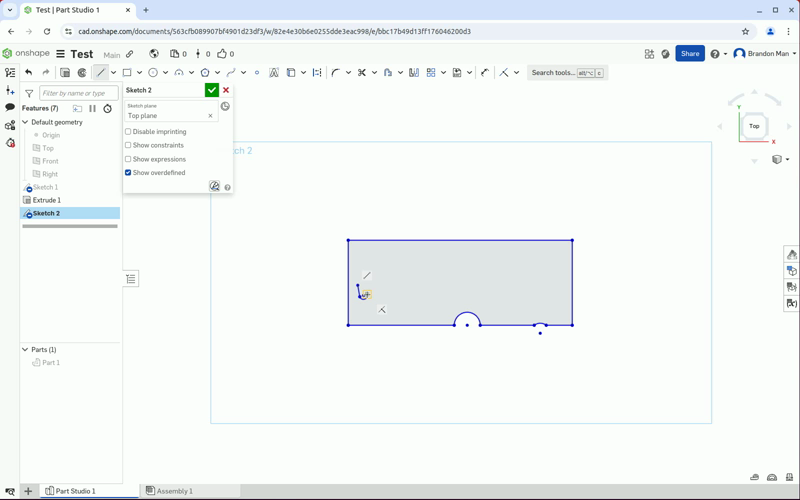
key_down(shift)
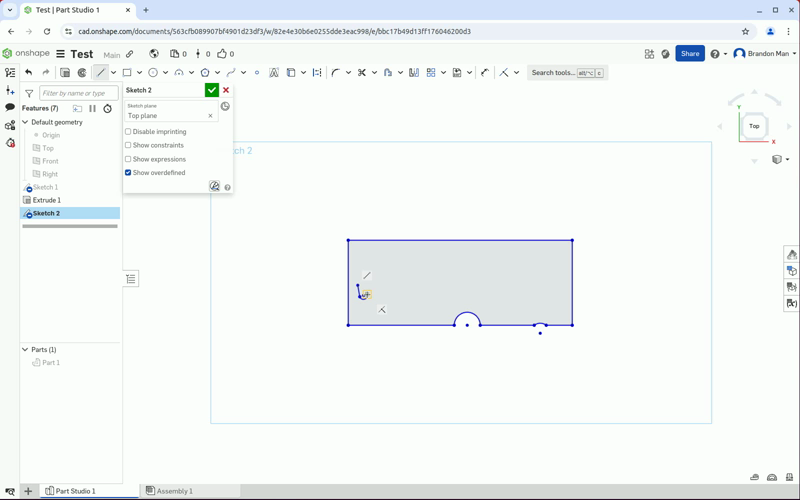
mouse_move(397, 294)
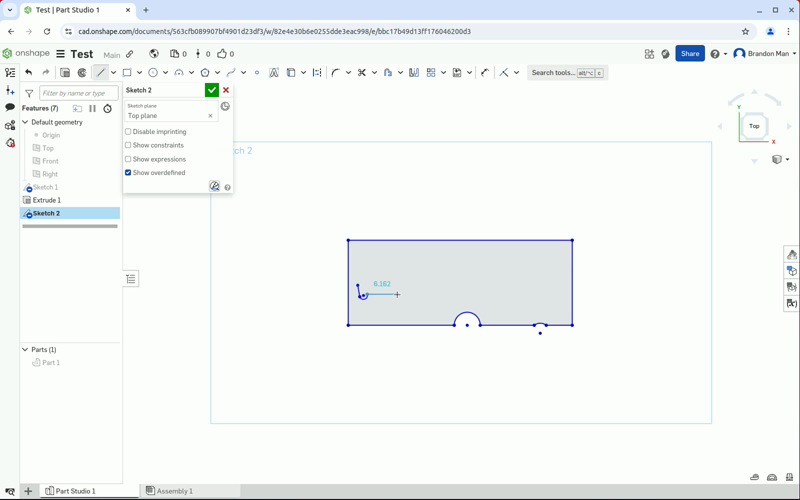
mouse_move(362, 282)
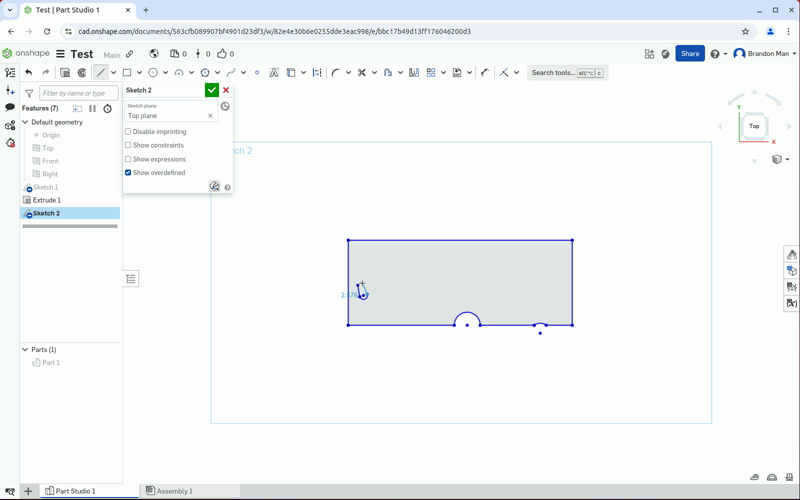
click(362, 282)
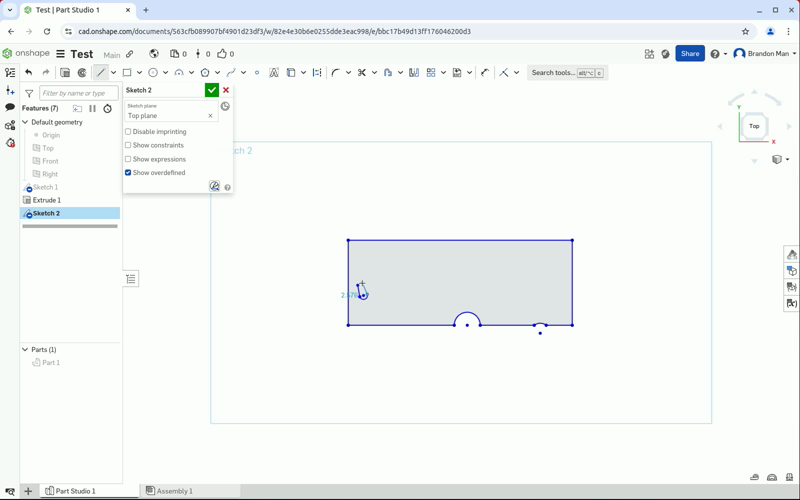
key_up(shift)
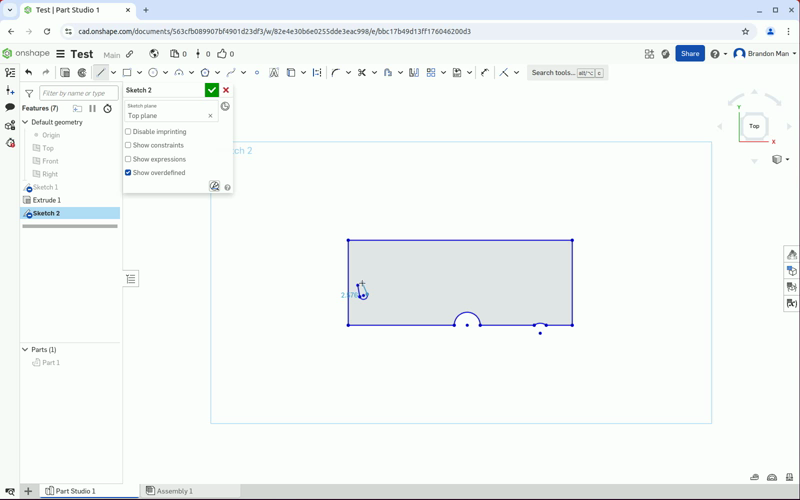
key(esc)
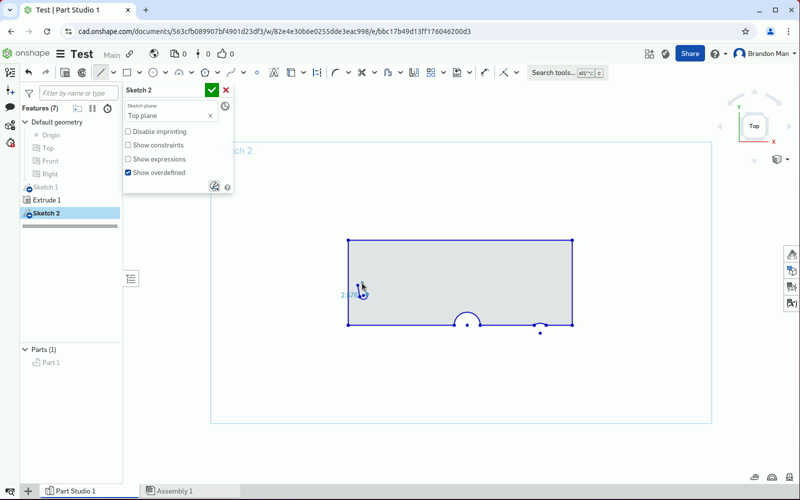
key(a)
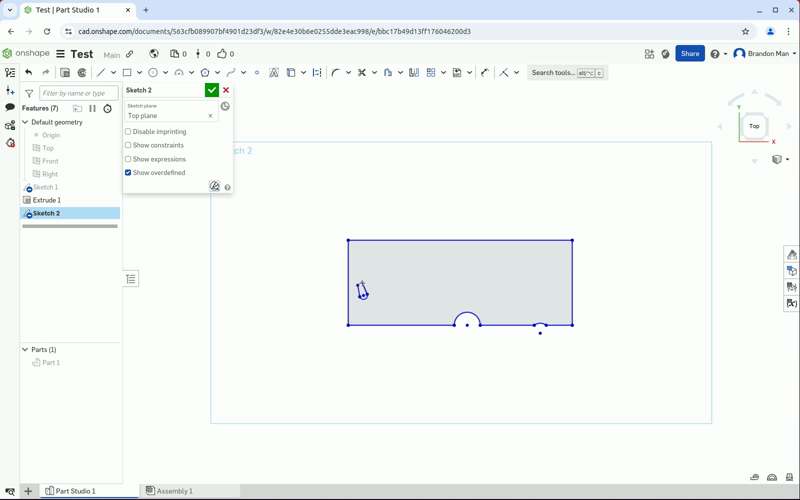
mouse_move(362, 282)
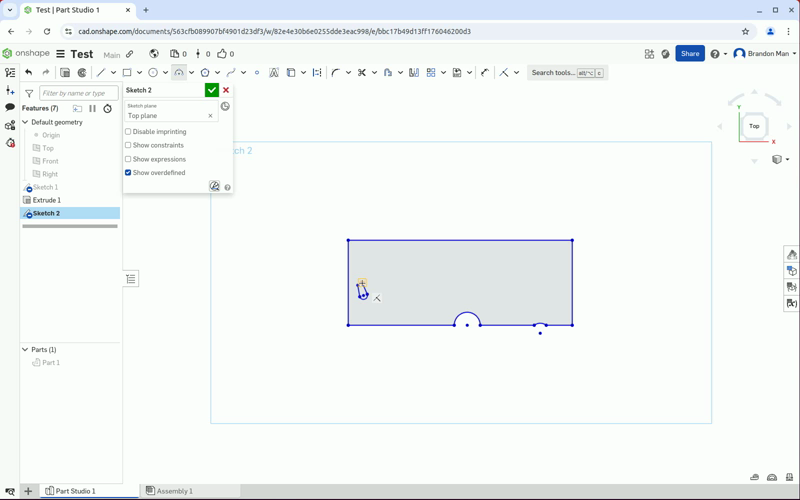
click(362, 282)
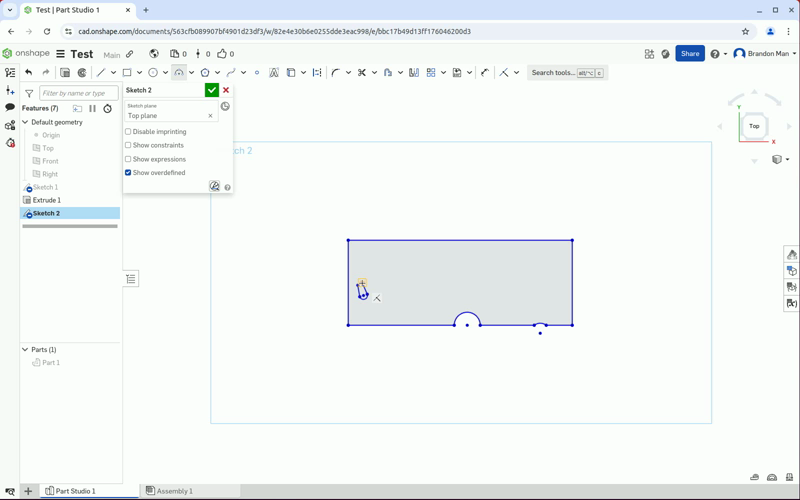
mouse_move(357, 285)
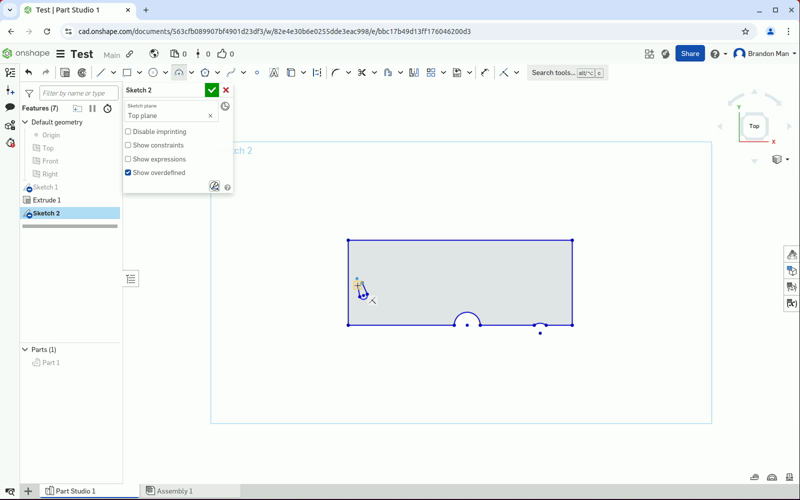
scroll(6)
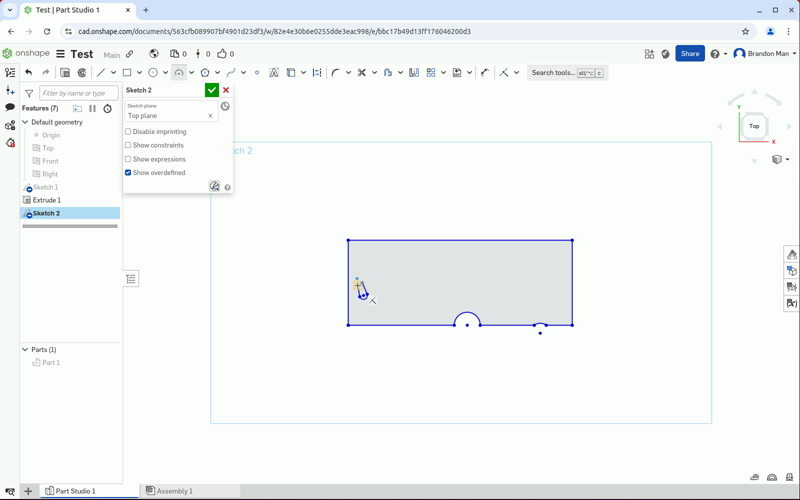
scroll(6)
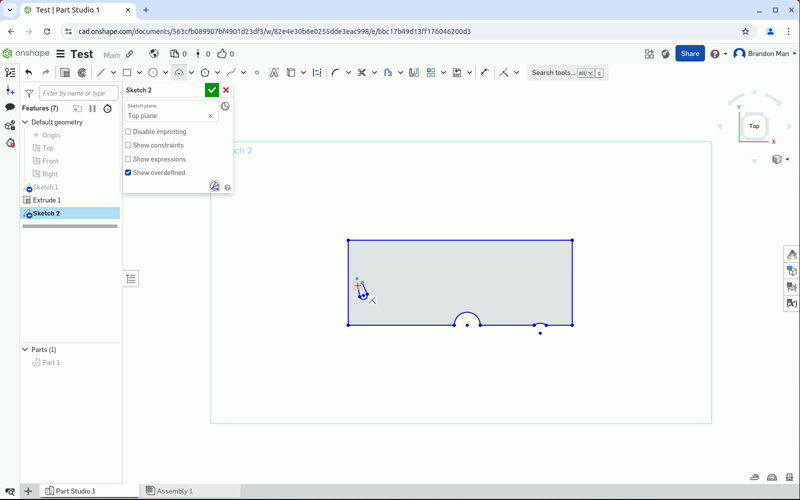
scroll(6)
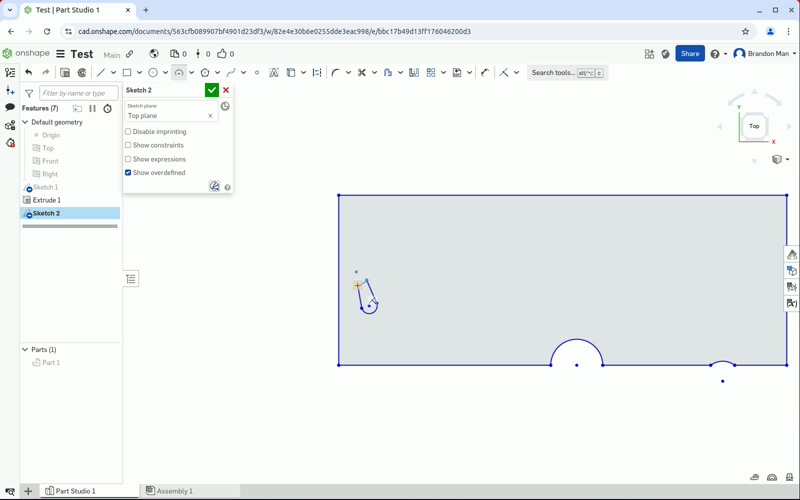
scroll(6)
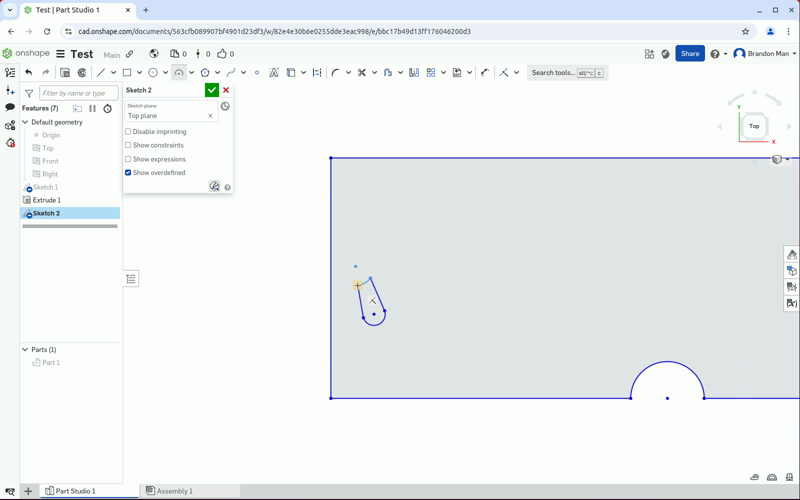
scroll(6)
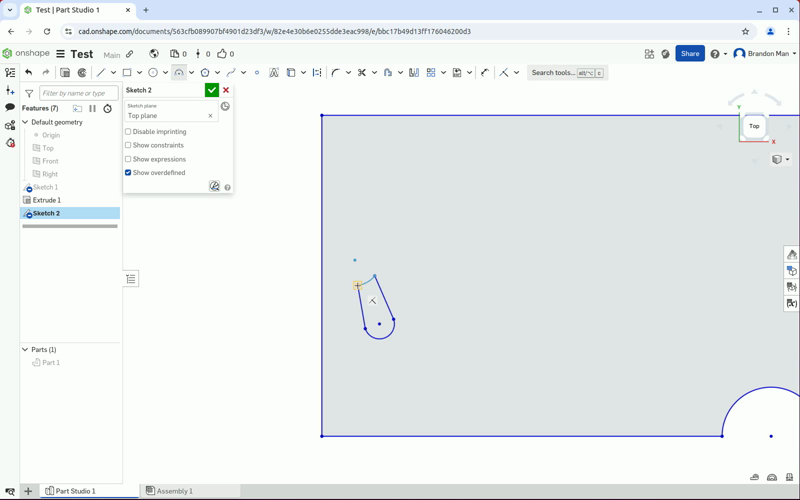
scroll(6)
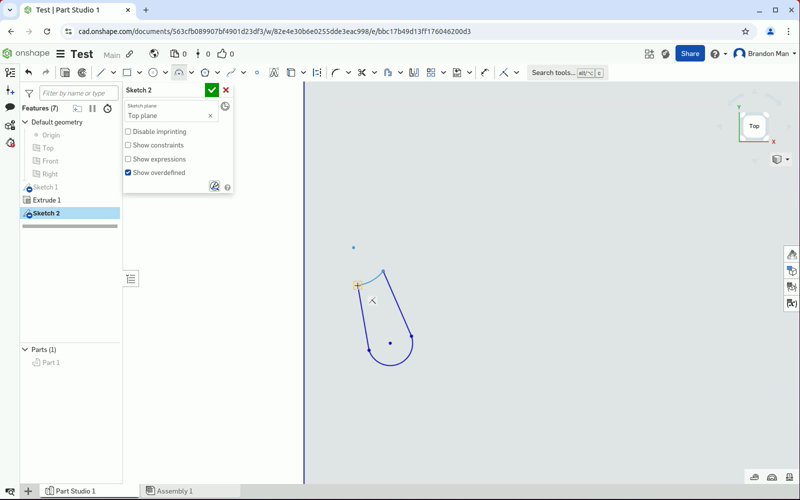
scroll(6)
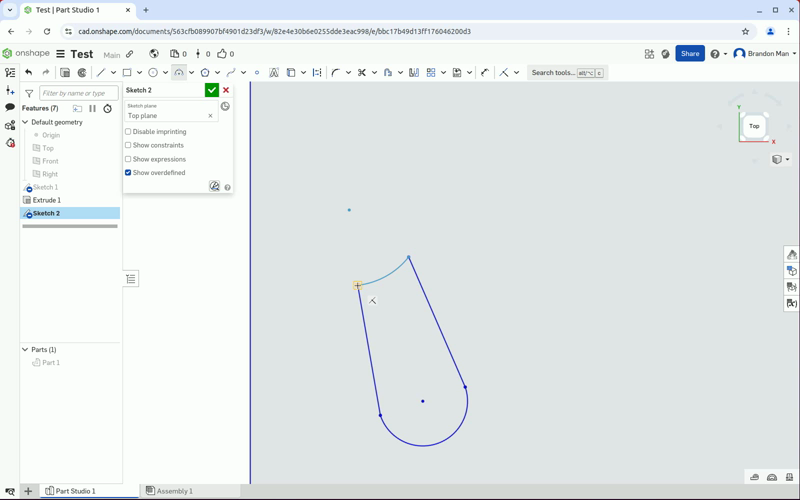
click(357, 285)
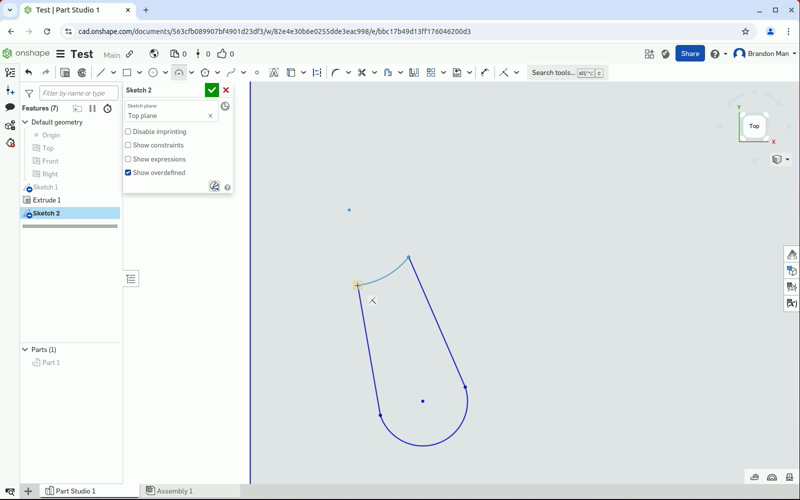
scroll(-6)
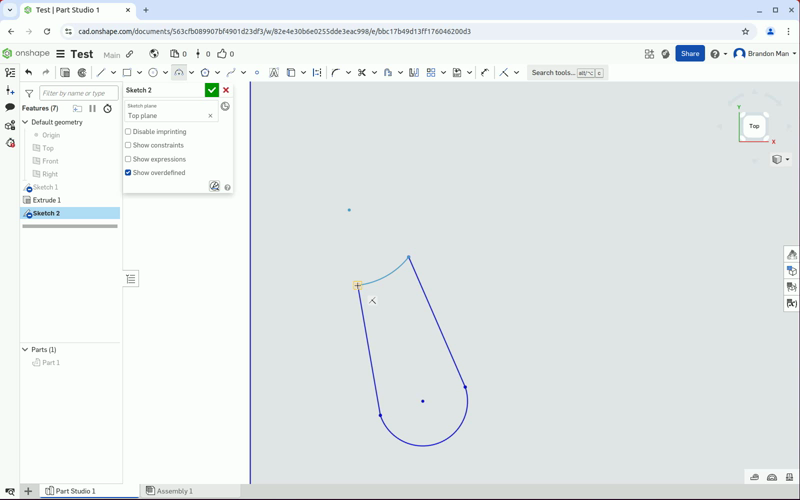
scroll(-6)
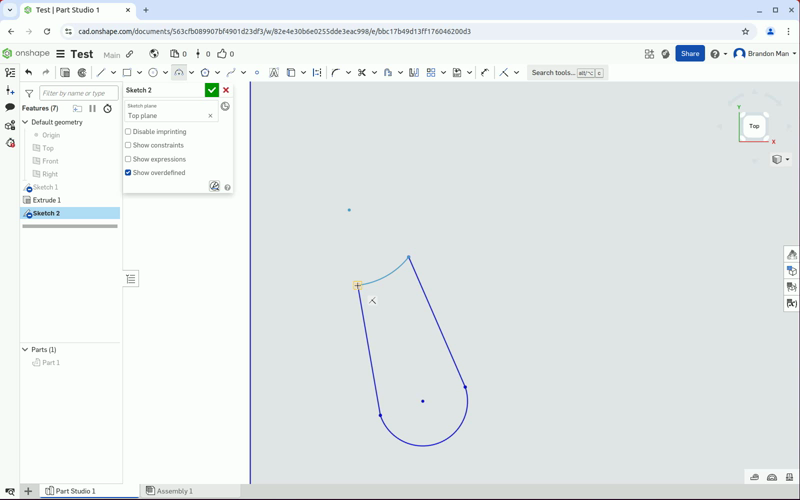
scroll(-6)
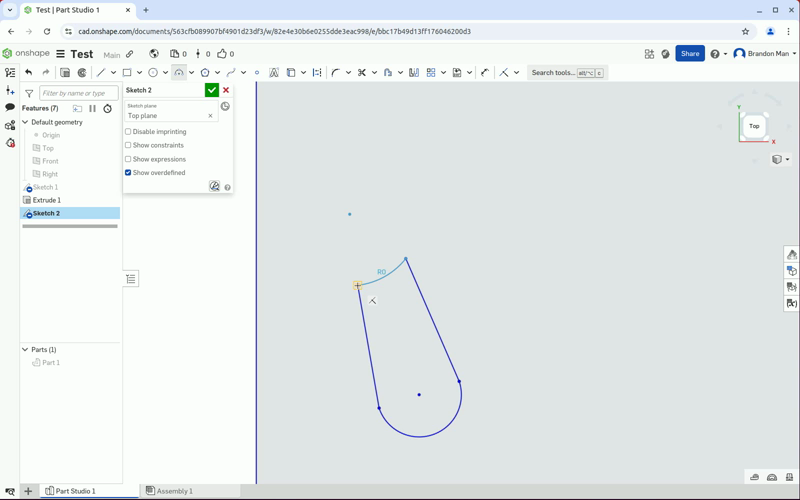
scroll(-6)
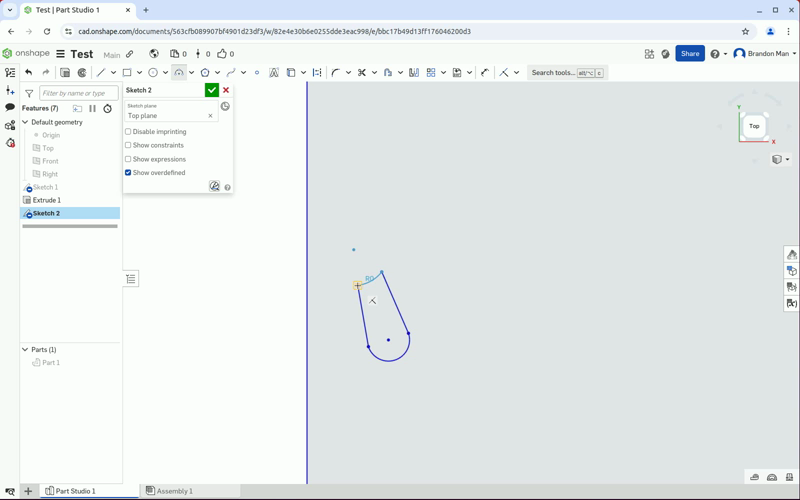
scroll(-6)
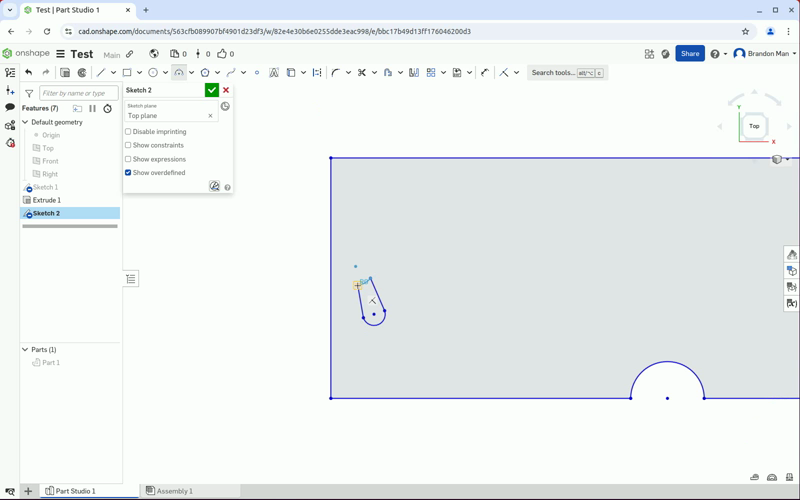
scroll(-6)
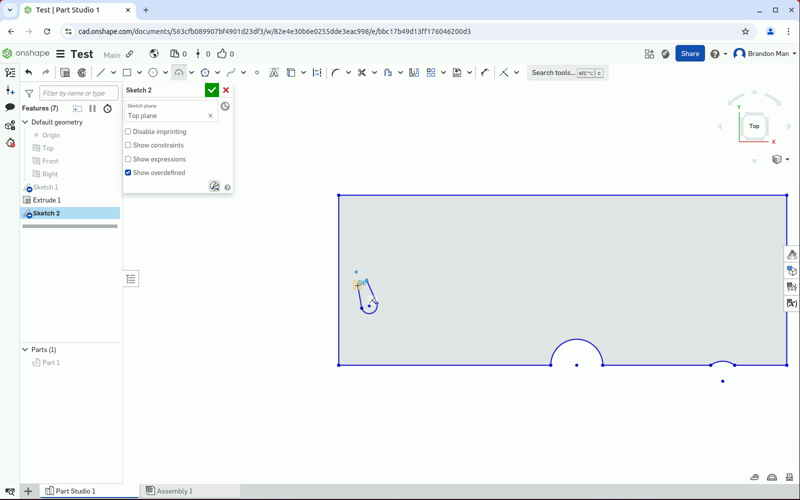
scroll(-6)
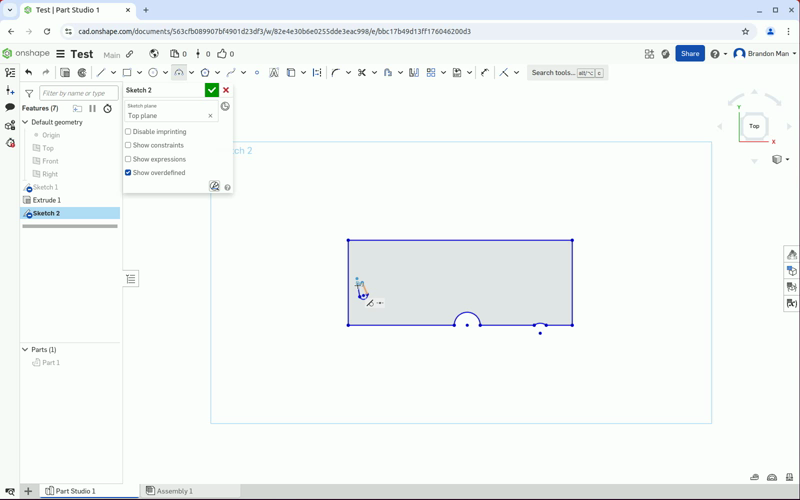
key_down(shift)
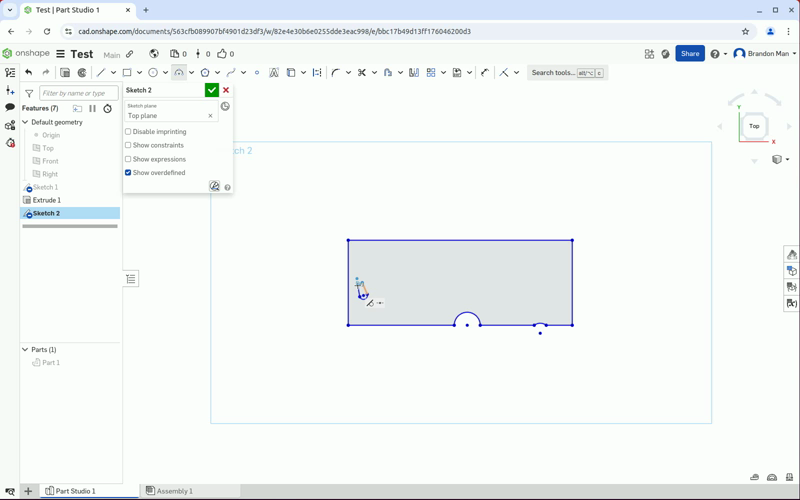
mouse_move(358, 281)
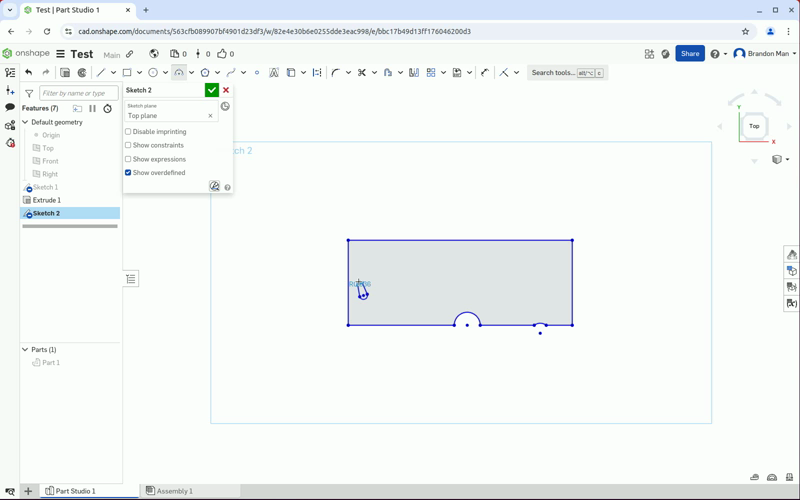
scroll(6)
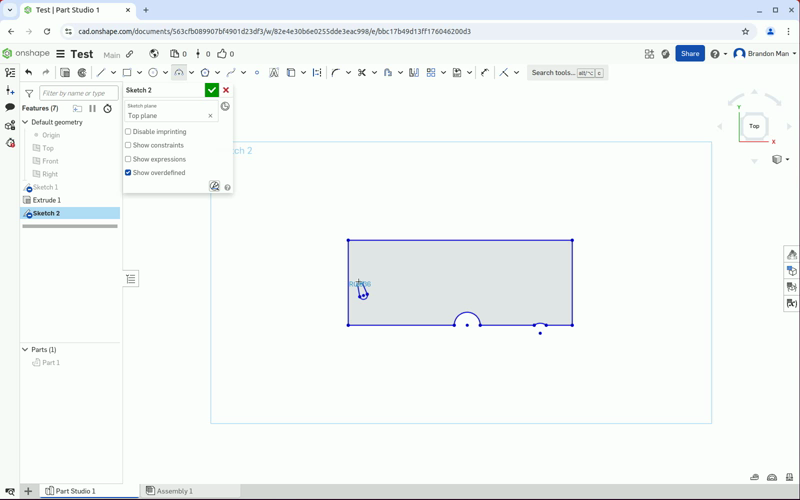
scroll(6)
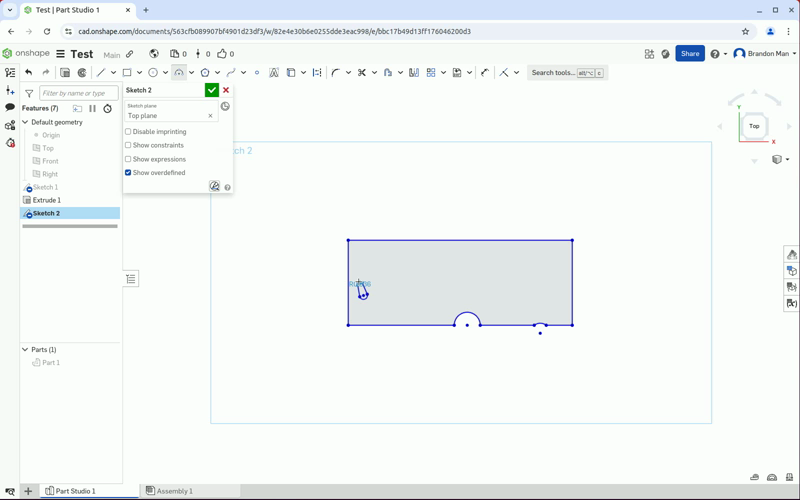
scroll(6)
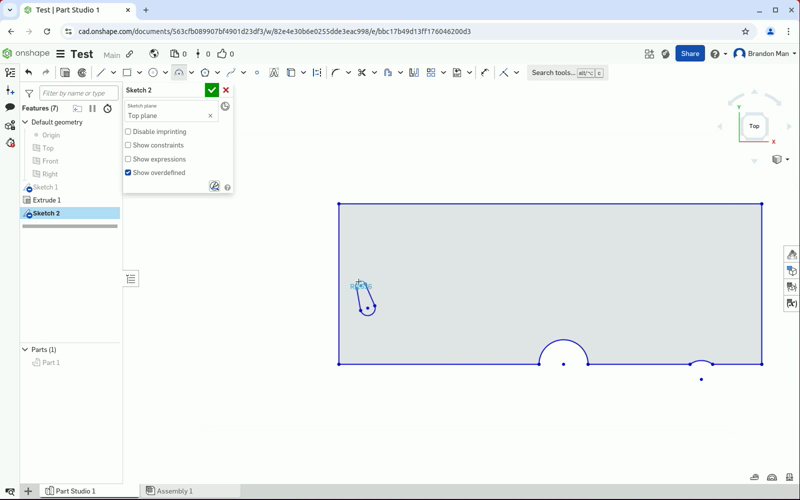
scroll(6)
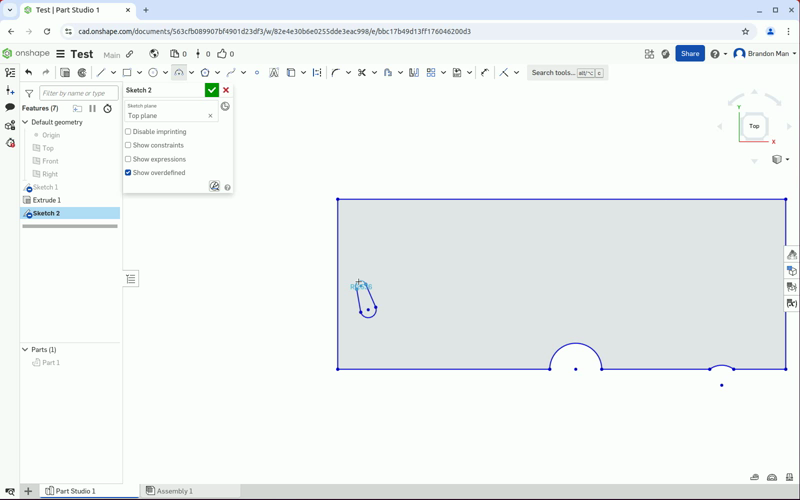
scroll(6)
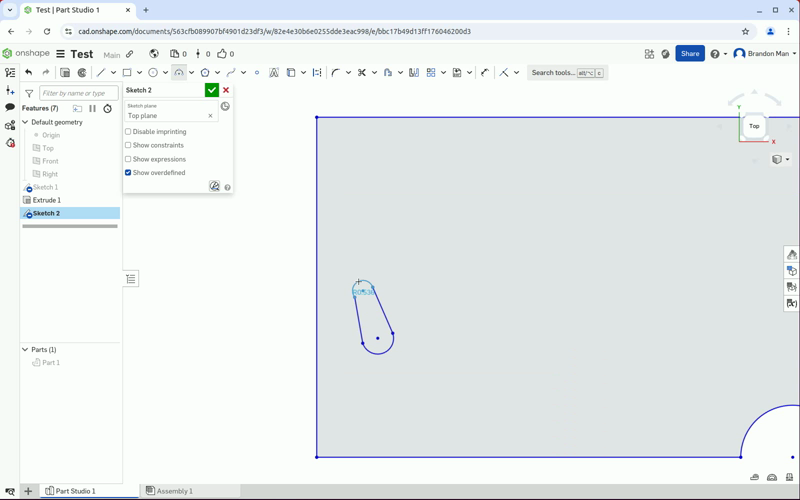
scroll(6)
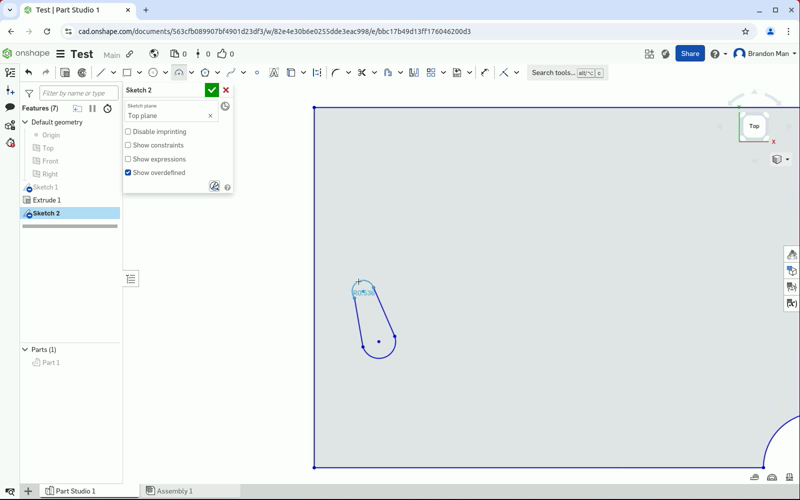
scroll(6)
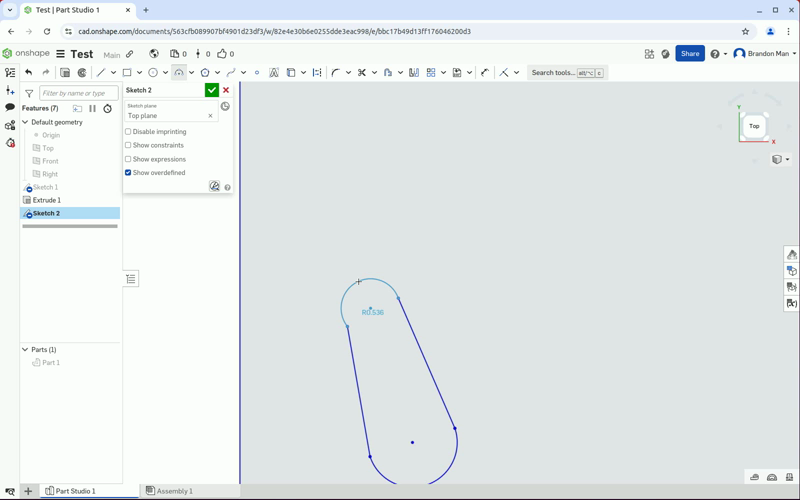
click(358, 281)
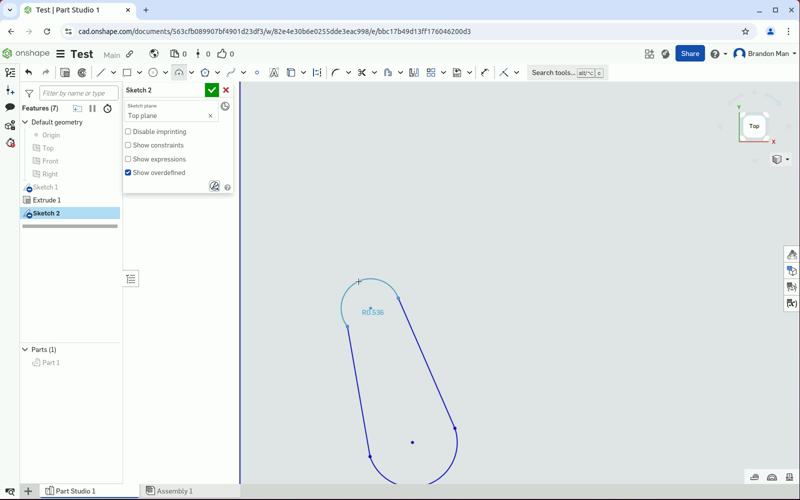
scroll(-6)
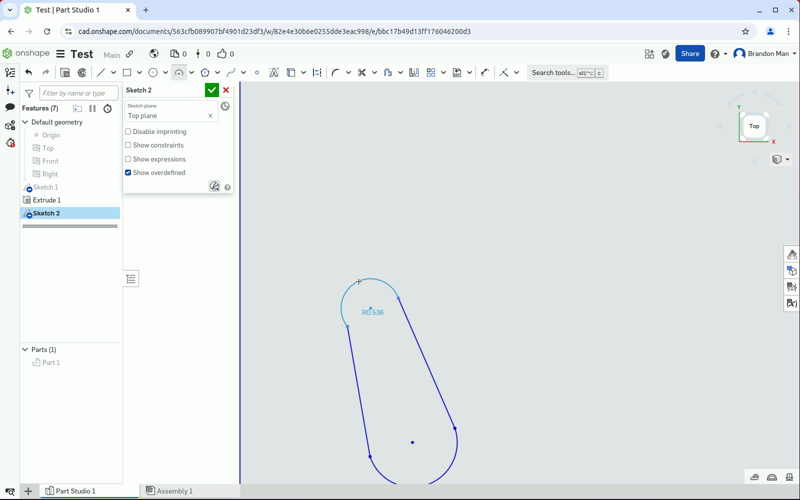
scroll(-6)
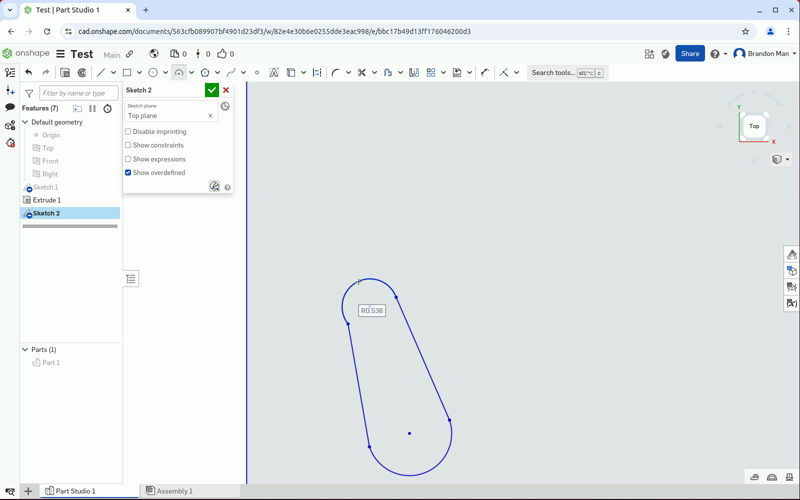
scroll(-6)
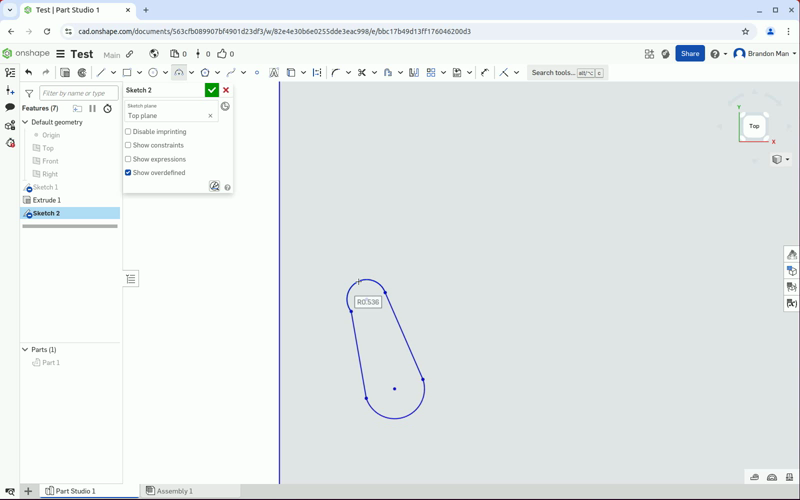
scroll(-6)
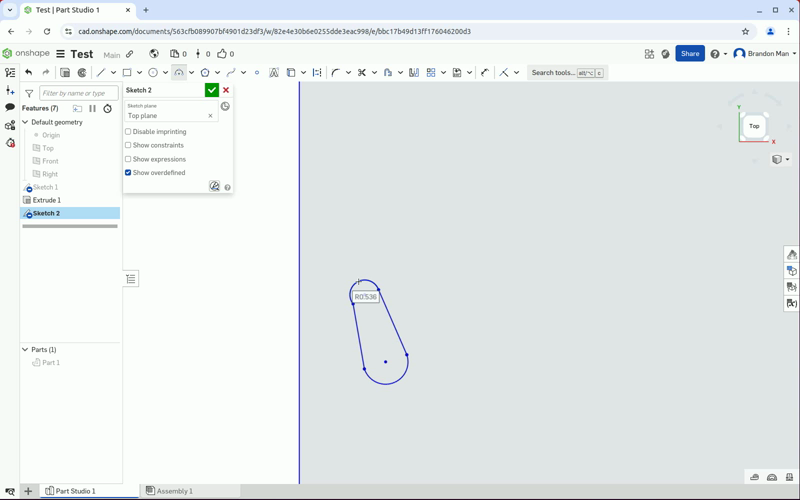
scroll(-6)
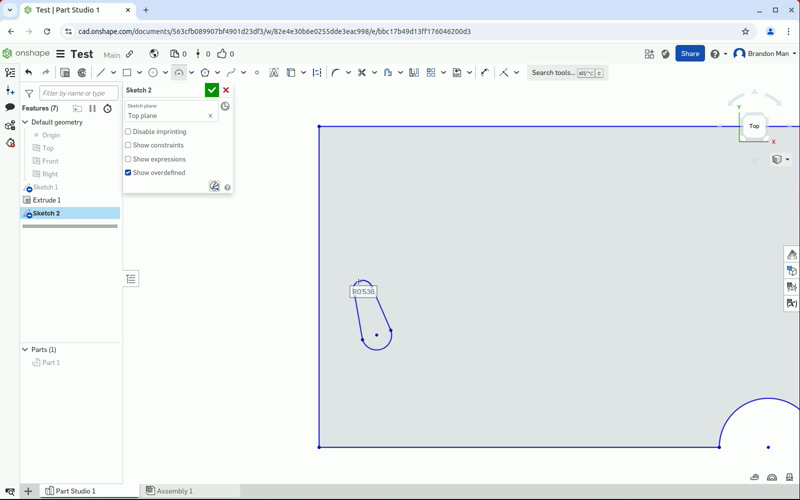
scroll(-6)
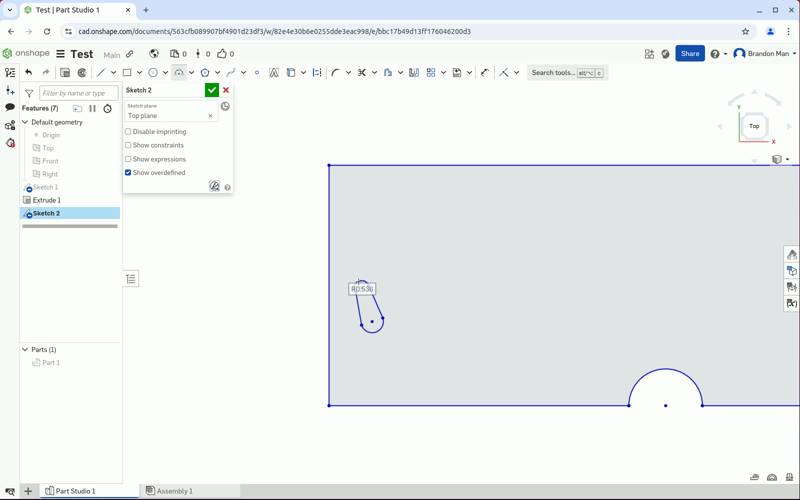
scroll(-6)
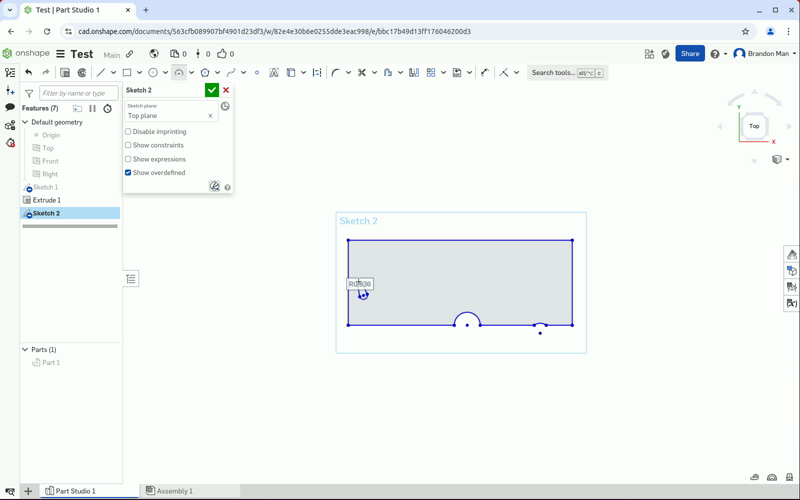
key_up(shift)
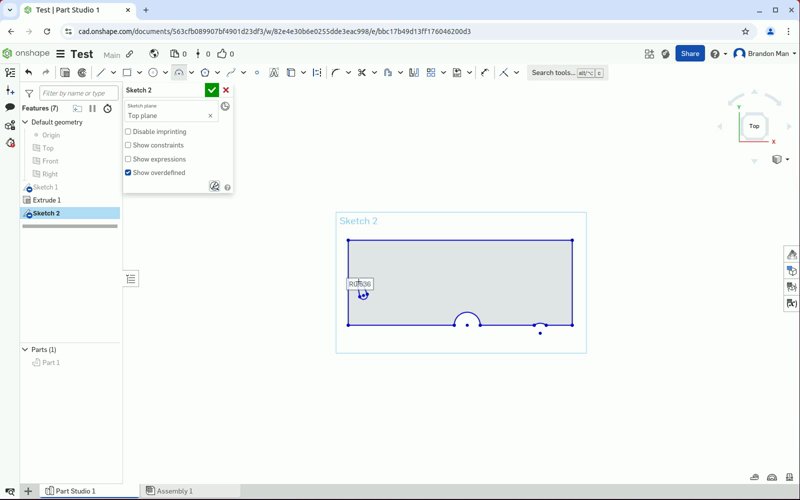
key(esc)
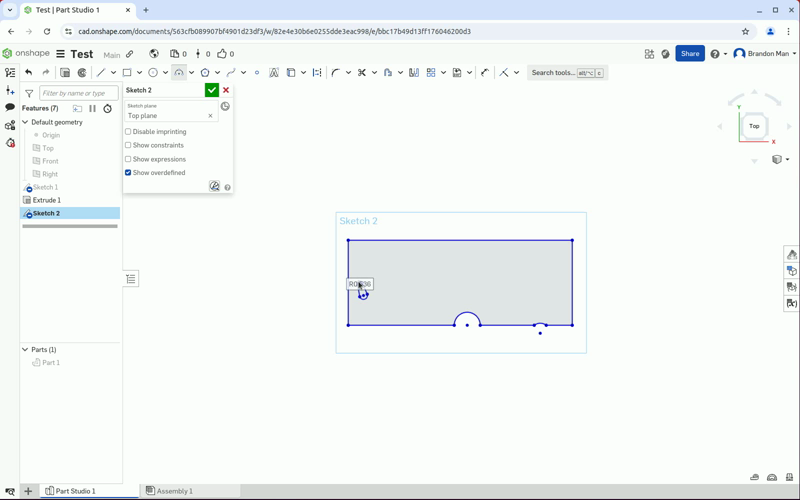
key(l)
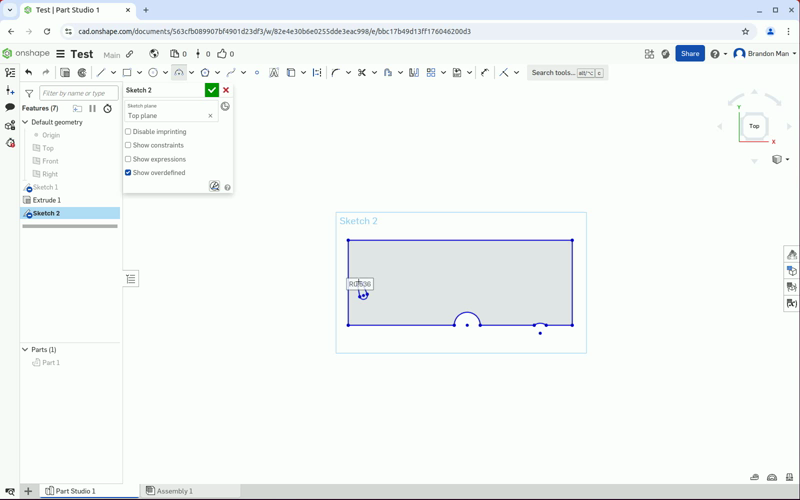
key_down(shift)
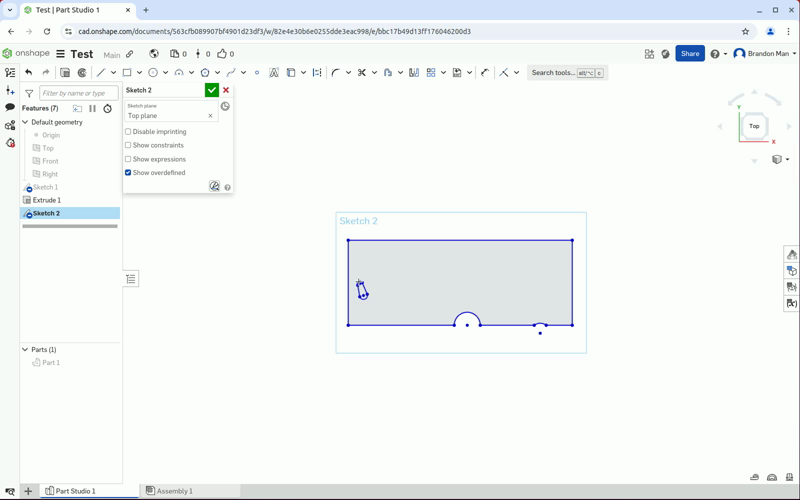
mouse_move(484, 320)
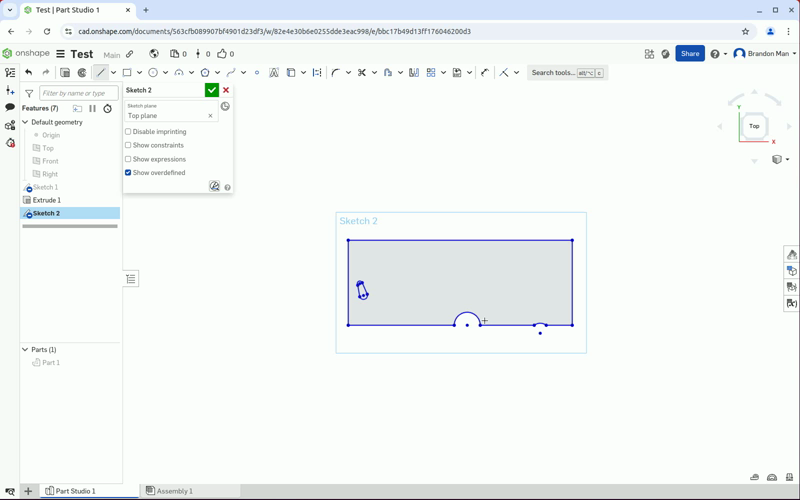
click(484, 320)
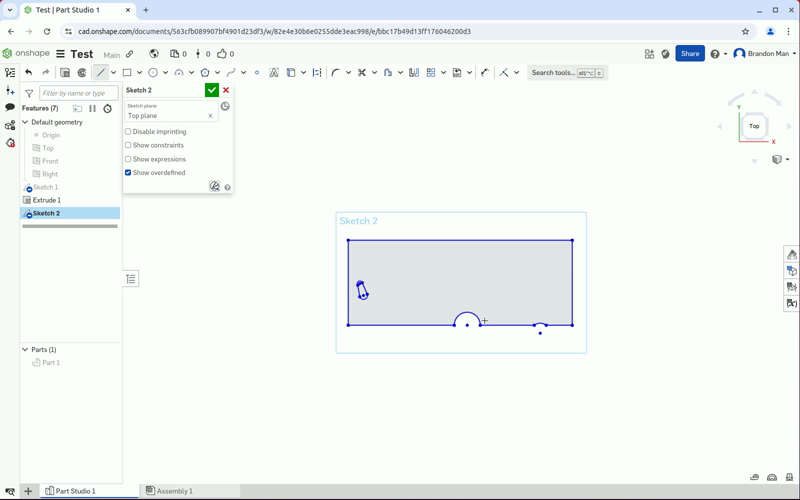
key_up(shift)
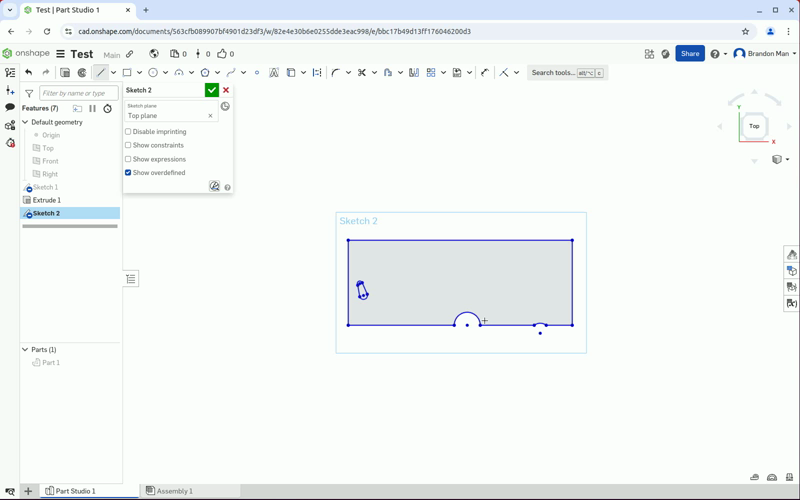
key_down(shift)
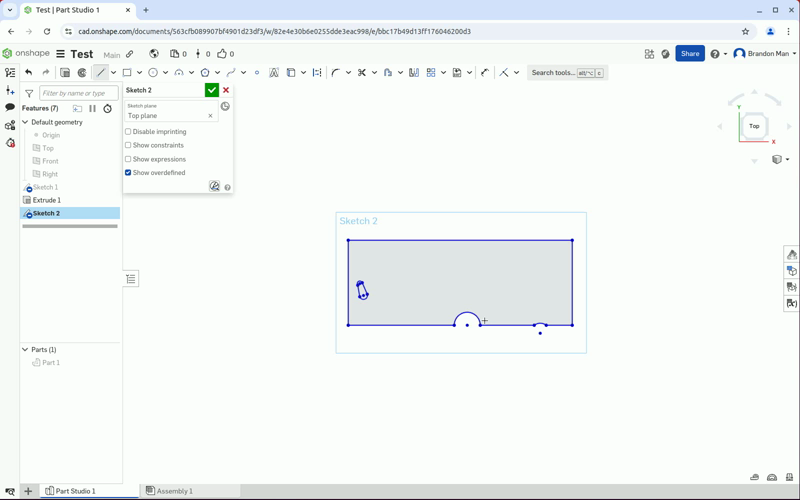
mouse_move(514, 320)
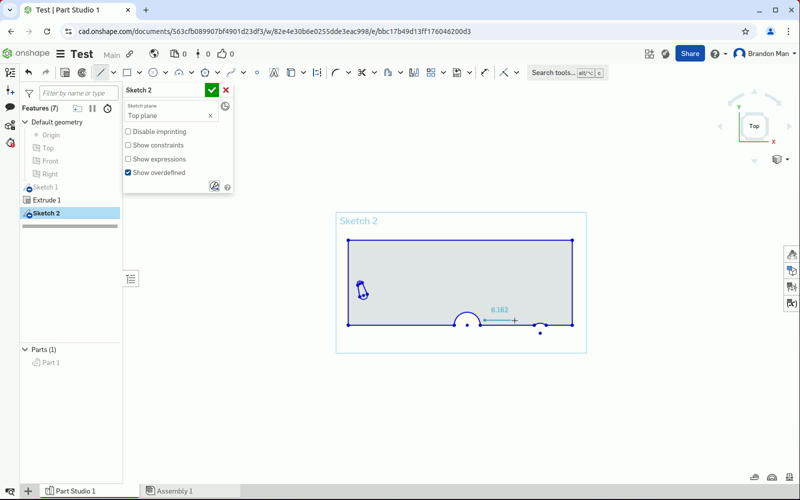
mouse_move(496, 320)
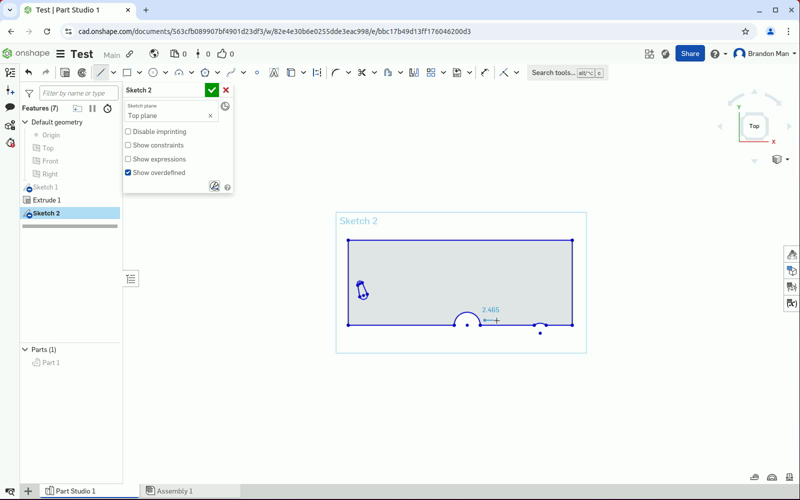
click(496, 320)
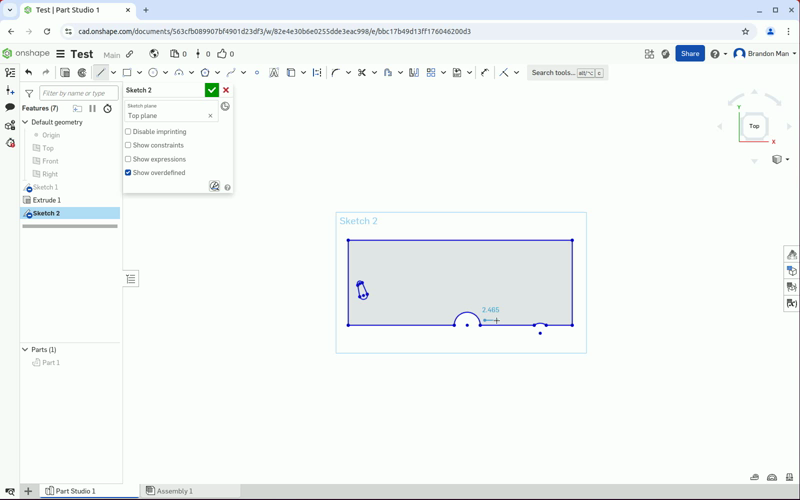
key_up(shift)
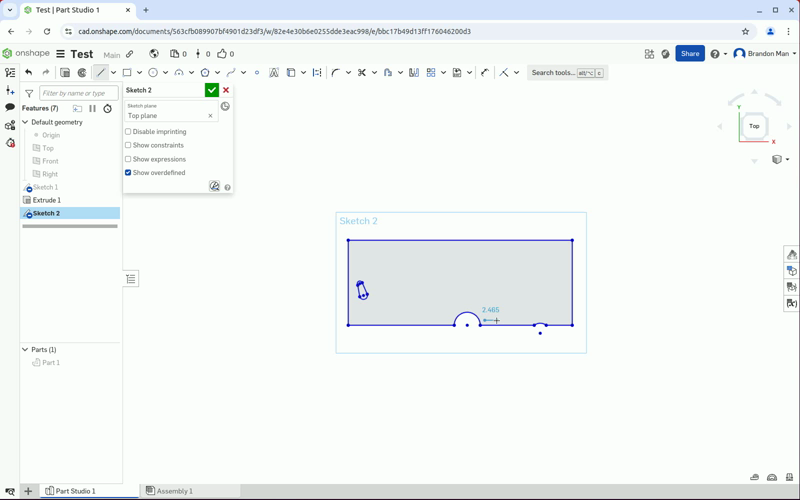
key(esc)
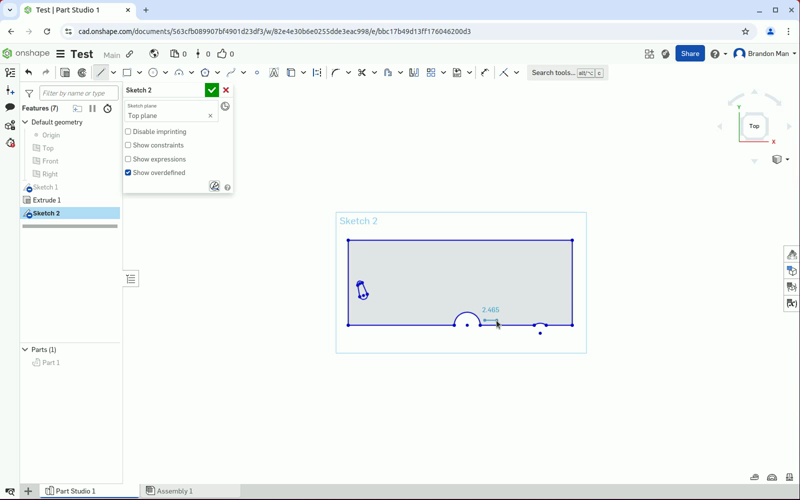
key(a)
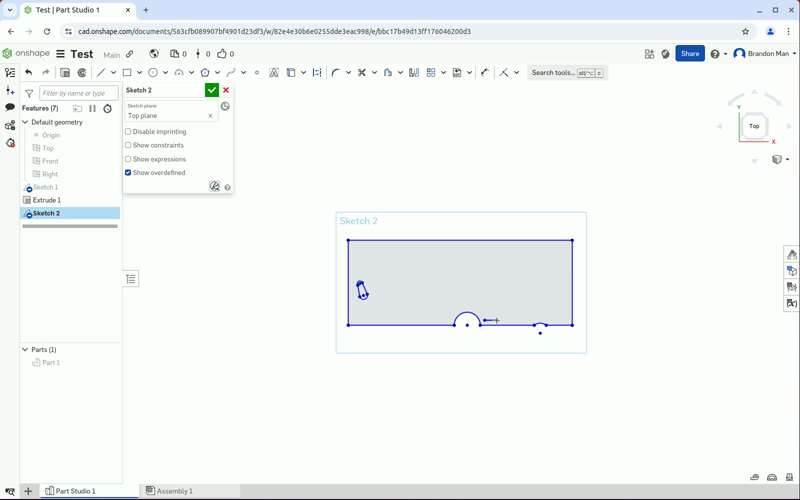
mouse_move(496, 320)
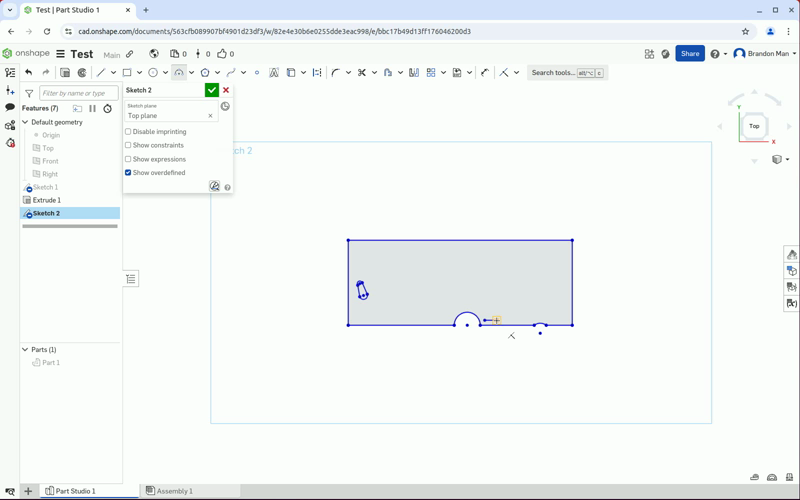
click(496, 320)
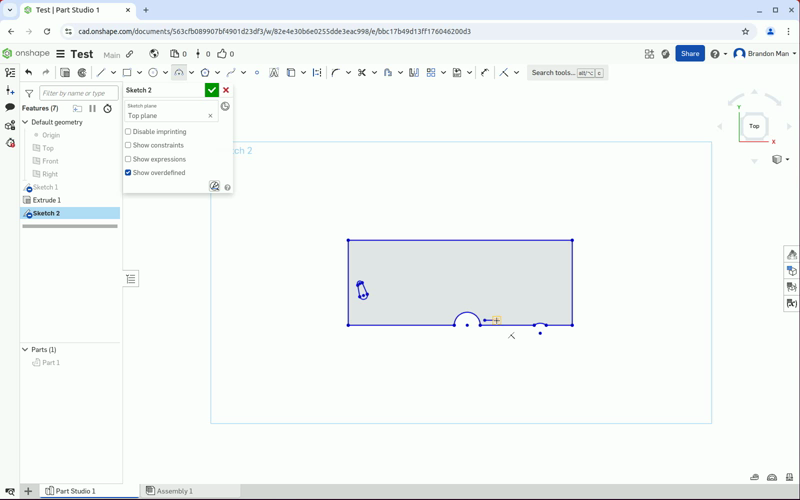
key_down(shift)
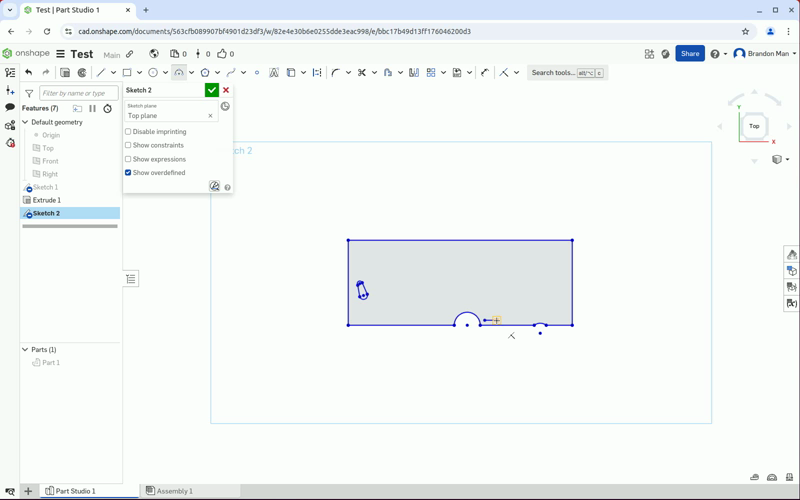
mouse_move(496, 313)
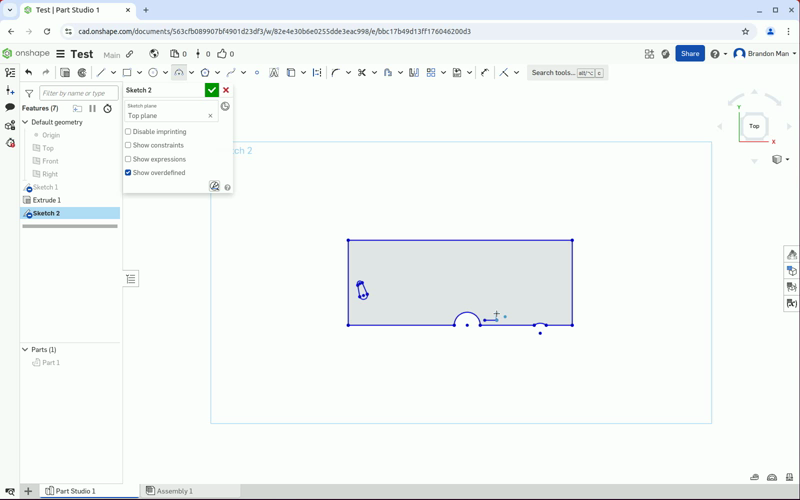
scroll(6)
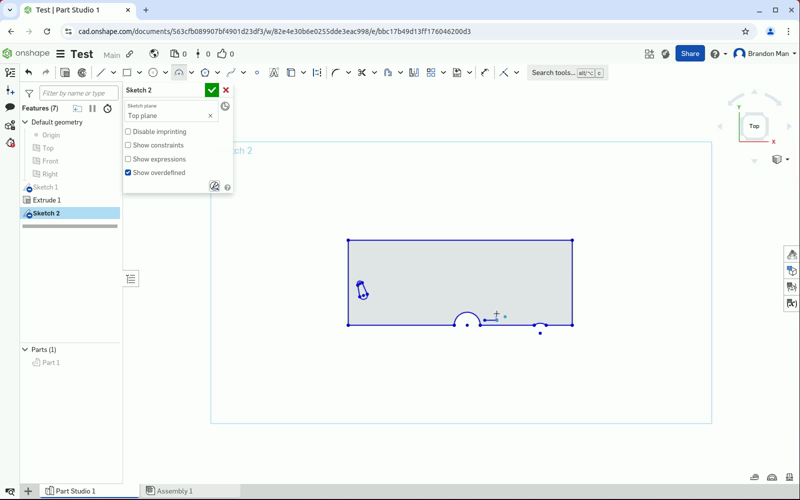
scroll(6)
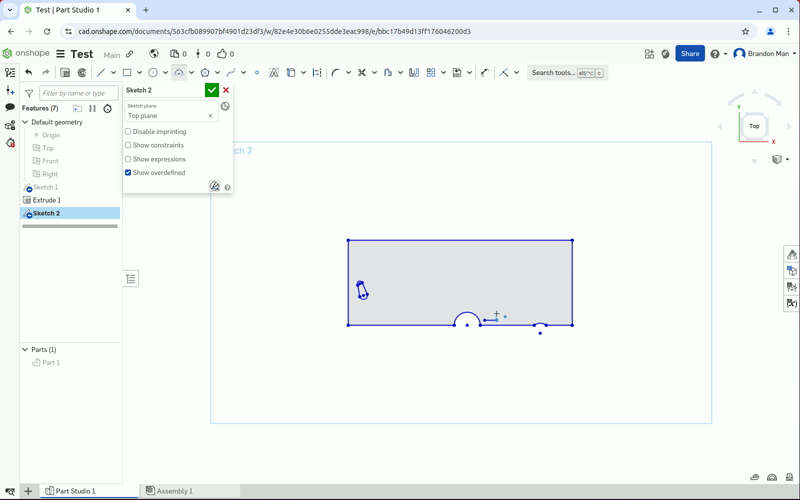
scroll(6)
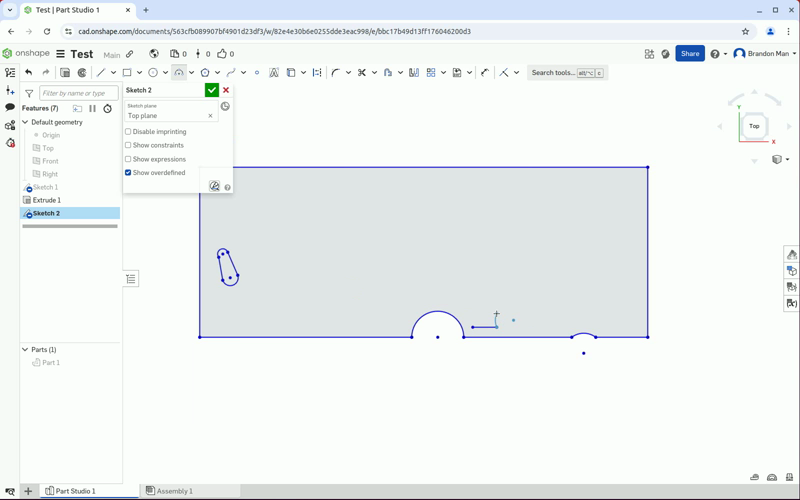
scroll(6)
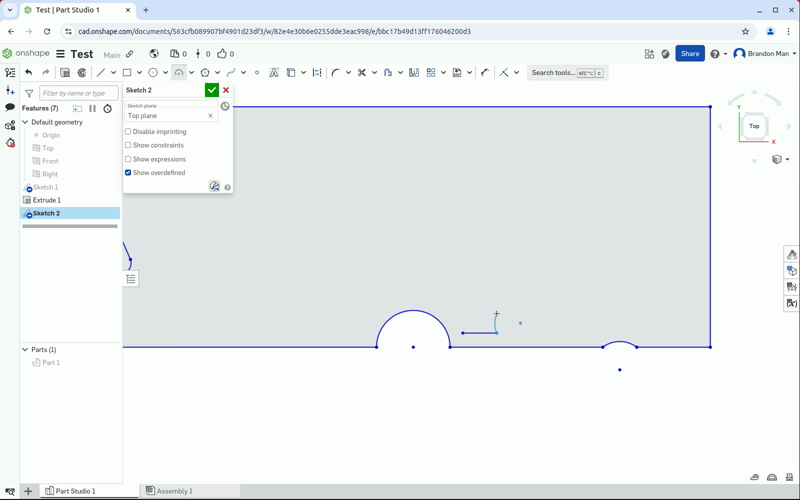
scroll(6)
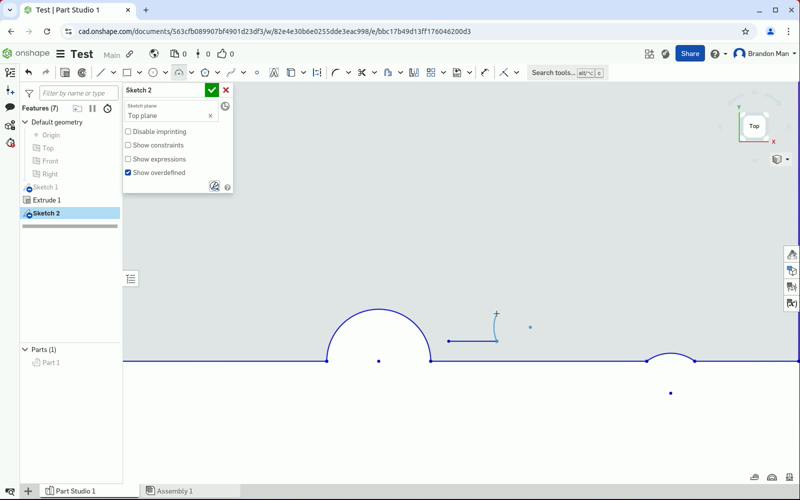
scroll(6)
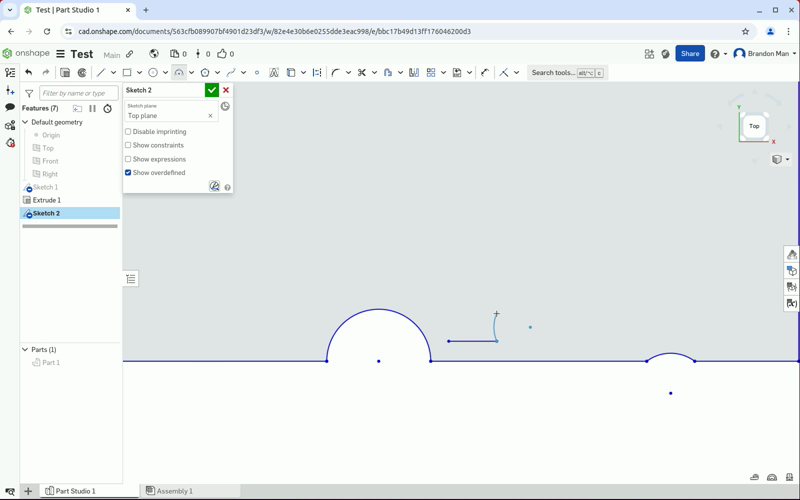
scroll(6)
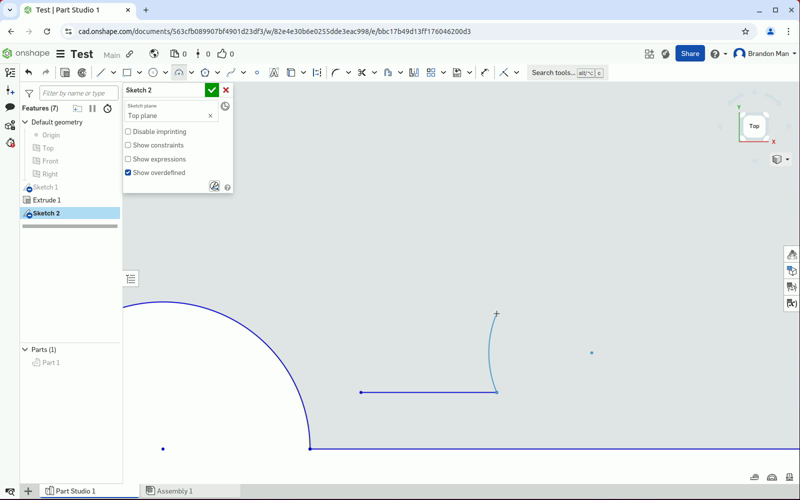
click(496, 313)
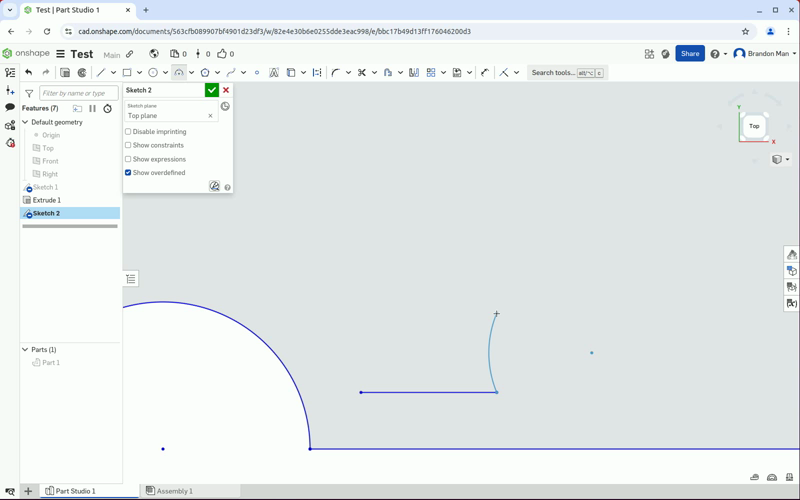
scroll(-6)
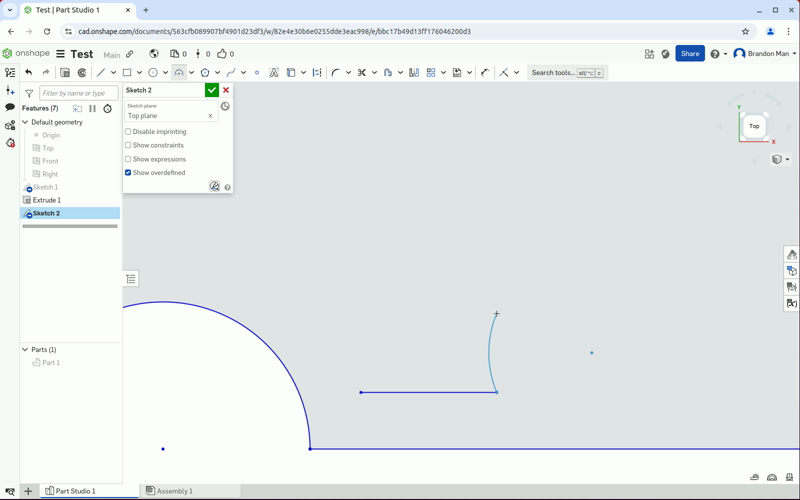
scroll(-6)
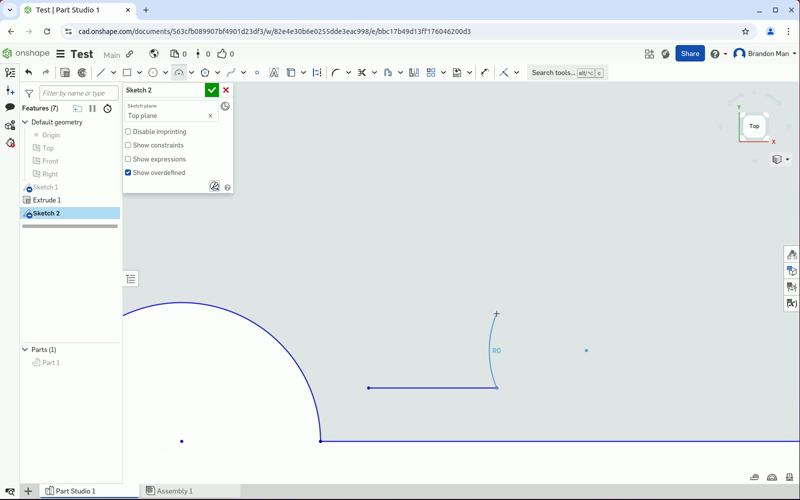
scroll(-6)
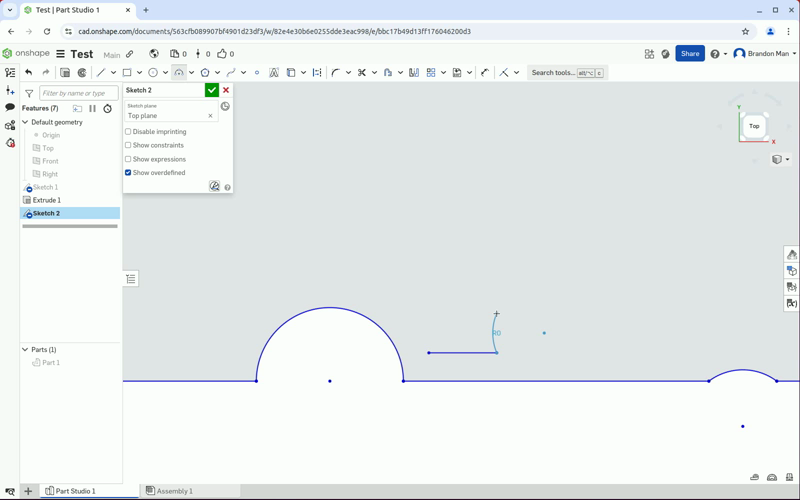
scroll(-6)
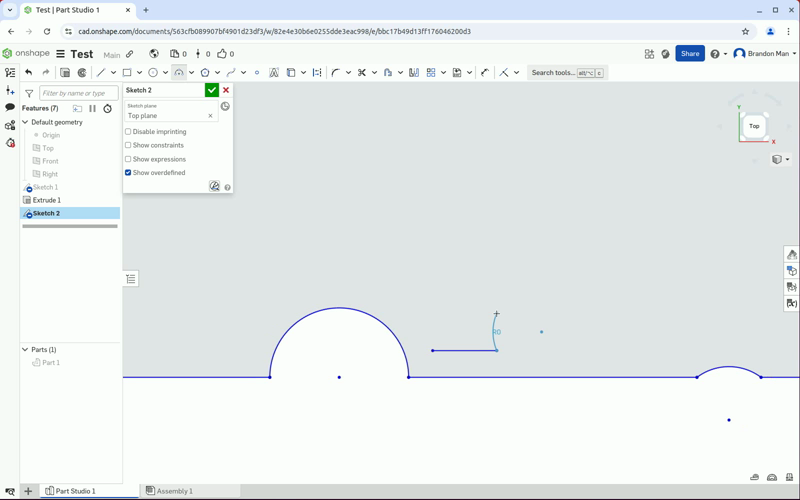
scroll(-6)
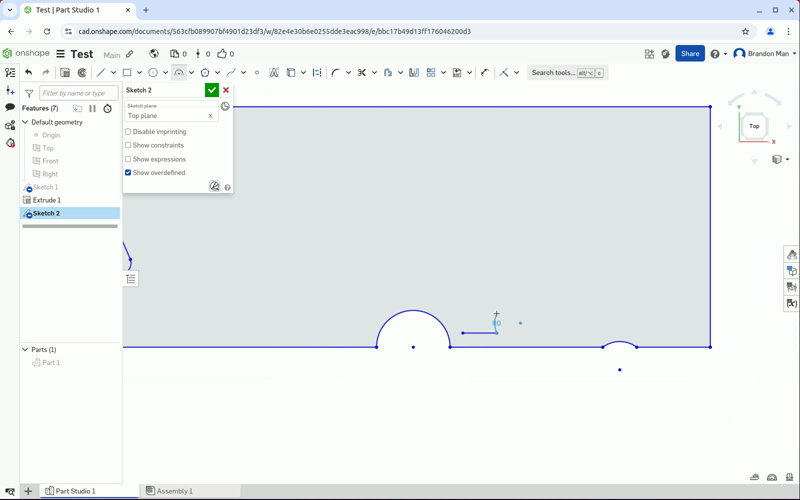
scroll(-6)
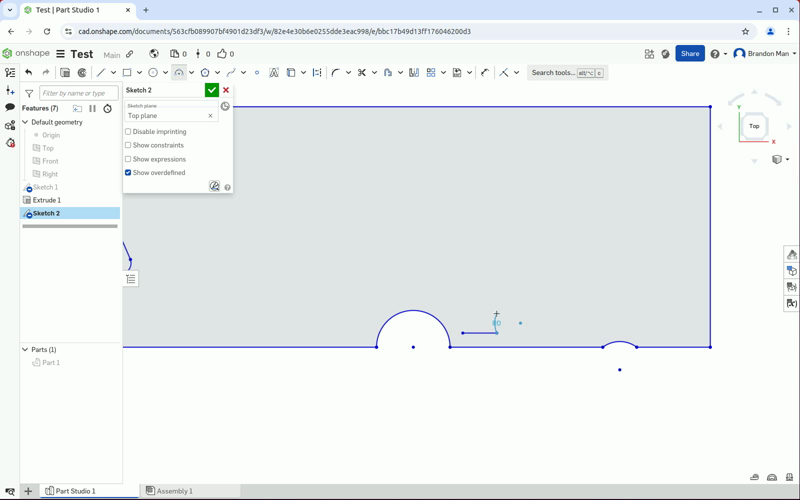
scroll(-6)
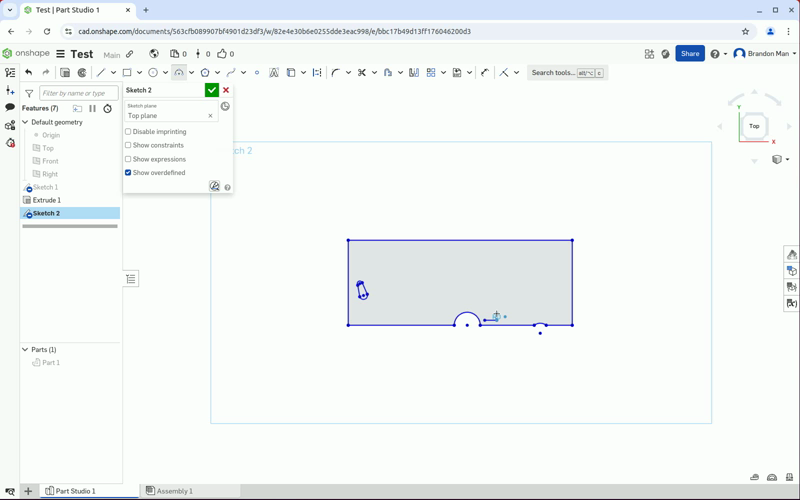
mouse_move(500, 316)
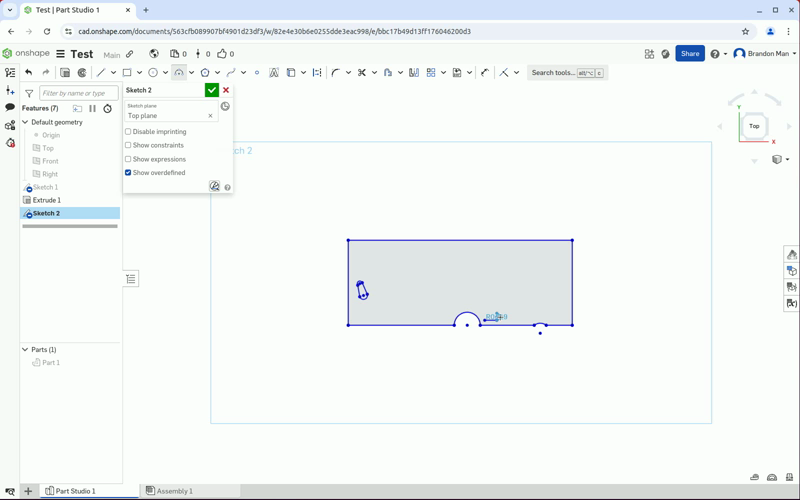
scroll(6)
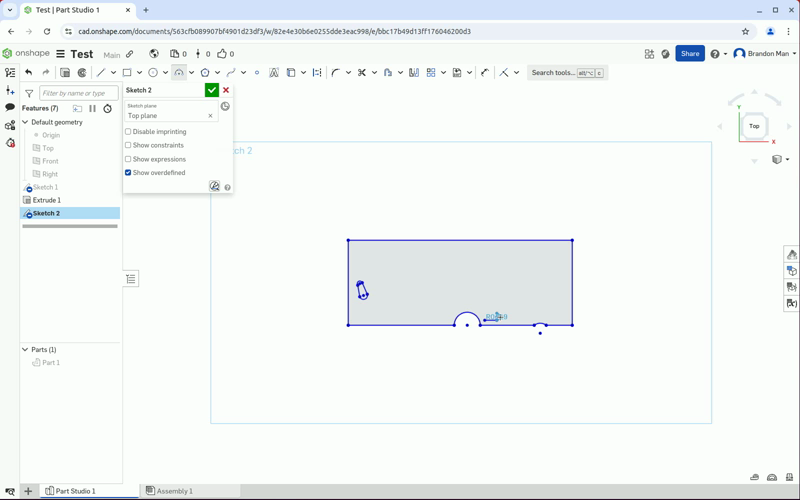
scroll(6)
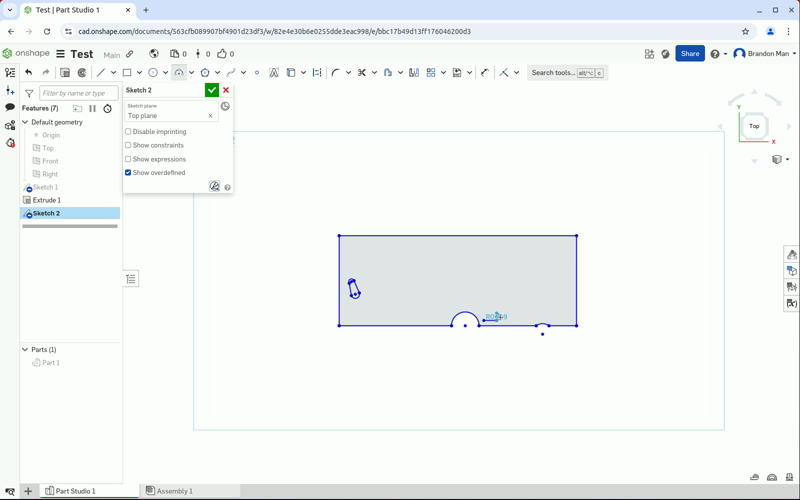
scroll(6)
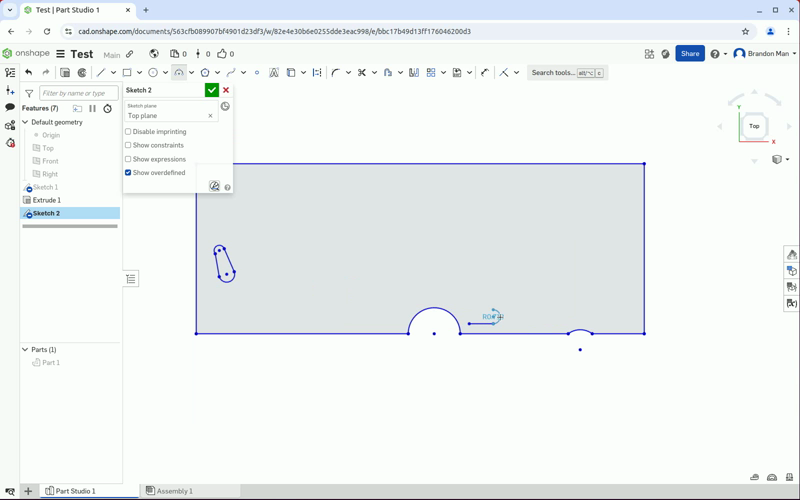
scroll(6)
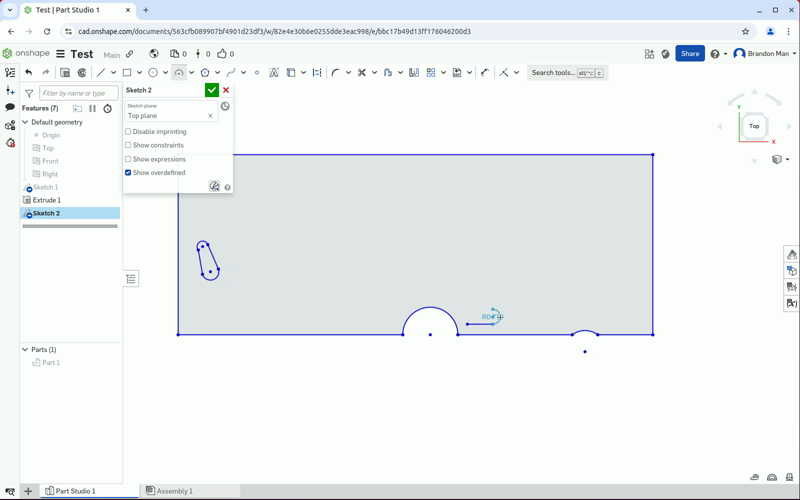
scroll(6)
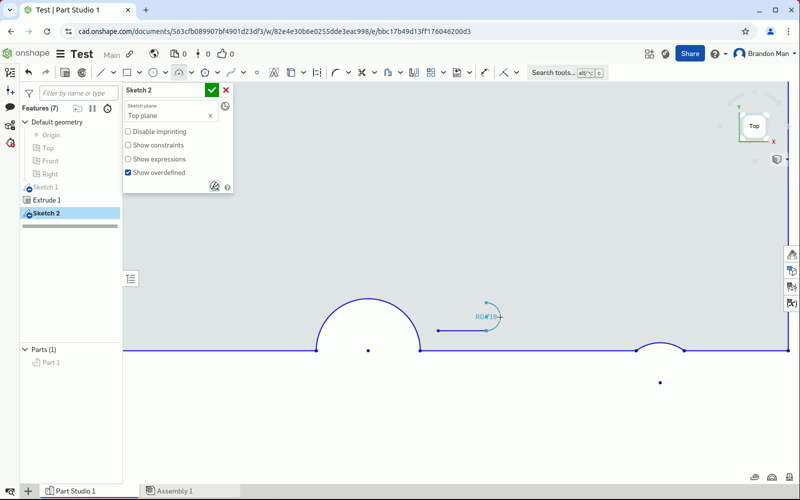
scroll(6)
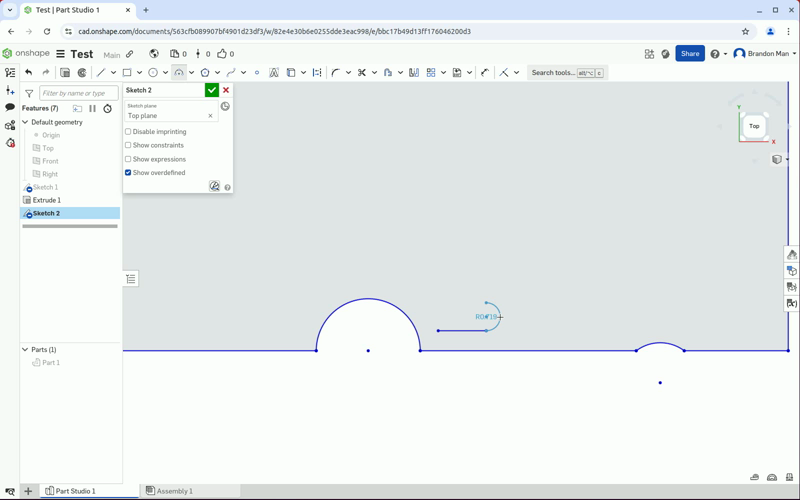
scroll(6)
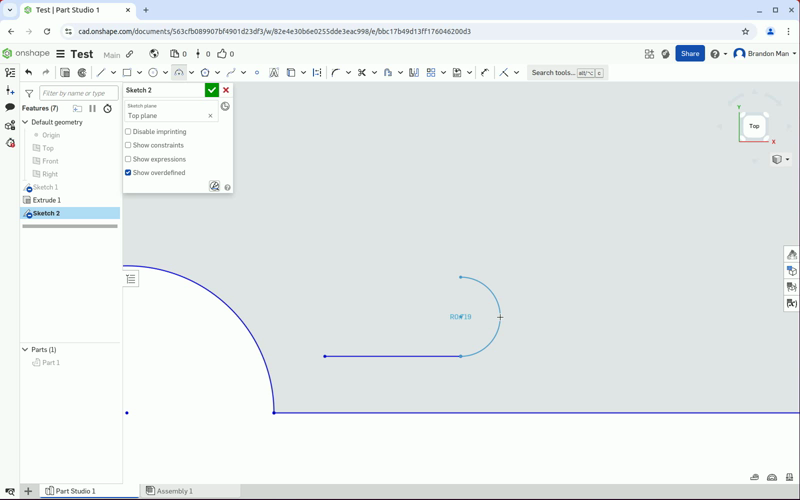
click(500, 316)
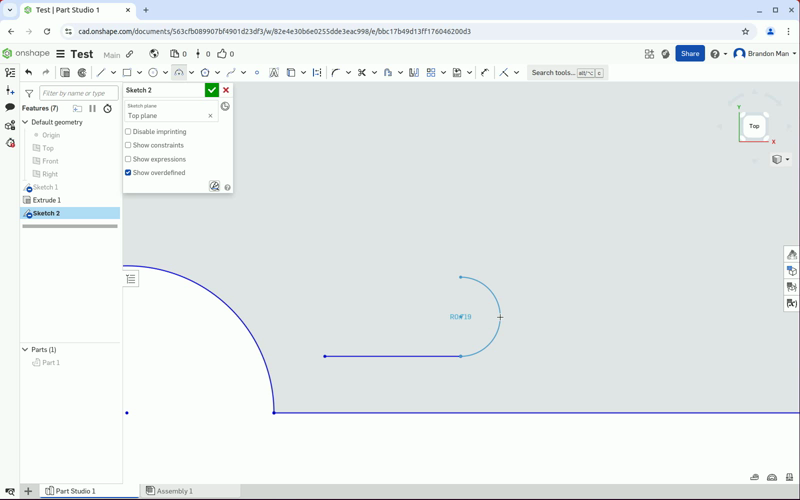
scroll(-6)
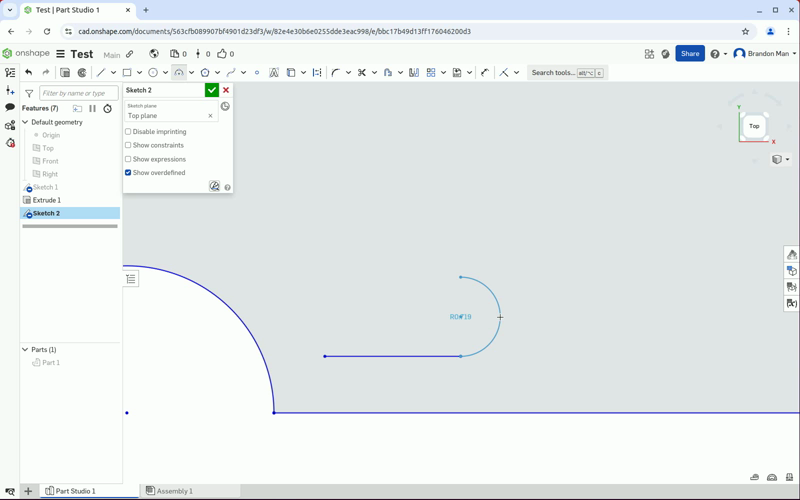
scroll(-6)
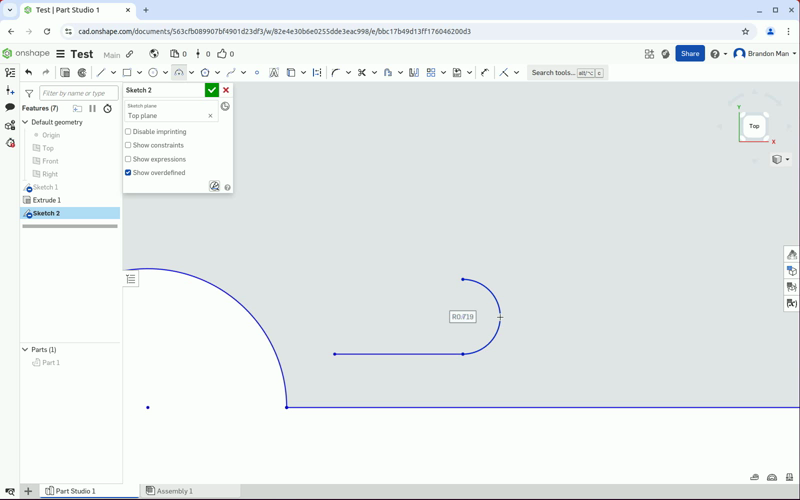
scroll(-6)
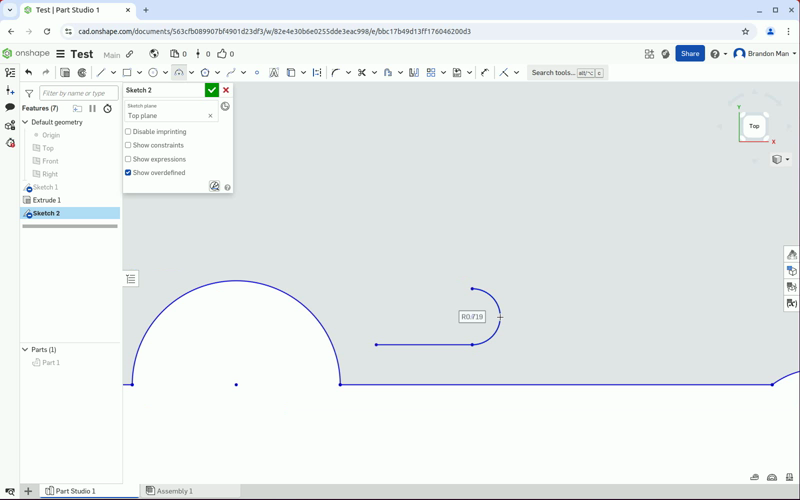
scroll(-6)
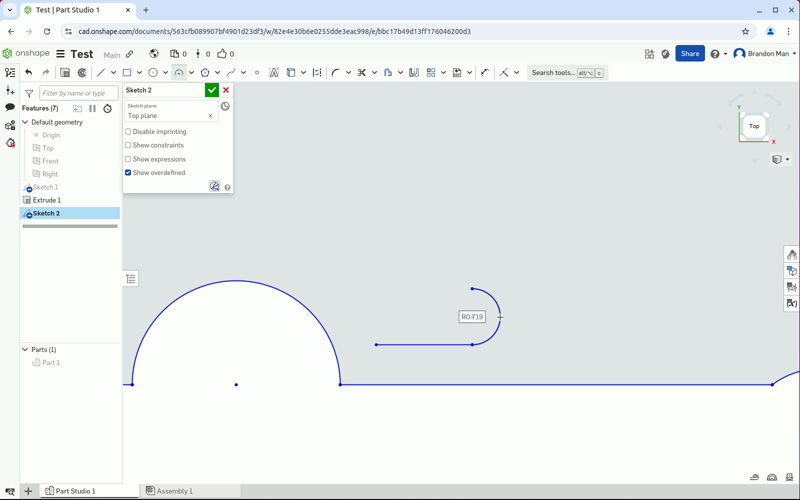
scroll(-6)
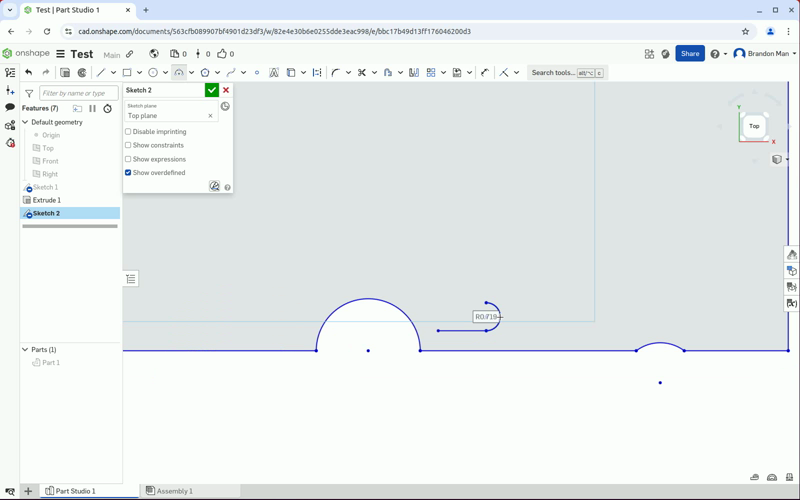
scroll(-6)
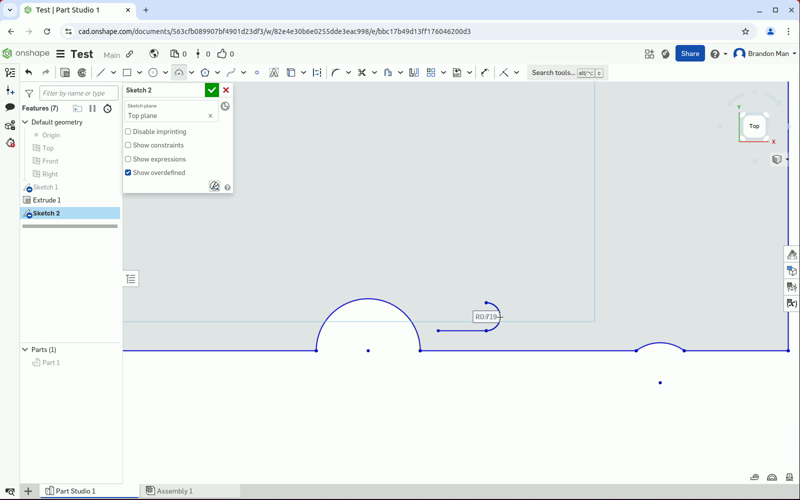
scroll(-6)
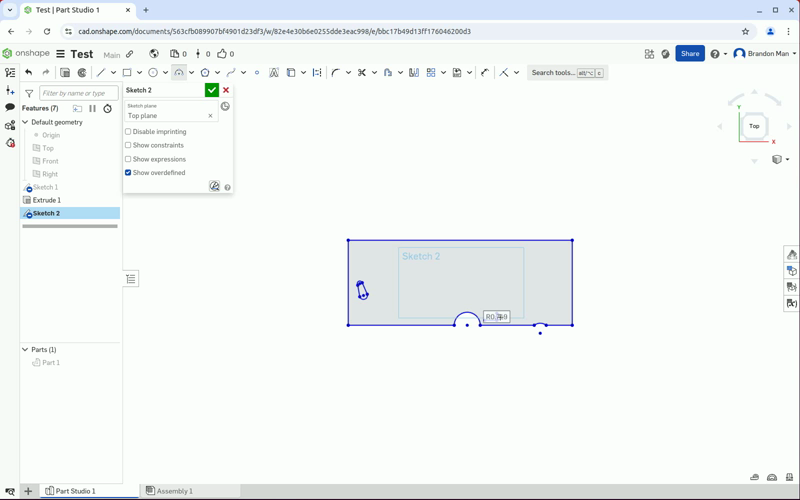
key_up(shift)
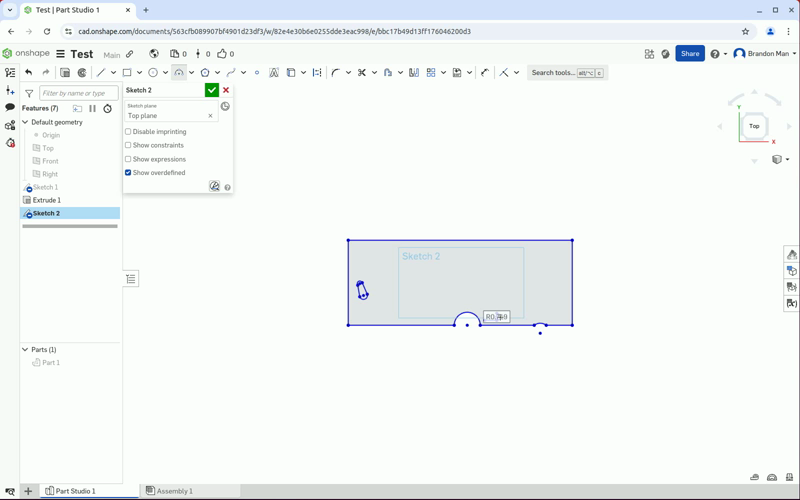
key(esc)
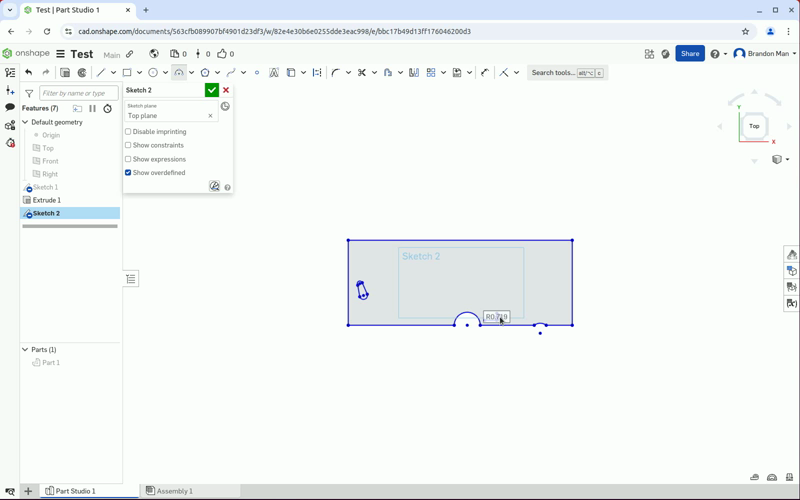
key(l)
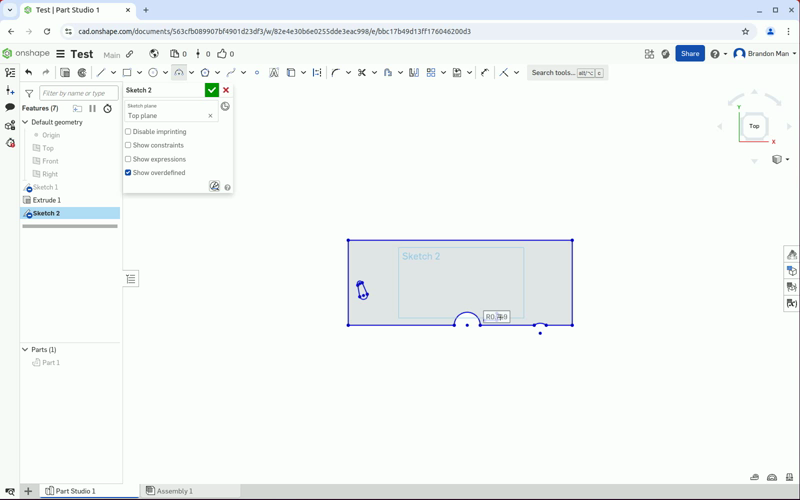
mouse_move(496, 313)
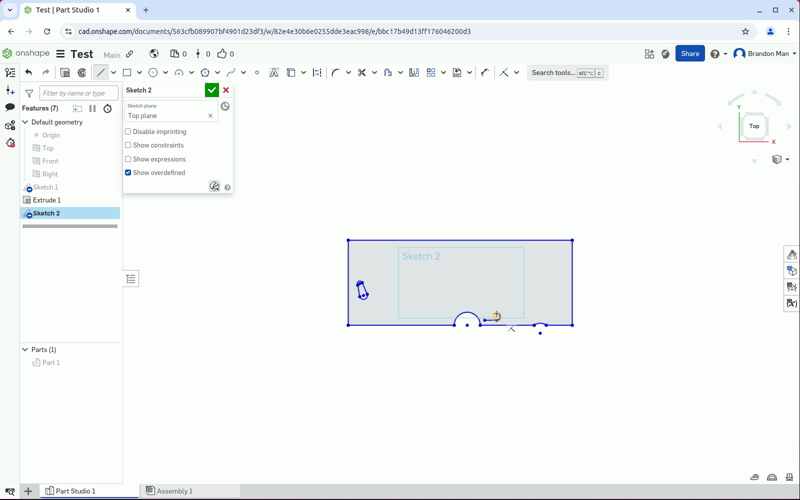
scroll(6)
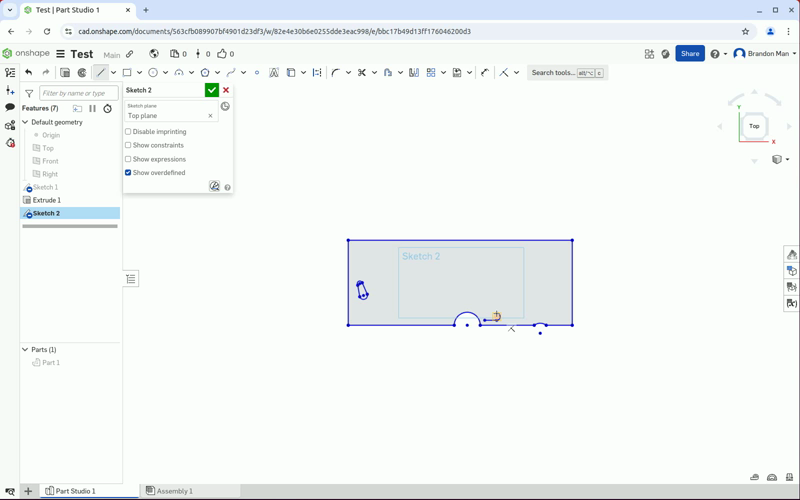
scroll(6)
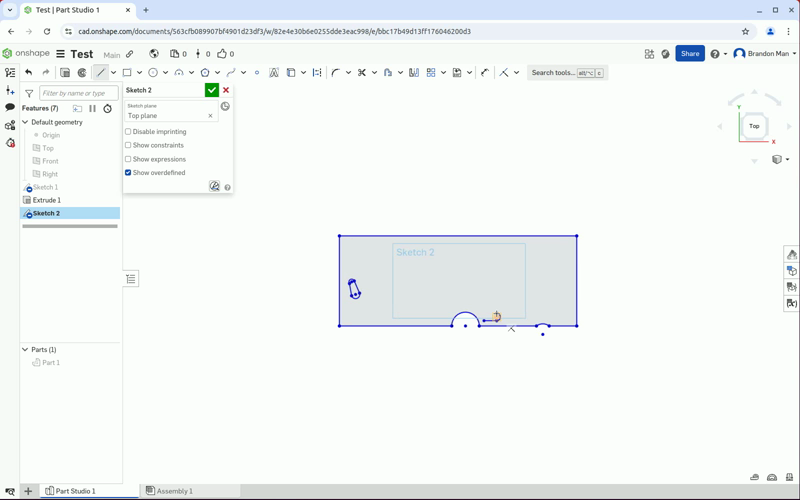
scroll(6)
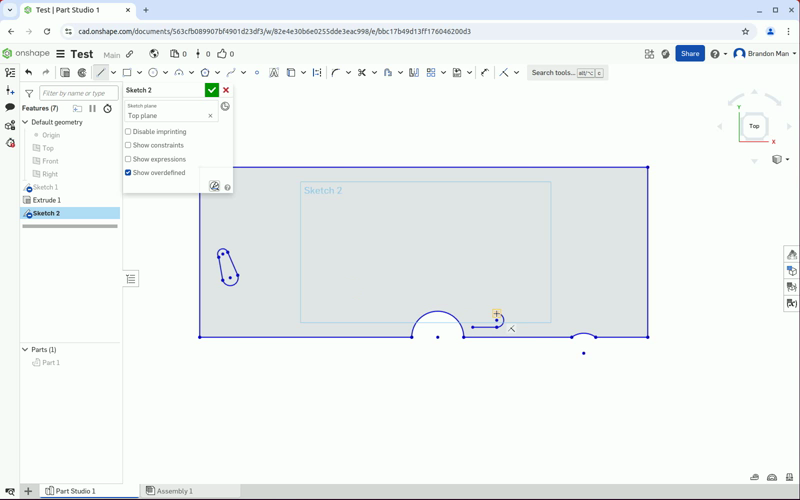
scroll(6)
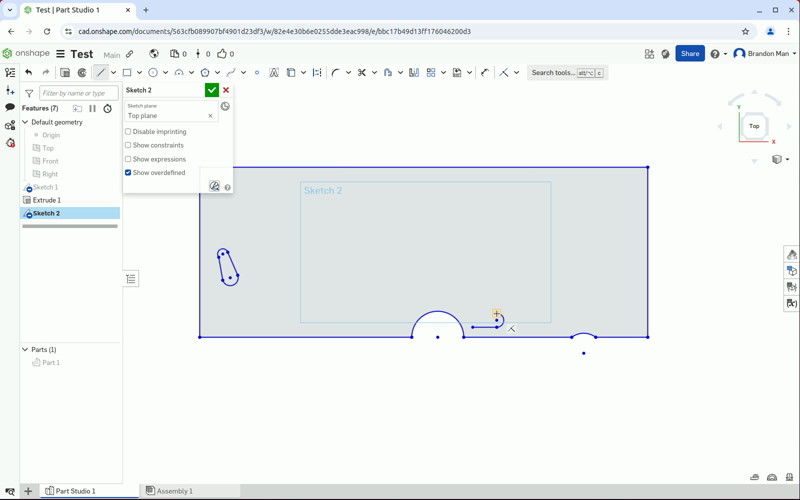
scroll(6)
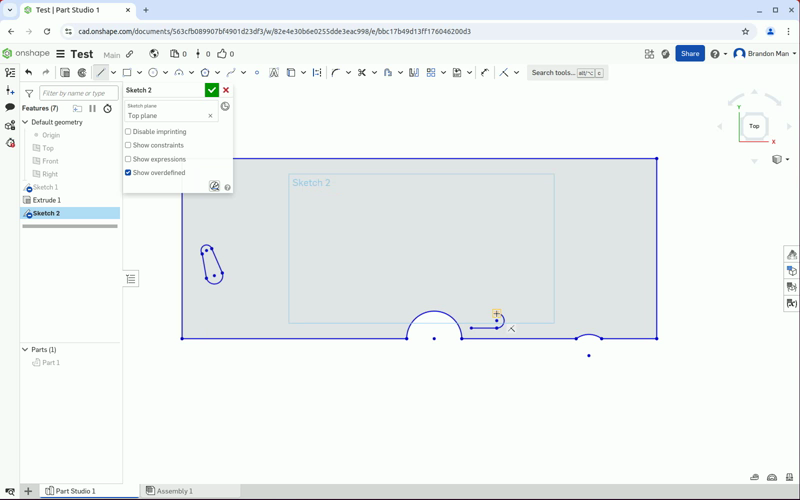
scroll(6)
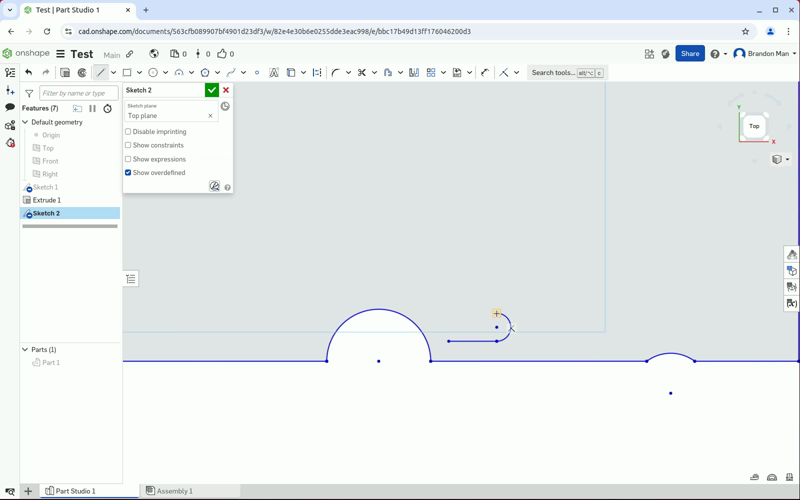
scroll(6)
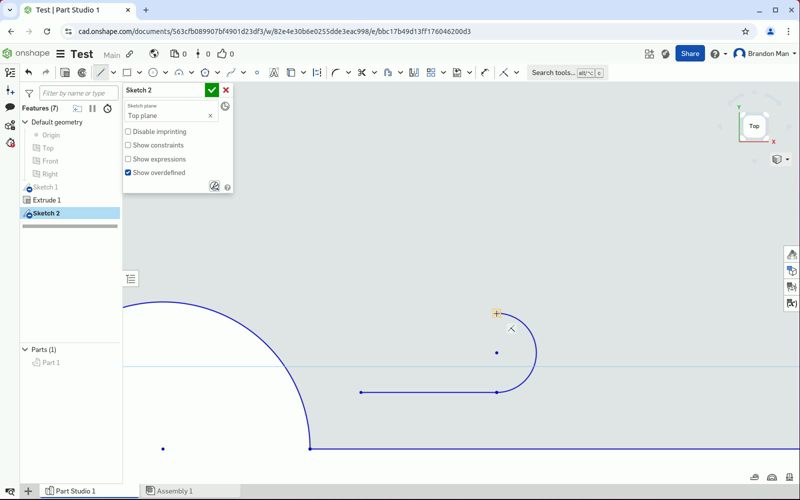
click(496, 313)
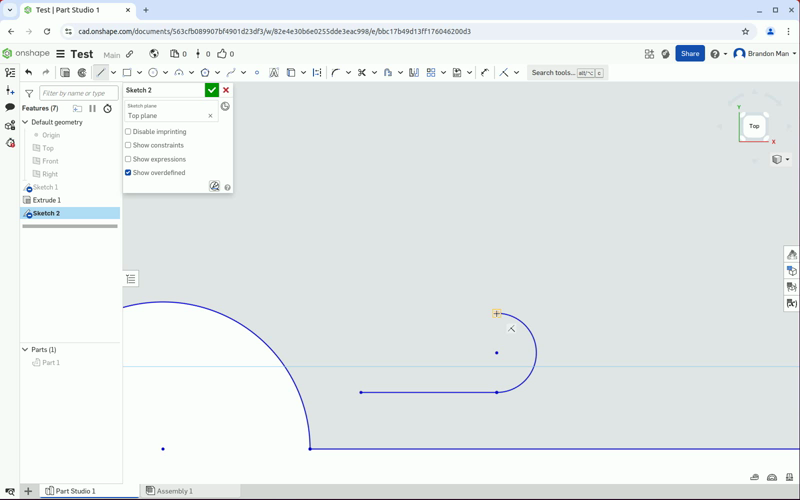
scroll(-6)
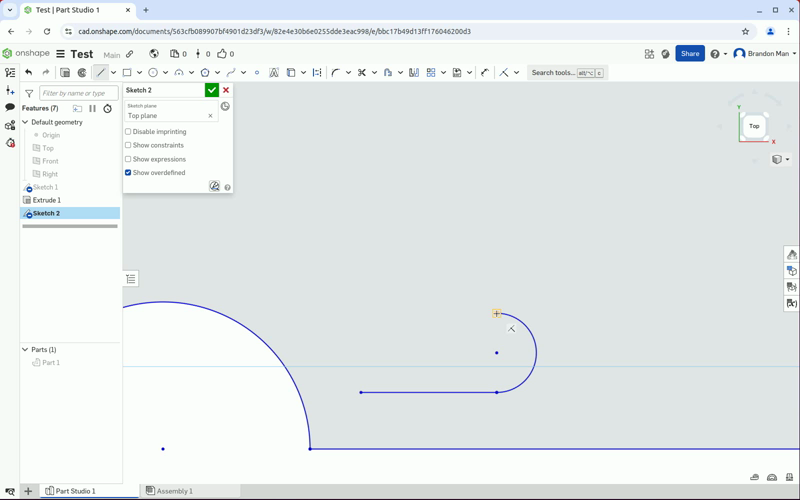
scroll(-6)
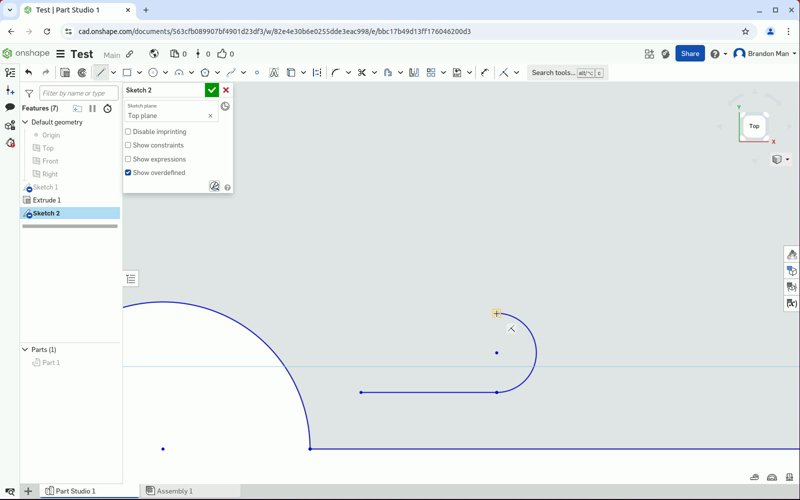
scroll(-6)
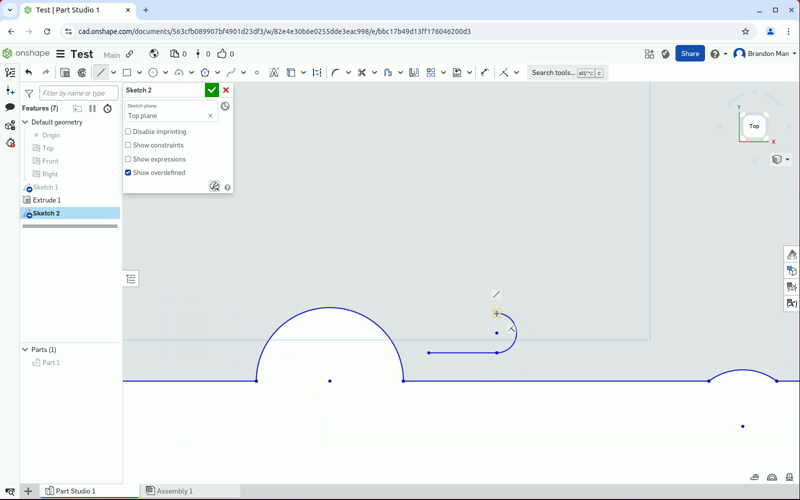
scroll(-6)
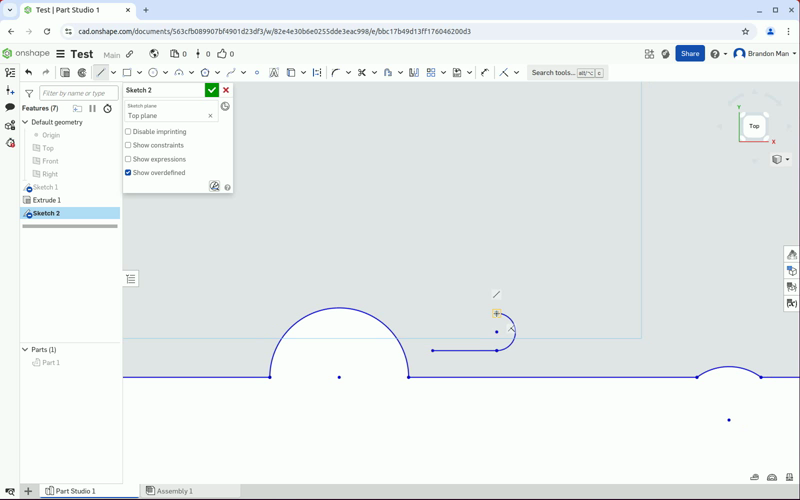
scroll(-6)
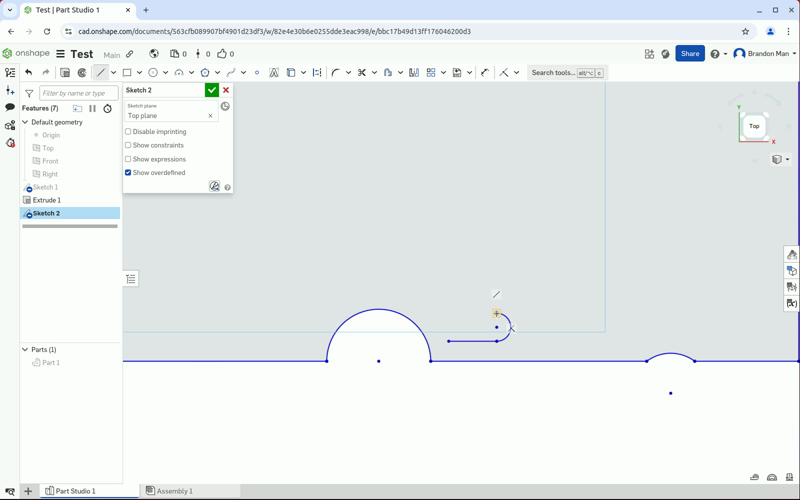
scroll(-6)
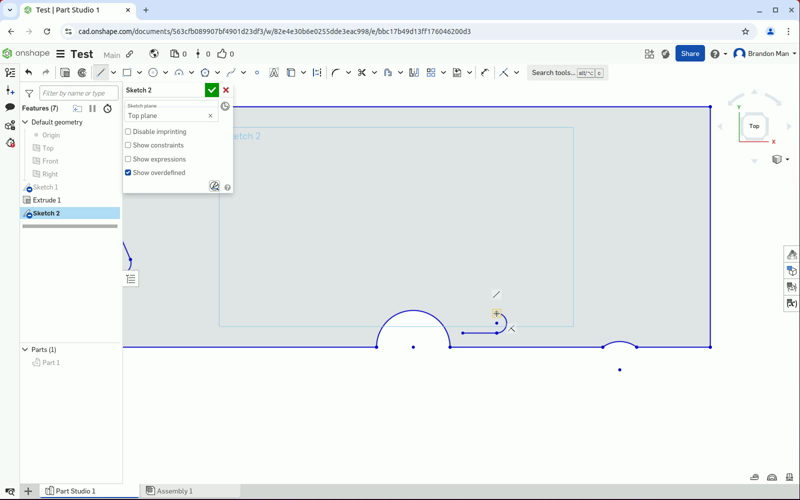
scroll(-6)
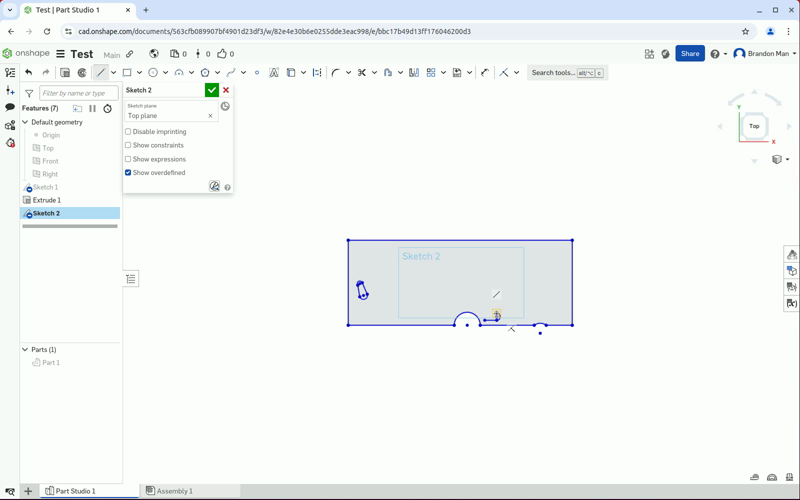
key_down(shift)
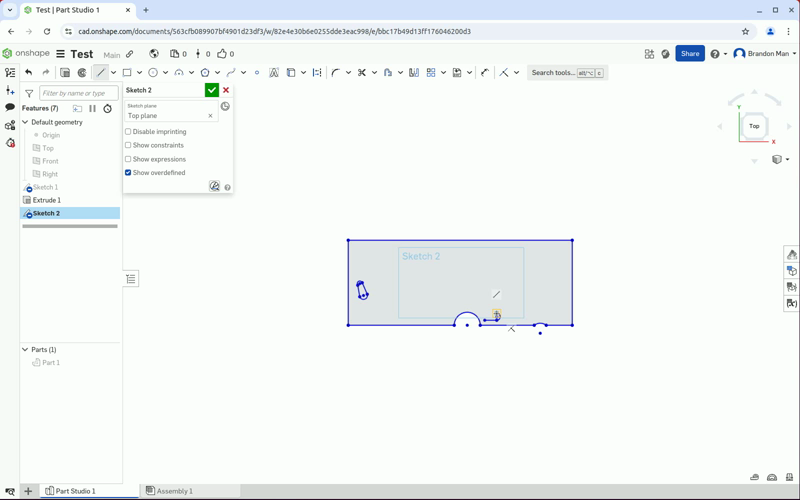
mouse_move(526, 313)
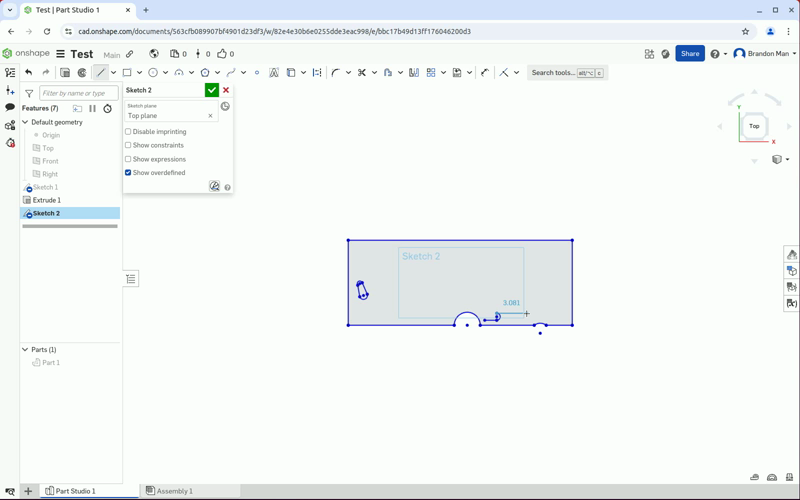
mouse_move(484, 313)
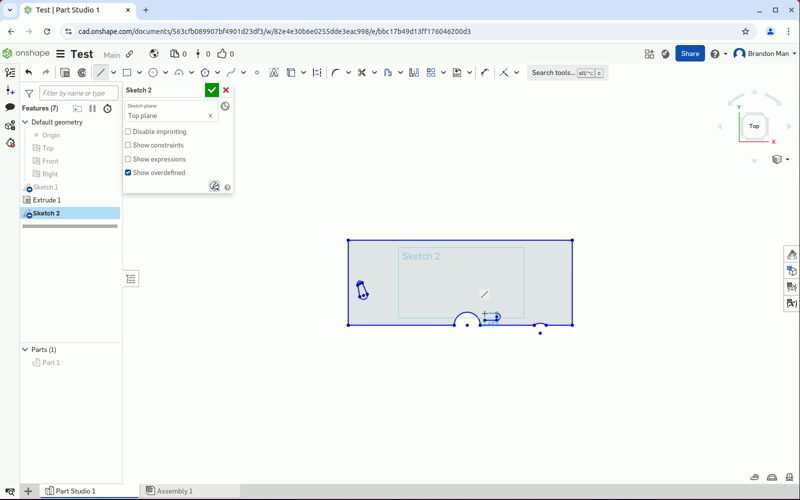
click(484, 313)
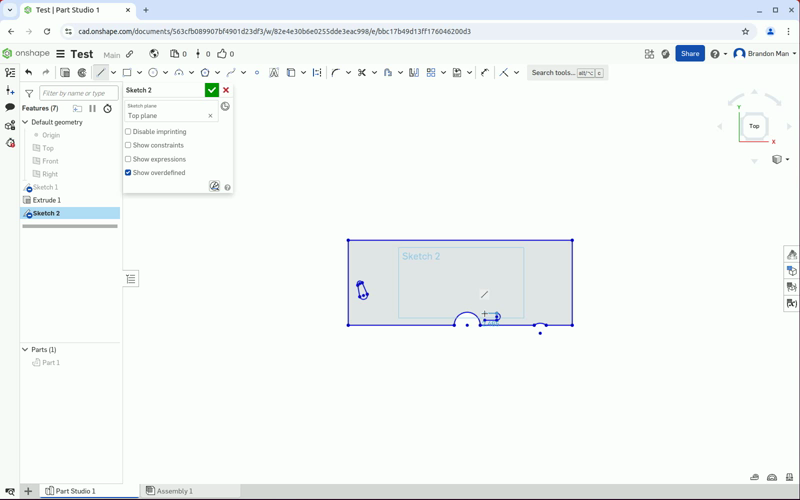
key_up(shift)
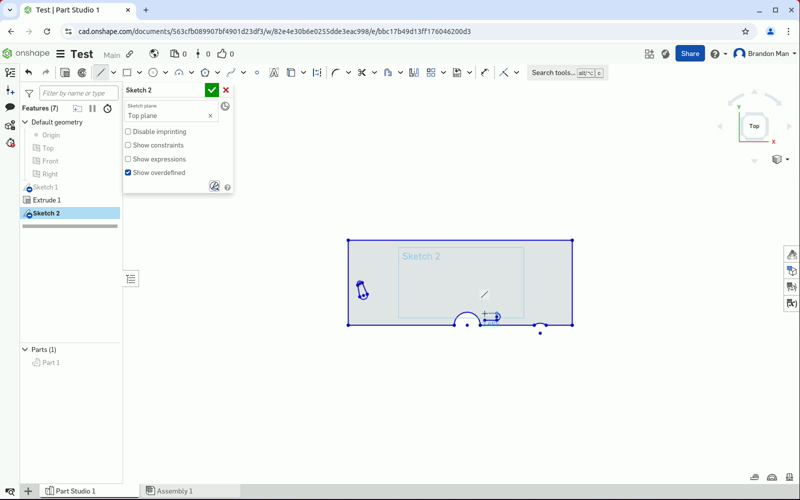
key(esc)
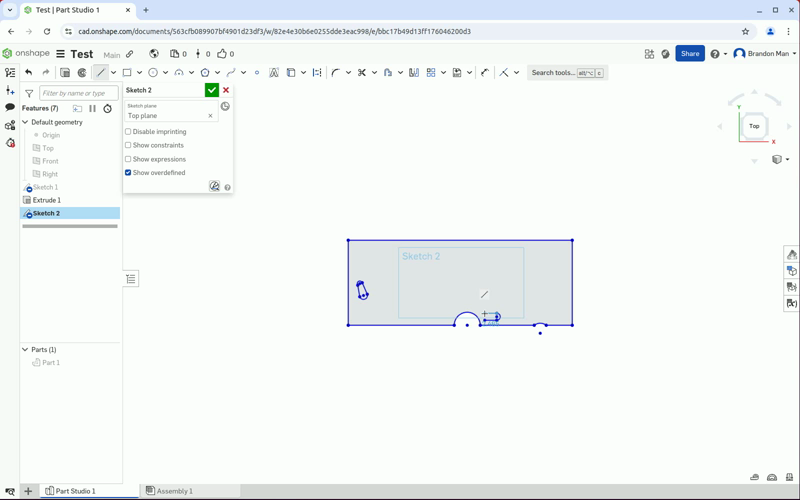
key(a)
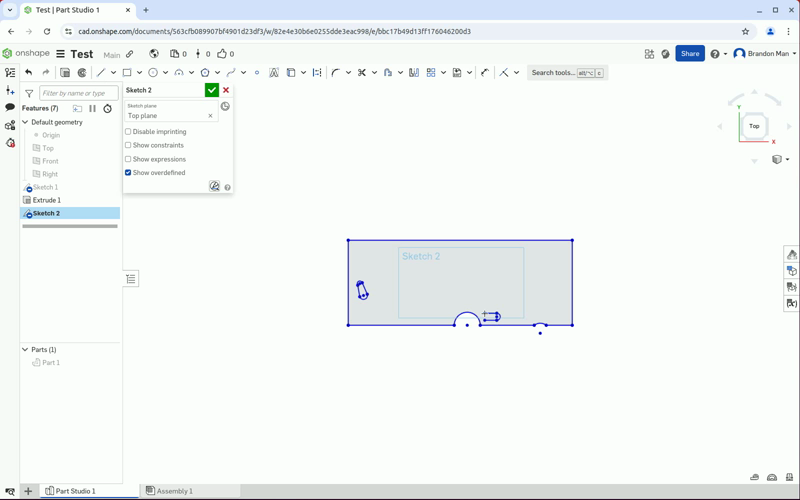
mouse_move(484, 313)
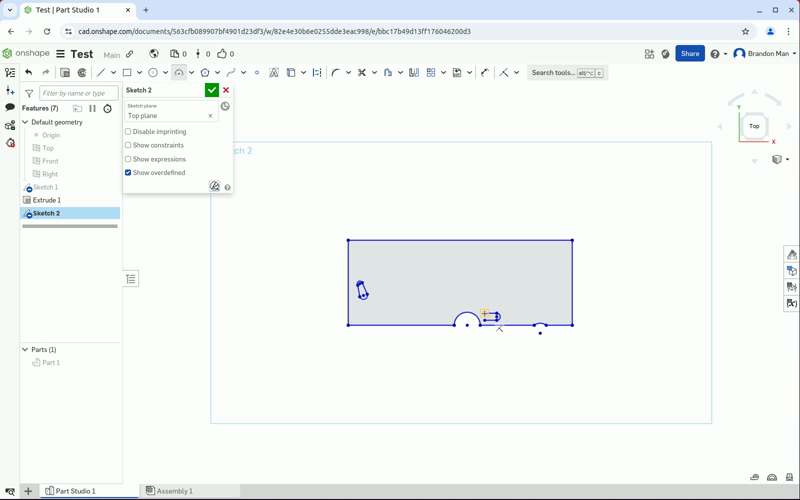
click(484, 313)
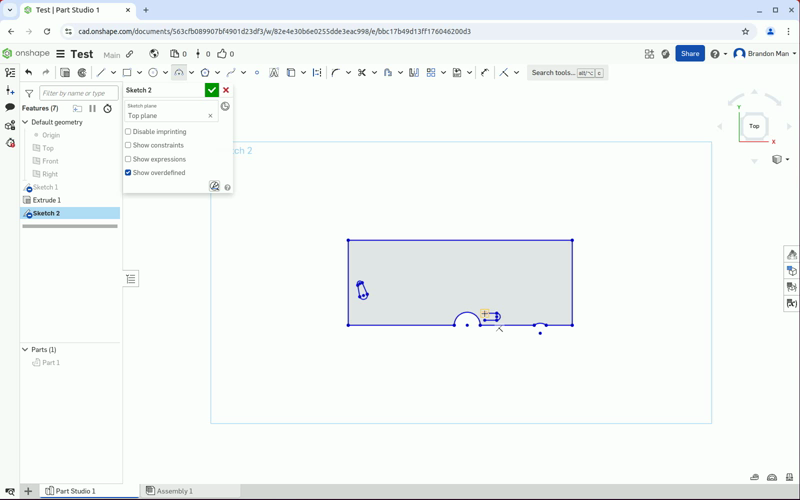
mouse_move(484, 320)
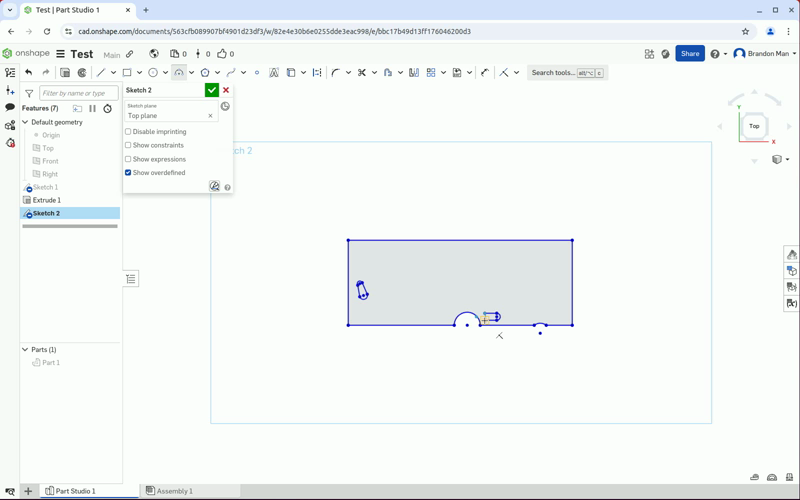
scroll(6)
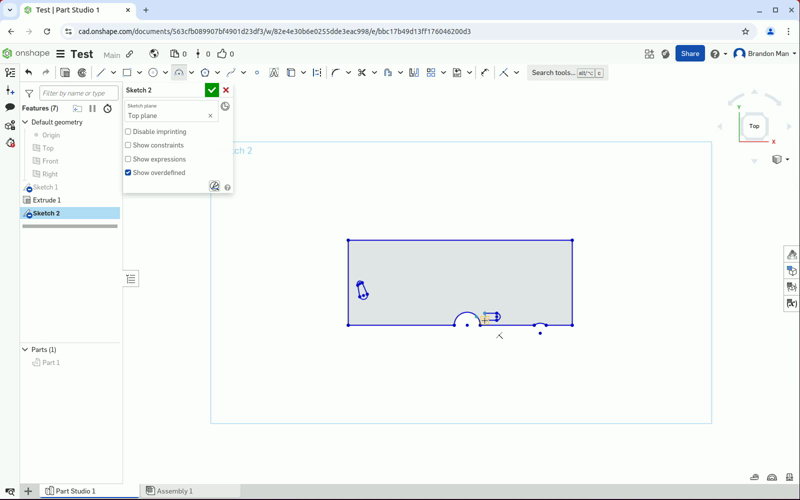
scroll(6)
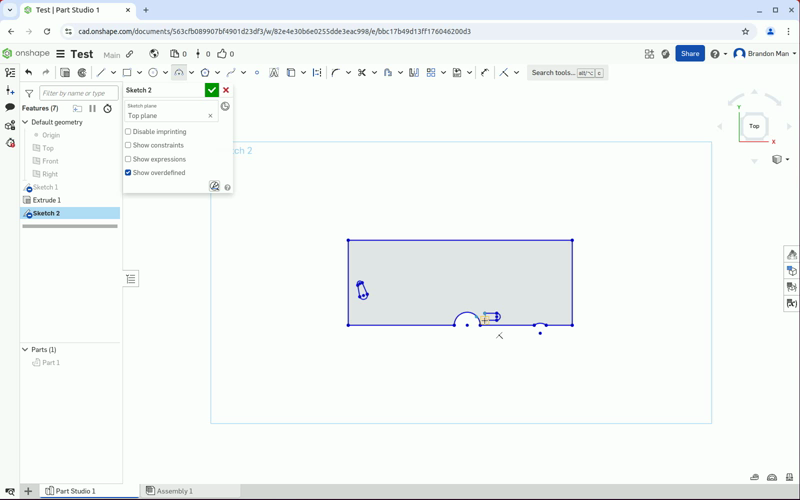
scroll(6)
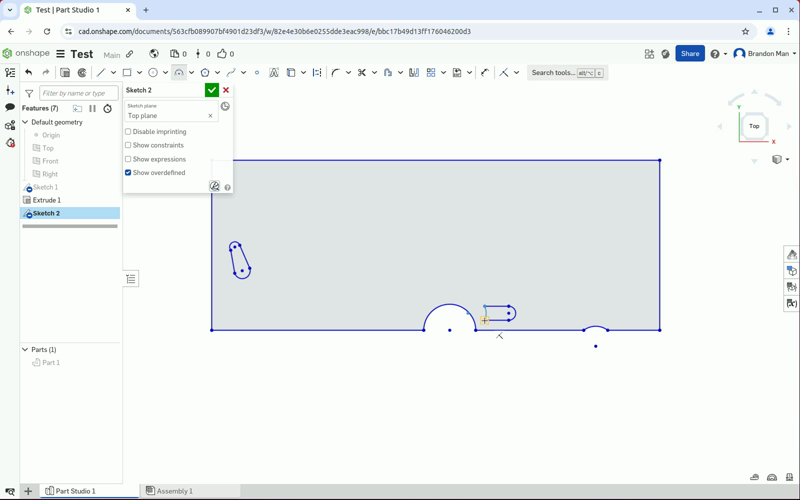
scroll(6)
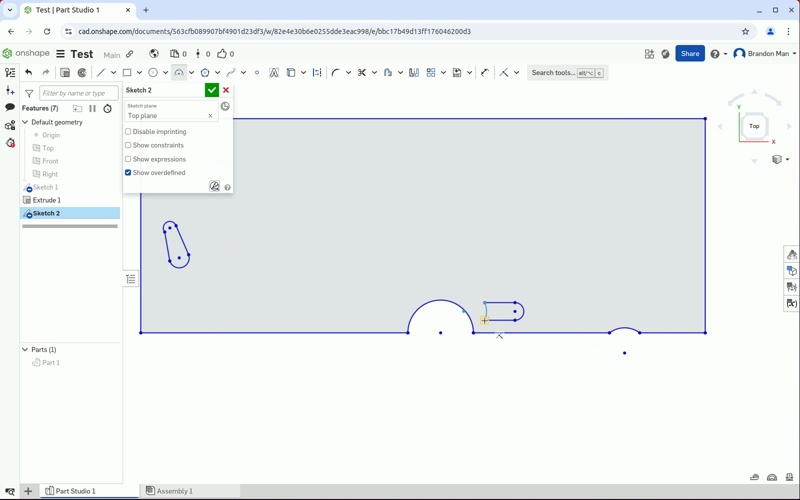
scroll(6)
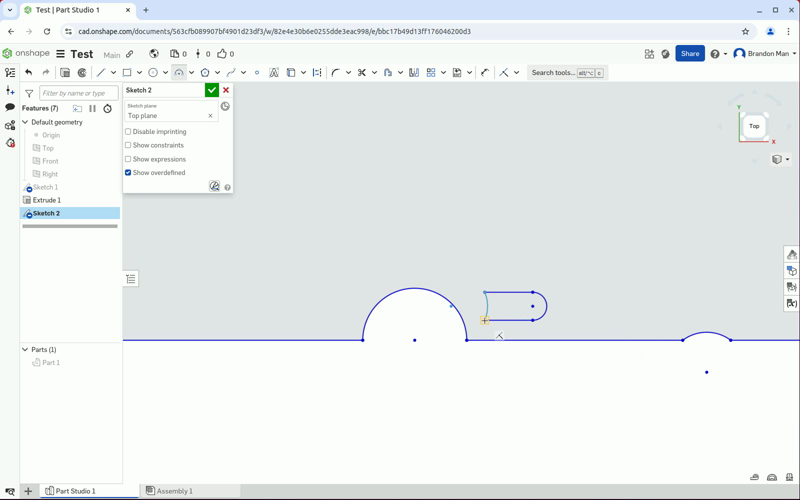
scroll(6)
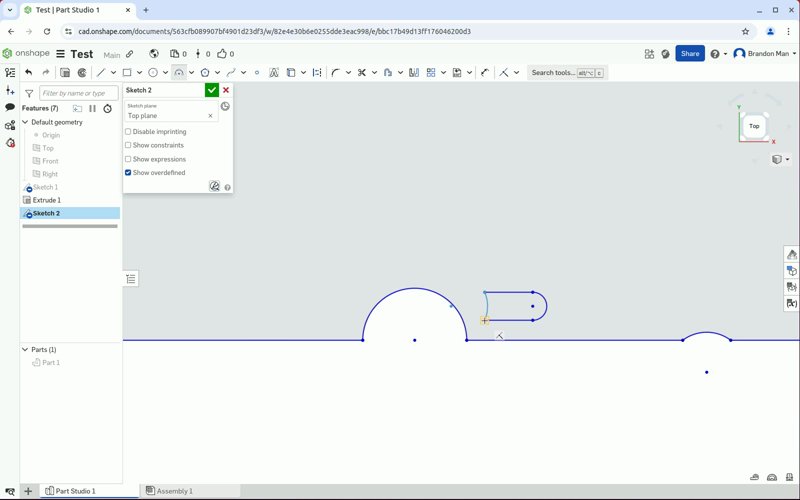
scroll(6)
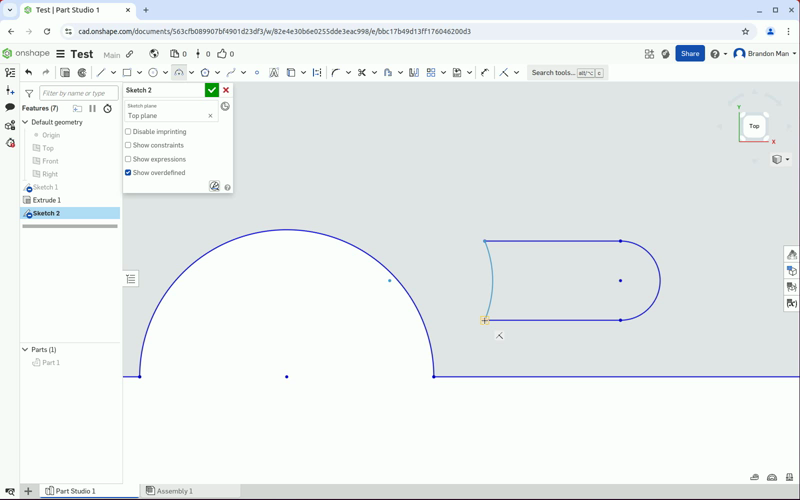
click(484, 320)
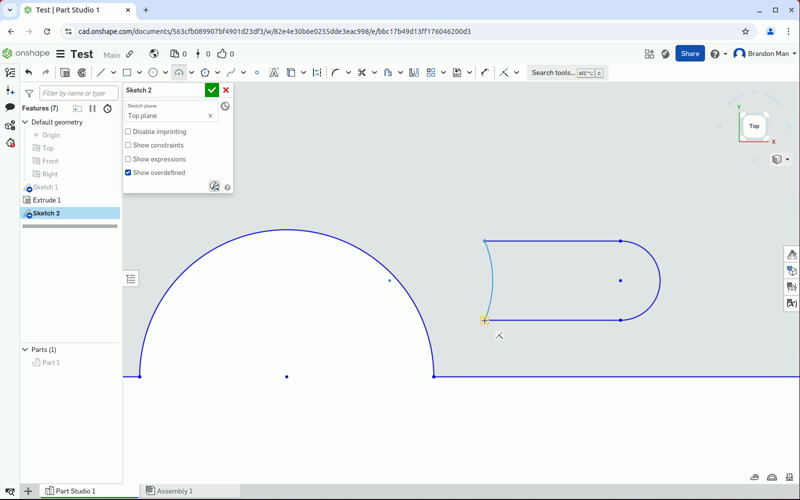
scroll(-6)
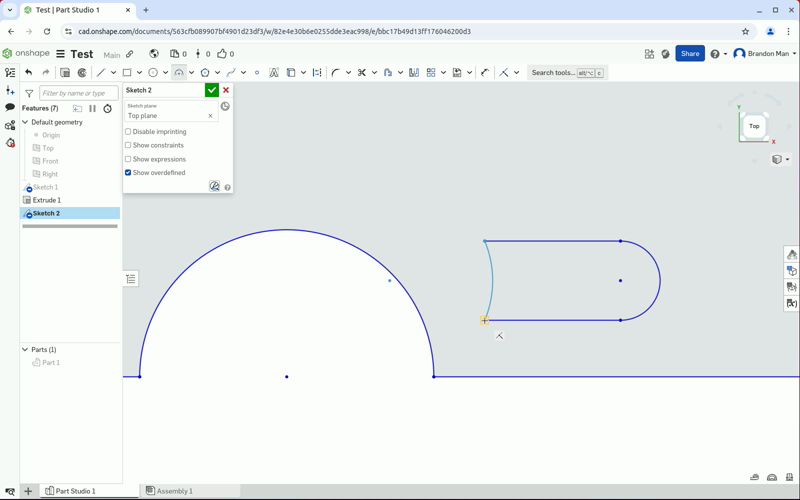
scroll(-6)
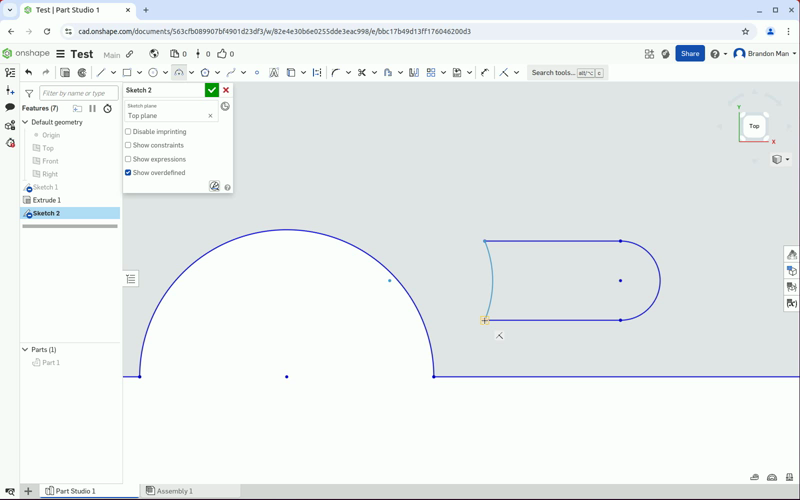
scroll(-6)
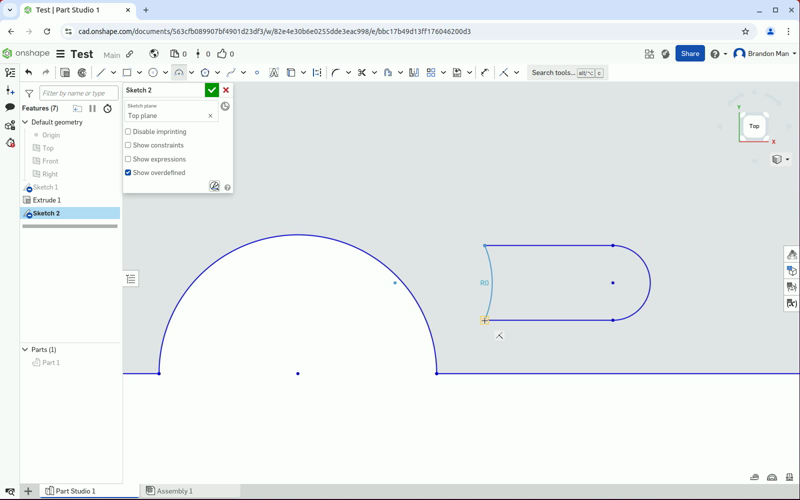
scroll(-6)
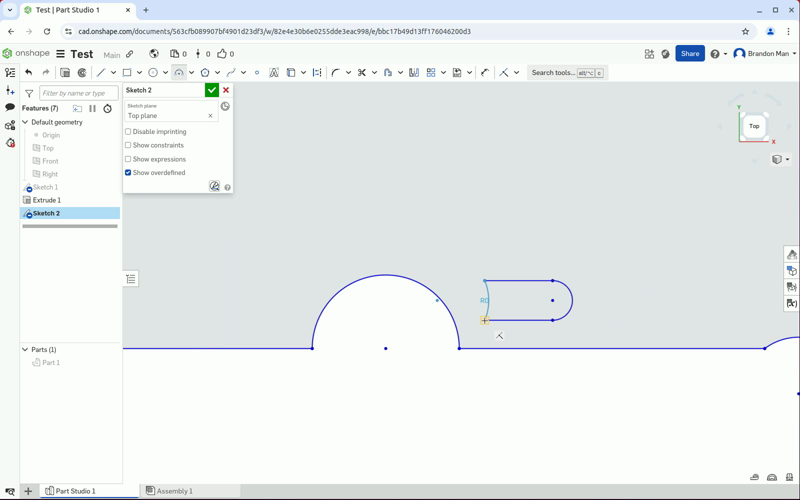
scroll(-6)
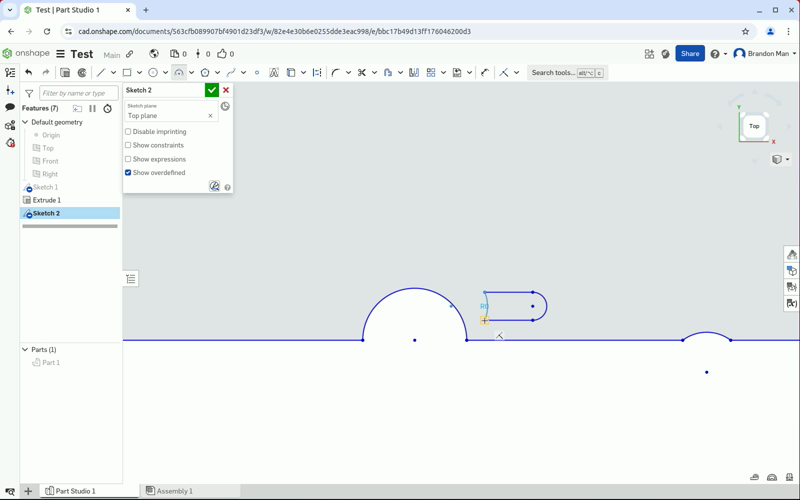
scroll(-6)
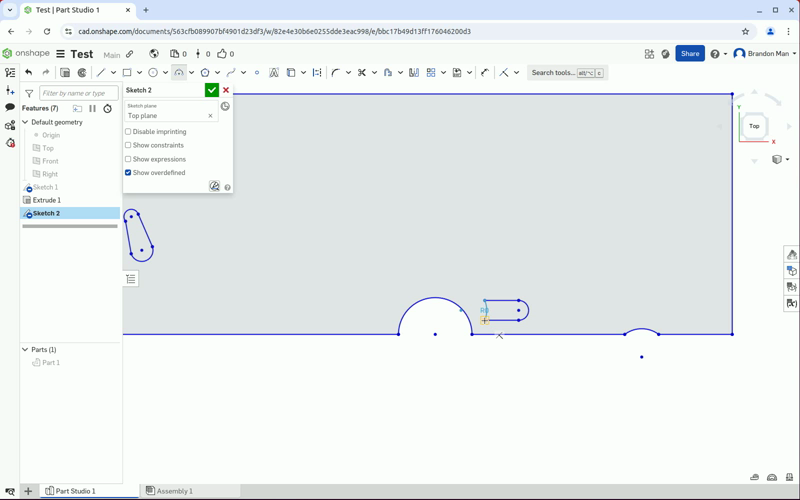
scroll(-6)
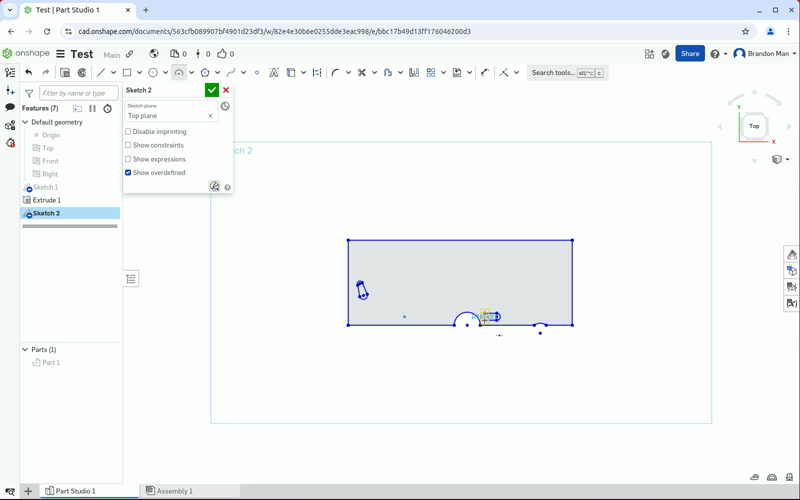
key_down(shift)
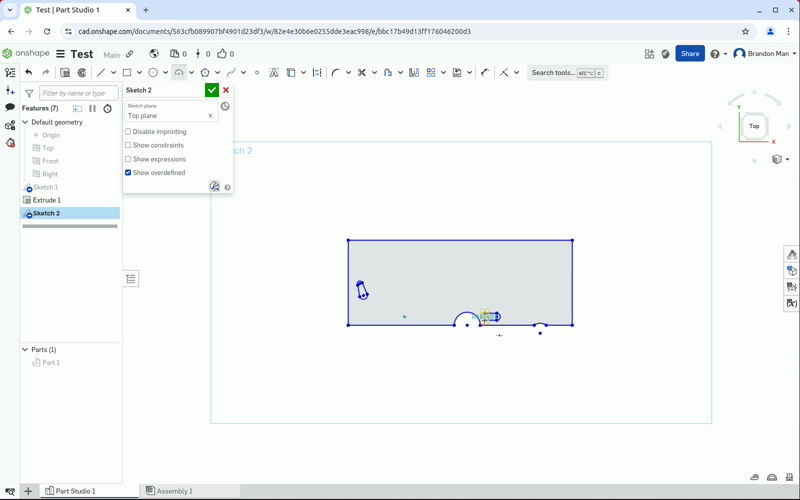
mouse_move(481, 316)
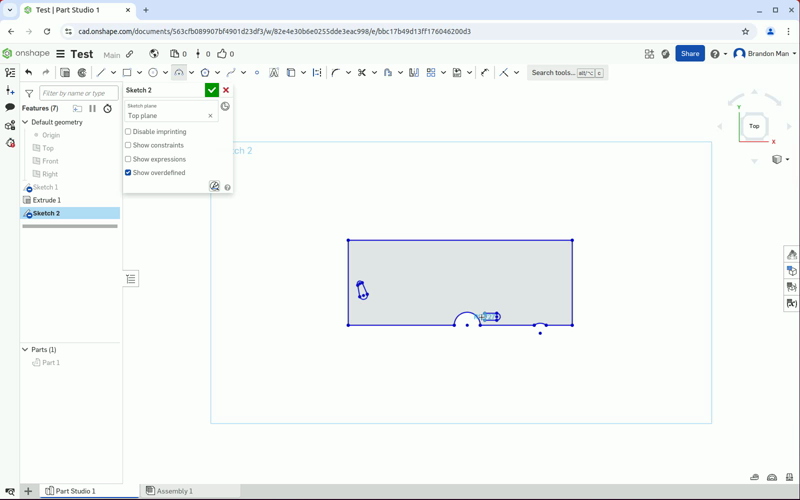
scroll(6)
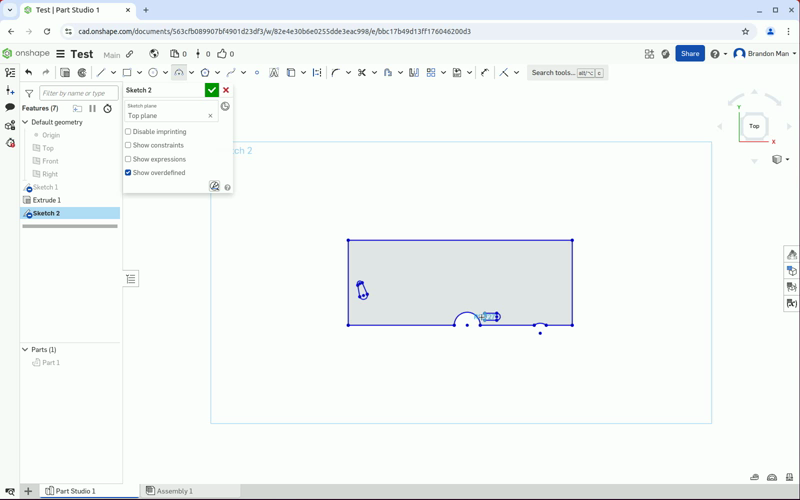
scroll(6)
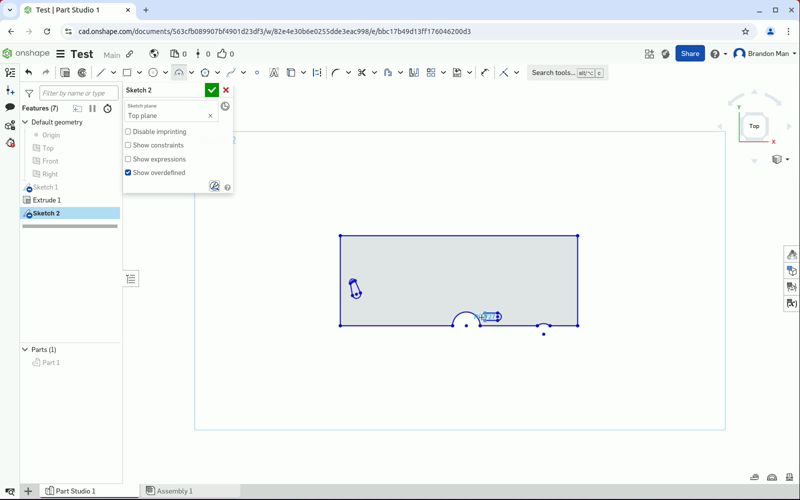
scroll(6)
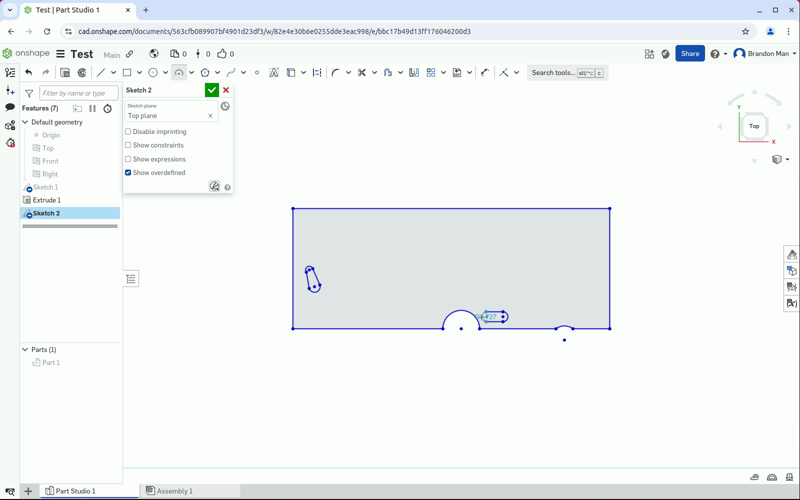
scroll(6)
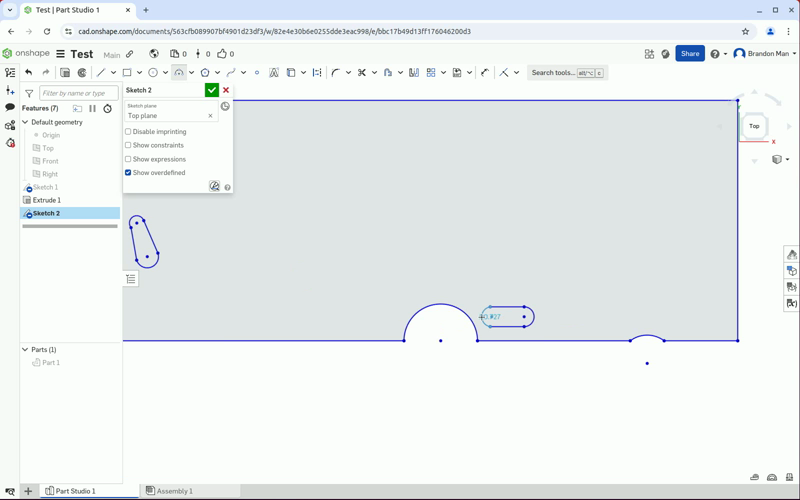
scroll(6)
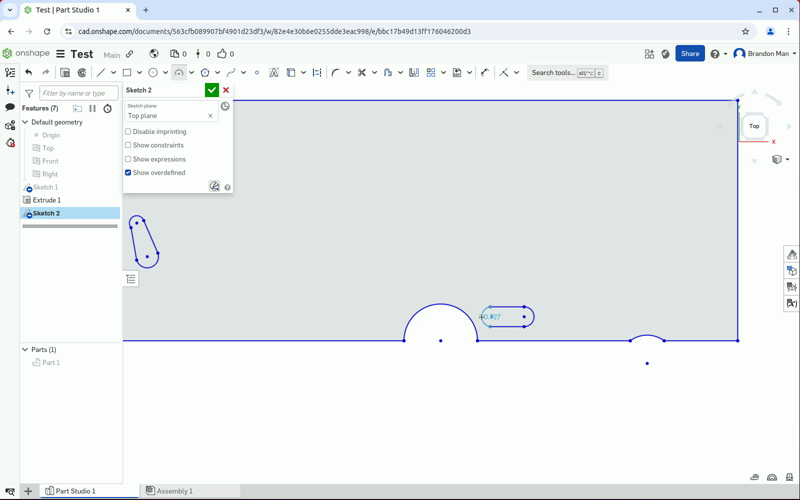
scroll(6)
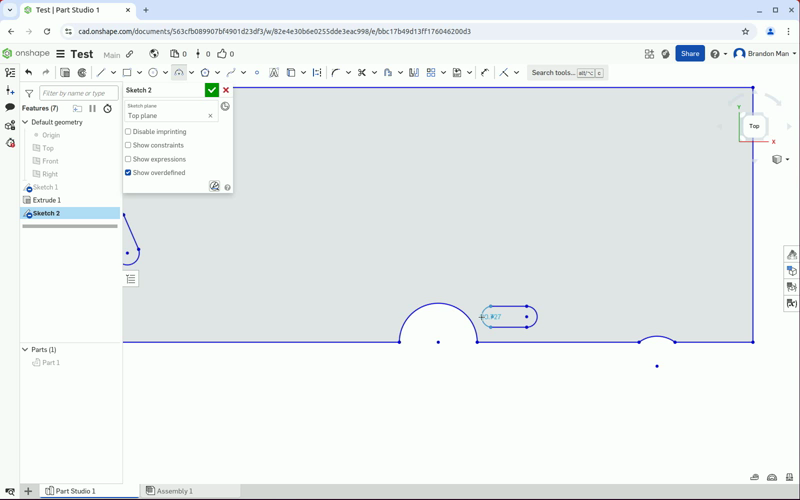
scroll(6)
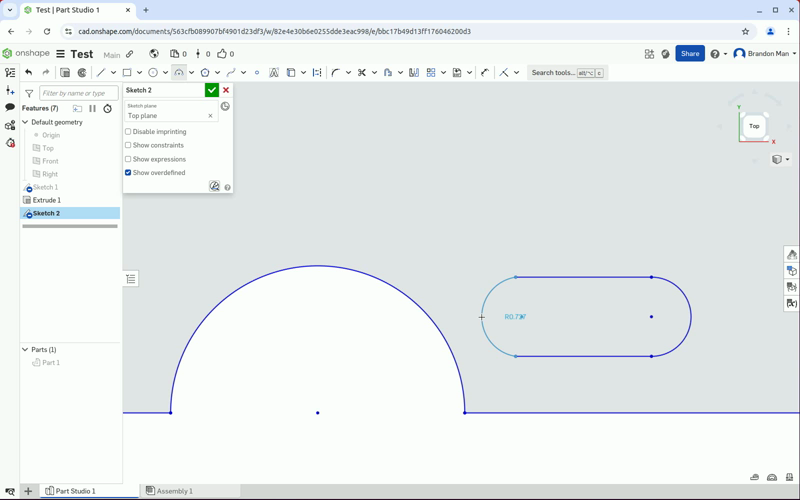
click(481, 316)
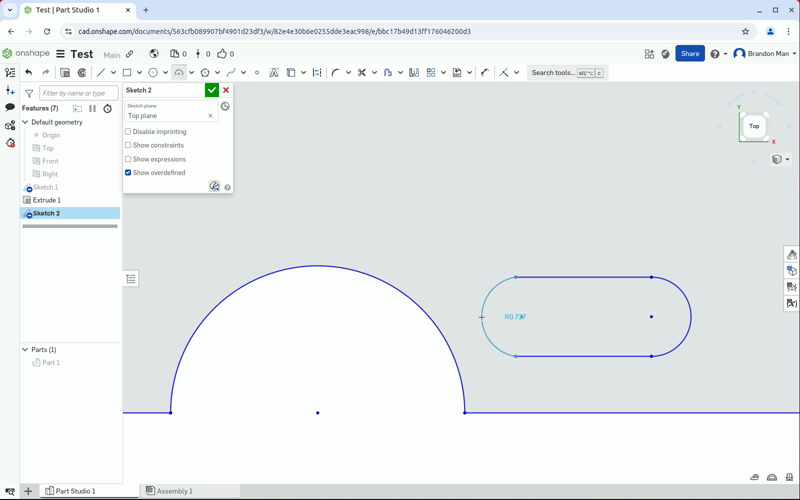
scroll(-6)
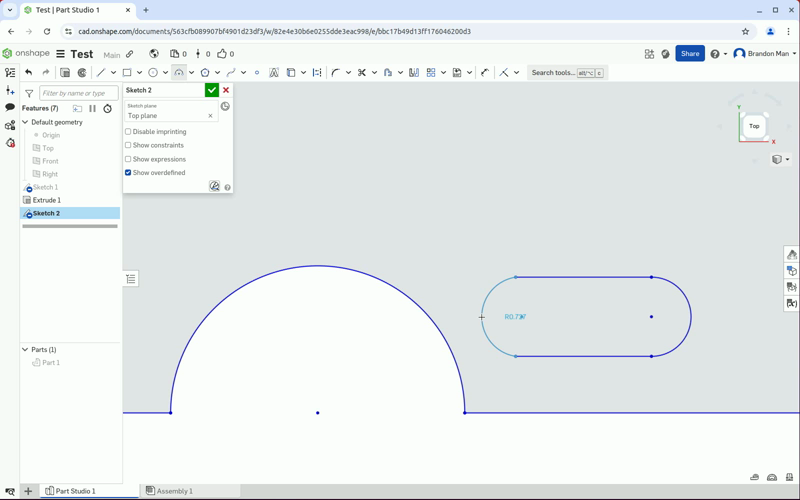
scroll(-6)
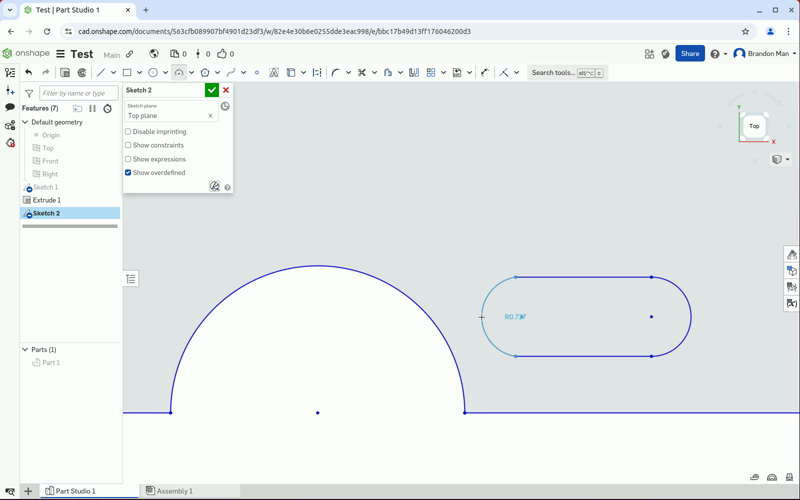
scroll(-6)
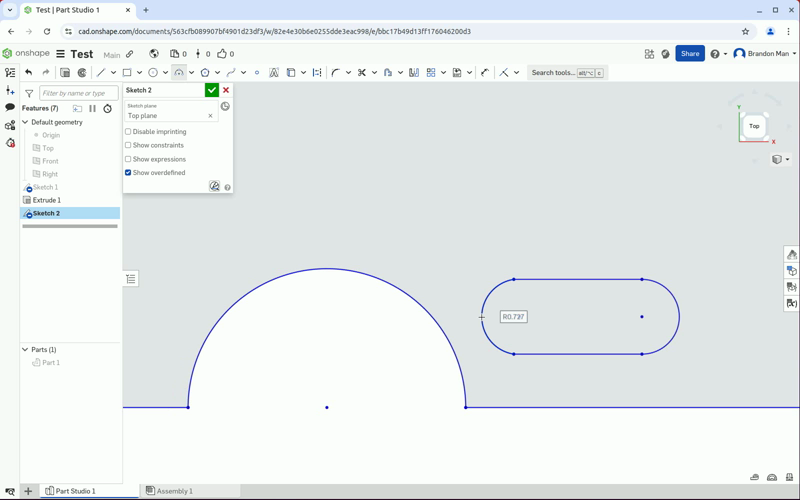
scroll(-6)
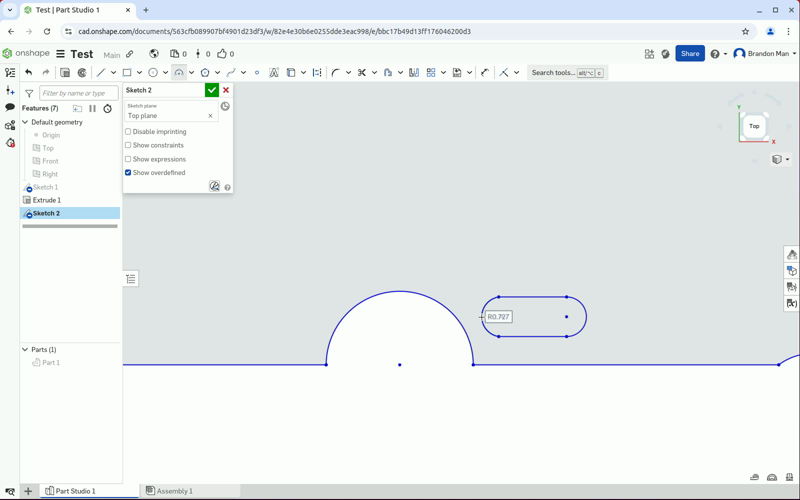
scroll(-6)
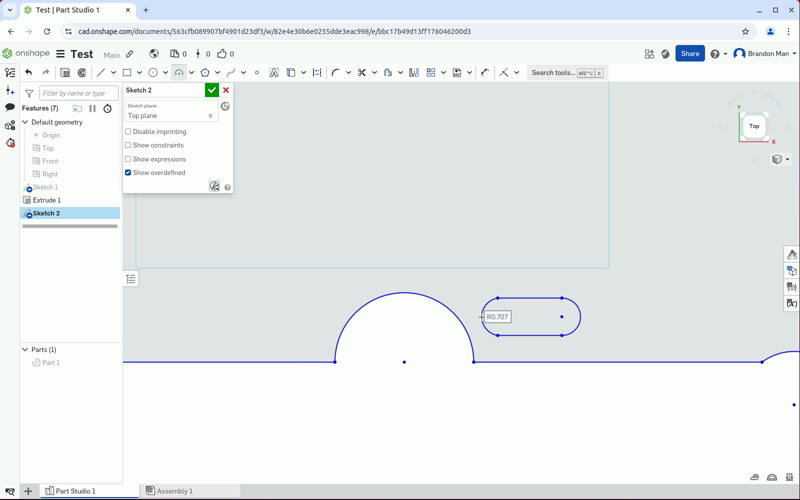
scroll(-6)
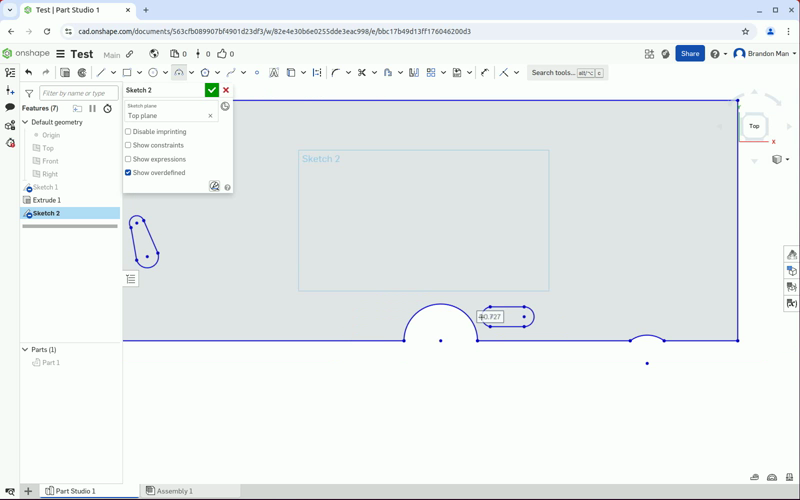
scroll(-6)
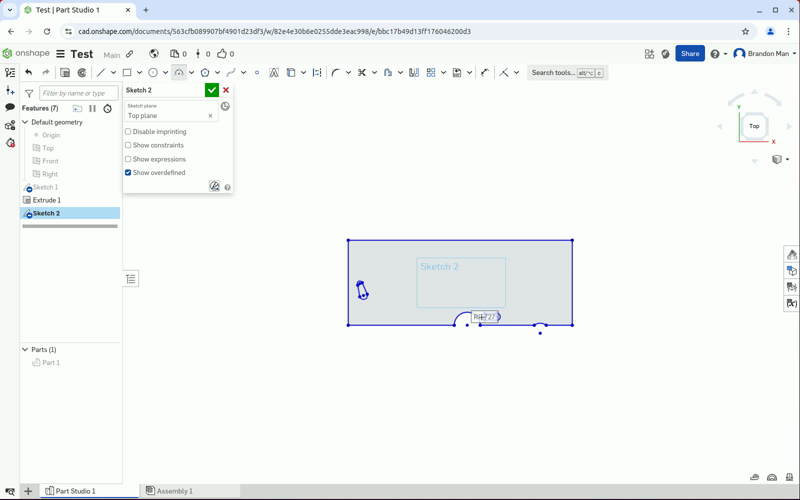
key_up(shift)
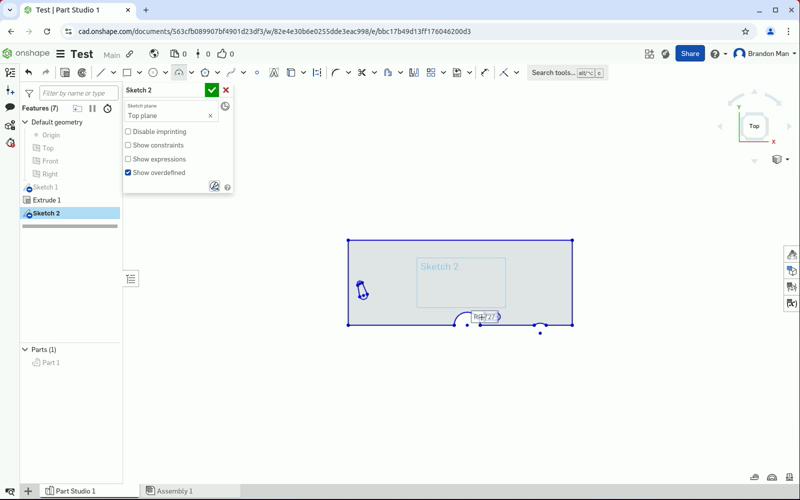
key(esc)
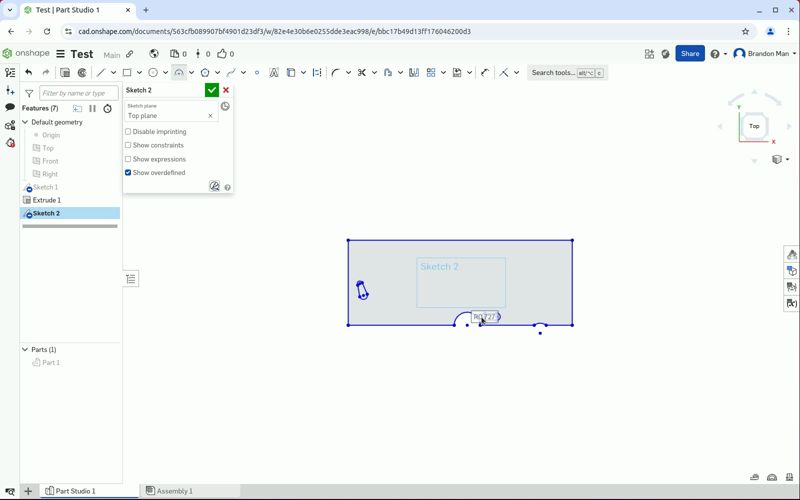
key(l)
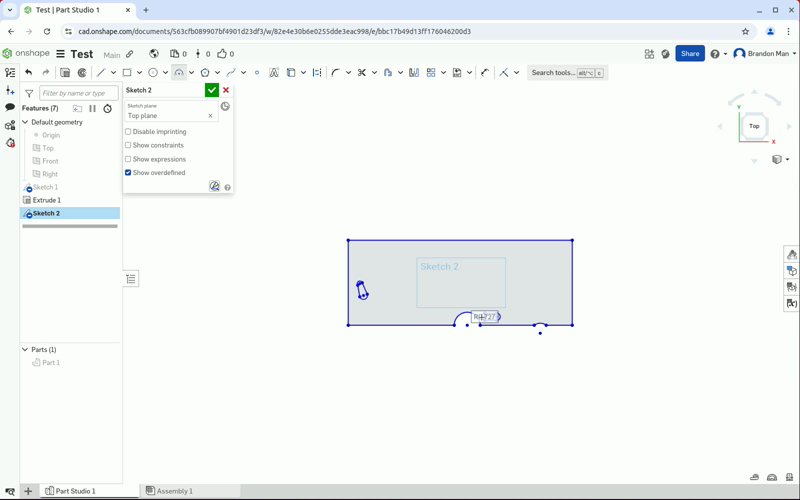
key_down(shift)
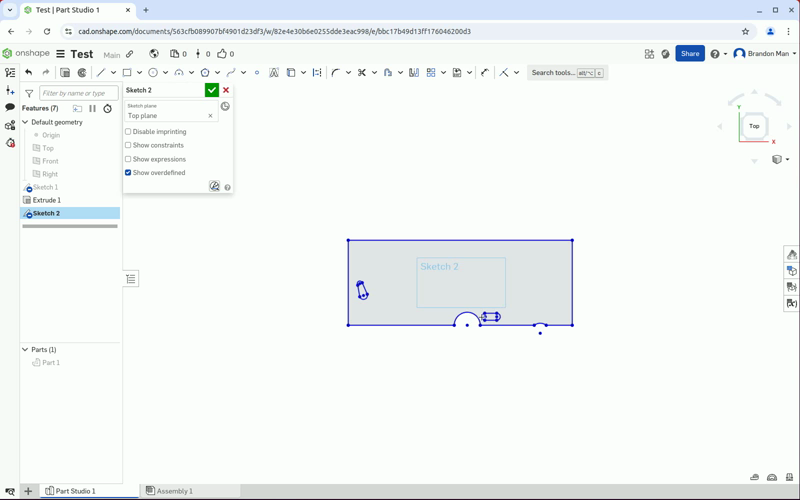
mouse_move(548, 294)
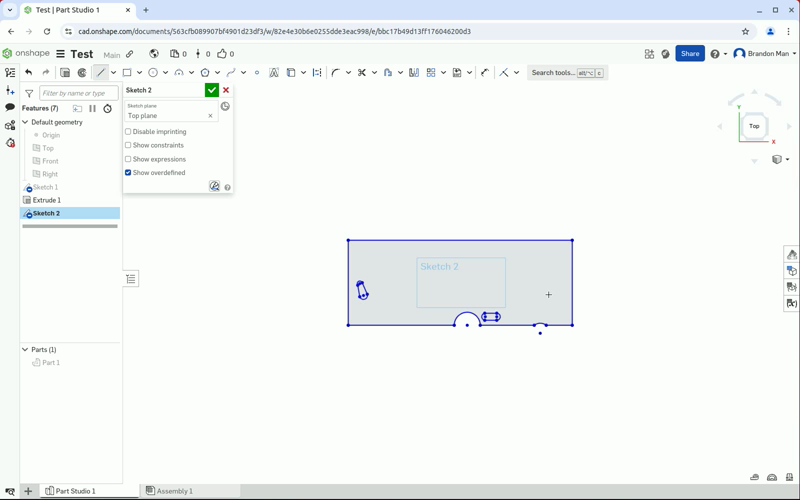
click(548, 294)
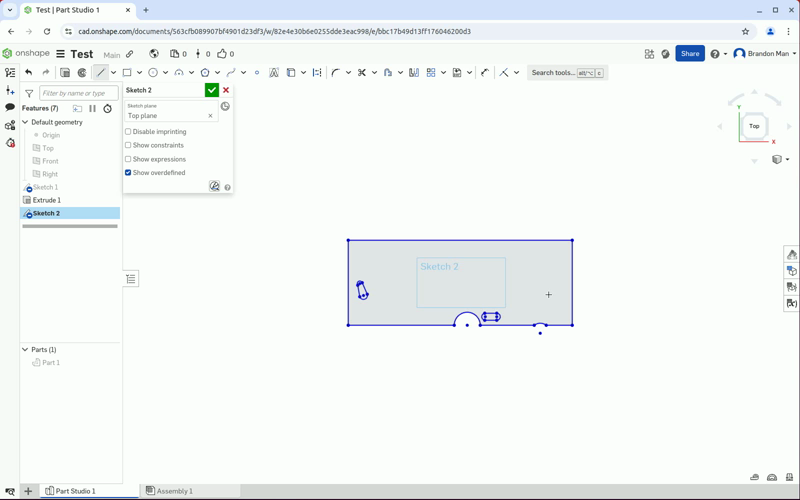
key_up(shift)
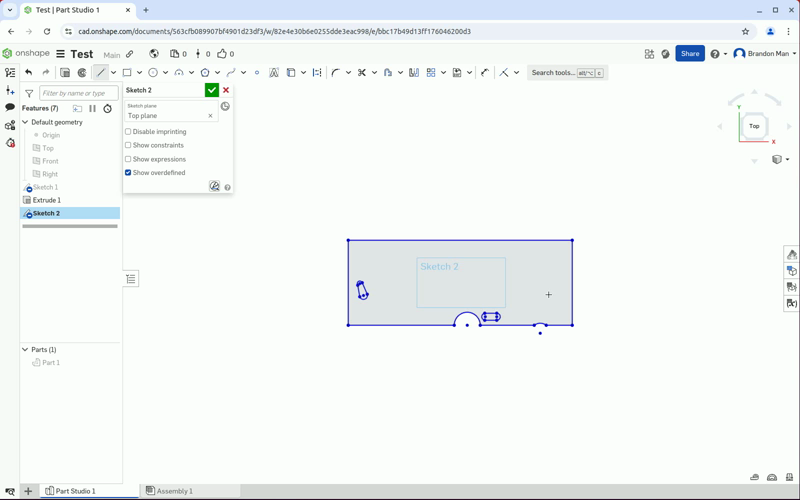
key_down(shift)
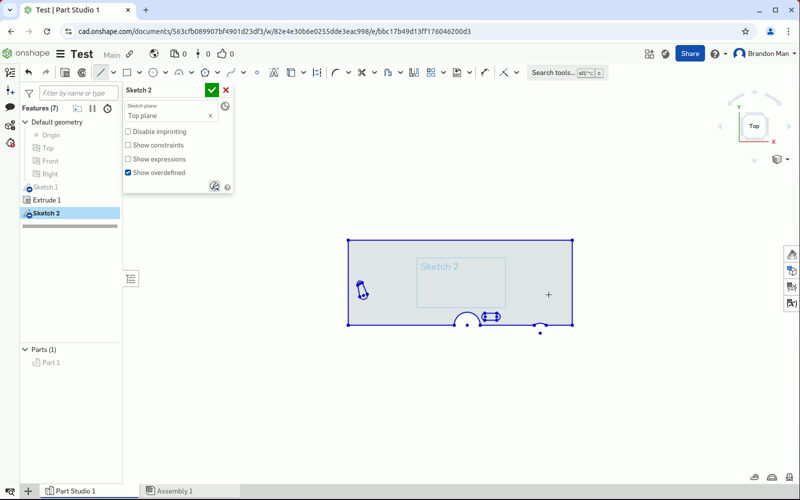
mouse_move(578, 294)
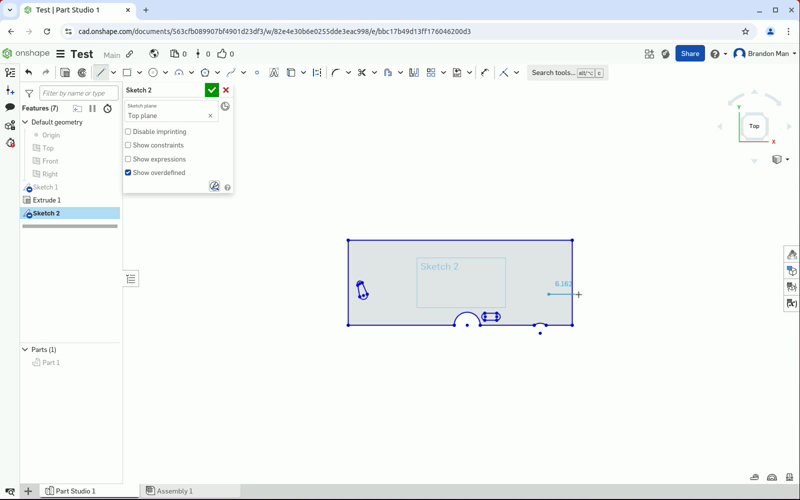
mouse_move(550, 306)
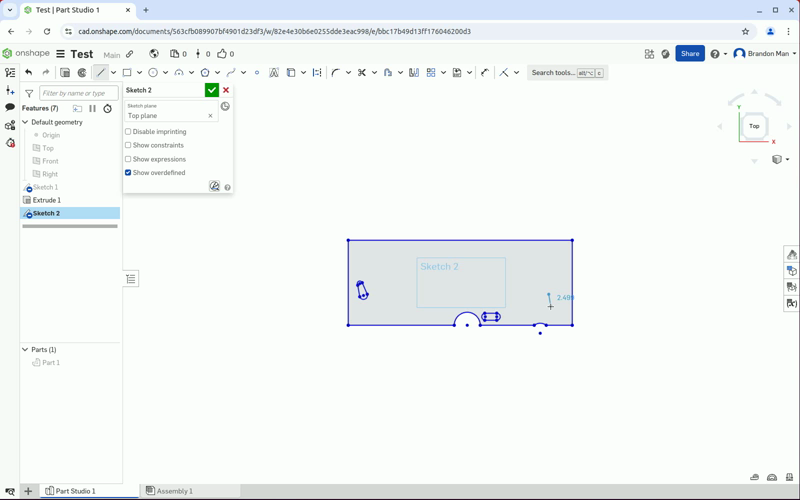
click(550, 306)
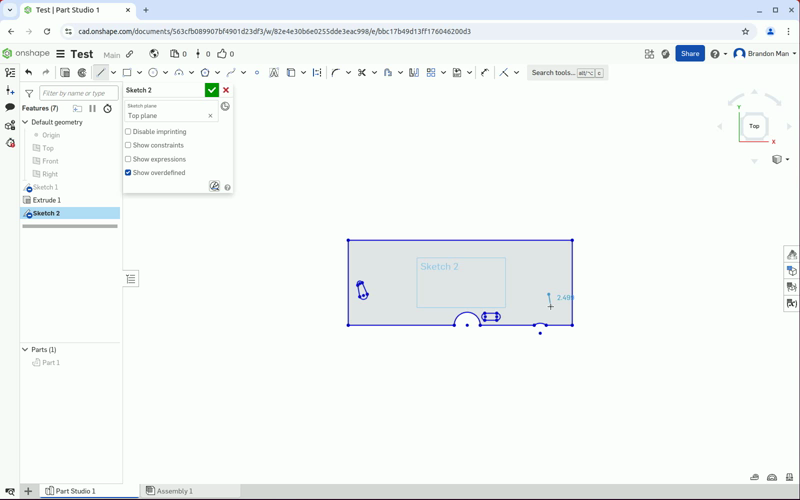
key_up(shift)
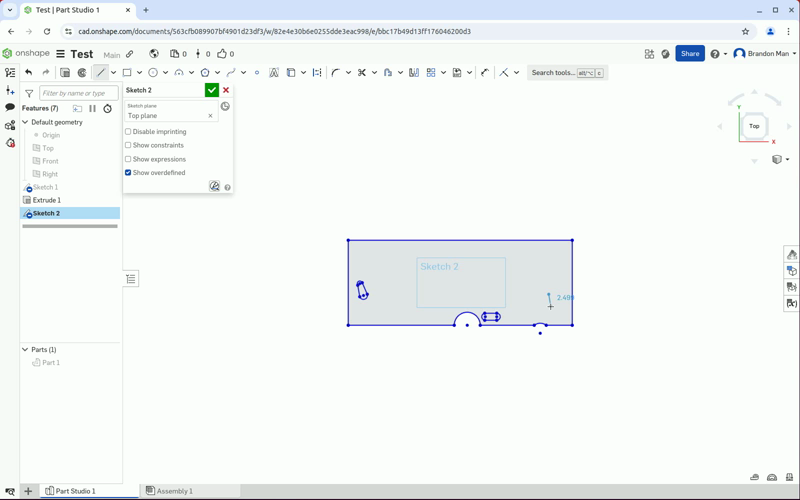
key(esc)
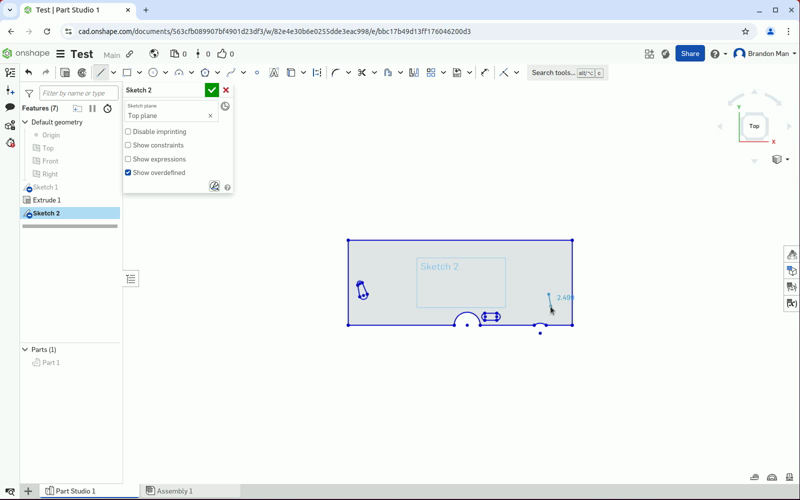
key(a)
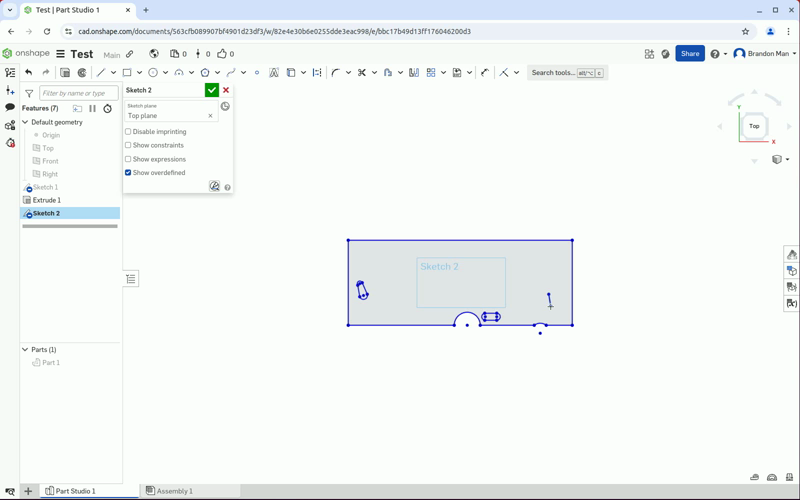
mouse_move(550, 306)
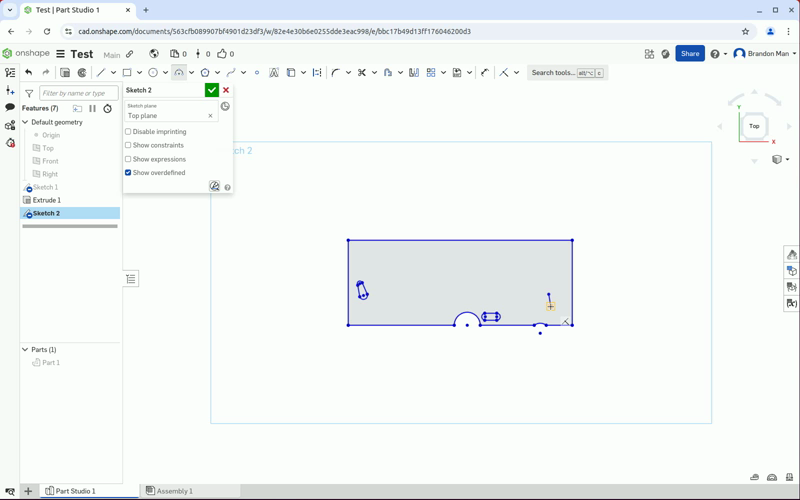
click(550, 306)
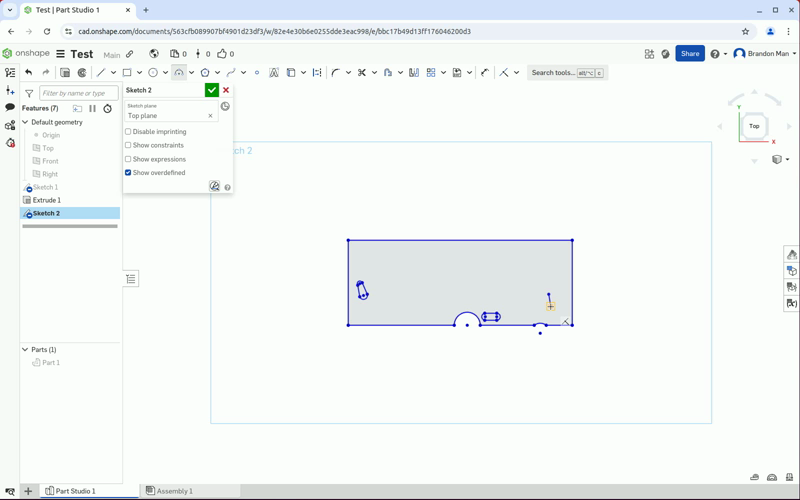
key_down(shift)
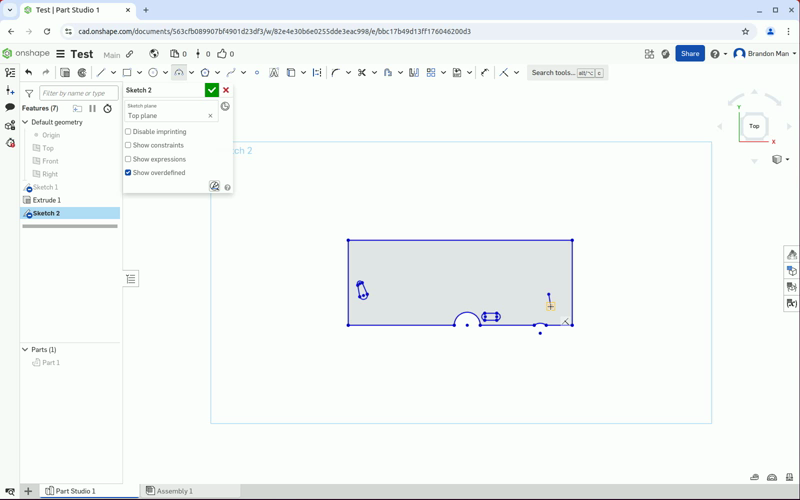
mouse_move(558, 303)
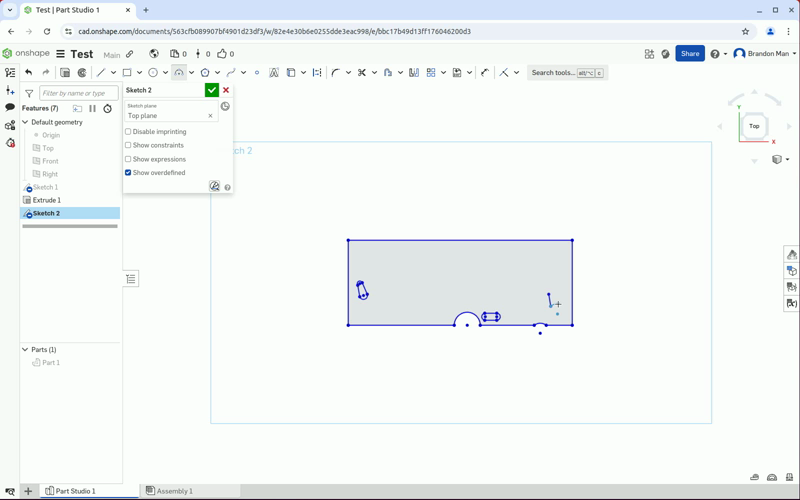
click(558, 303)
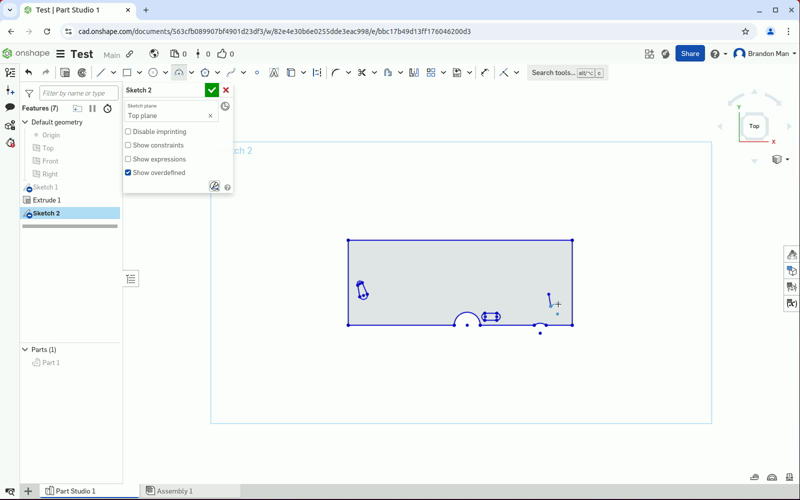
mouse_move(555, 308)
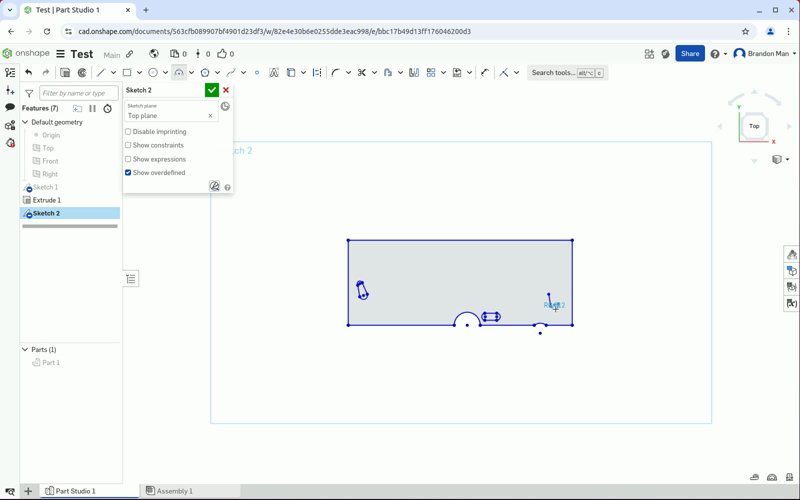
click(555, 308)
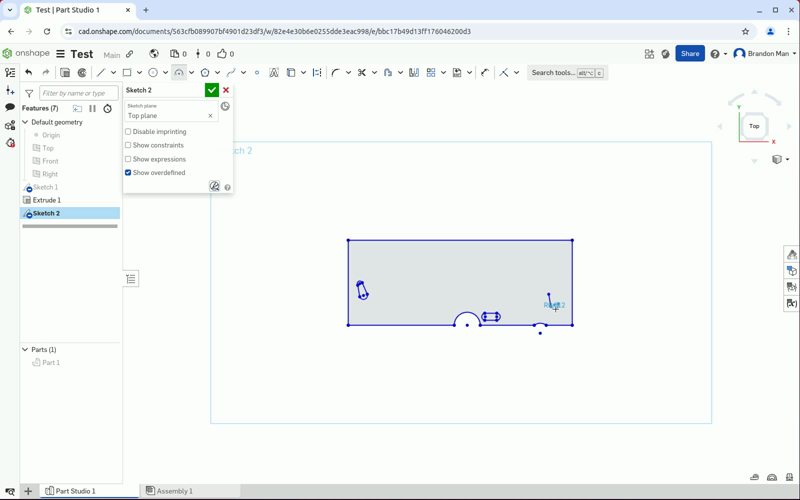
key_up(shift)
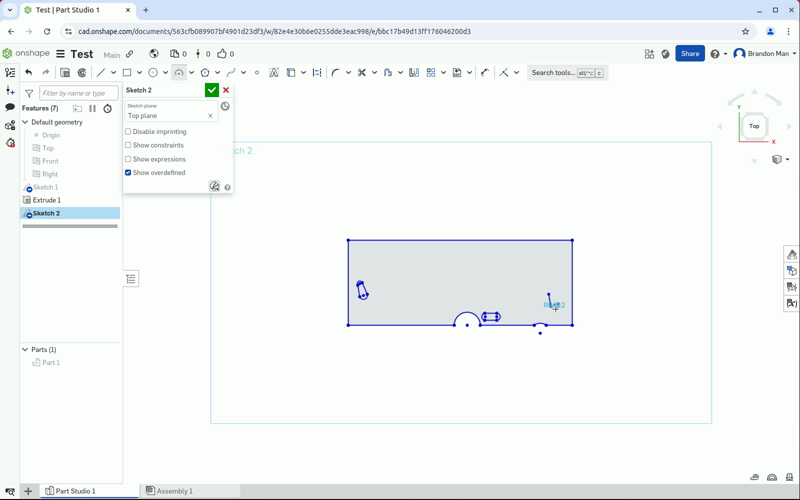
key(esc)
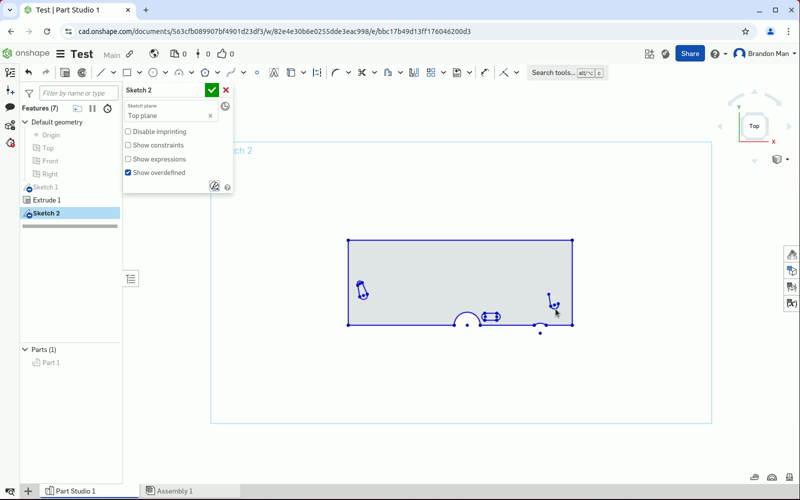
key(l)
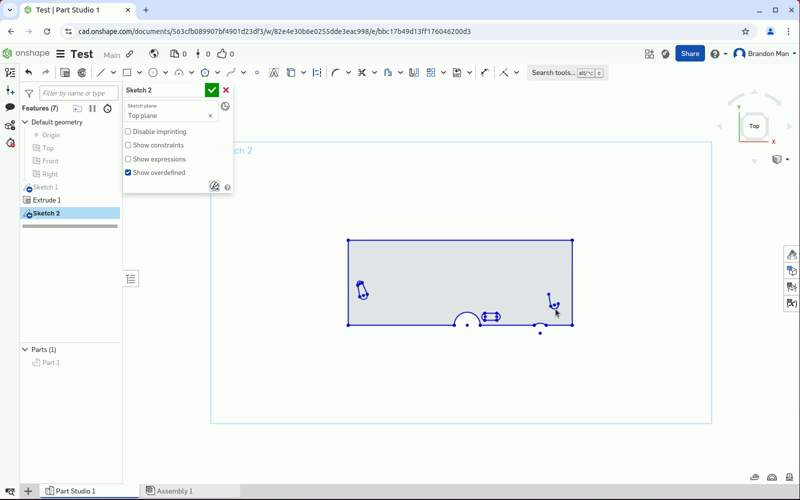
mouse_move(558, 303)
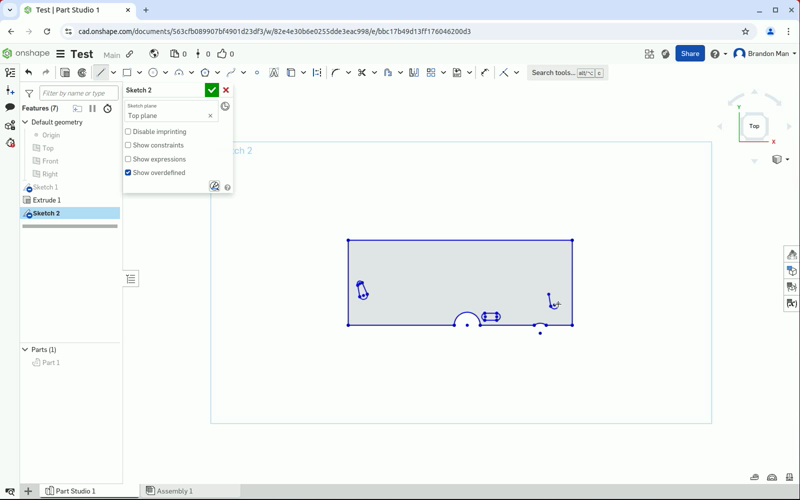
scroll(6)
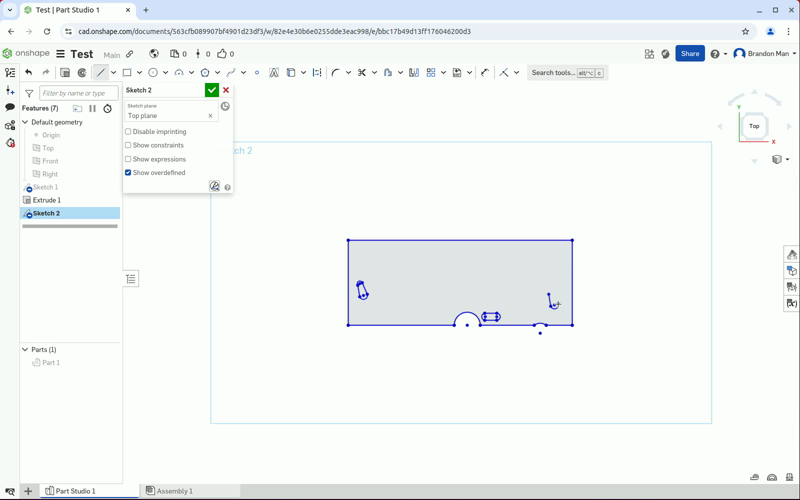
scroll(6)
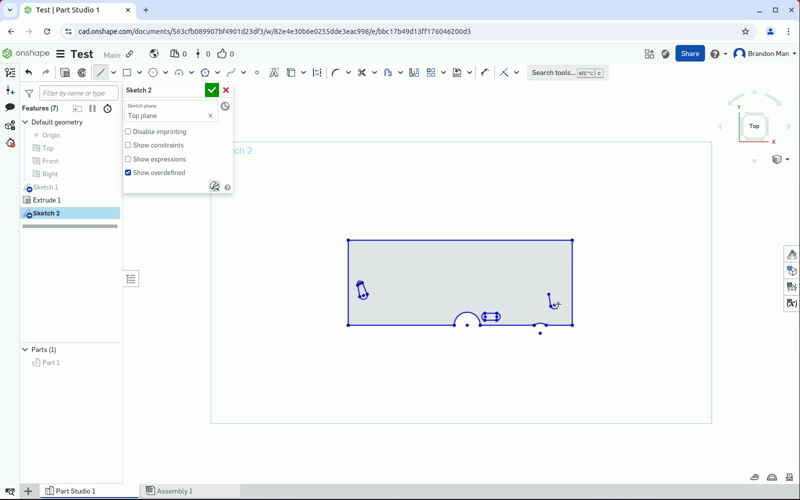
scroll(6)
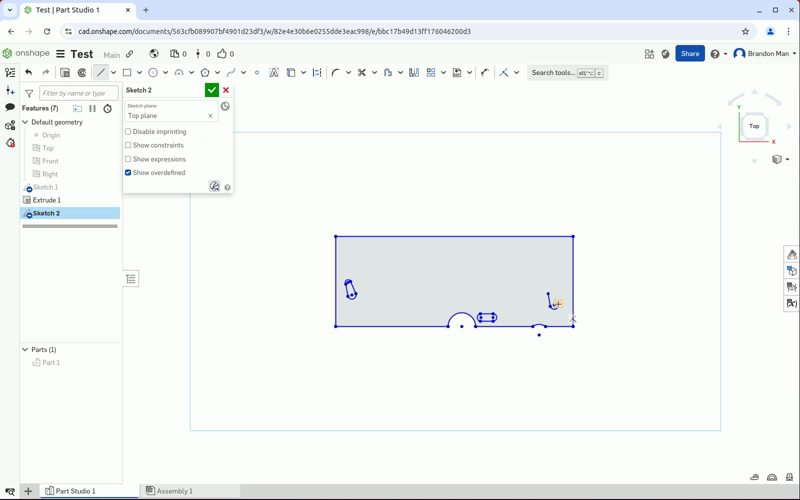
scroll(6)
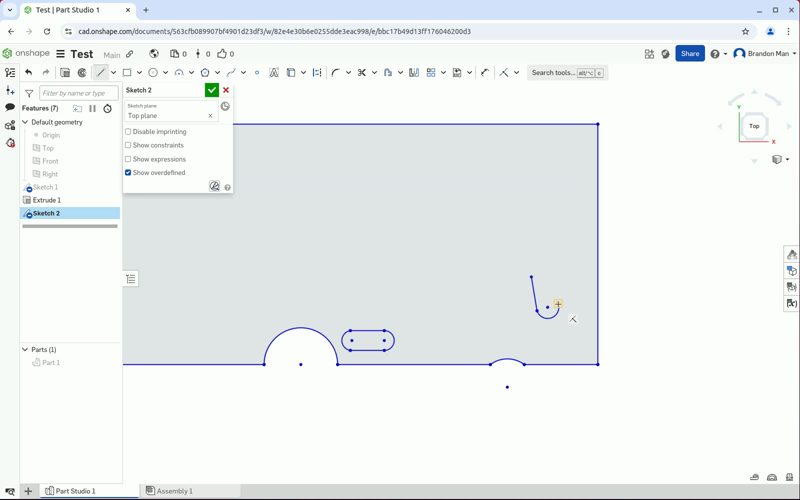
scroll(6)
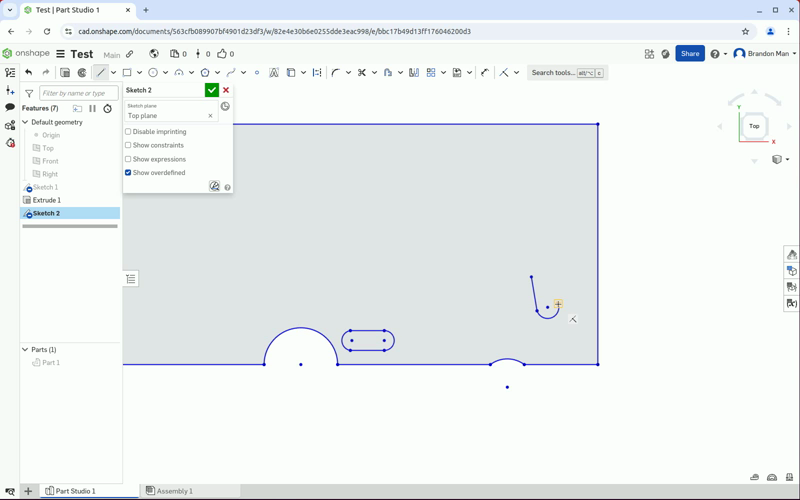
scroll(6)
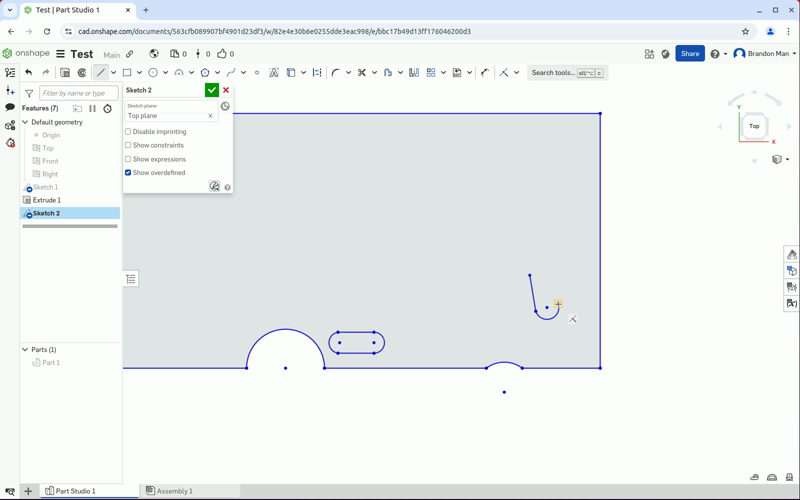
scroll(6)
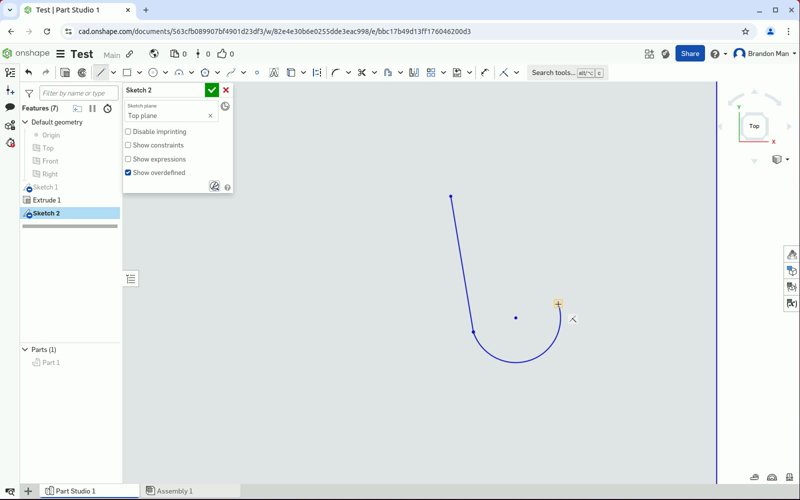
click(558, 303)
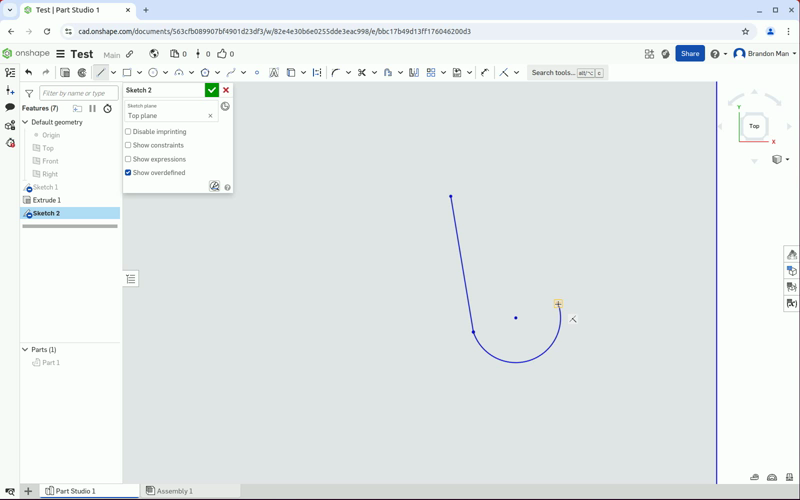
scroll(-6)
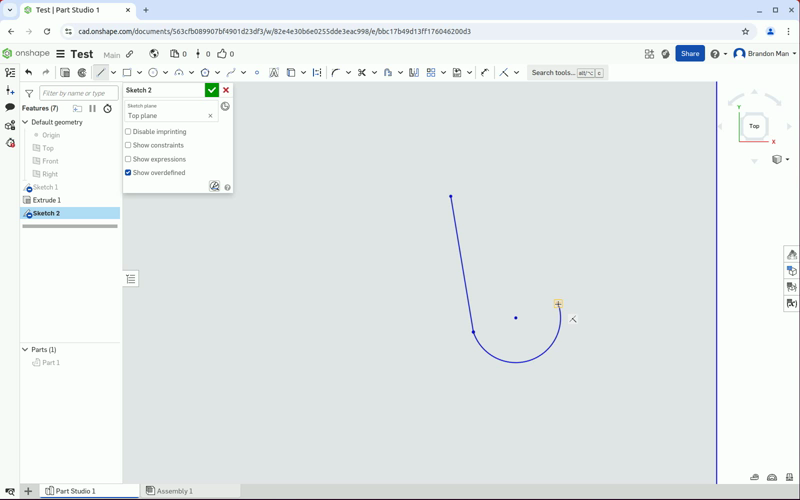
scroll(-6)
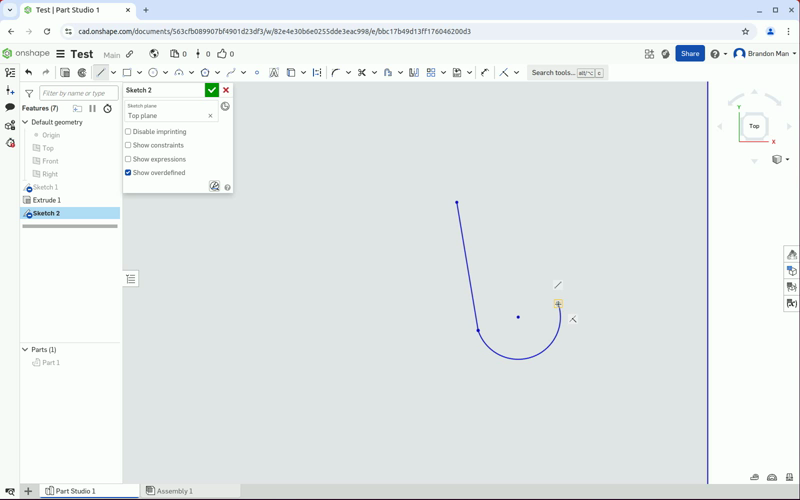
scroll(-6)
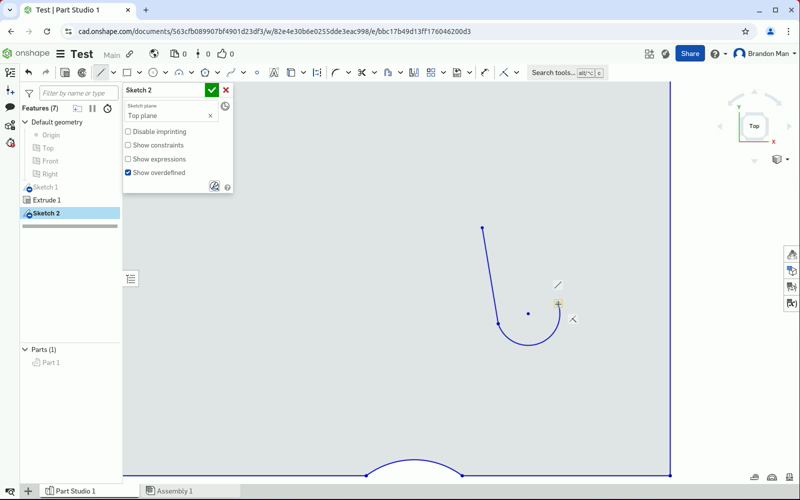
scroll(-6)
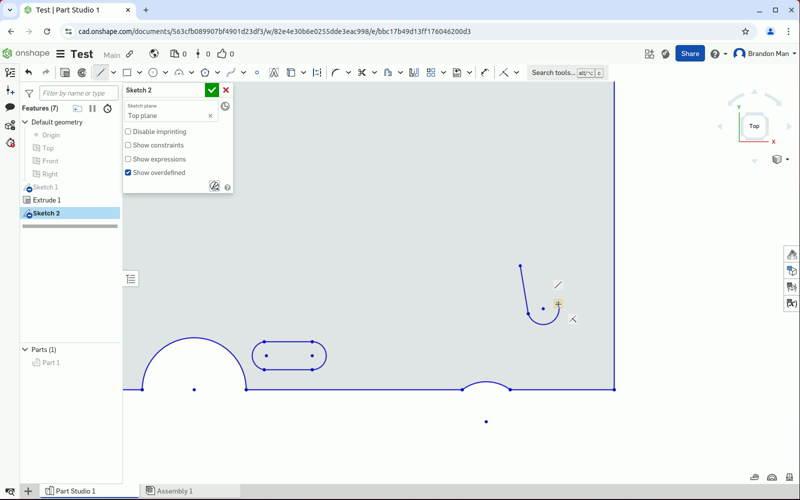
scroll(-6)
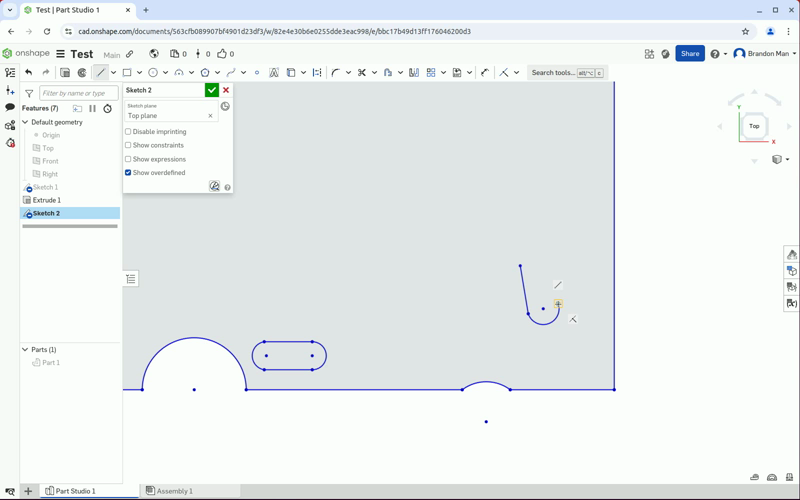
scroll(-6)
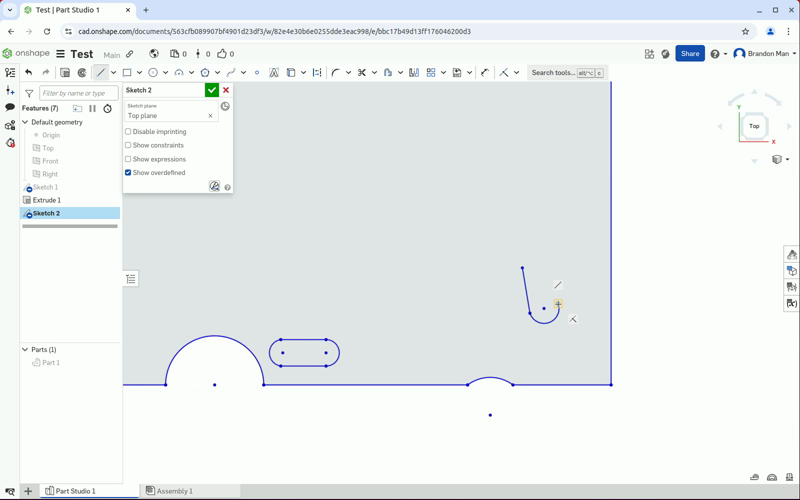
scroll(-6)
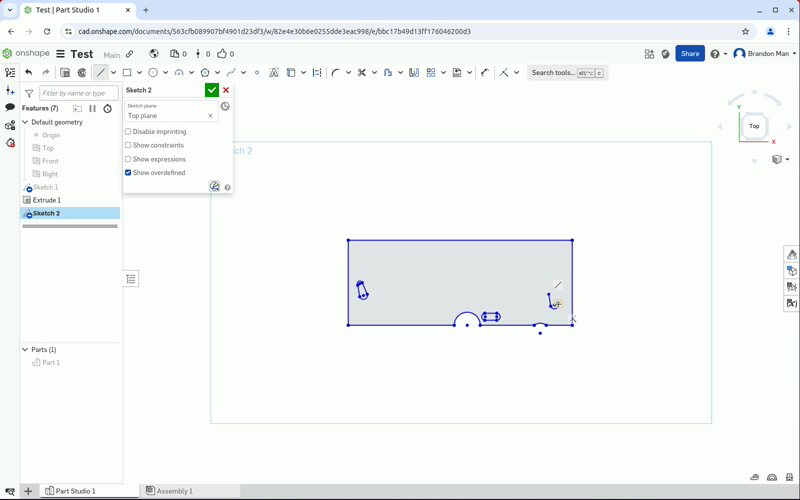
key_down(shift)
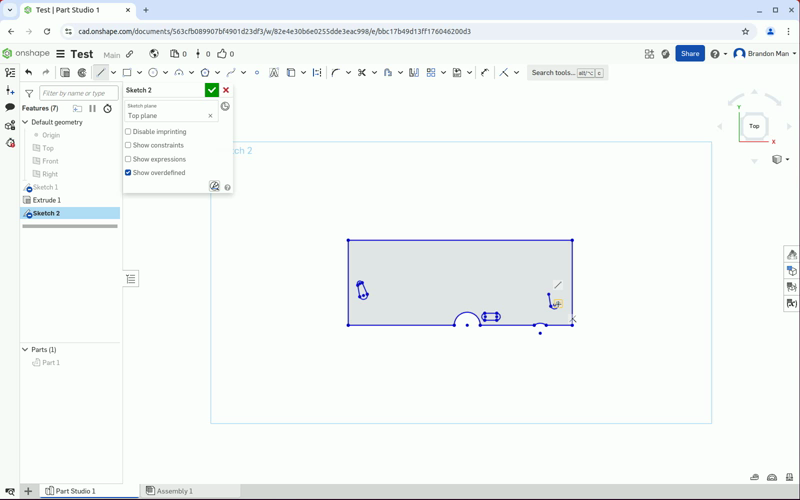
mouse_move(588, 303)
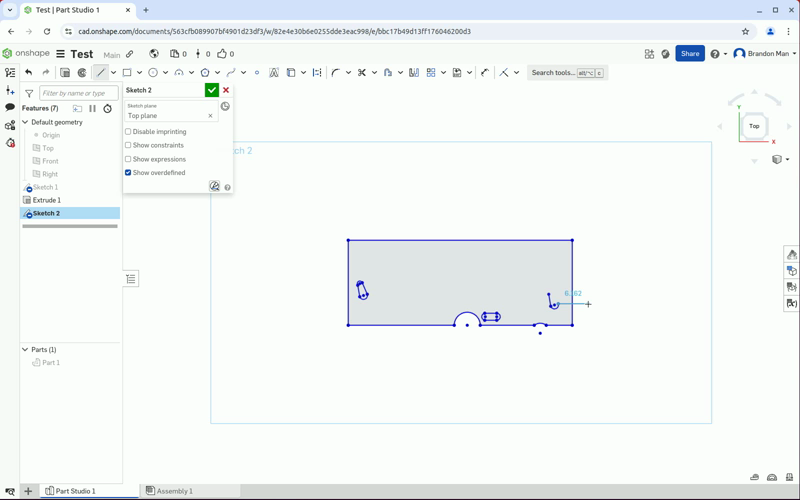
mouse_move(555, 292)
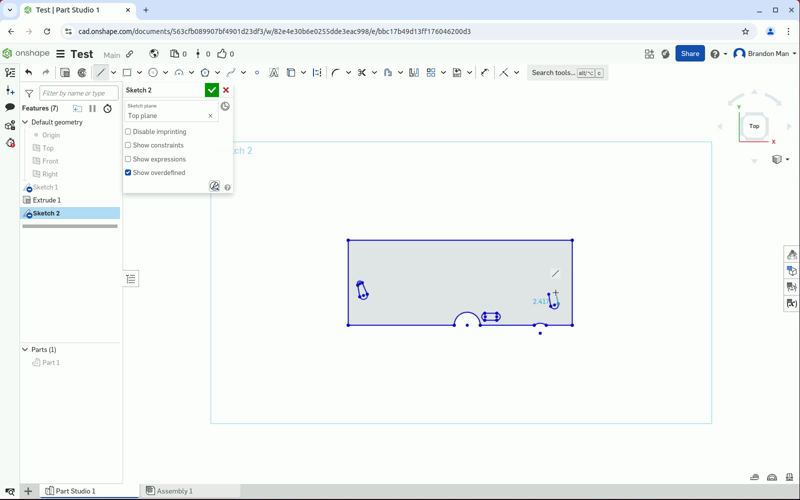
click(555, 292)
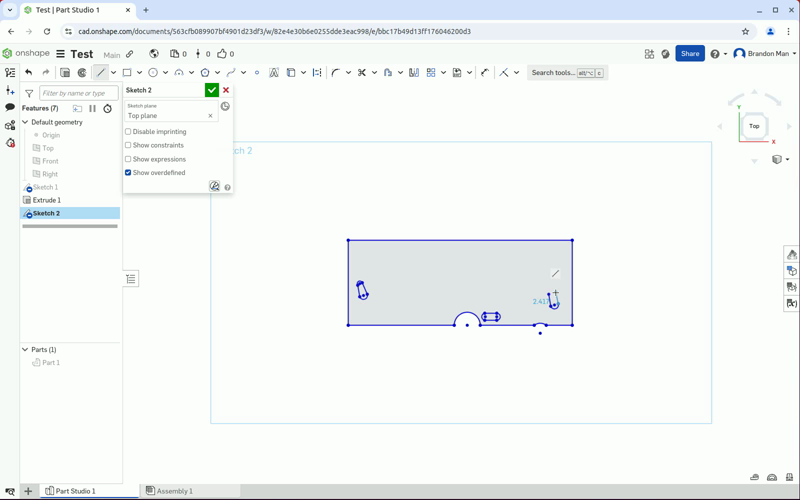
key_up(shift)
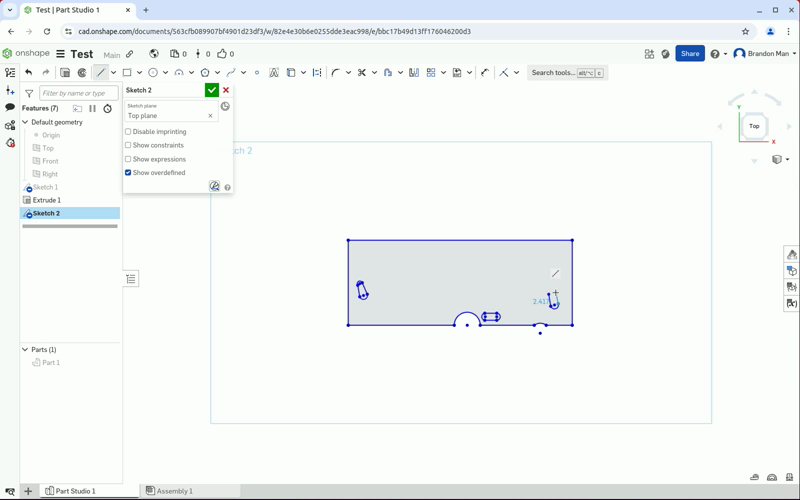
key(esc)
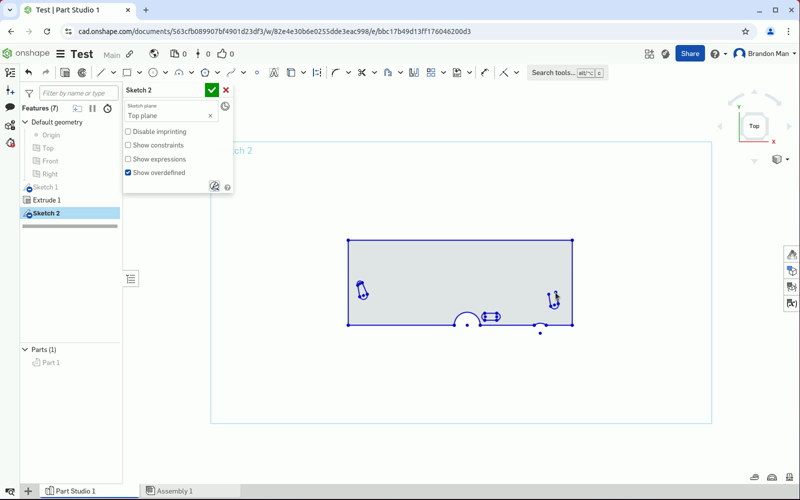
key(a)
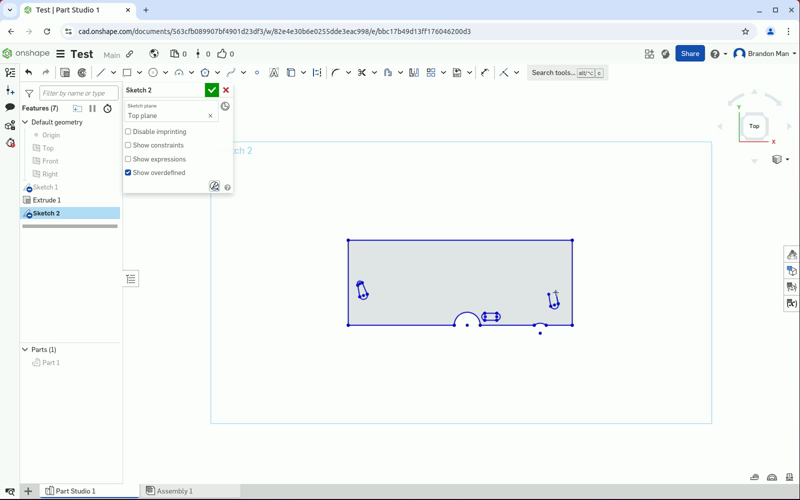
mouse_move(555, 292)
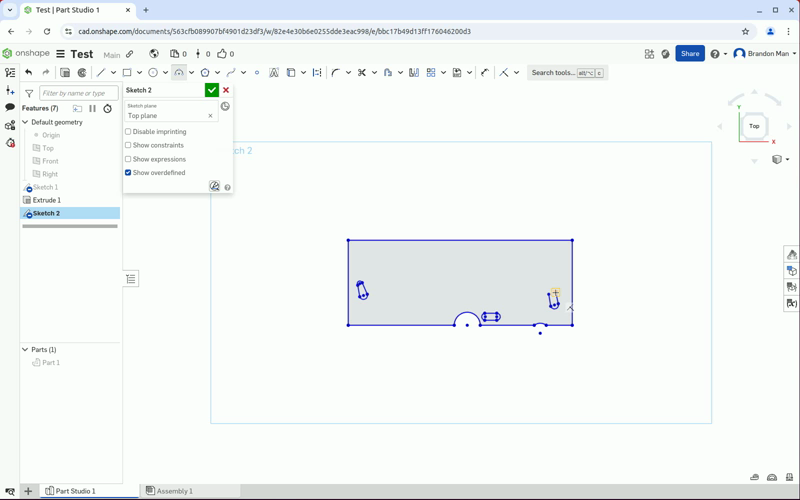
click(555, 292)
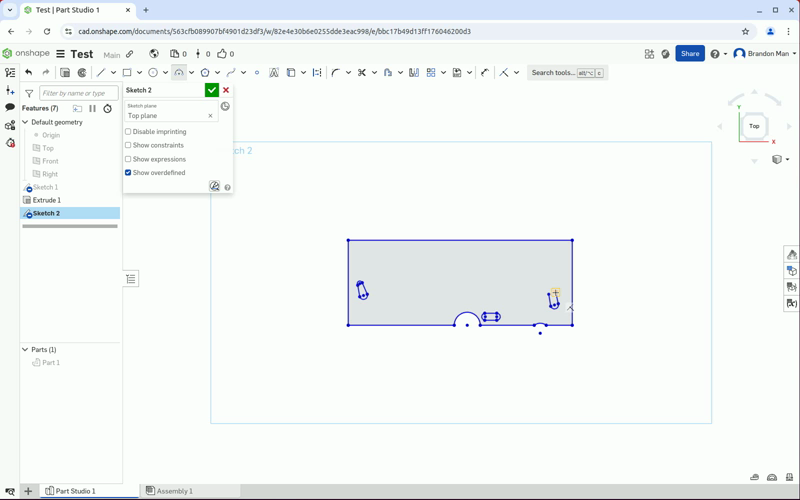
mouse_move(548, 294)
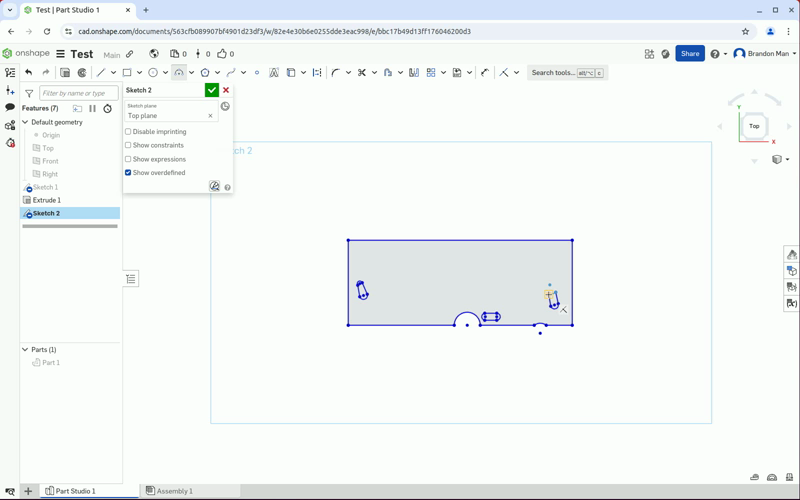
scroll(6)
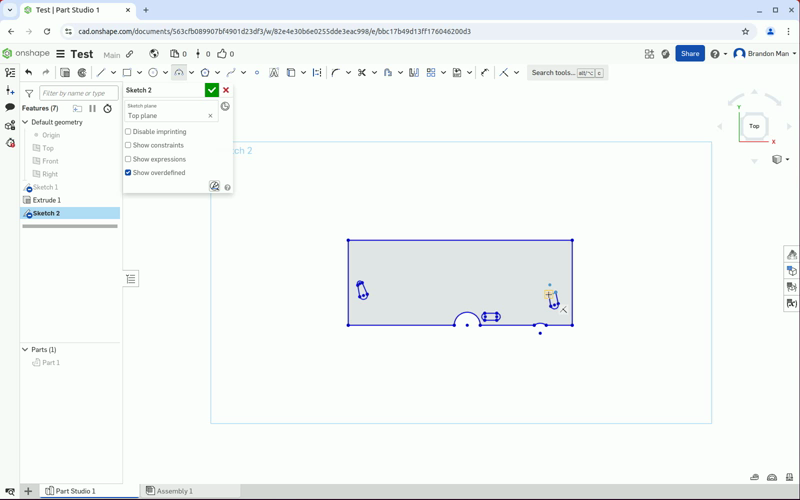
scroll(6)
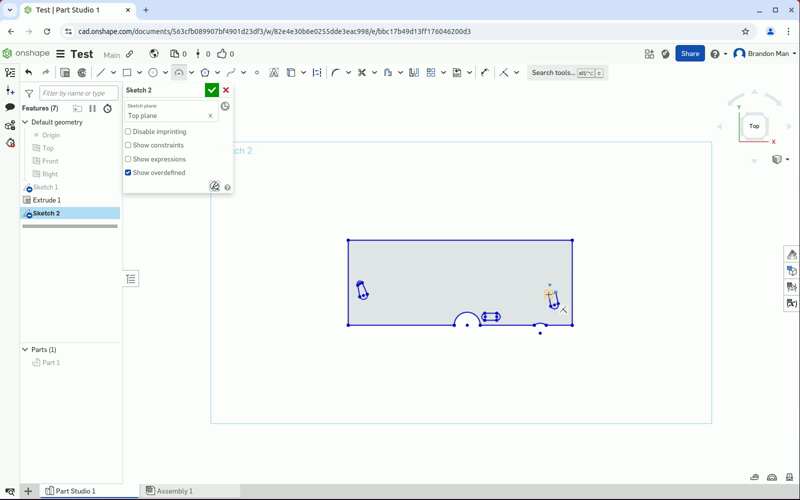
scroll(6)
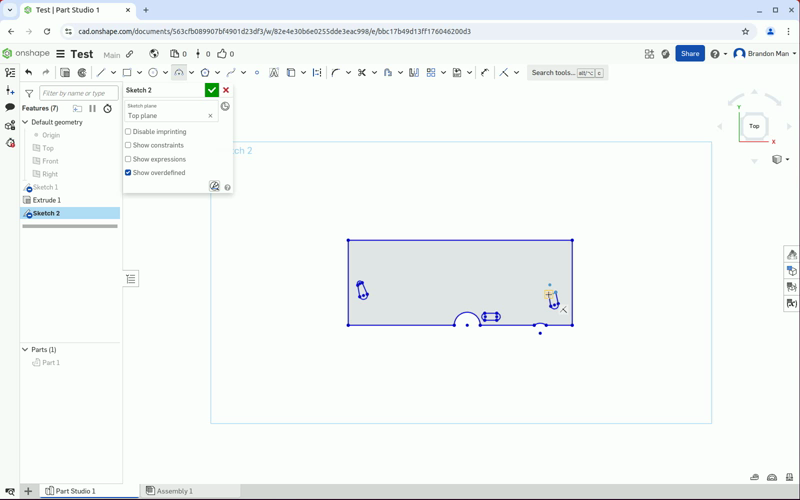
scroll(6)
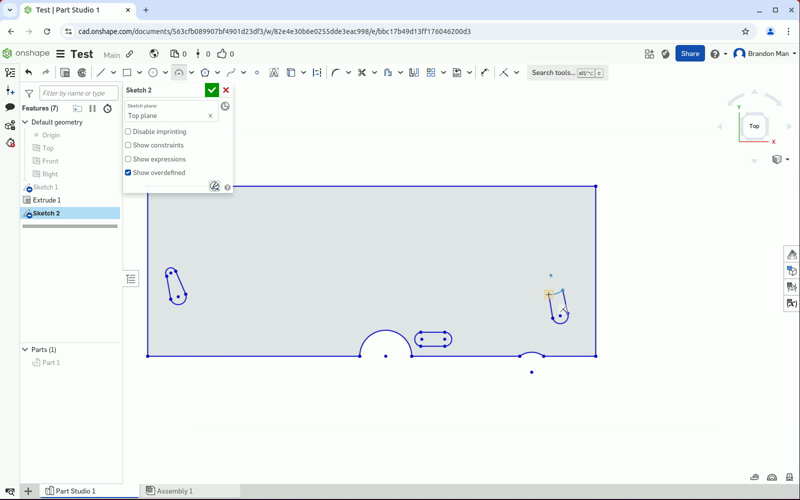
scroll(6)
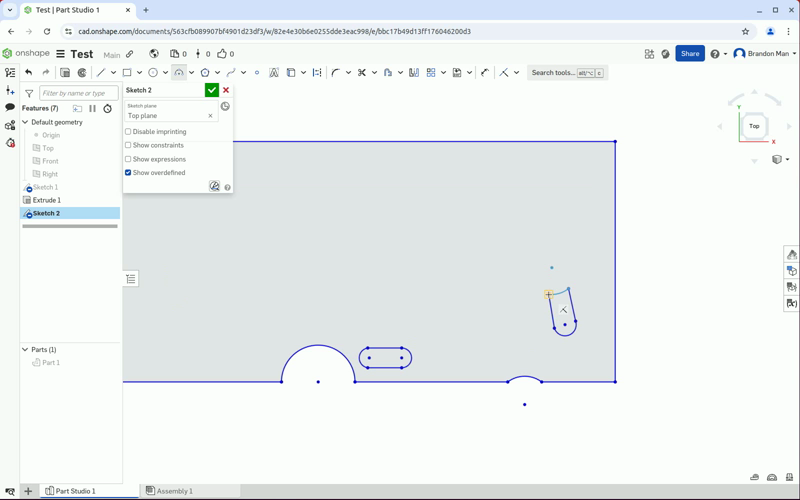
scroll(6)
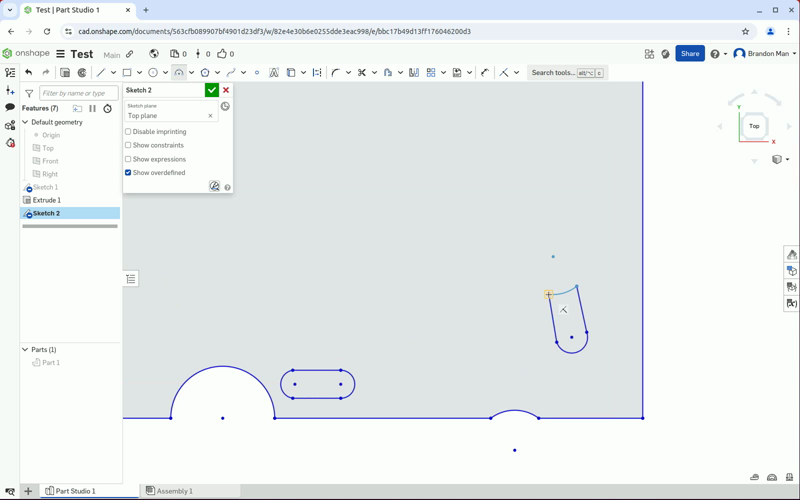
scroll(6)
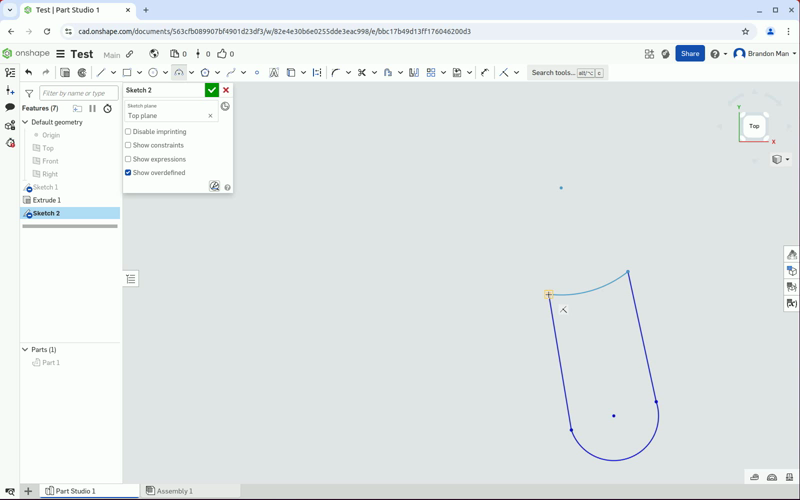
click(548, 294)
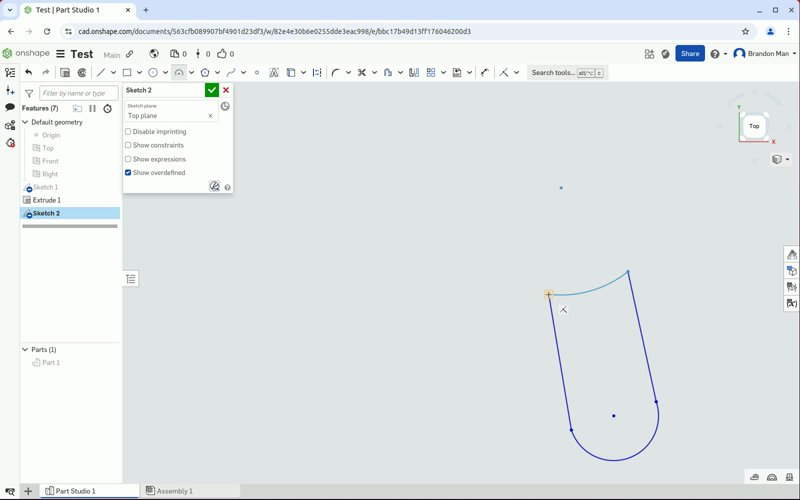
scroll(-6)
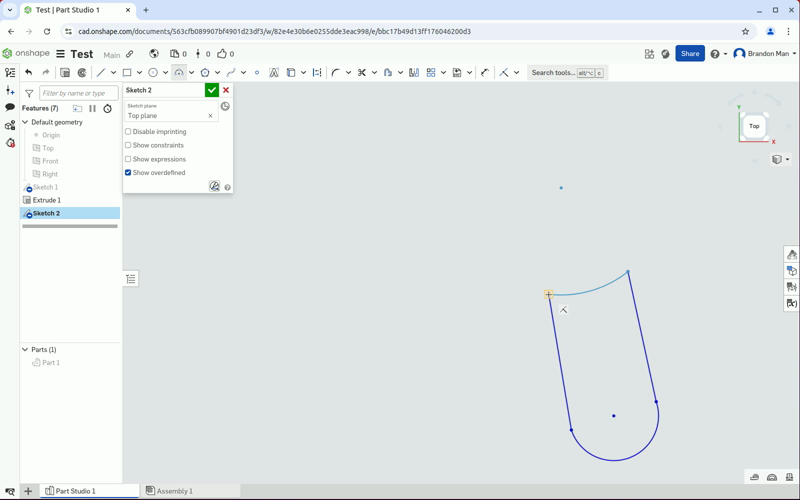
scroll(-6)
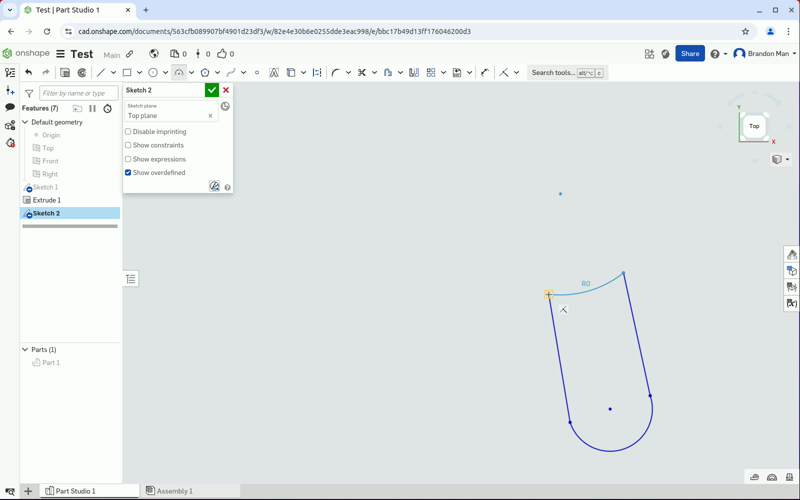
scroll(-6)
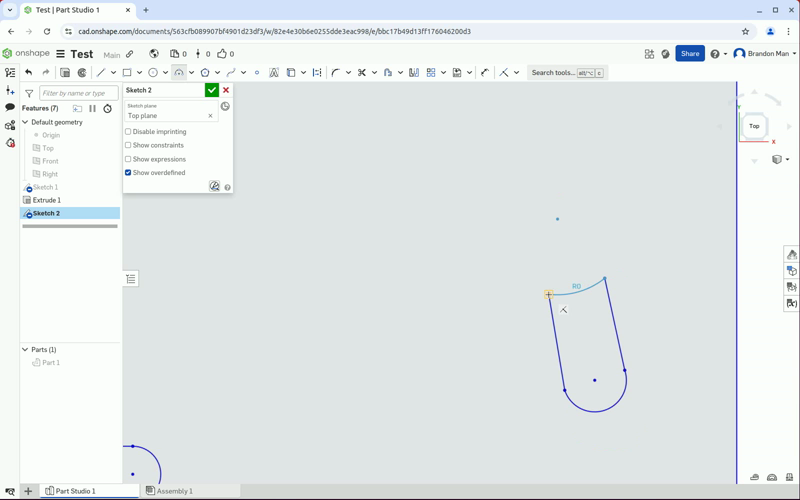
scroll(-6)
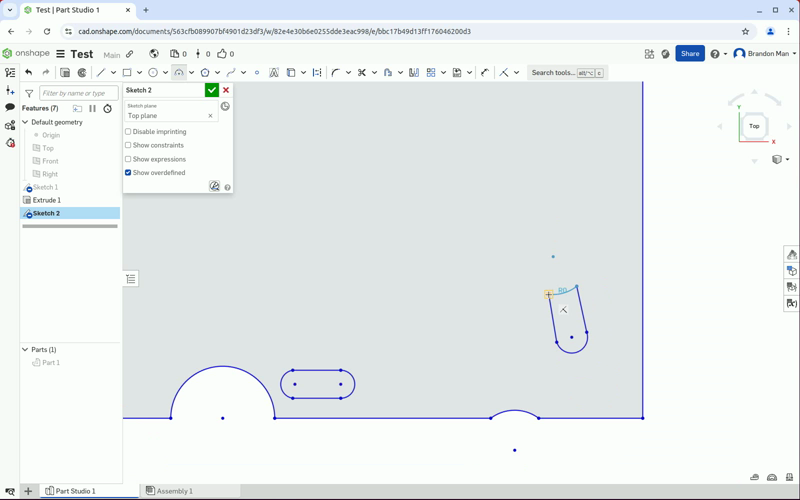
scroll(-6)
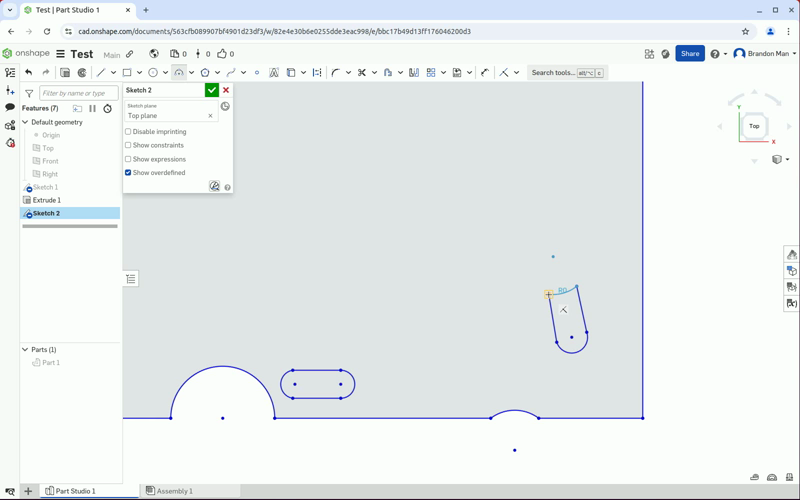
scroll(-6)
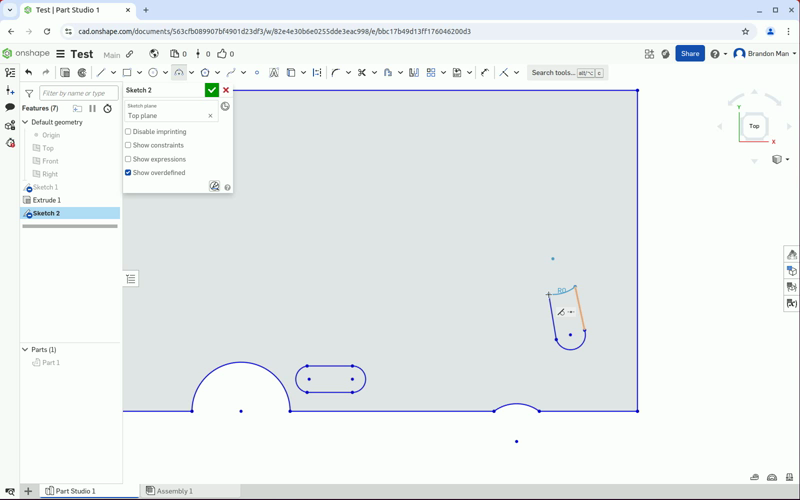
scroll(-6)
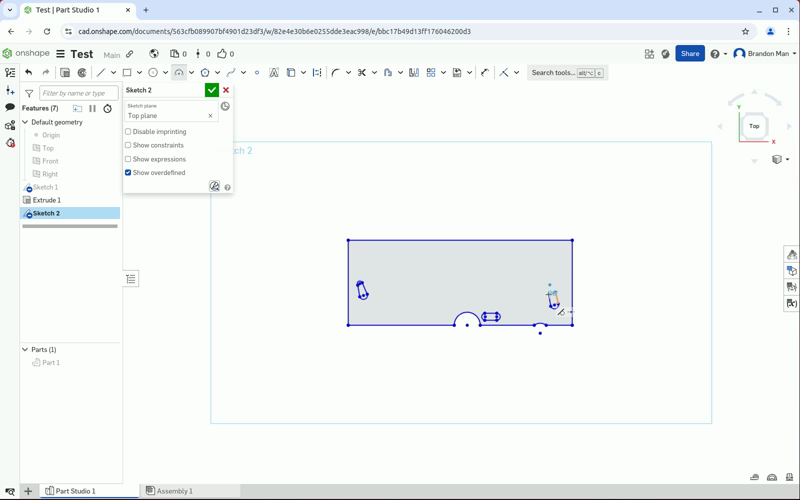
key_down(shift)
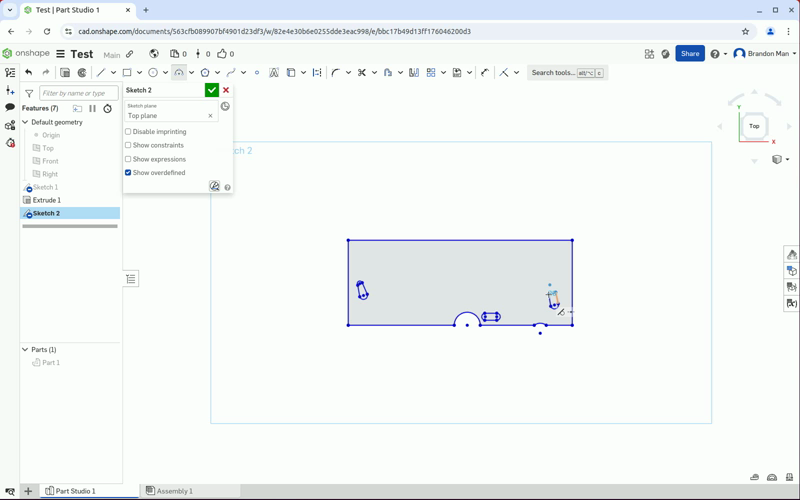
mouse_move(550, 289)
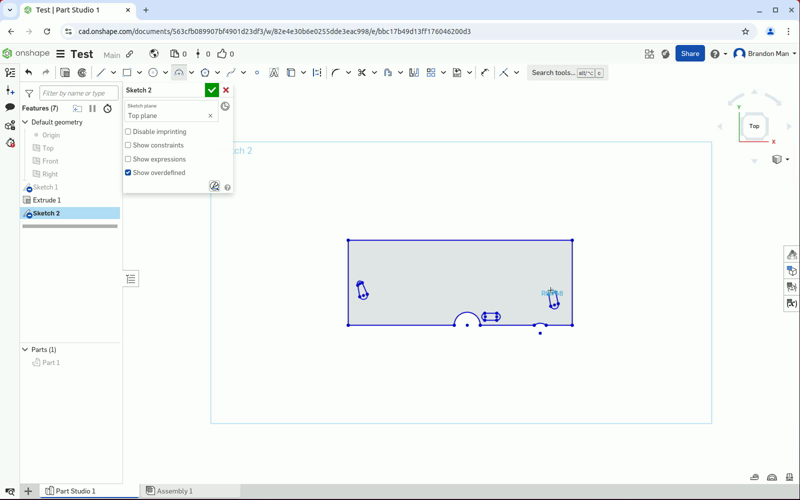
scroll(6)
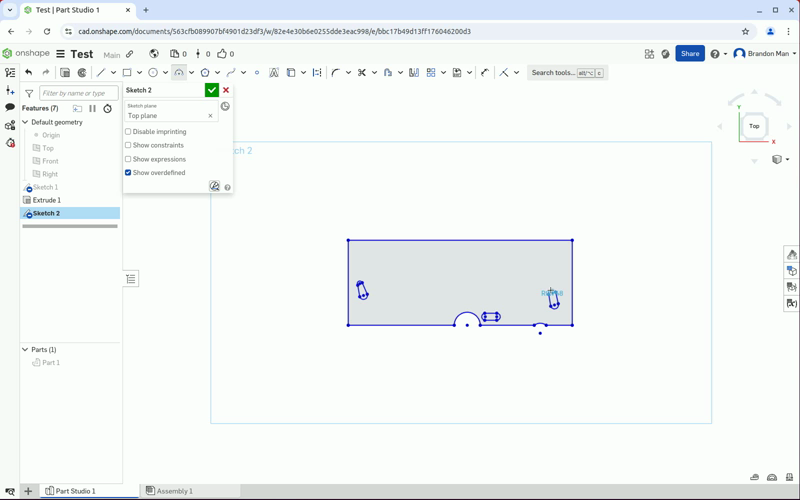
scroll(6)
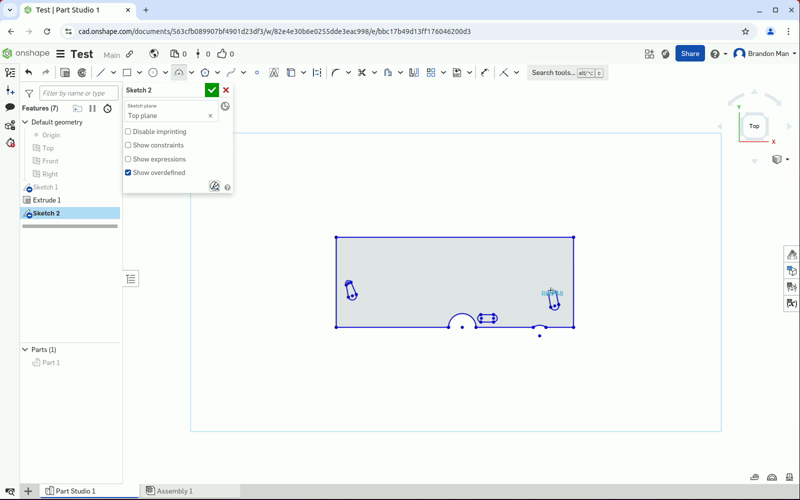
scroll(6)
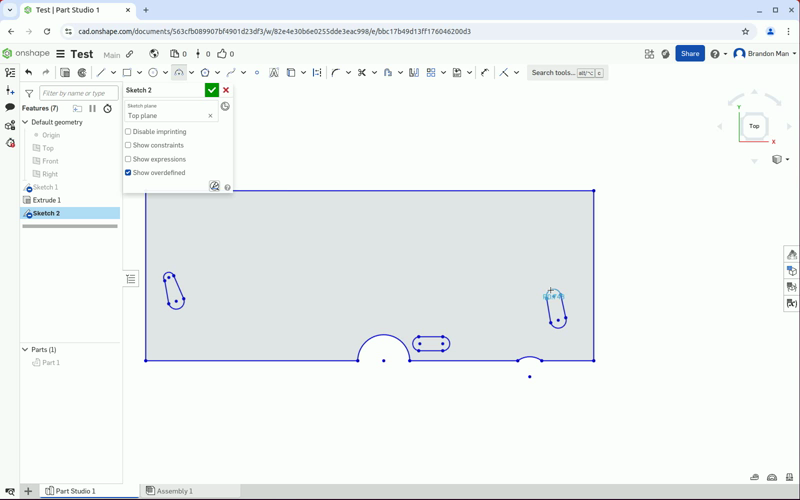
scroll(6)
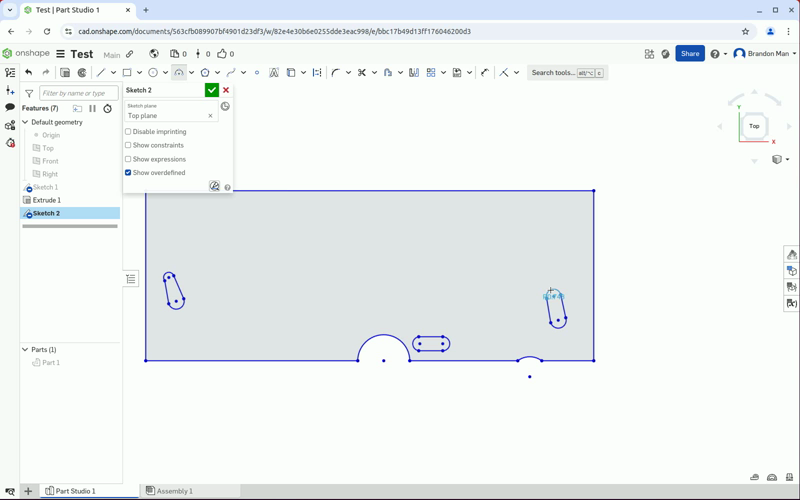
scroll(6)
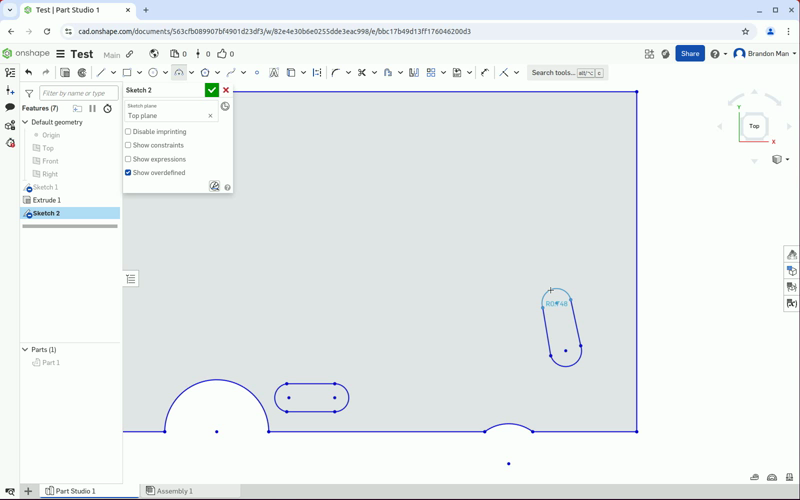
scroll(6)
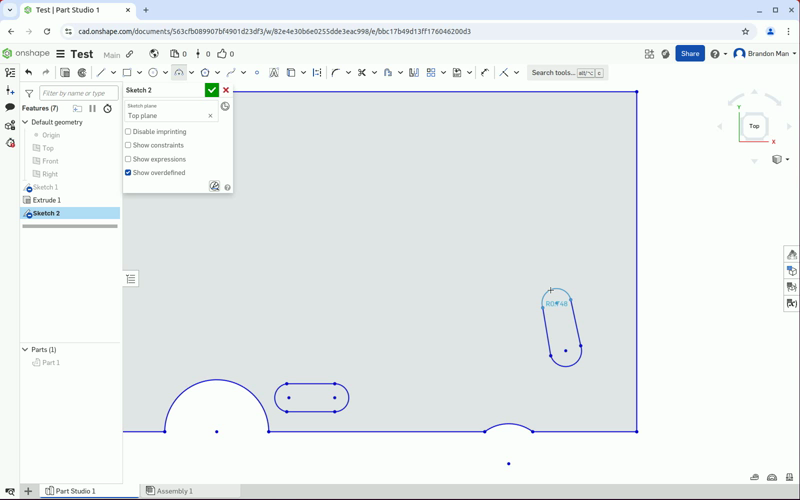
scroll(6)
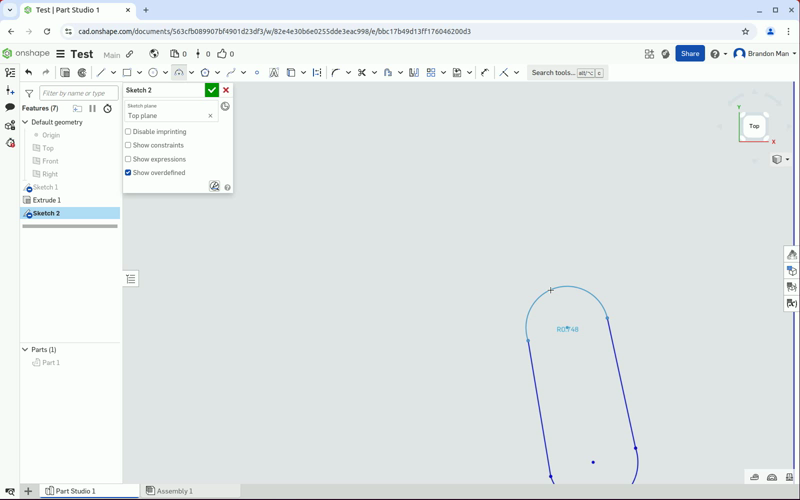
click(550, 289)
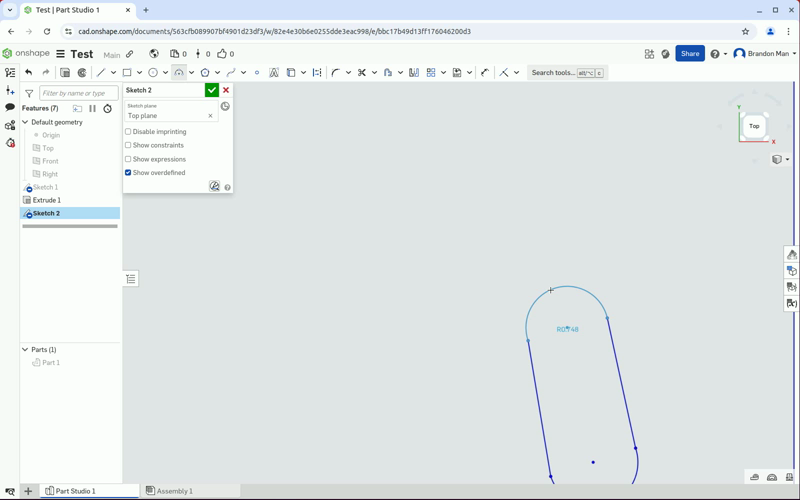
scroll(-6)
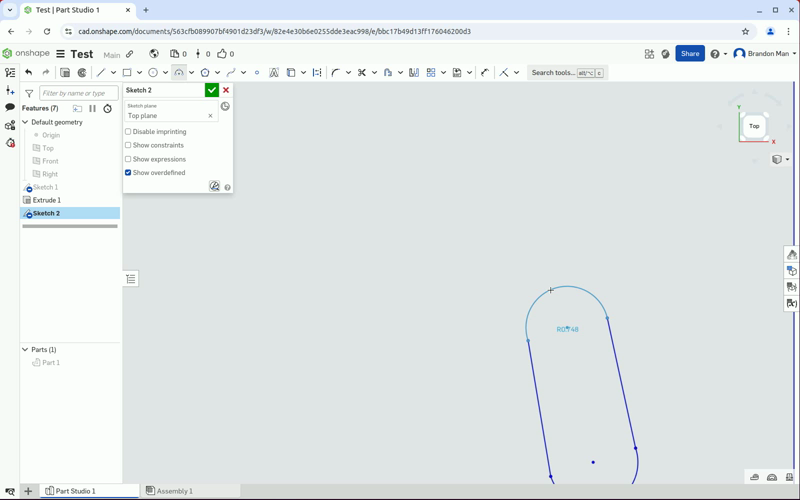
scroll(-6)
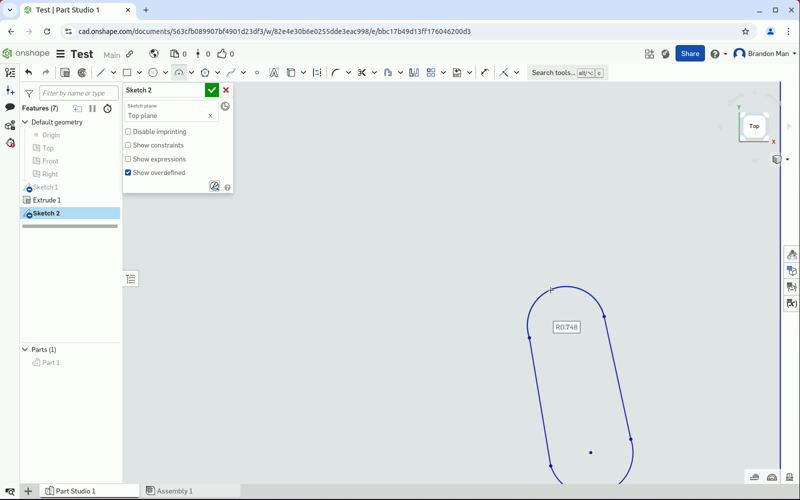
scroll(-6)
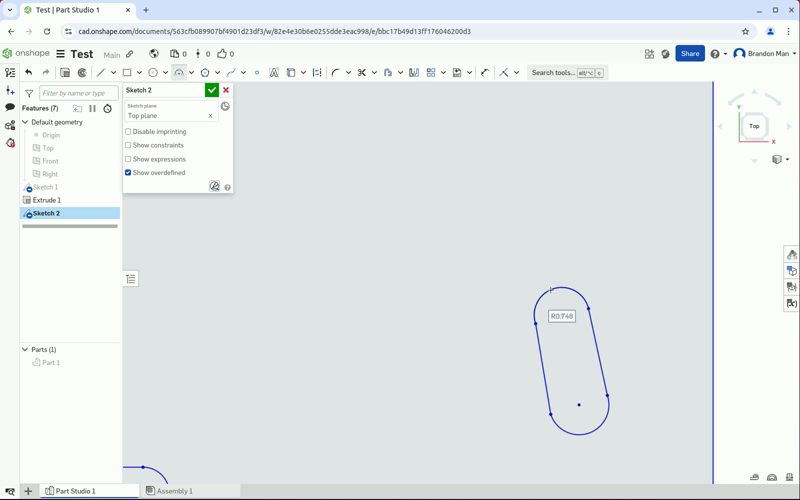
scroll(-6)
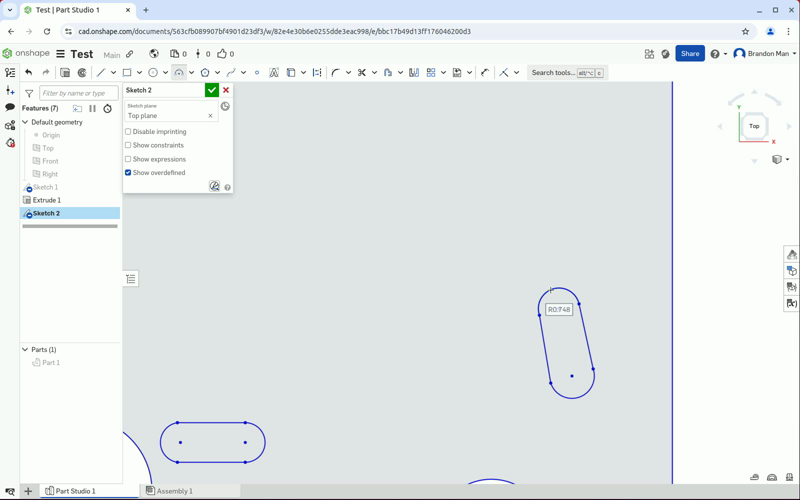
scroll(-6)
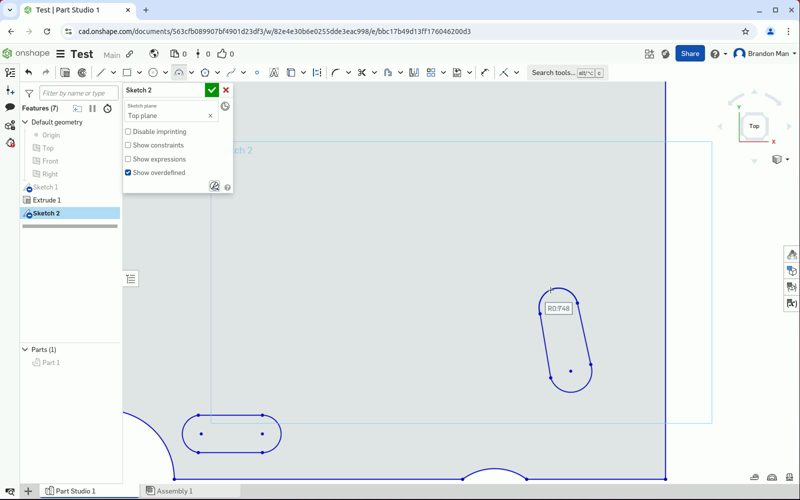
scroll(-6)
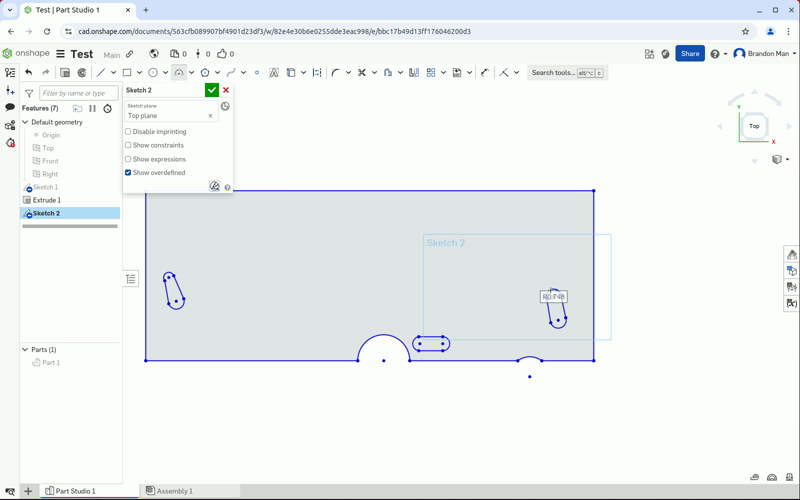
scroll(-6)
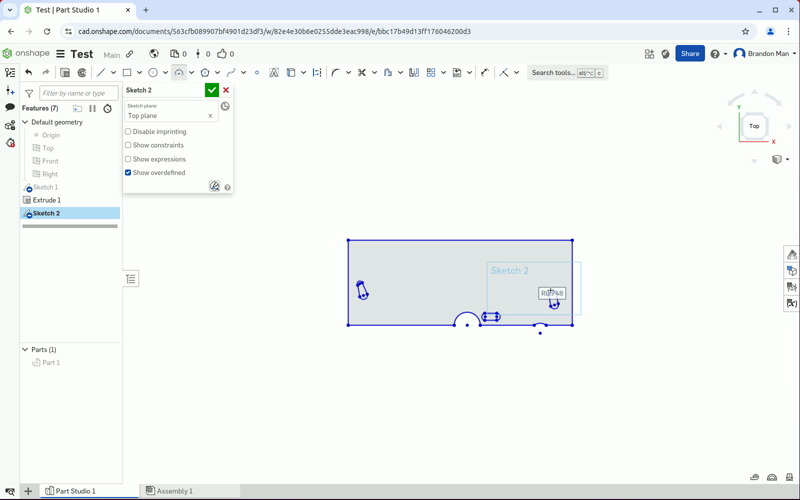
key_up(shift)
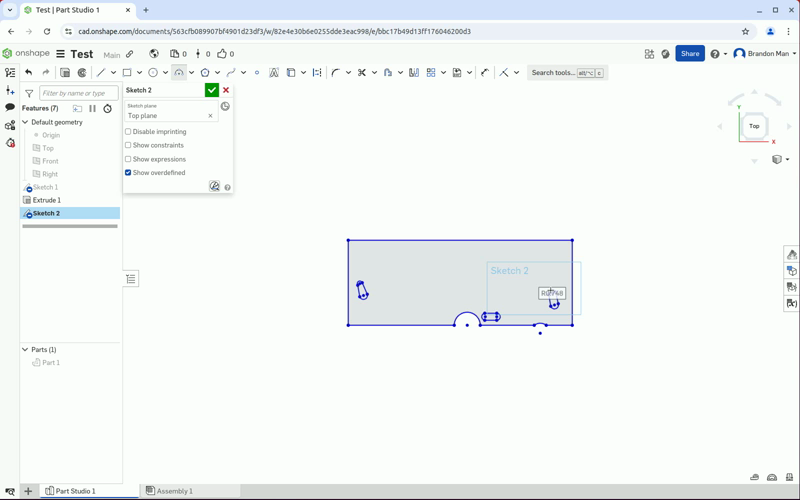
key(esc)
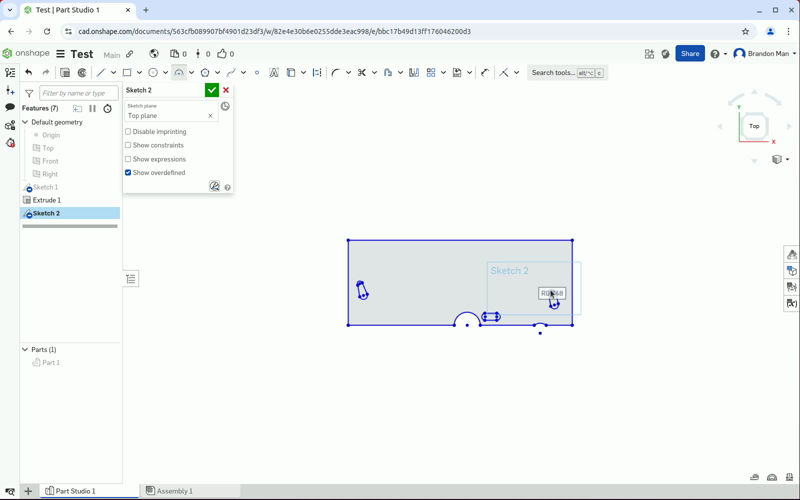
mouse_move(482, 294)
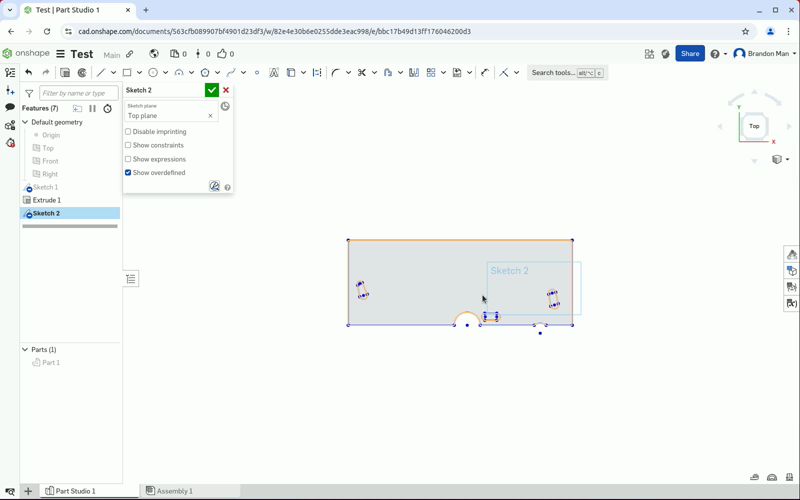
click(482, 294)
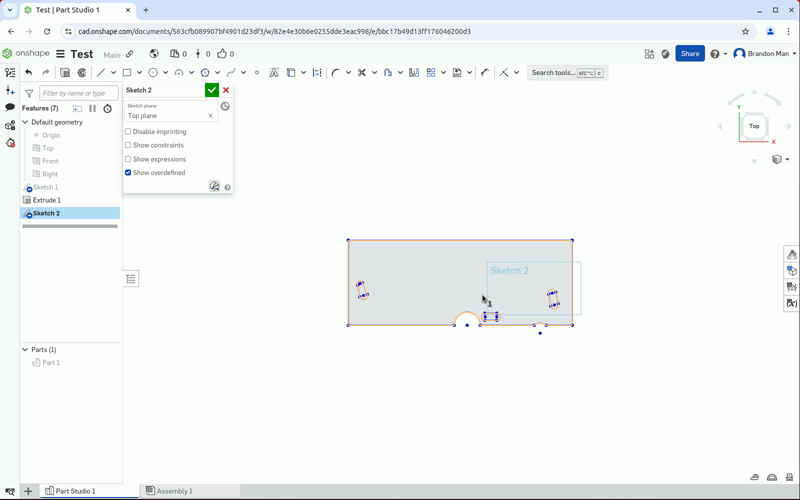
mouse_move(73, 352)
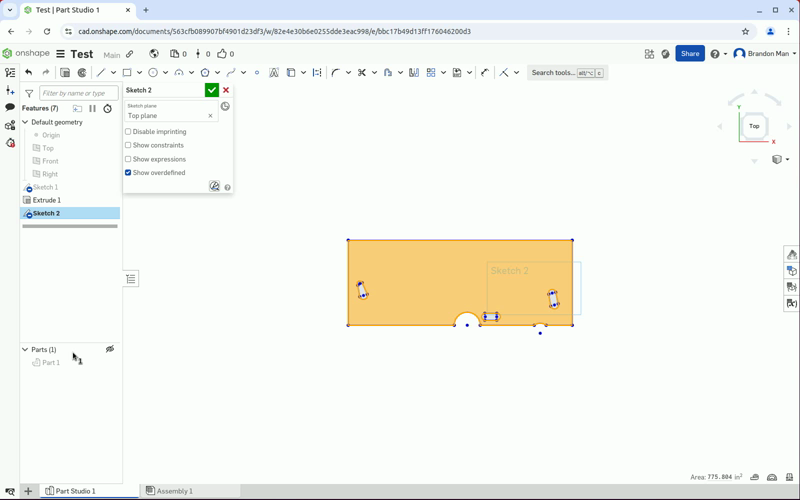
key(shift+y)
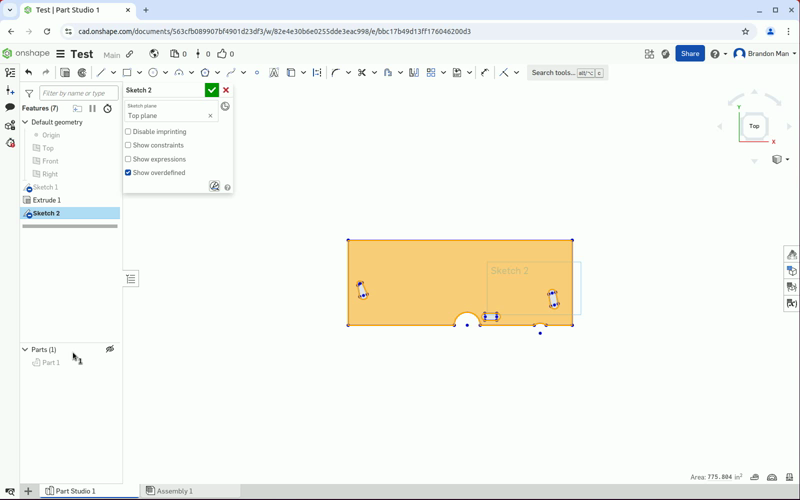
key(shift+e)
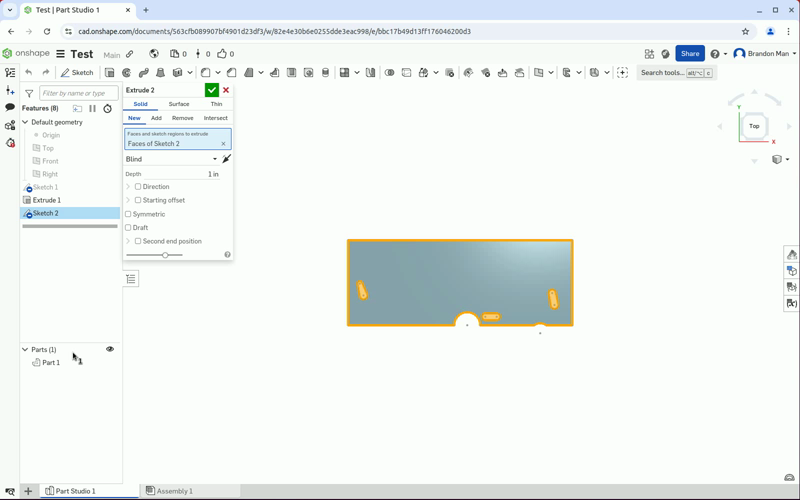
mouse_move(143, 106)
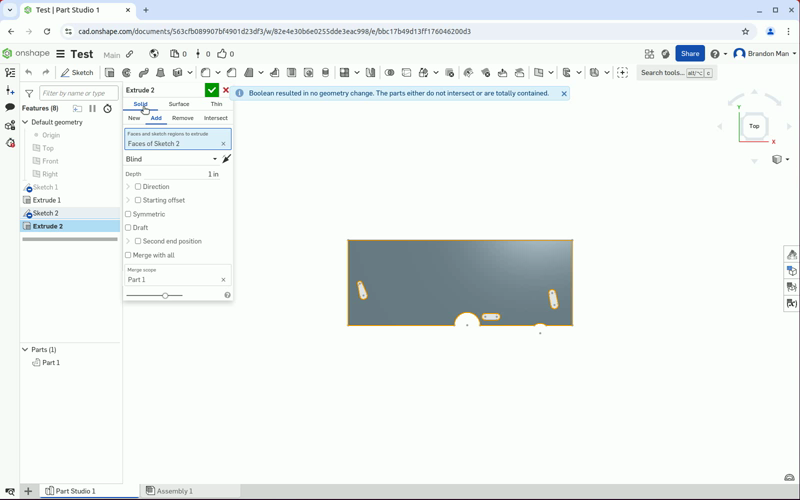
click(143, 106)
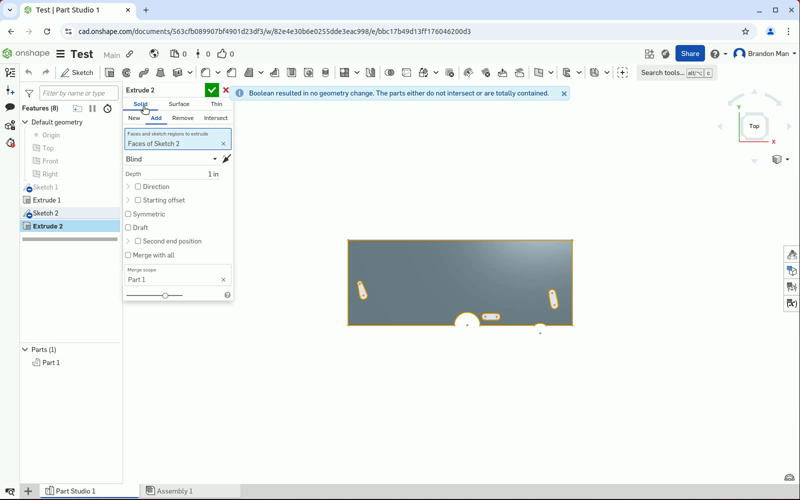
mouse_move(137, 120)
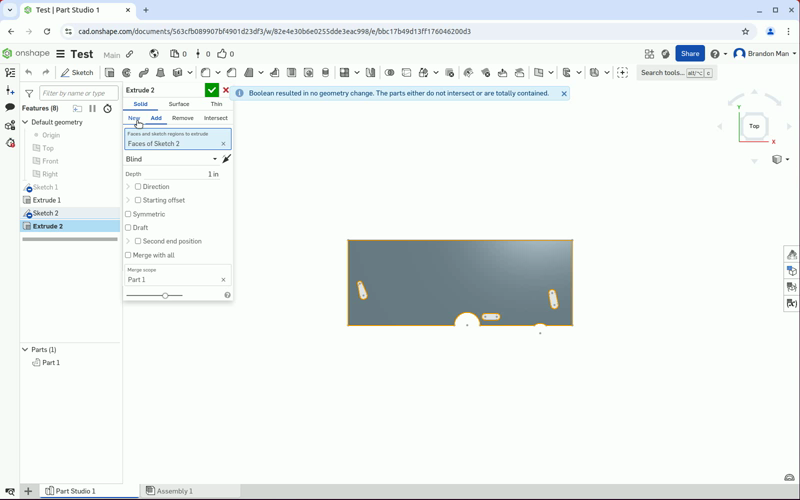
click(137, 120)
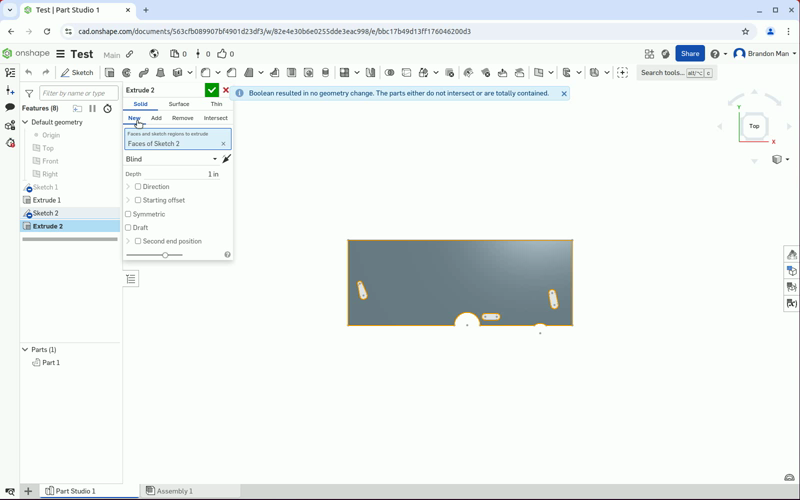
key(tab, 4)
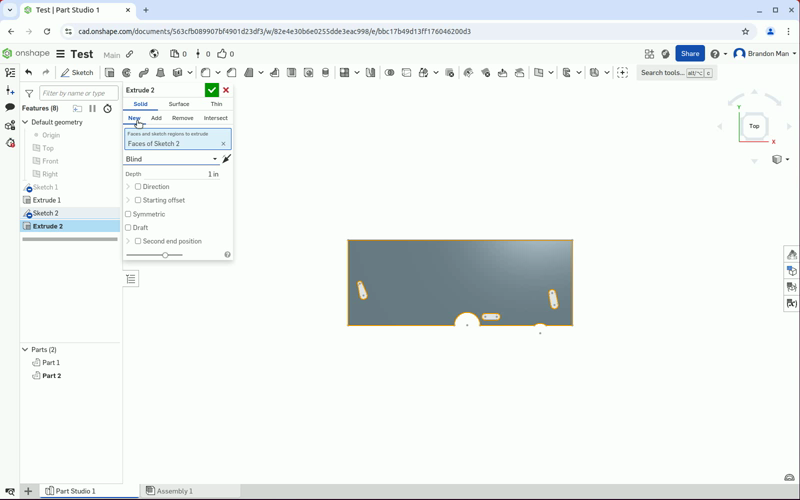
text(1.685)
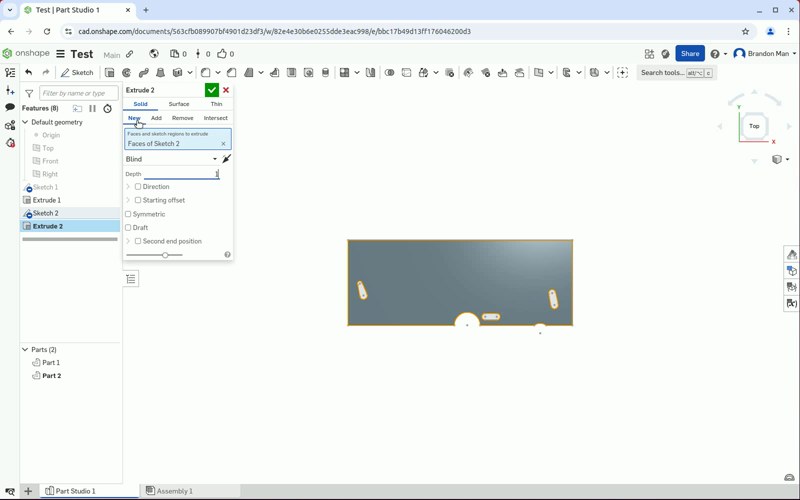
key(enter)
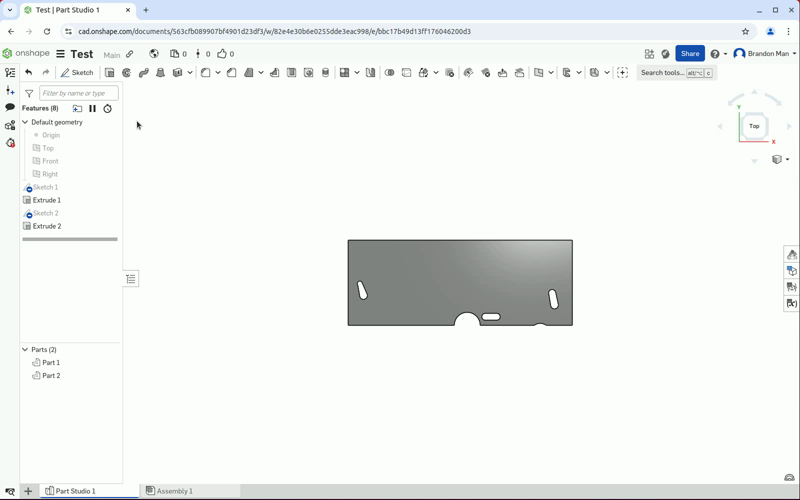
key(shift+h)
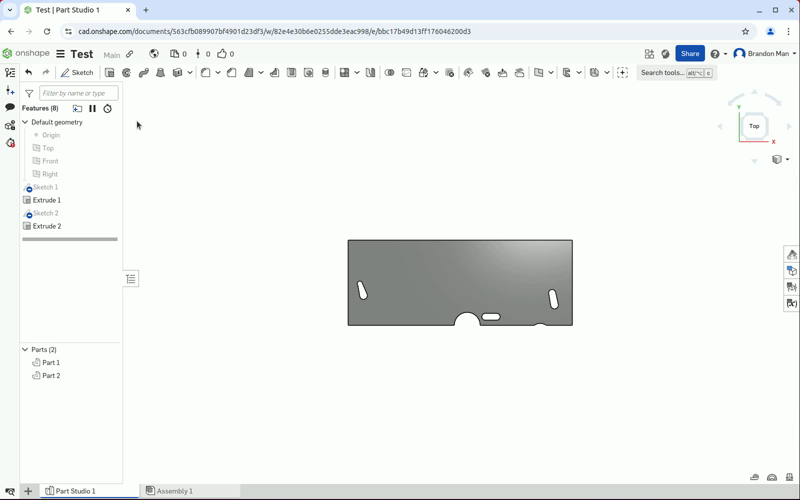
key(shift+h)
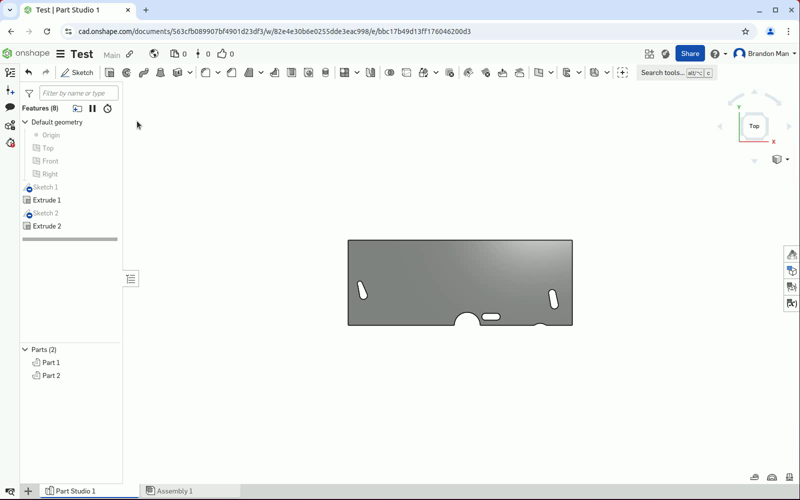
key(shift+7)
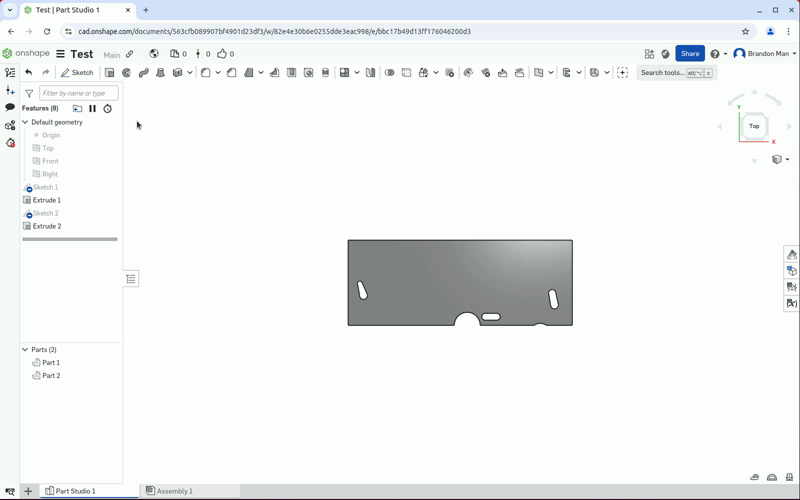
key(up, 3)
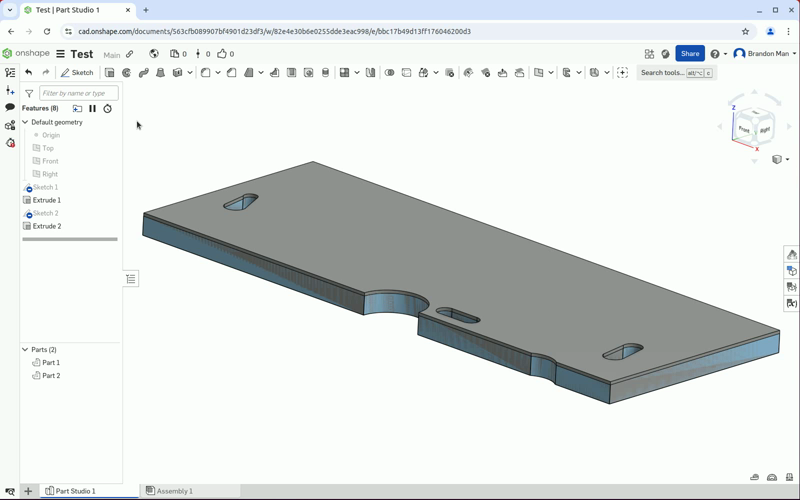
key(left, 3)
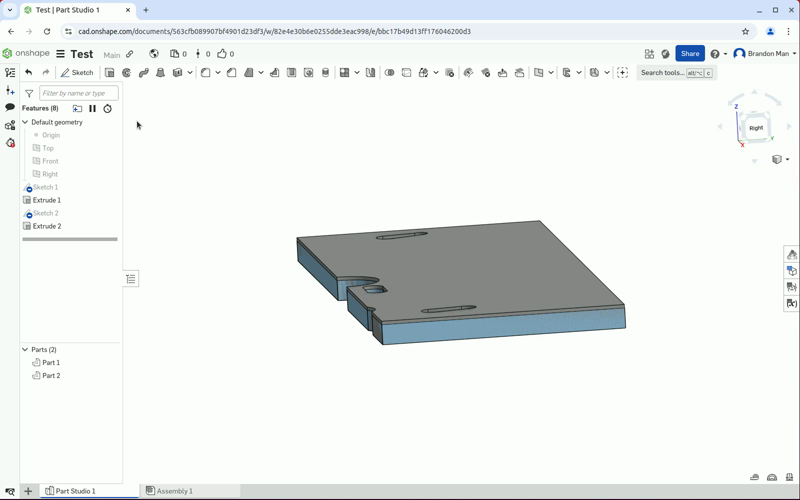
key(right, 3)
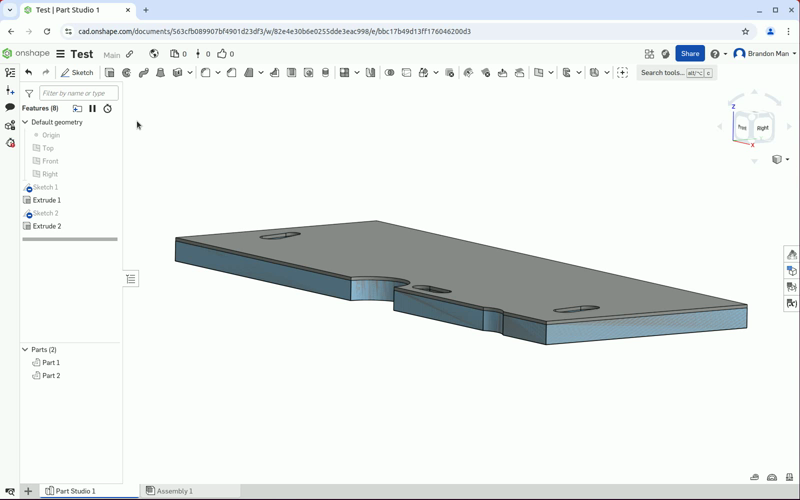
key(down, 3)
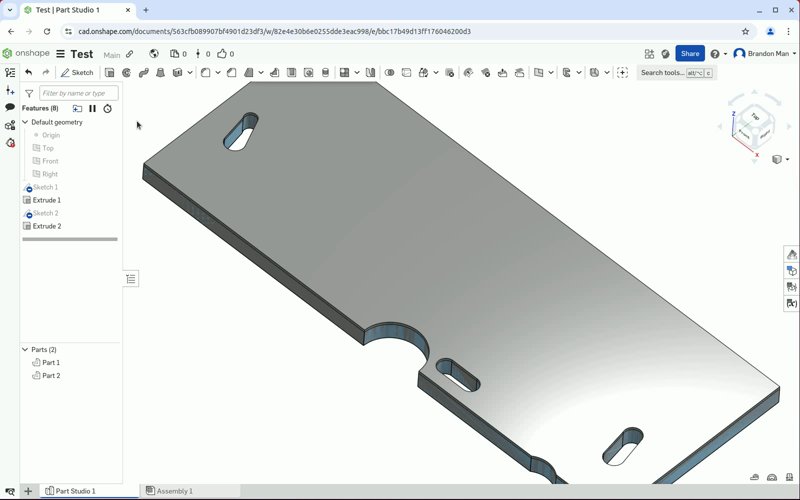
mouse_move(73, 189)
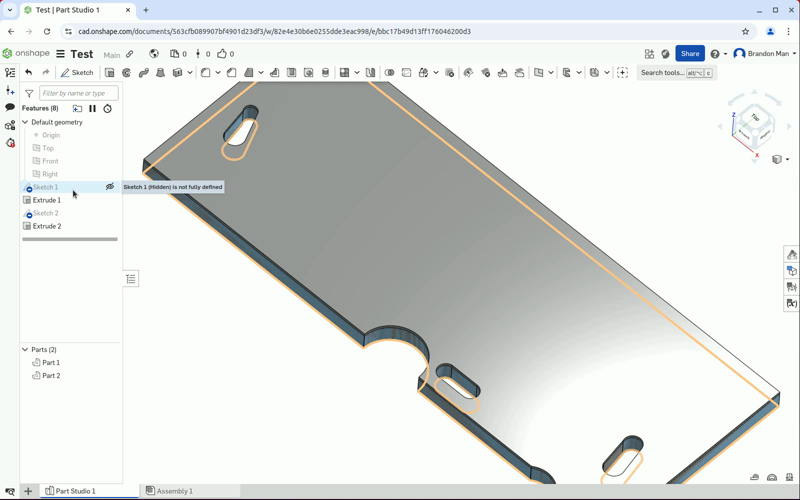
click(73, 189)